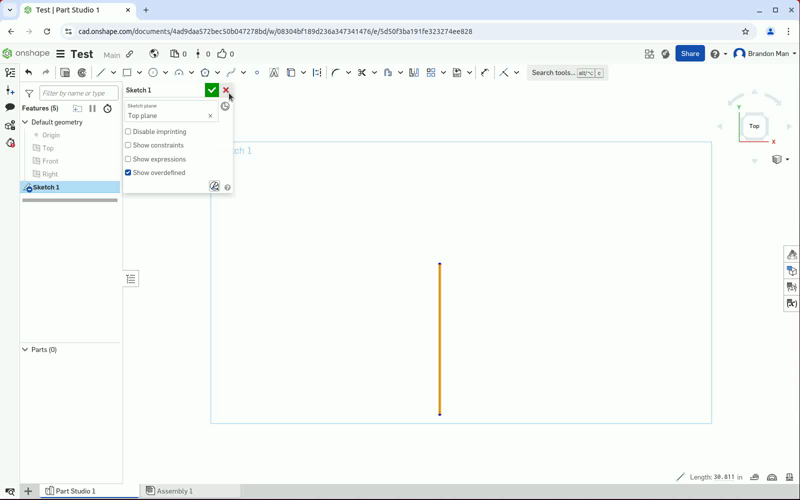
key(shift+h)
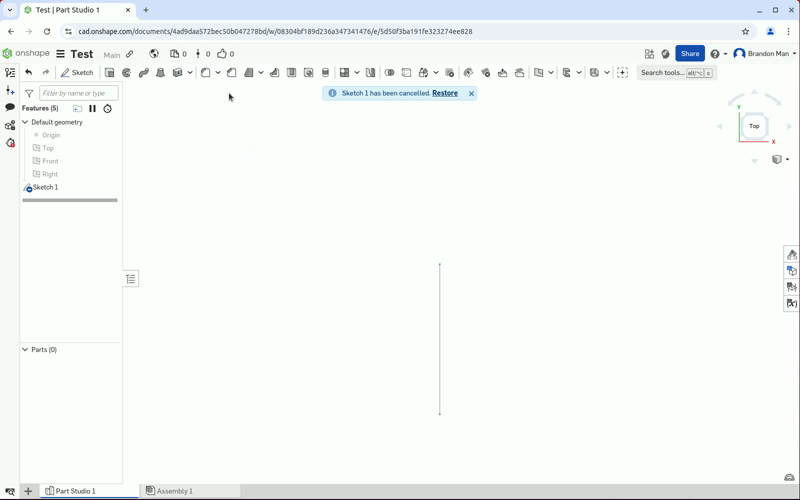
key(shift+s)
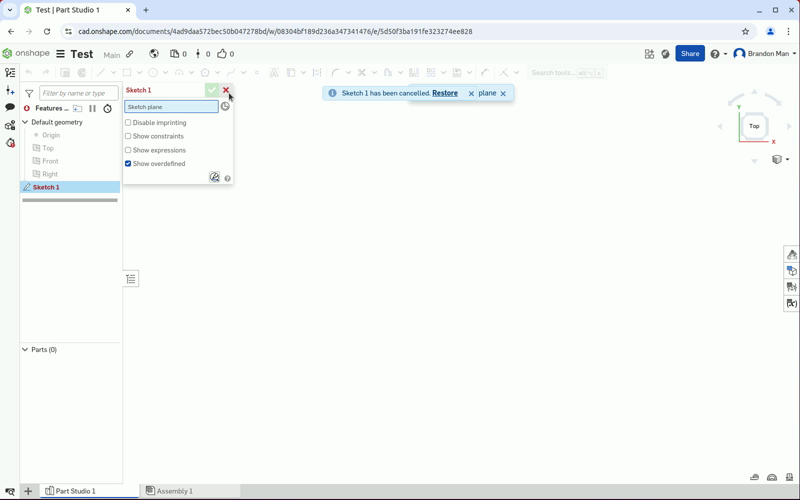
mouse_move(73, 150)
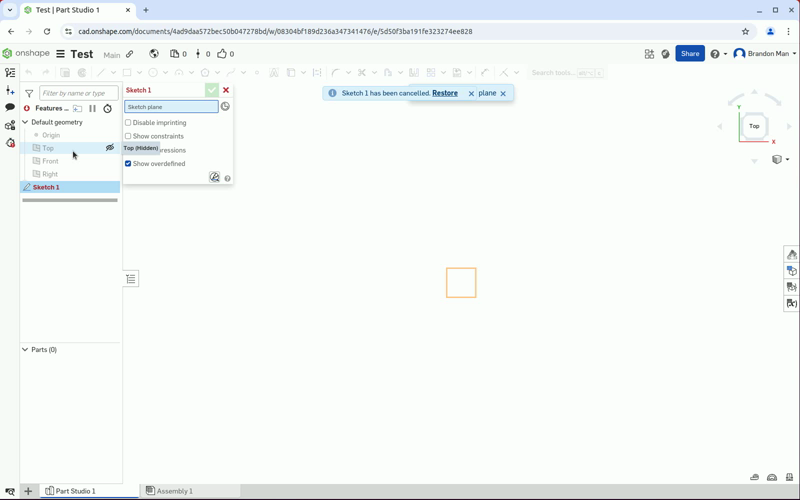
click(73, 150)
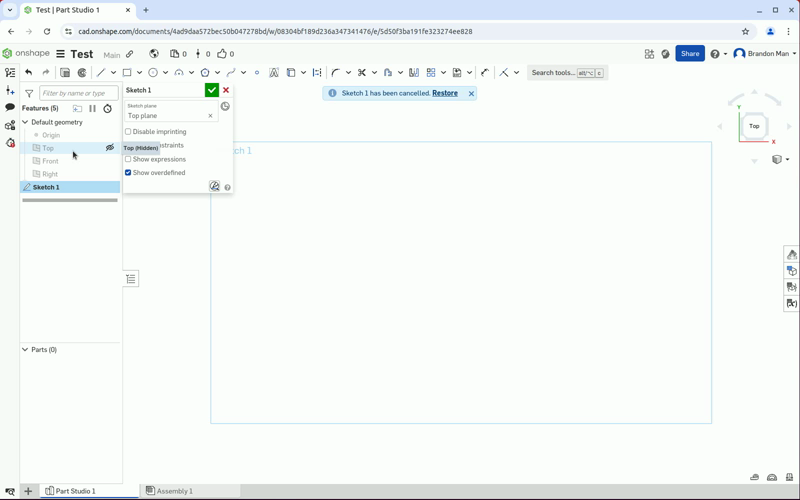
mouse_move(73, 352)
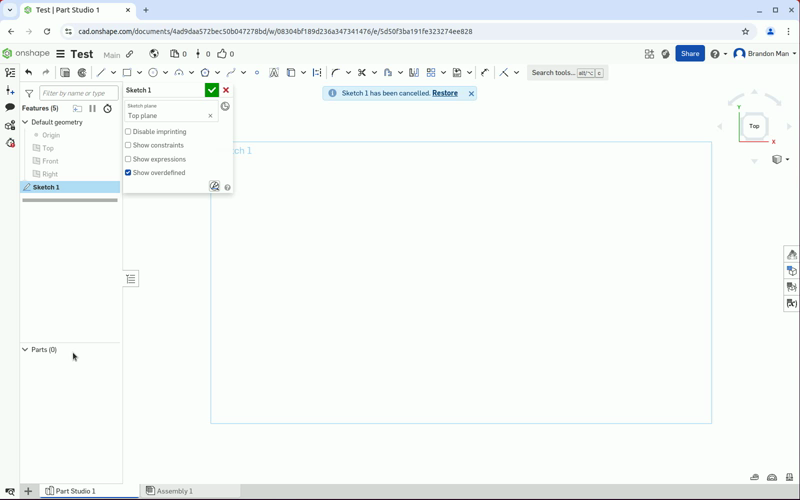
key(y)
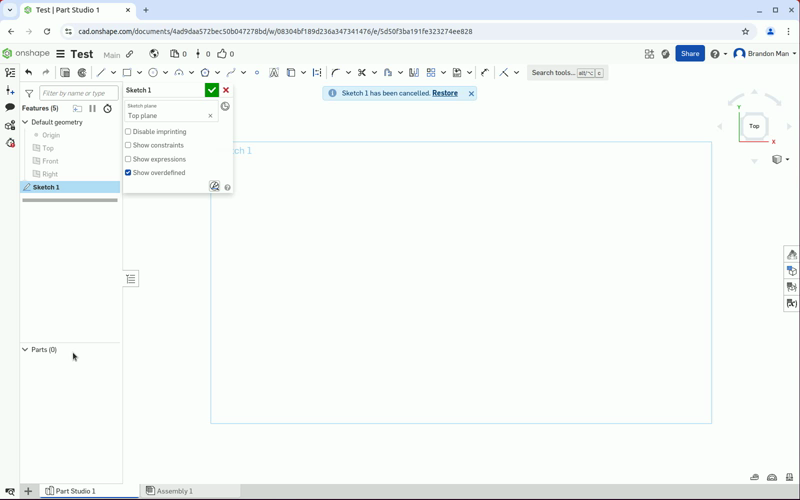
key(l)
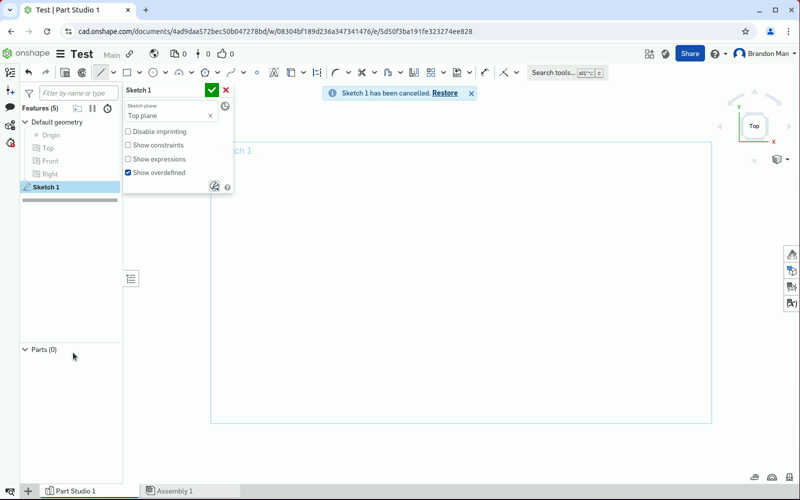
key_down(shift)
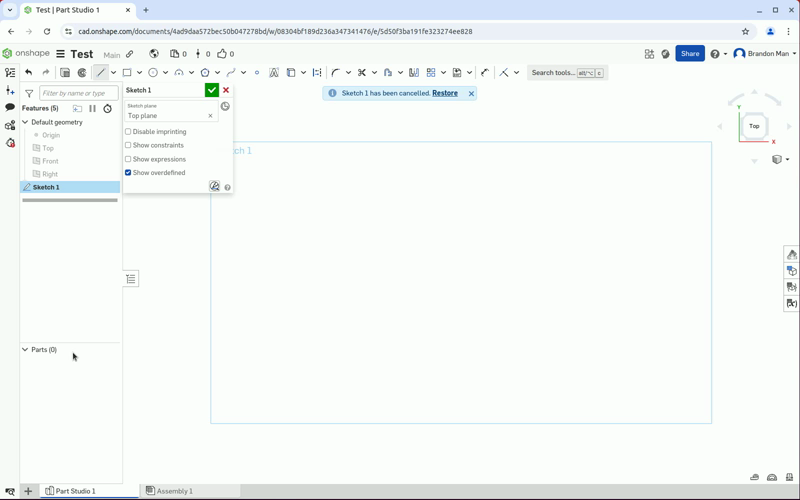
mouse_move(348, 315)
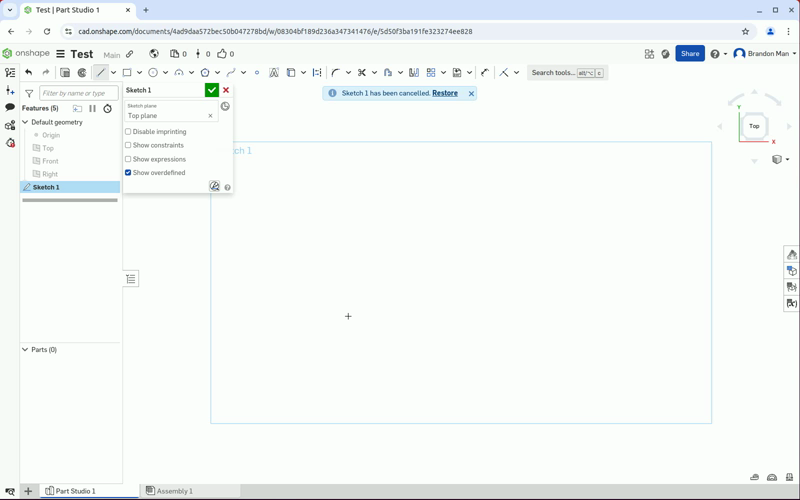
click(348, 315)
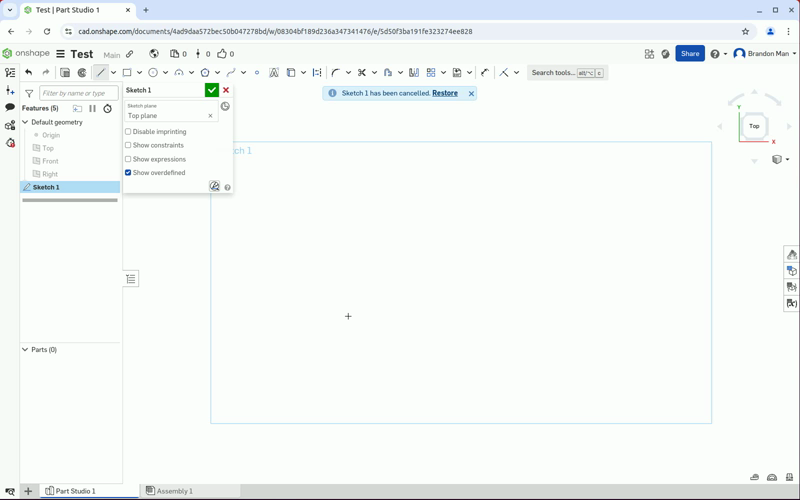
key_up(shift)
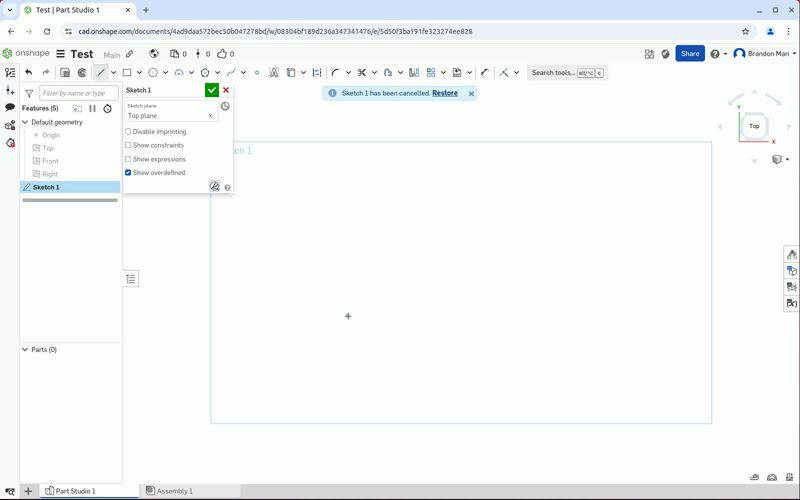
key_down(shift)
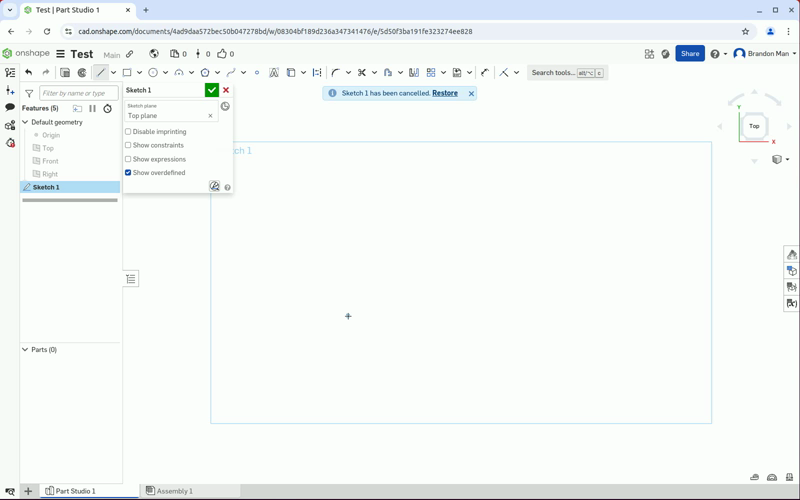
mouse_move(419, 315)
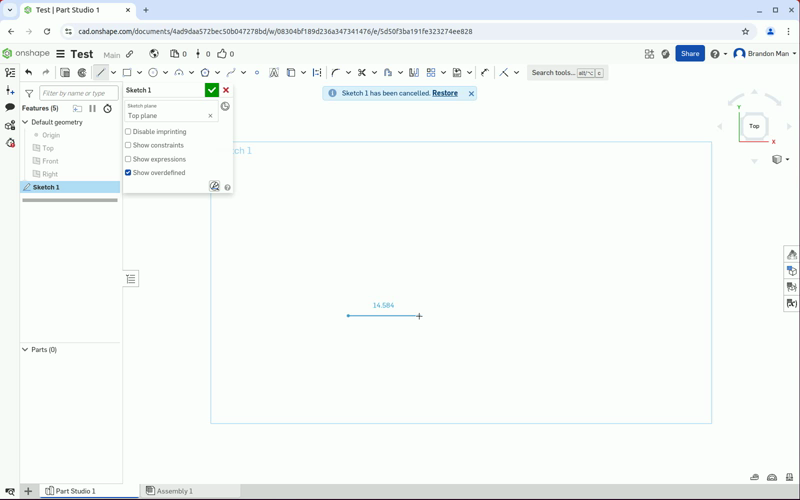
click(419, 315)
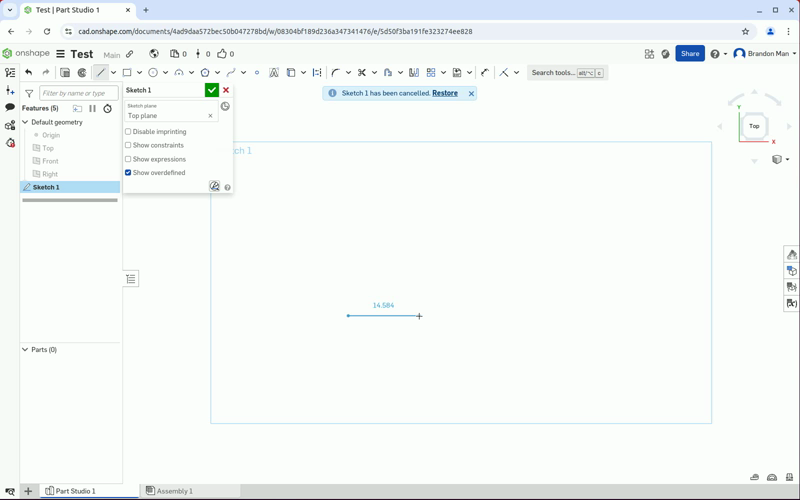
key_up(shift)
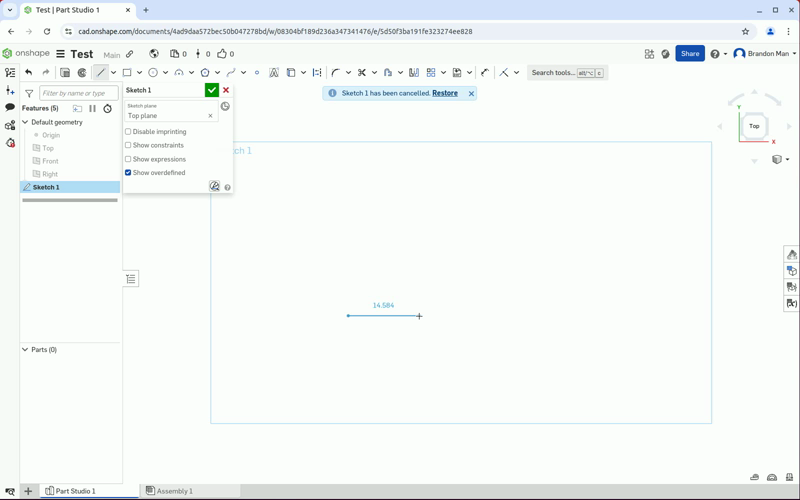
key_down(shift)
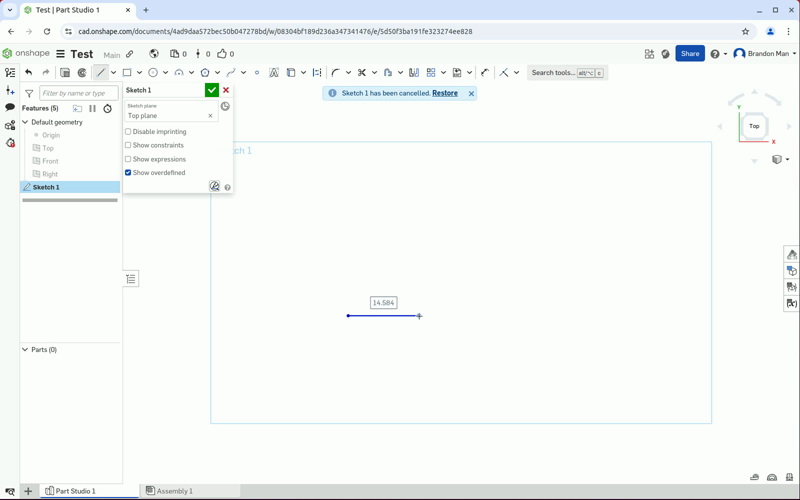
mouse_move(449, 315)
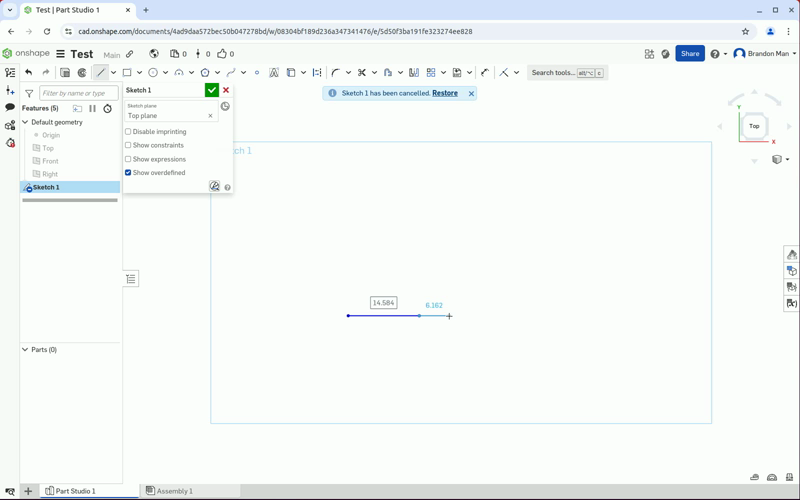
mouse_move(419, 279)
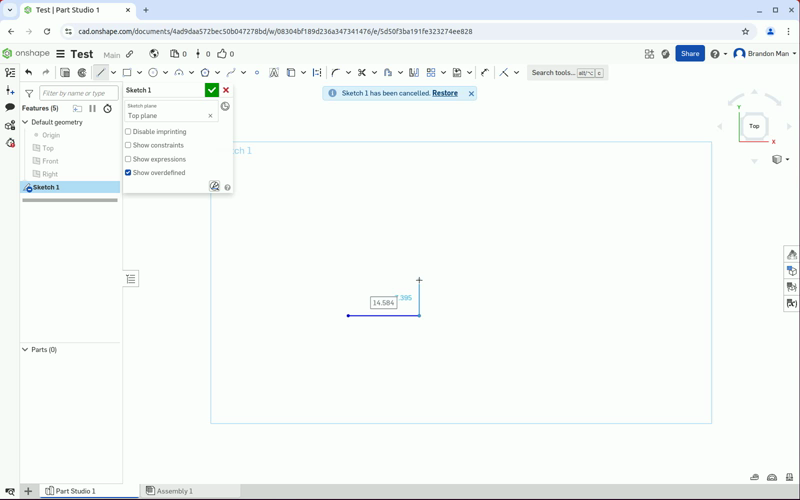
click(419, 279)
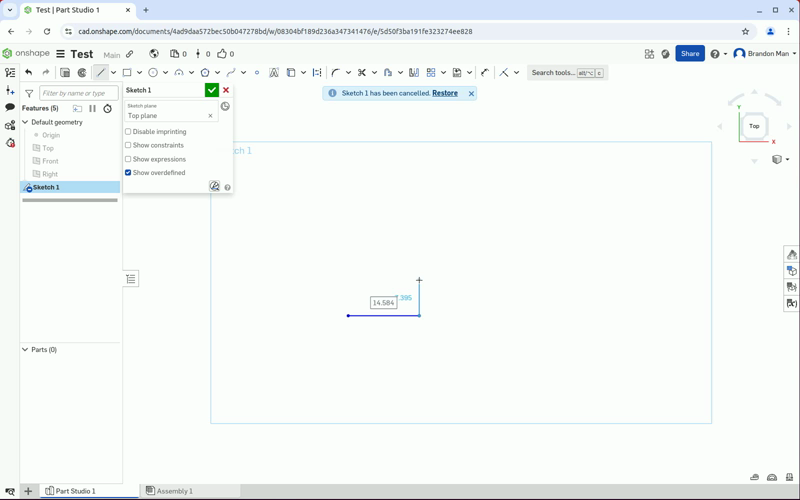
key_up(shift)
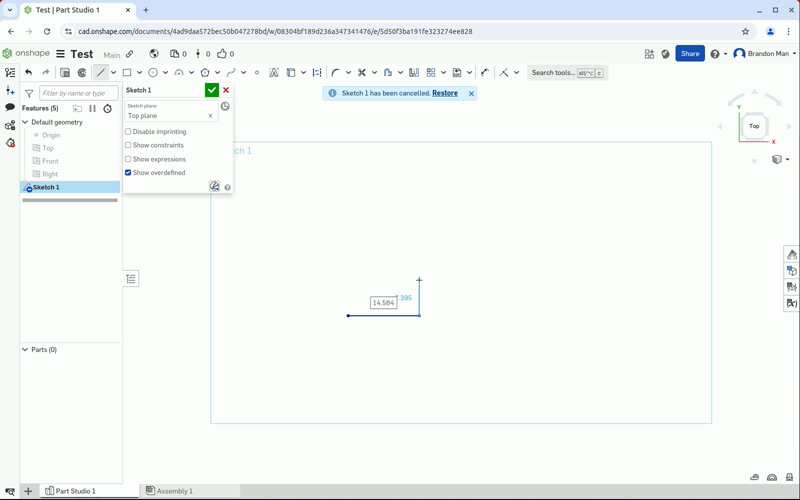
key_down(shift)
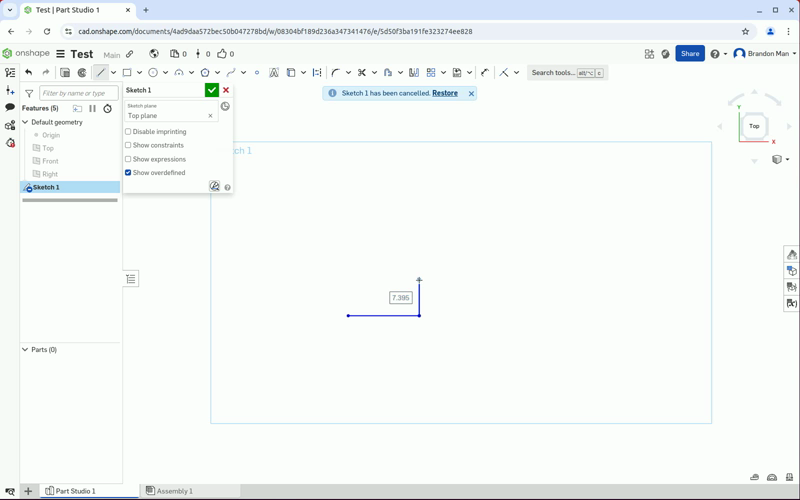
mouse_move(348, 279)
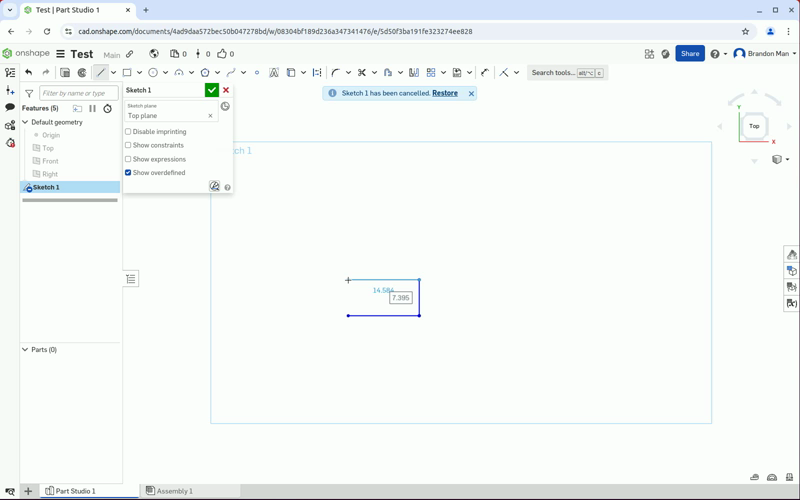
click(348, 279)
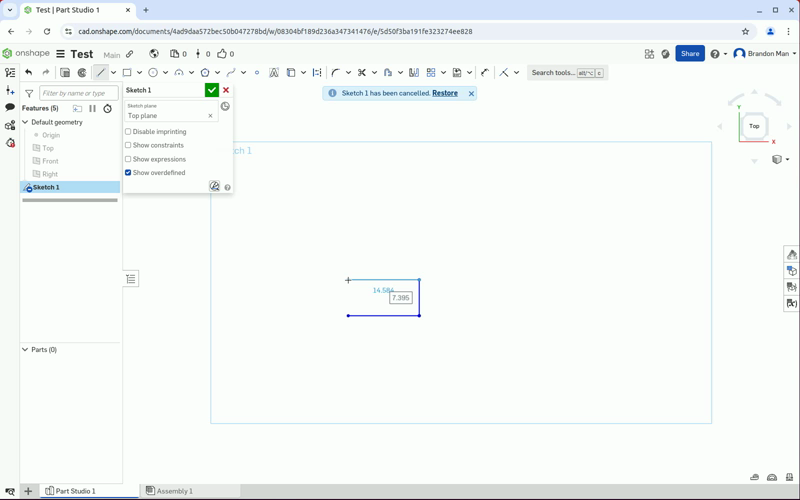
key_up(shift)
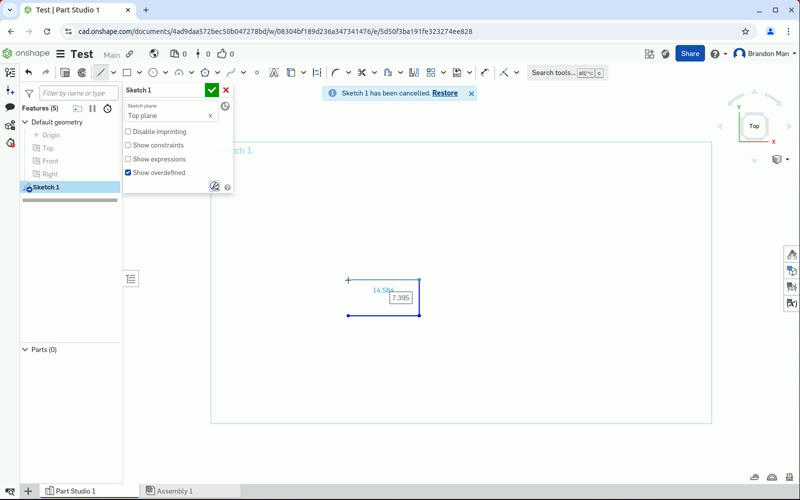
mouse_move(378, 279)
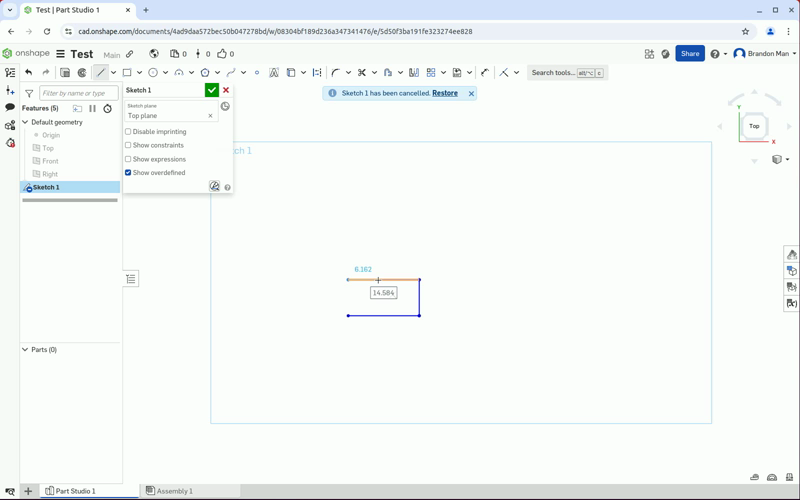
key_down(shift)
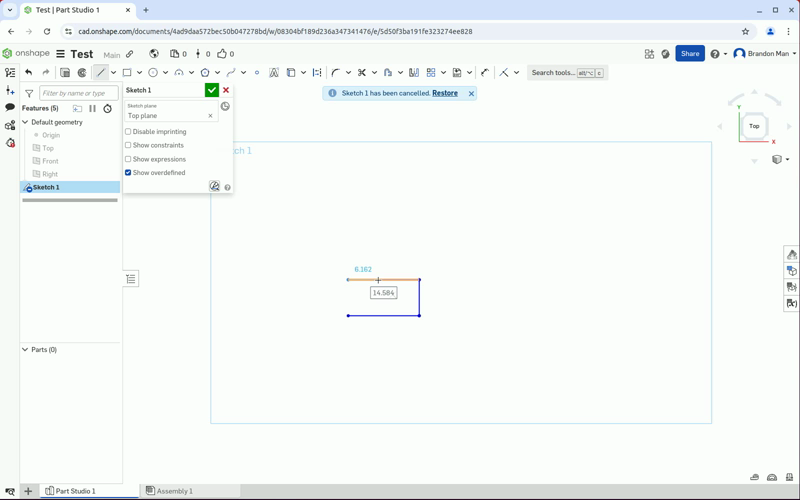
mouse_move(348, 315)
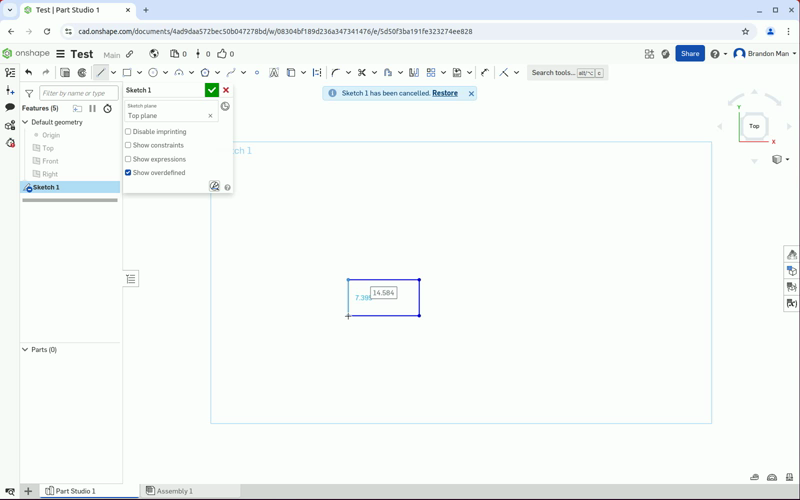
key_up(shift)
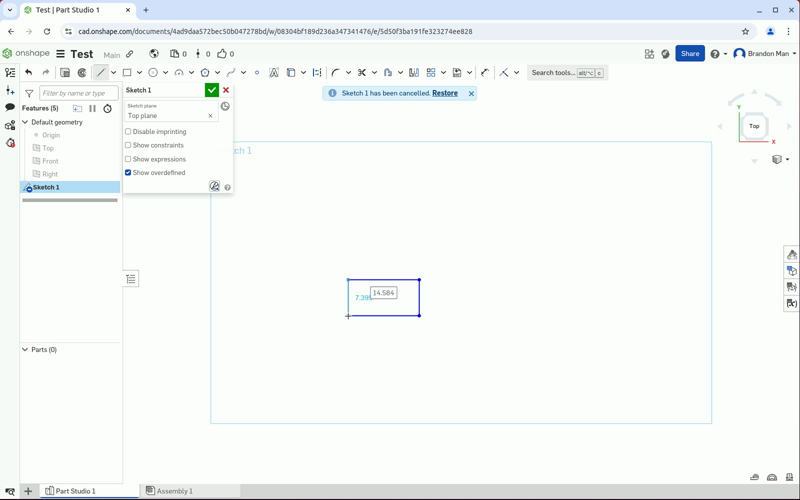
click(348, 315)
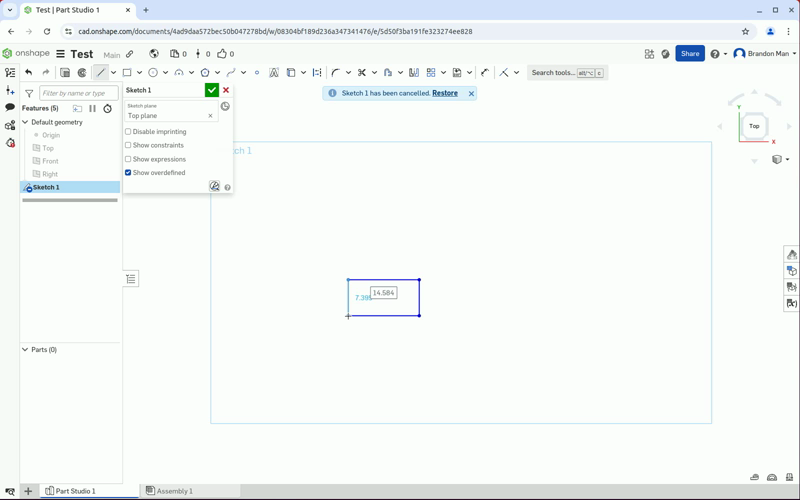
key(esc)
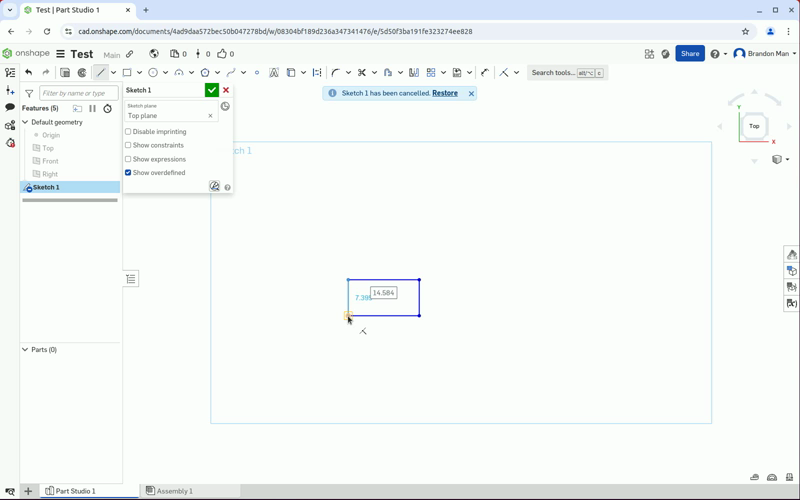
key(l)
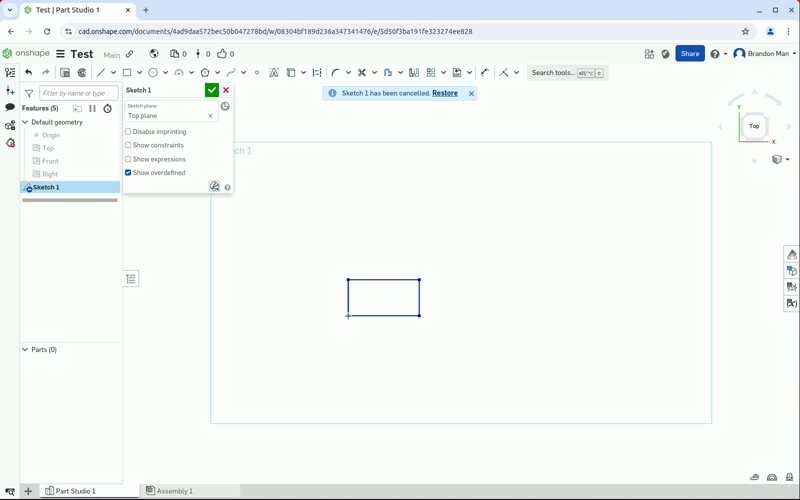
key_down(shift)
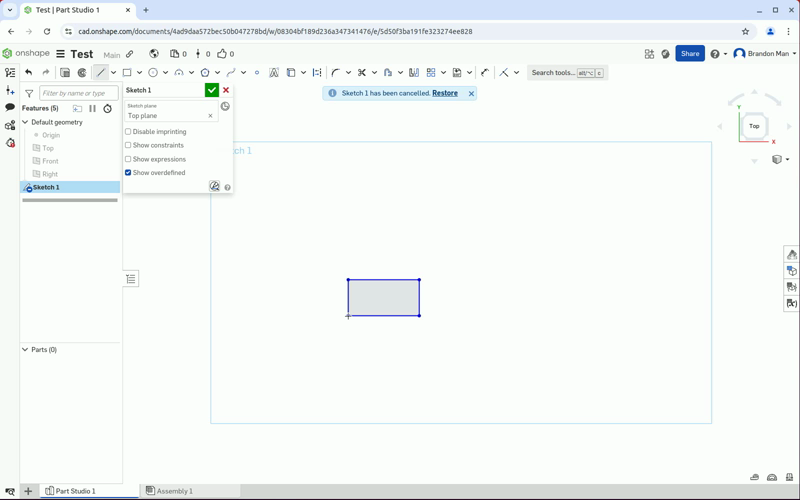
mouse_move(350, 313)
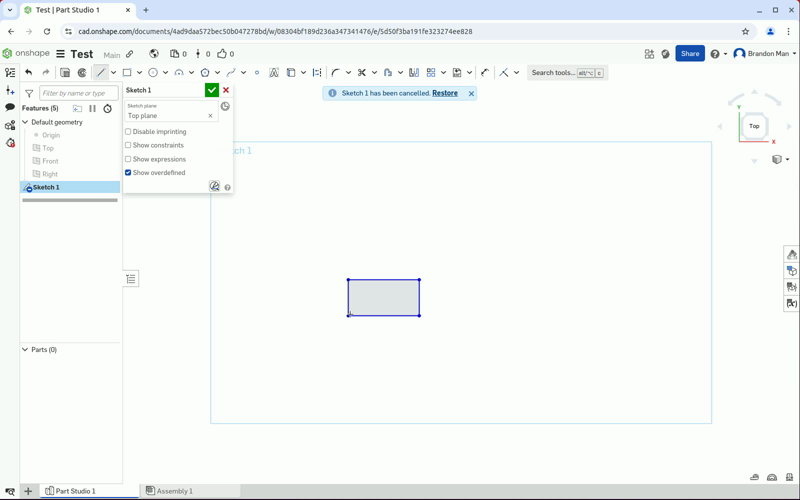
scroll(6)
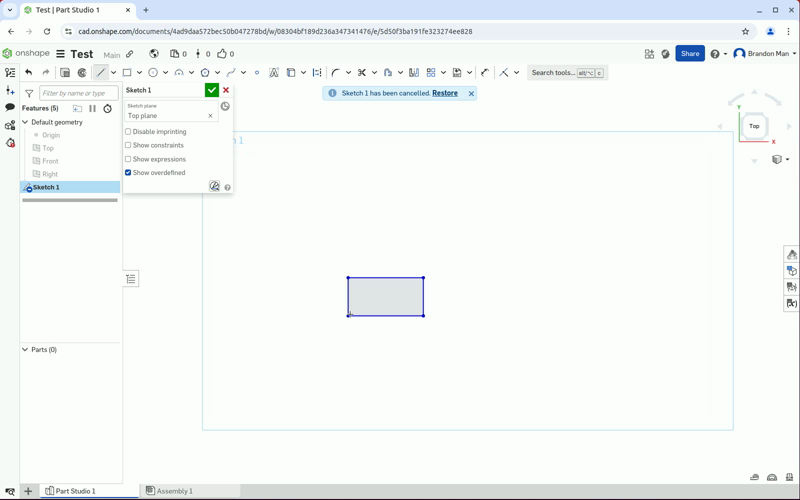
scroll(6)
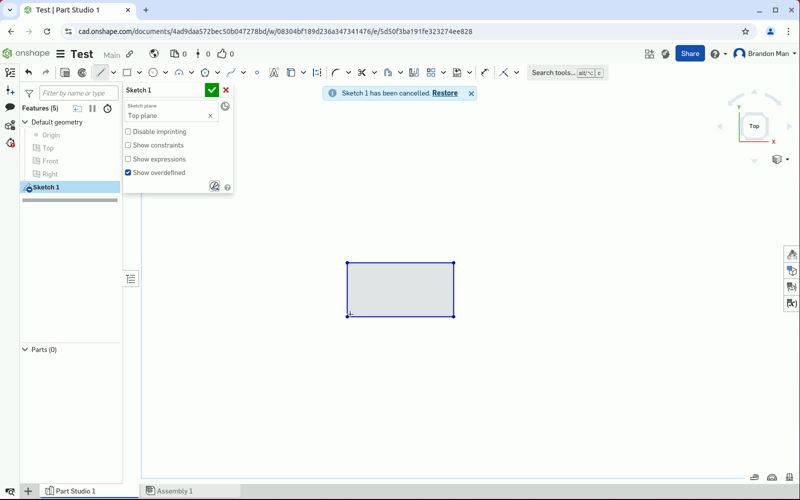
scroll(6)
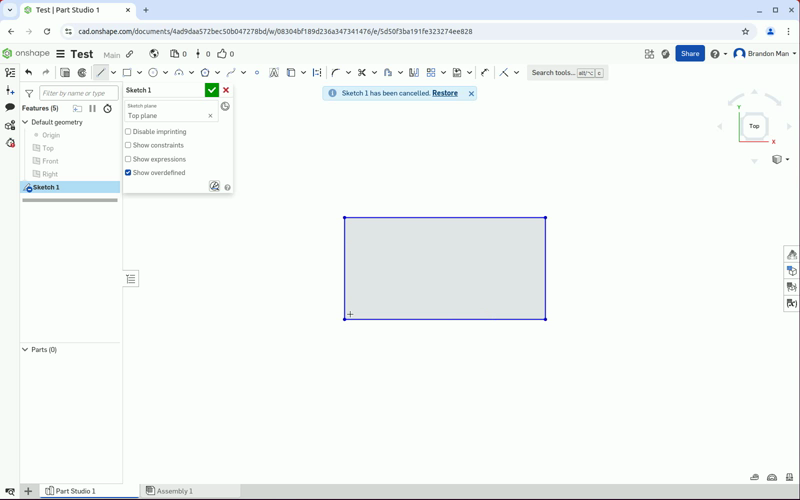
scroll(6)
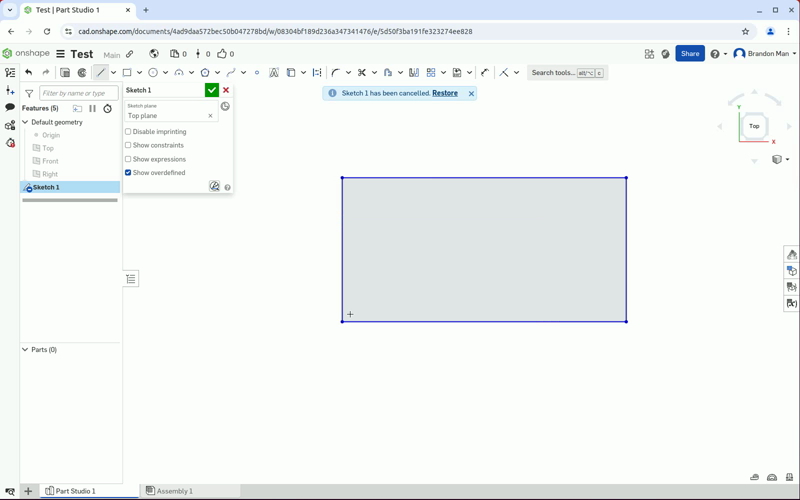
scroll(6)
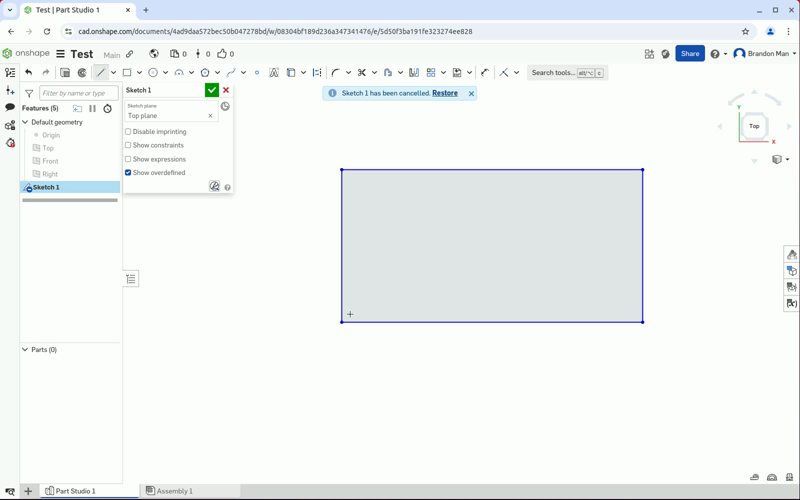
scroll(6)
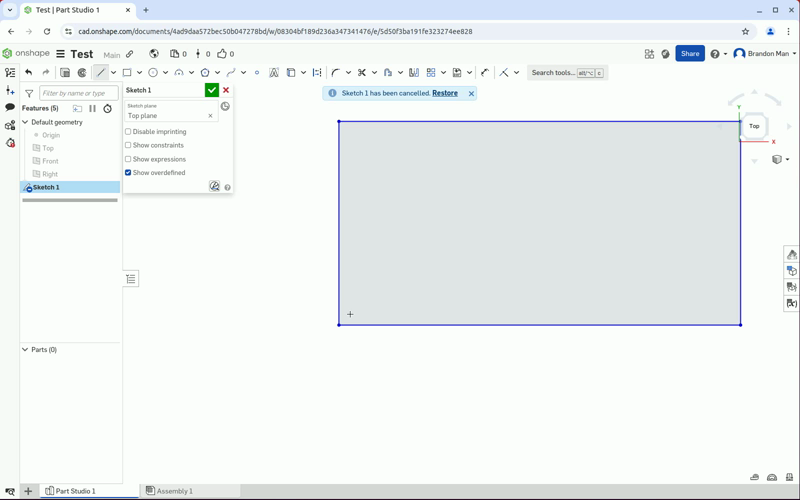
scroll(6)
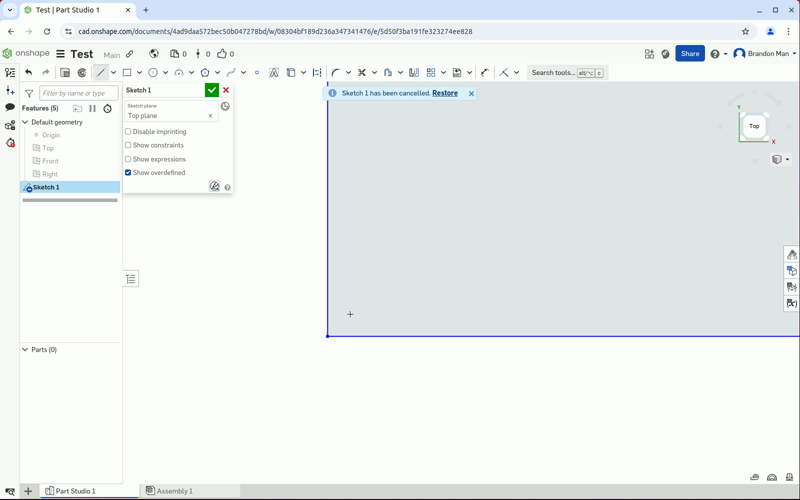
click(350, 313)
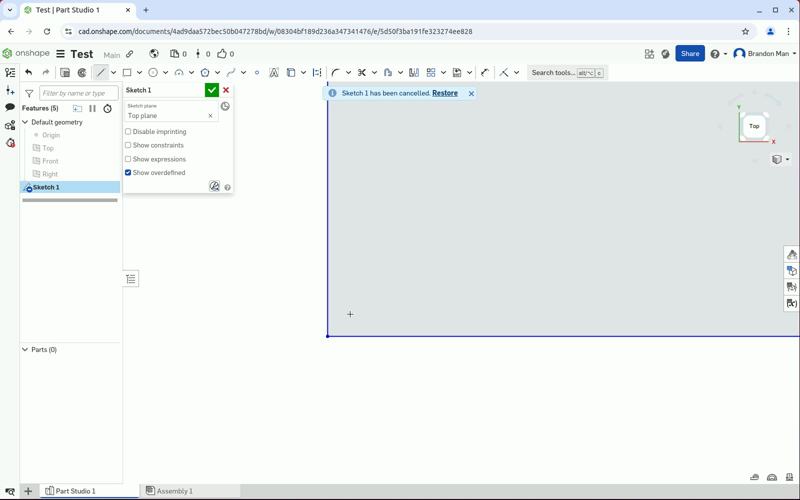
scroll(-6)
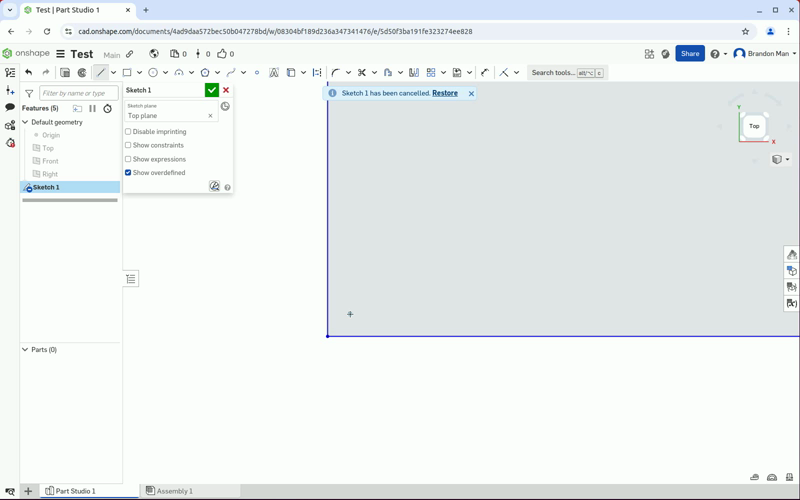
scroll(-6)
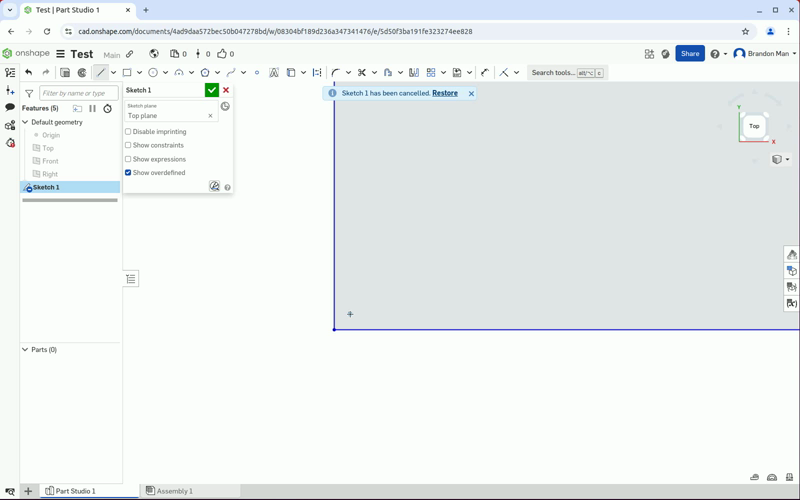
scroll(-6)
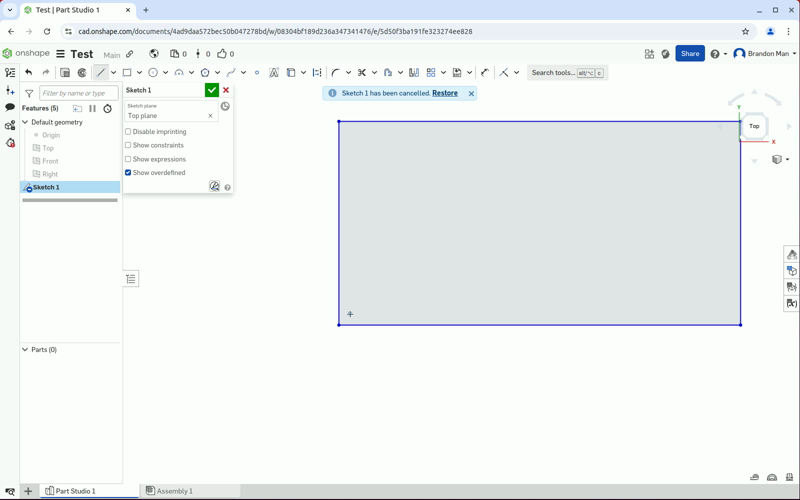
scroll(-6)
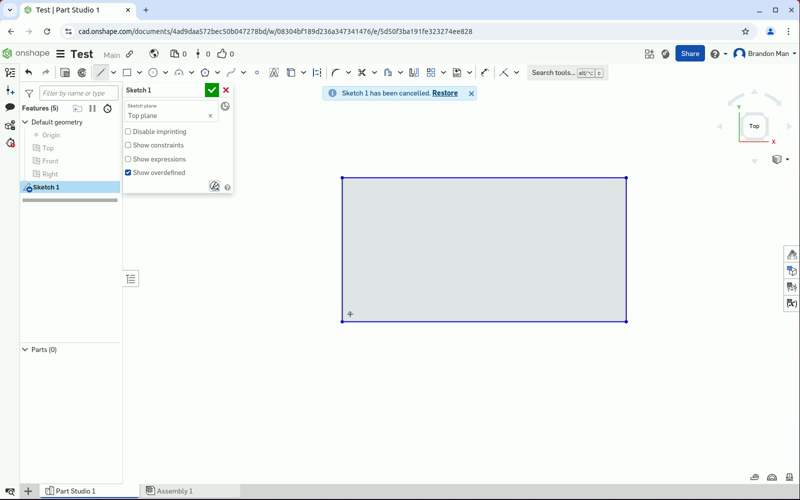
scroll(-6)
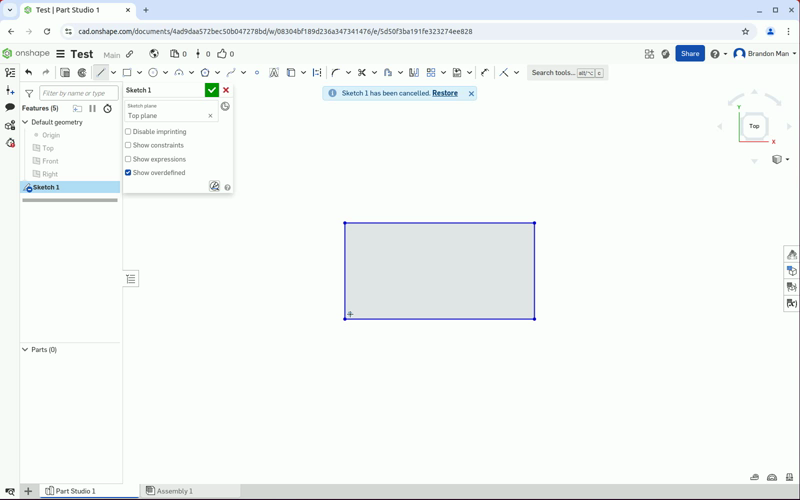
scroll(-6)
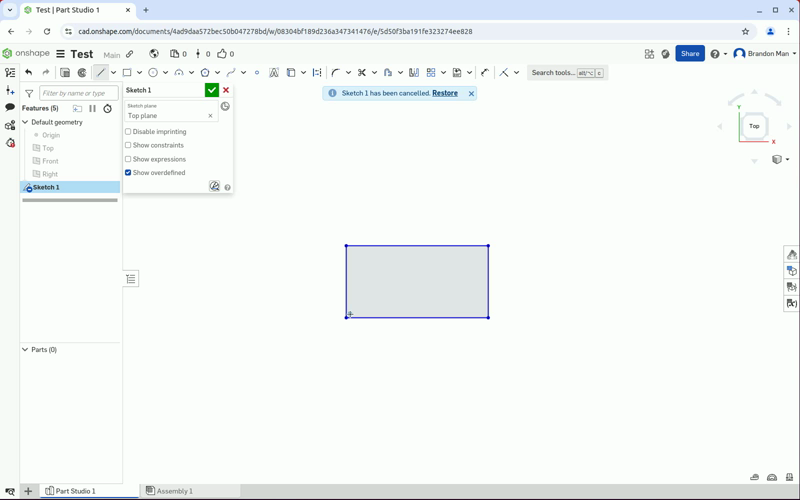
scroll(-6)
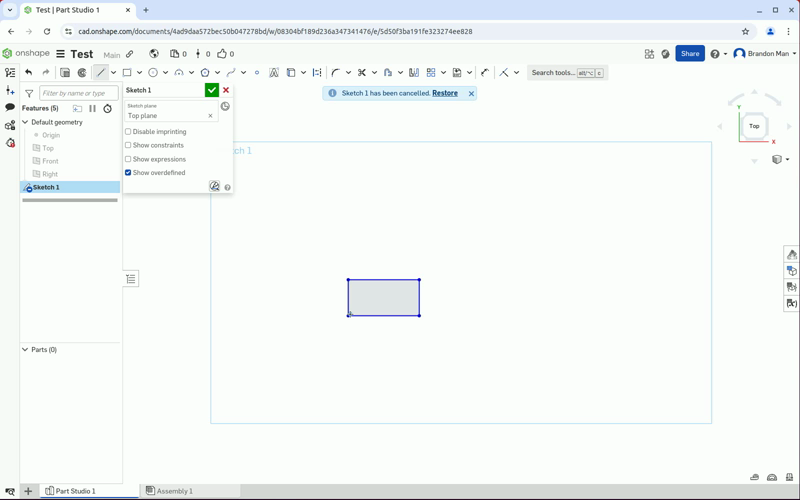
key_up(shift)
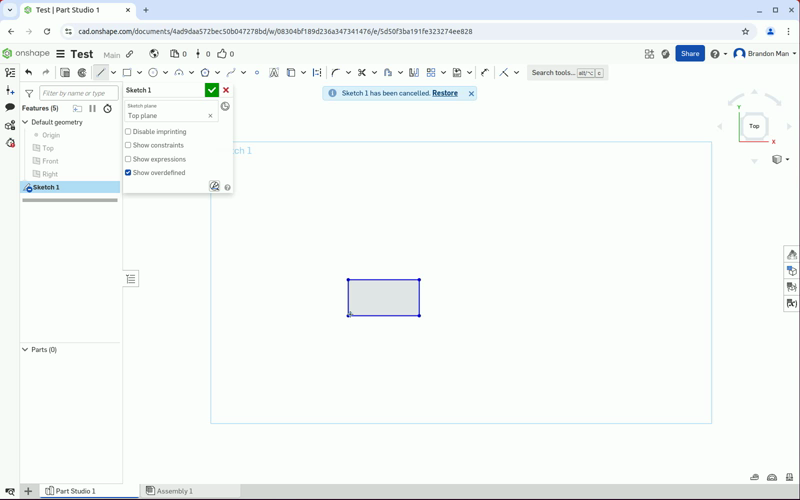
key_down(shift)
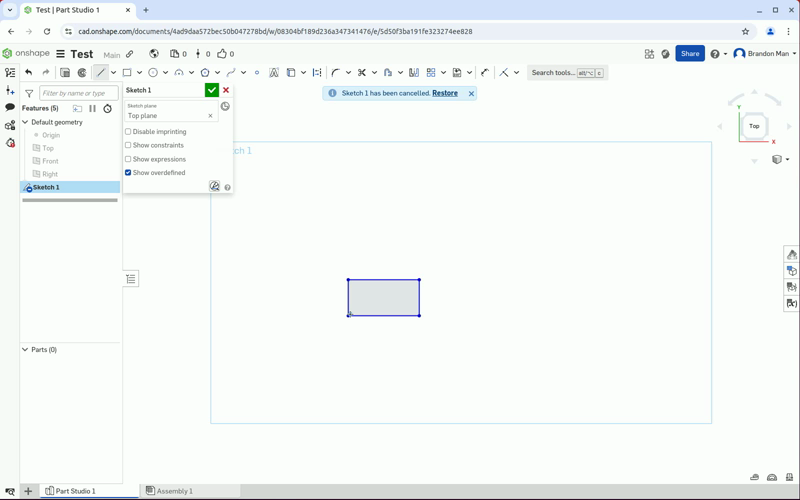
mouse_move(380, 313)
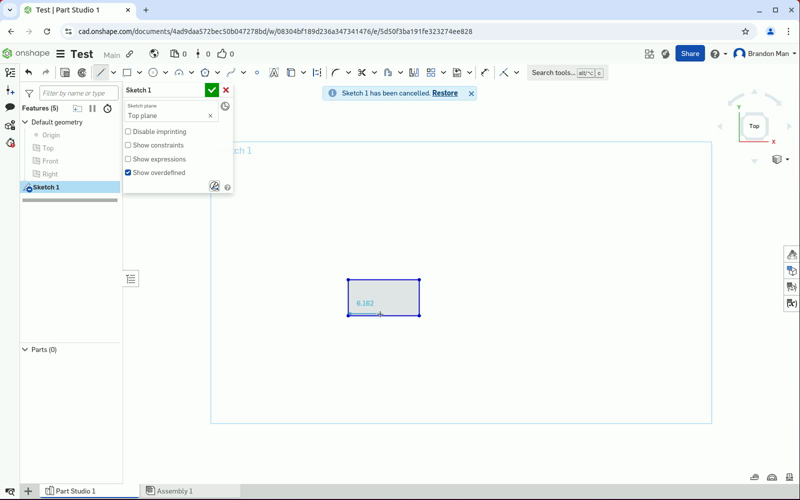
mouse_move(352, 313)
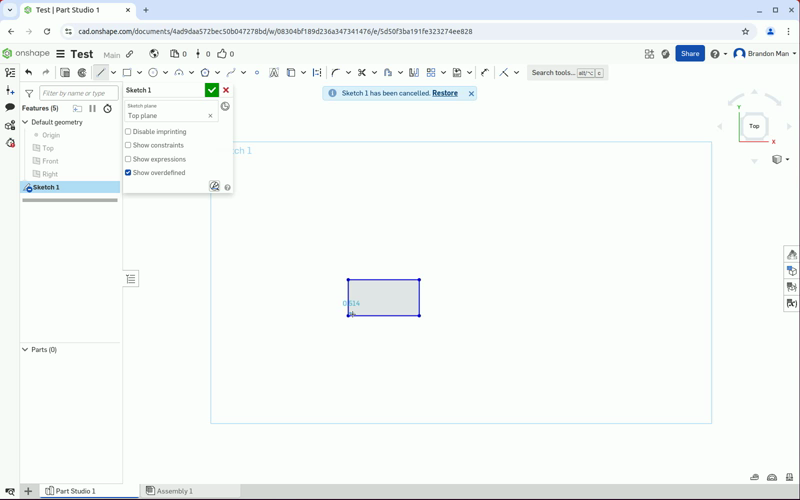
scroll(6)
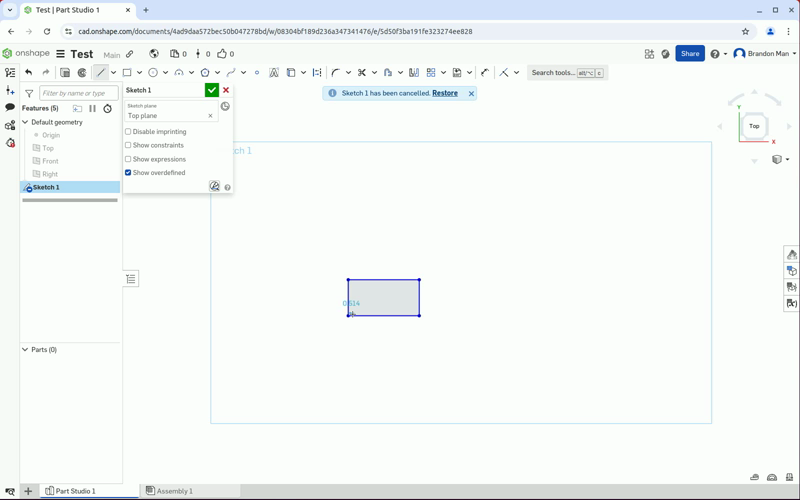
scroll(6)
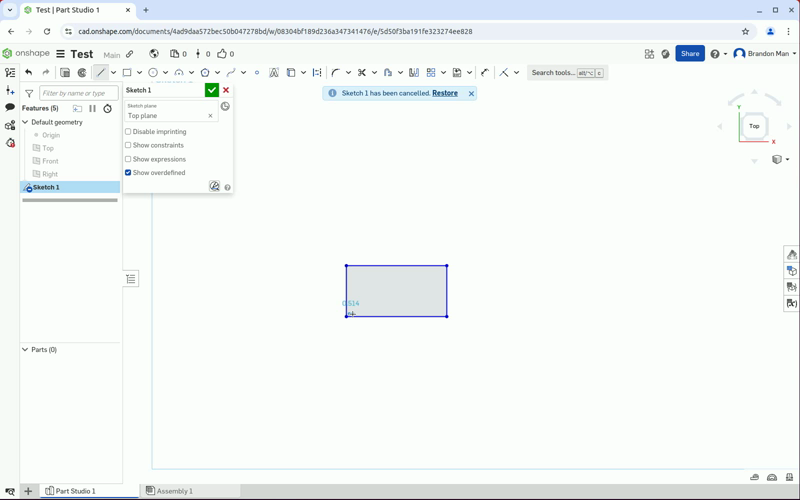
scroll(6)
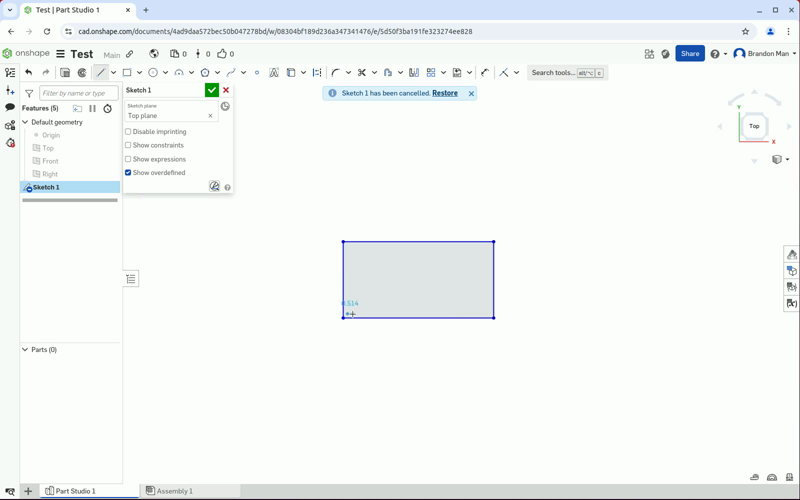
scroll(6)
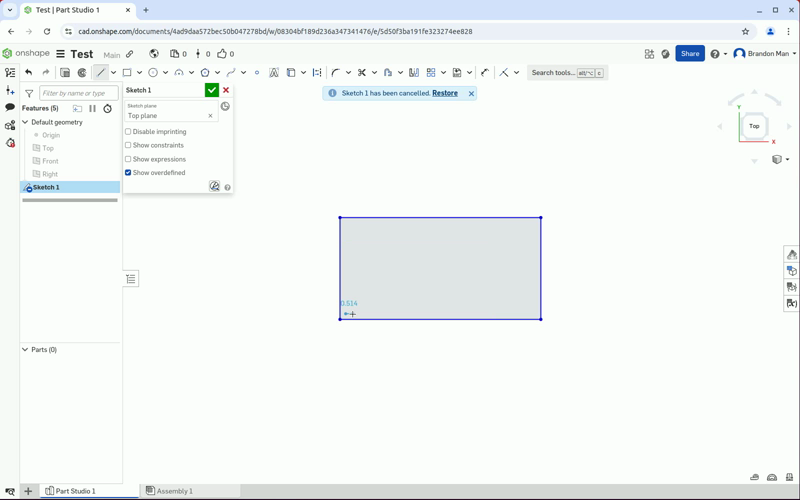
scroll(6)
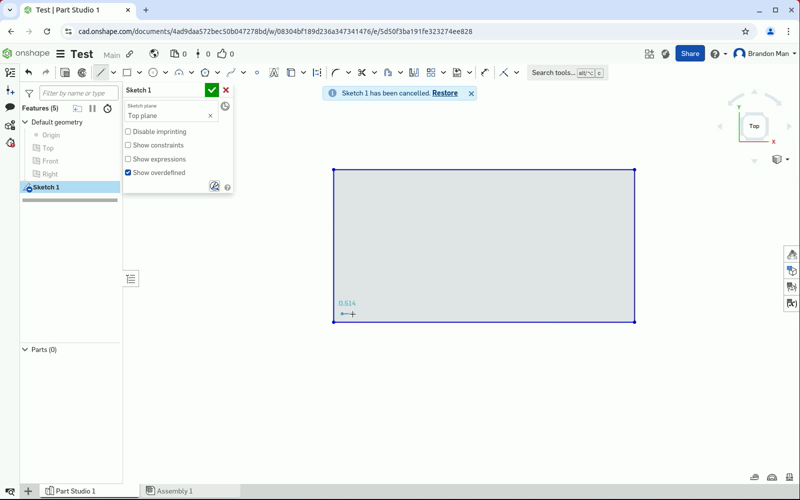
scroll(6)
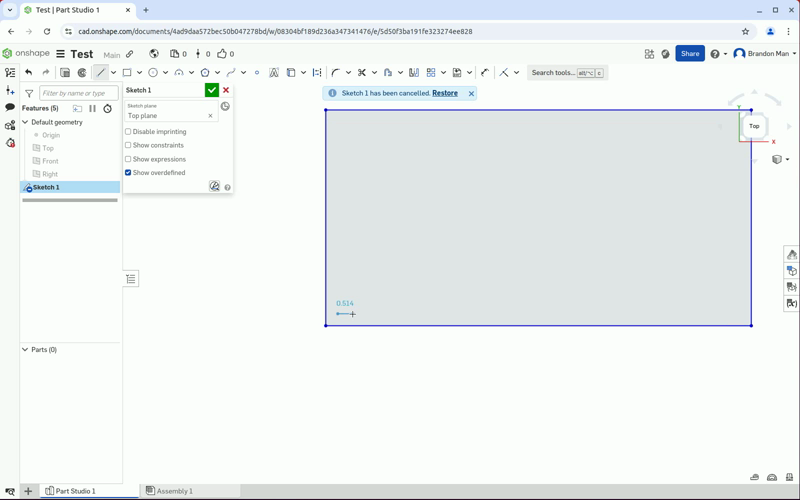
scroll(6)
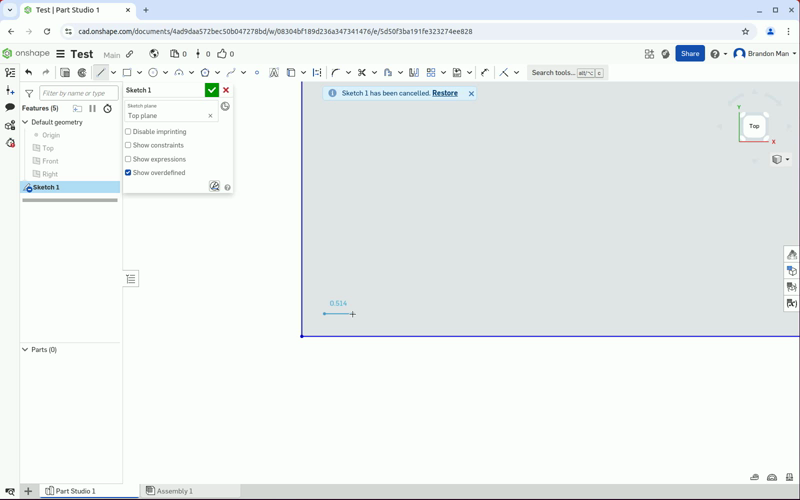
click(352, 313)
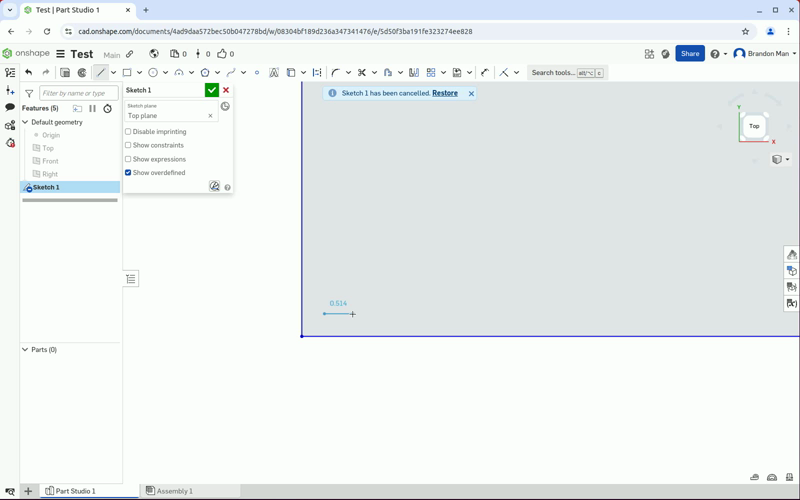
scroll(-6)
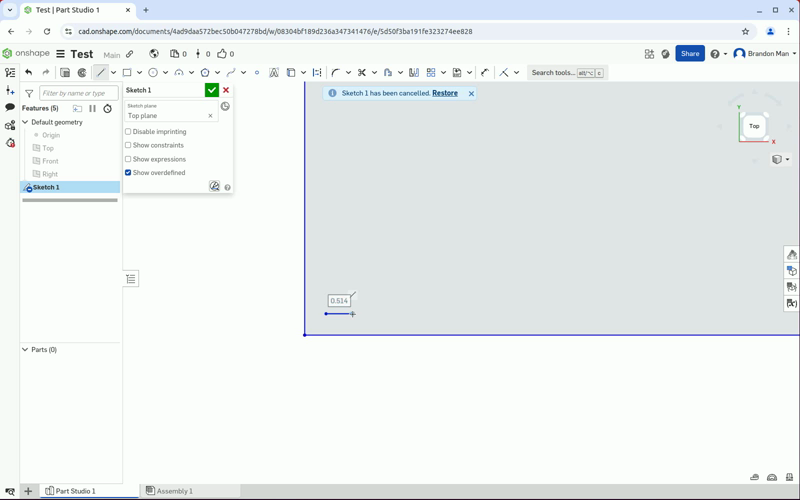
scroll(-6)
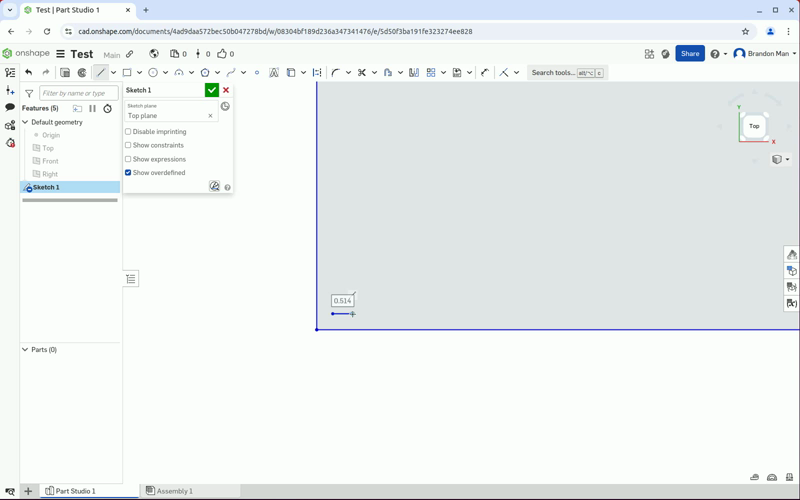
scroll(-6)
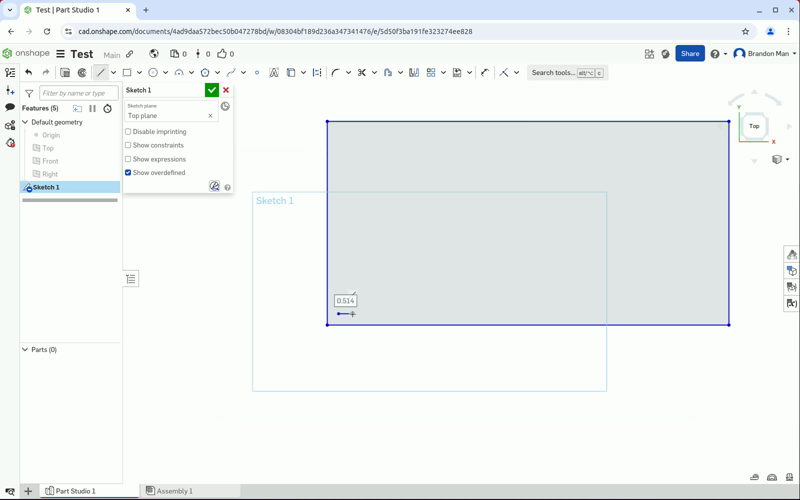
scroll(-6)
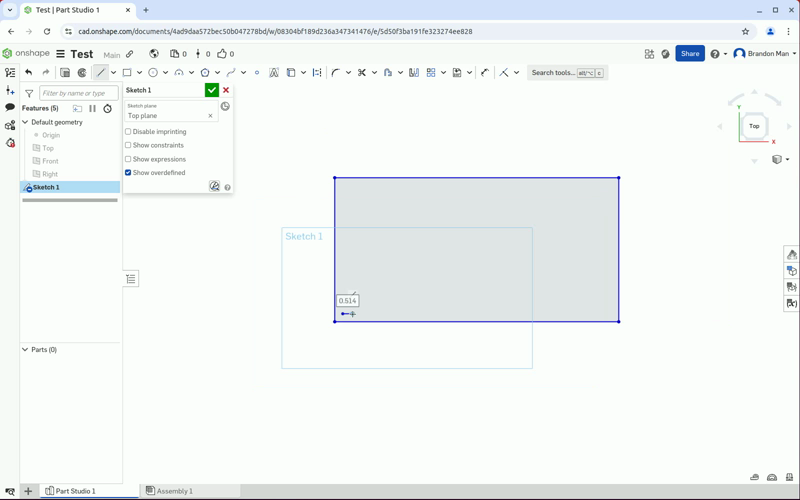
scroll(-6)
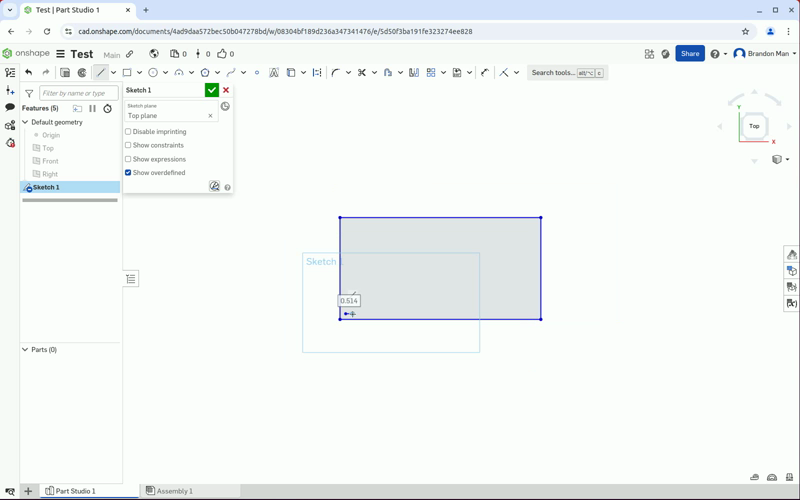
scroll(-6)
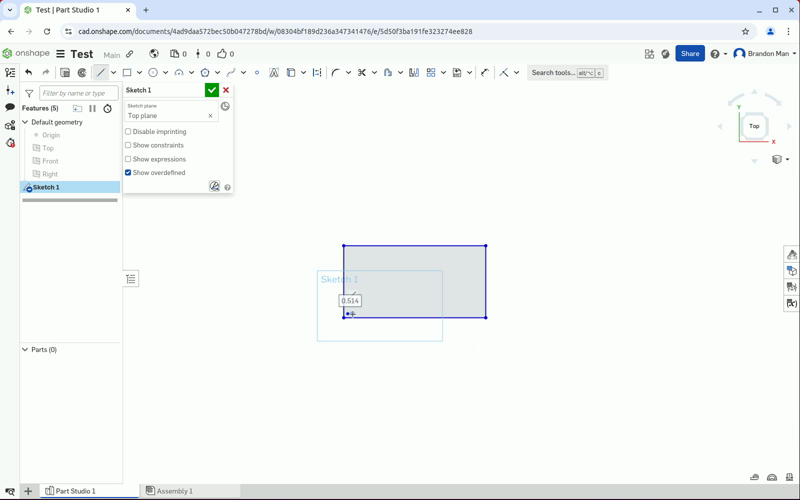
scroll(-6)
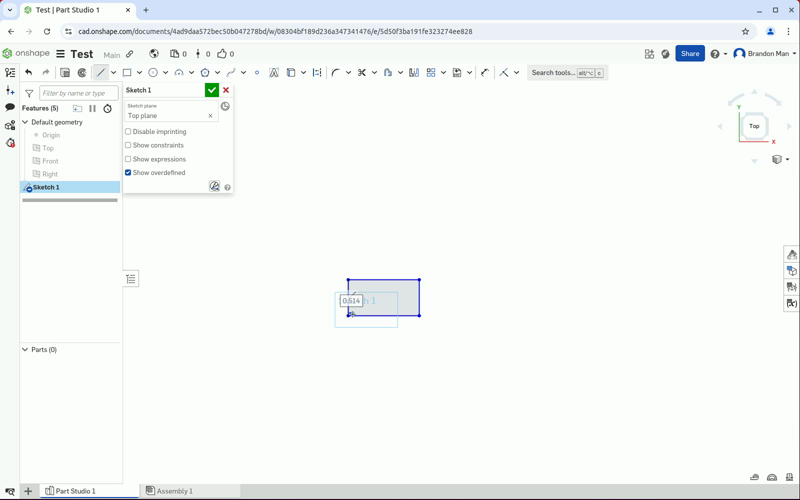
key_up(shift)
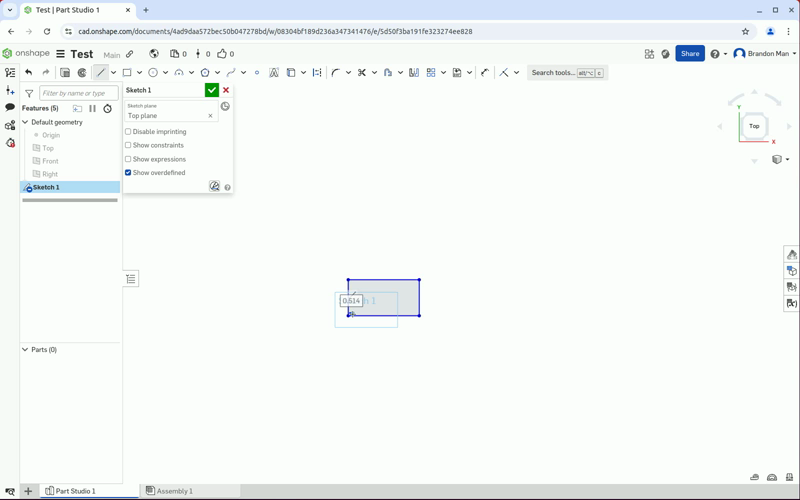
key_down(shift)
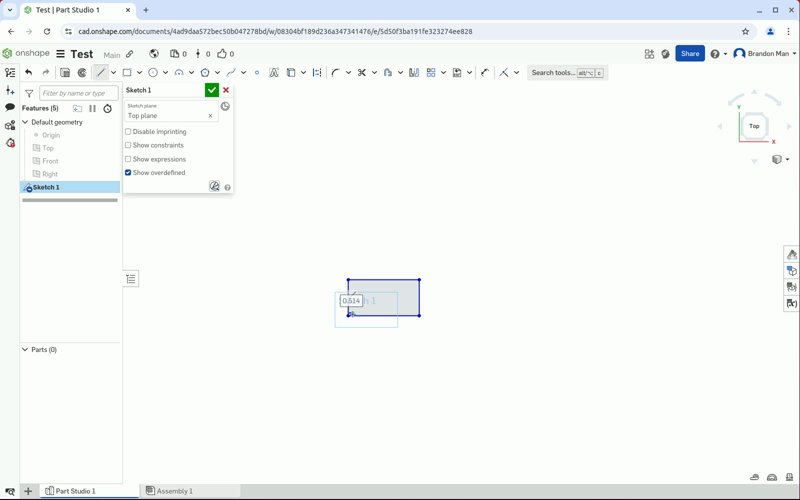
mouse_move(382, 313)
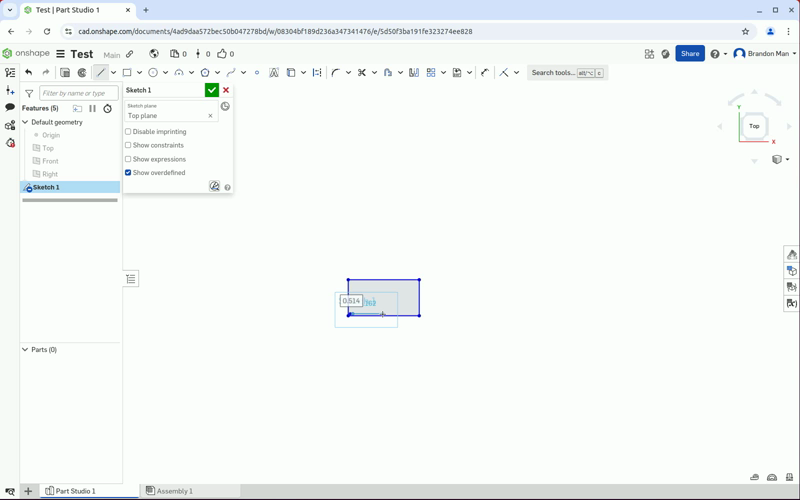
mouse_move(352, 311)
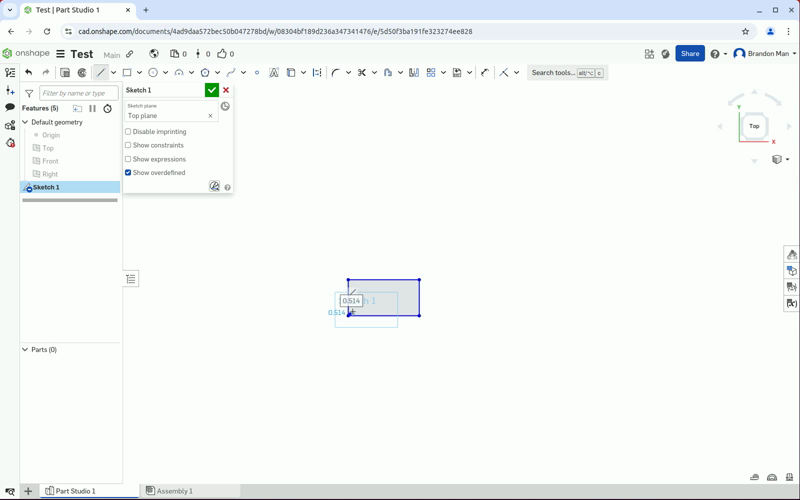
scroll(6)
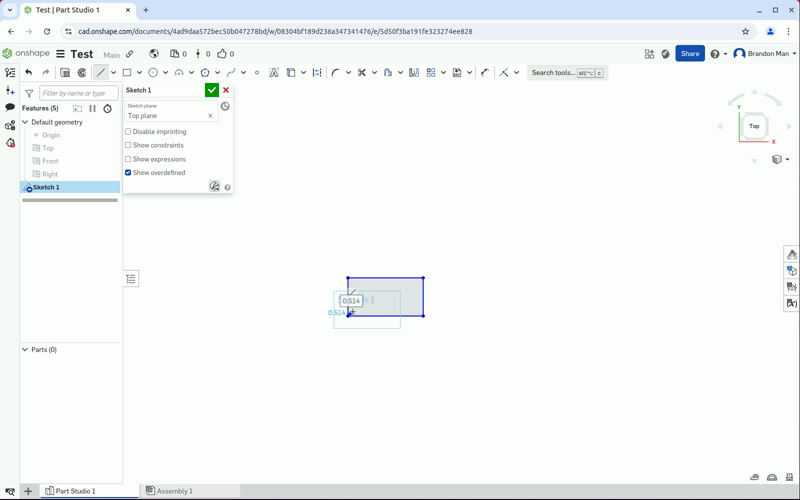
scroll(6)
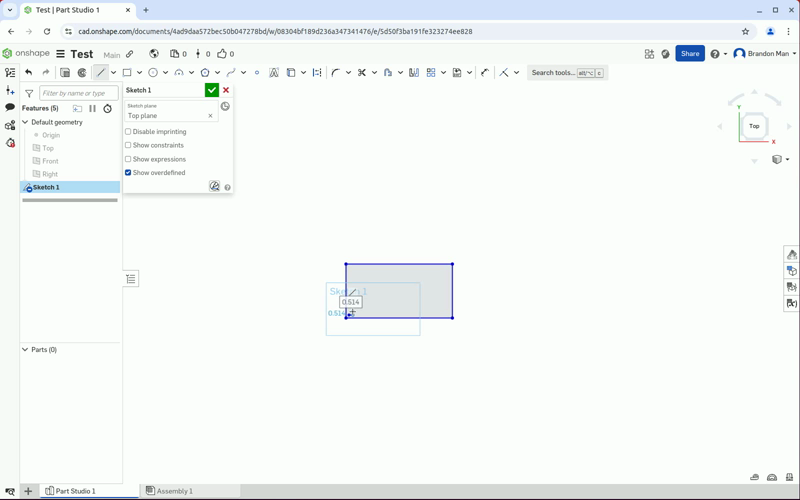
scroll(6)
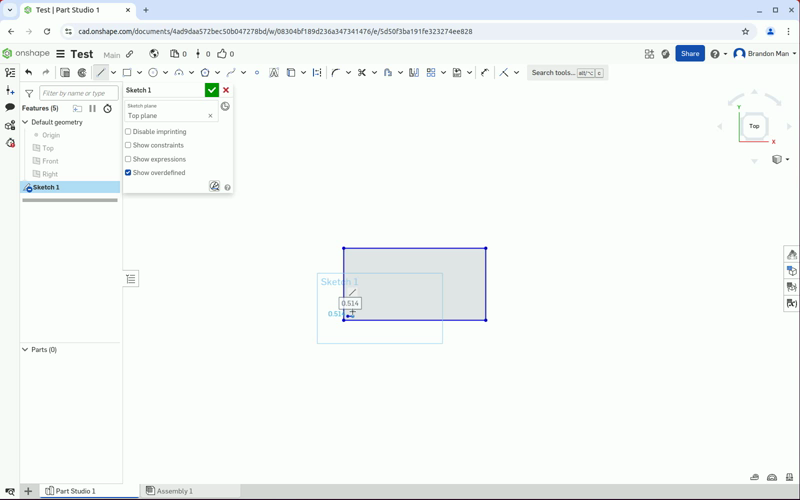
scroll(6)
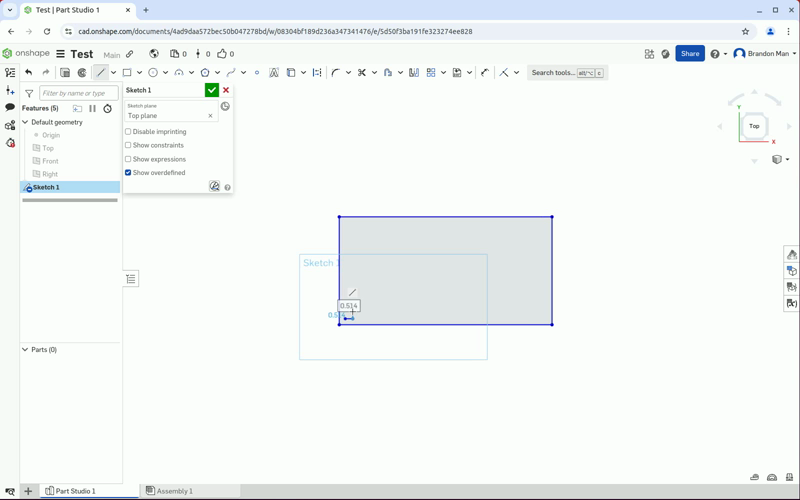
scroll(6)
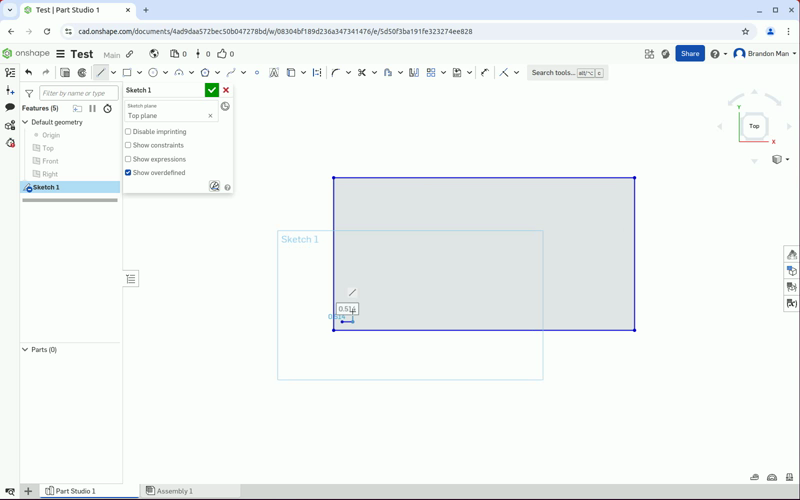
scroll(6)
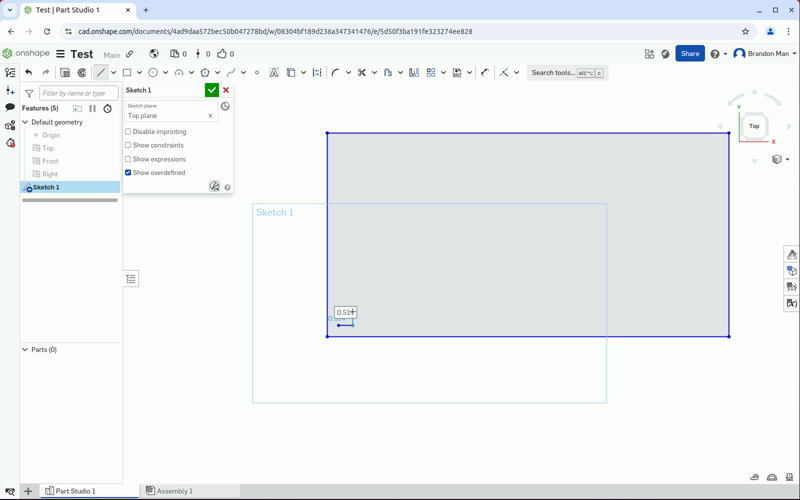
scroll(6)
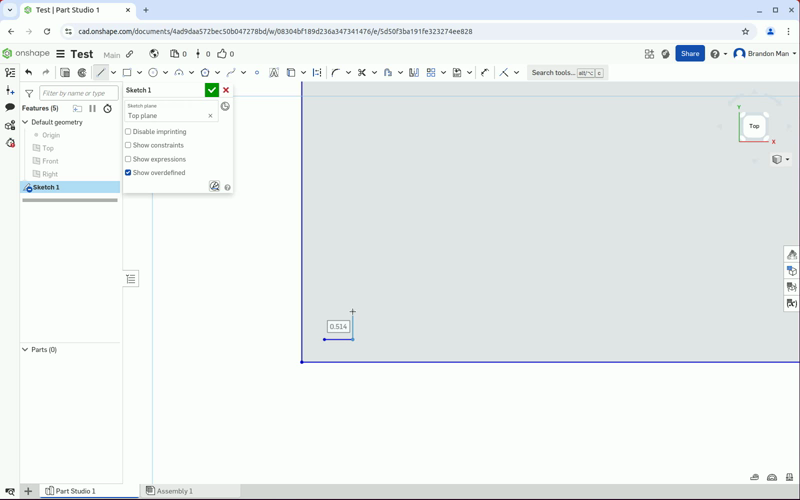
click(352, 311)
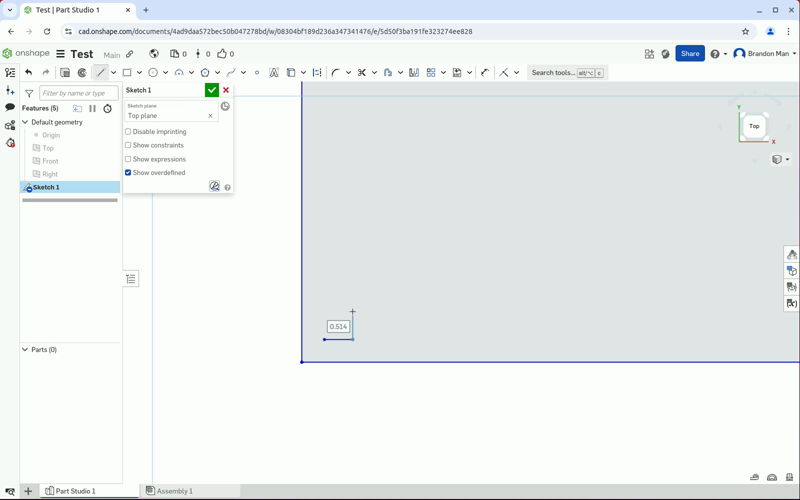
scroll(-6)
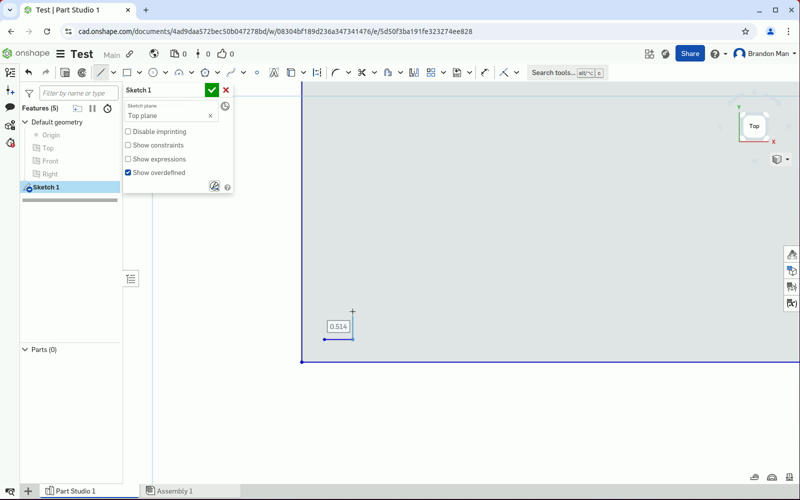
scroll(-6)
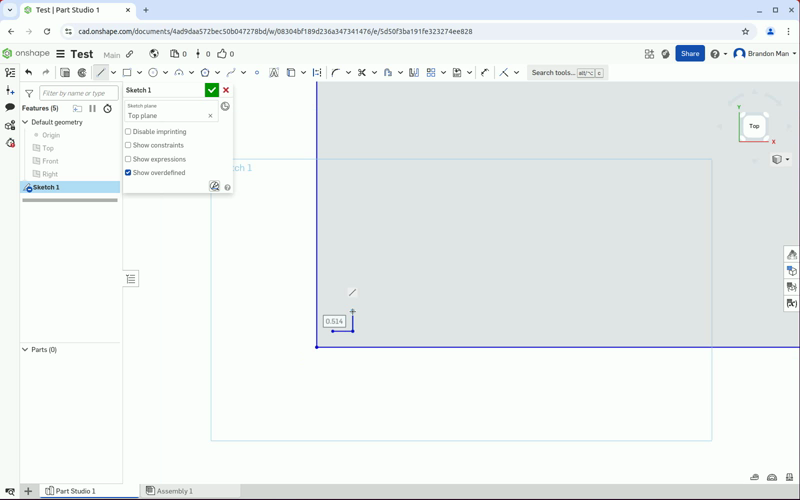
scroll(-6)
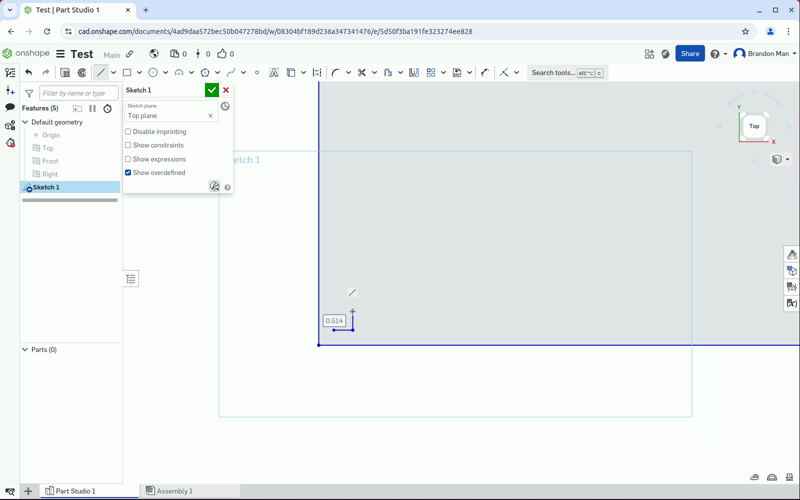
scroll(-6)
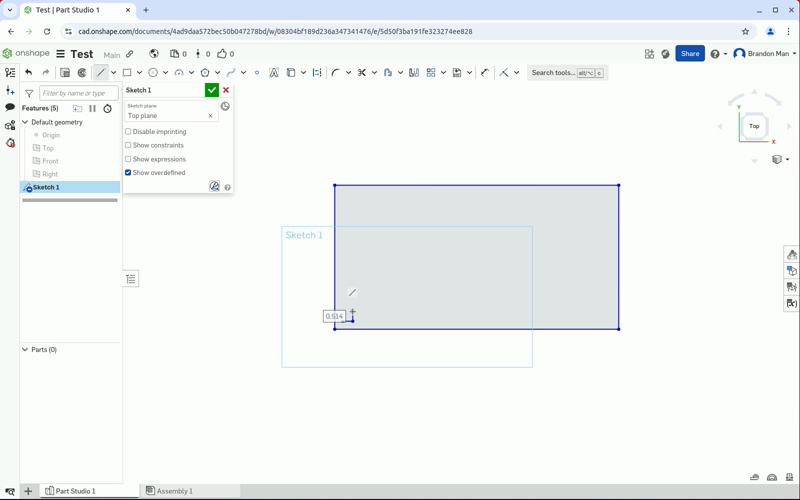
scroll(-6)
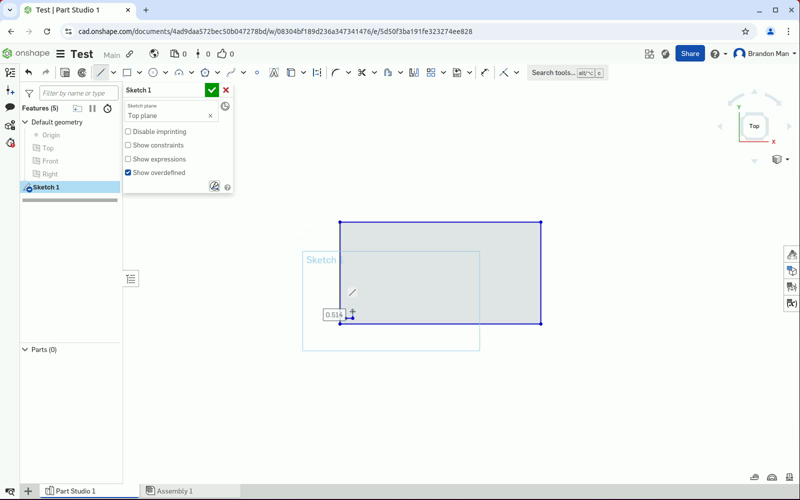
scroll(-6)
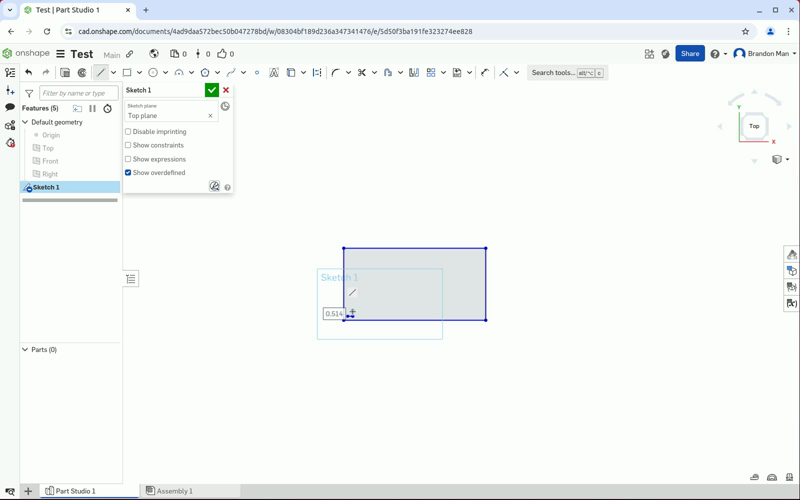
scroll(-6)
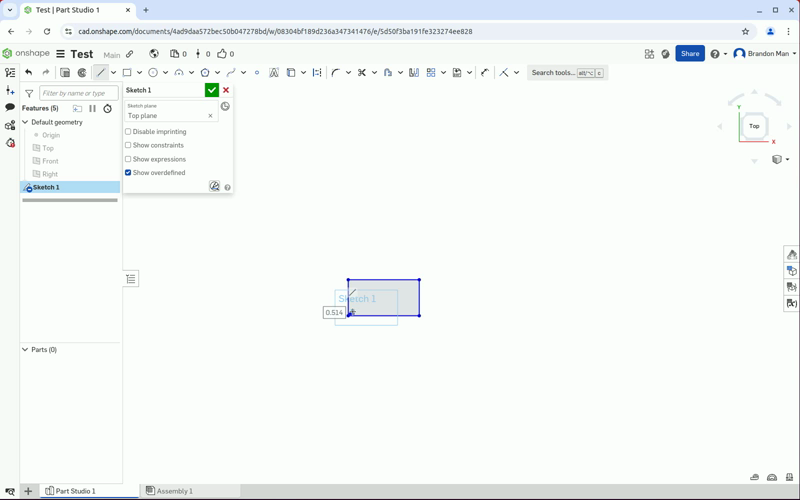
key_up(shift)
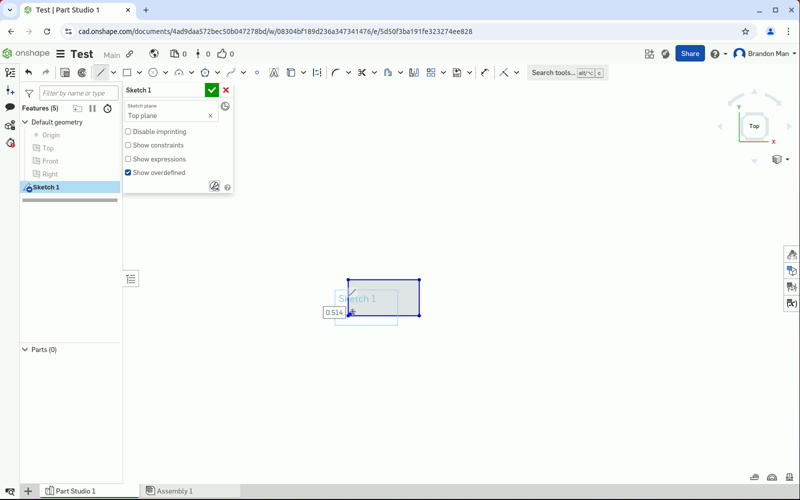
key_down(shift)
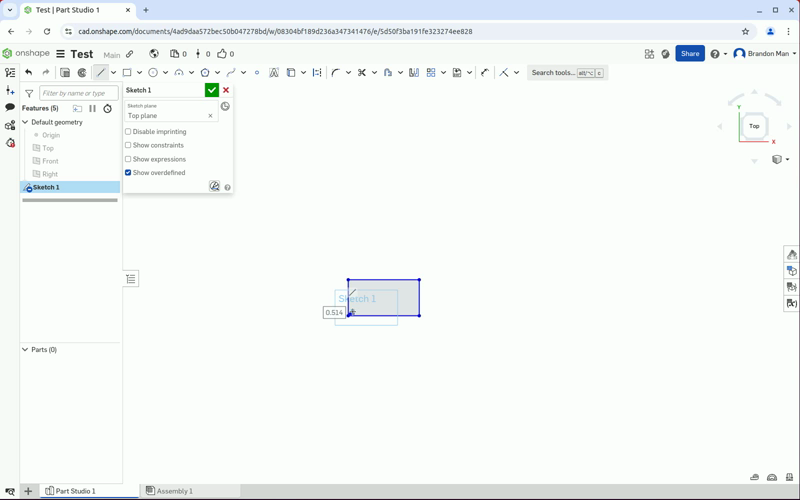
mouse_move(382, 311)
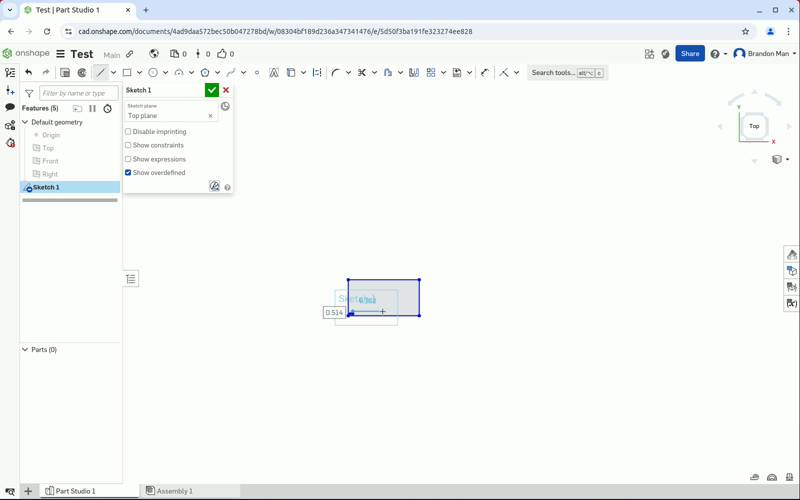
mouse_move(350, 311)
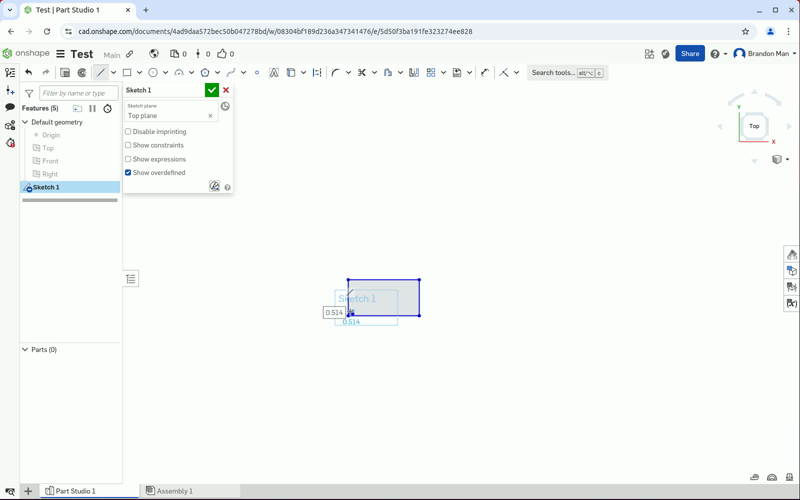
scroll(6)
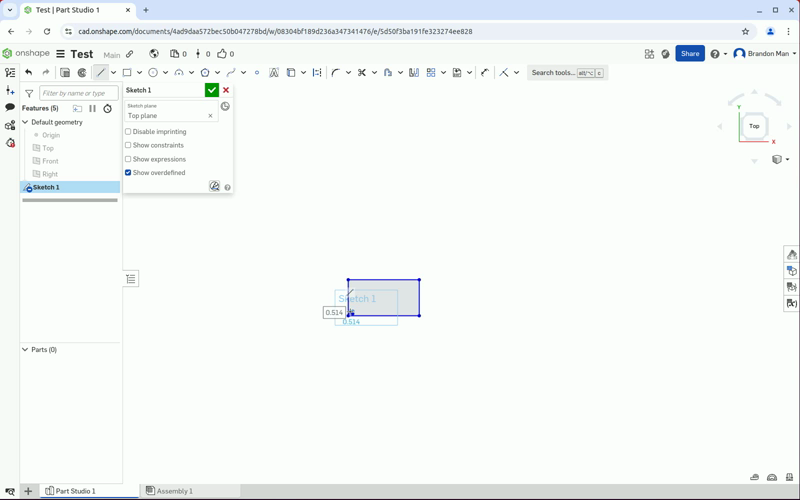
scroll(6)
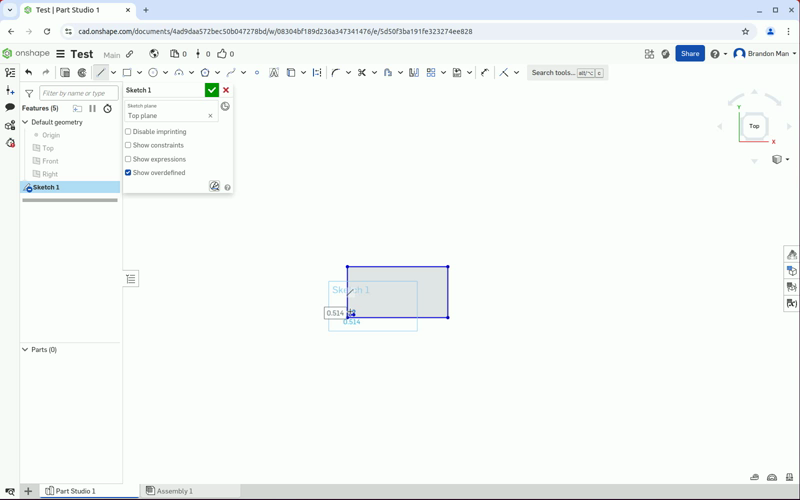
scroll(6)
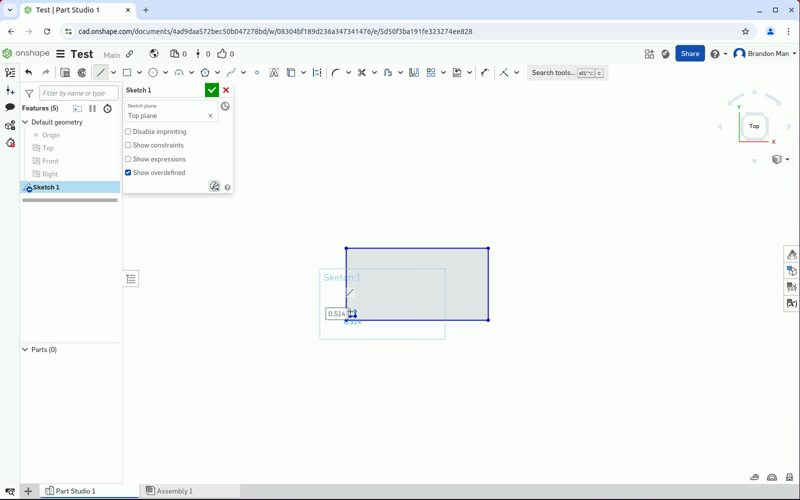
scroll(6)
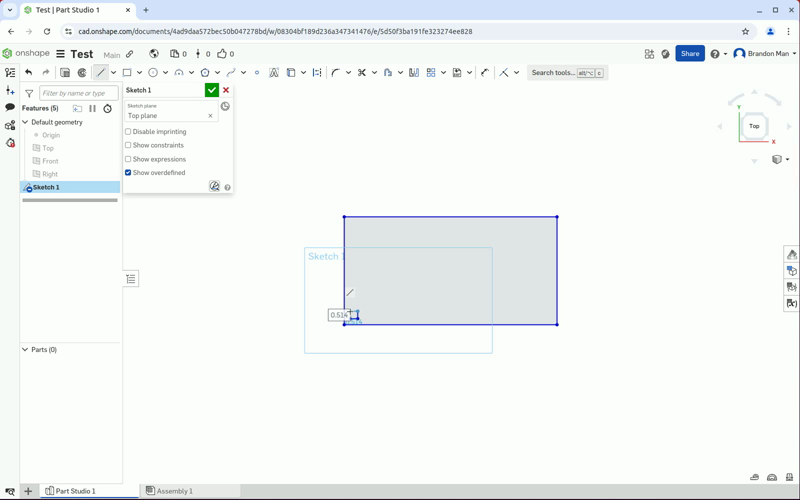
scroll(6)
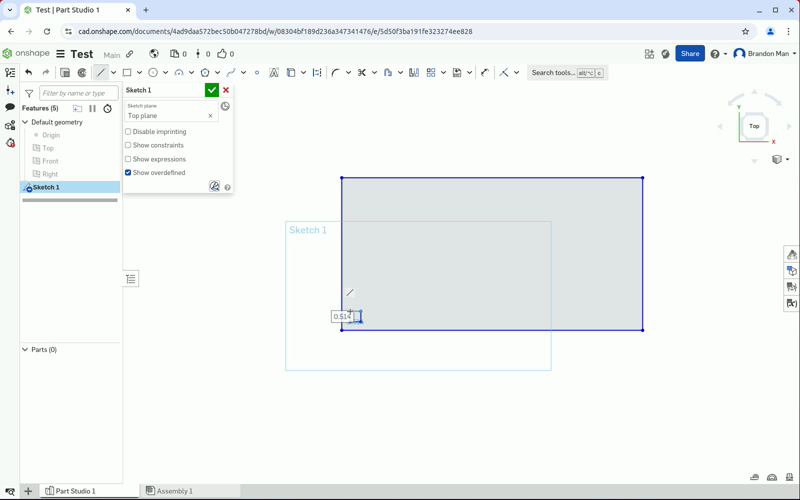
scroll(6)
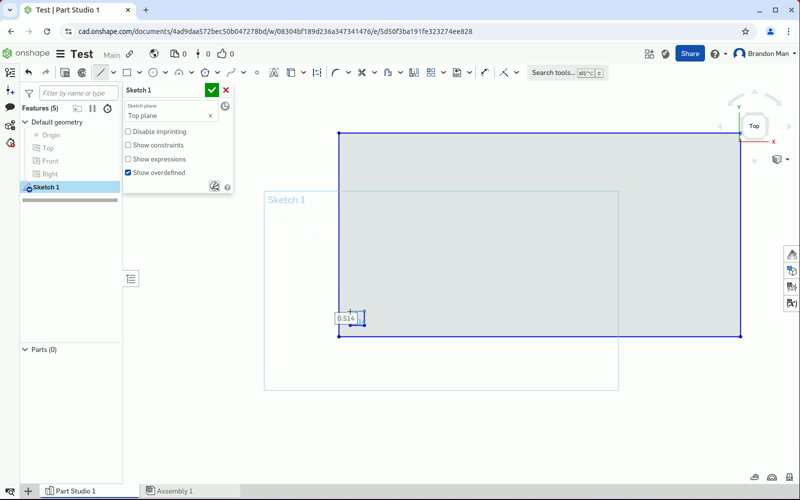
scroll(6)
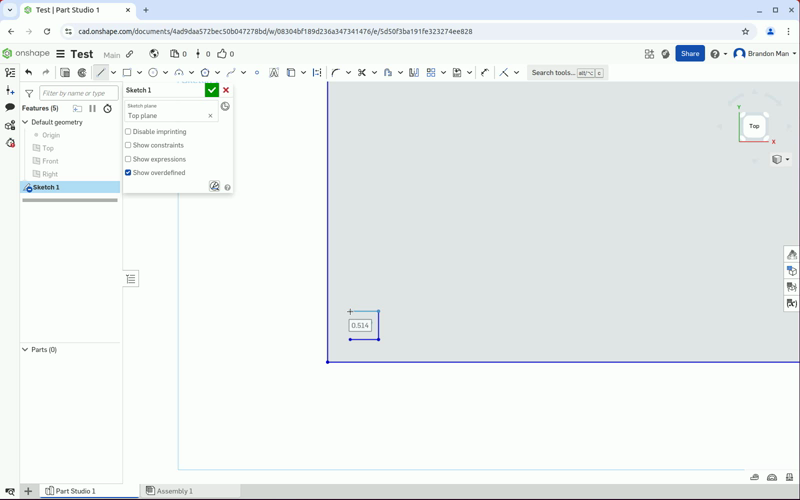
click(350, 311)
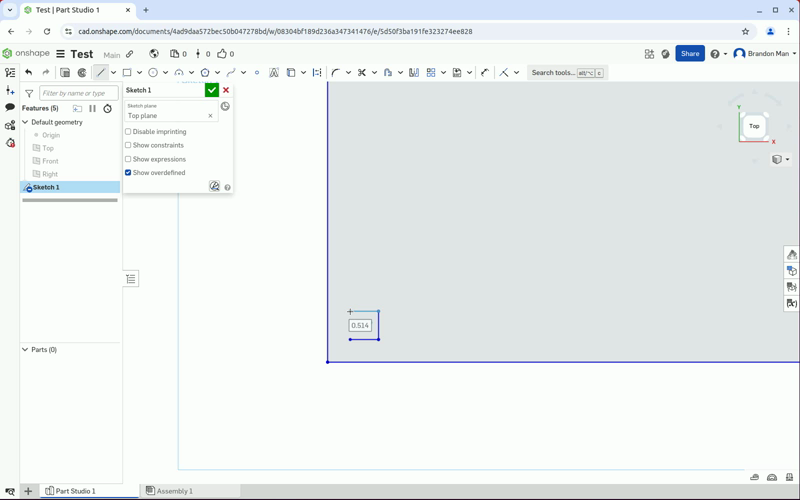
scroll(-6)
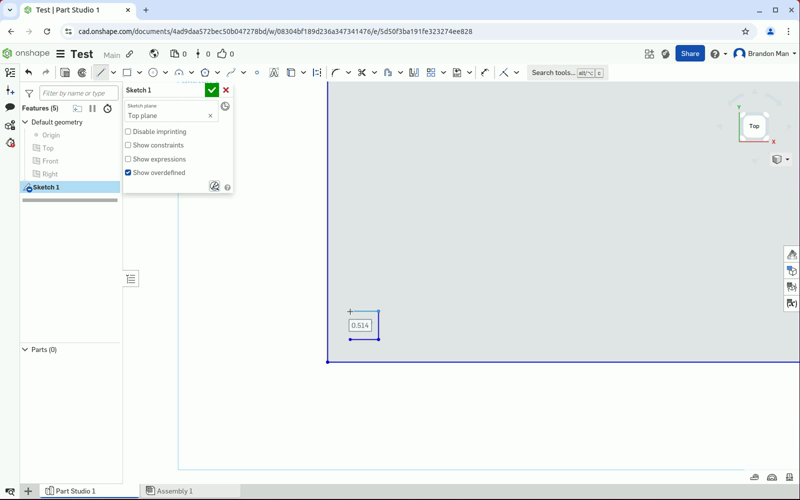
scroll(-6)
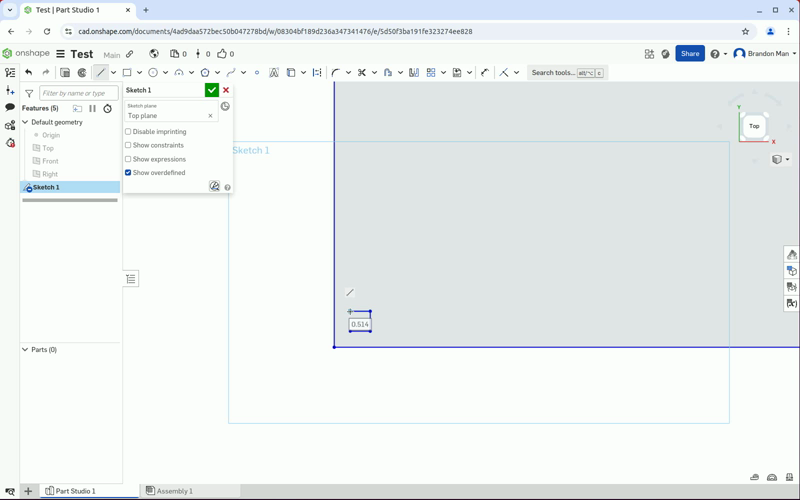
scroll(-6)
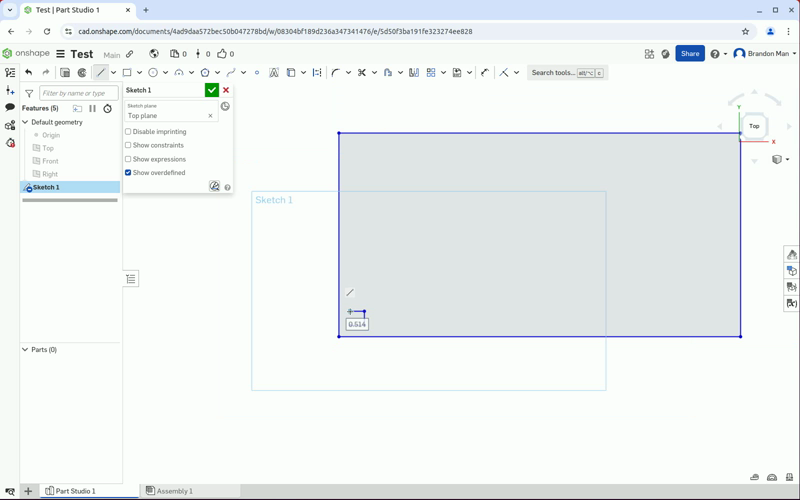
scroll(-6)
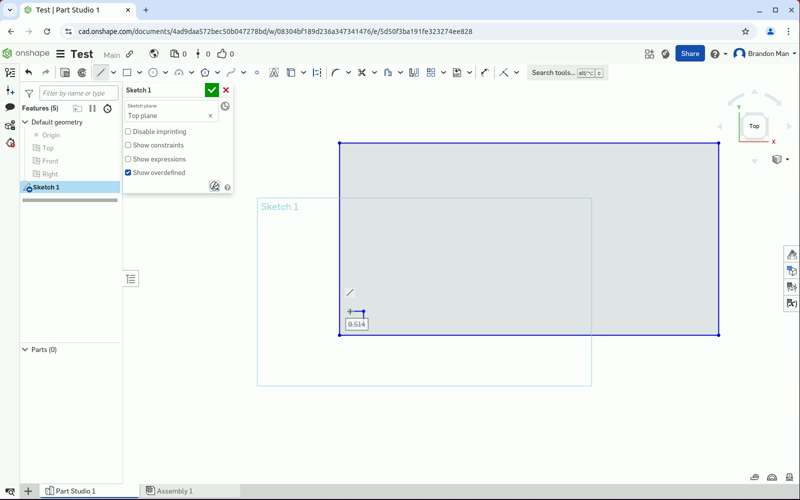
scroll(-6)
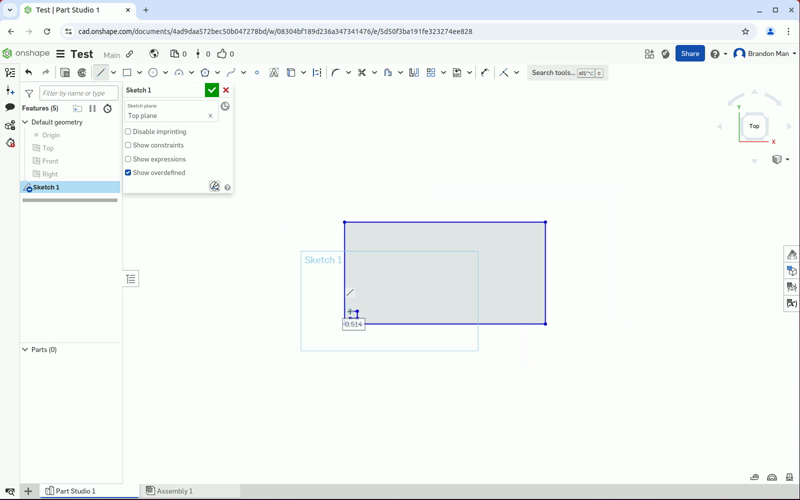
scroll(-6)
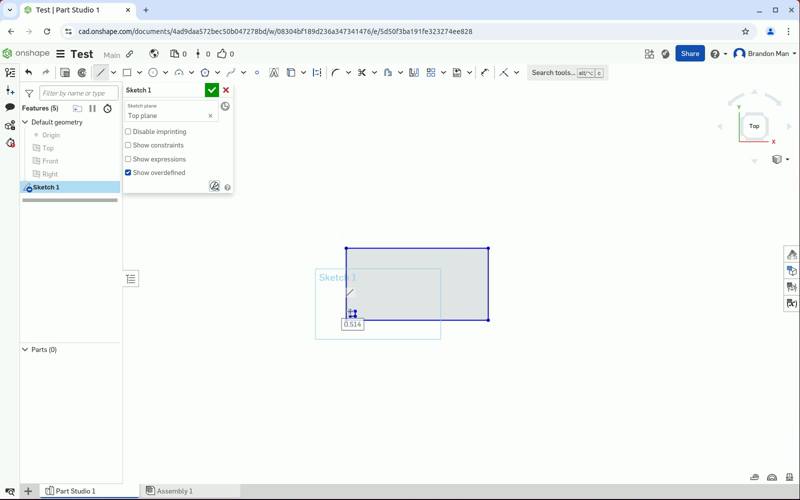
scroll(-6)
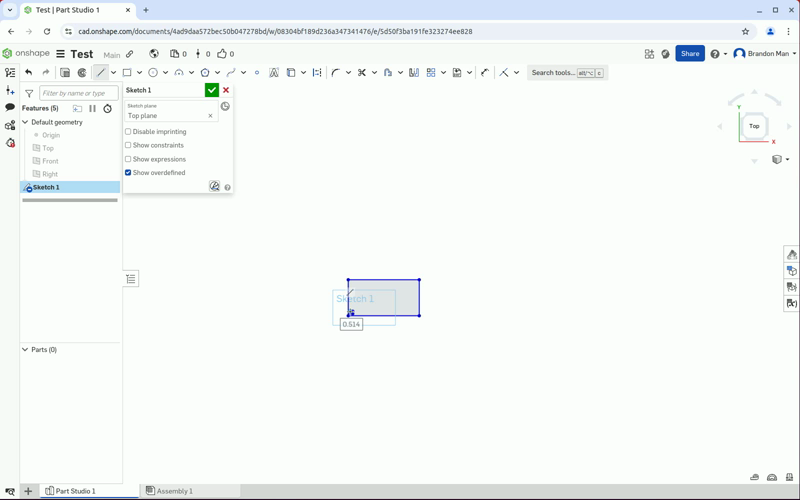
key_up(shift)
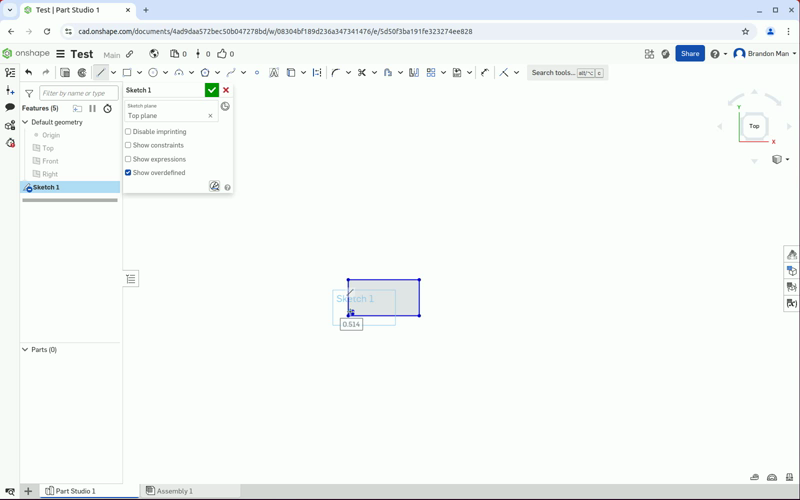
mouse_move(380, 311)
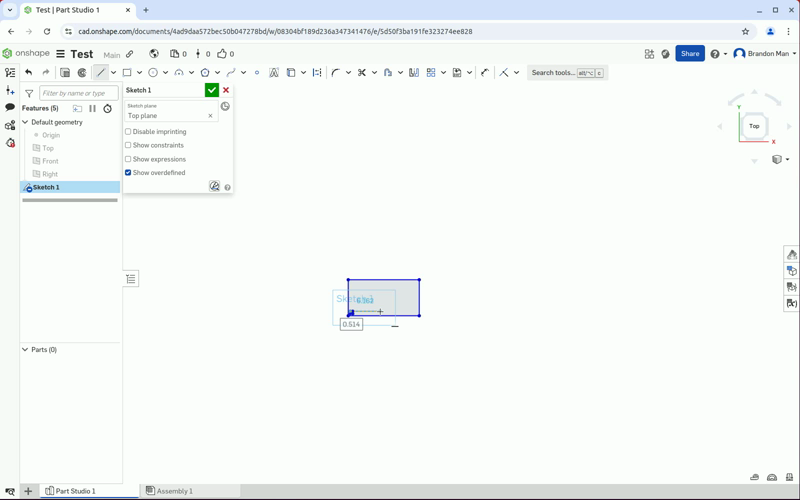
key_down(shift)
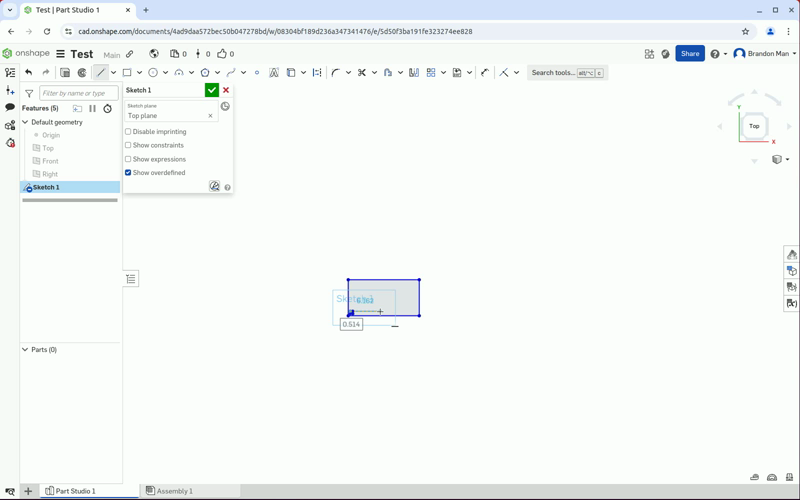
mouse_move(350, 313)
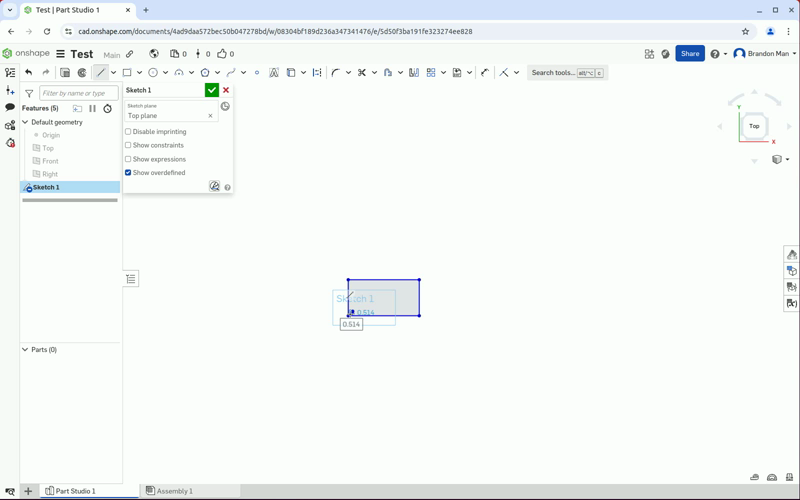
scroll(6)
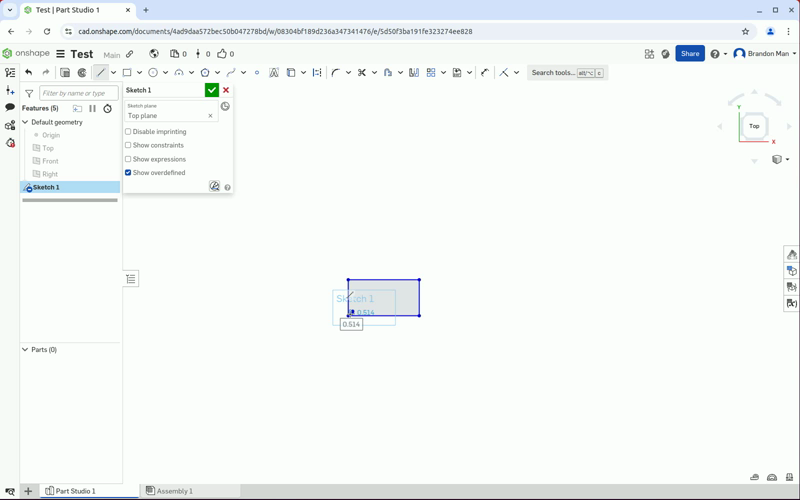
scroll(6)
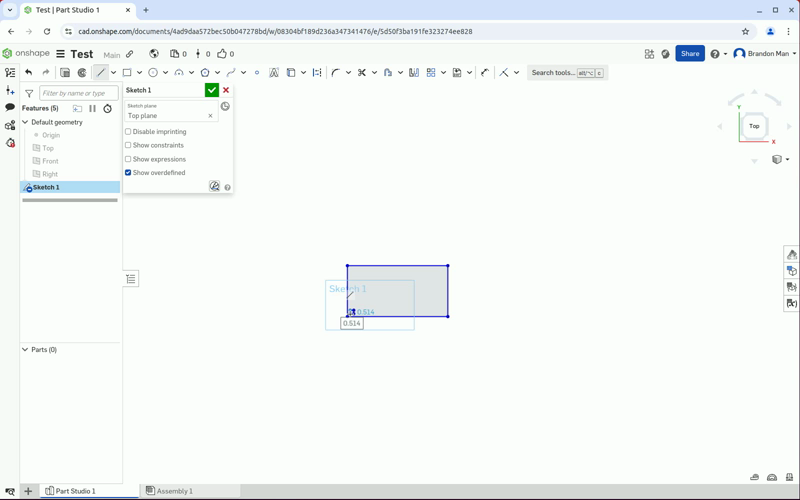
scroll(6)
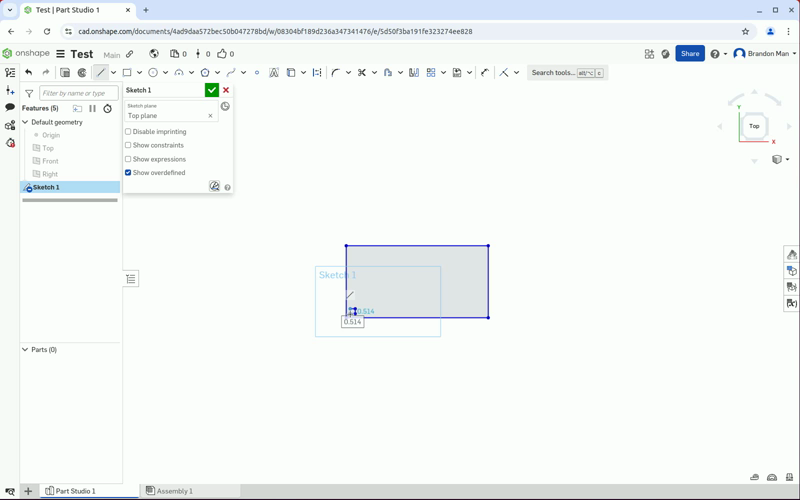
scroll(6)
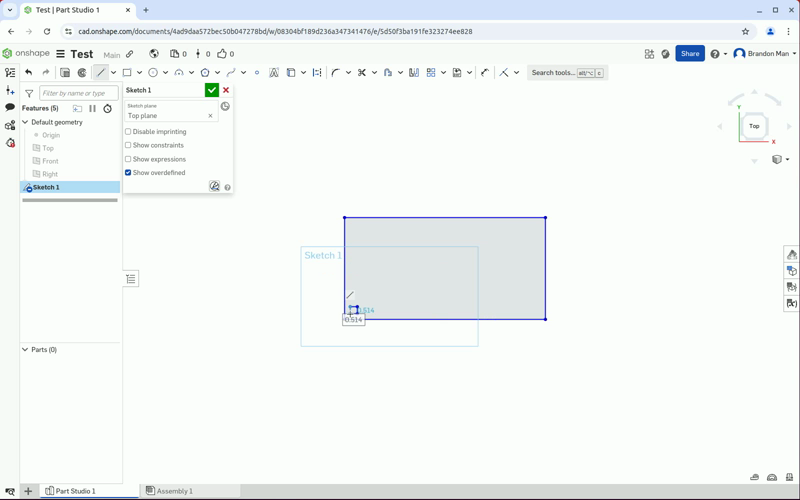
scroll(6)
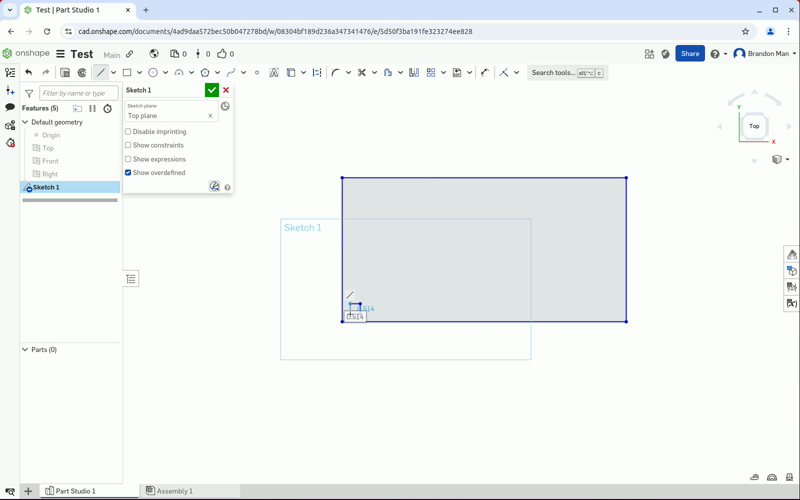
scroll(6)
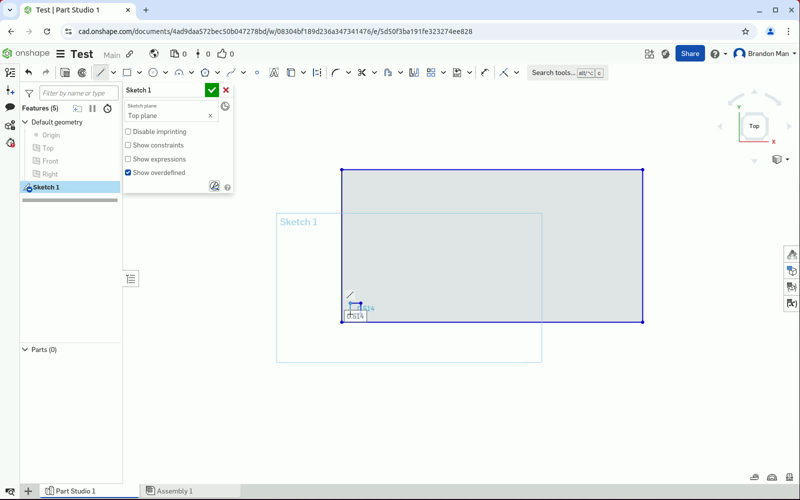
scroll(6)
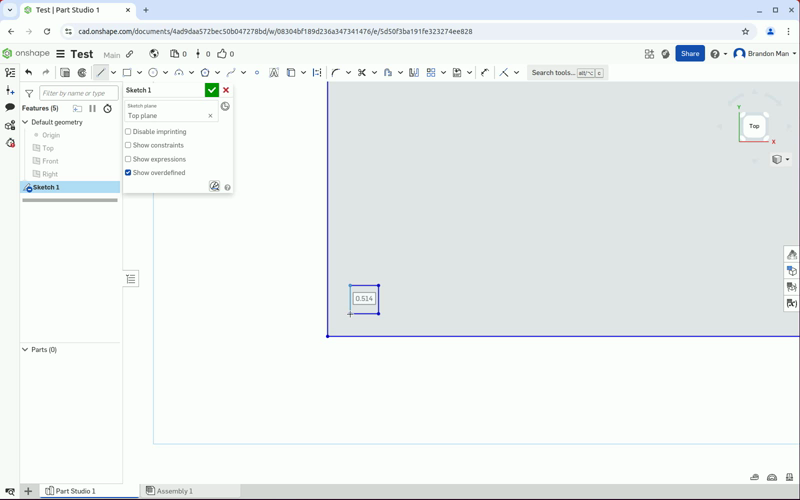
key_up(shift)
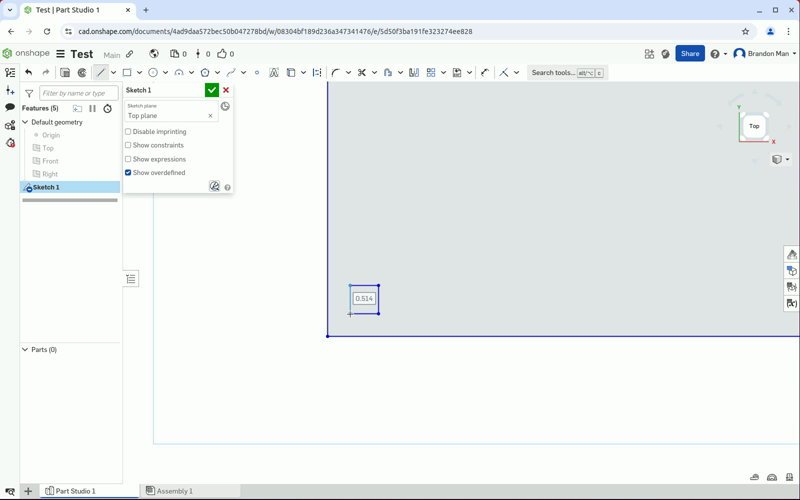
click(350, 313)
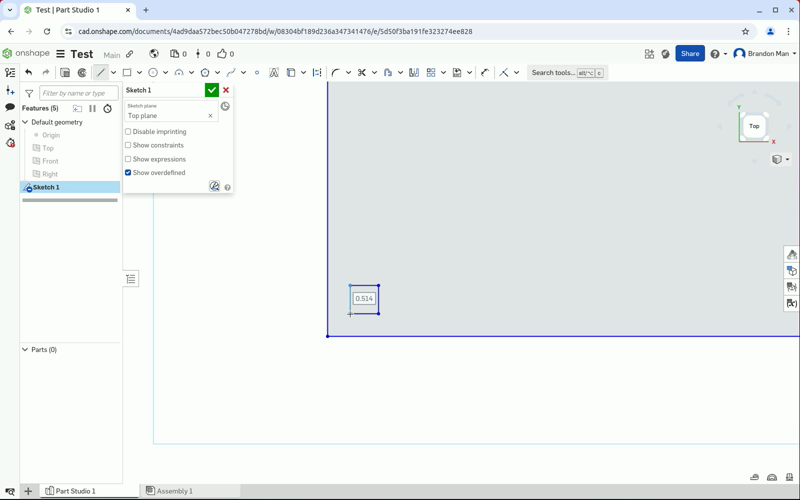
scroll(-6)
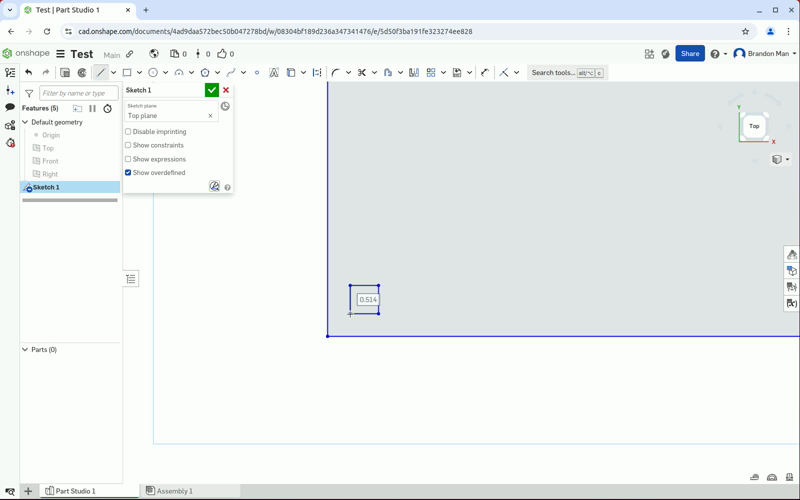
scroll(-6)
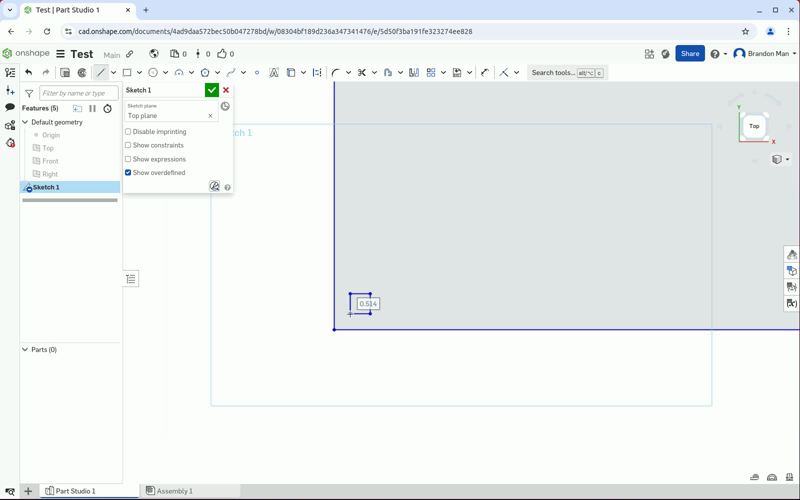
scroll(-6)
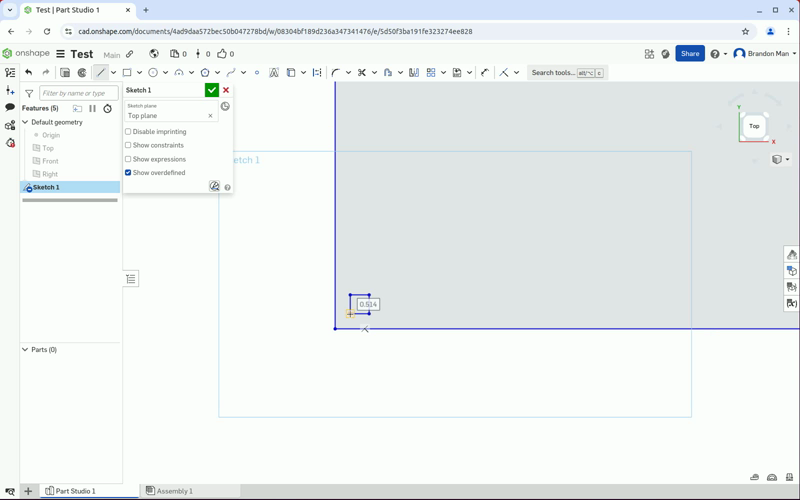
scroll(-6)
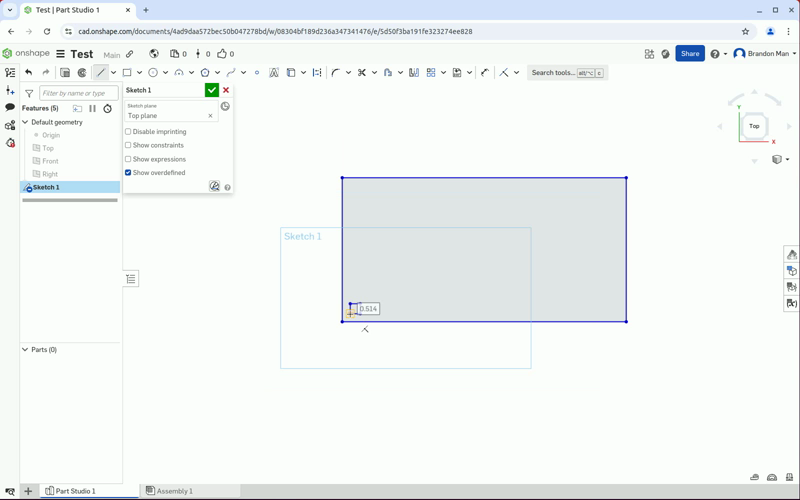
scroll(-6)
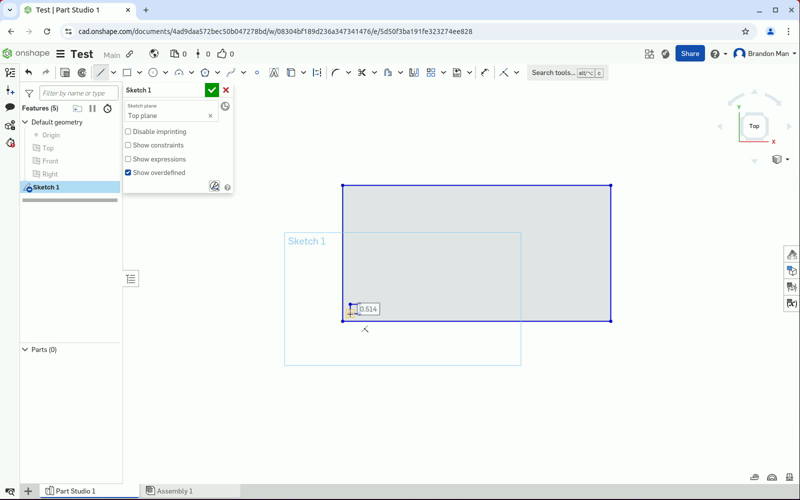
scroll(-6)
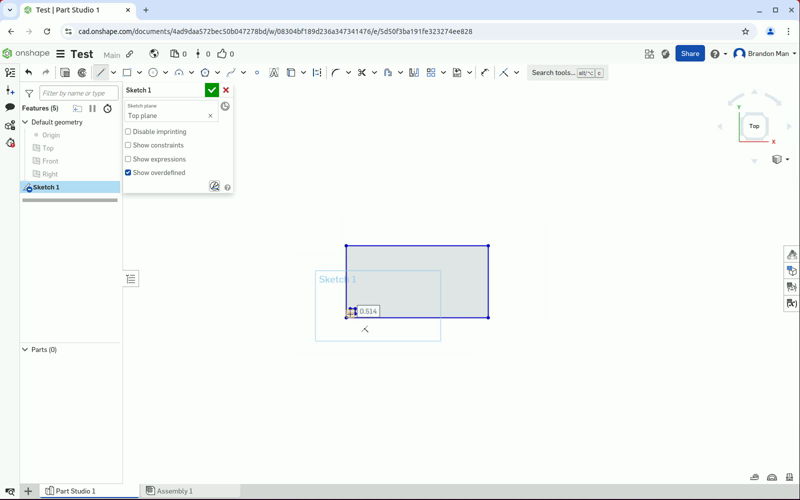
scroll(-6)
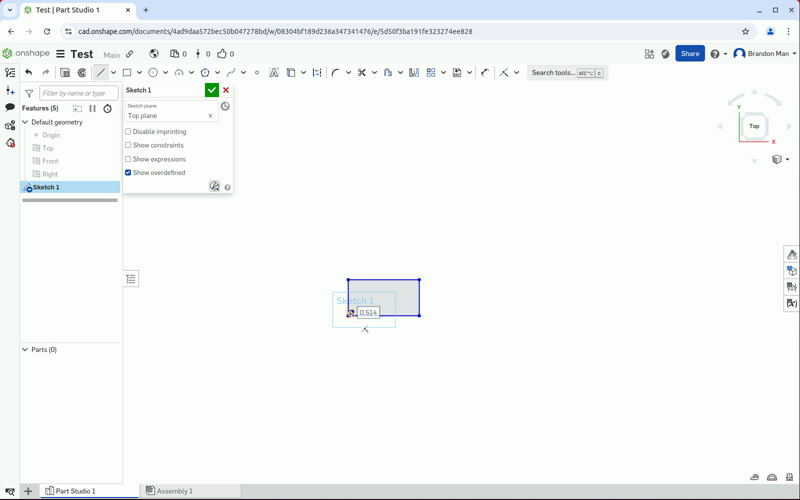
key(esc)
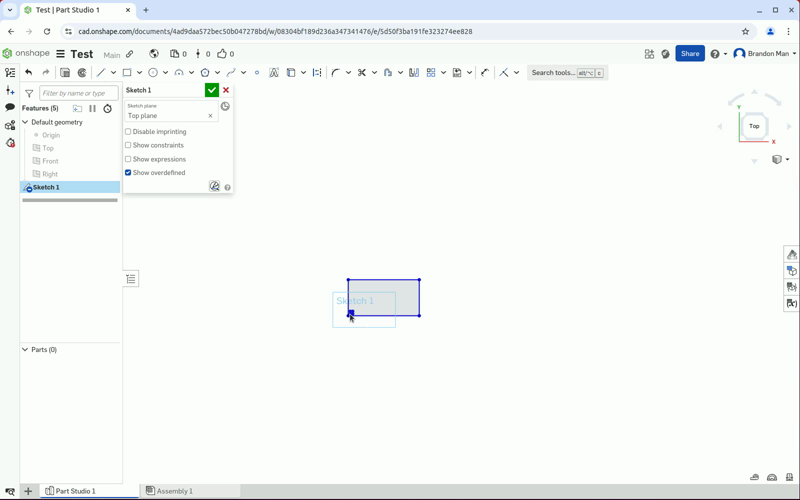
key(l)
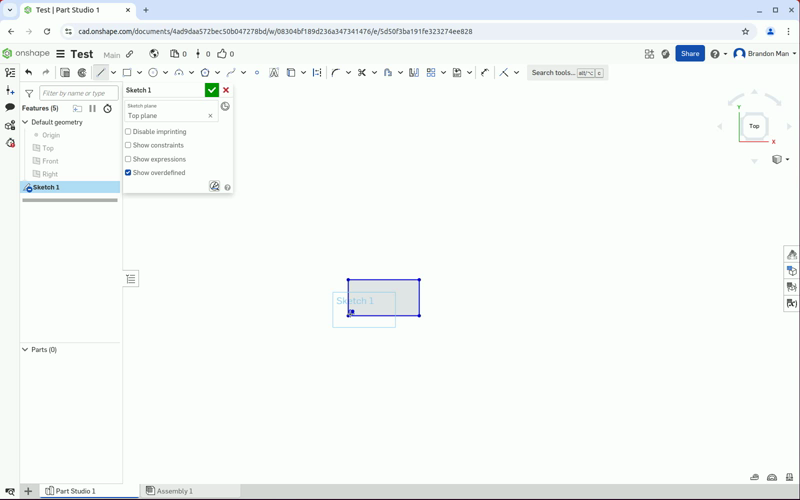
key_down(shift)
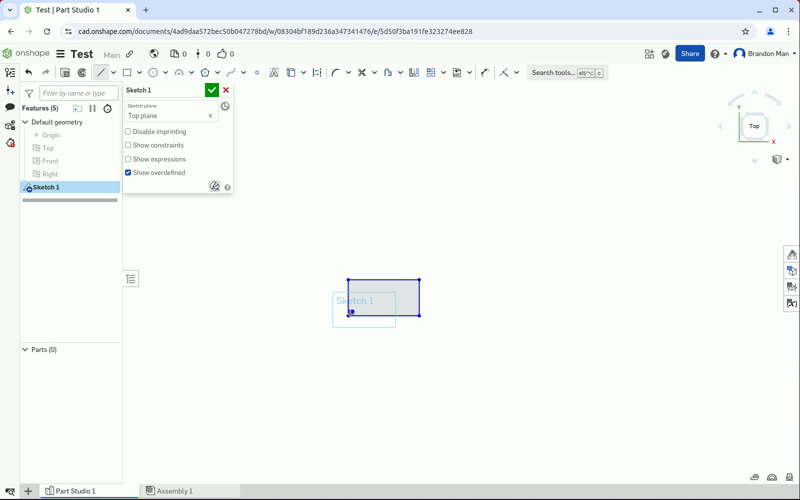
mouse_move(350, 309)
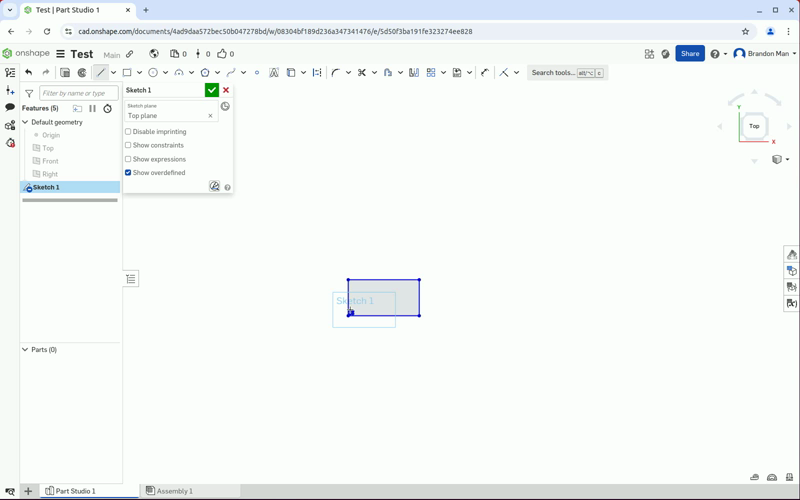
scroll(6)
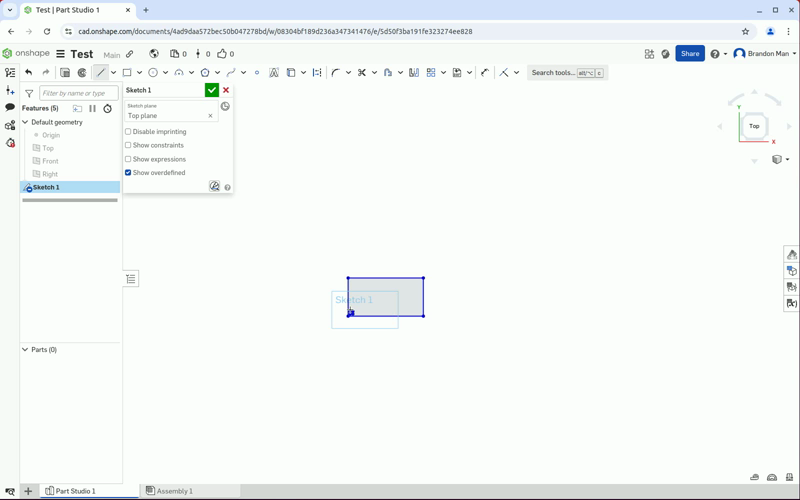
scroll(6)
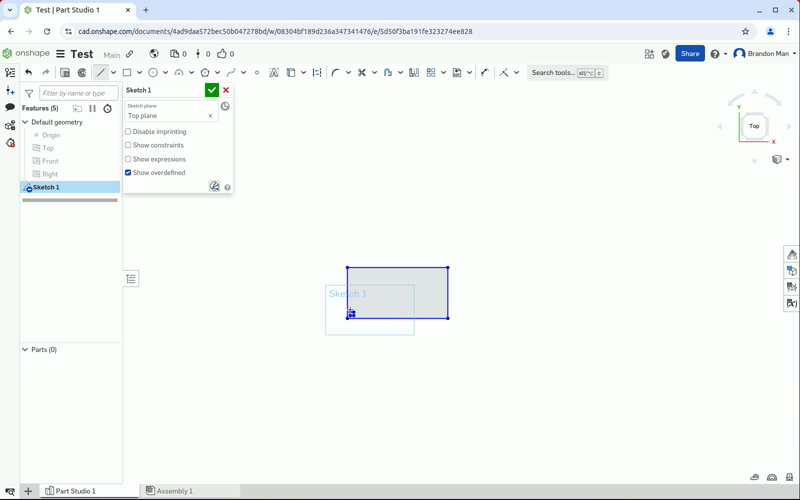
scroll(6)
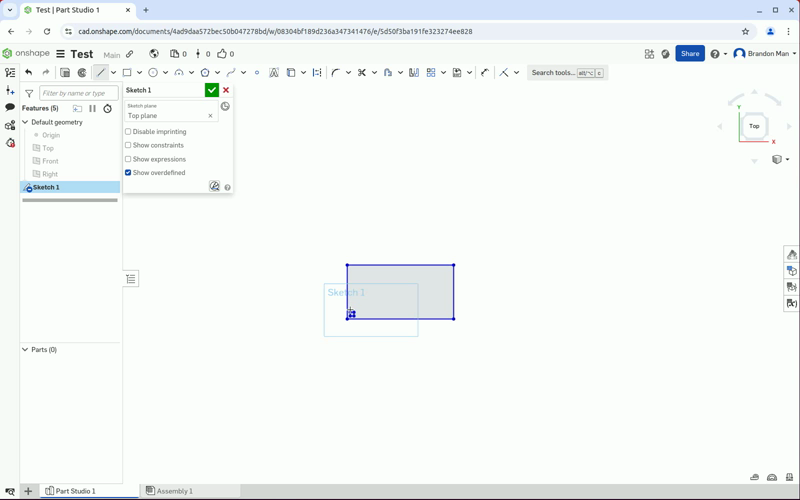
scroll(6)
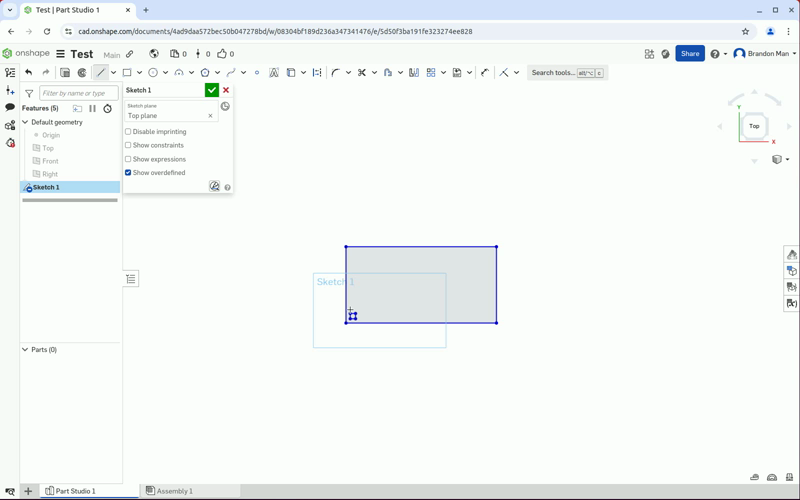
scroll(6)
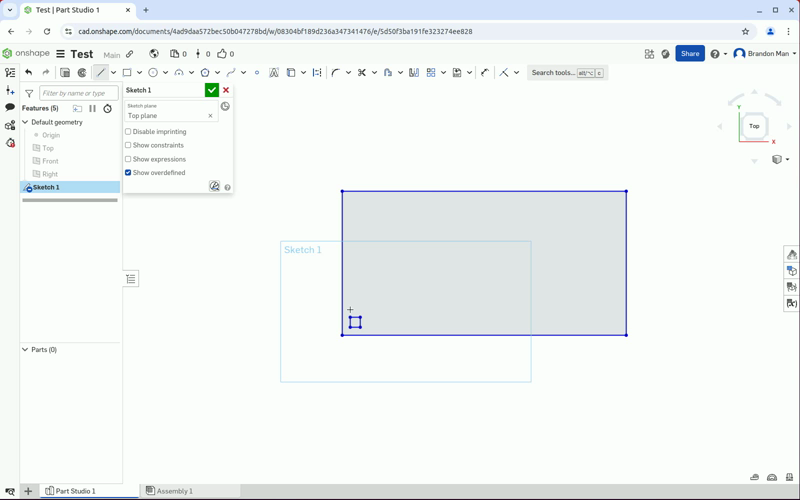
scroll(6)
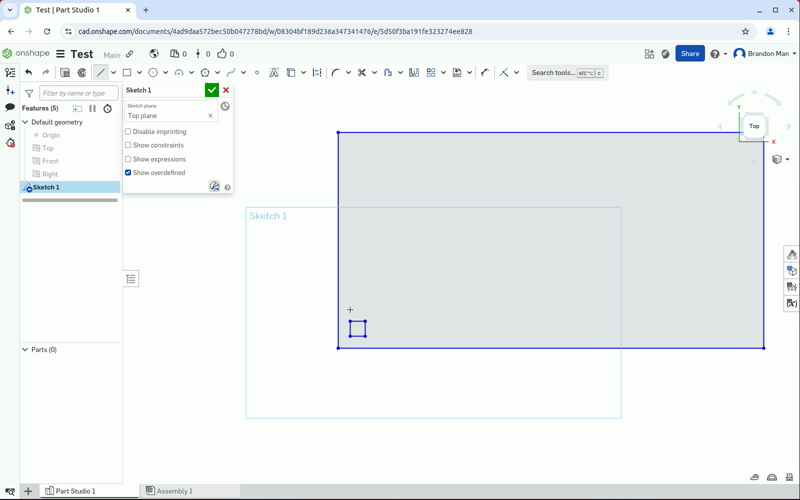
scroll(6)
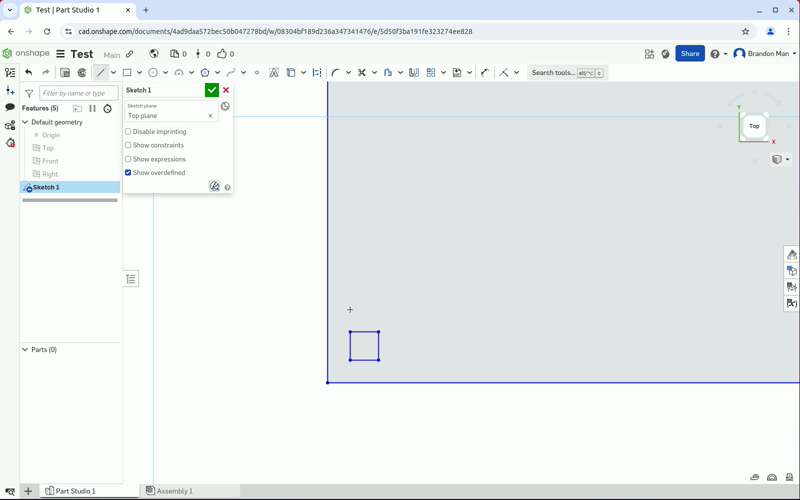
click(350, 309)
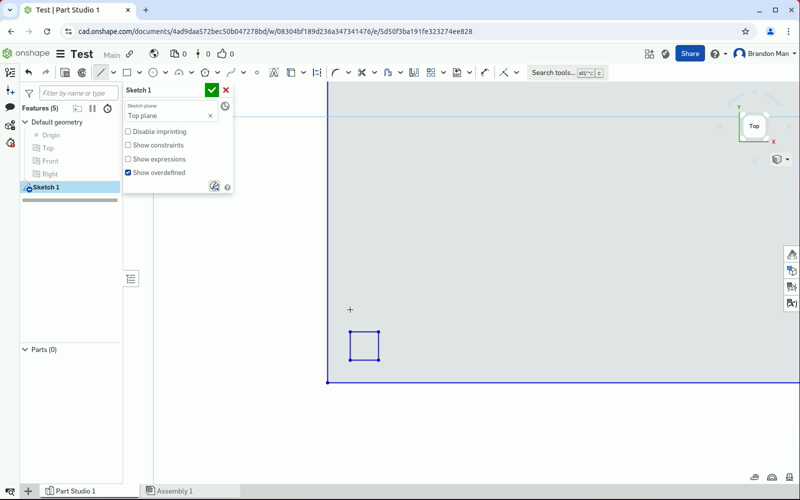
scroll(-6)
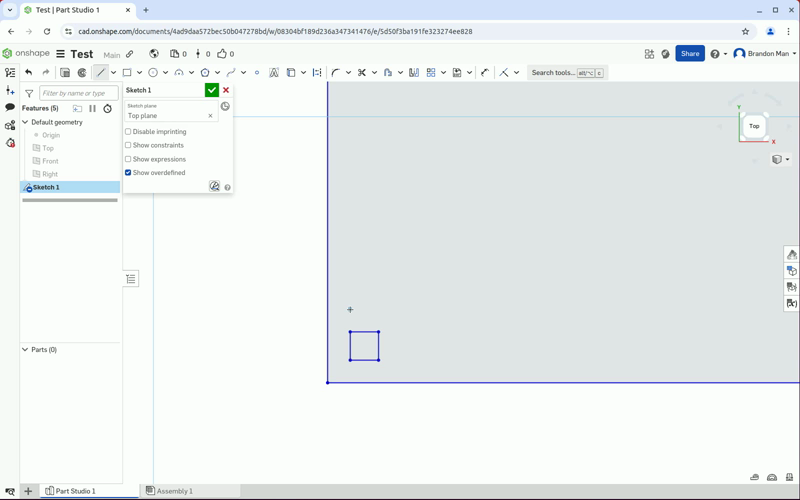
scroll(-6)
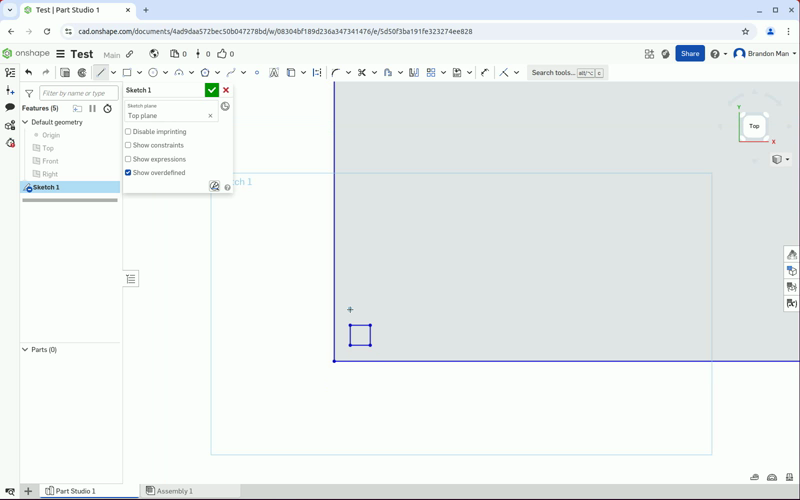
scroll(-6)
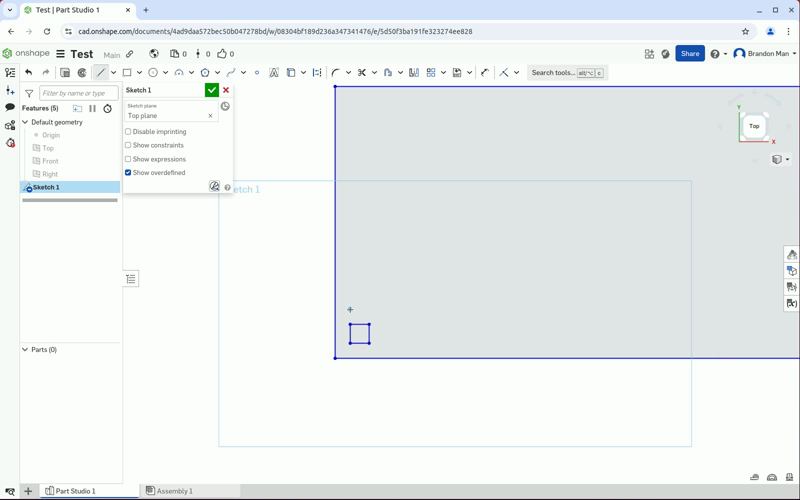
scroll(-6)
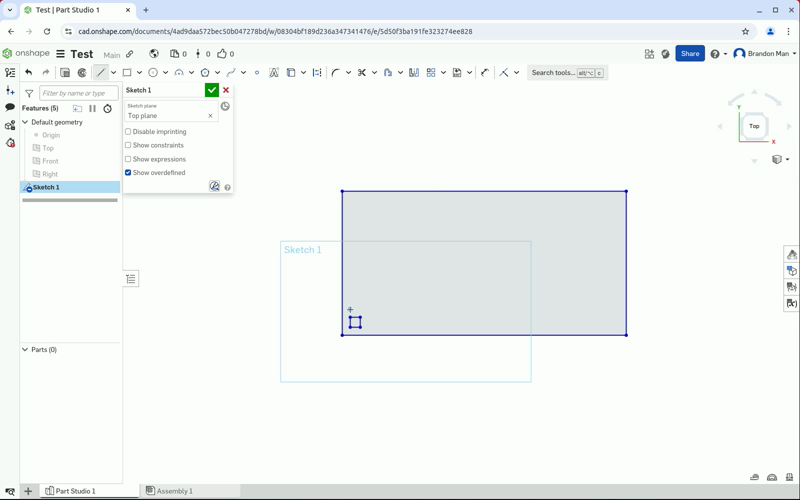
scroll(-6)
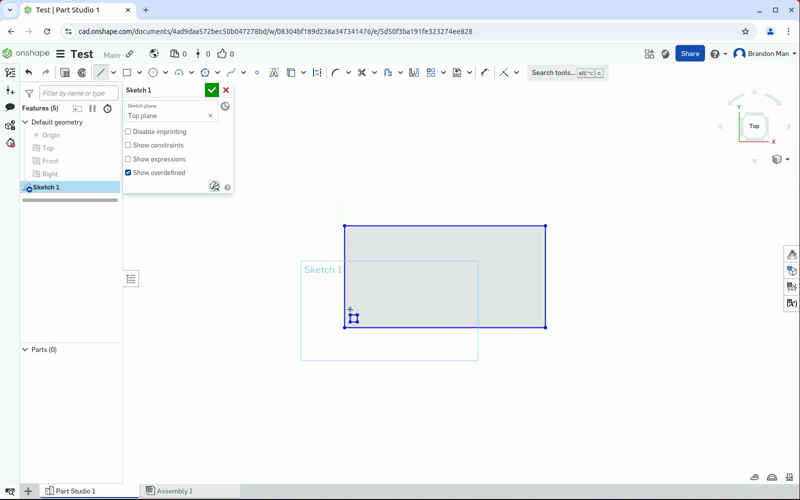
scroll(-6)
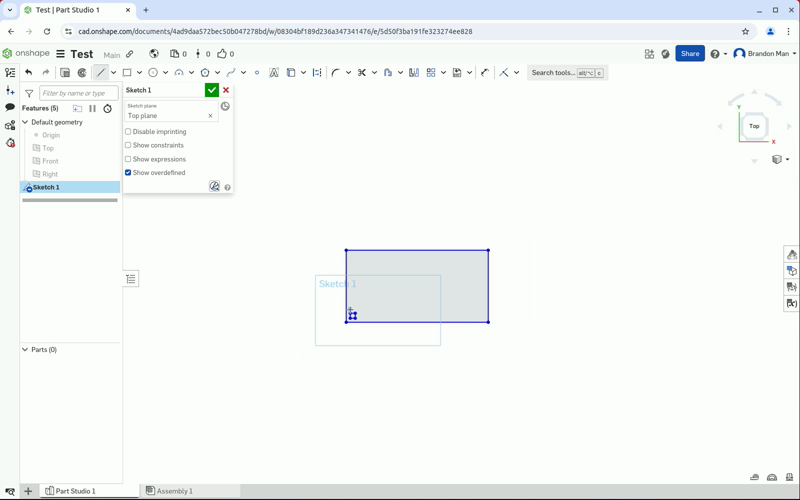
scroll(-6)
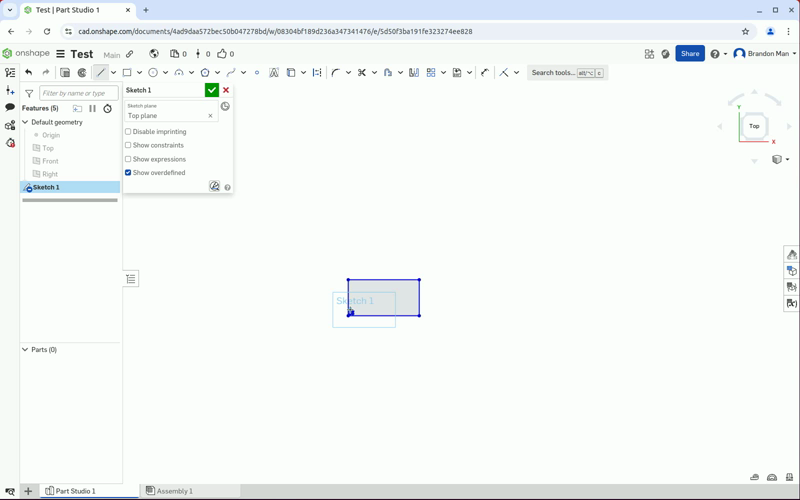
key_up(shift)
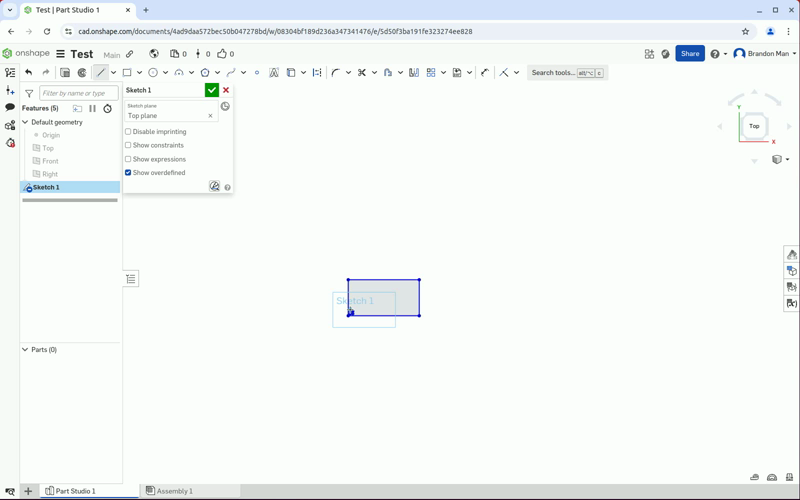
key_down(shift)
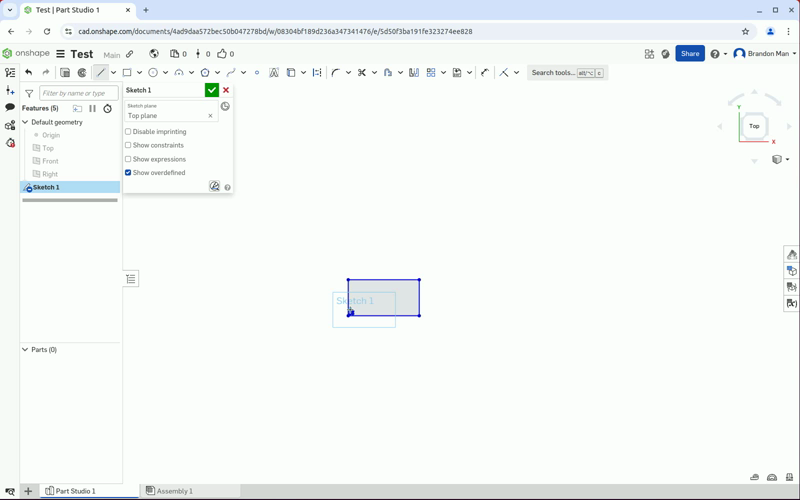
mouse_move(380, 309)
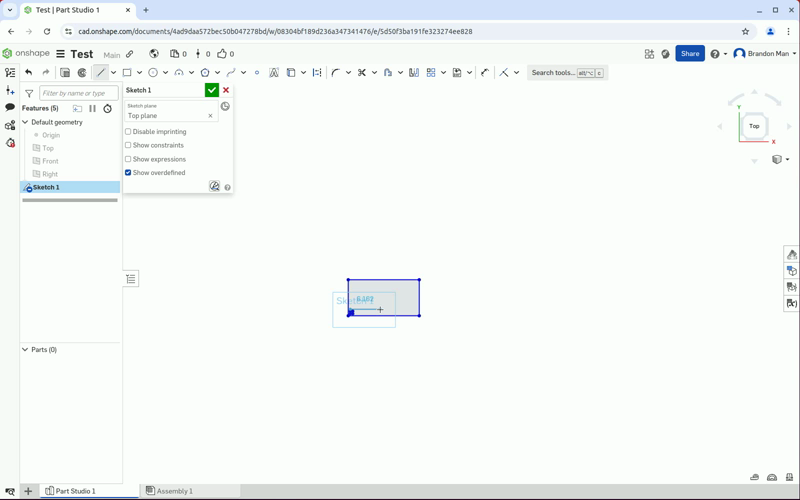
mouse_move(354, 309)
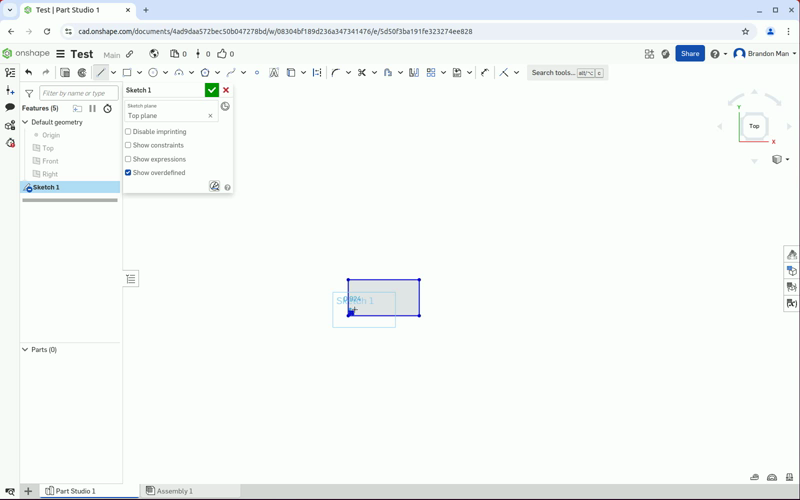
scroll(6)
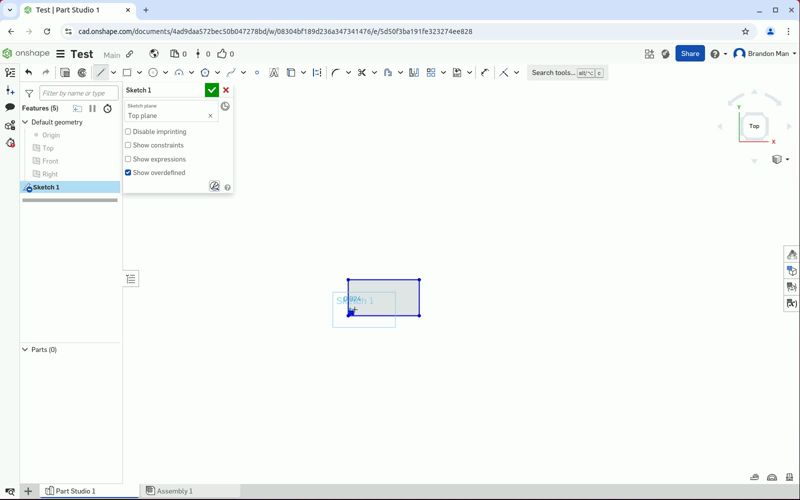
scroll(6)
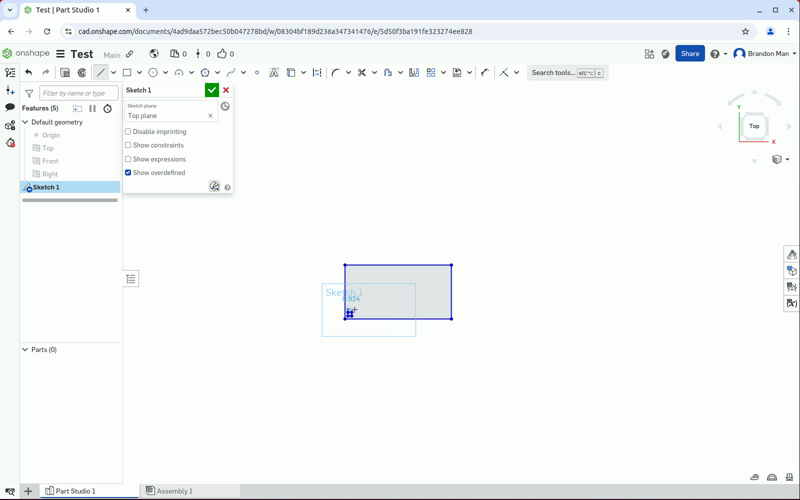
scroll(6)
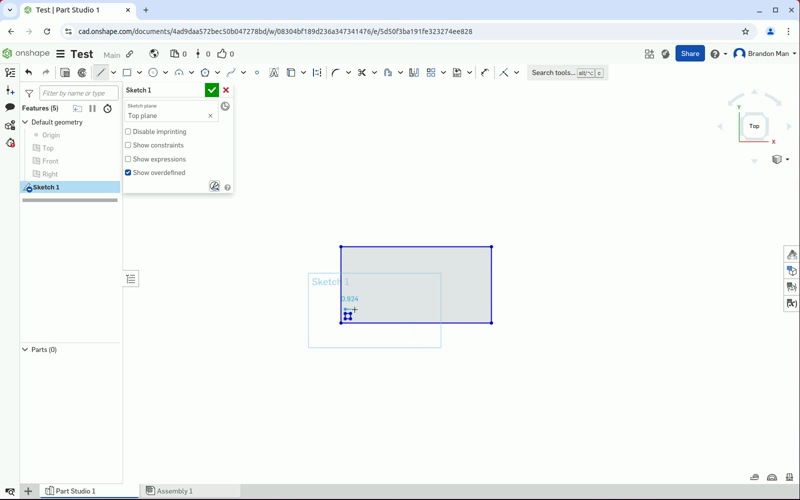
scroll(6)
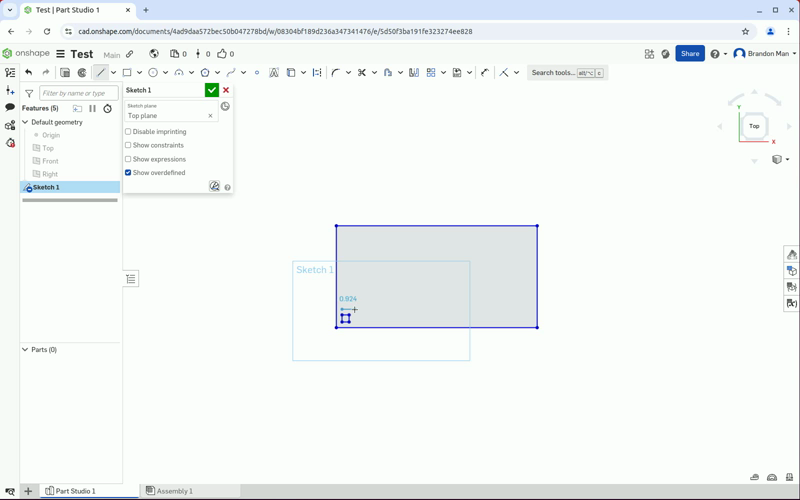
scroll(6)
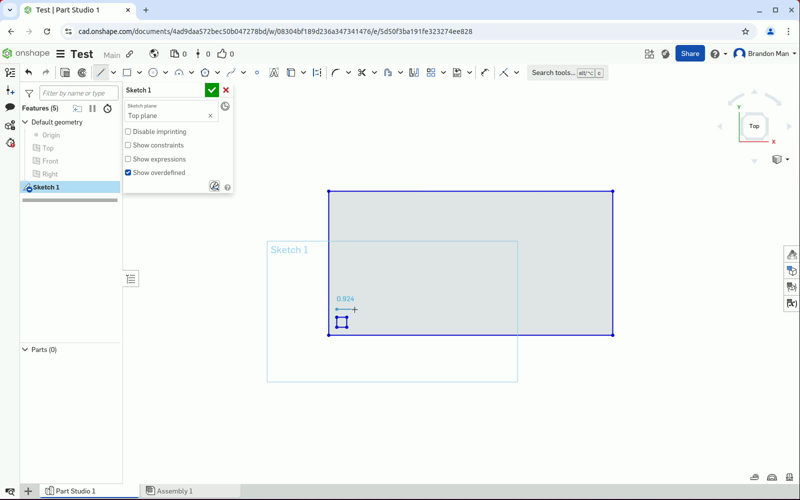
scroll(6)
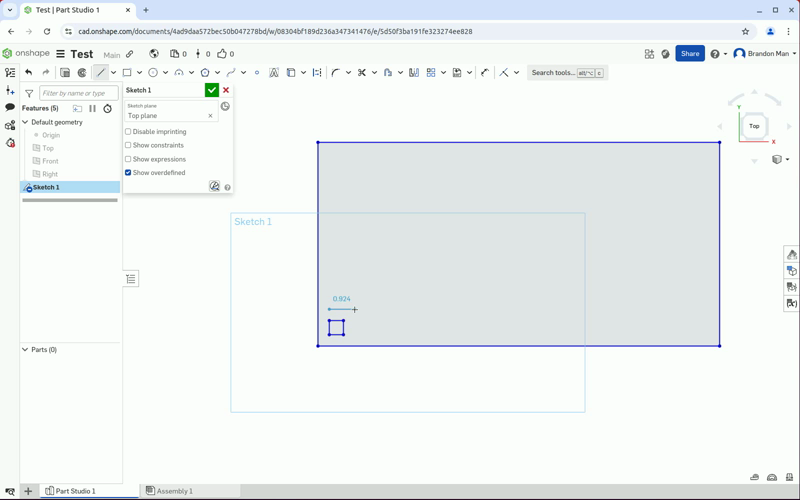
scroll(6)
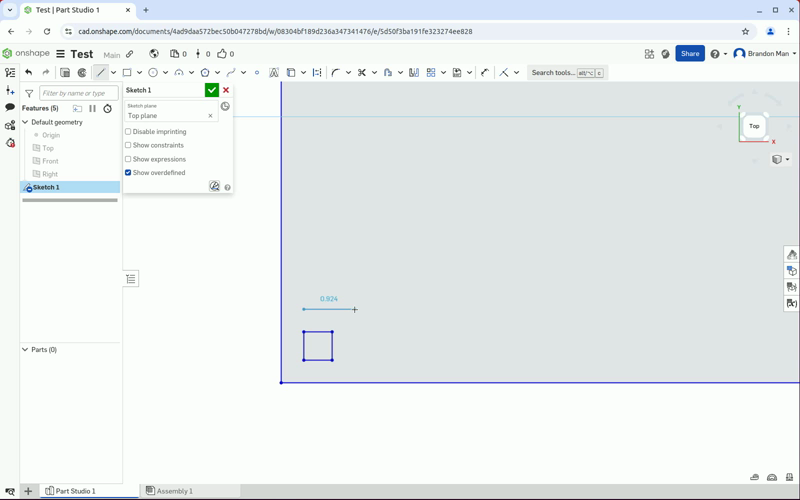
click(354, 309)
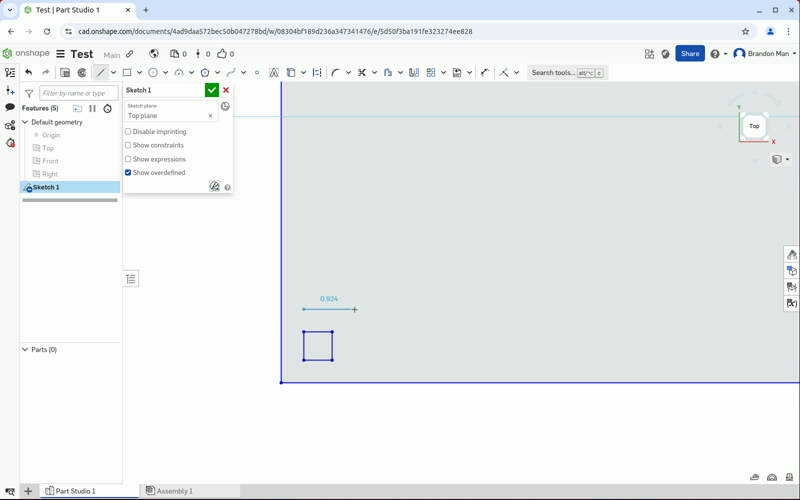
scroll(-6)
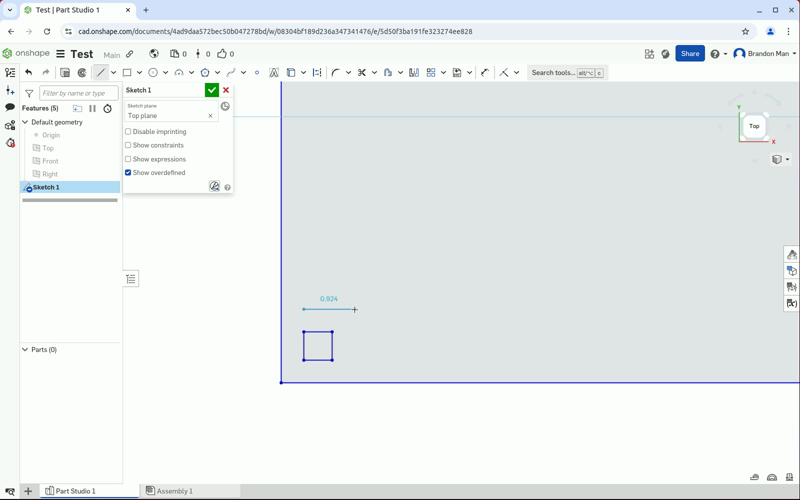
scroll(-6)
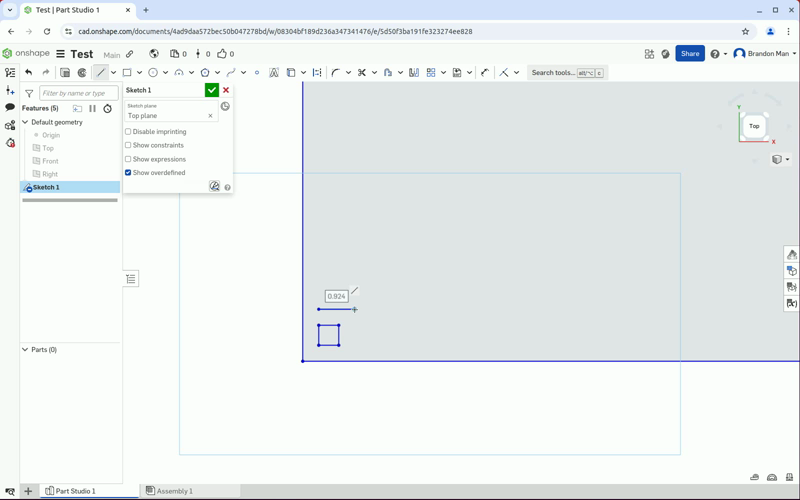
scroll(-6)
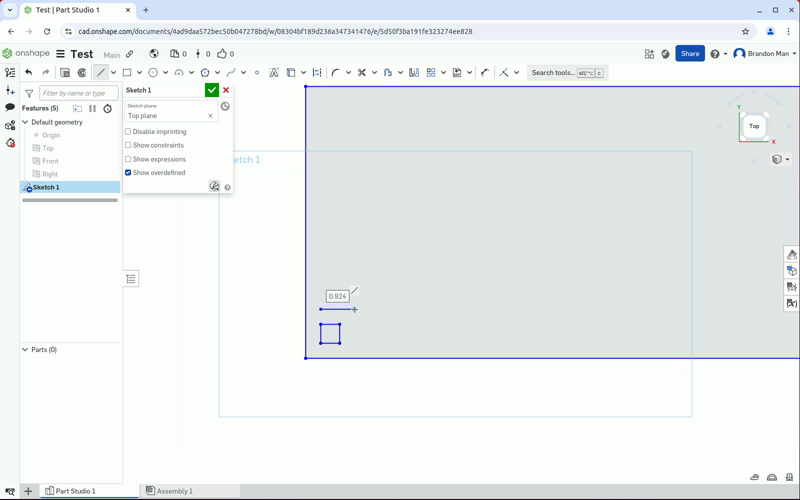
scroll(-6)
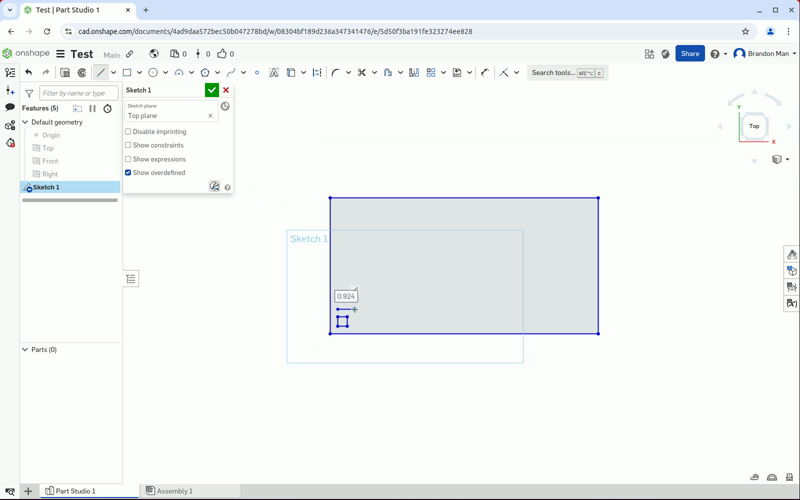
scroll(-6)
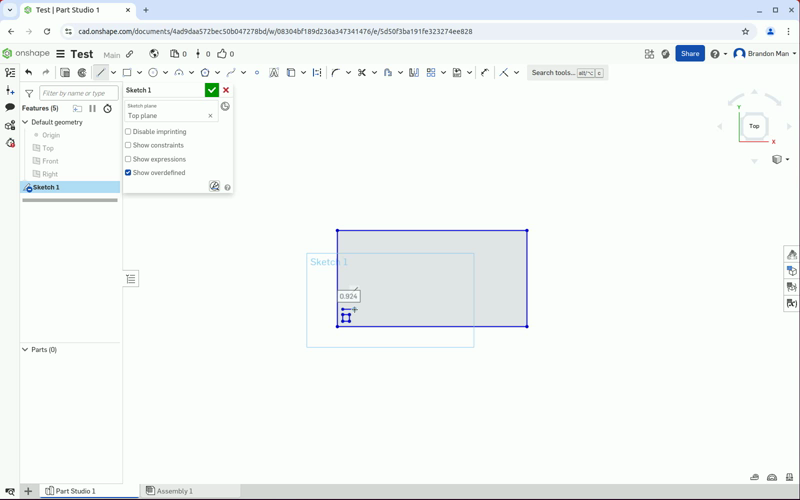
scroll(-6)
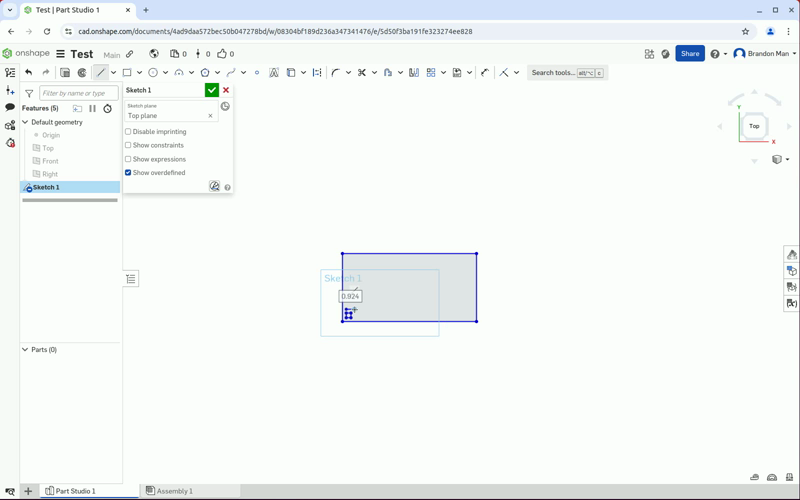
scroll(-6)
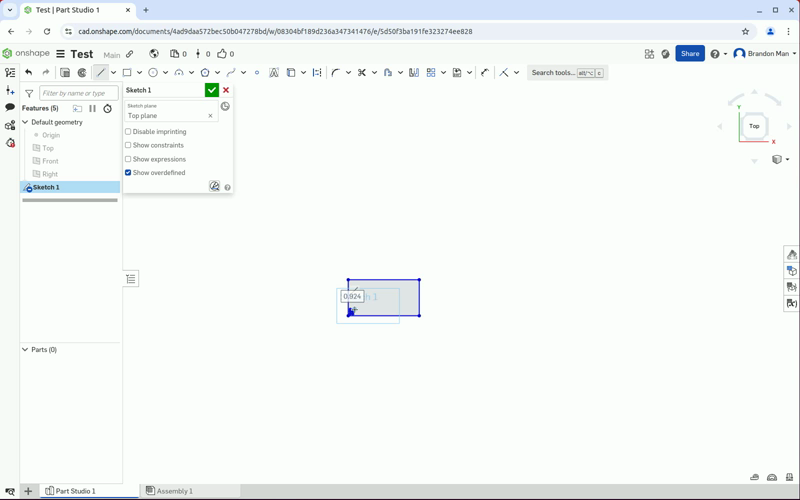
key_up(shift)
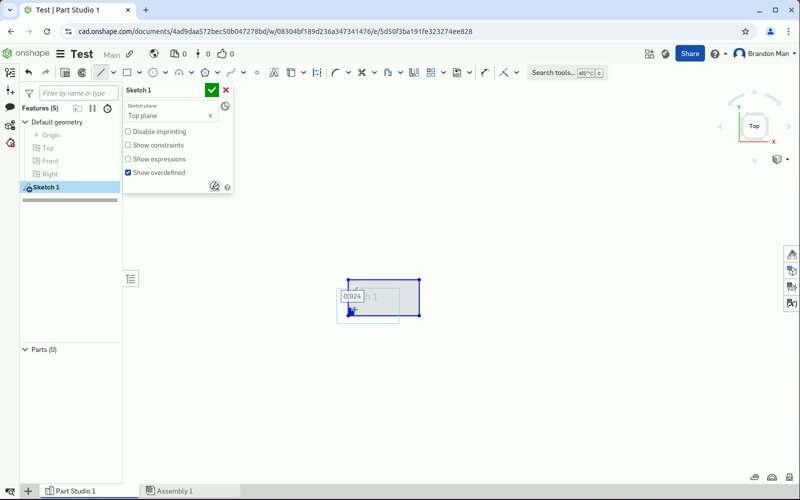
key_down(shift)
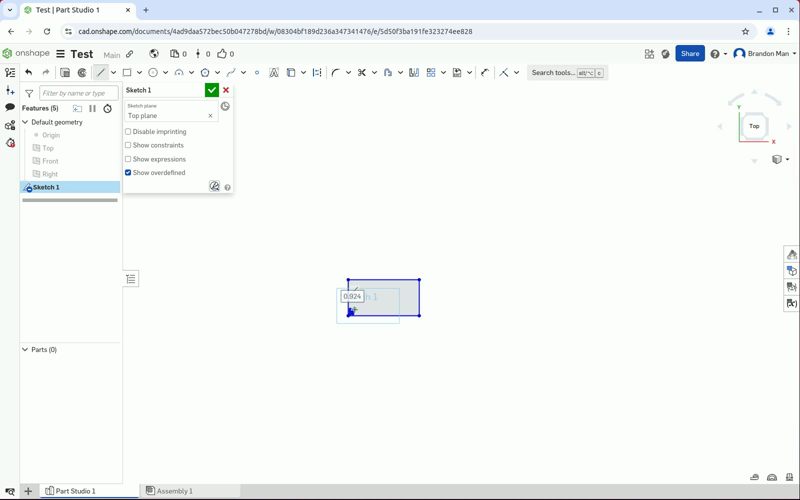
mouse_move(384, 309)
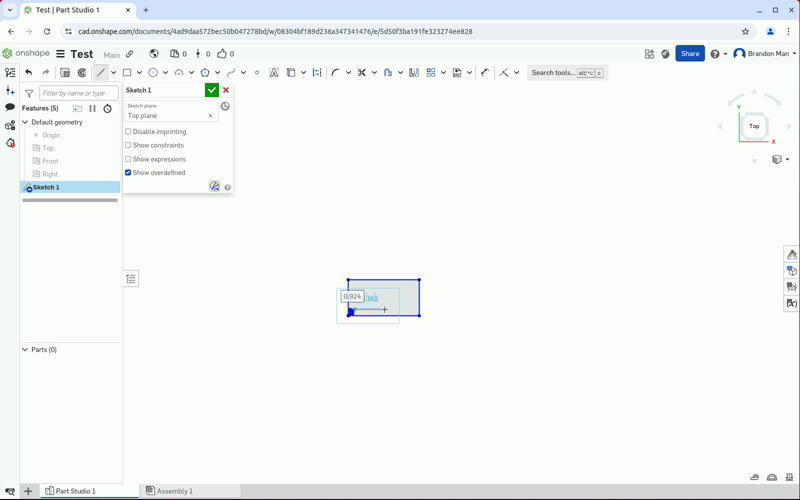
mouse_move(354, 313)
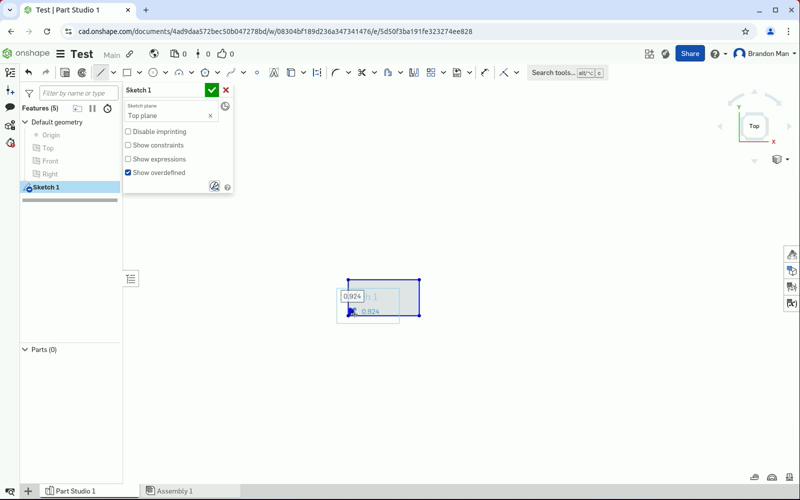
scroll(6)
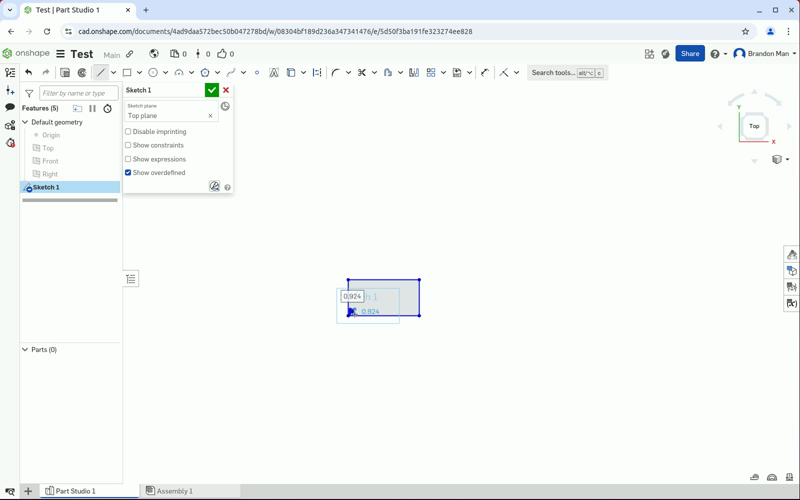
scroll(6)
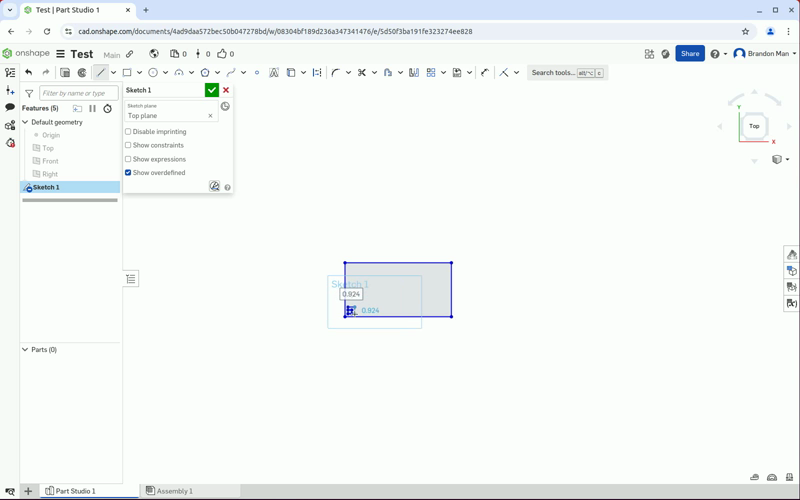
scroll(6)
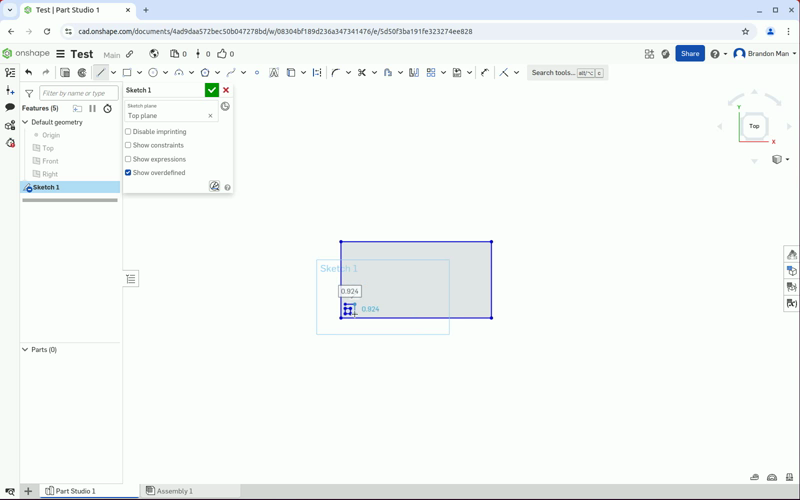
scroll(6)
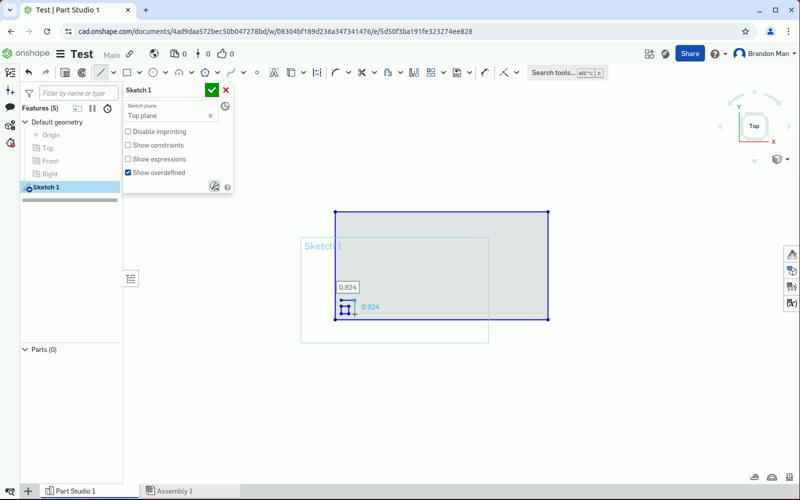
scroll(6)
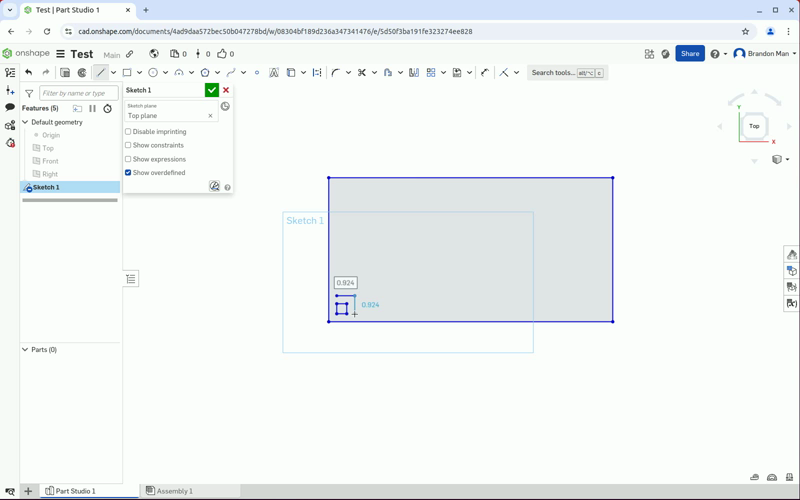
scroll(6)
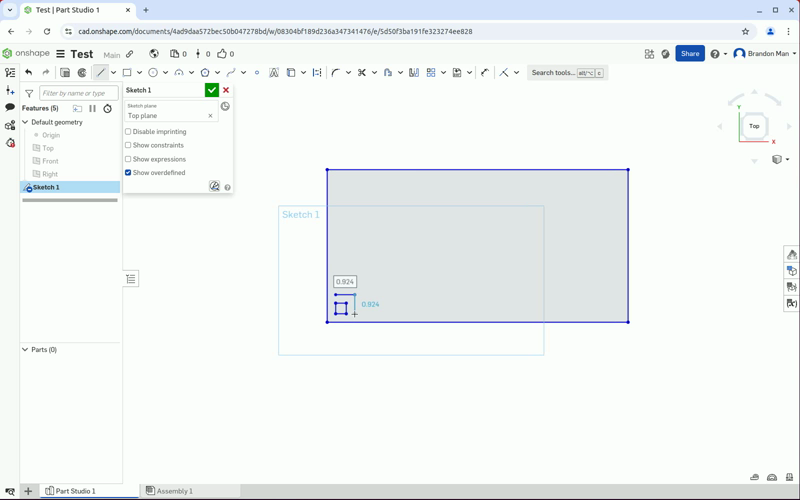
scroll(6)
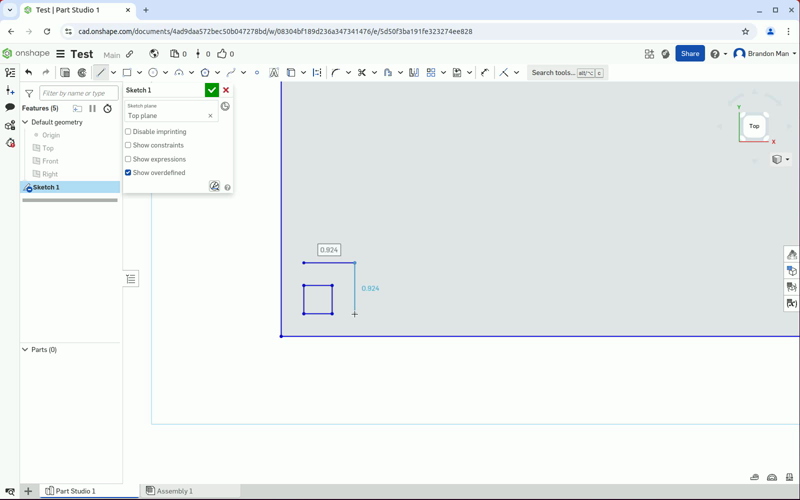
click(354, 313)
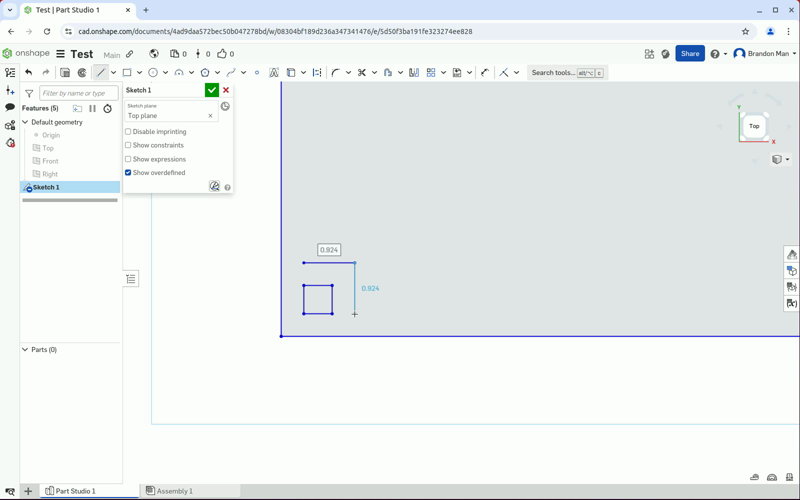
scroll(-6)
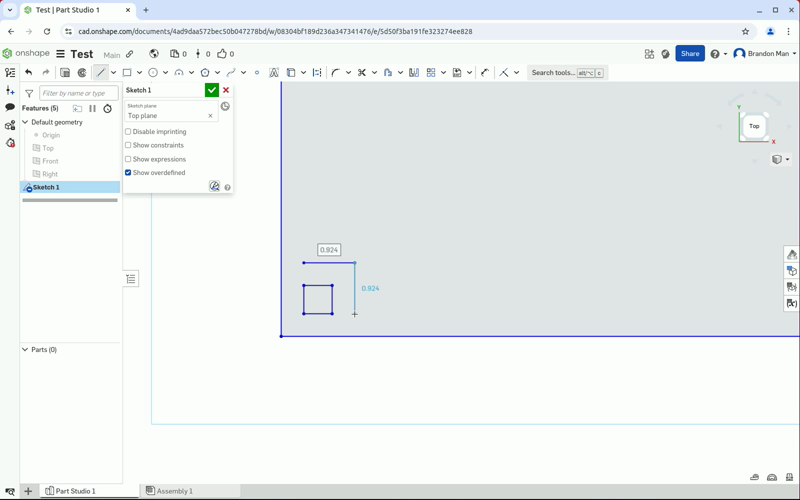
scroll(-6)
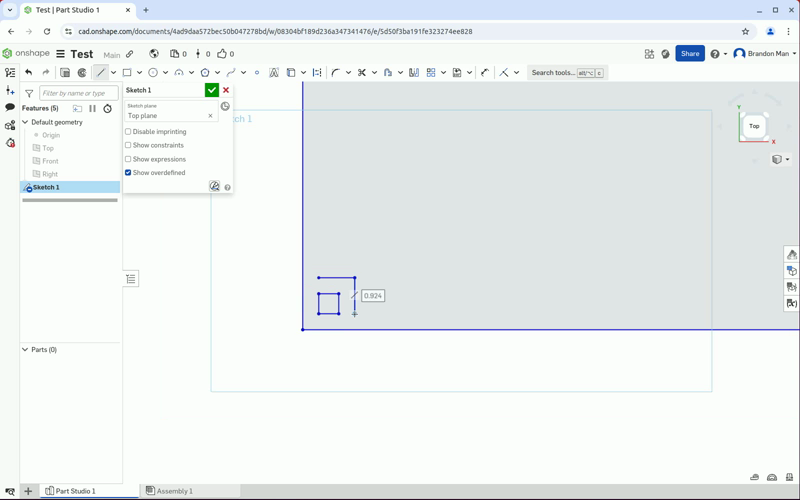
scroll(-6)
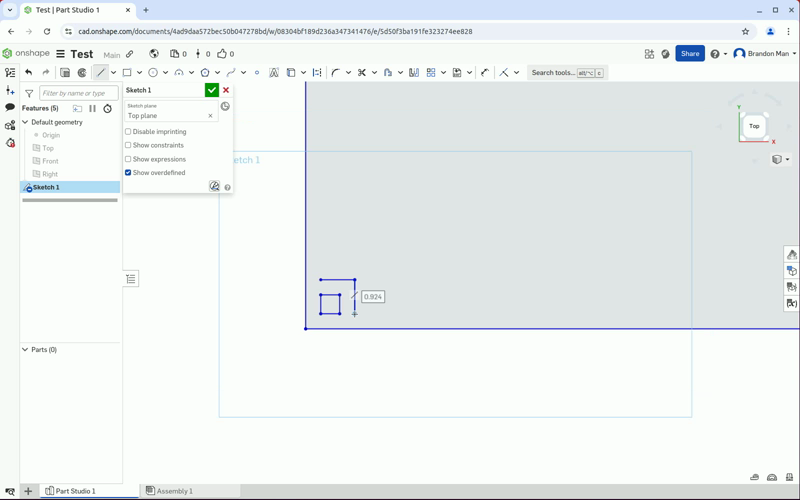
scroll(-6)
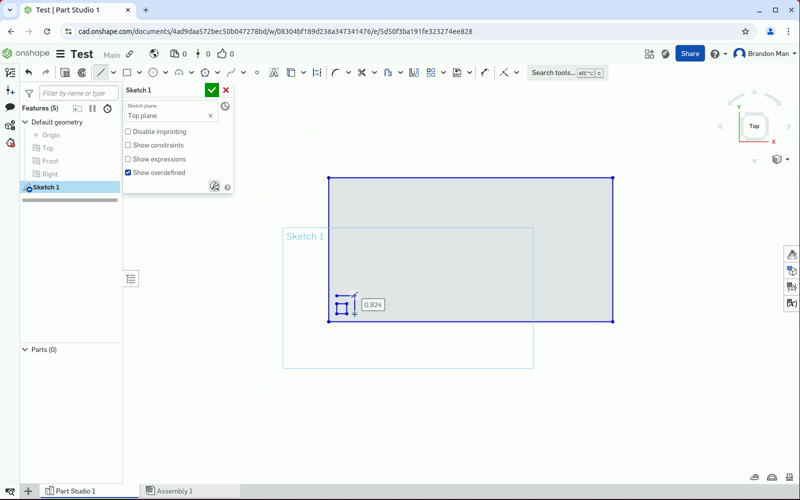
scroll(-6)
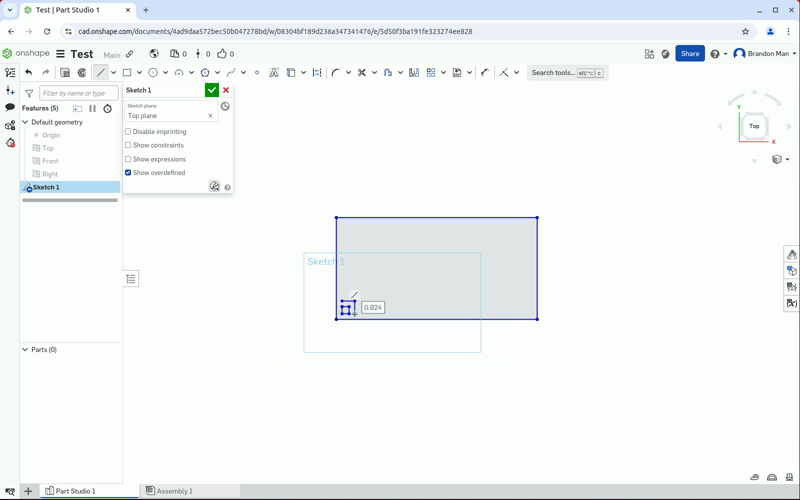
scroll(-6)
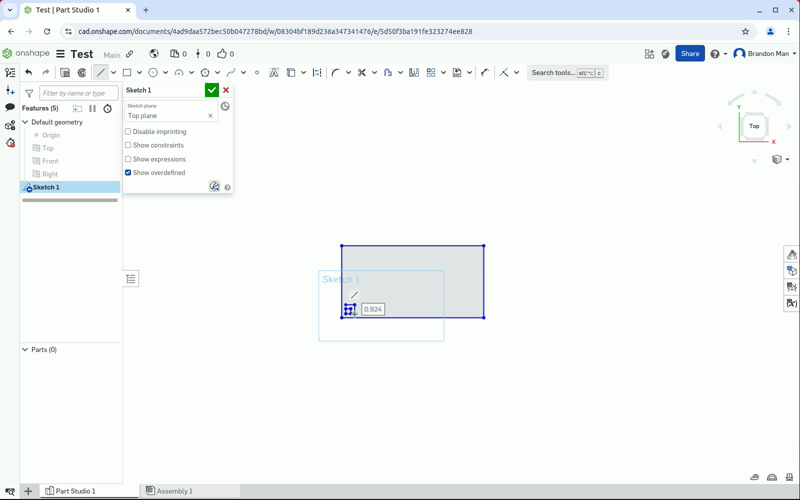
scroll(-6)
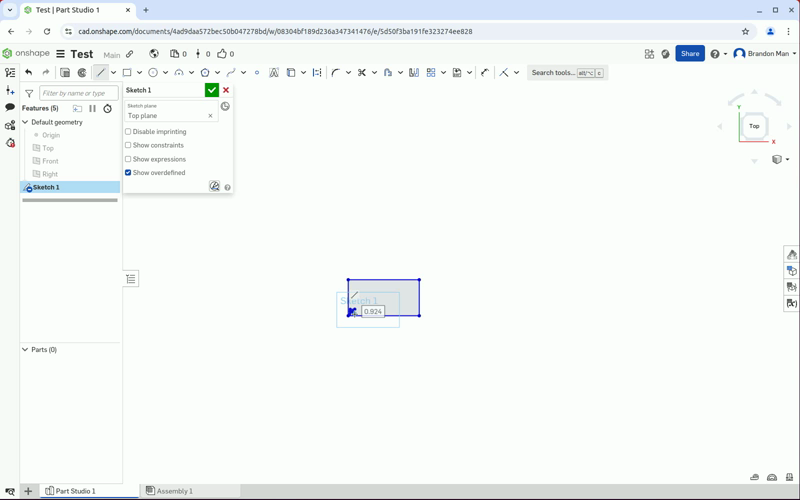
key_up(shift)
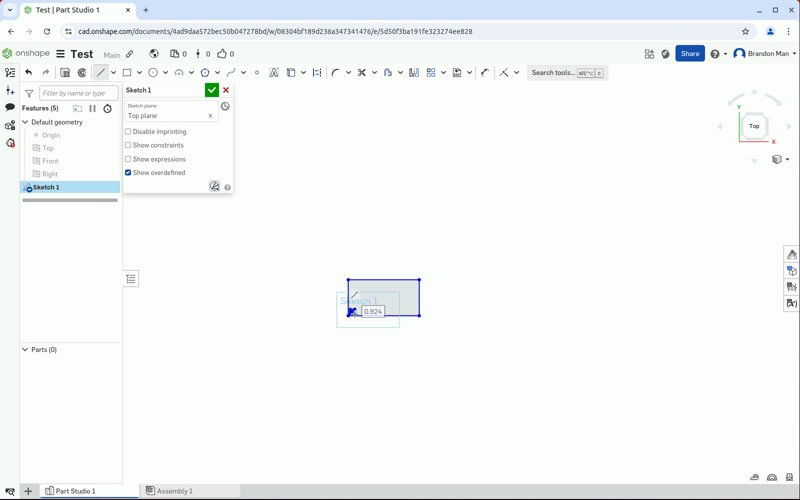
key_down(shift)
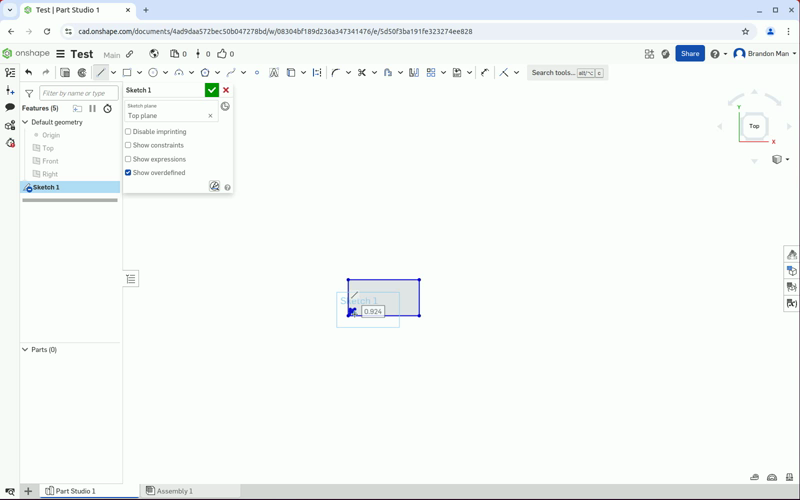
mouse_move(384, 313)
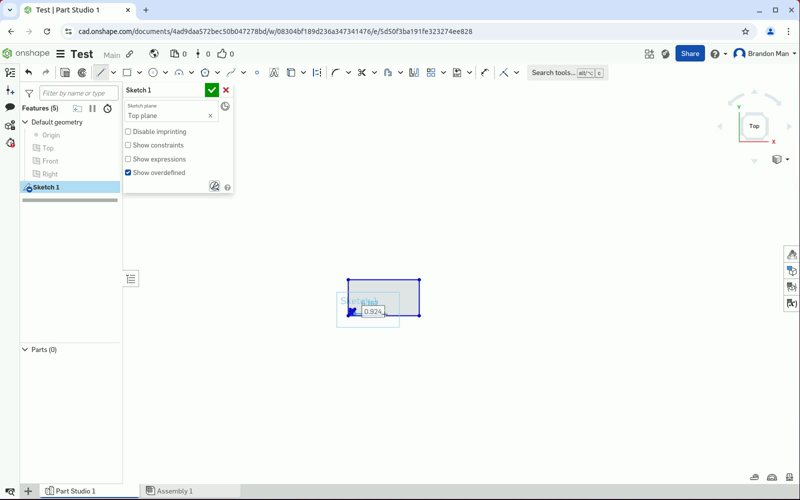
mouse_move(412, 313)
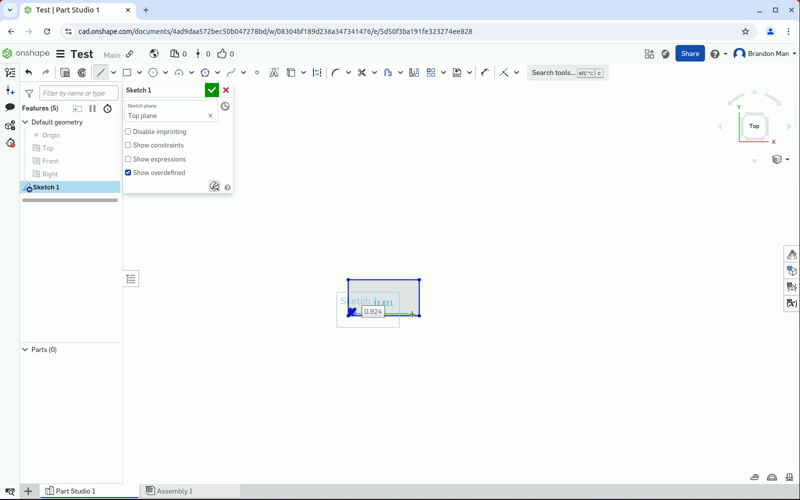
click(412, 313)
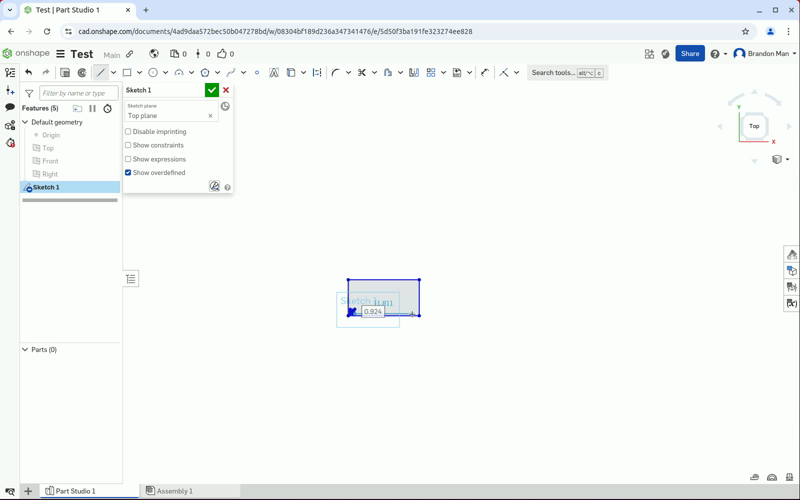
key_up(shift)
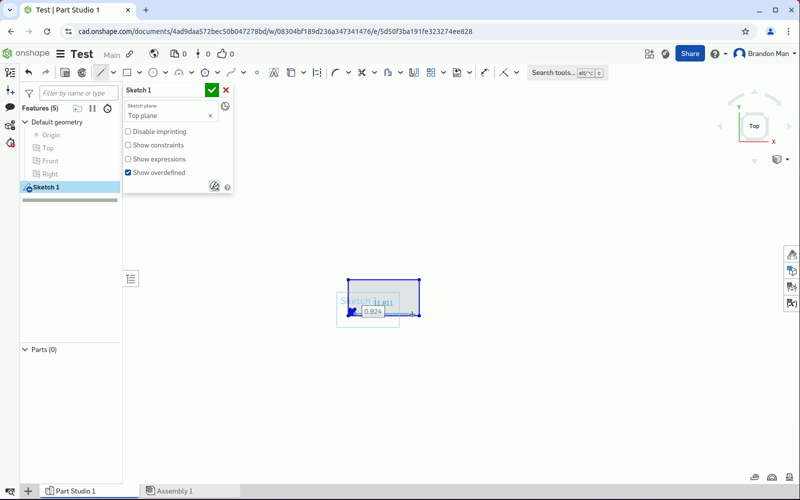
key_down(shift)
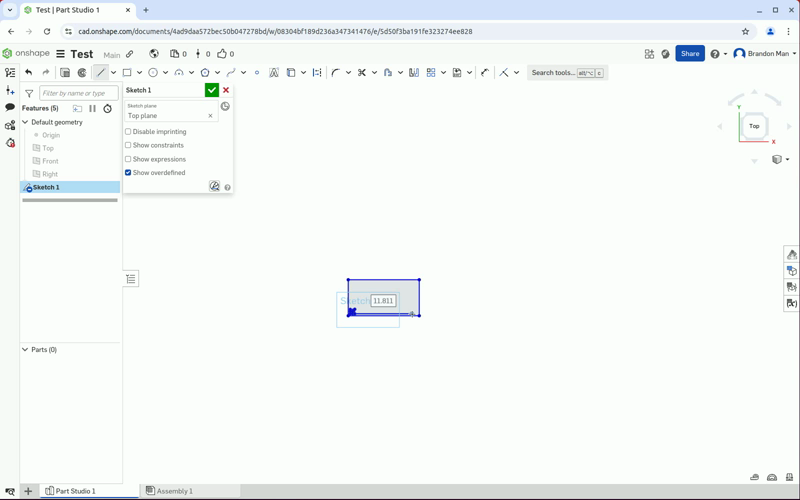
mouse_move(442, 313)
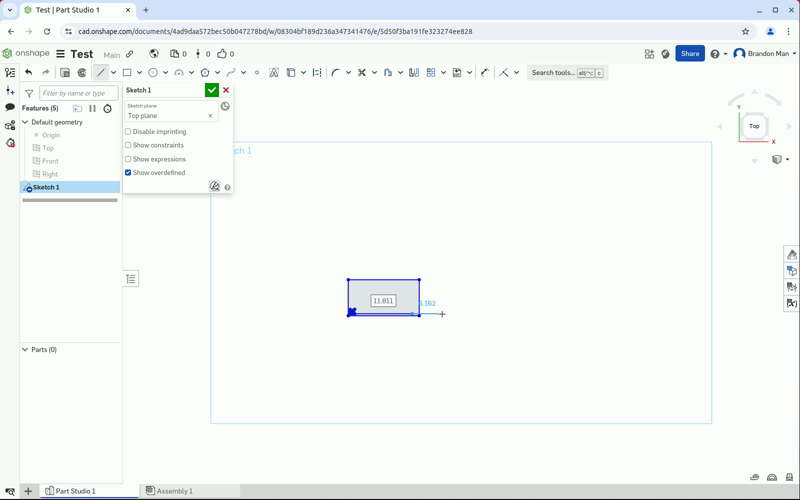
mouse_move(412, 309)
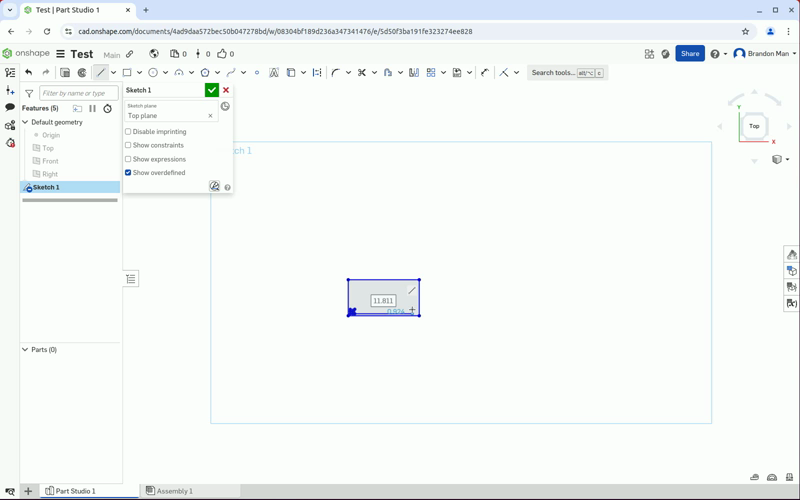
scroll(6)
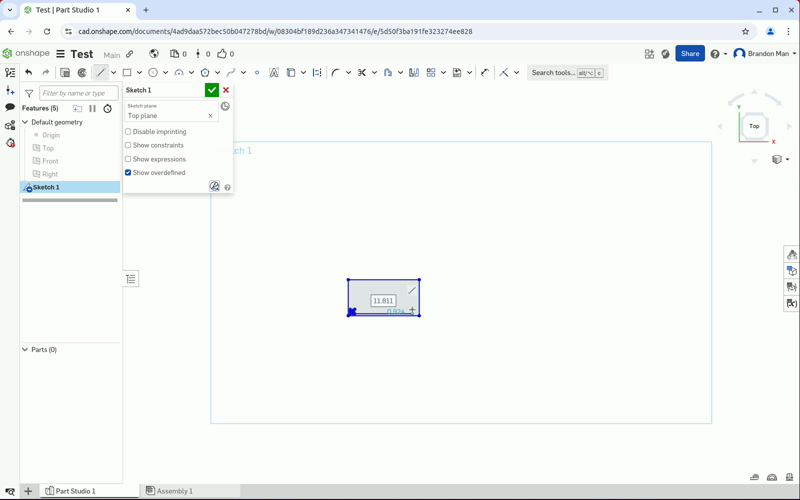
scroll(6)
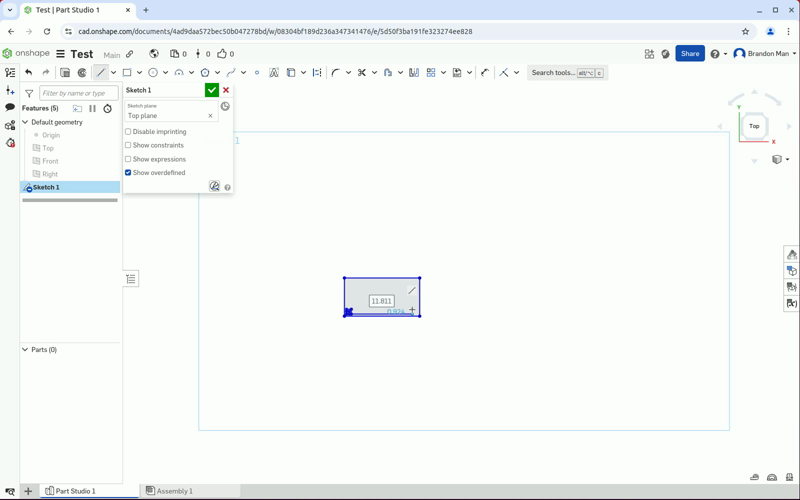
scroll(6)
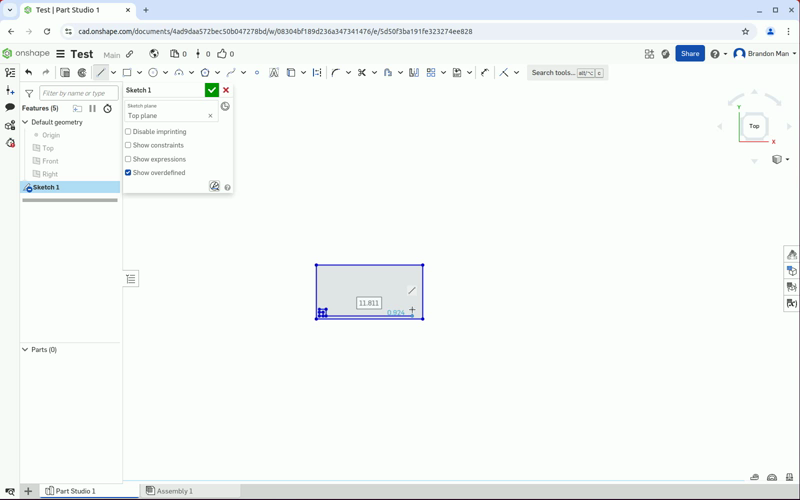
scroll(6)
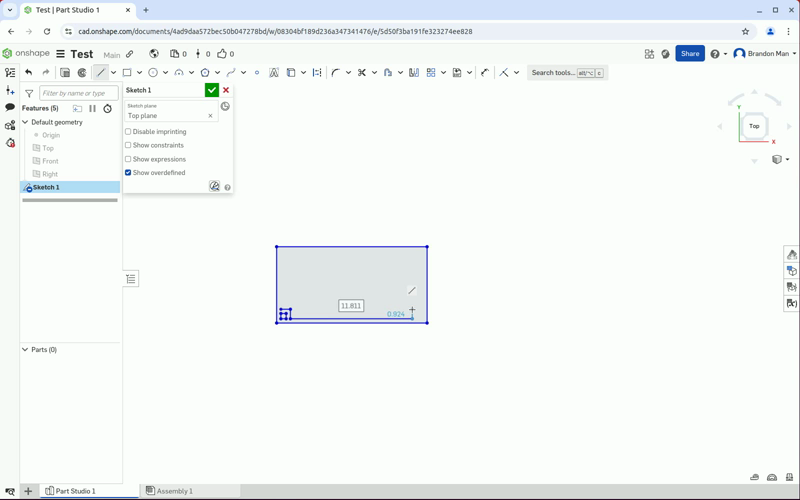
scroll(6)
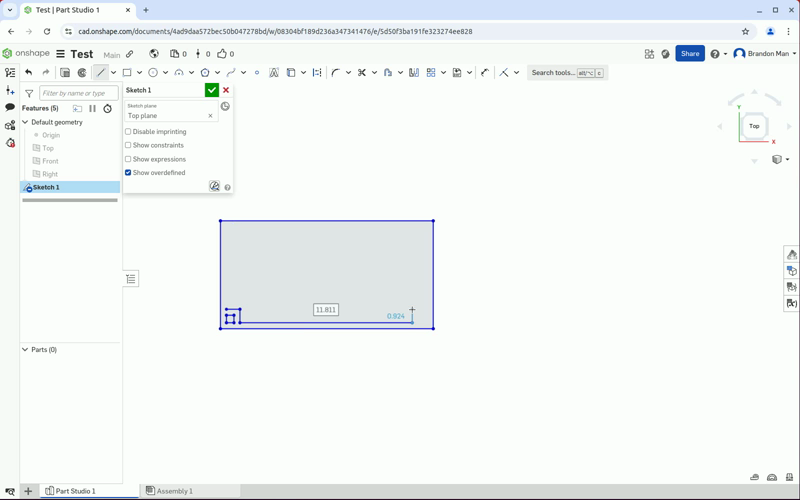
scroll(6)
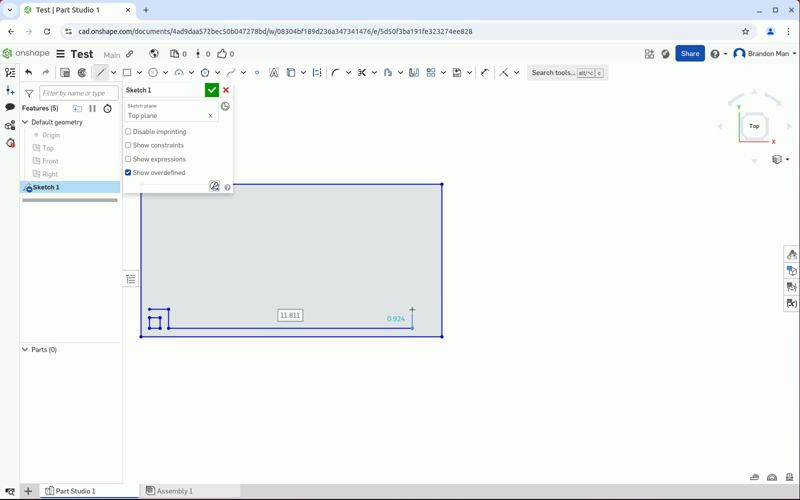
scroll(6)
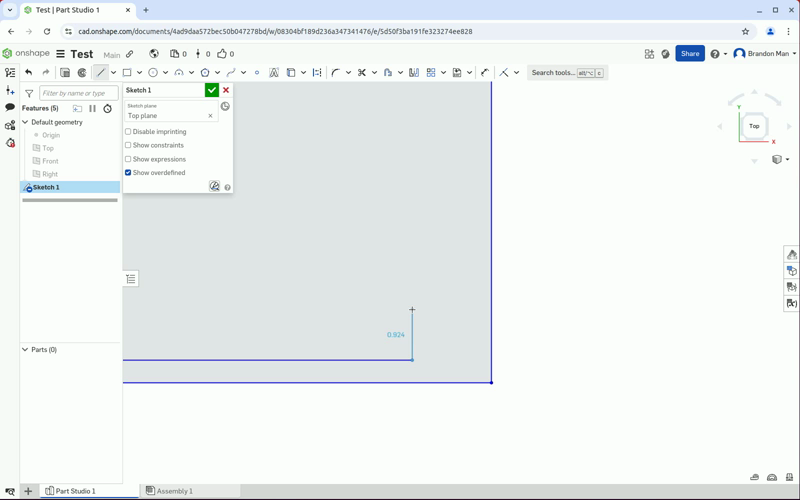
click(412, 309)
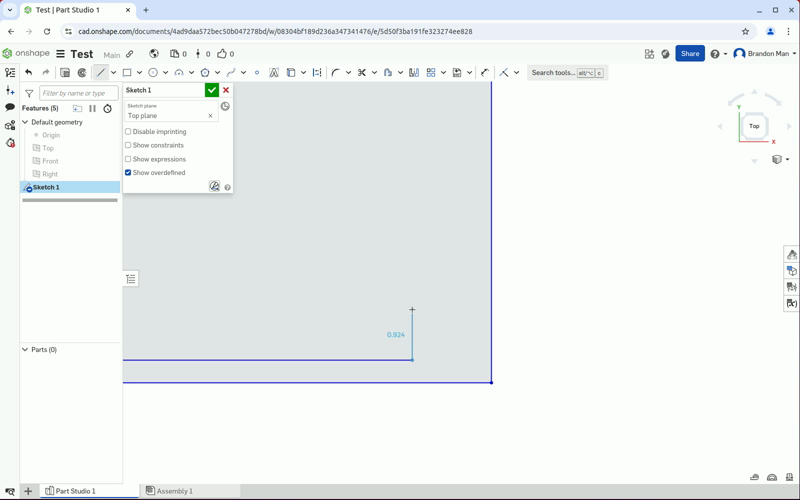
scroll(-6)
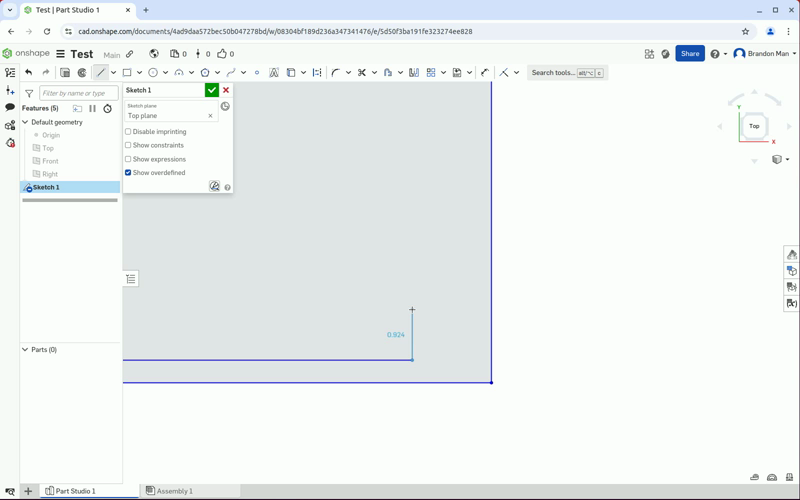
scroll(-6)
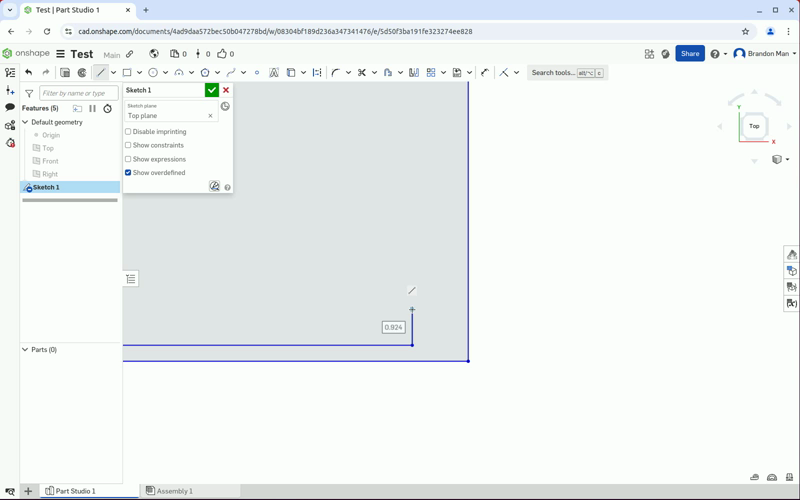
scroll(-6)
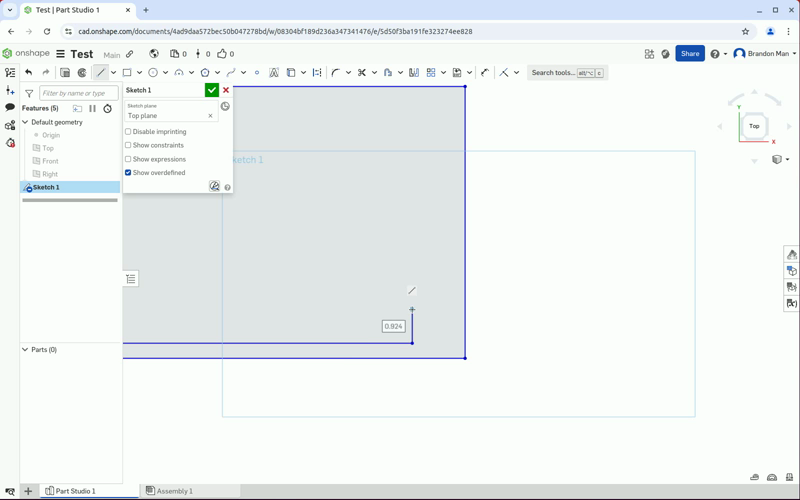
scroll(-6)
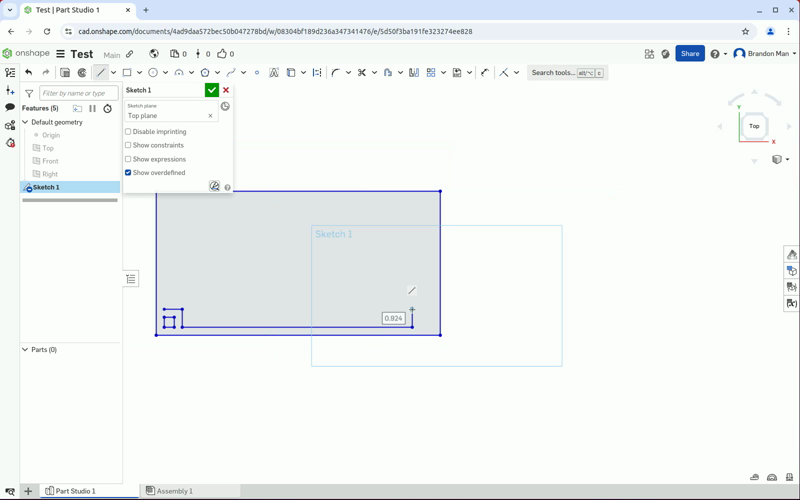
scroll(-6)
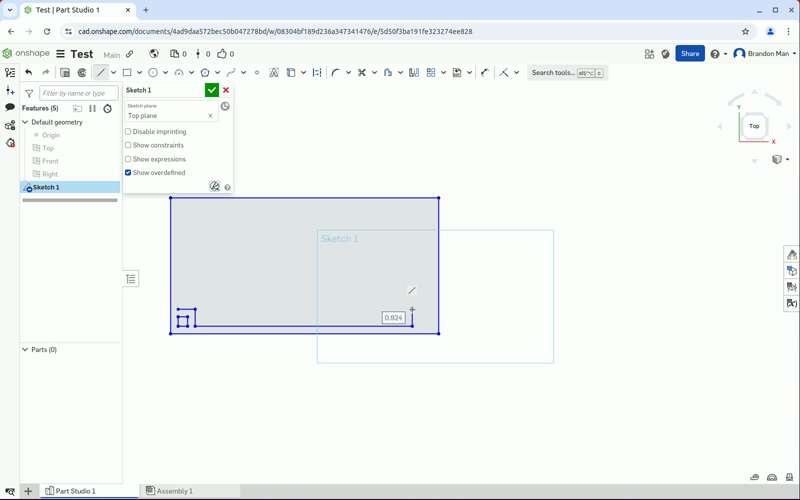
scroll(-6)
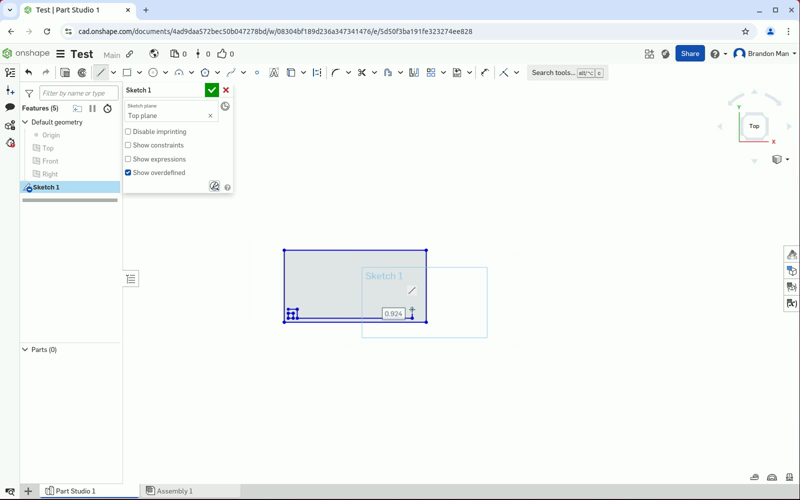
scroll(-6)
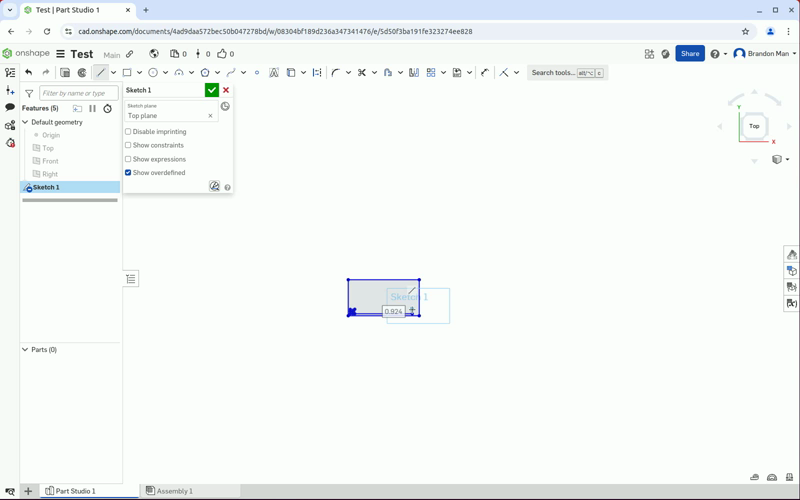
key_up(shift)
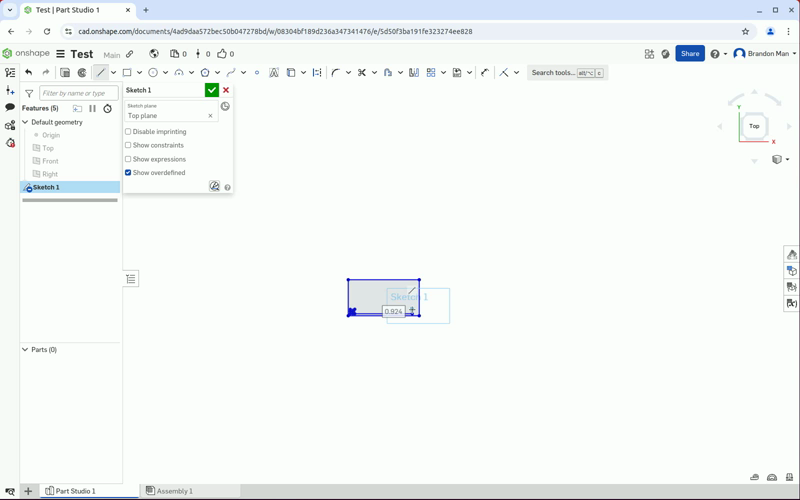
key_down(shift)
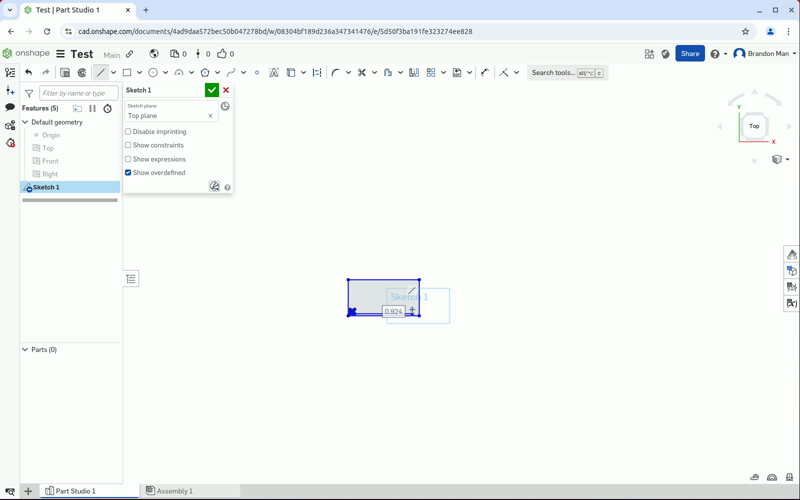
mouse_move(442, 309)
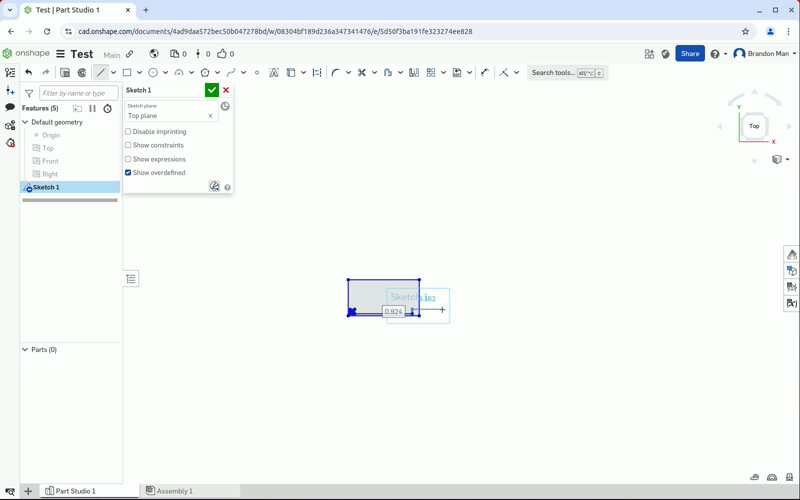
mouse_move(416, 309)
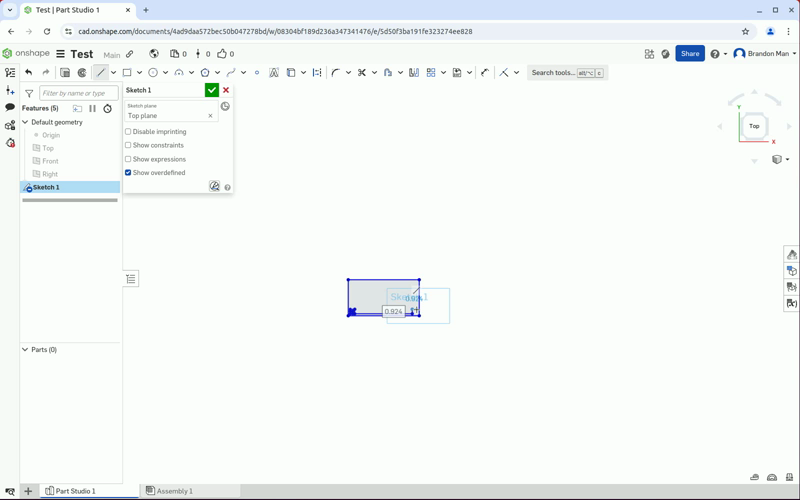
scroll(6)
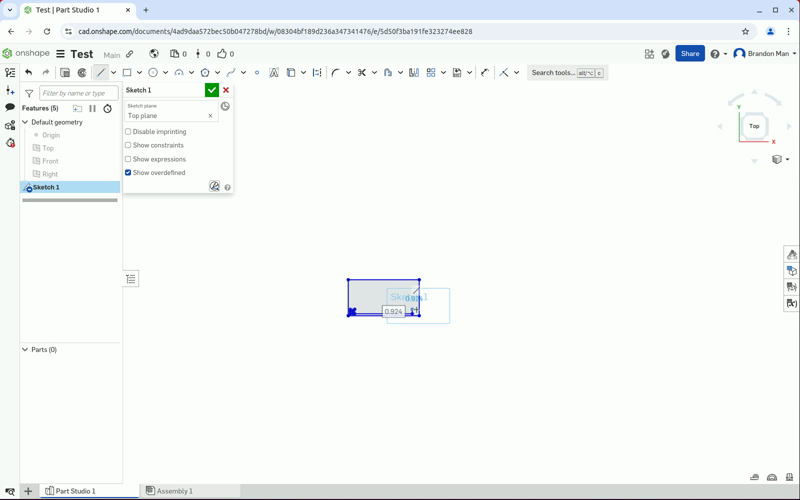
scroll(6)
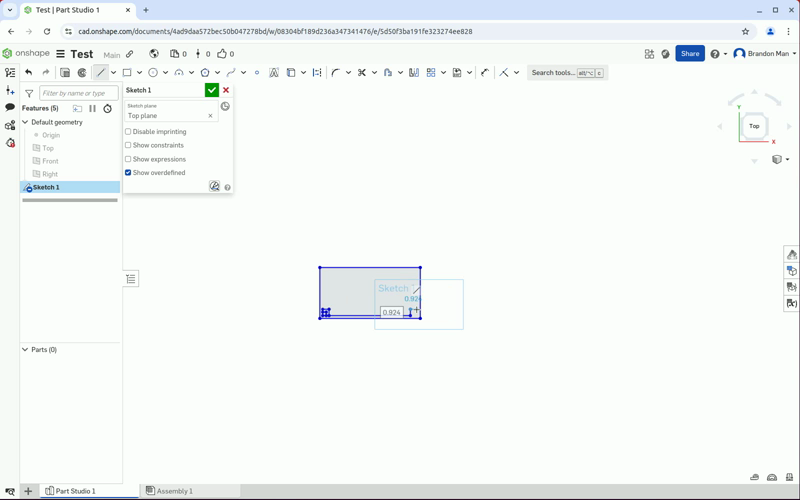
scroll(6)
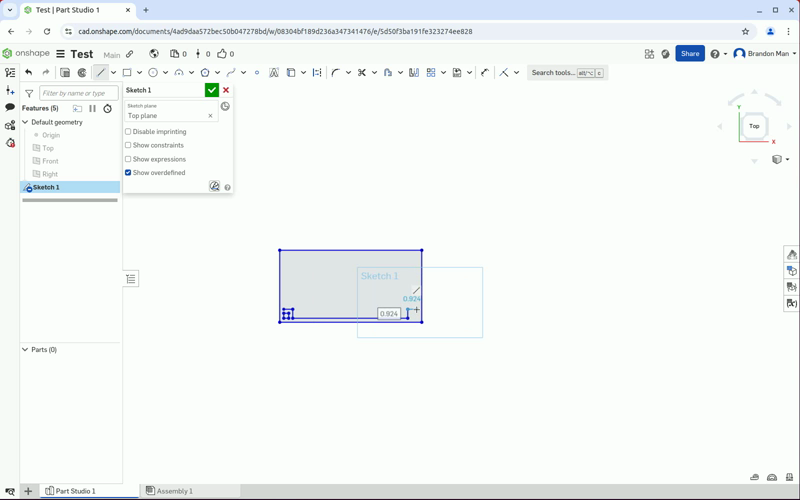
scroll(6)
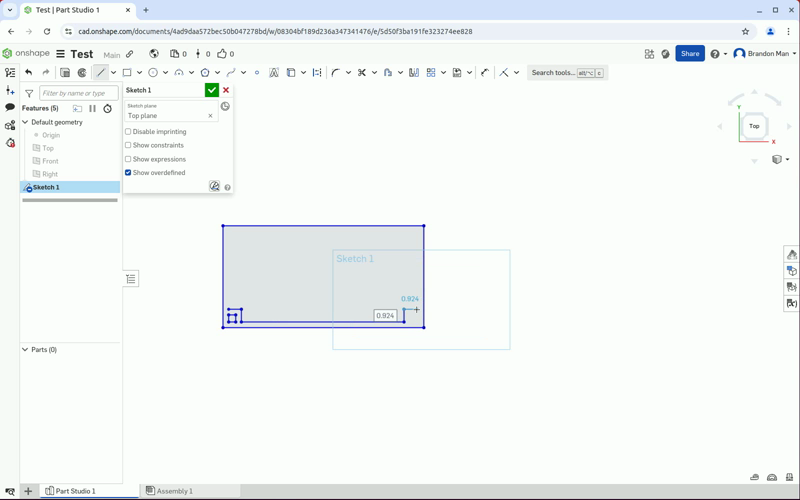
scroll(6)
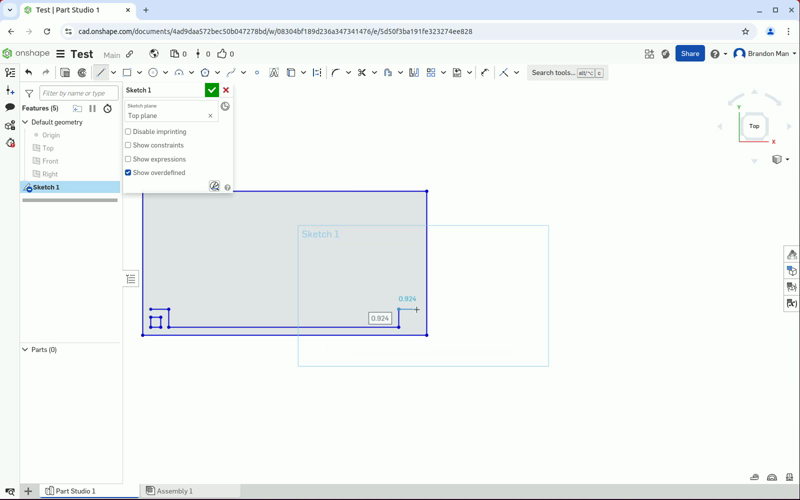
scroll(6)
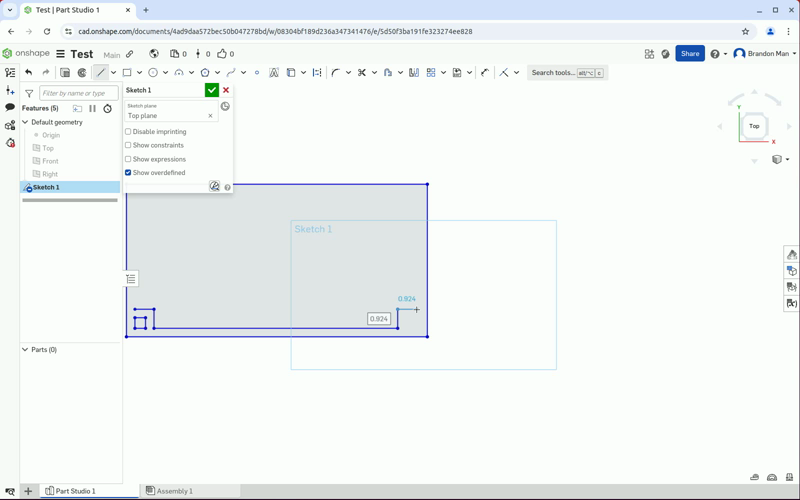
scroll(6)
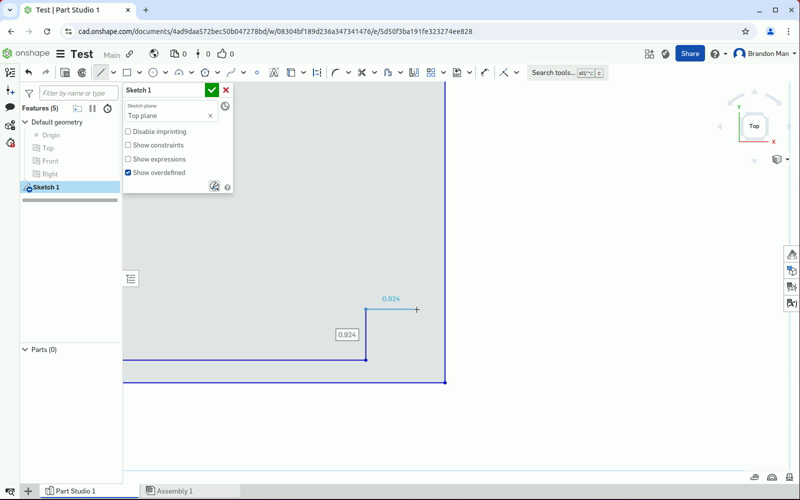
click(416, 309)
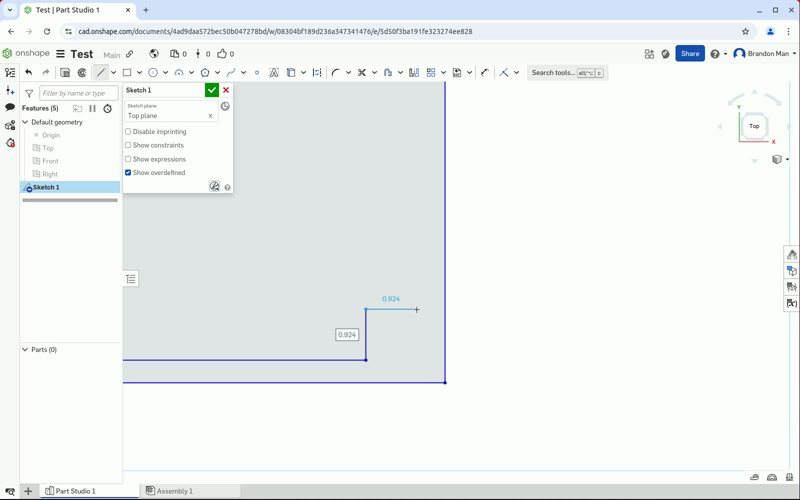
scroll(-6)
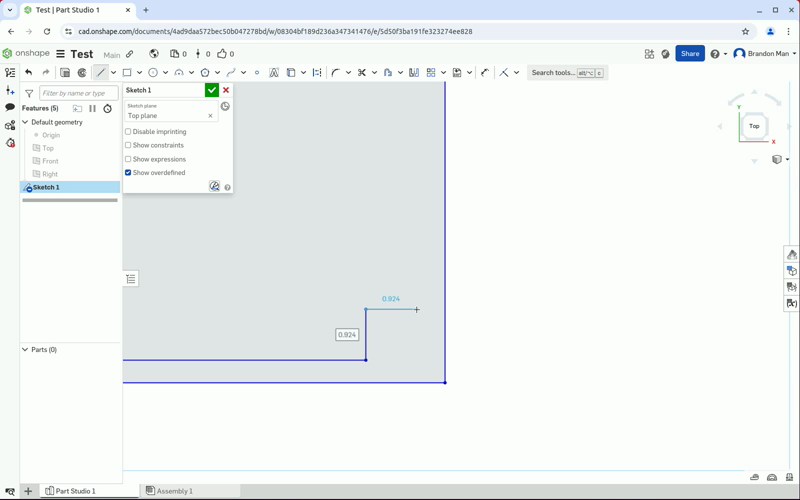
scroll(-6)
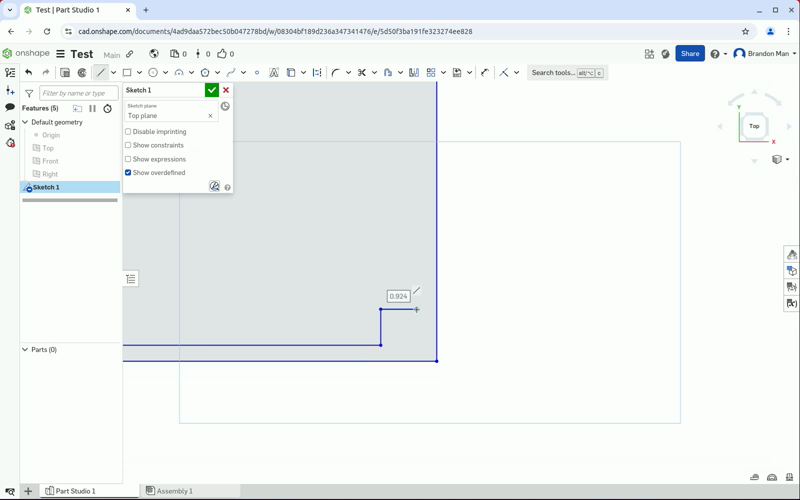
scroll(-6)
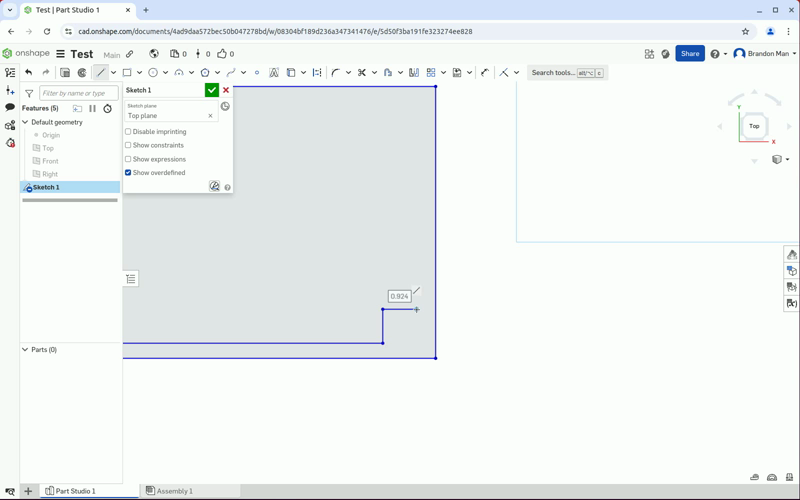
scroll(-6)
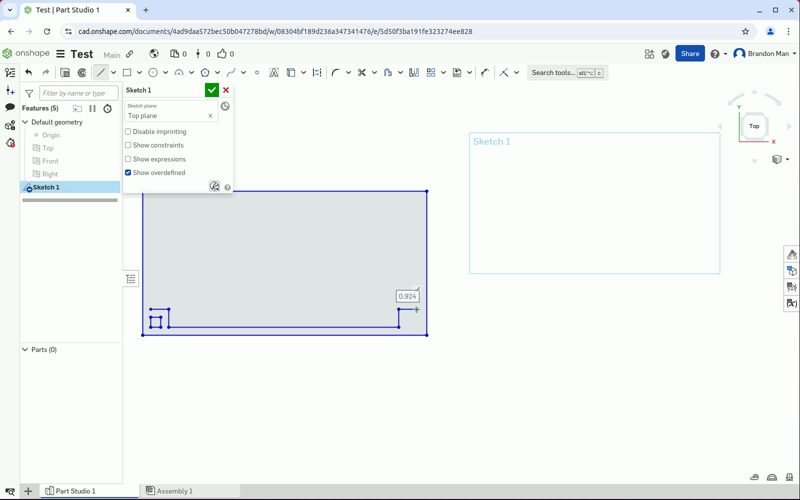
scroll(-6)
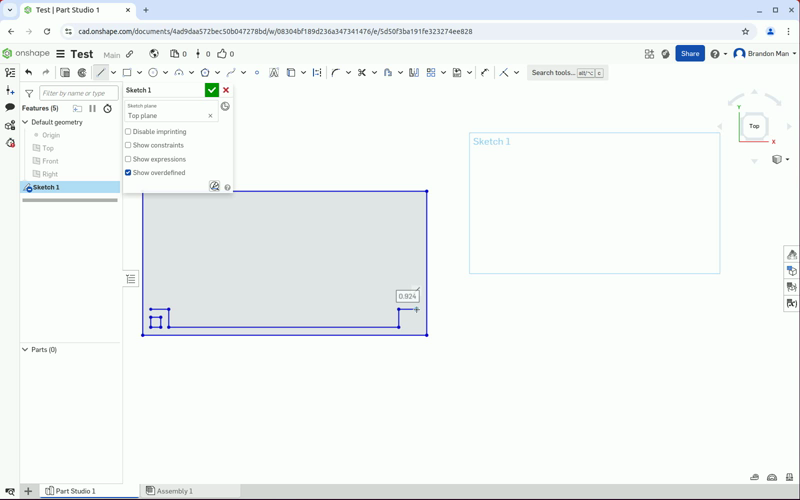
scroll(-6)
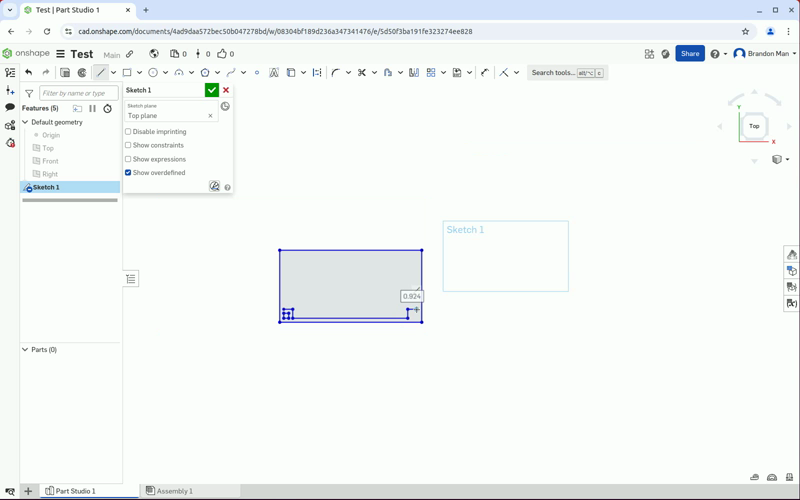
scroll(-6)
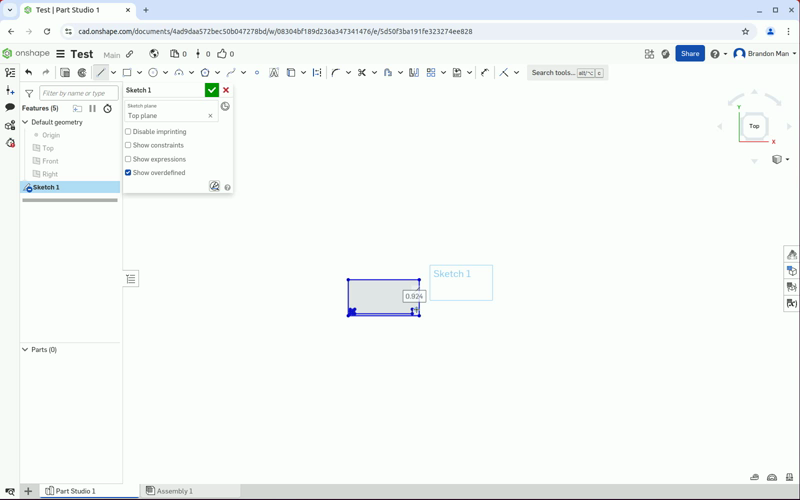
key_up(shift)
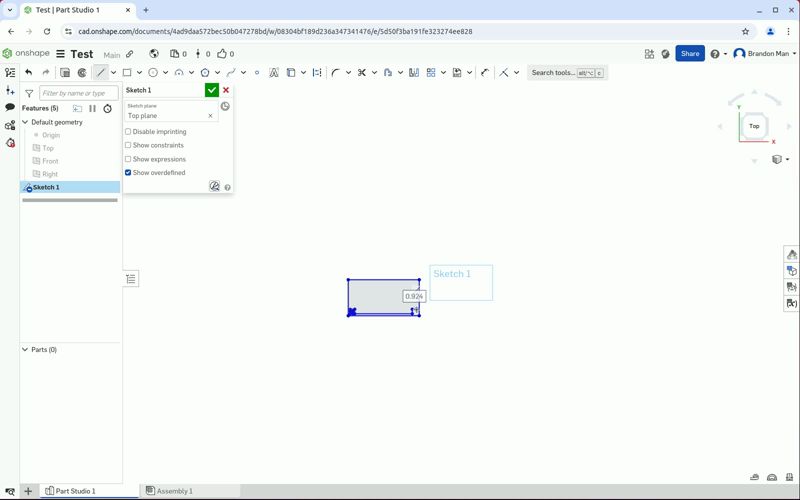
key_down(shift)
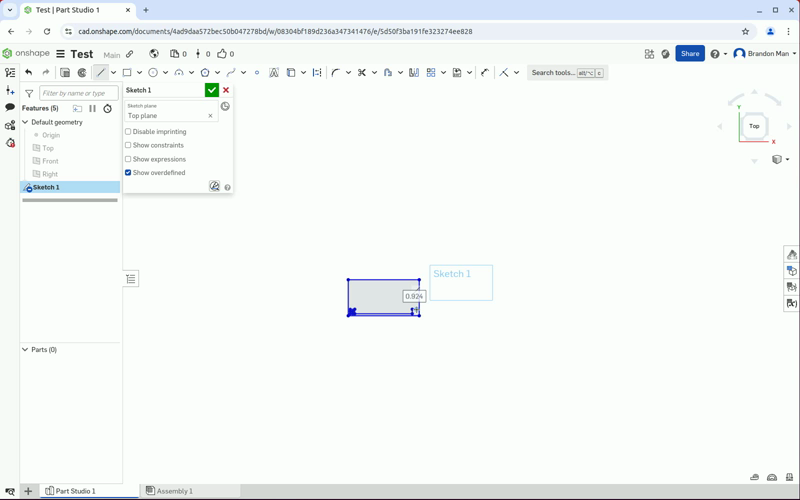
mouse_move(446, 309)
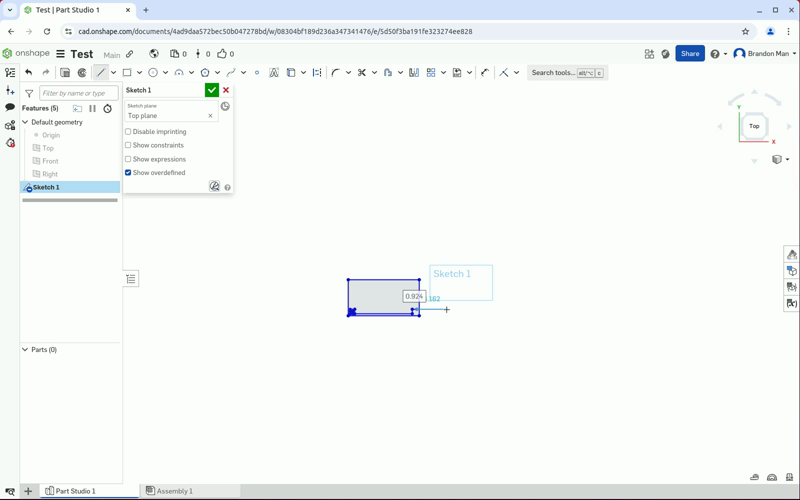
mouse_move(416, 286)
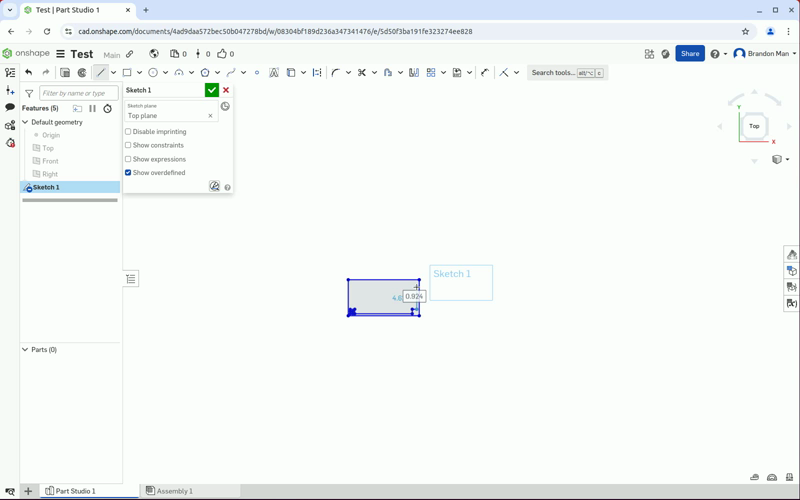
click(416, 286)
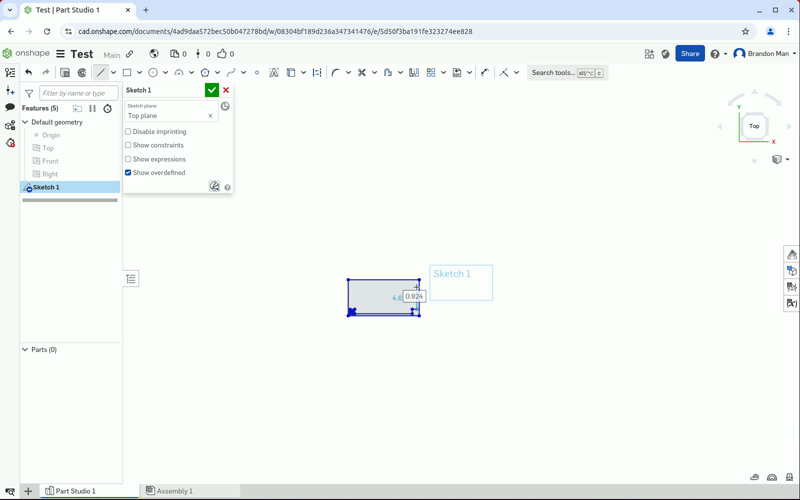
key_up(shift)
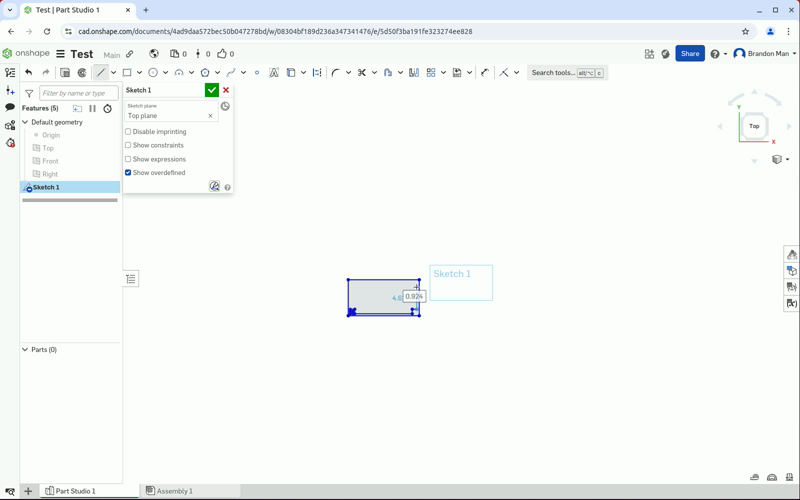
key_down(shift)
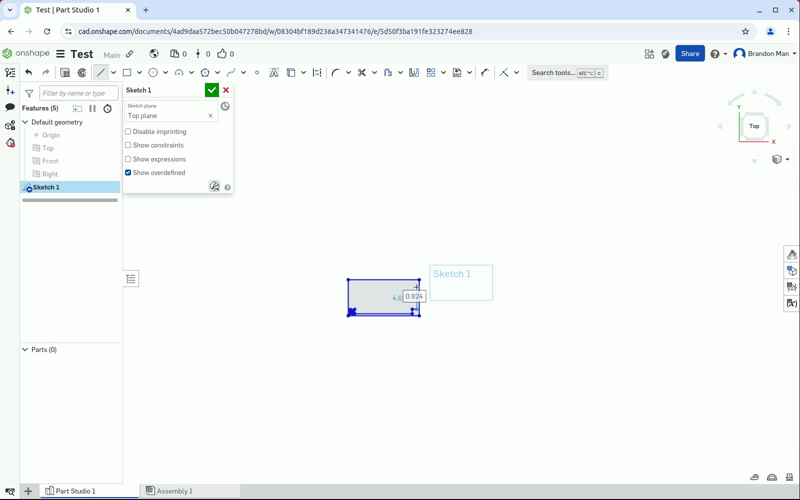
mouse_move(446, 286)
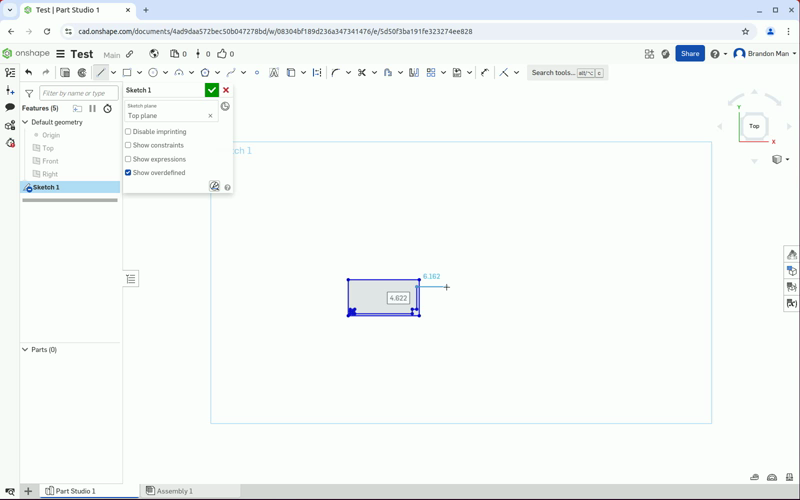
mouse_move(412, 286)
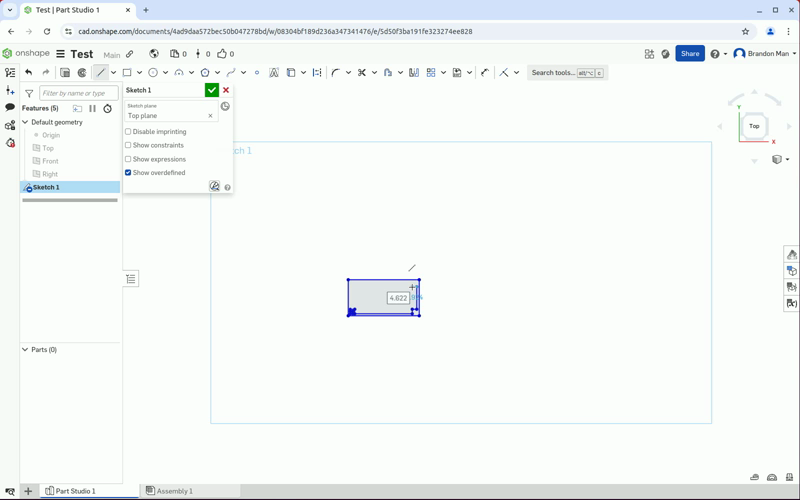
scroll(6)
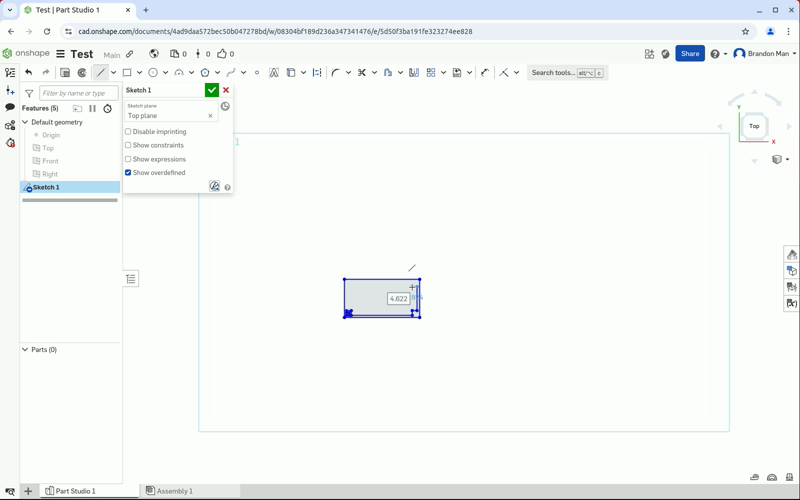
scroll(6)
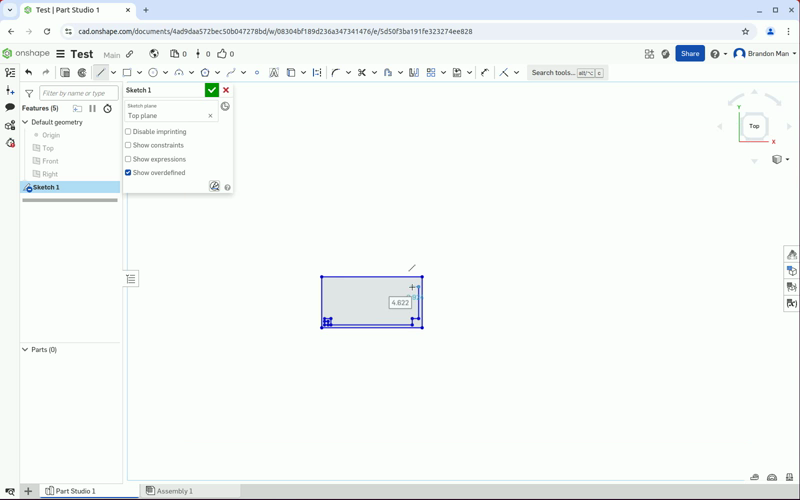
scroll(6)
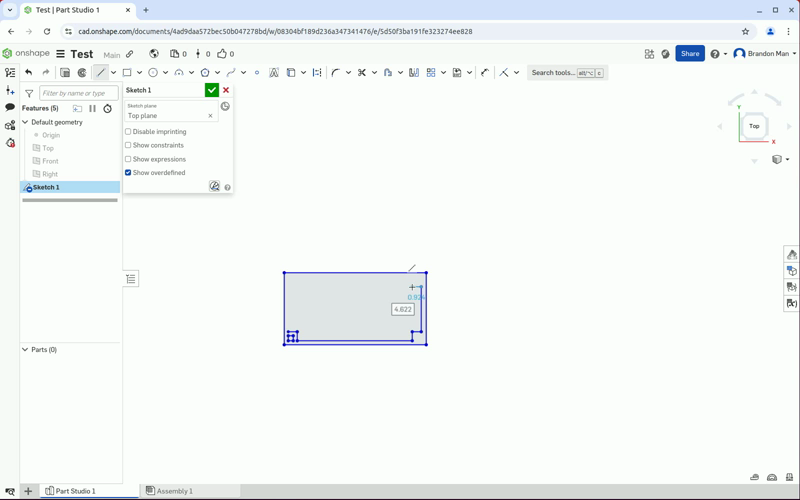
scroll(6)
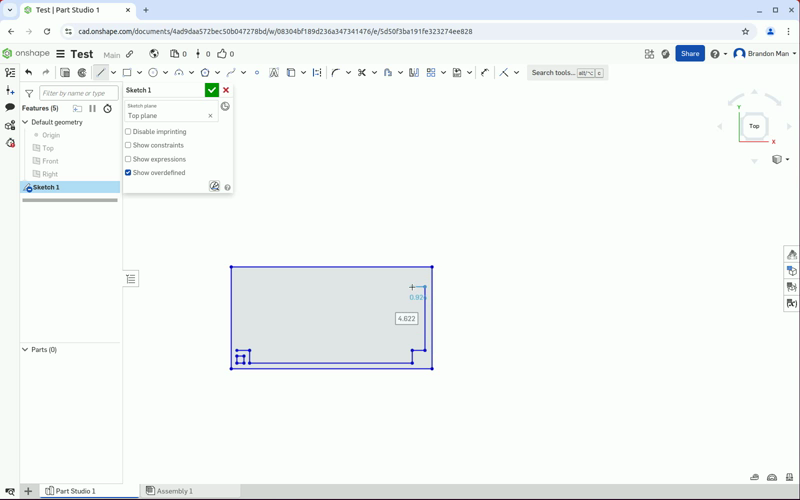
scroll(6)
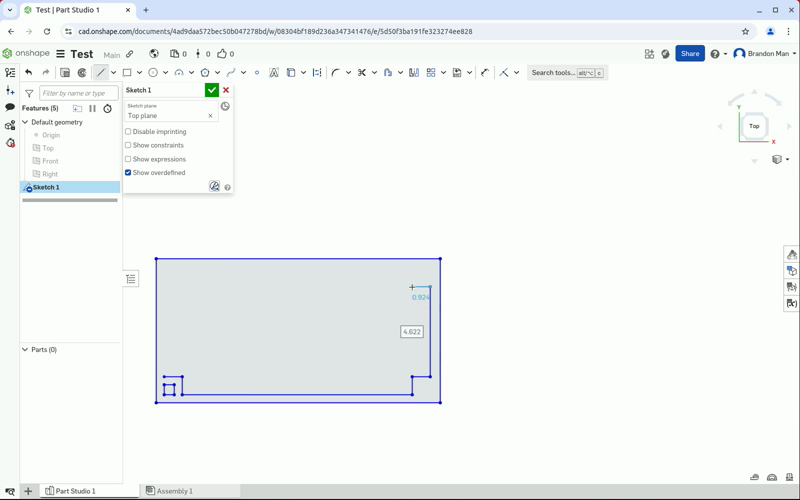
scroll(6)
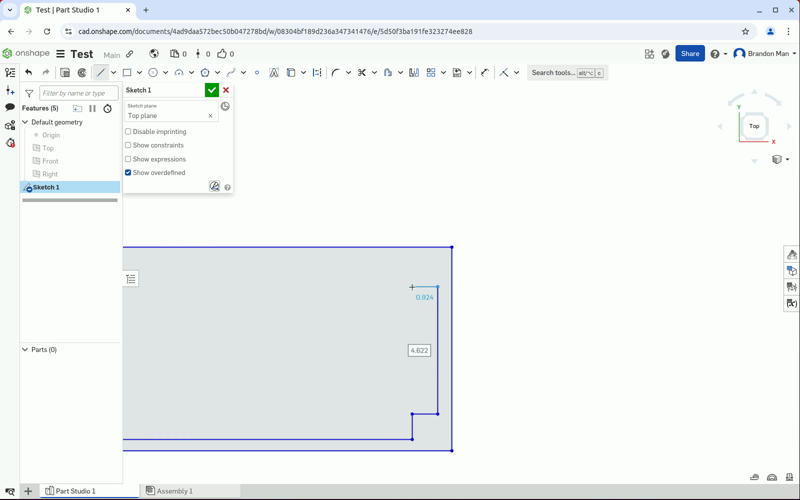
scroll(6)
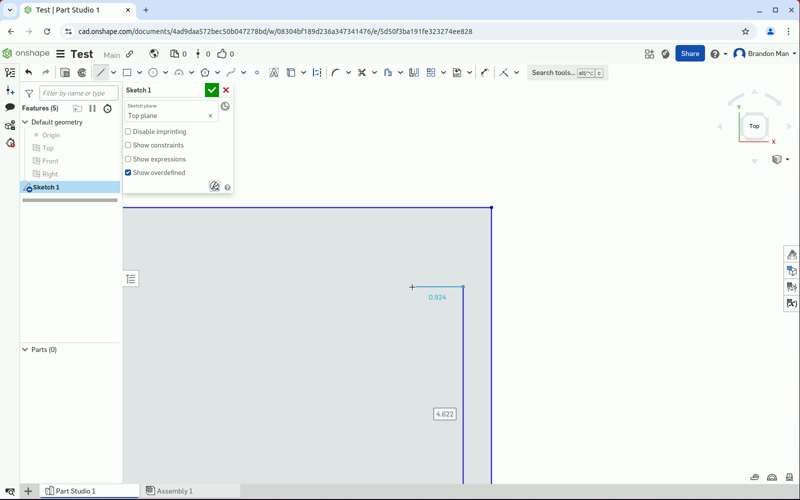
click(412, 286)
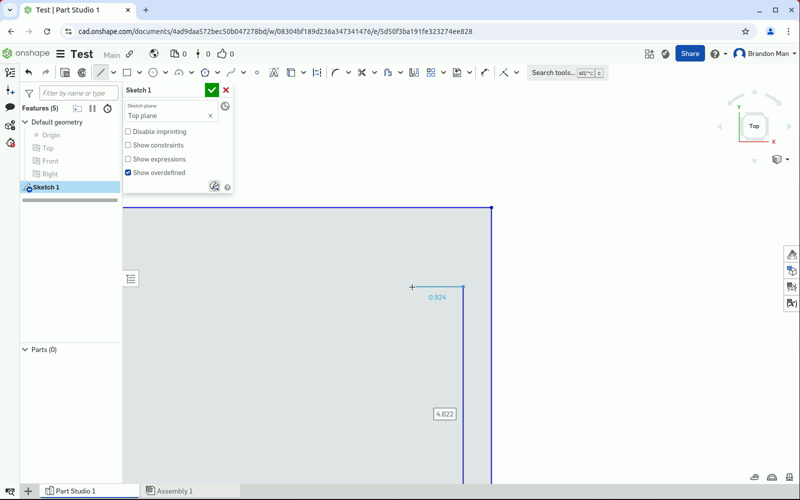
scroll(-6)
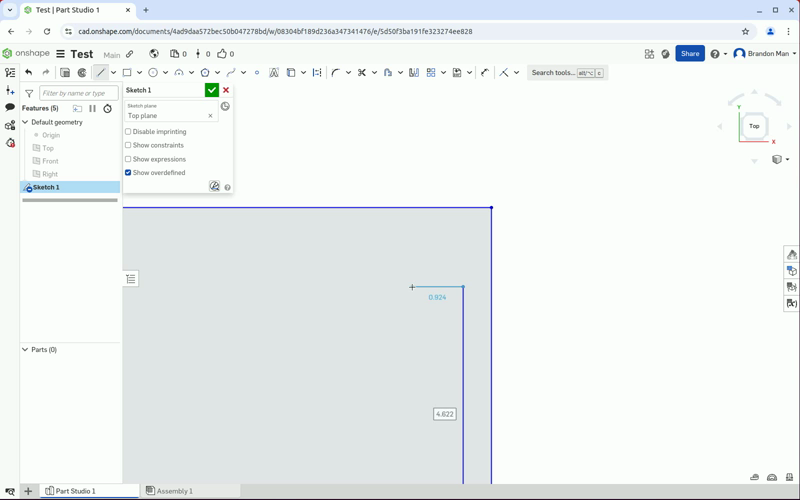
scroll(-6)
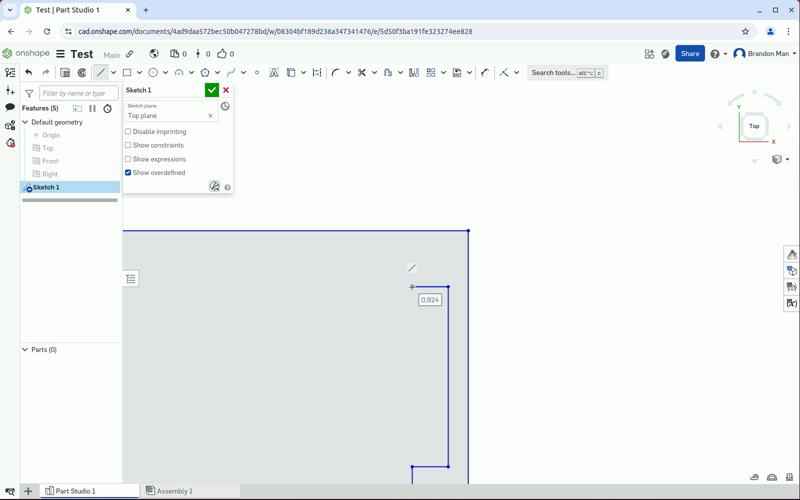
scroll(-6)
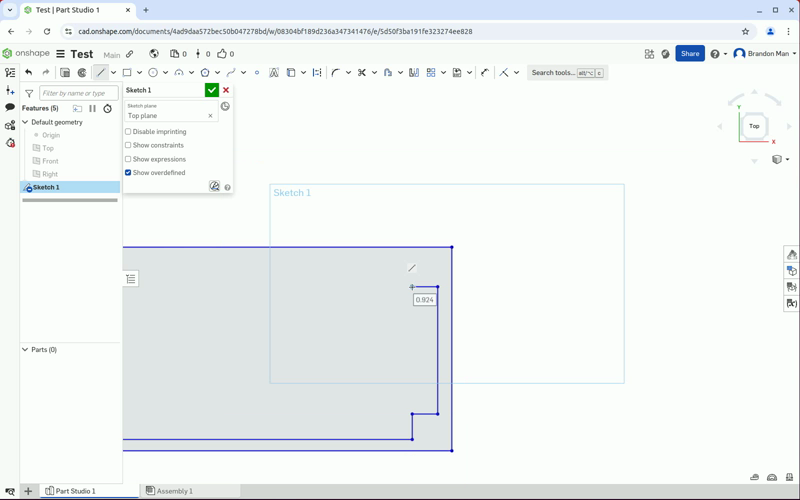
scroll(-6)
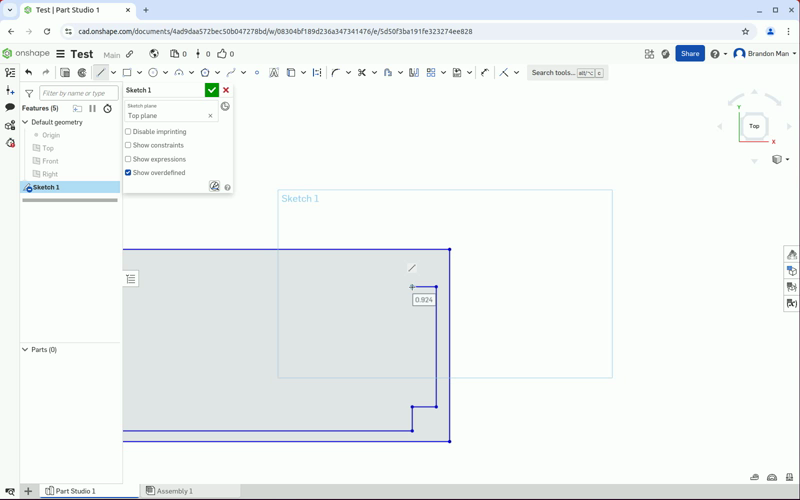
scroll(-6)
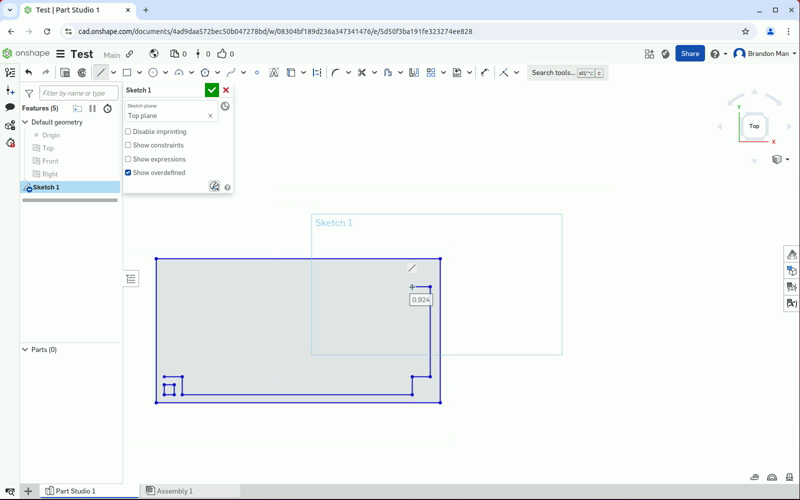
scroll(-6)
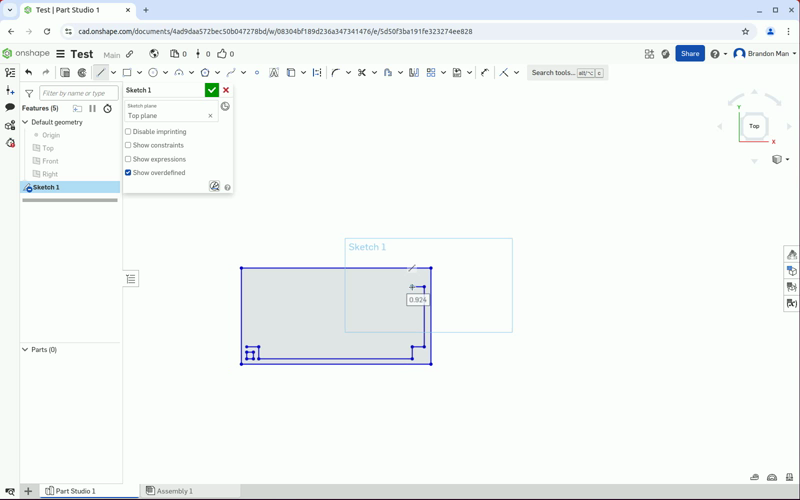
scroll(-6)
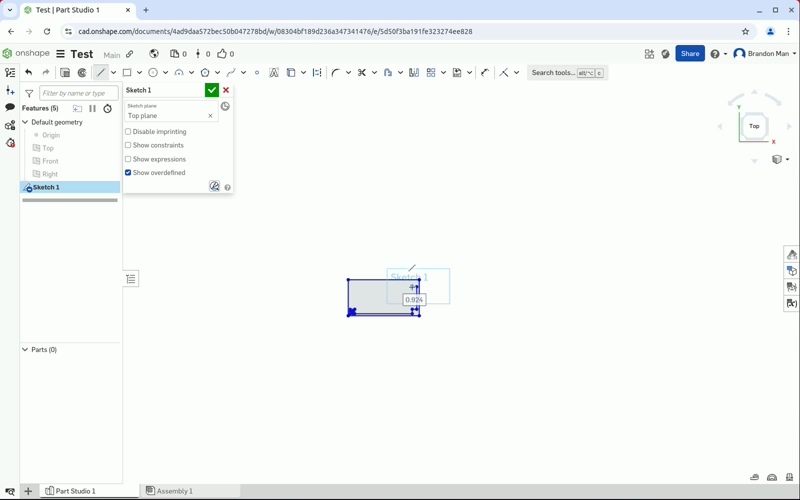
key_up(shift)
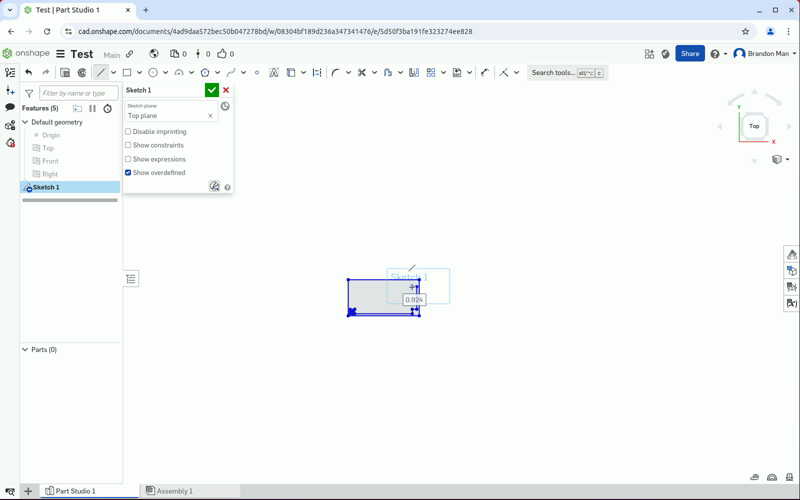
key_down(shift)
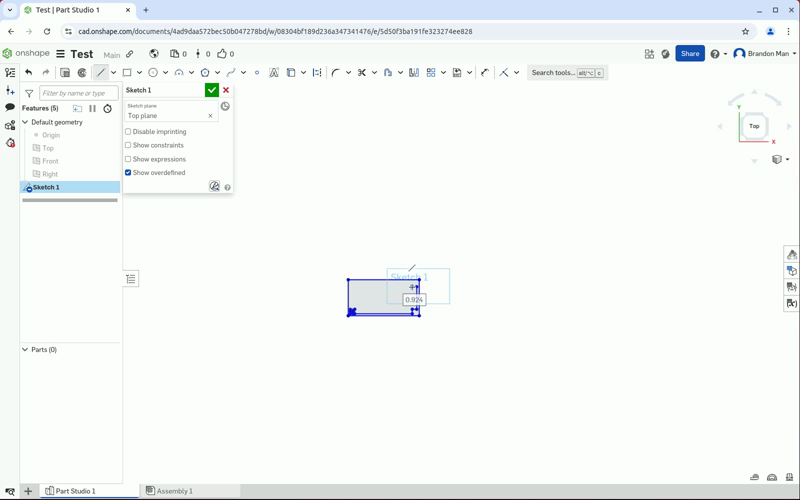
mouse_move(442, 286)
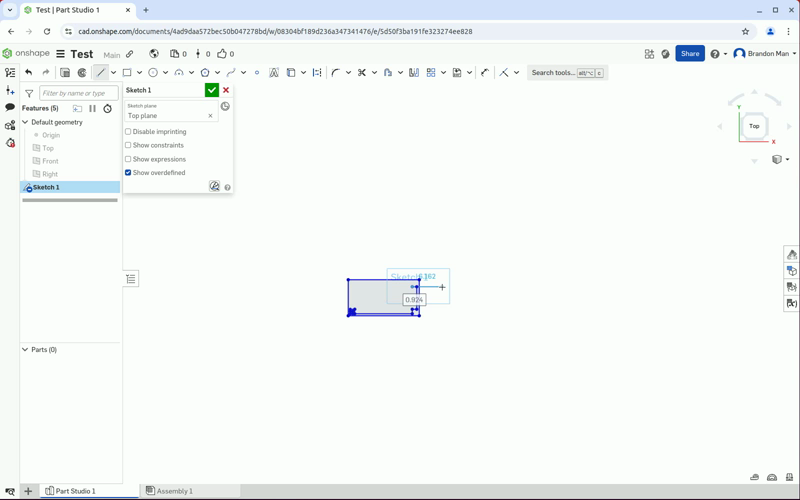
mouse_move(412, 282)
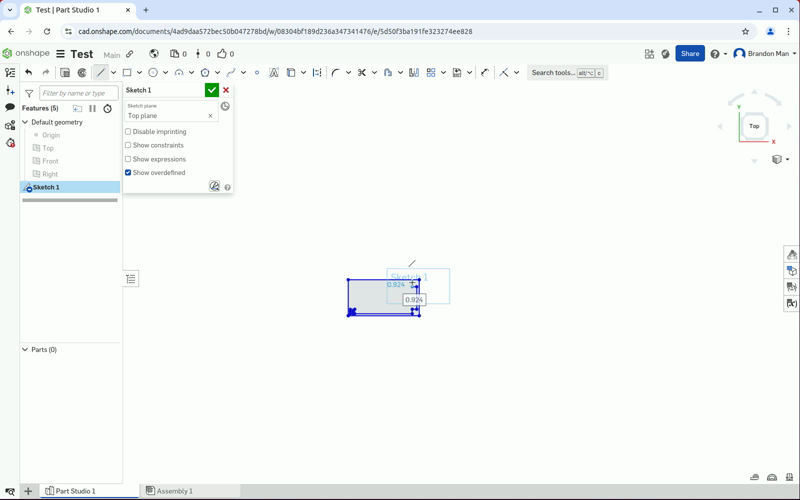
scroll(6)
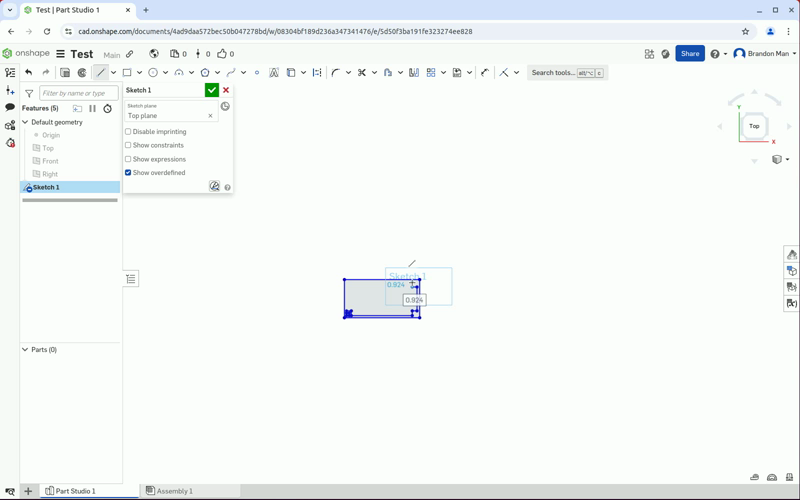
scroll(6)
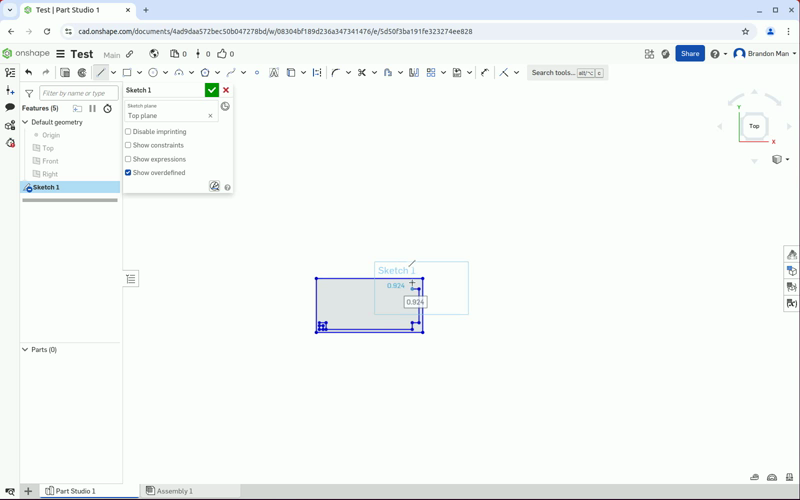
scroll(6)
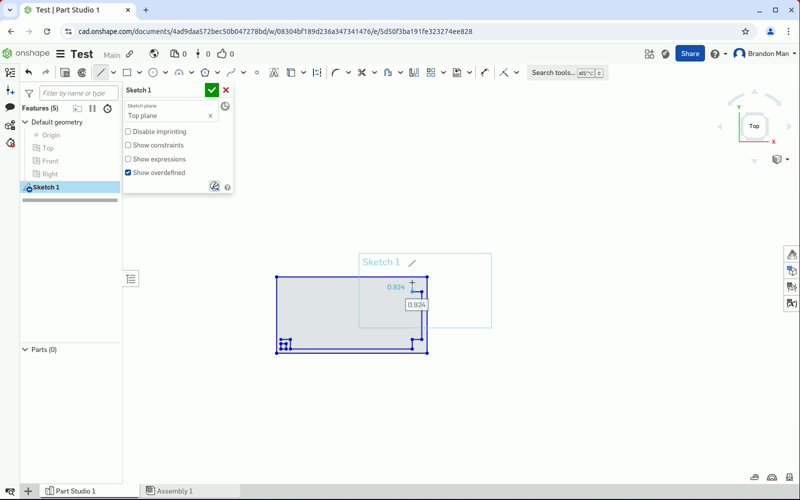
scroll(6)
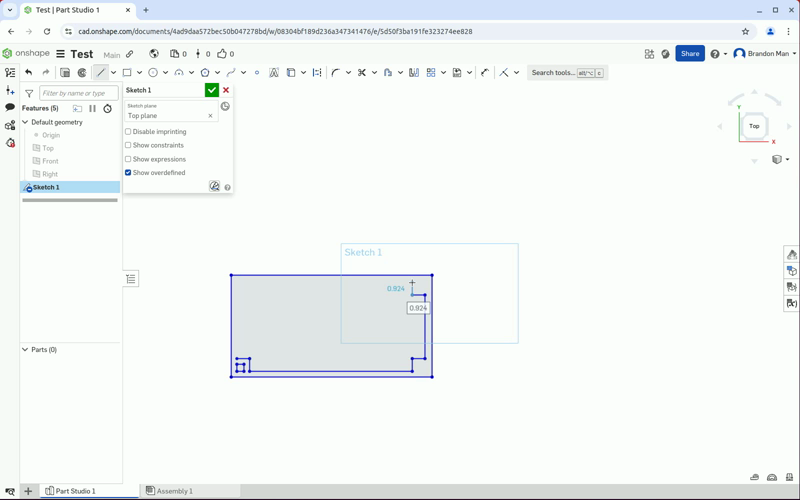
scroll(6)
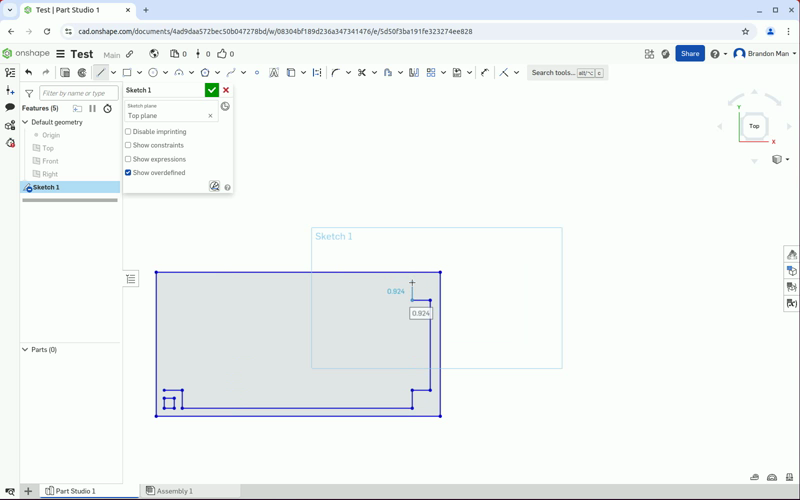
scroll(6)
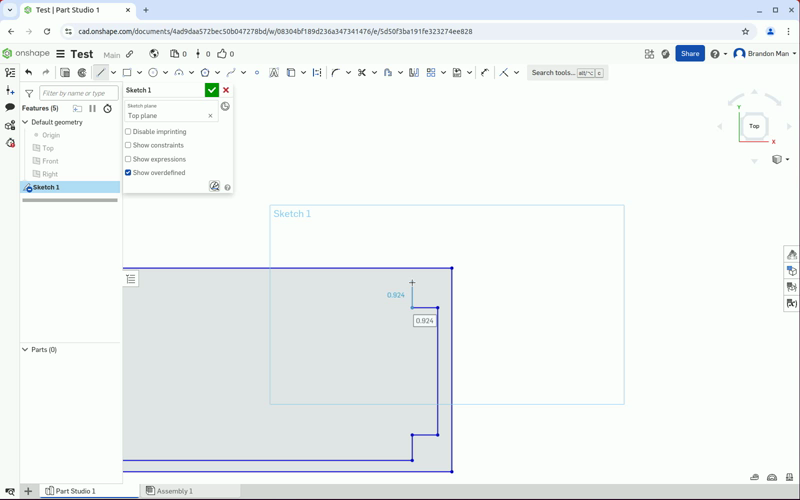
scroll(6)
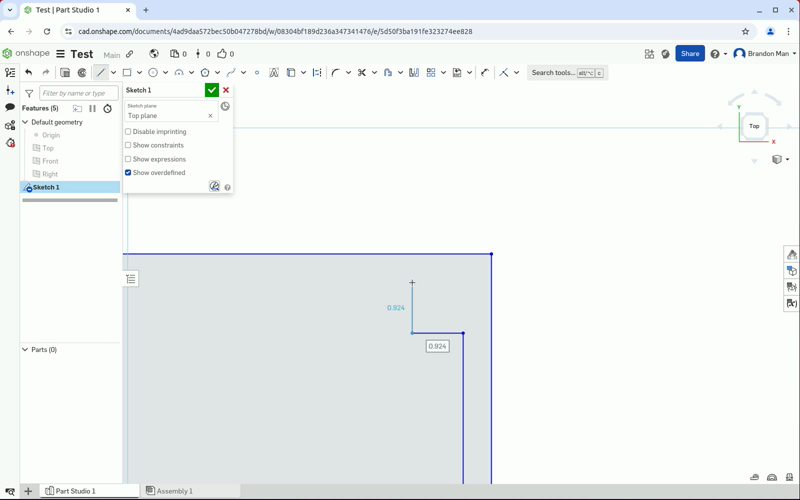
click(412, 282)
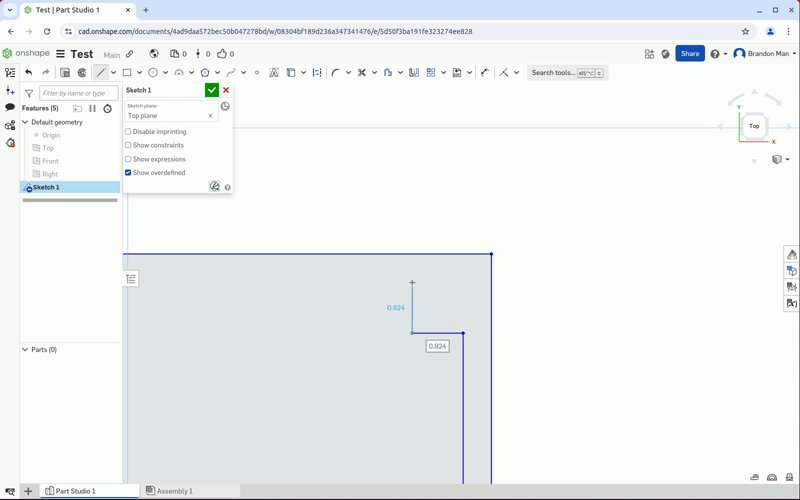
scroll(-6)
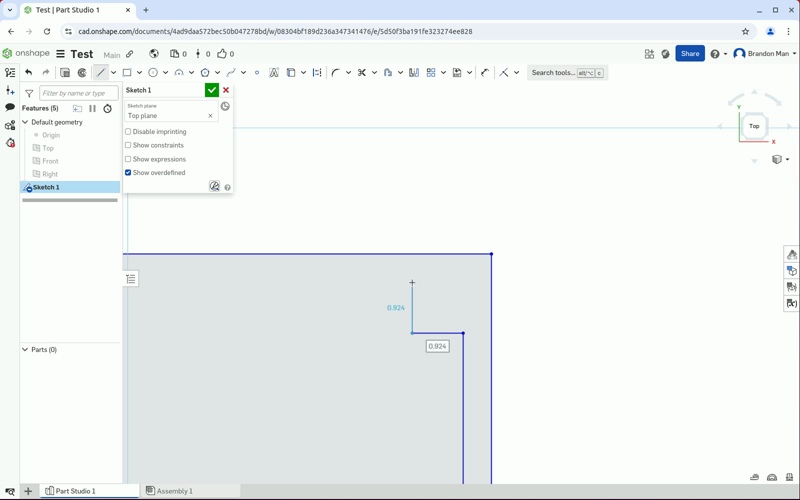
scroll(-6)
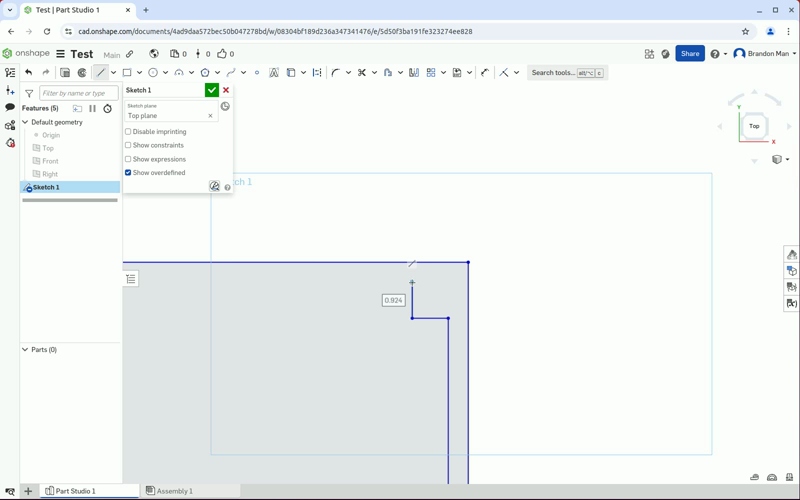
scroll(-6)
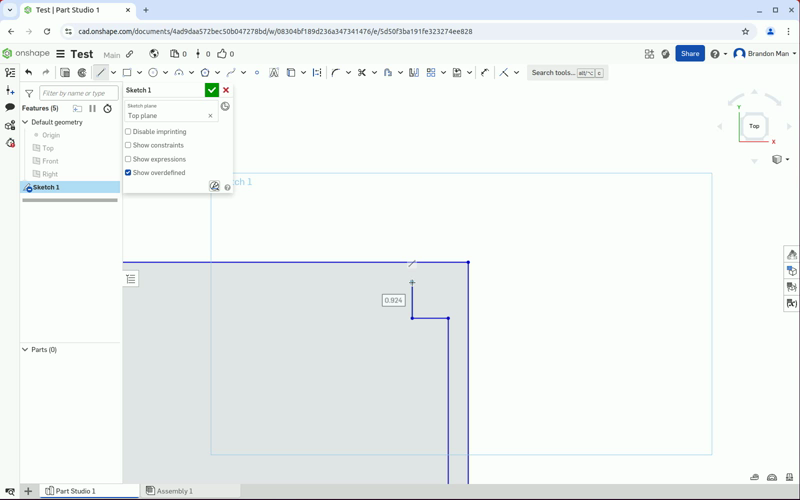
scroll(-6)
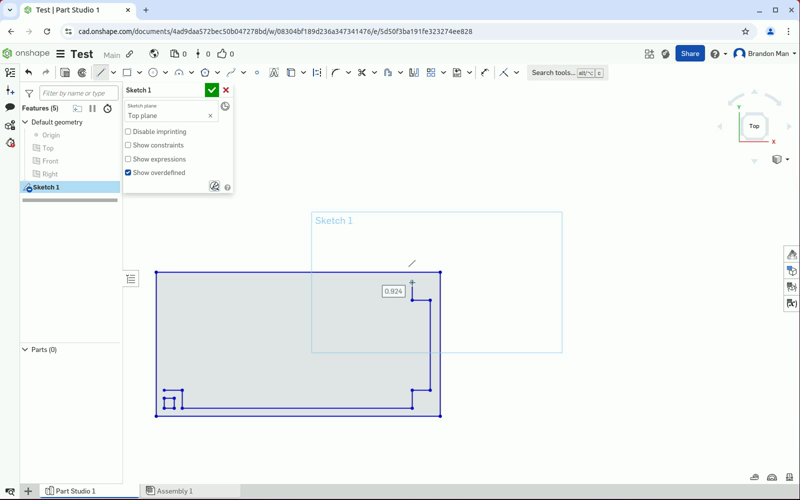
scroll(-6)
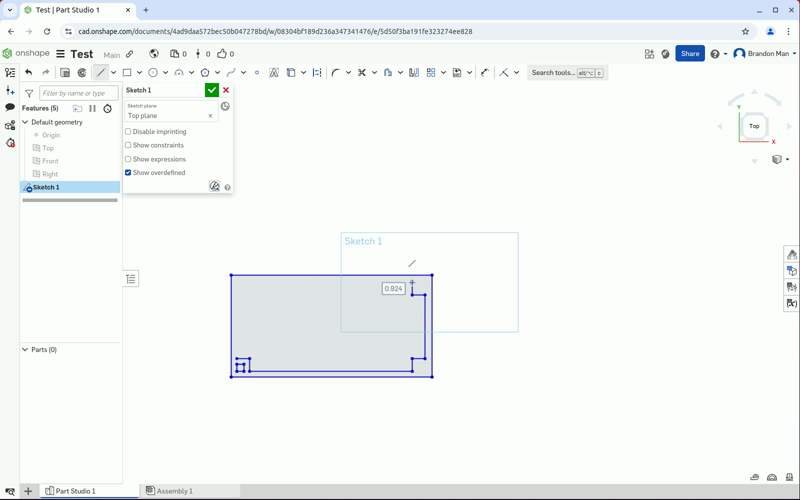
scroll(-6)
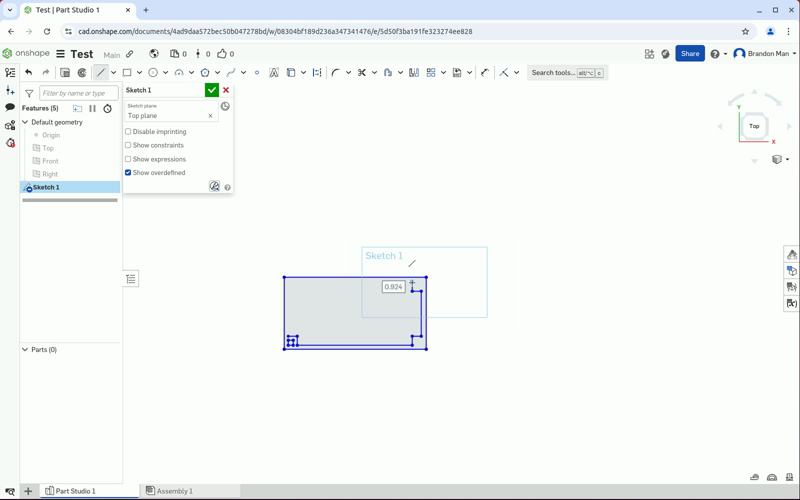
scroll(-6)
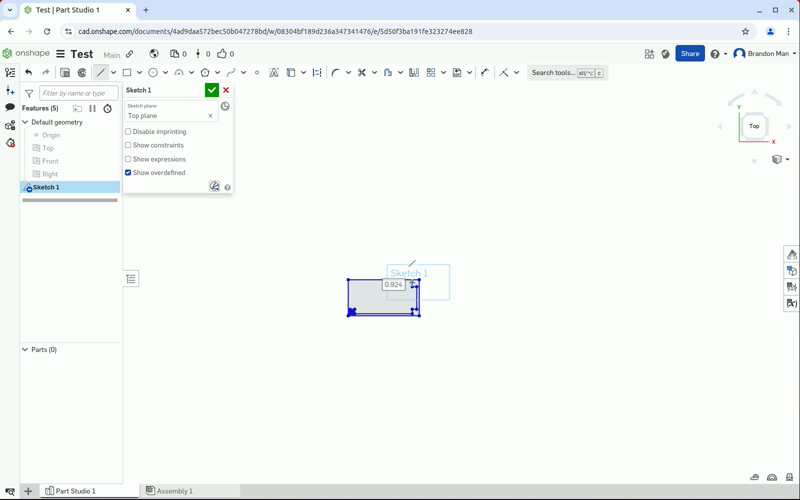
key_up(shift)
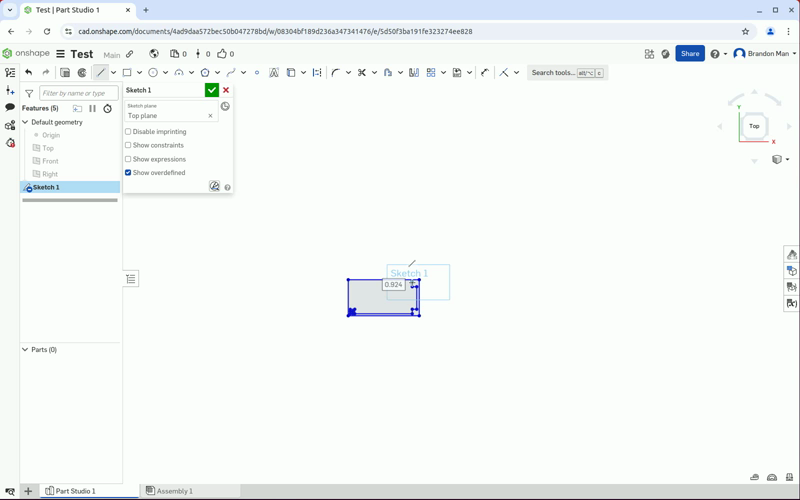
key_down(shift)
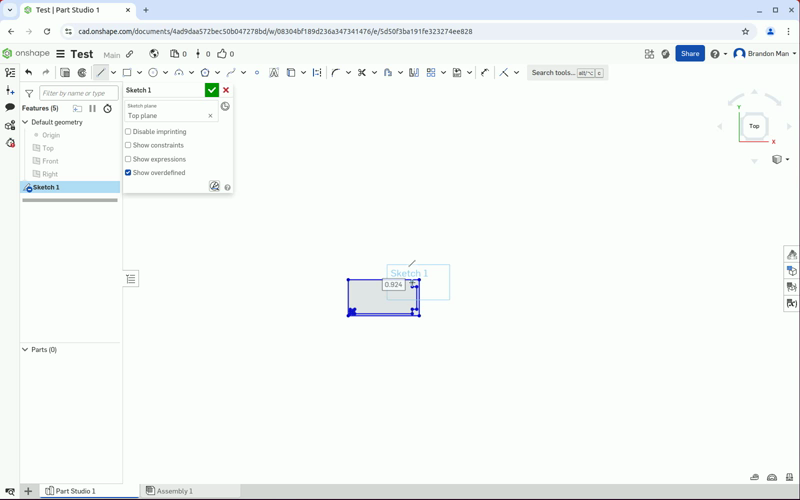
mouse_move(442, 282)
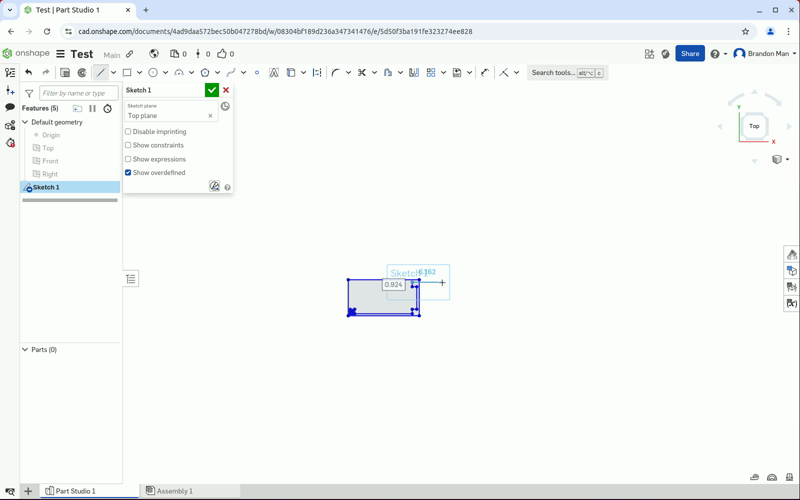
mouse_move(354, 282)
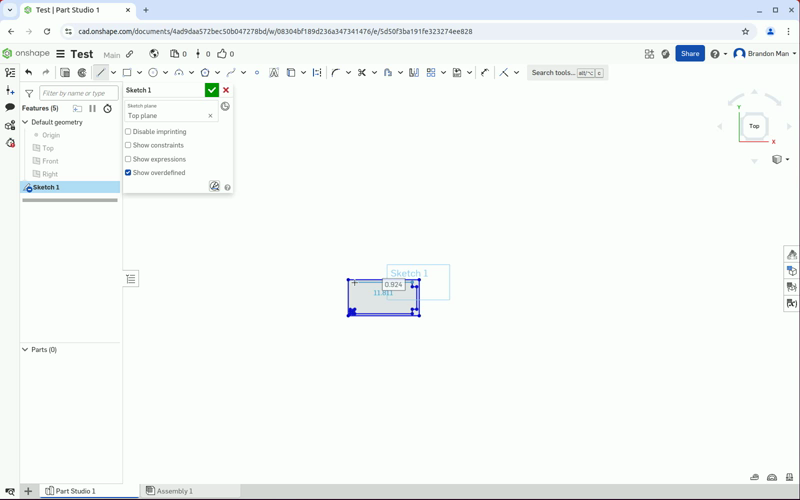
click(354, 282)
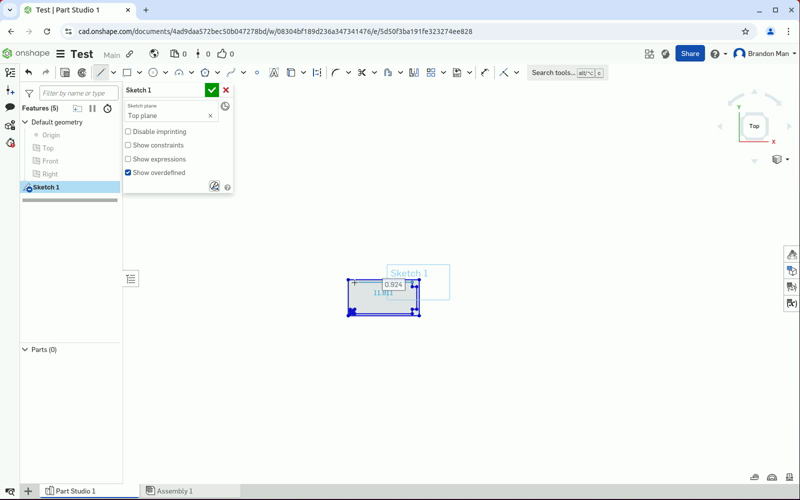
key_up(shift)
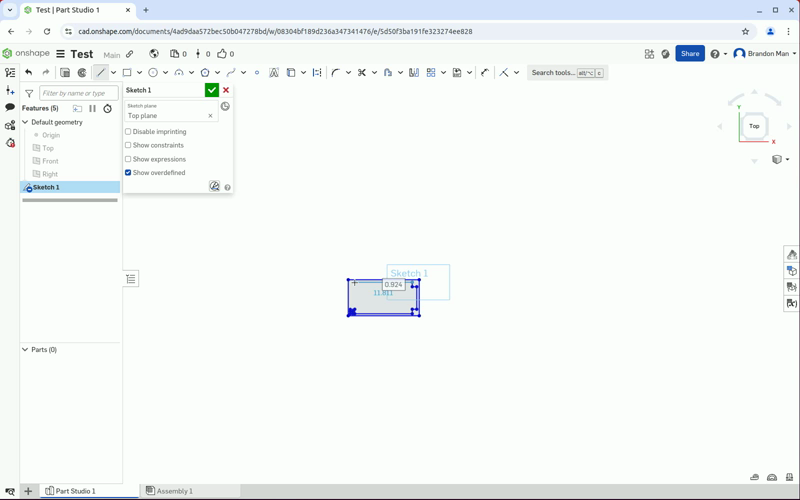
key_down(shift)
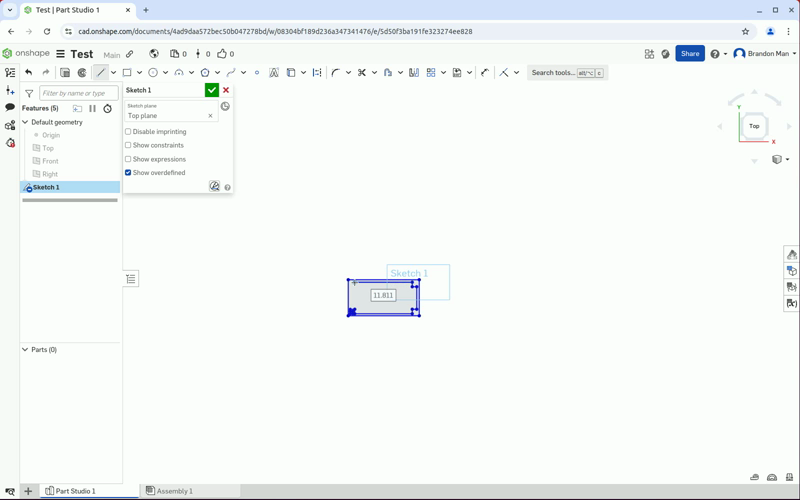
mouse_move(384, 282)
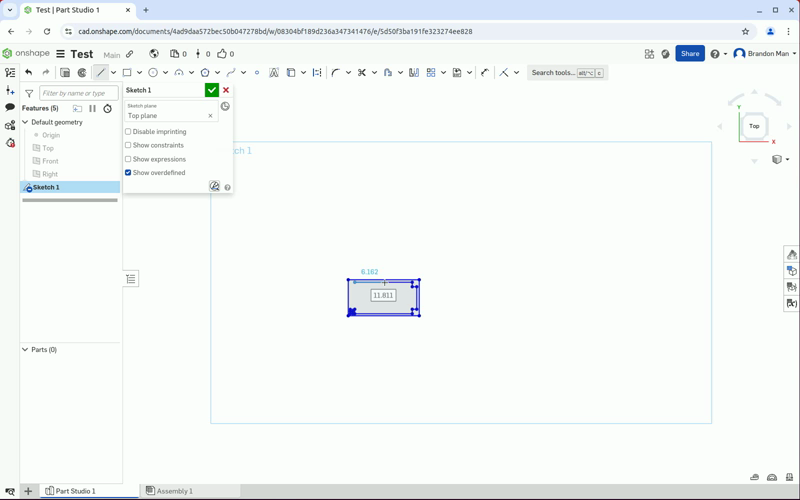
mouse_move(354, 286)
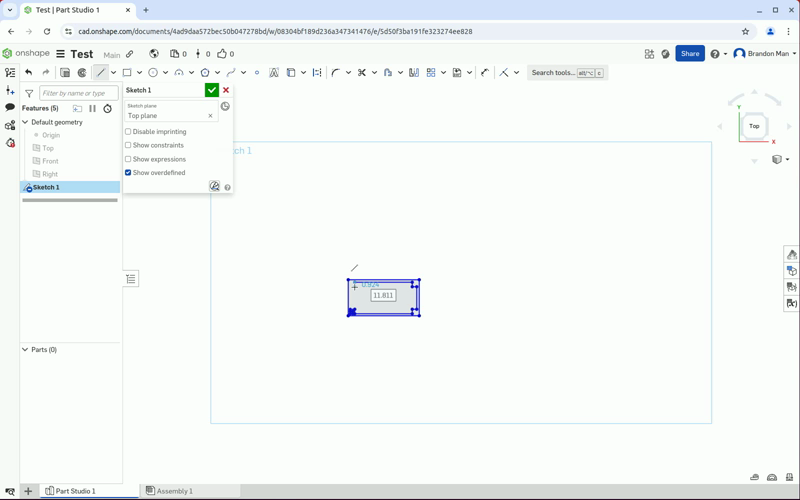
scroll(6)
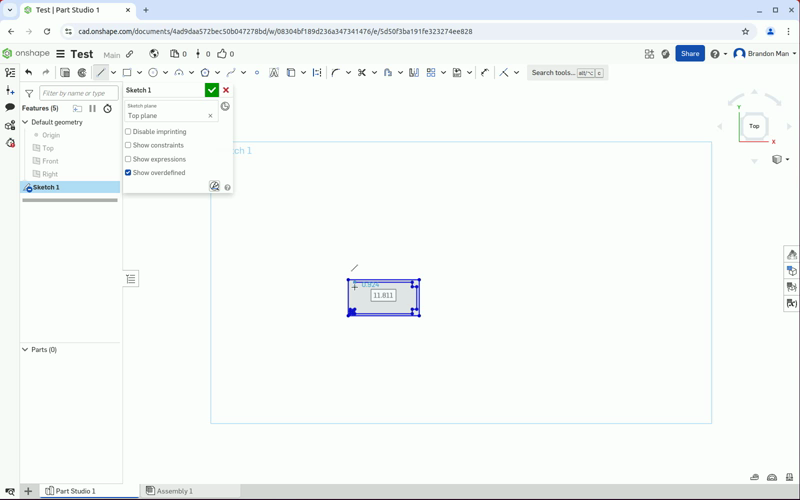
scroll(6)
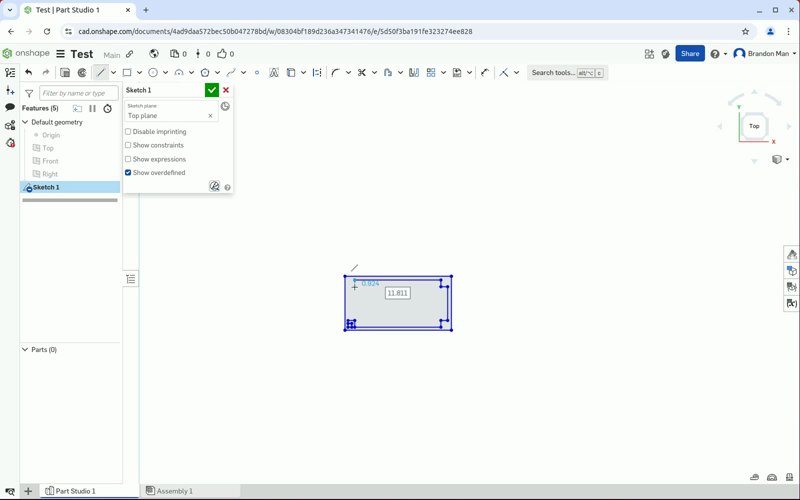
scroll(6)
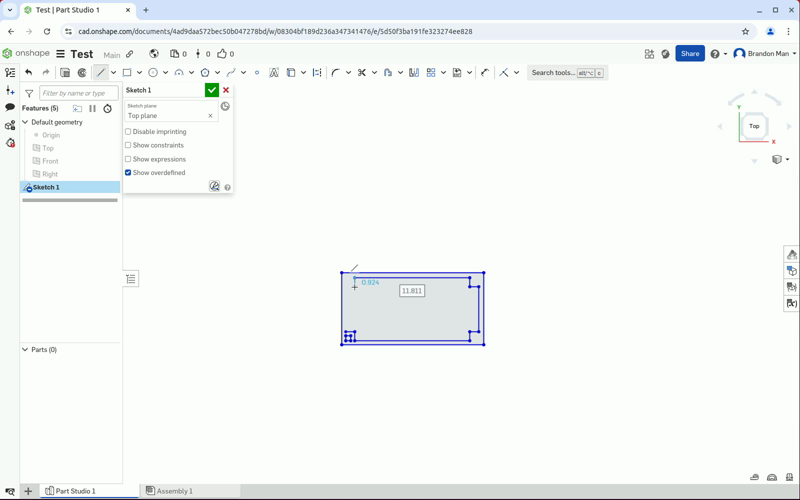
scroll(6)
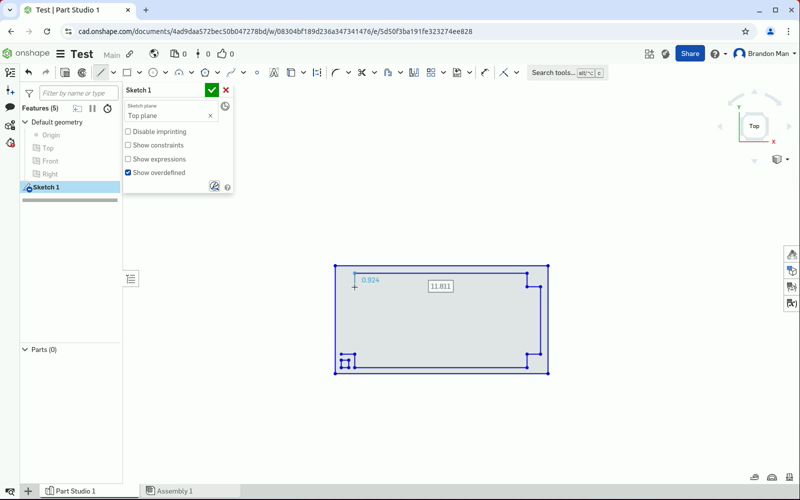
scroll(6)
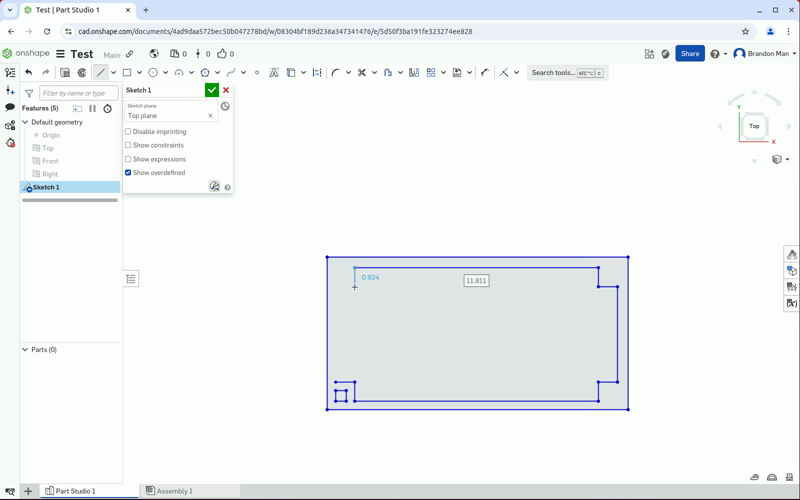
scroll(6)
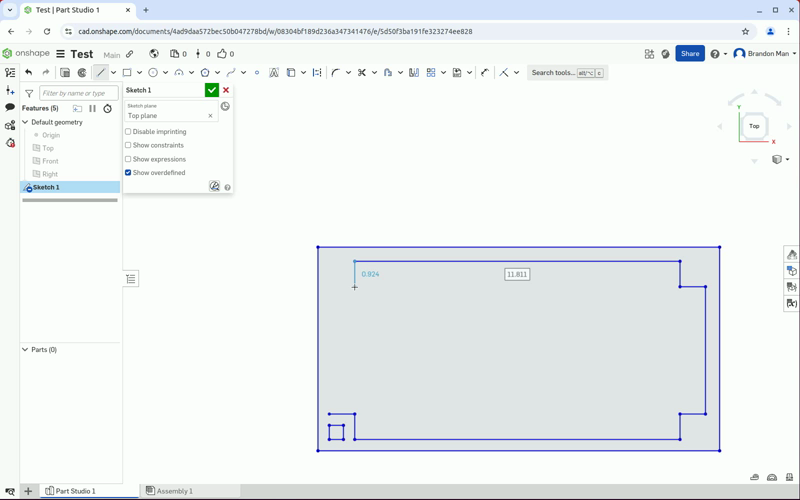
scroll(6)
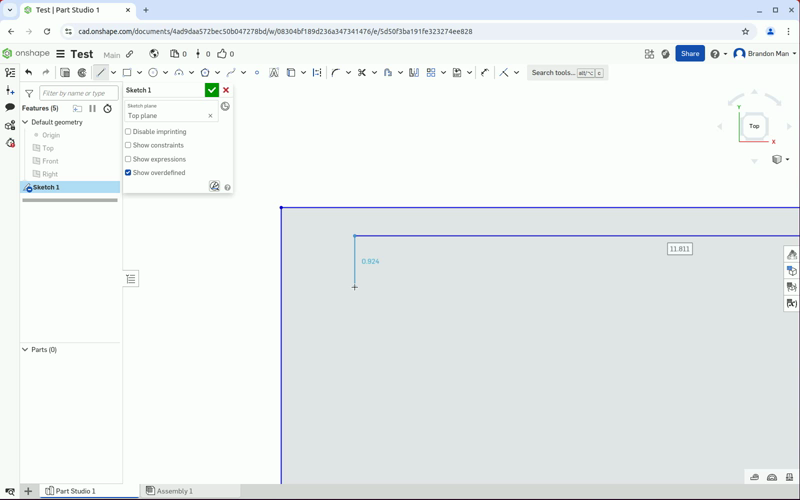
click(354, 286)
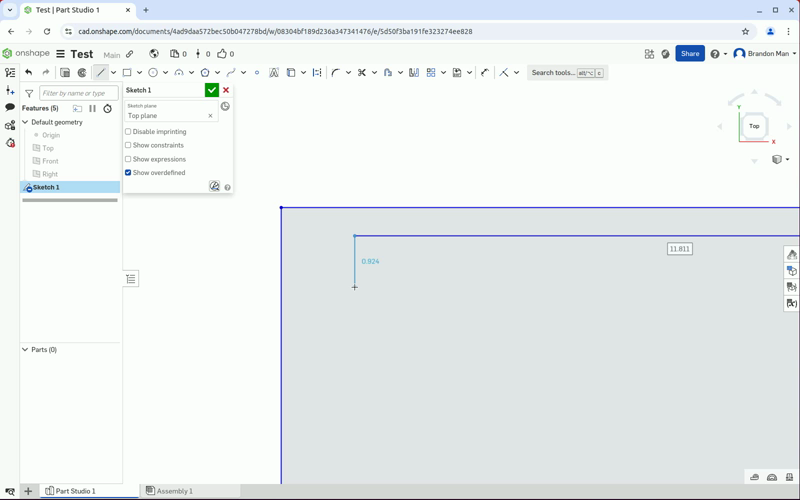
scroll(-6)
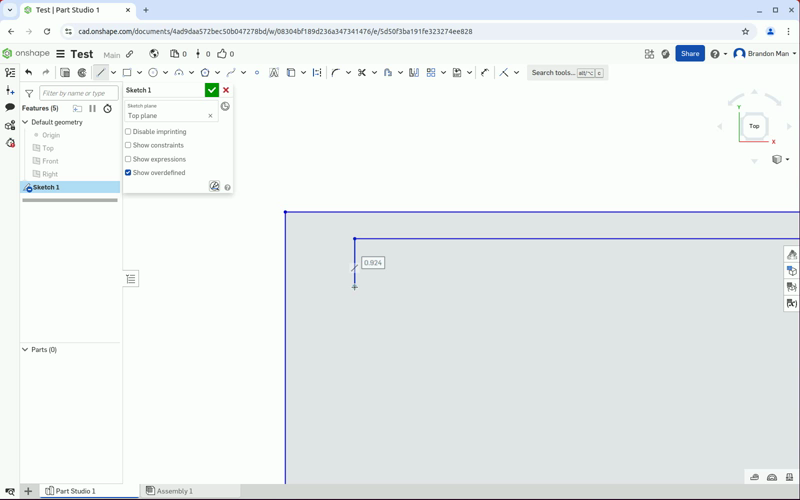
scroll(-6)
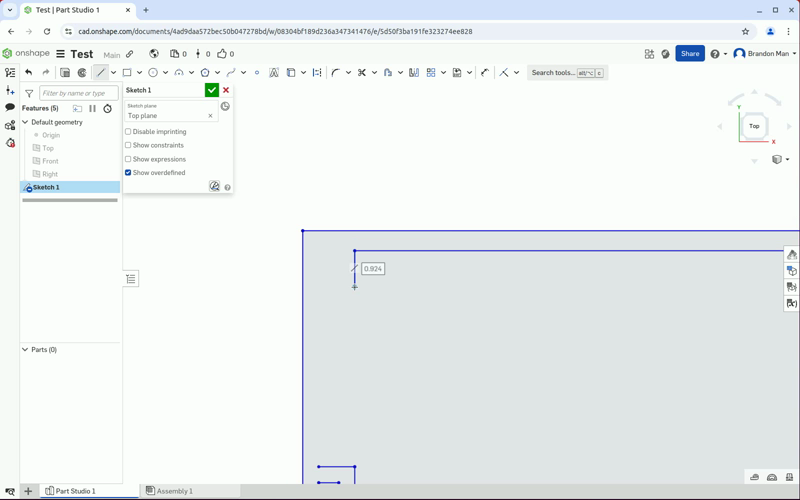
scroll(-6)
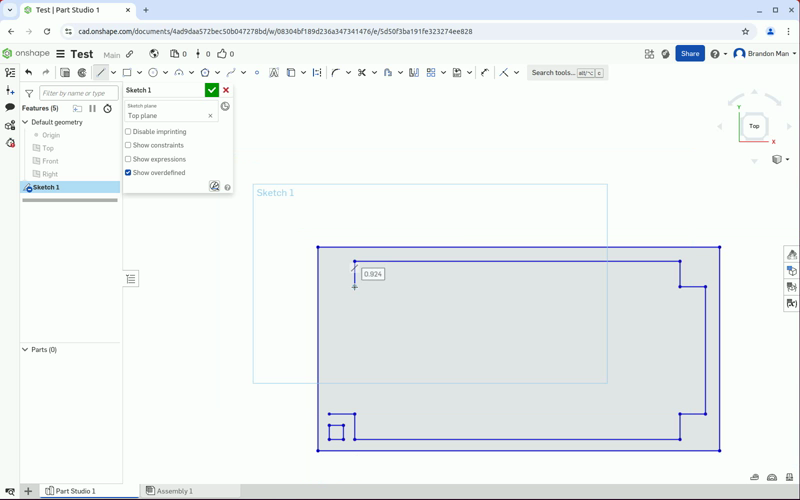
scroll(-6)
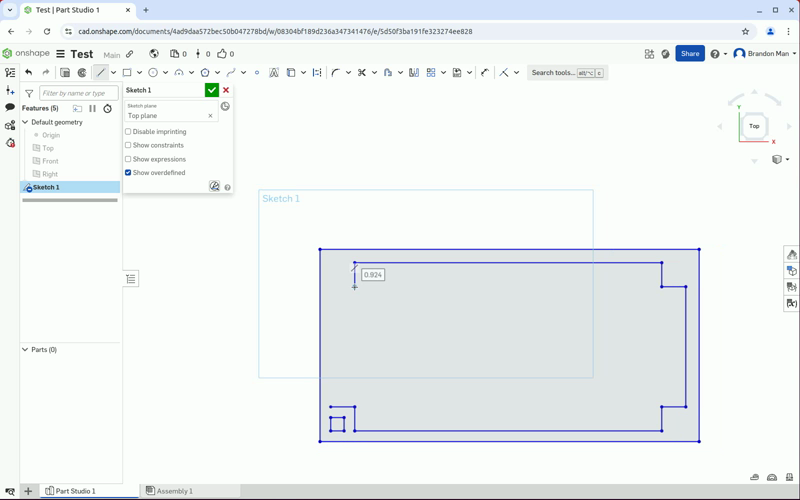
scroll(-6)
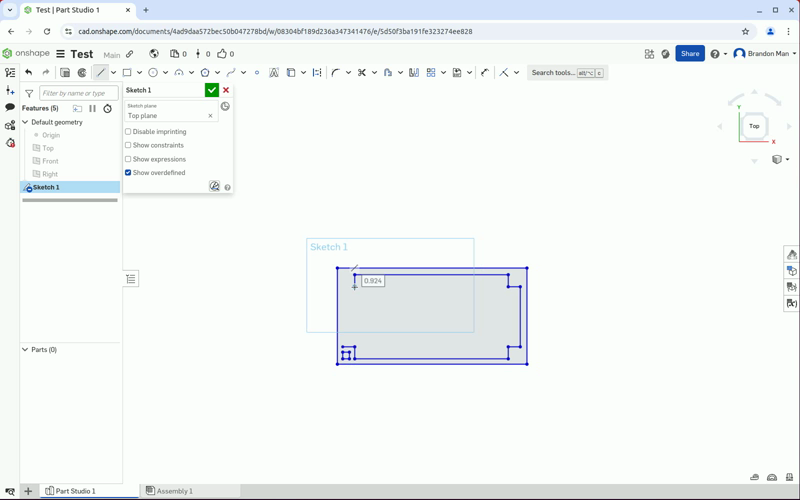
scroll(-6)
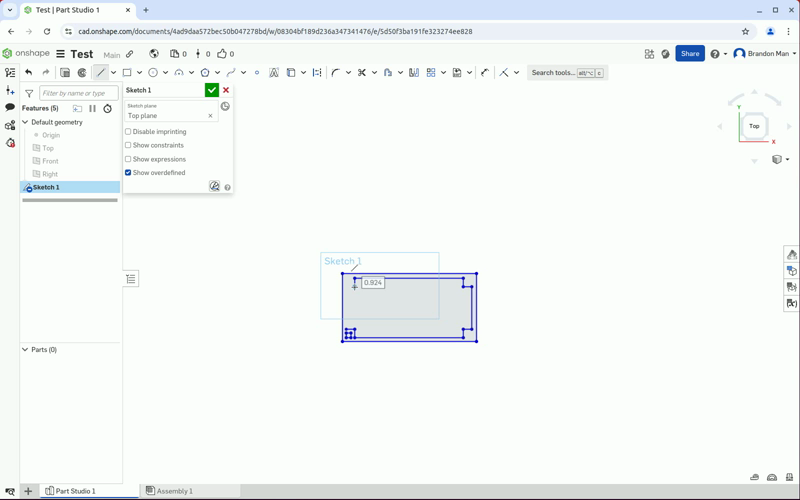
scroll(-6)
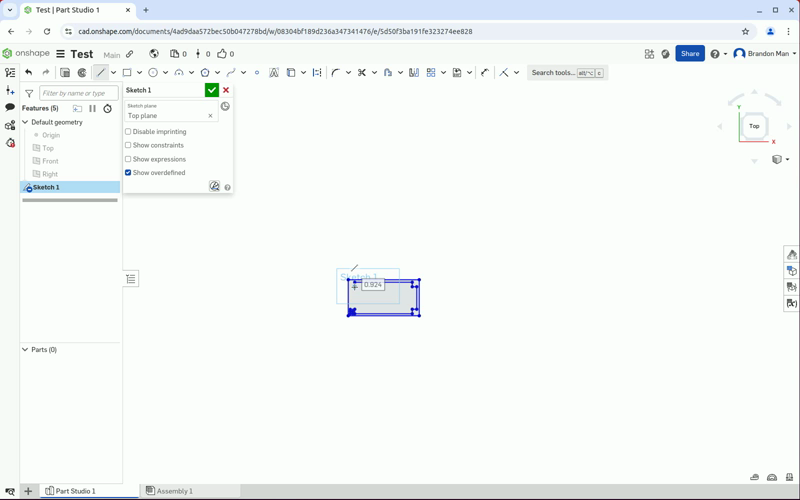
key_up(shift)
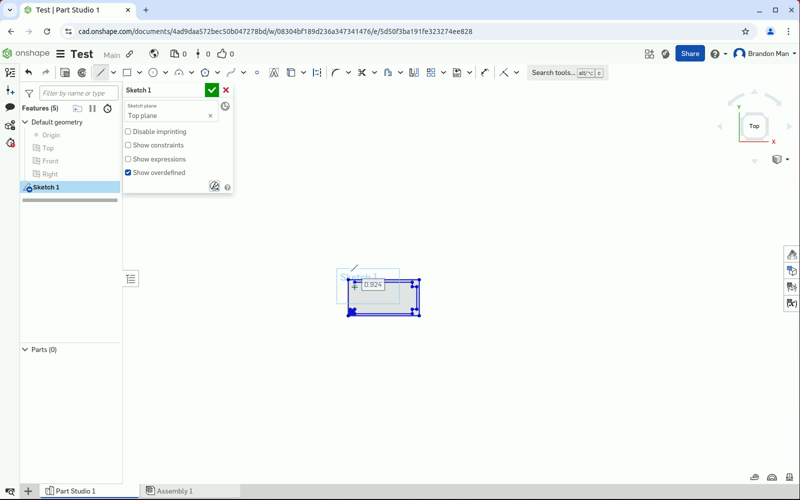
key_down(shift)
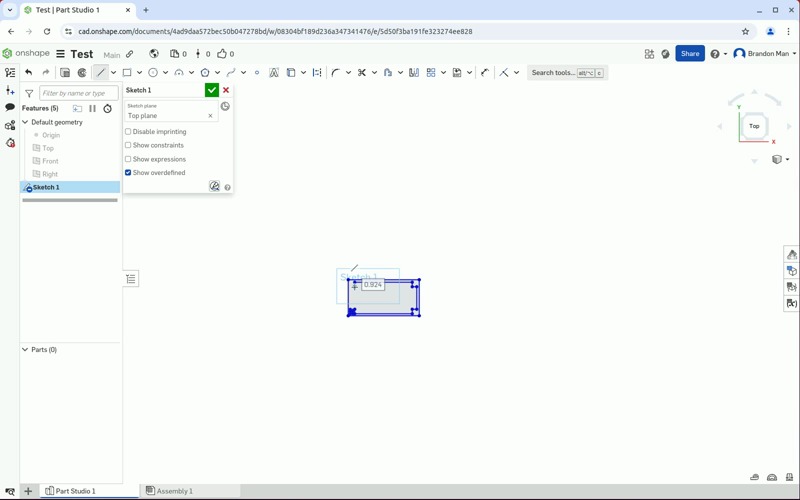
mouse_move(384, 286)
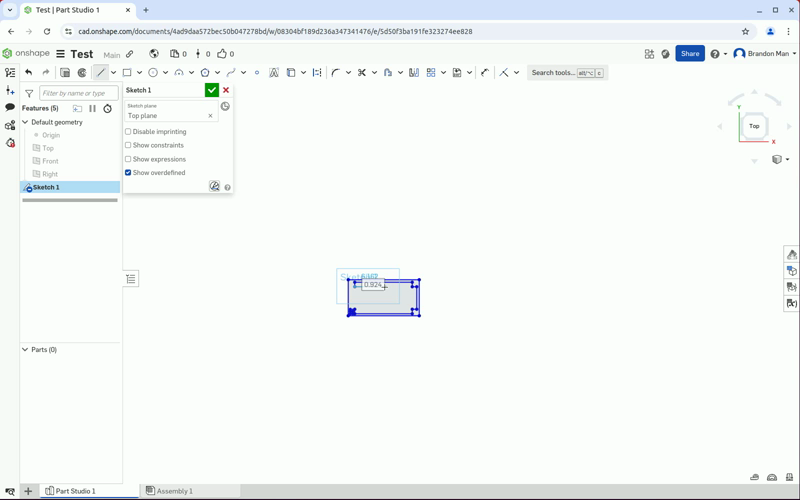
mouse_move(350, 286)
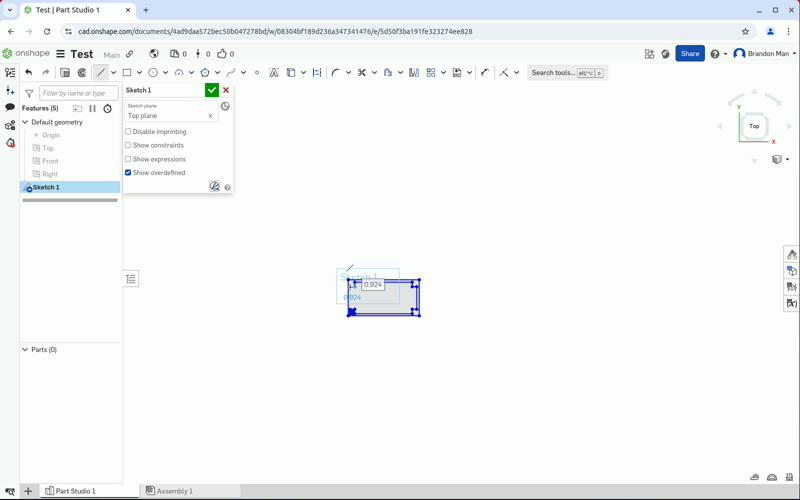
scroll(6)
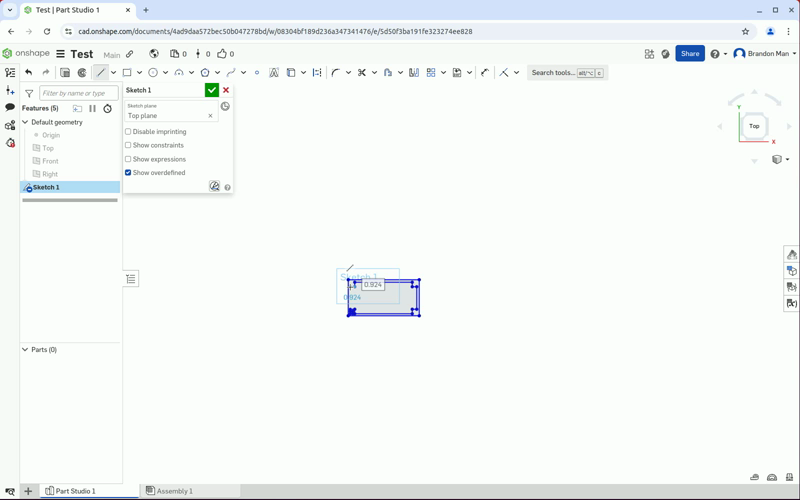
scroll(6)
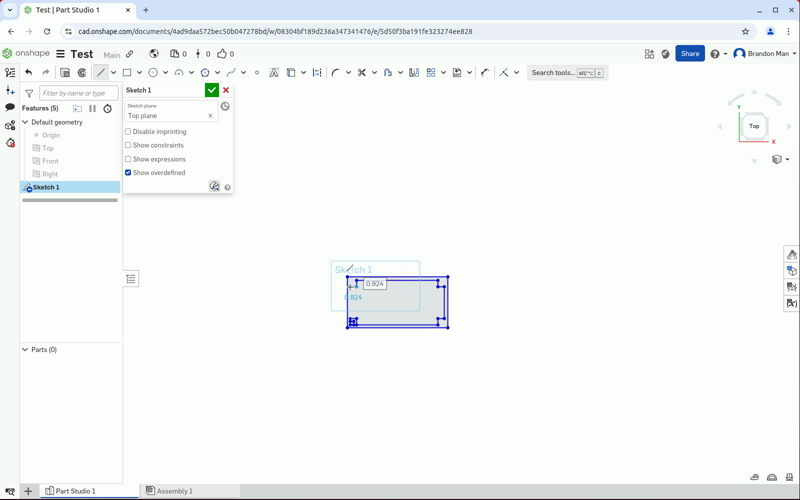
scroll(6)
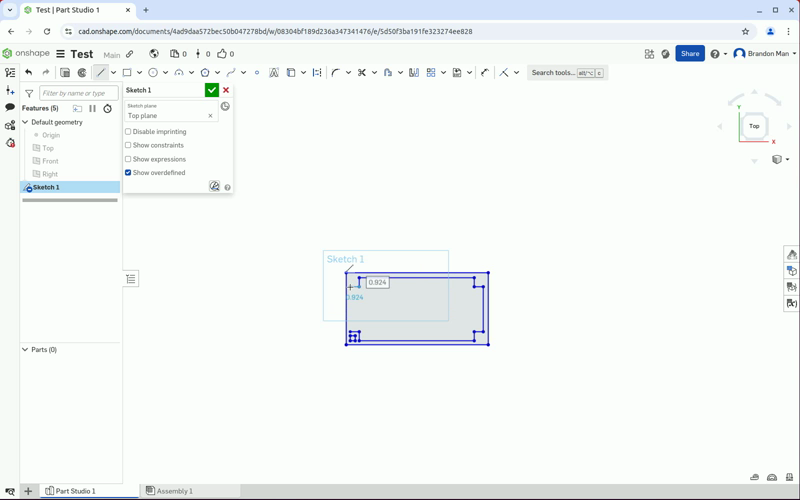
scroll(6)
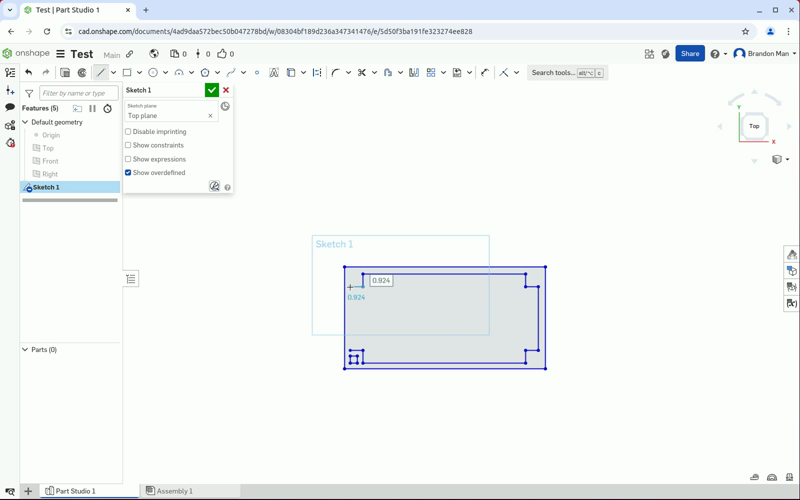
scroll(6)
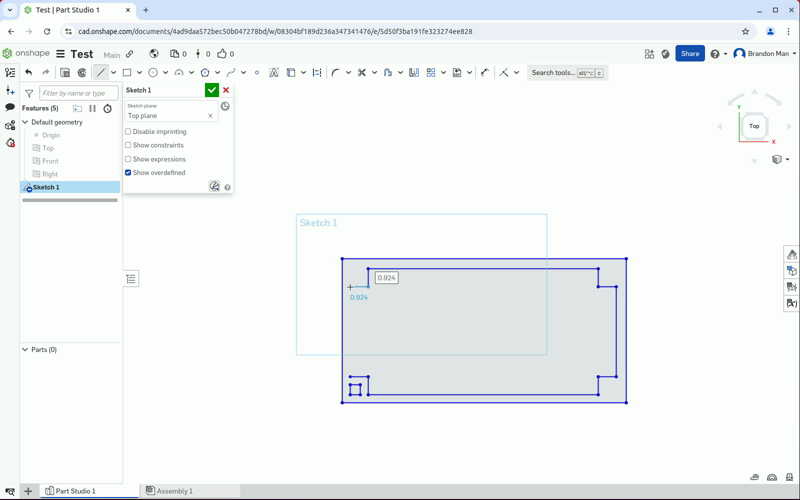
scroll(6)
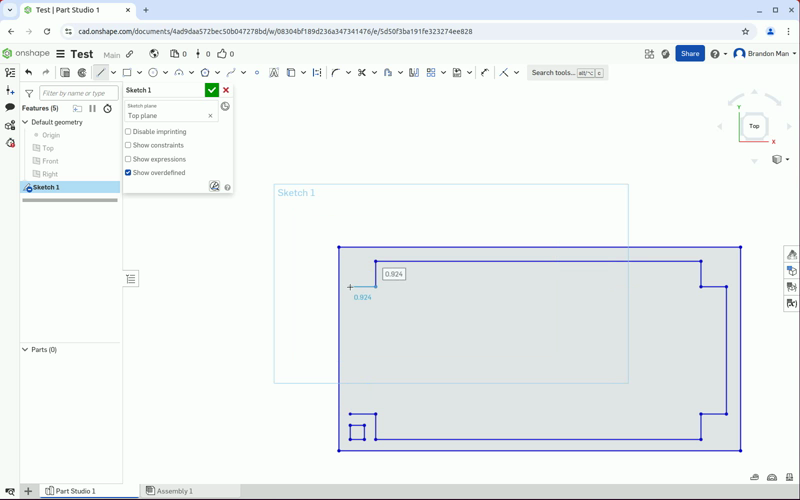
scroll(6)
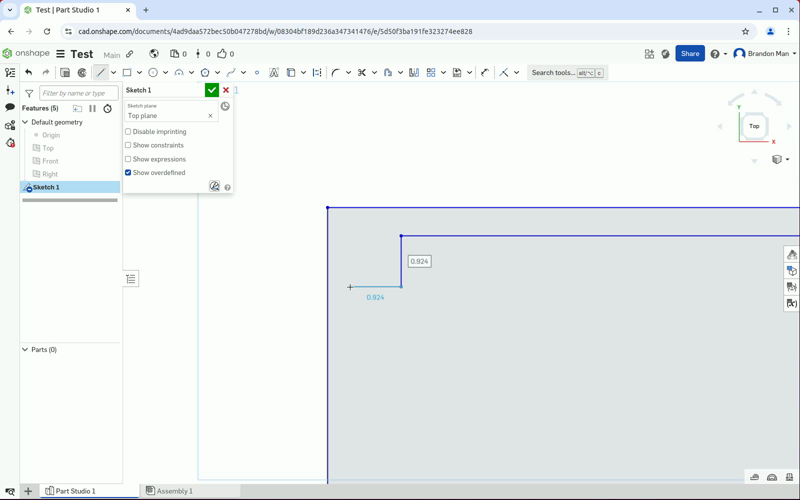
click(350, 286)
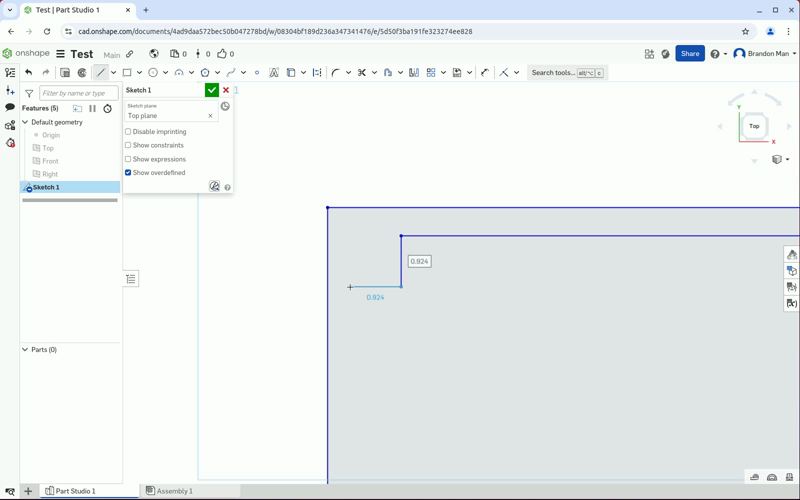
scroll(-6)
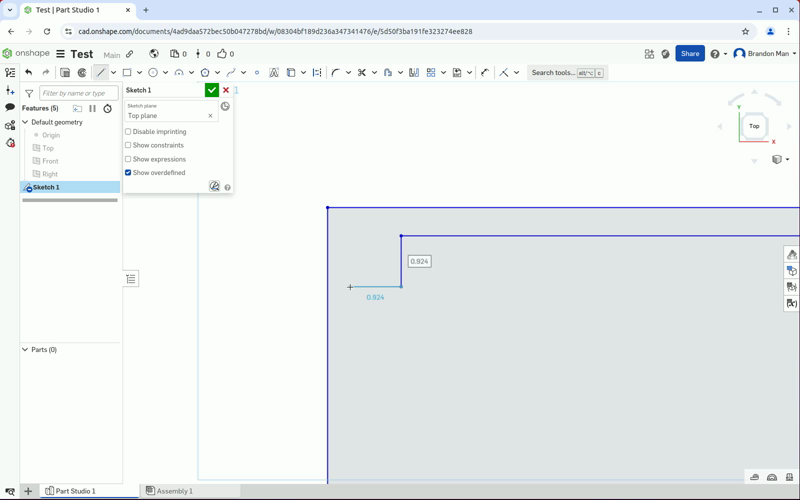
scroll(-6)
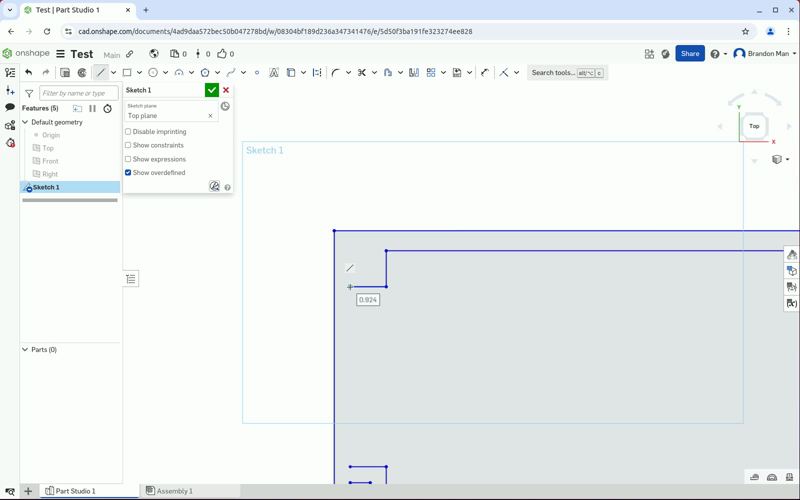
scroll(-6)
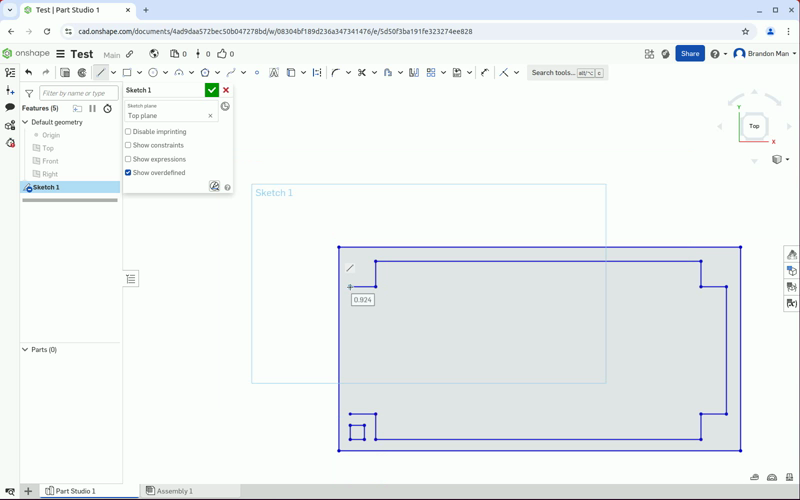
scroll(-6)
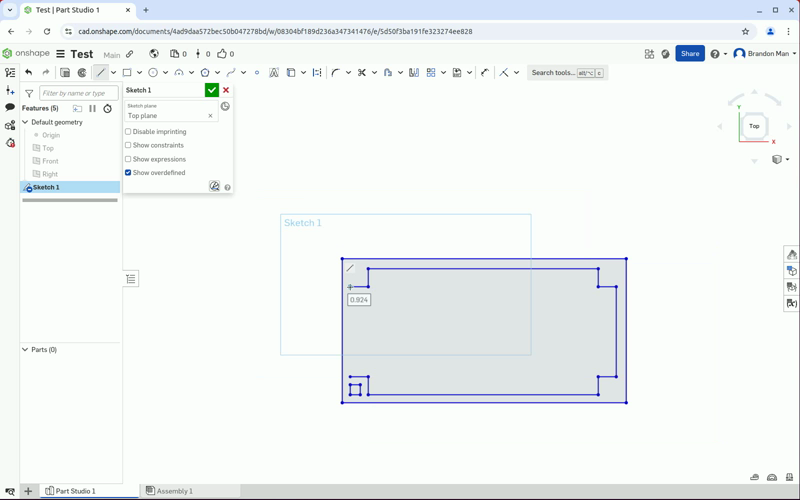
scroll(-6)
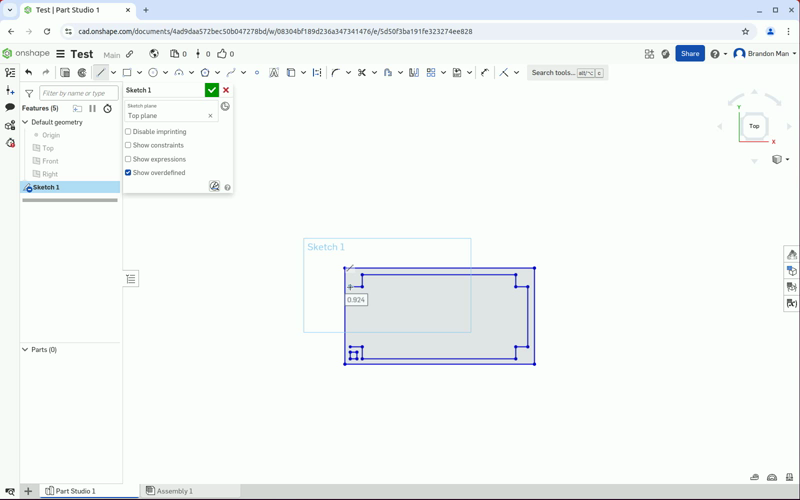
scroll(-6)
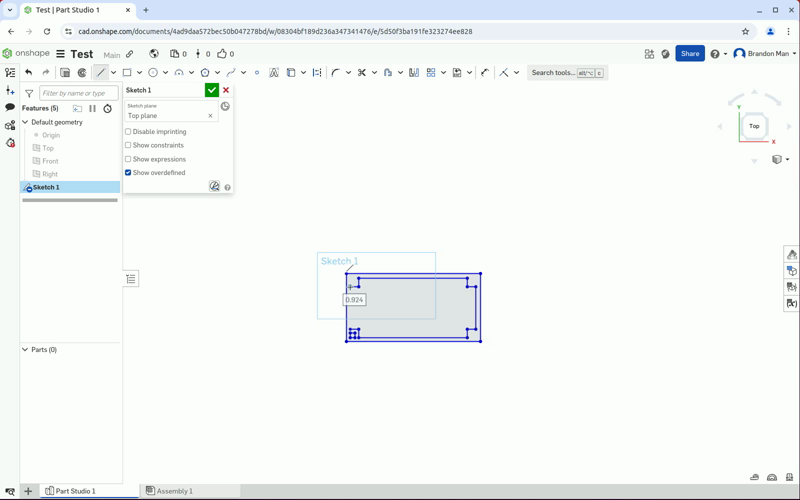
scroll(-6)
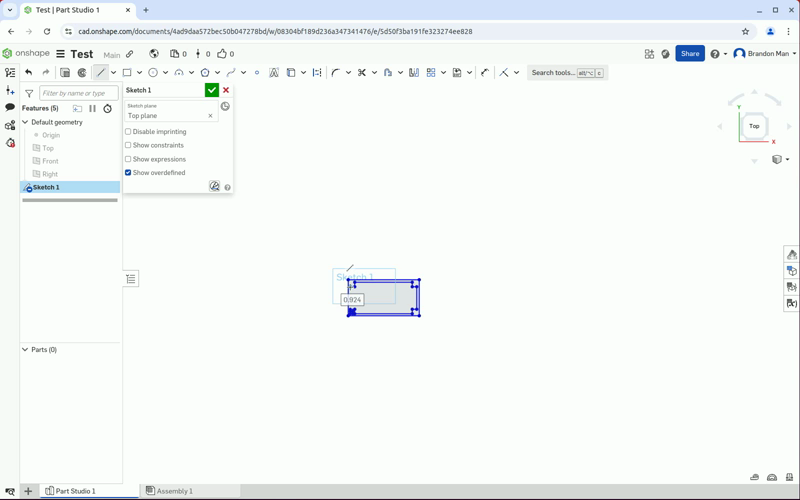
key_up(shift)
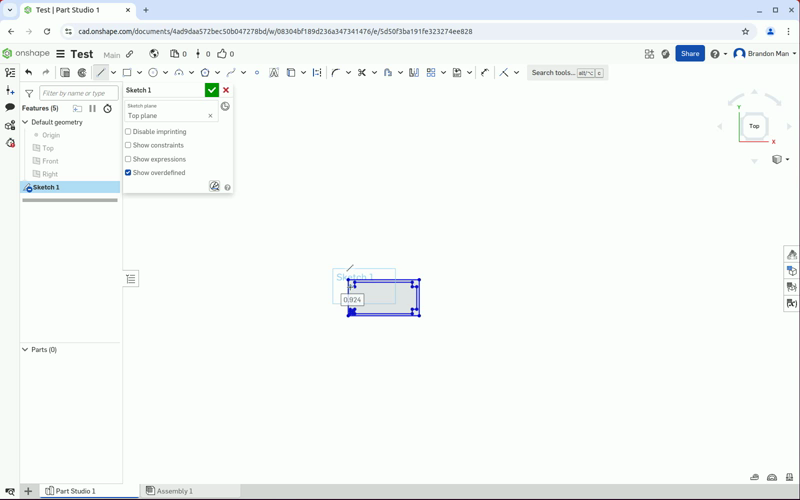
mouse_move(380, 286)
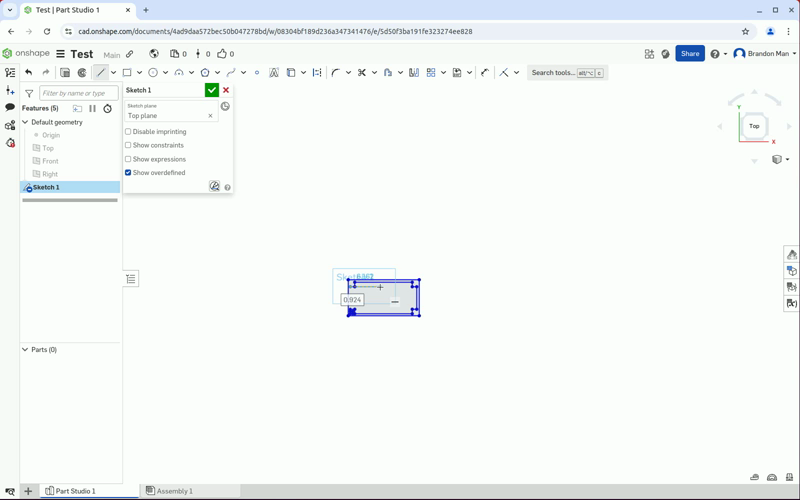
key_down(shift)
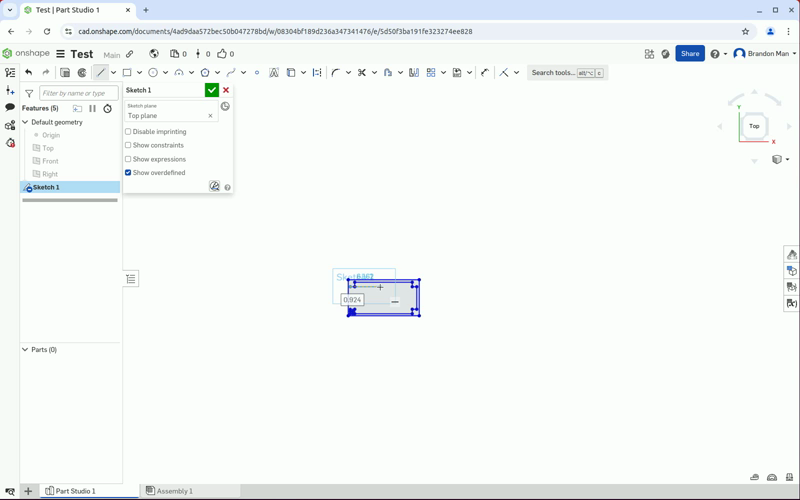
mouse_move(350, 309)
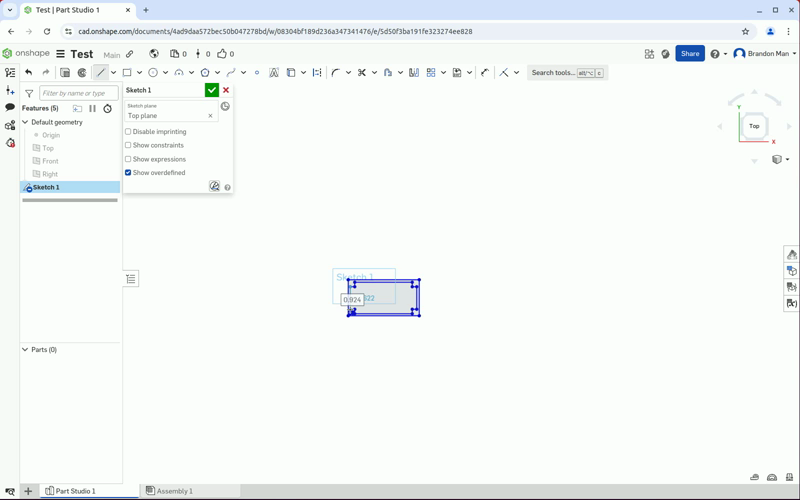
scroll(6)
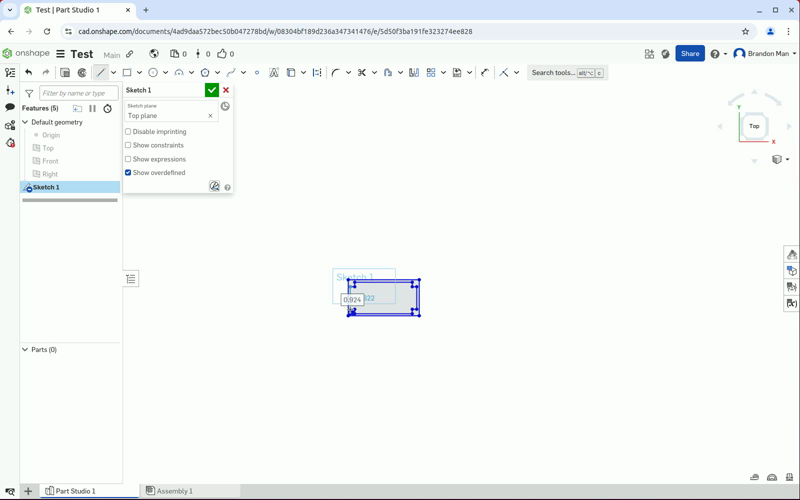
scroll(6)
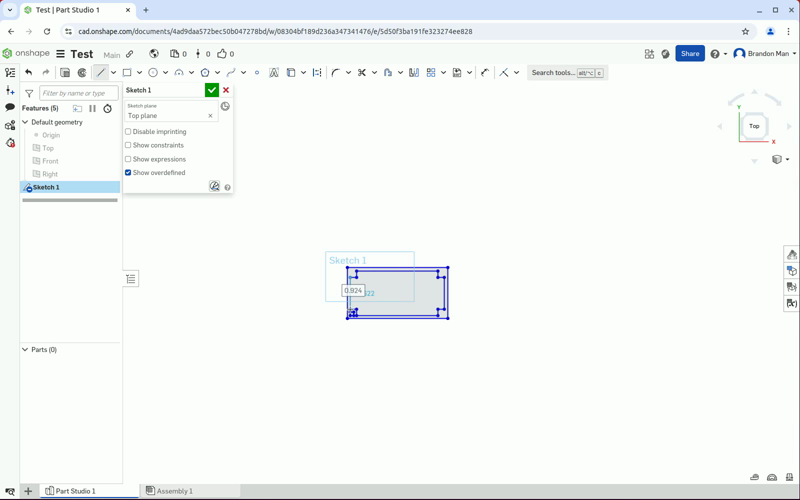
scroll(6)
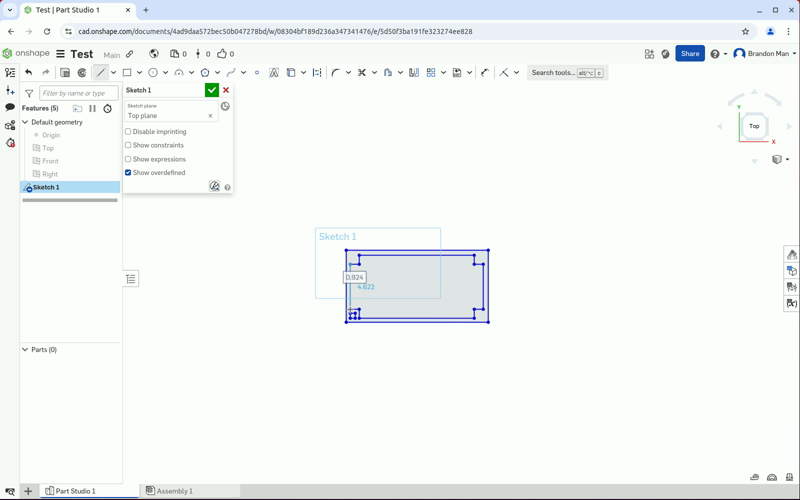
scroll(6)
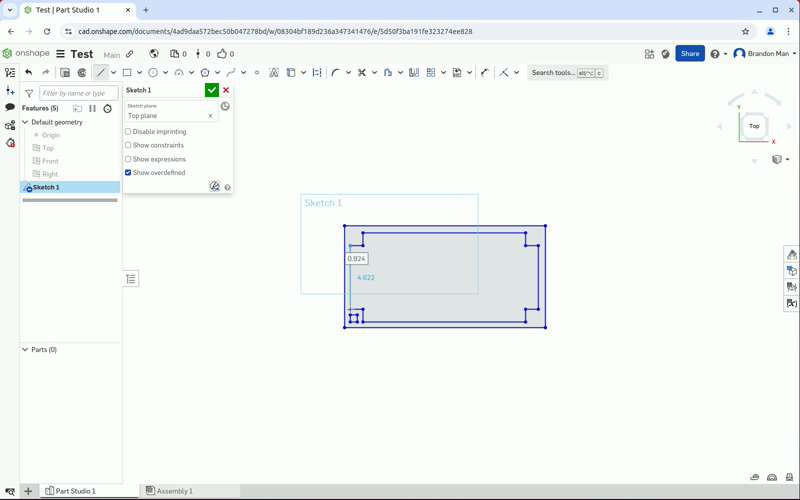
scroll(6)
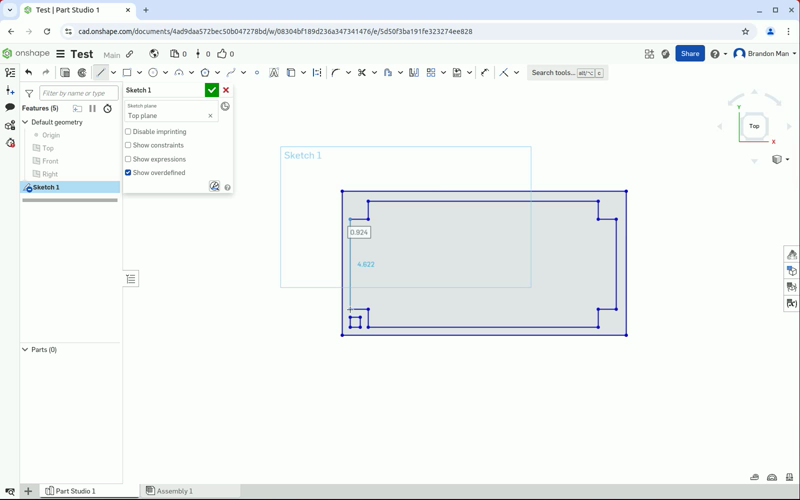
scroll(6)
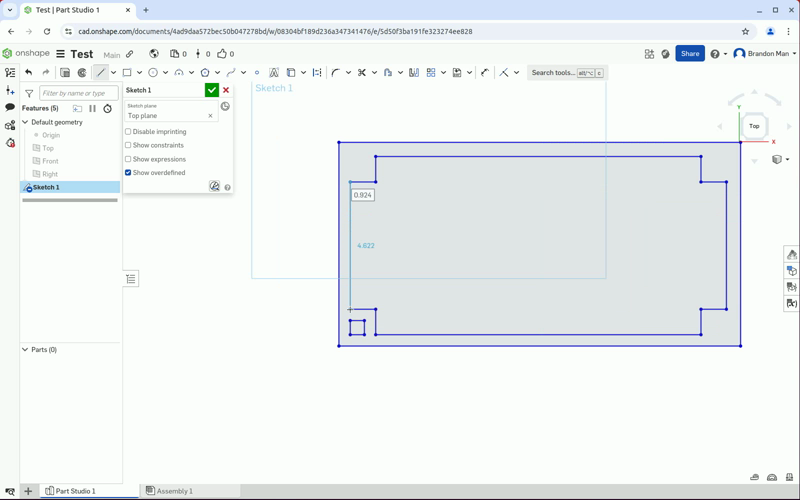
scroll(6)
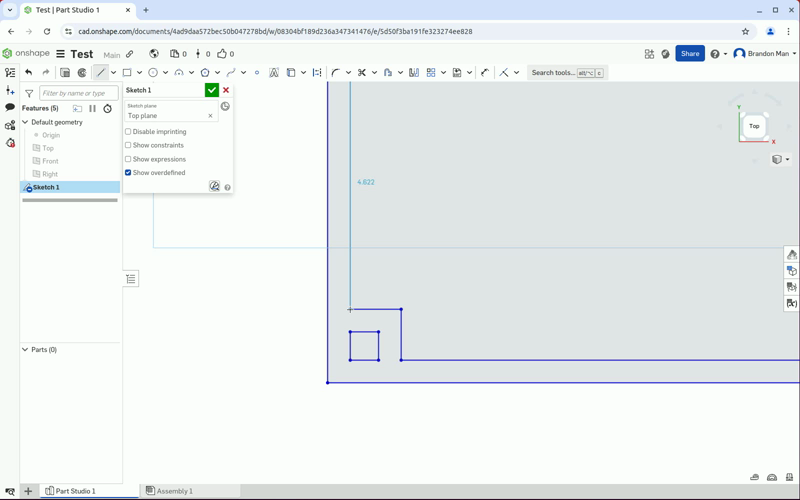
key_up(shift)
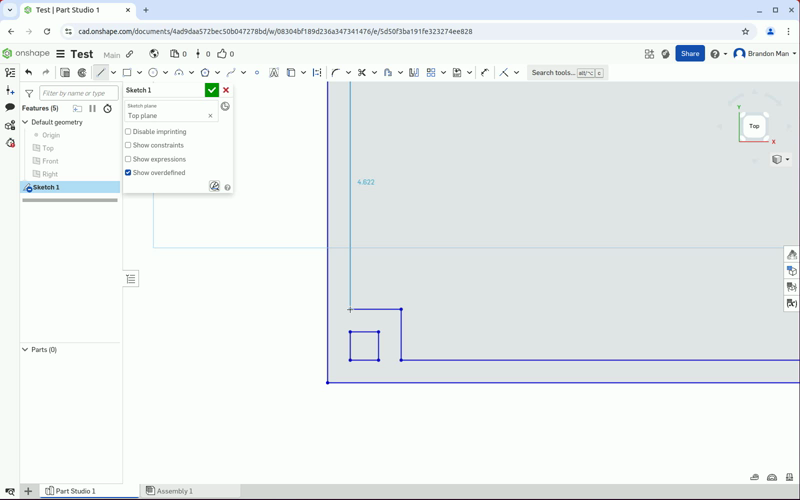
click(350, 309)
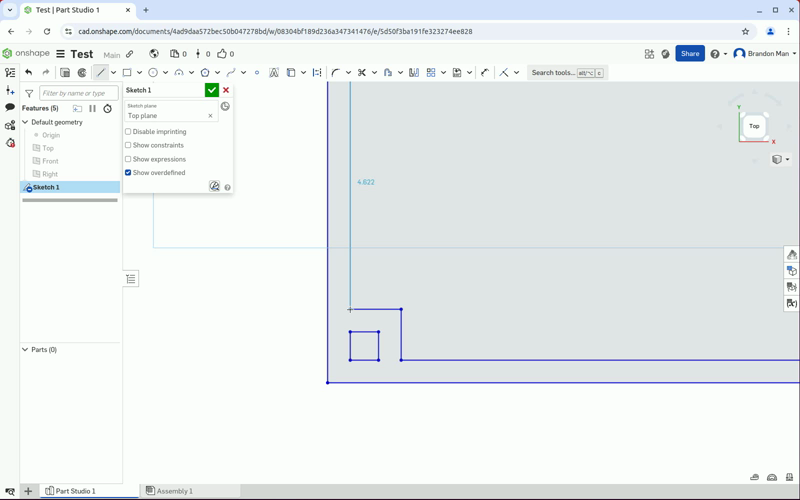
scroll(-6)
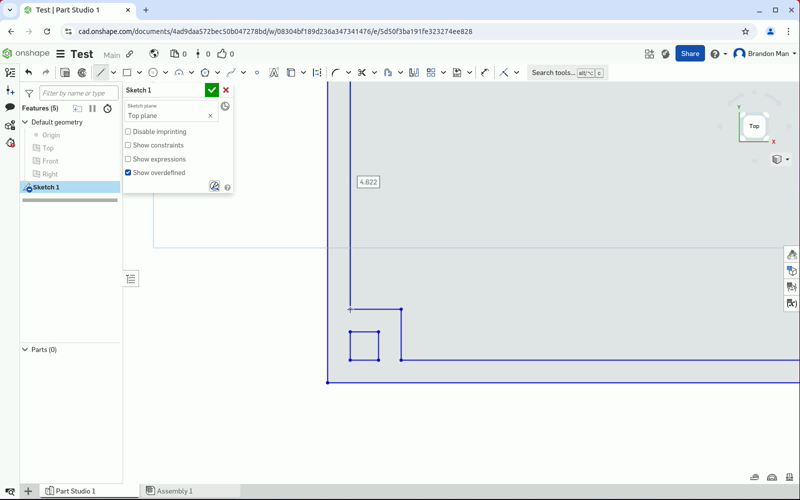
scroll(-6)
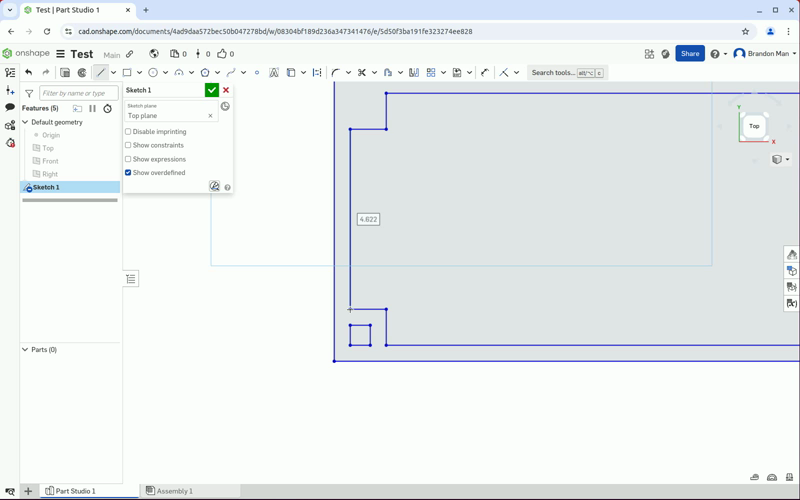
scroll(-6)
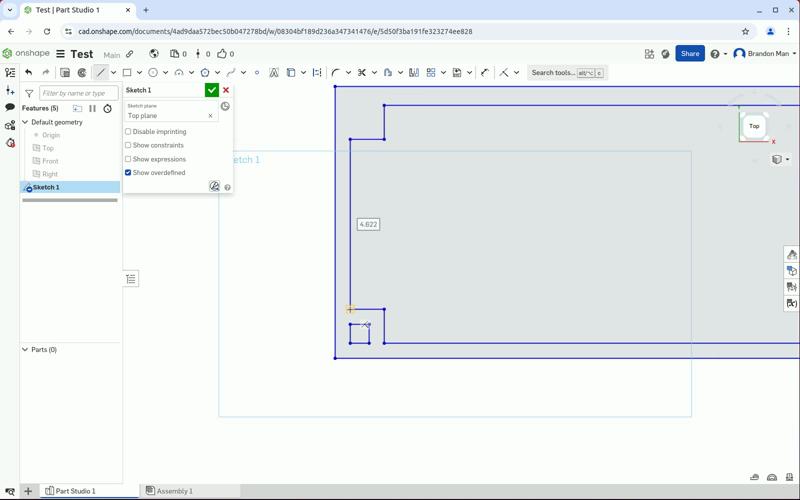
scroll(-6)
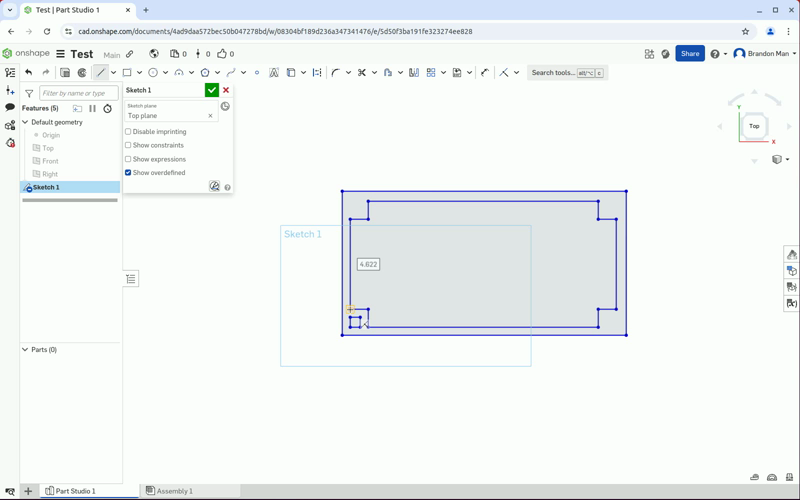
scroll(-6)
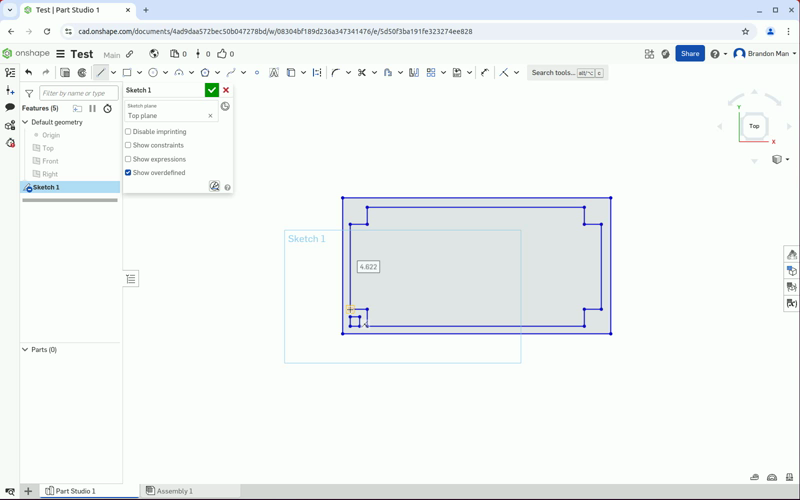
scroll(-6)
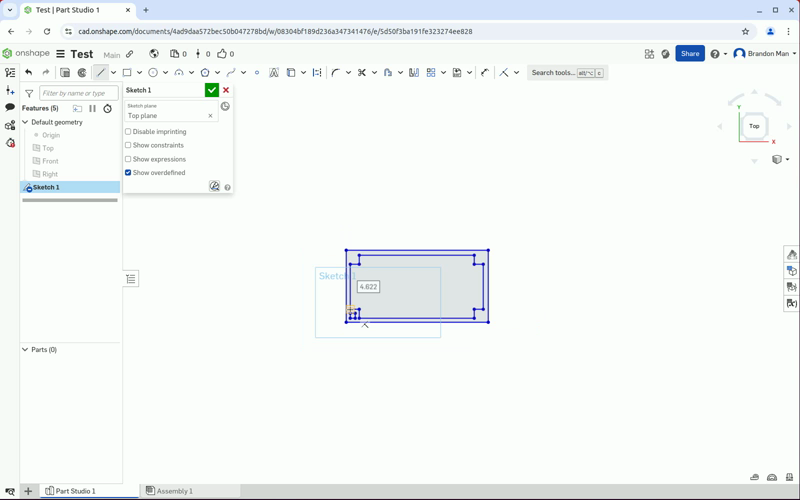
scroll(-6)
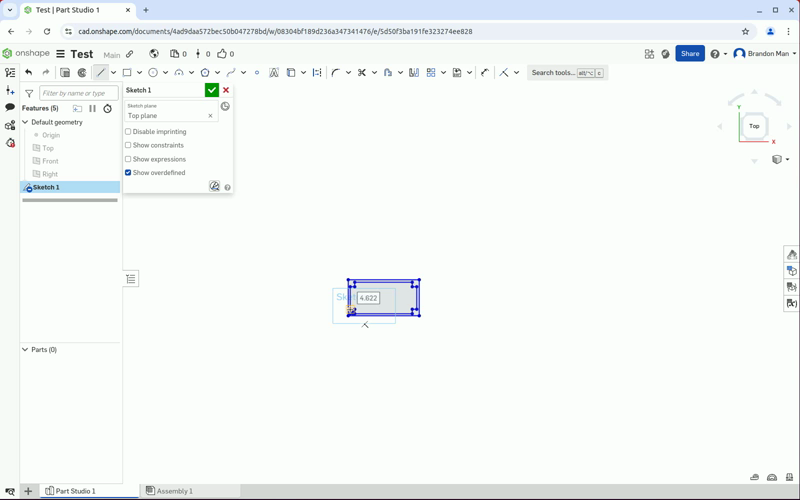
key(esc)
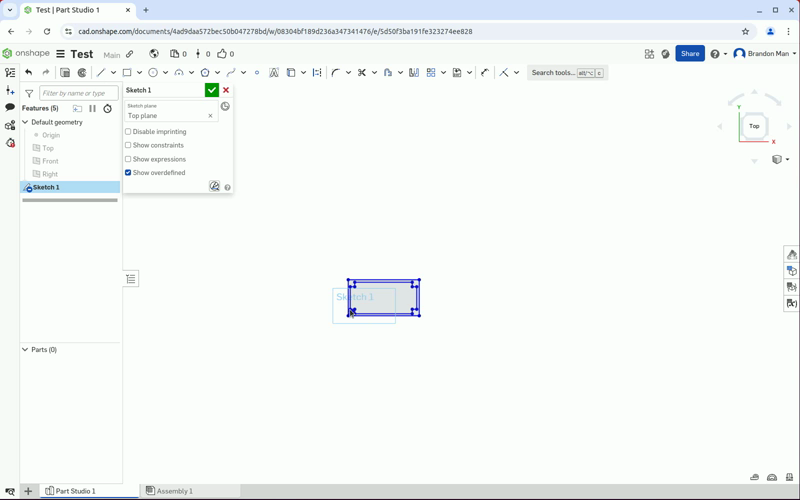
key(l)
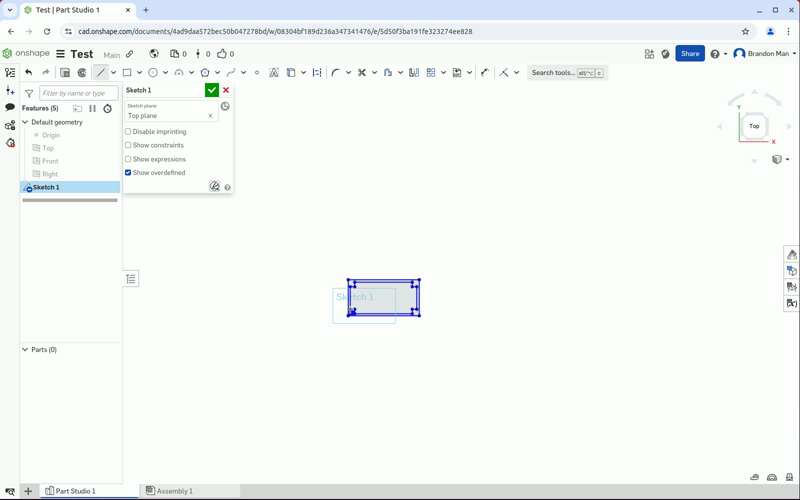
key_down(shift)
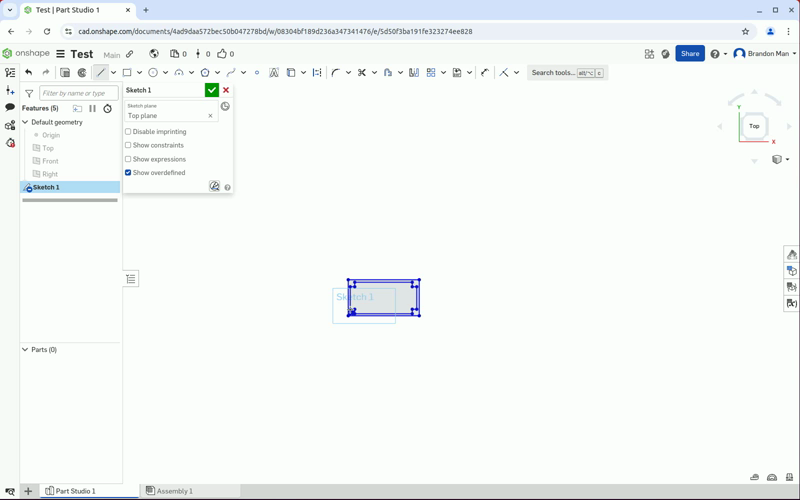
mouse_move(350, 285)
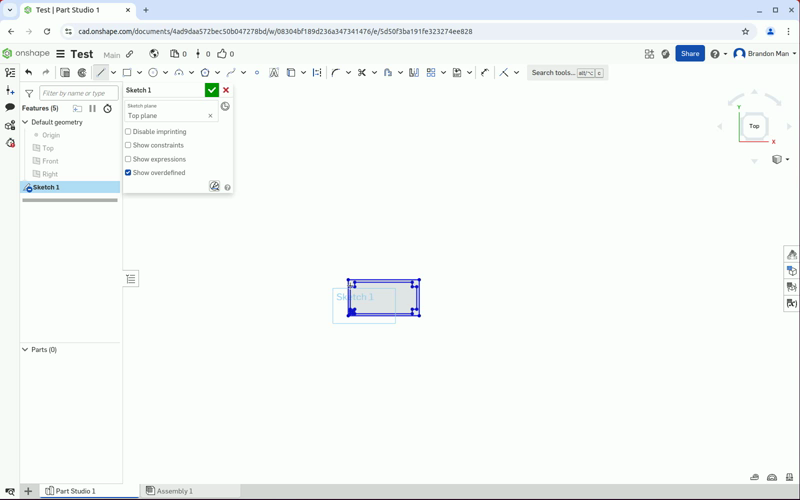
scroll(6)
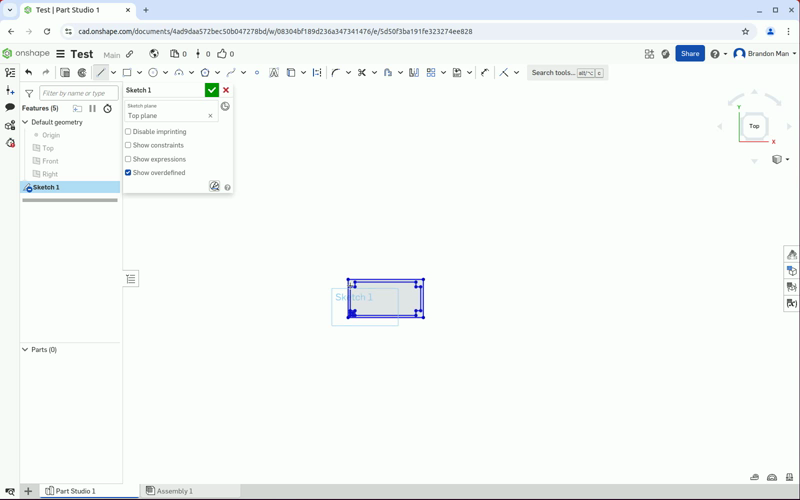
scroll(6)
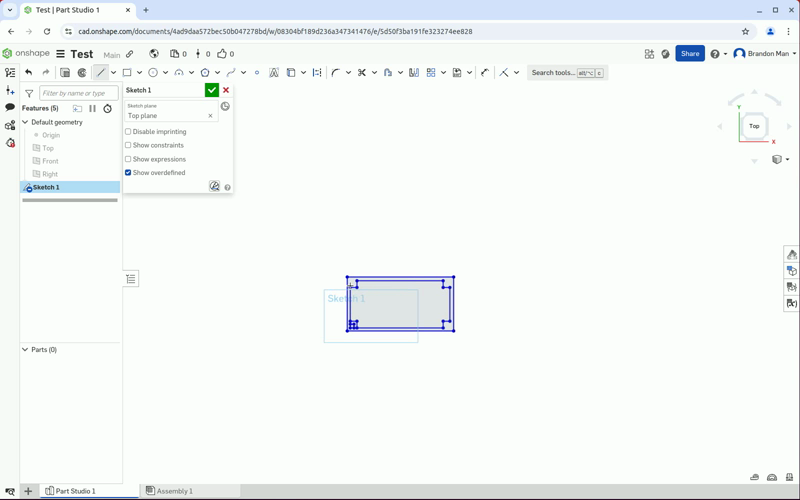
scroll(6)
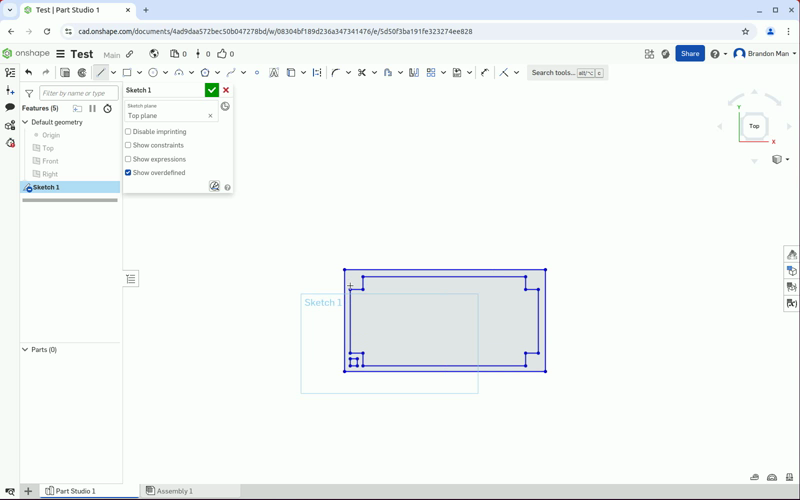
scroll(6)
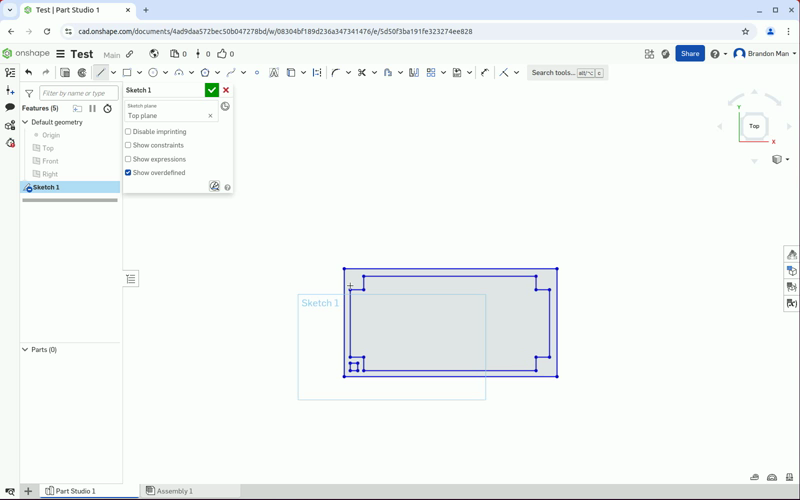
scroll(6)
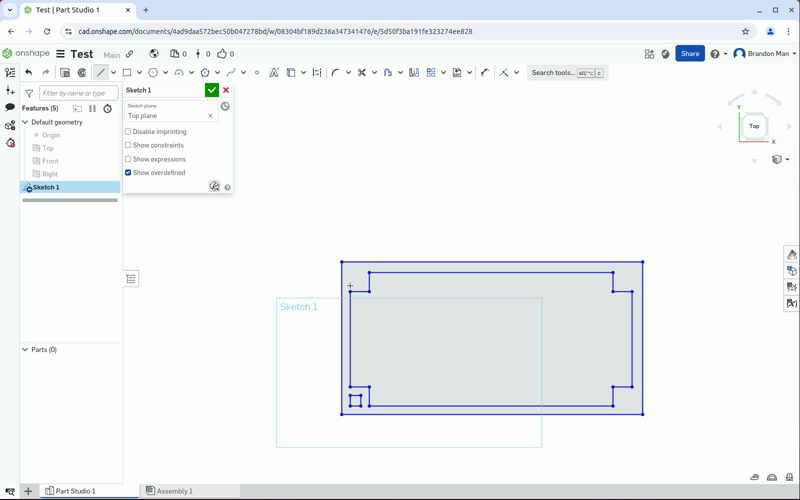
scroll(6)
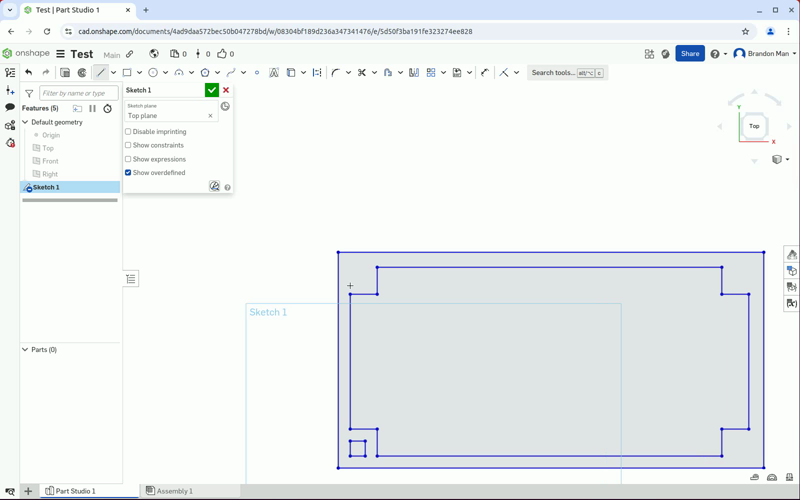
scroll(6)
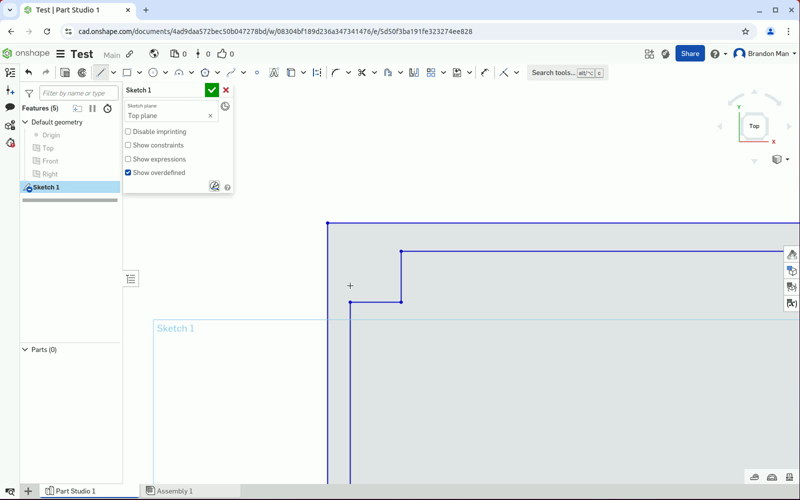
click(350, 285)
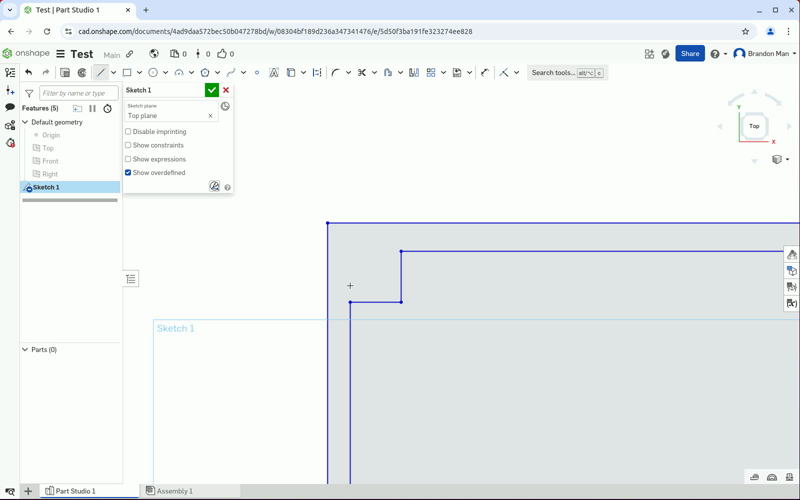
scroll(-6)
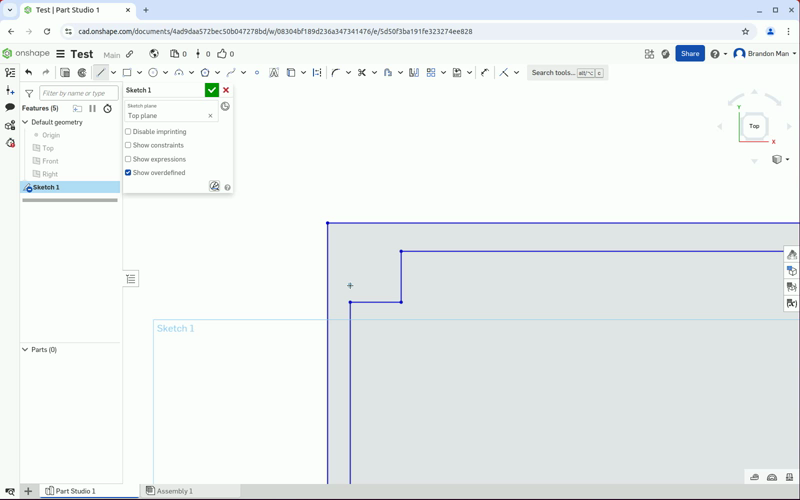
scroll(-6)
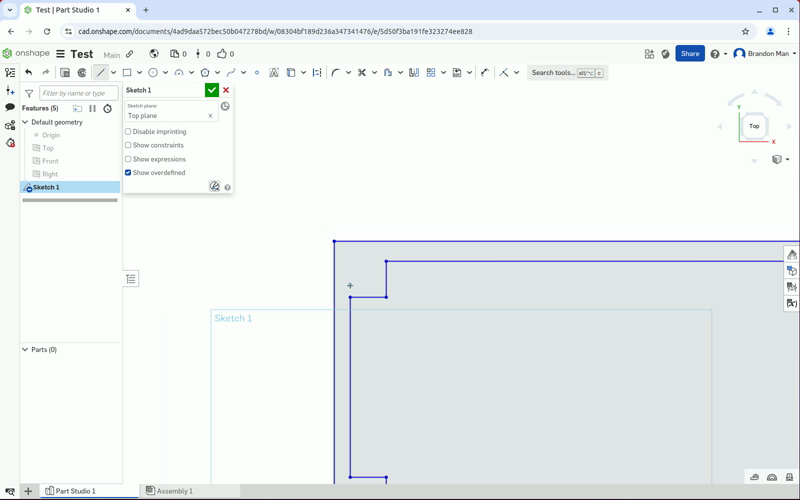
scroll(-6)
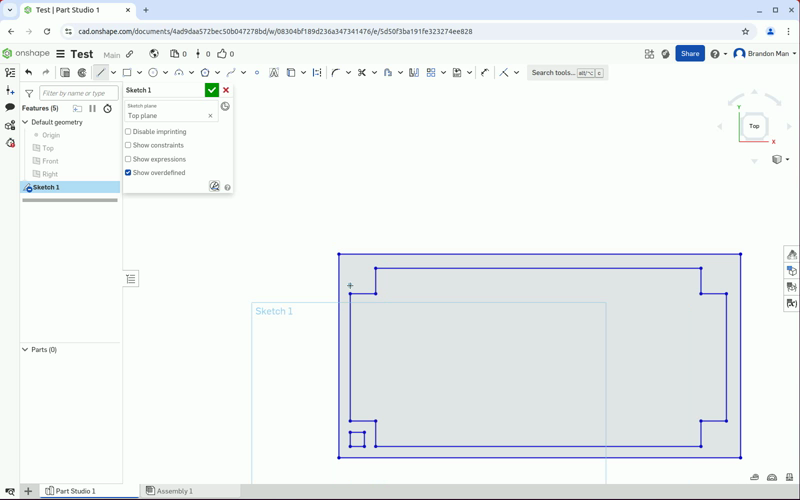
scroll(-6)
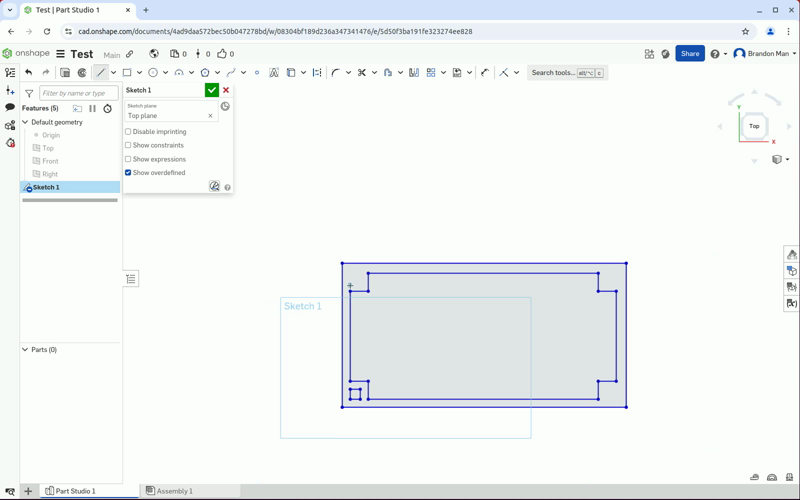
scroll(-6)
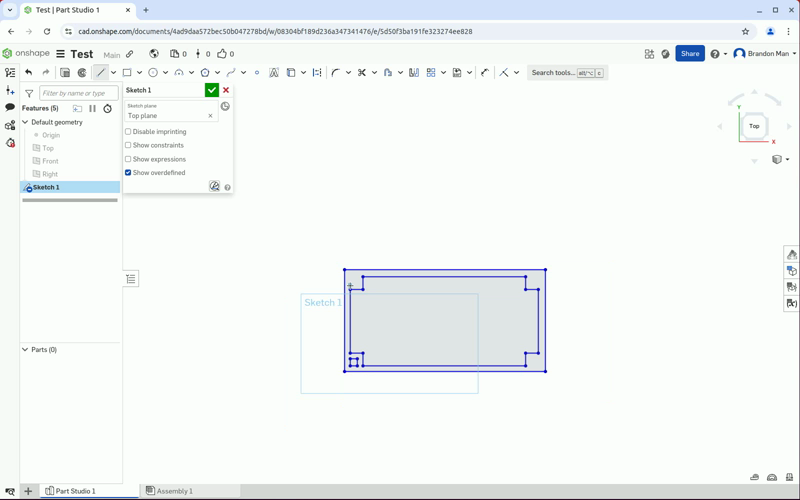
scroll(-6)
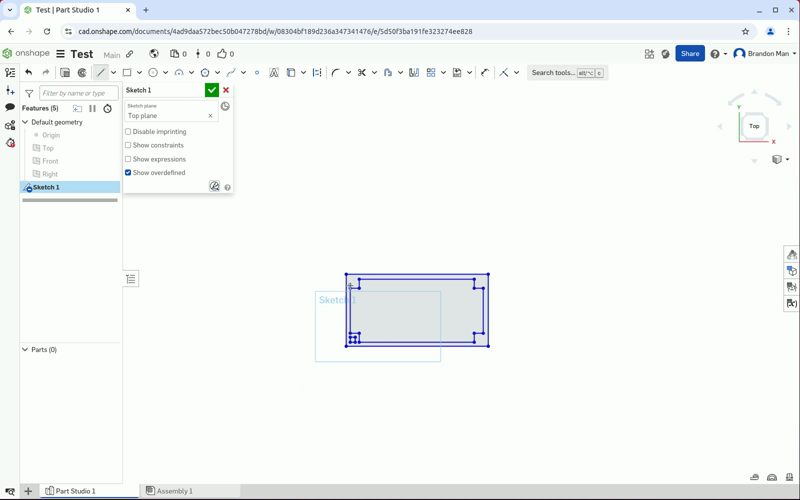
scroll(-6)
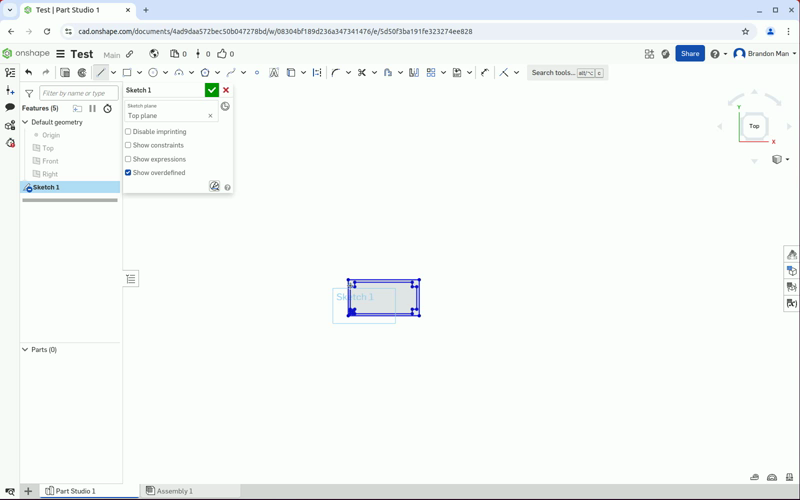
key_up(shift)
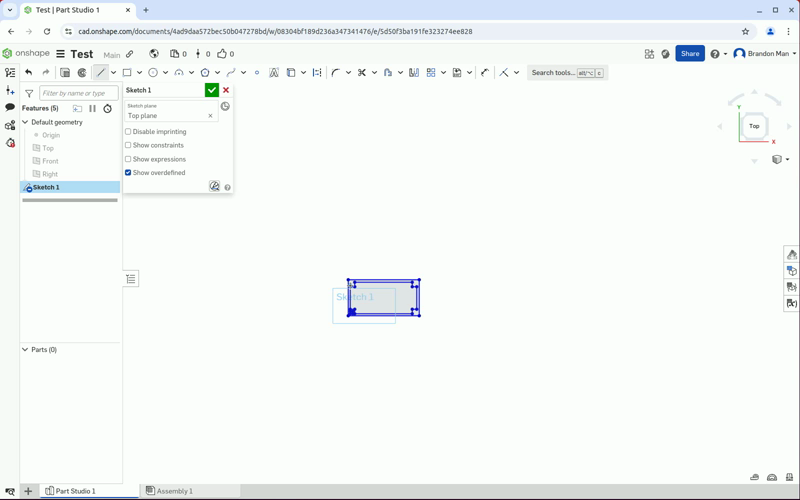
key_down(shift)
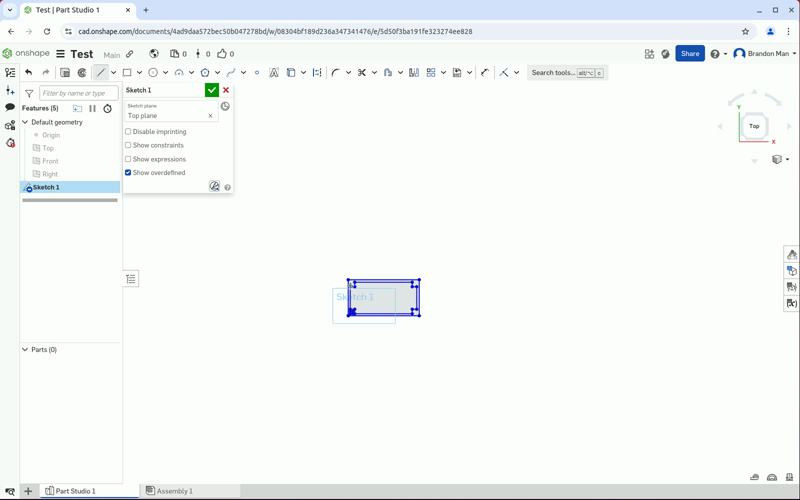
mouse_move(380, 285)
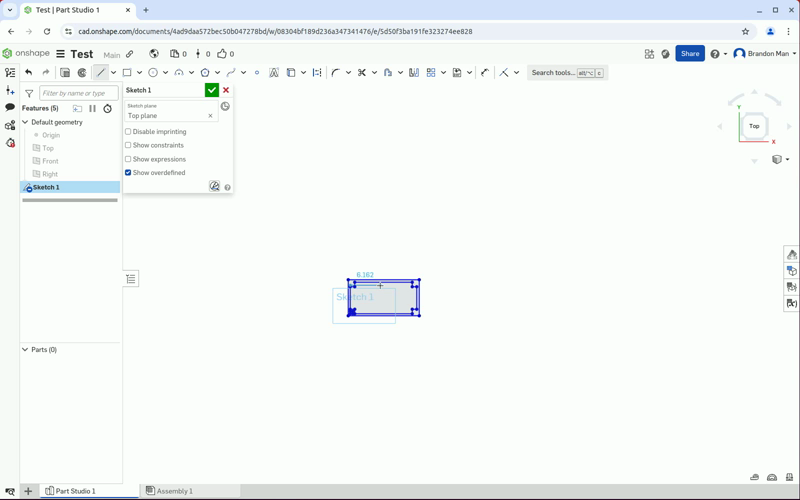
mouse_move(352, 285)
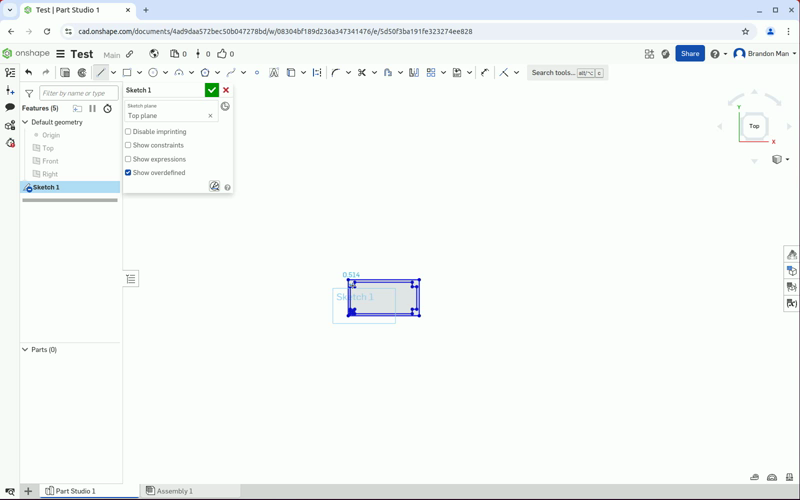
scroll(6)
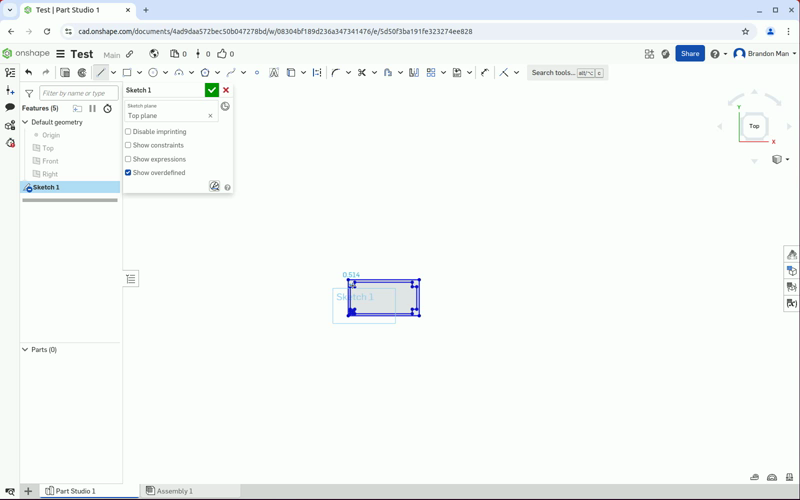
scroll(6)
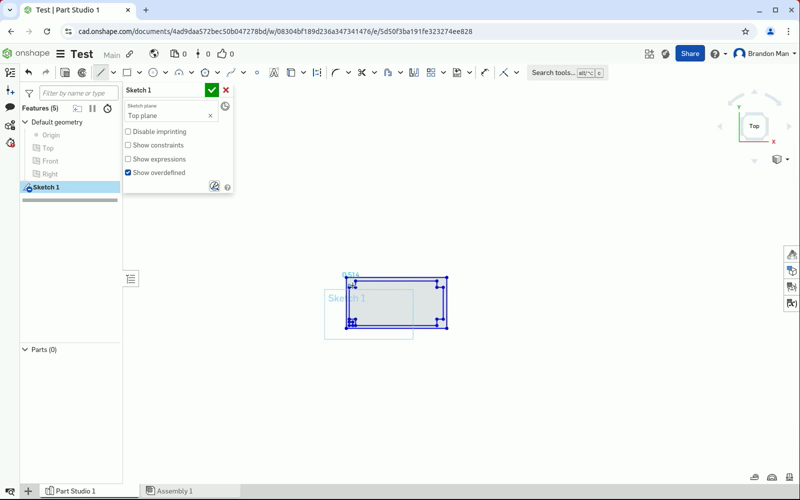
scroll(6)
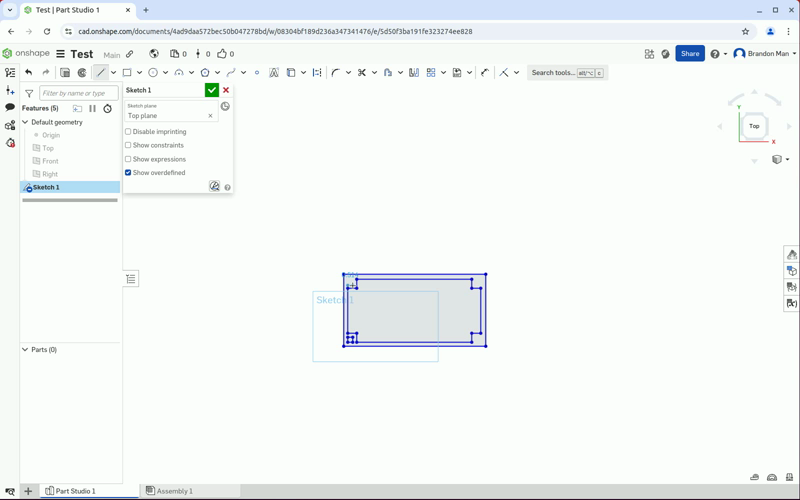
scroll(6)
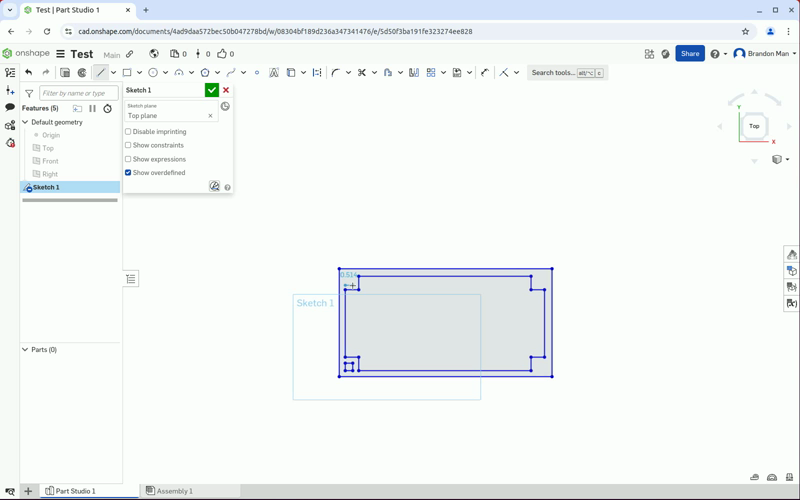
scroll(6)
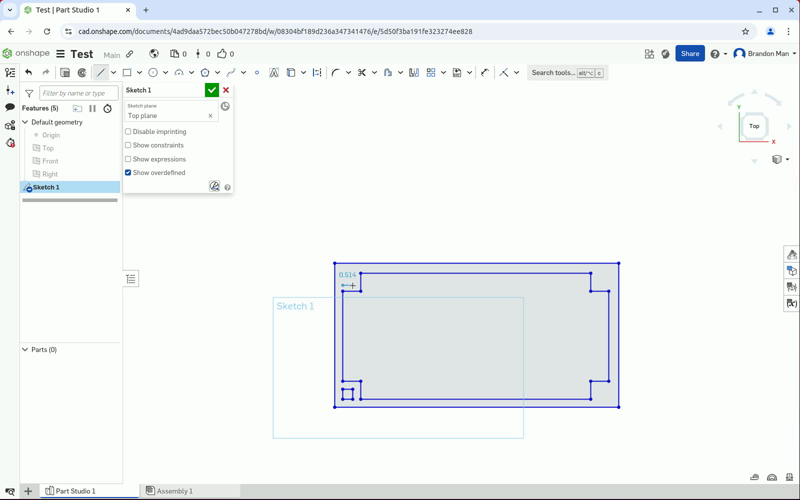
scroll(6)
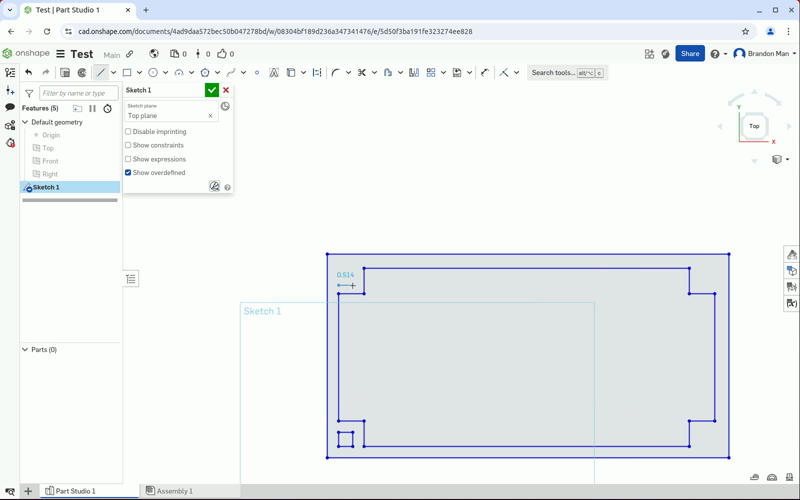
scroll(6)
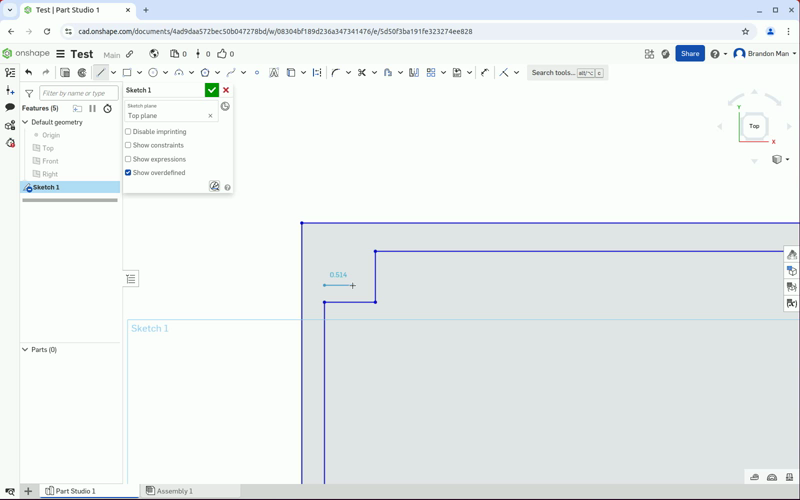
click(352, 285)
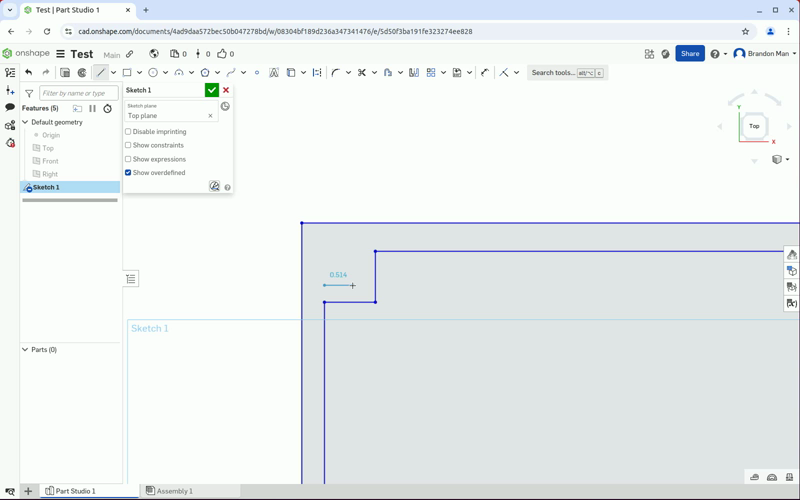
scroll(-6)
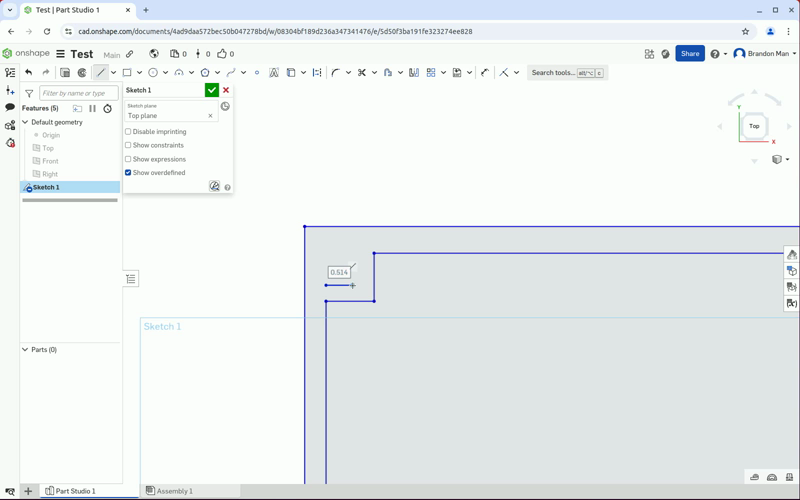
scroll(-6)
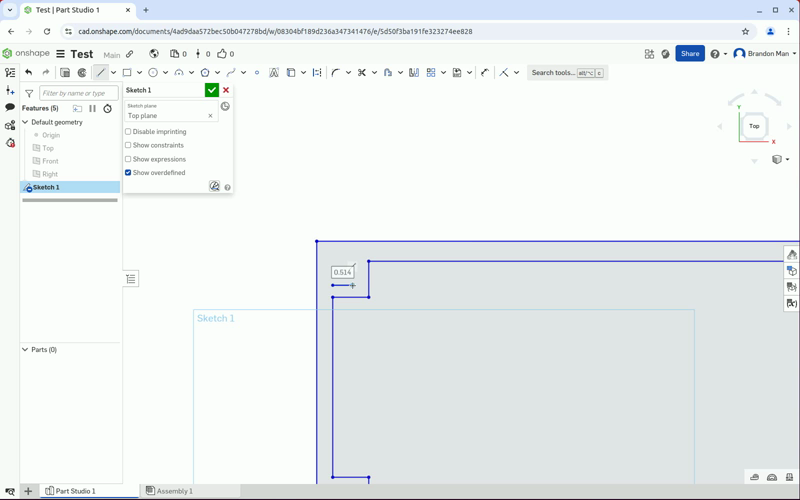
scroll(-6)
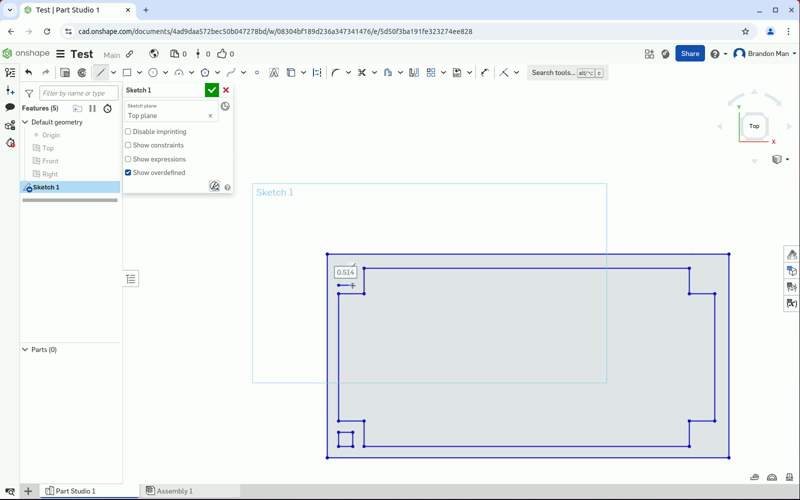
scroll(-6)
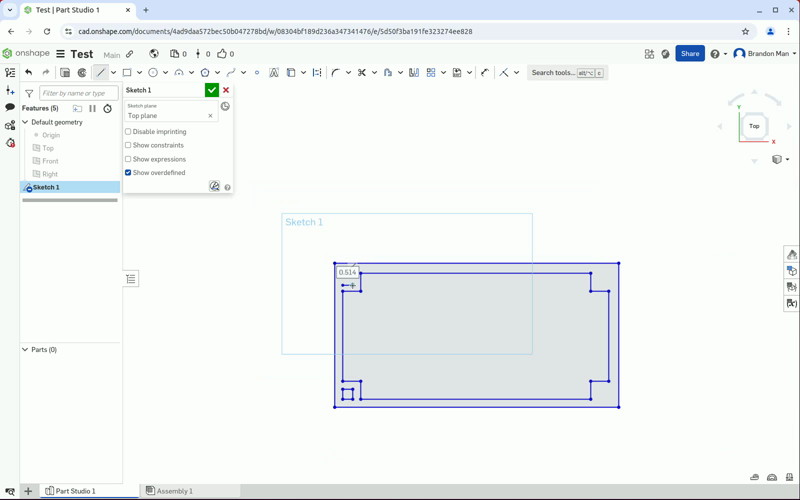
scroll(-6)
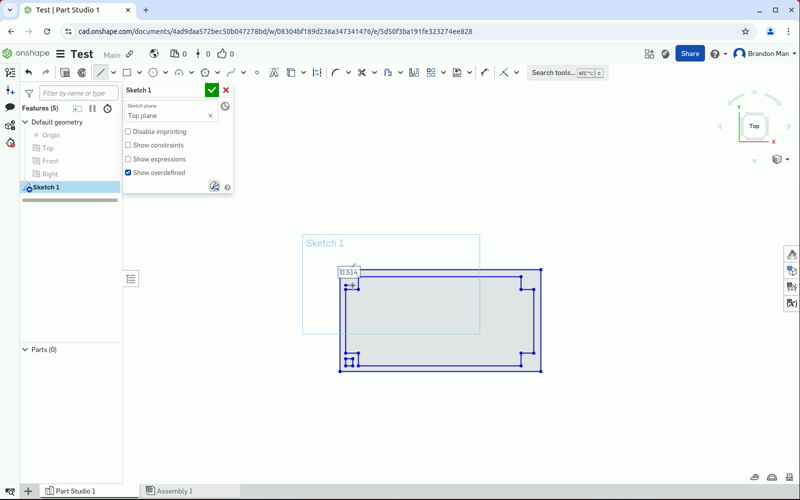
scroll(-6)
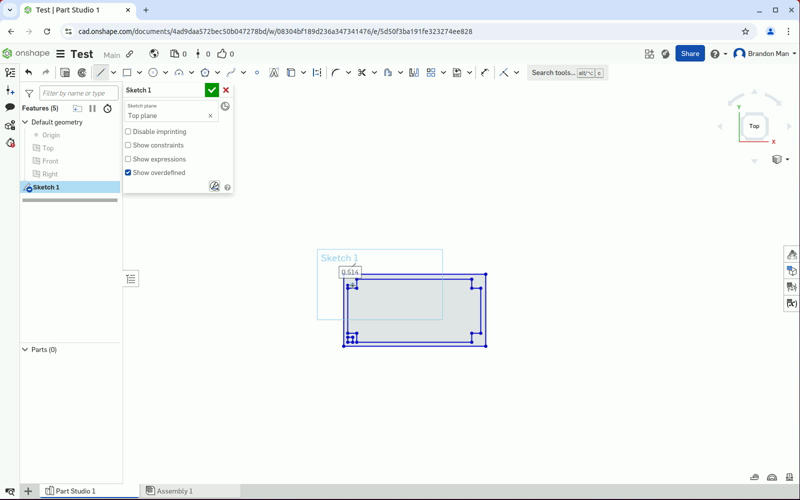
scroll(-6)
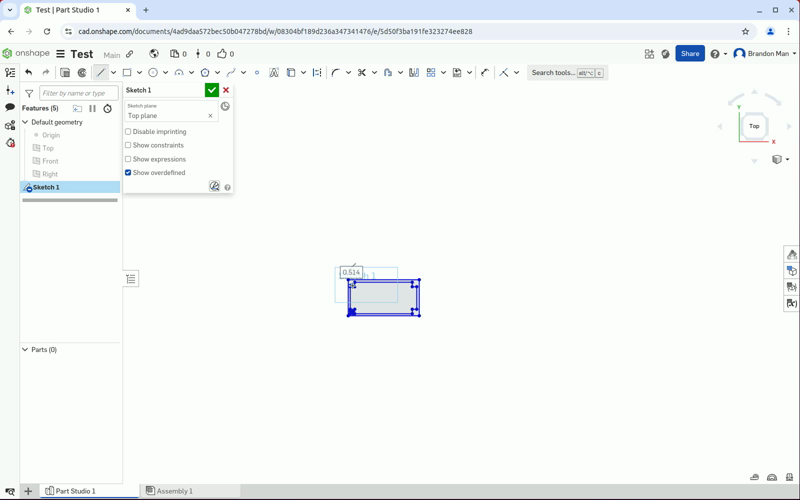
key_up(shift)
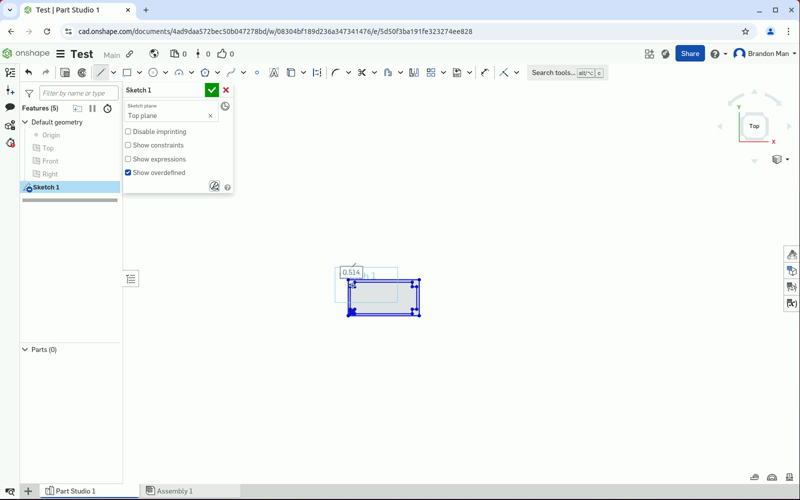
key_down(shift)
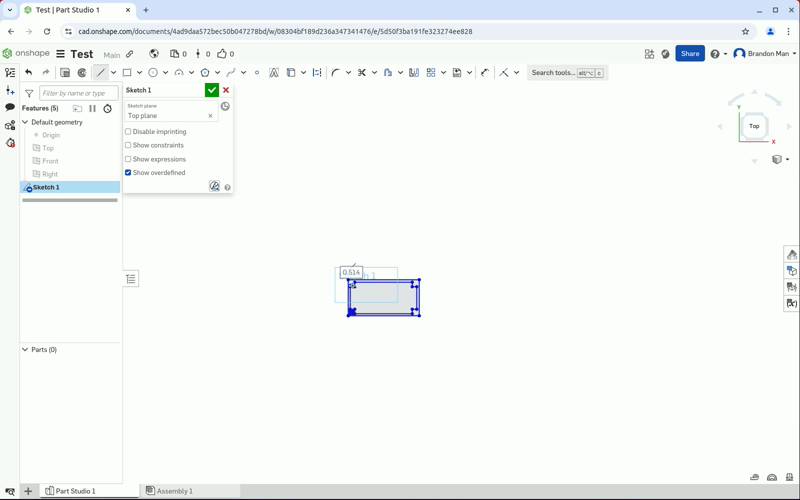
mouse_move(382, 285)
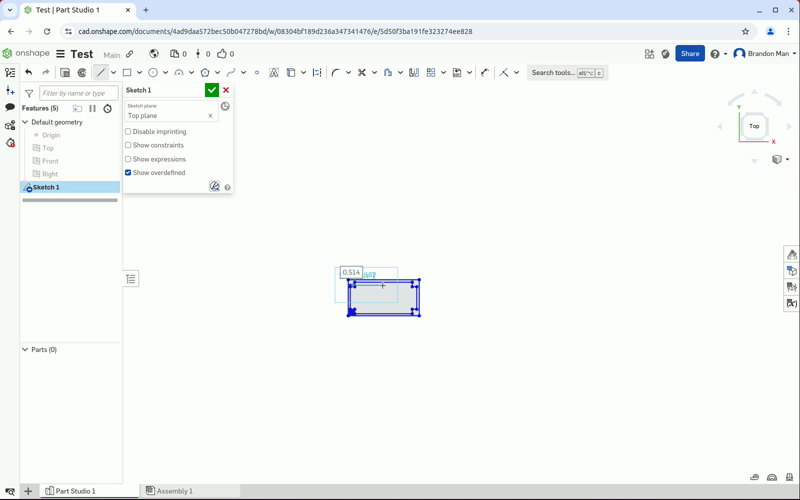
mouse_move(352, 282)
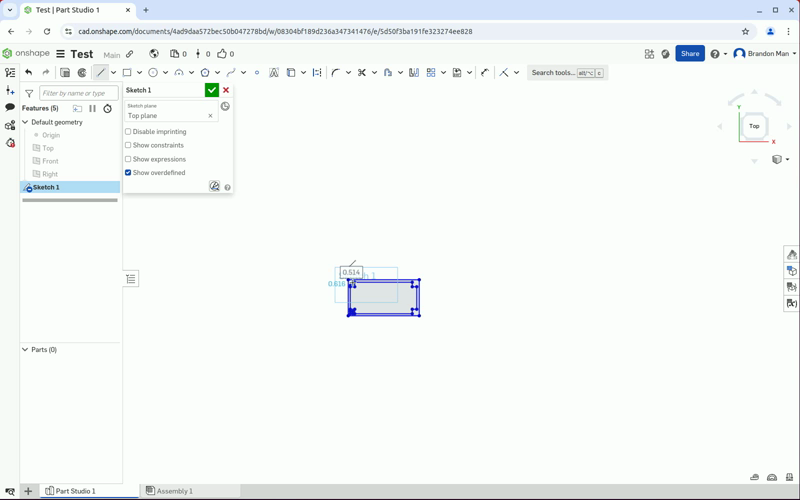
scroll(6)
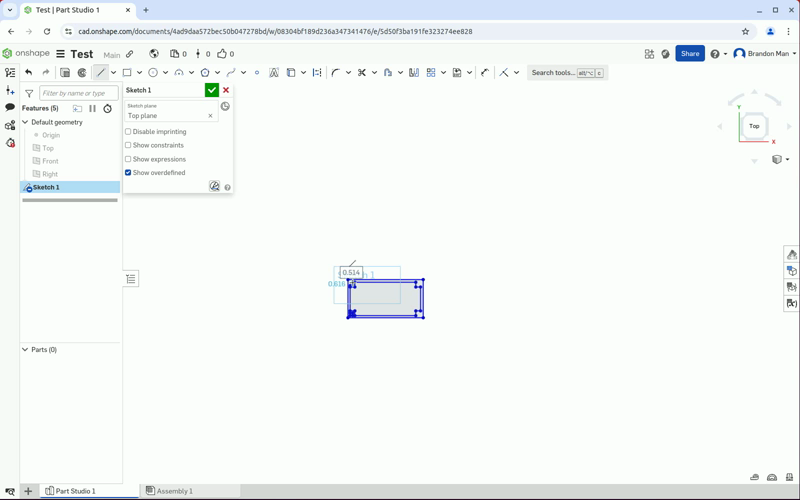
scroll(6)
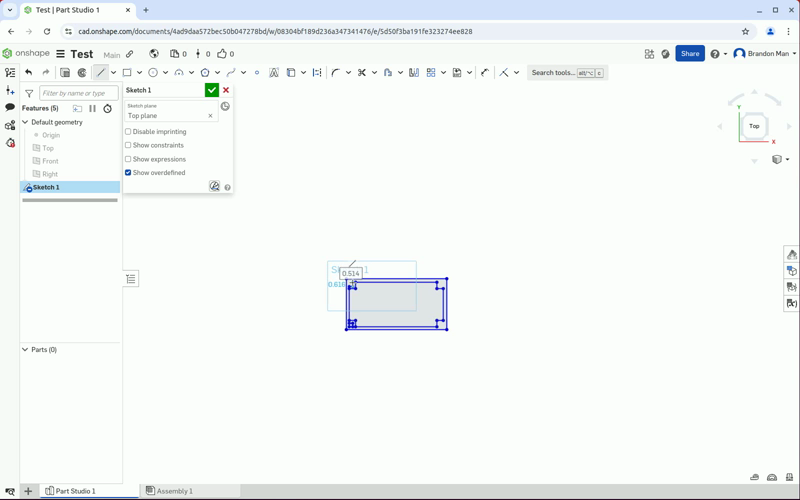
scroll(6)
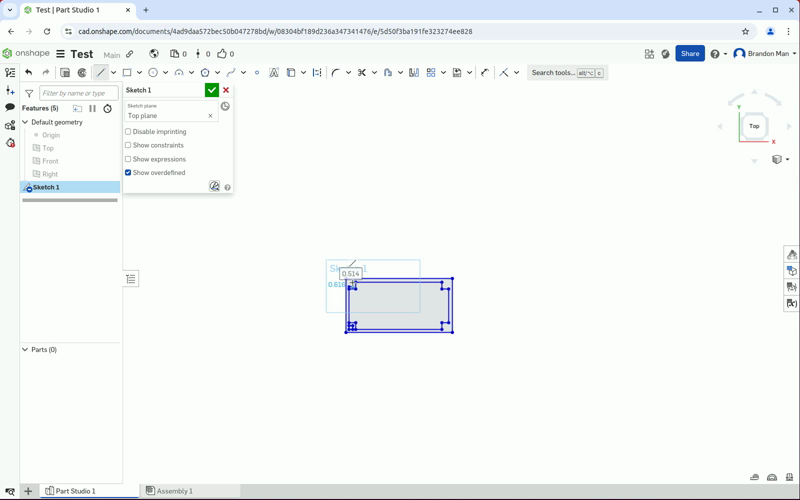
scroll(6)
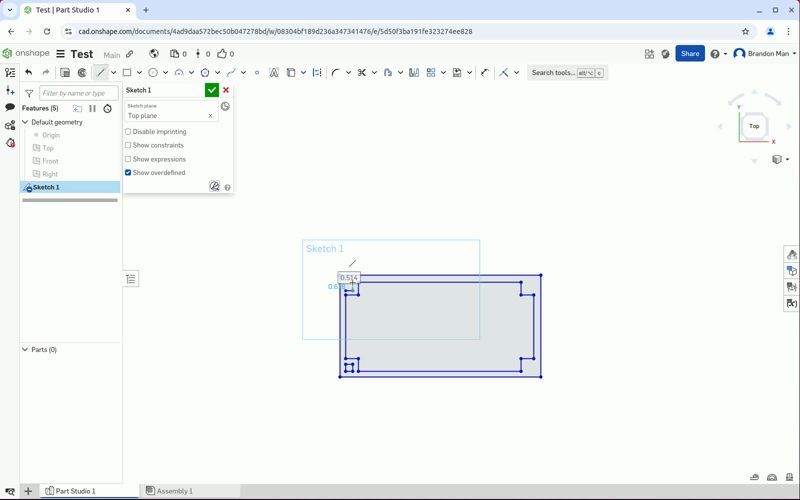
scroll(6)
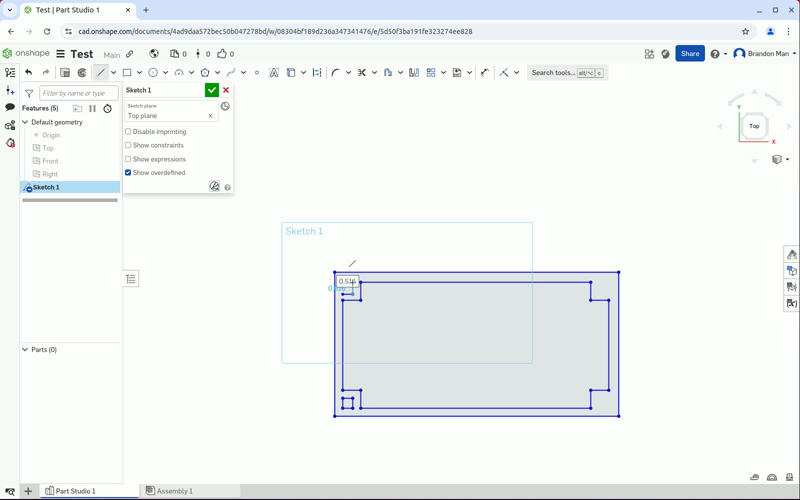
scroll(6)
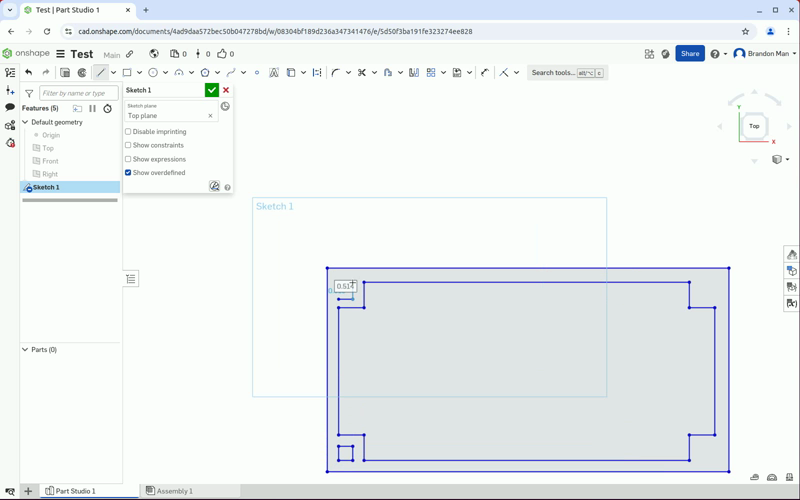
scroll(6)
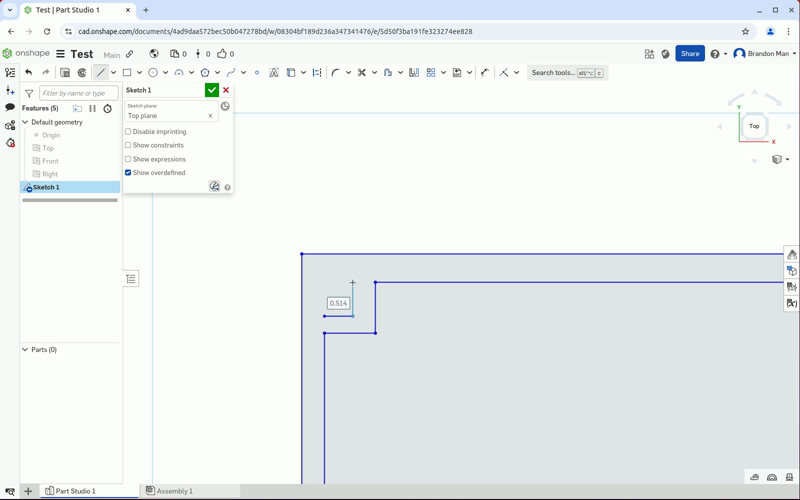
click(352, 282)
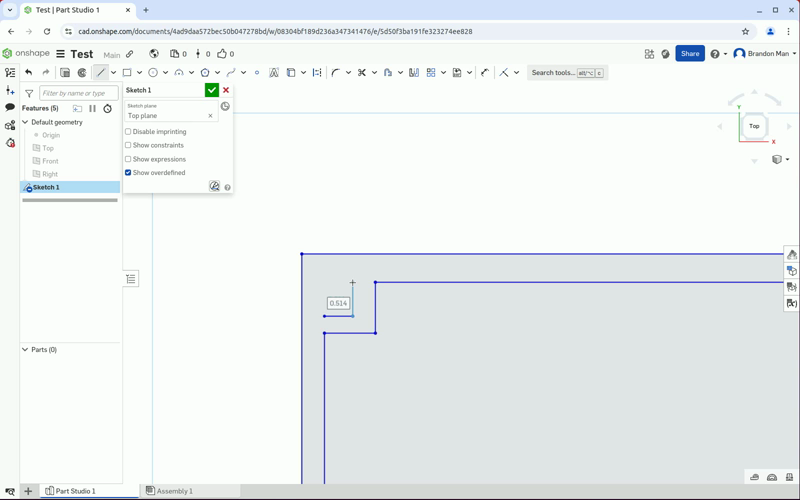
scroll(-6)
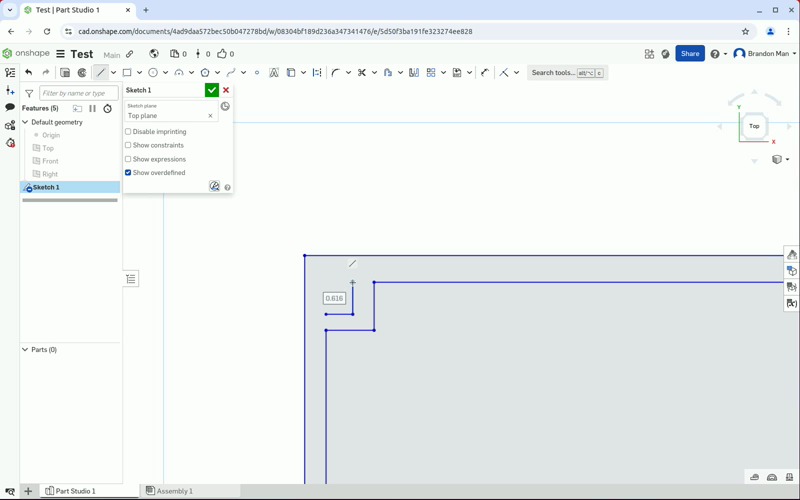
scroll(-6)
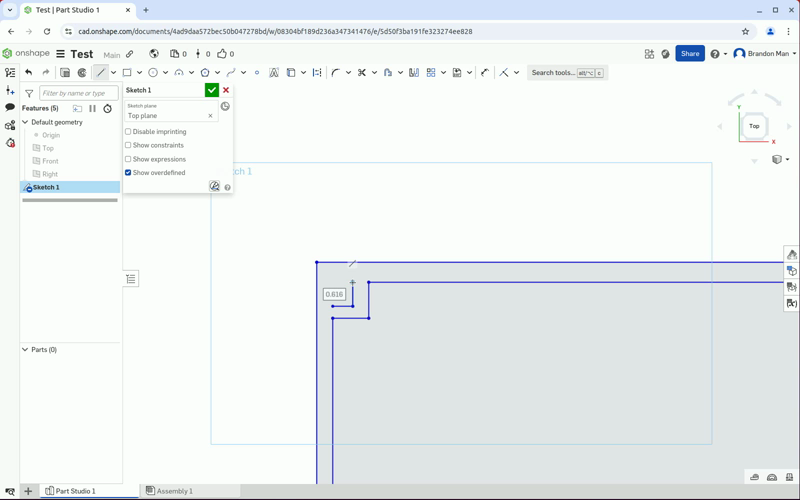
scroll(-6)
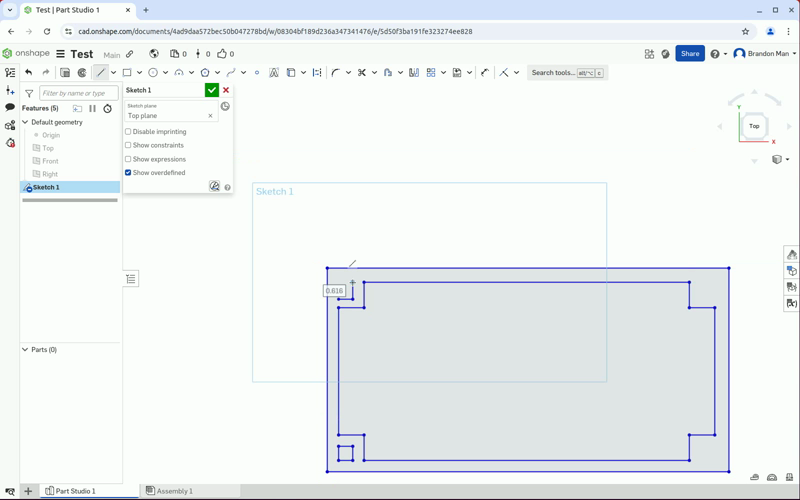
scroll(-6)
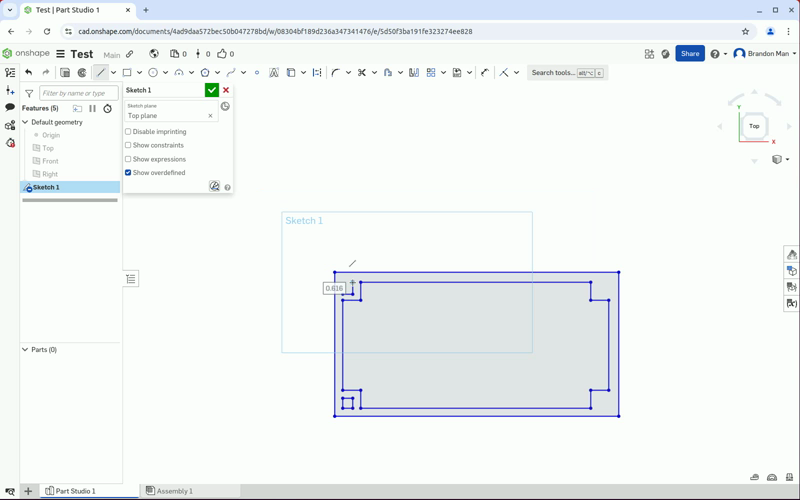
scroll(-6)
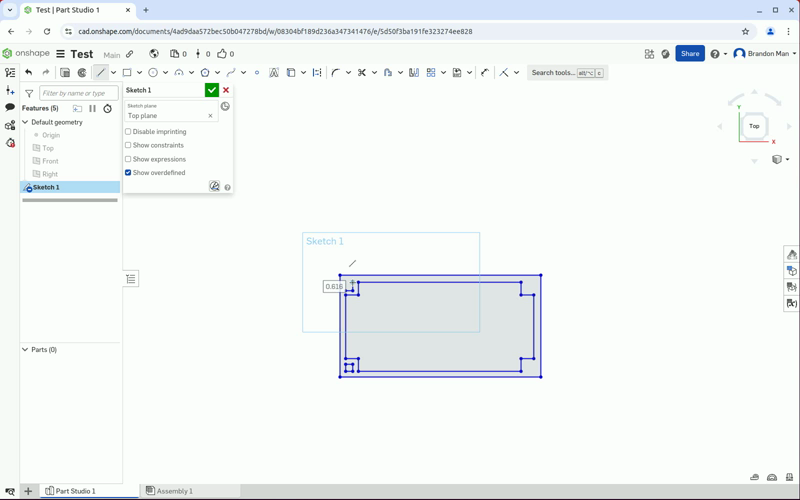
scroll(-6)
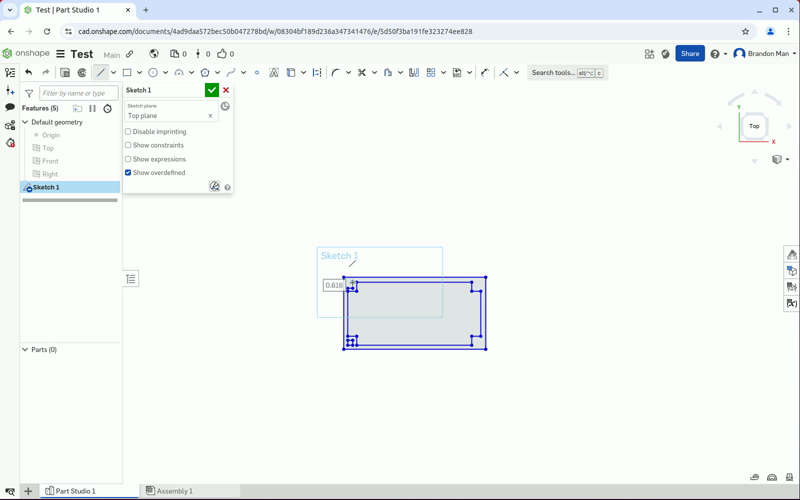
scroll(-6)
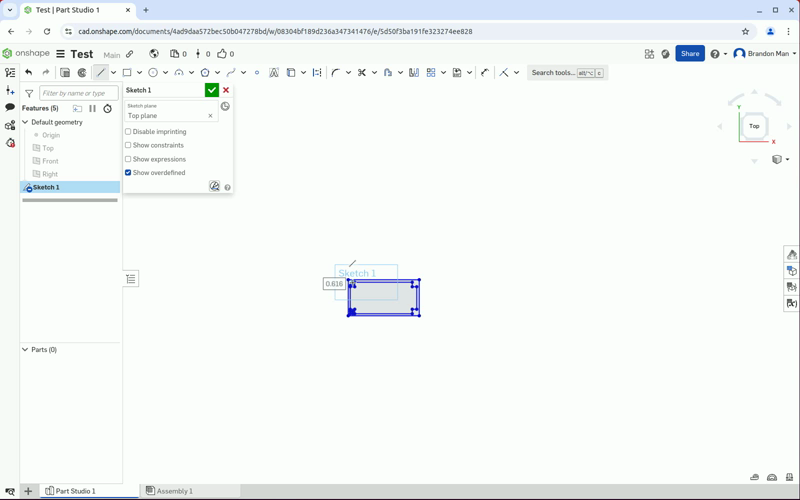
key_up(shift)
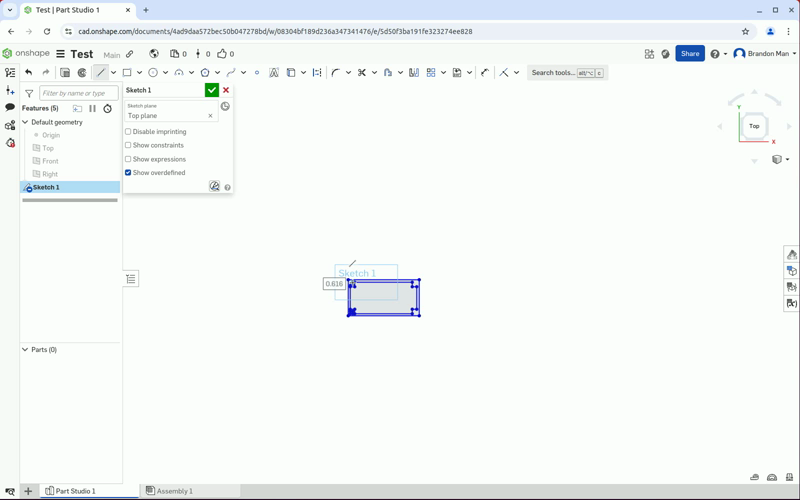
key_down(shift)
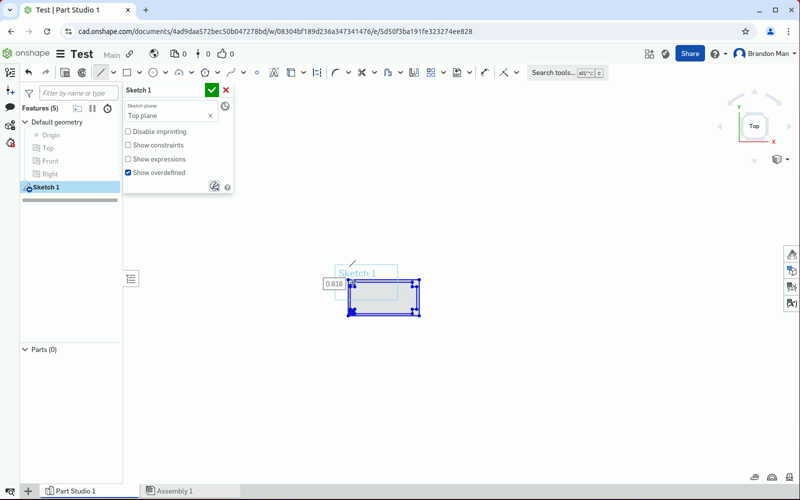
mouse_move(382, 282)
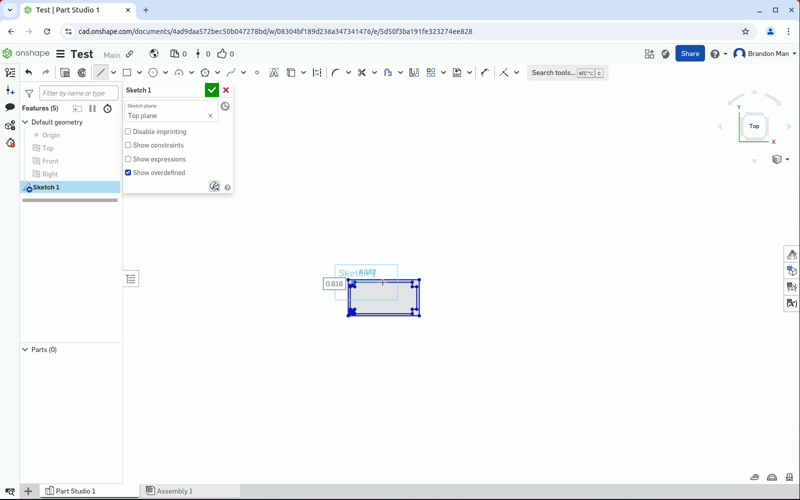
mouse_move(350, 282)
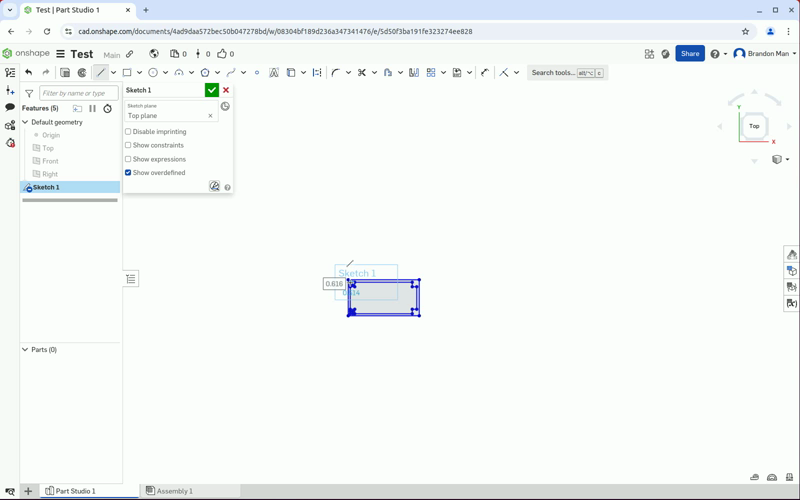
scroll(6)
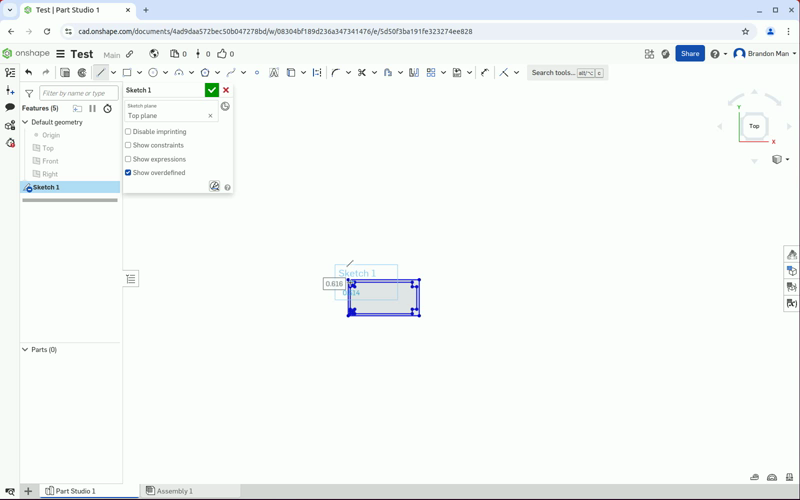
scroll(6)
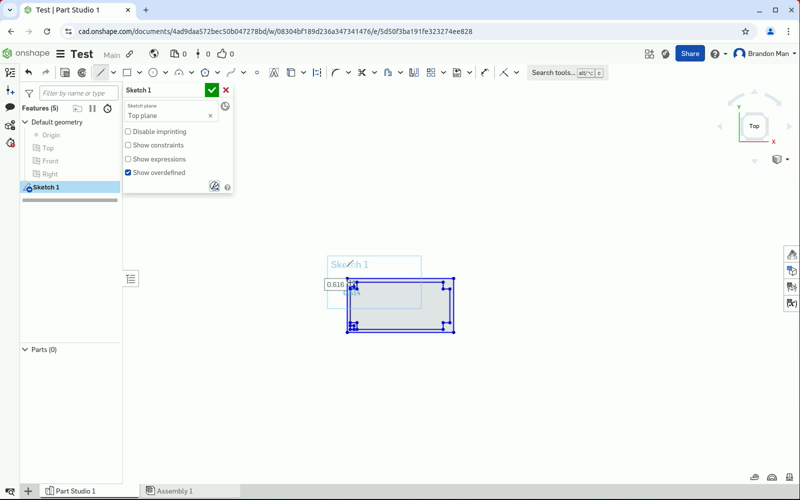
scroll(6)
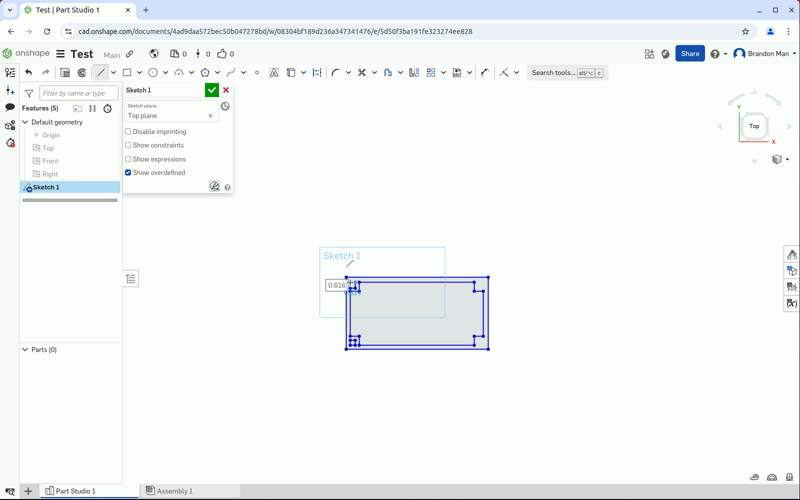
scroll(6)
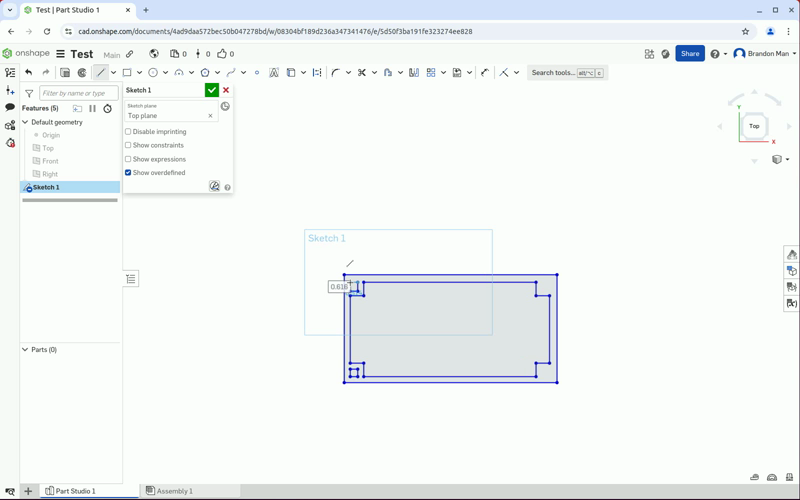
scroll(6)
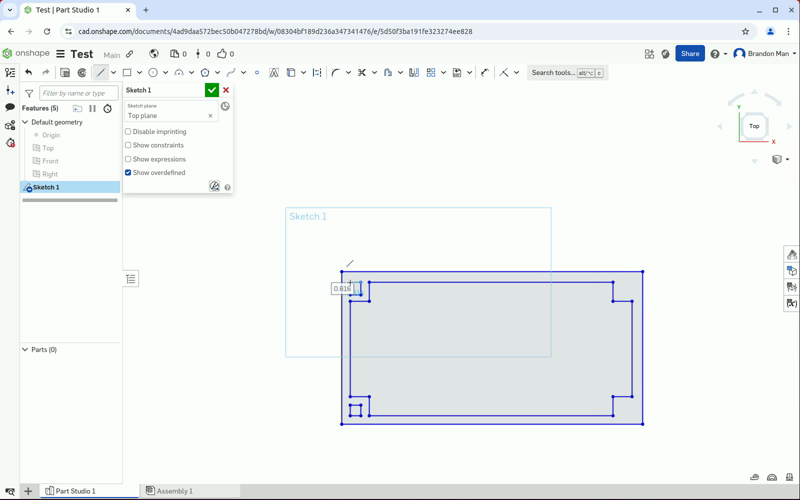
scroll(6)
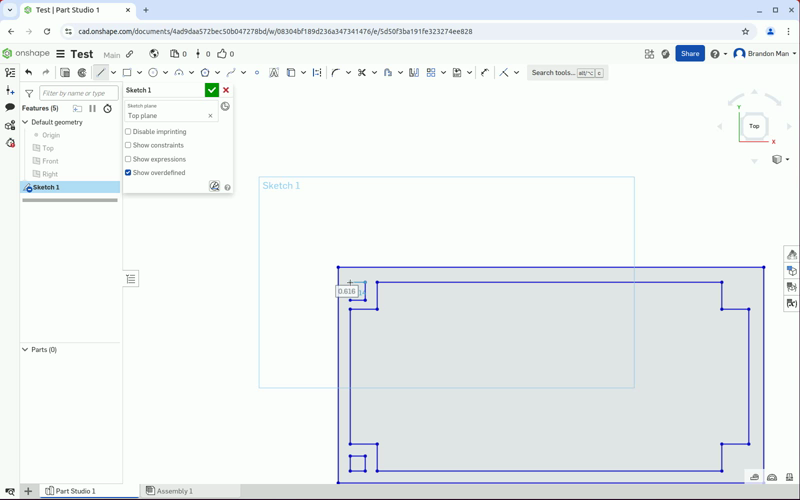
scroll(6)
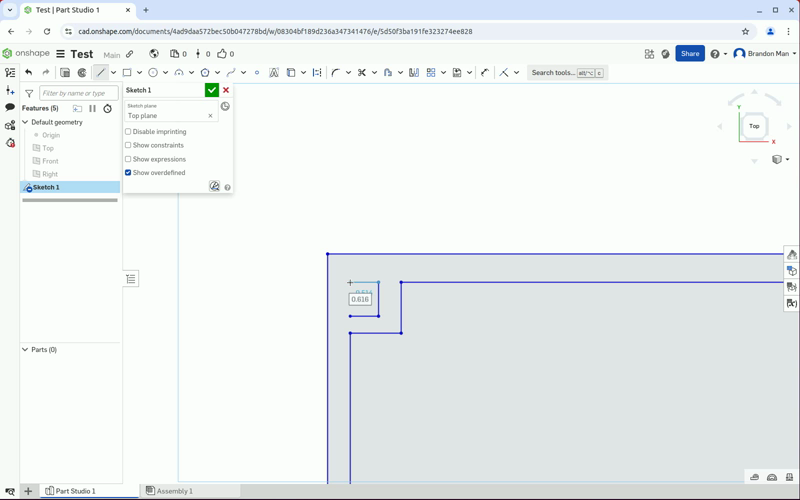
click(350, 282)
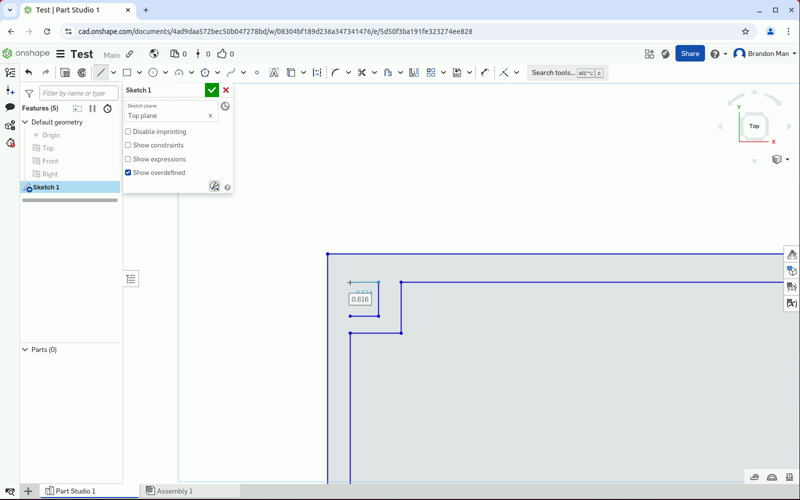
scroll(-6)
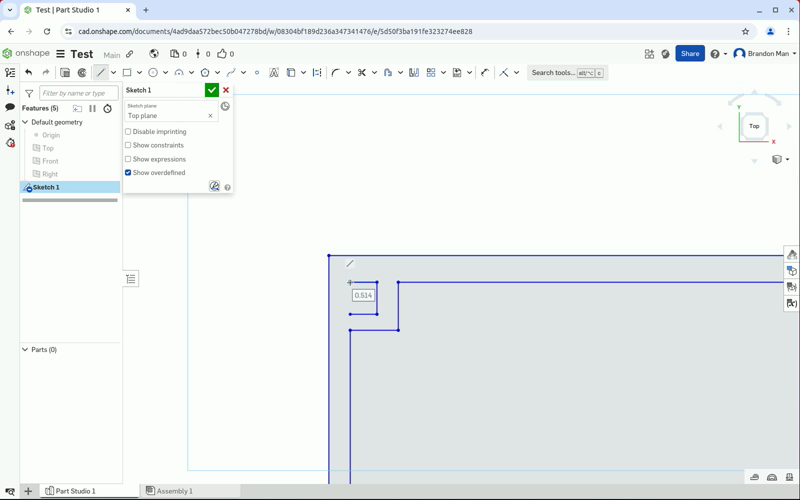
scroll(-6)
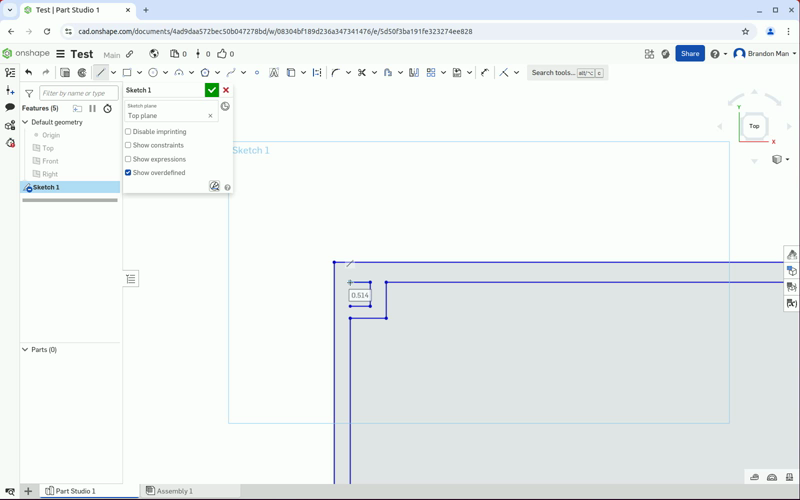
scroll(-6)
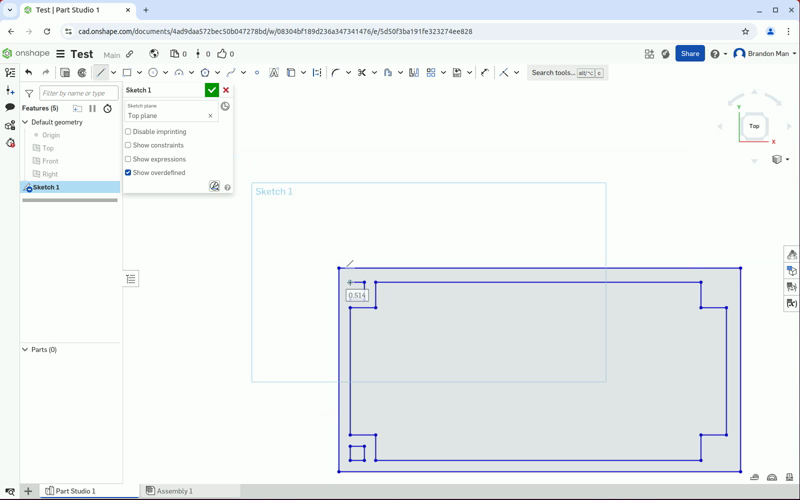
scroll(-6)
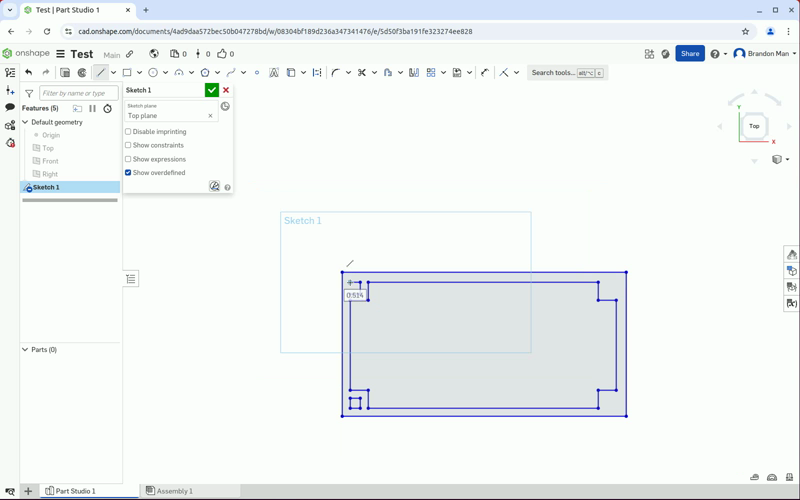
scroll(-6)
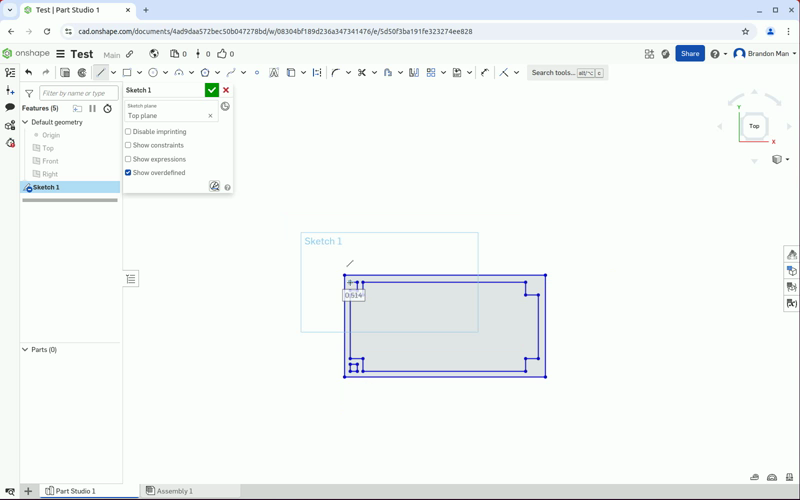
scroll(-6)
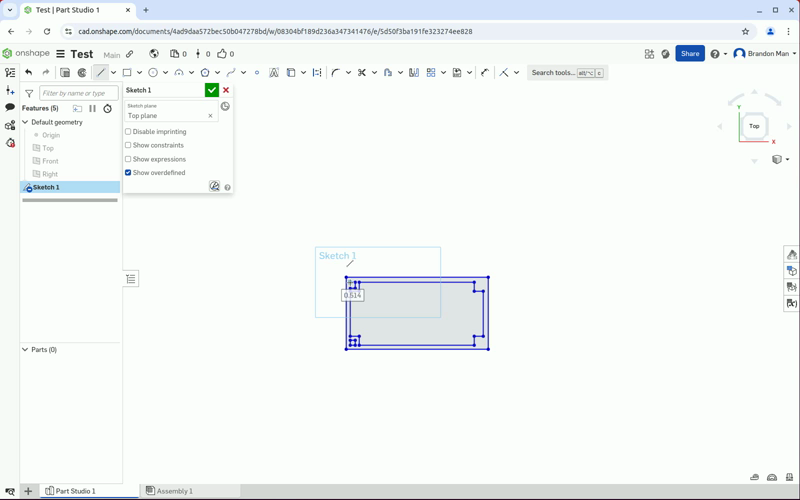
scroll(-6)
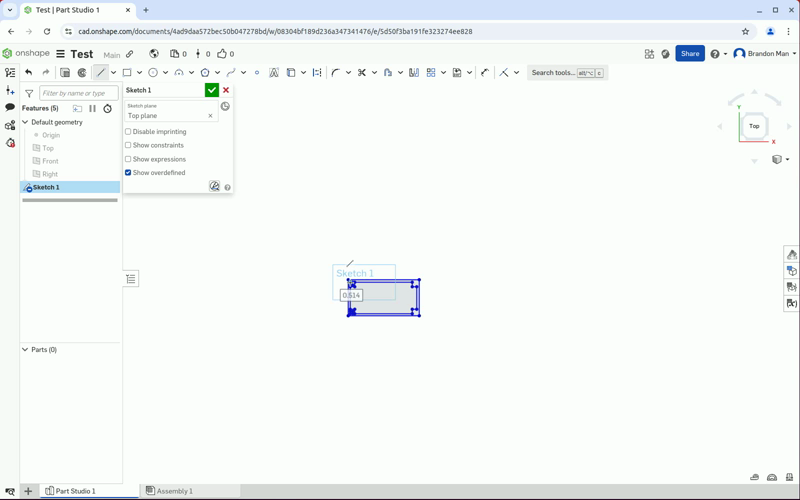
key_up(shift)
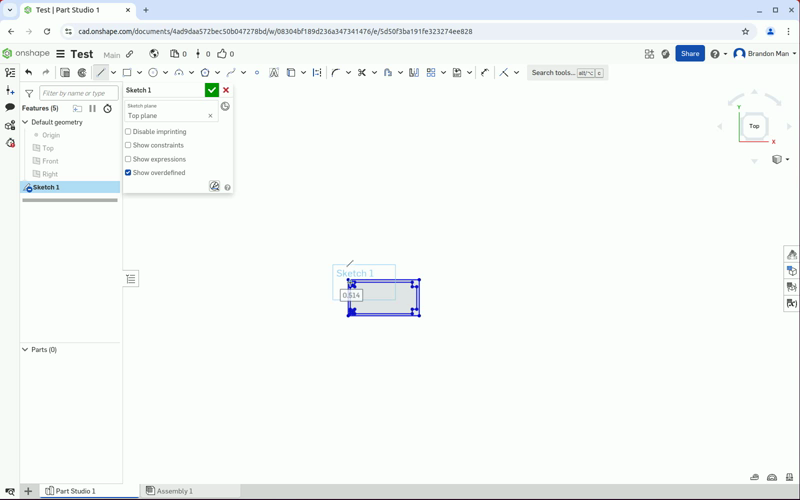
mouse_move(380, 282)
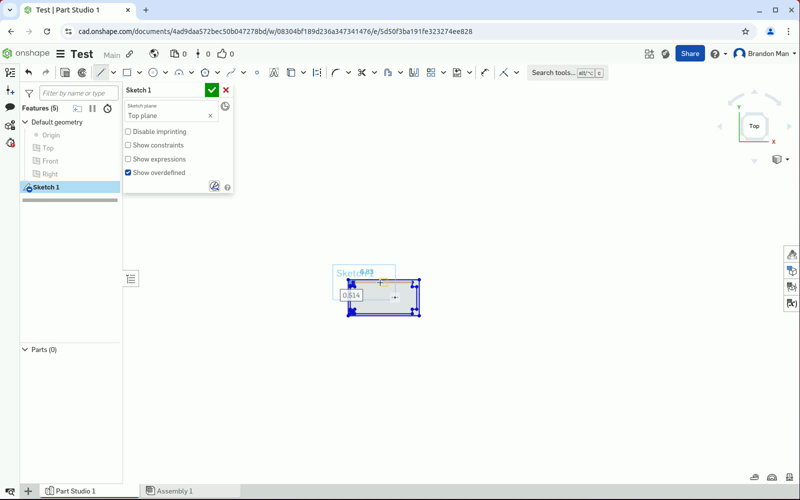
key_down(shift)
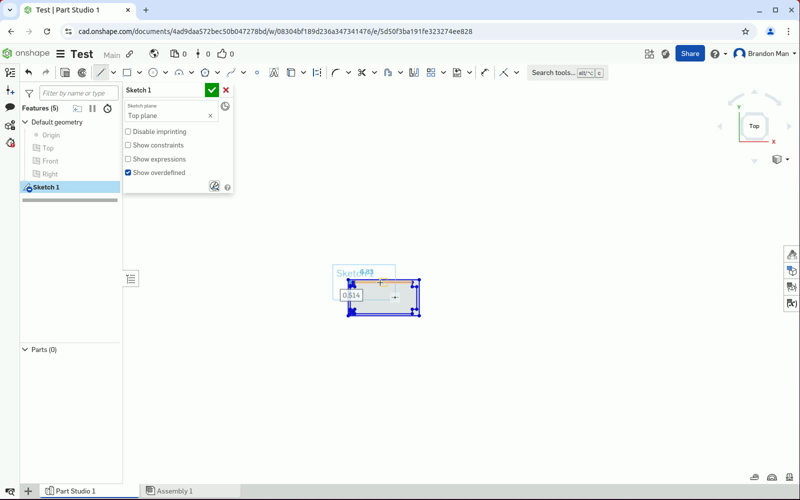
mouse_move(350, 285)
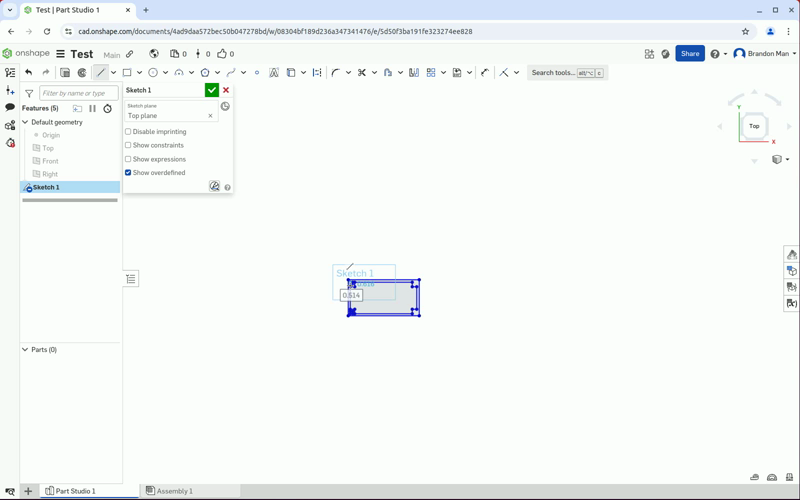
scroll(6)
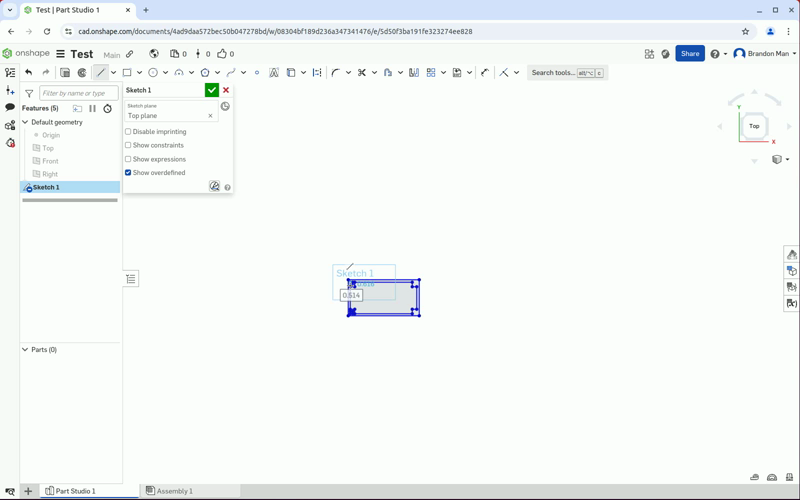
scroll(6)
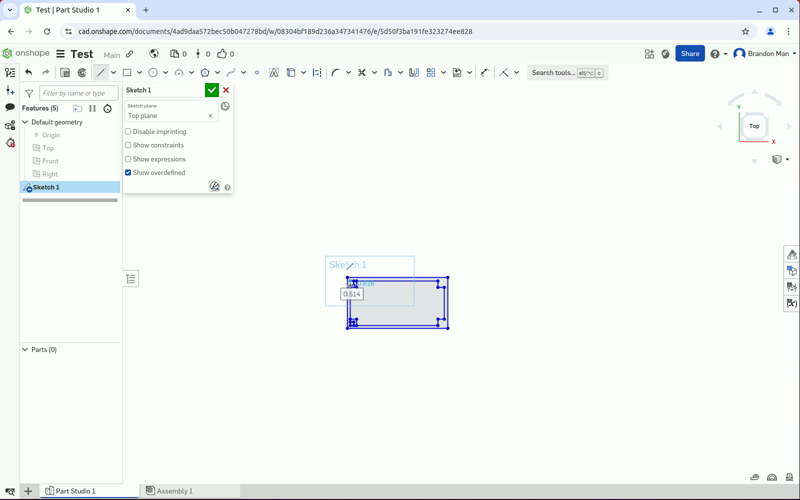
scroll(6)
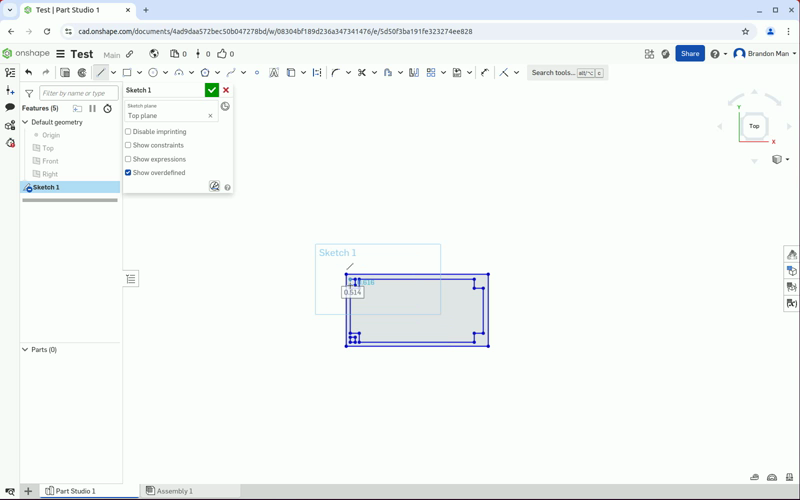
scroll(6)
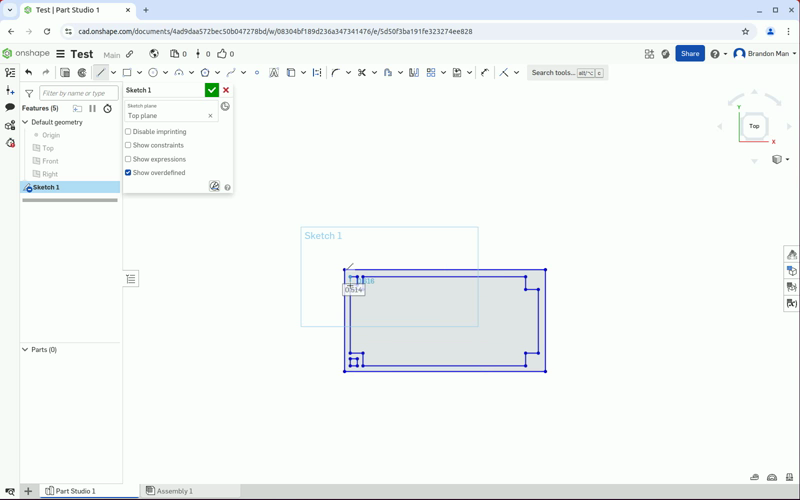
scroll(6)
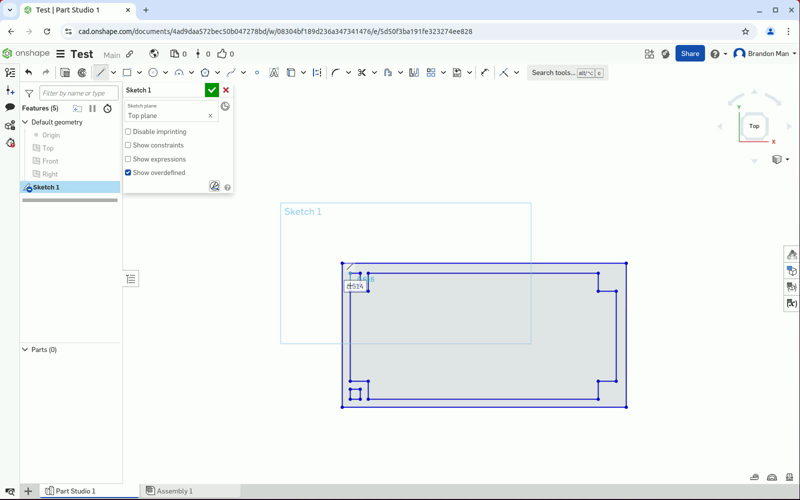
scroll(6)
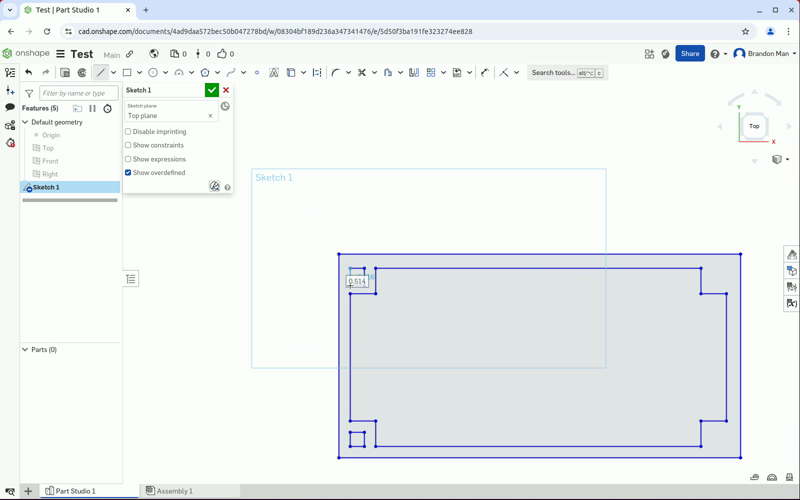
scroll(6)
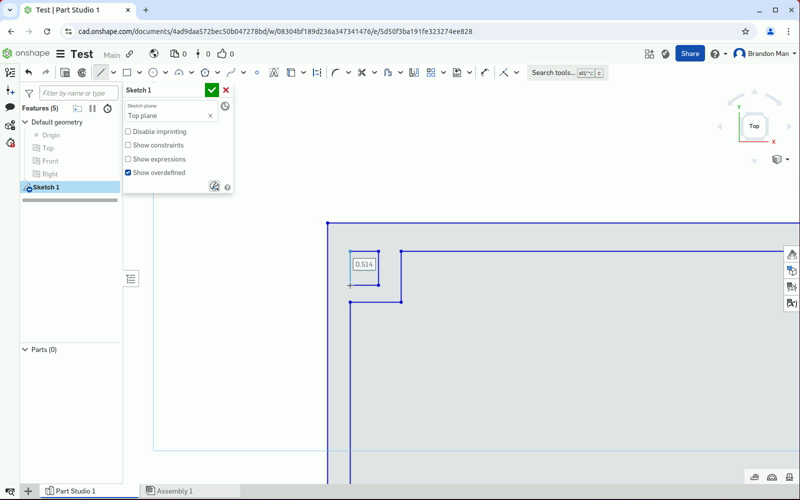
key_up(shift)
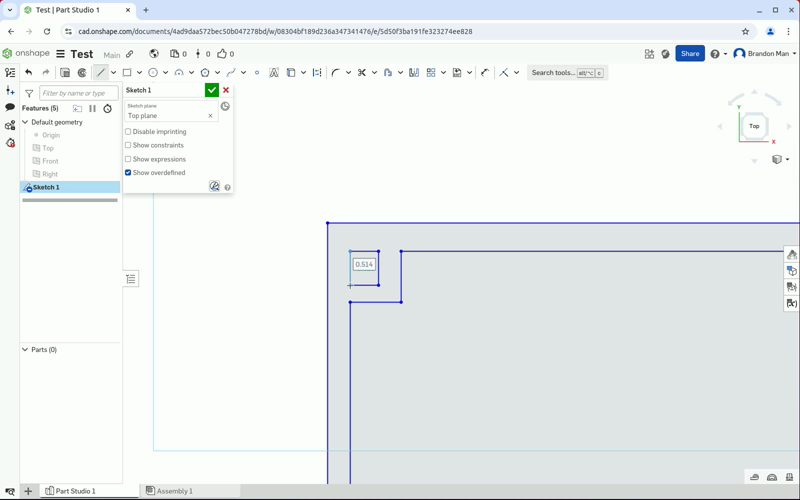
click(350, 285)
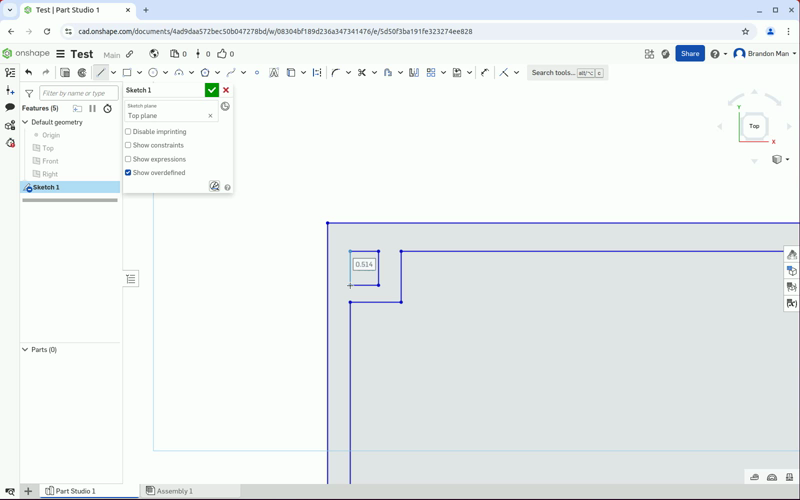
scroll(-6)
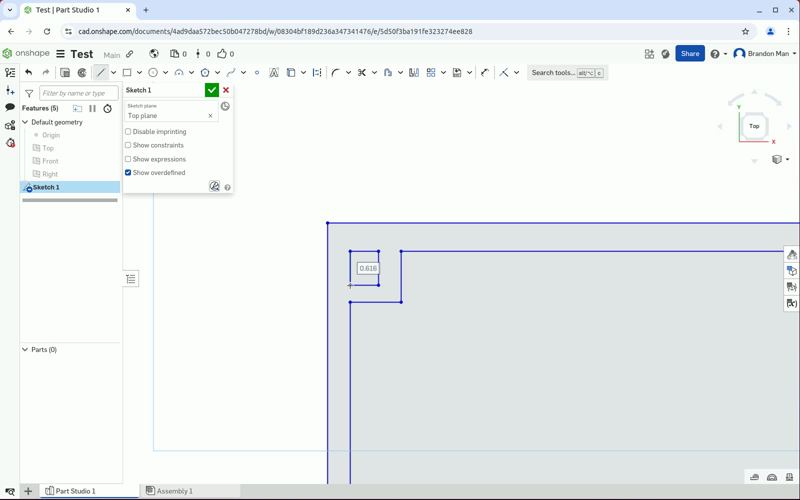
scroll(-6)
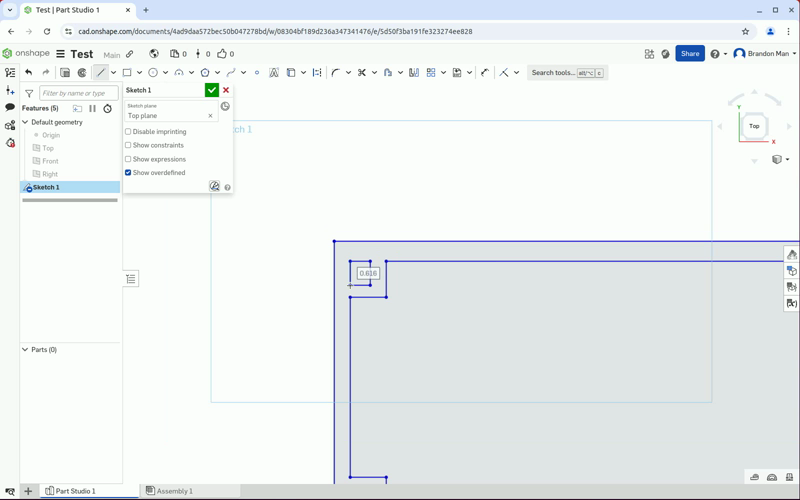
scroll(-6)
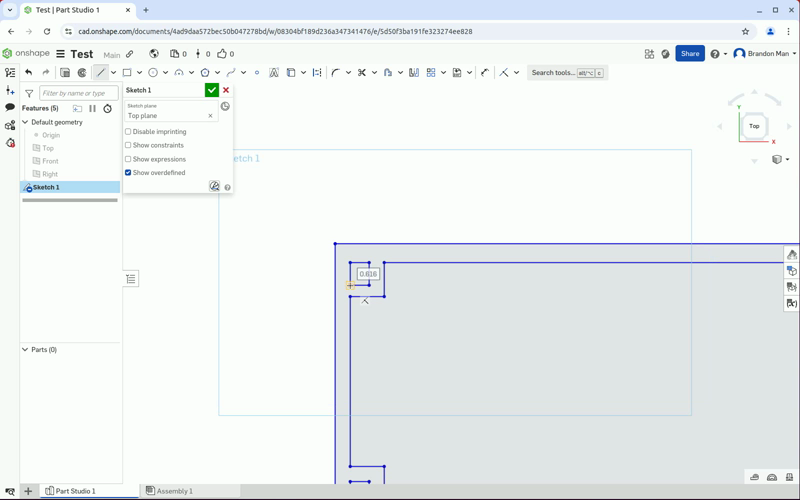
scroll(-6)
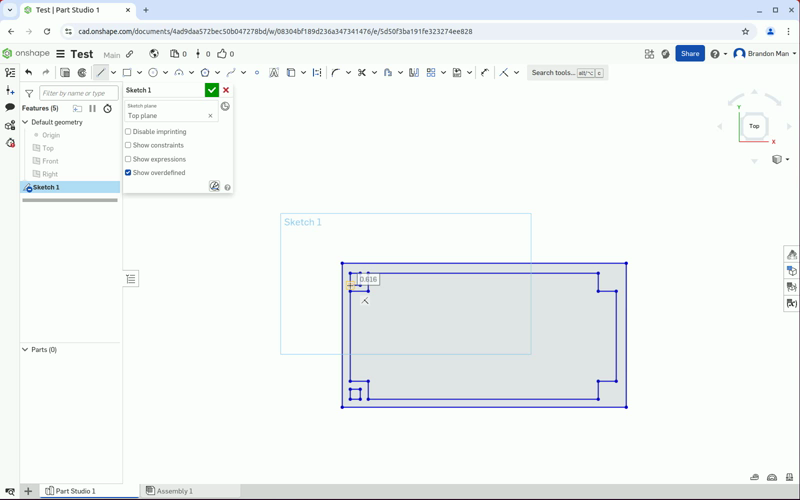
scroll(-6)
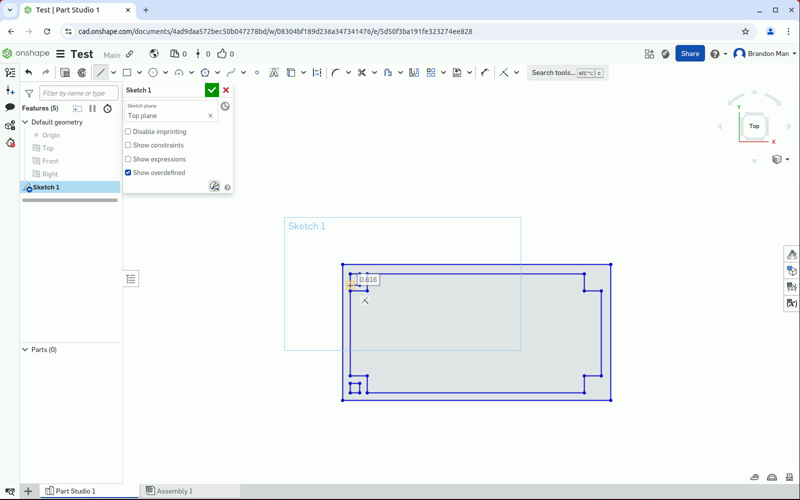
scroll(-6)
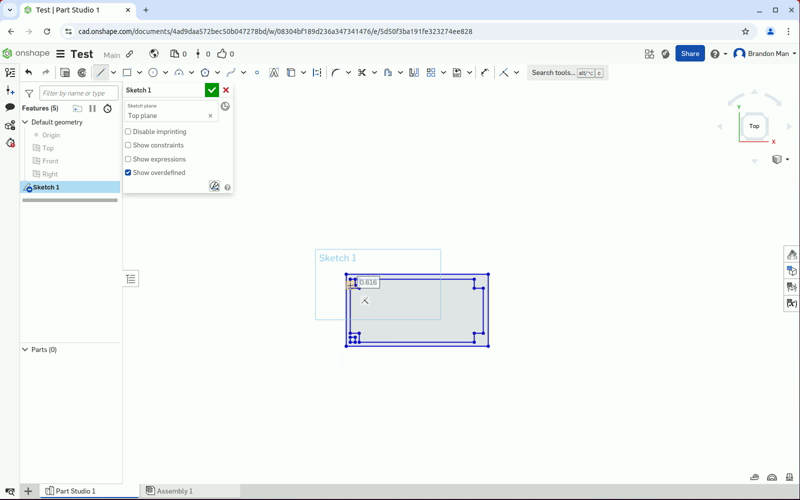
scroll(-6)
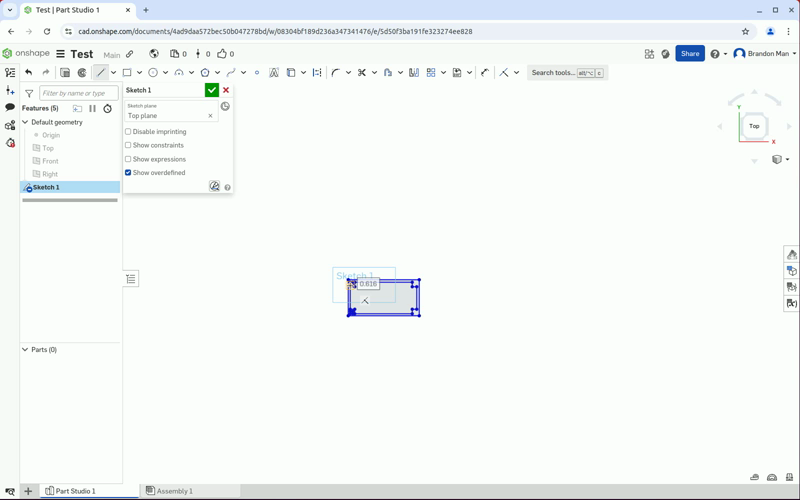
key(esc)
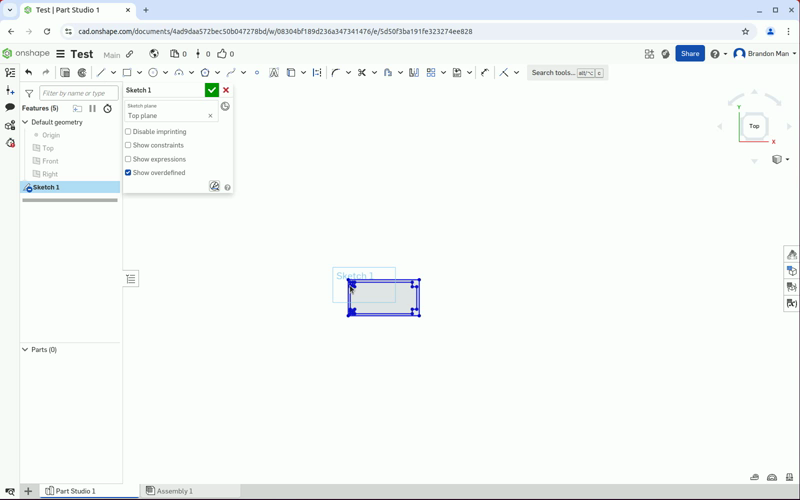
key(l)
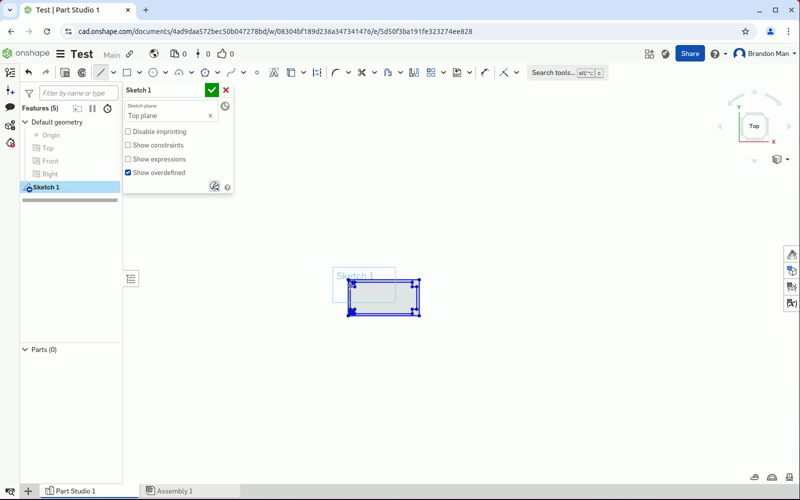
key_down(shift)
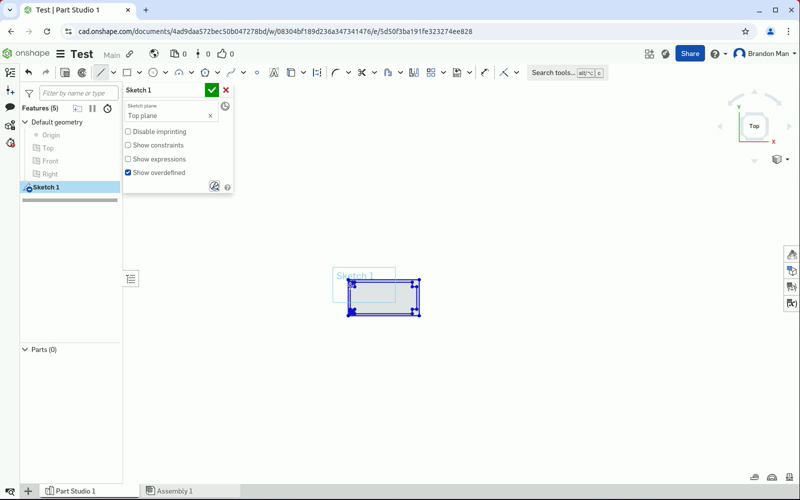
mouse_move(414, 313)
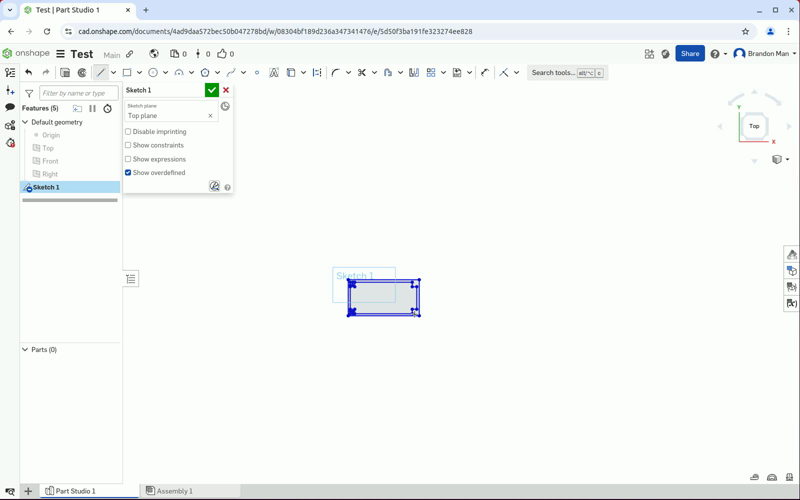
scroll(6)
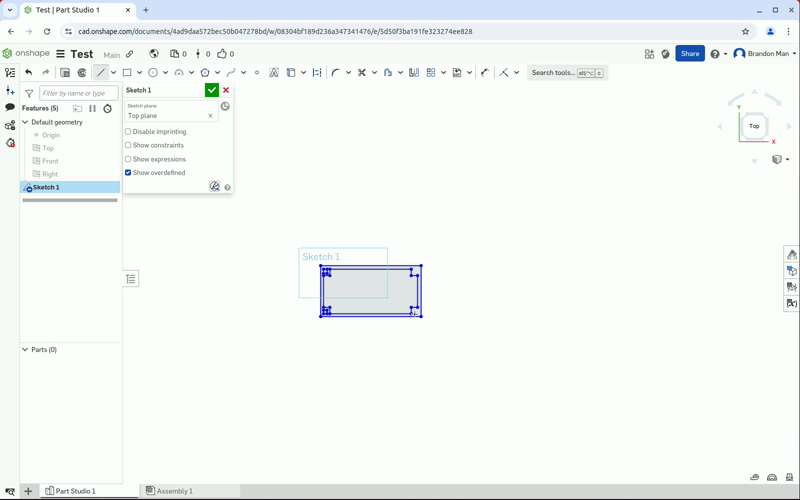
scroll(6)
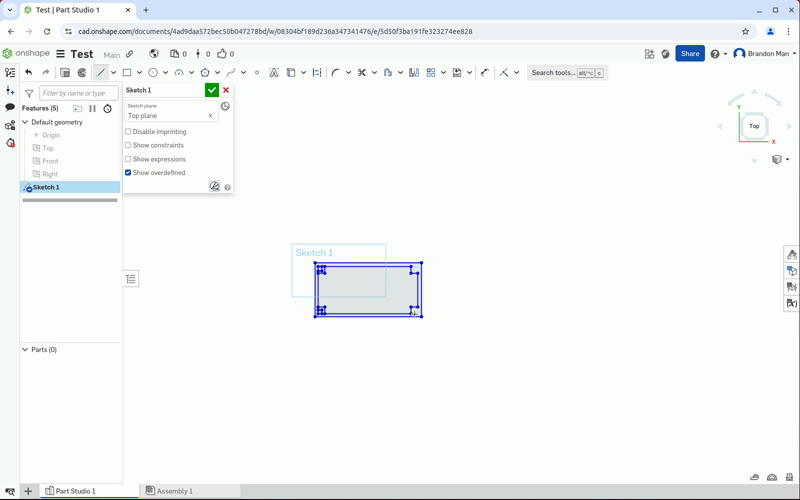
scroll(6)
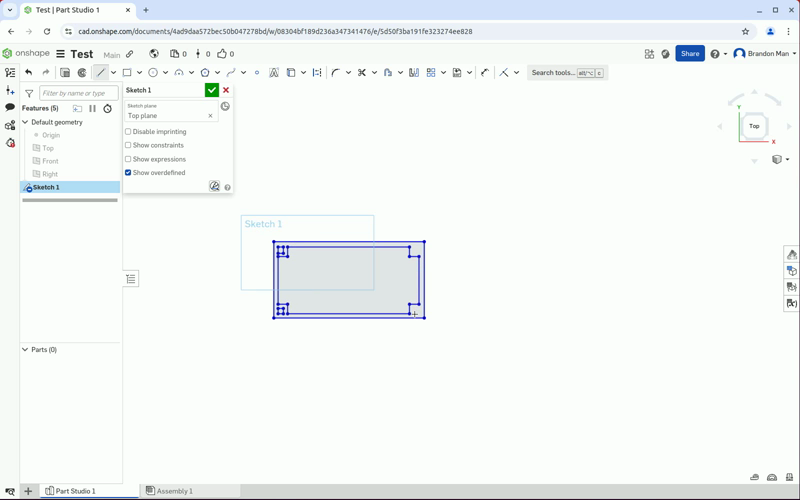
scroll(6)
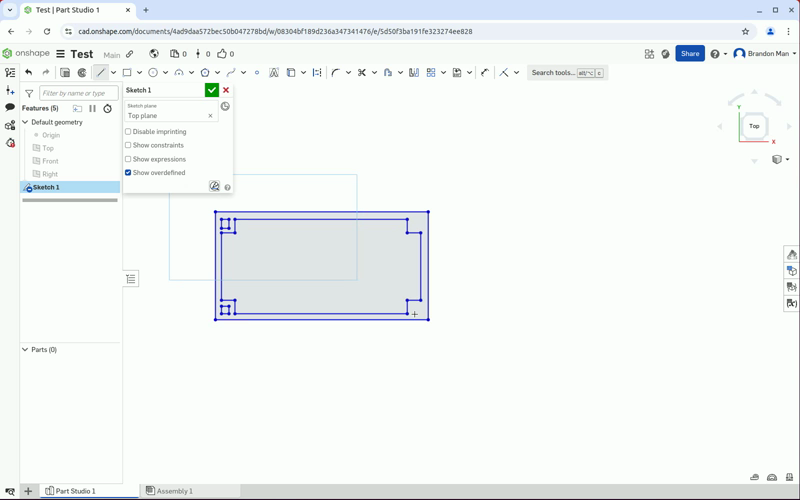
scroll(6)
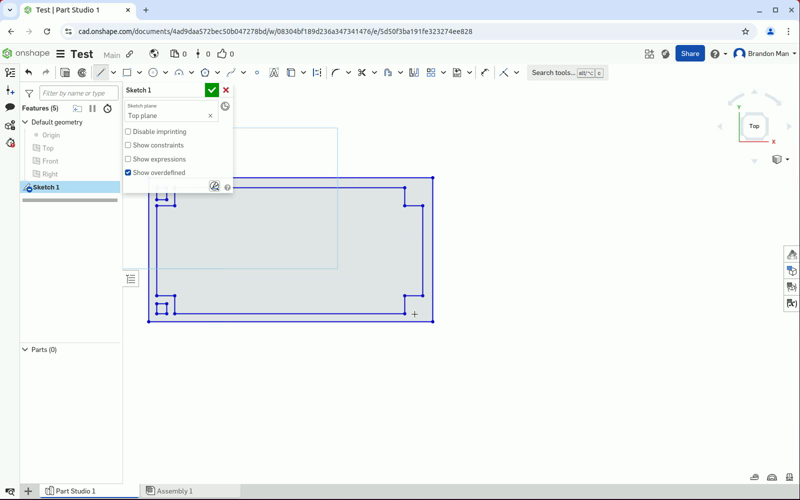
scroll(6)
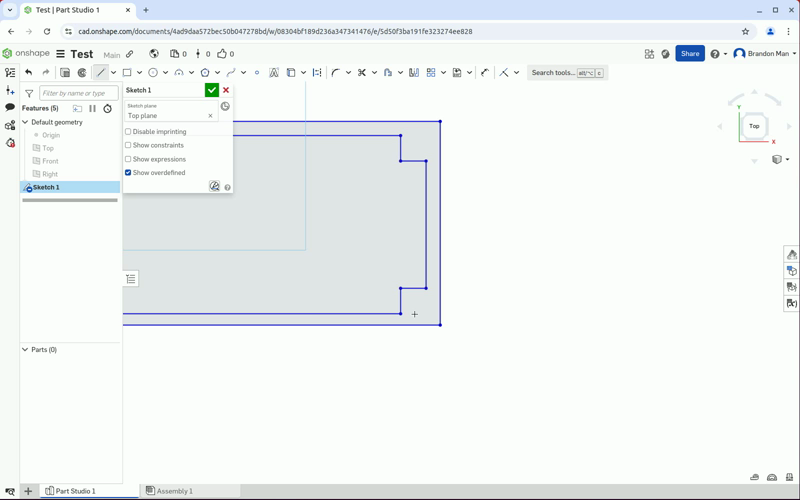
scroll(6)
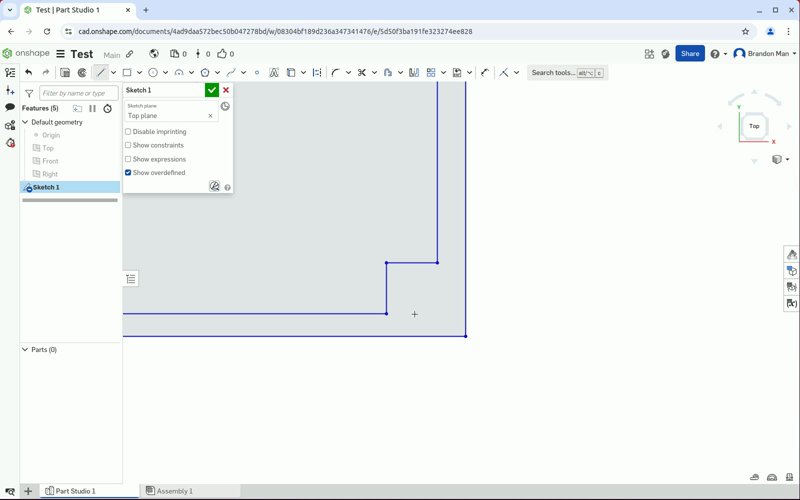
click(414, 313)
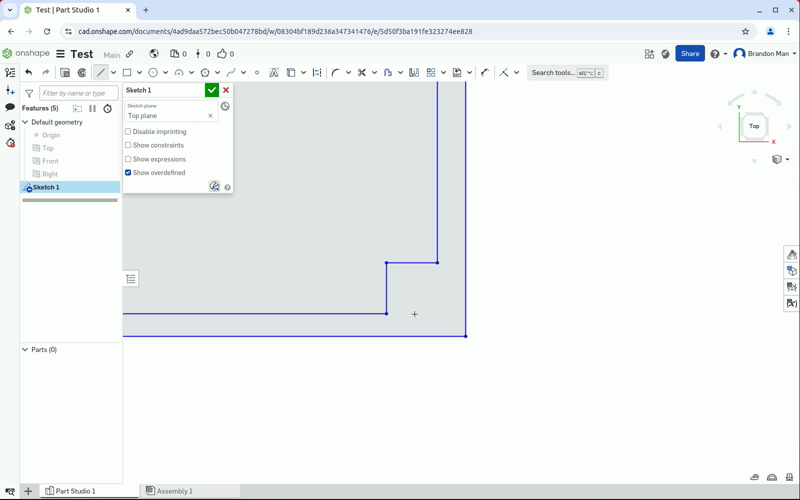
scroll(-6)
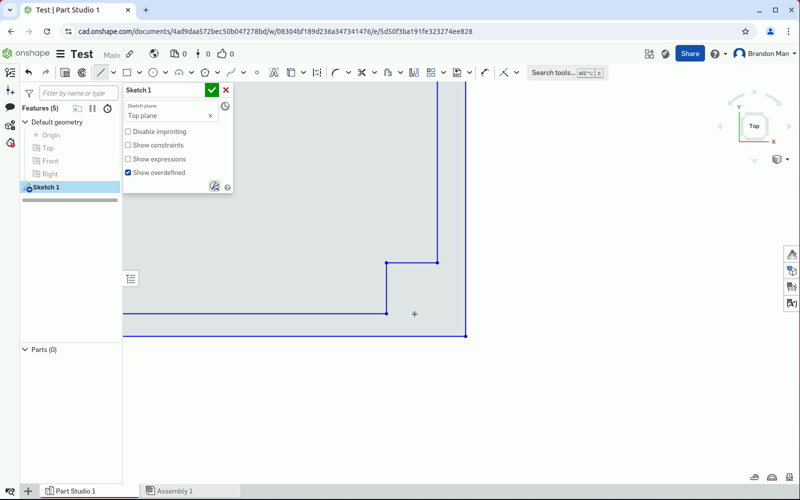
scroll(-6)
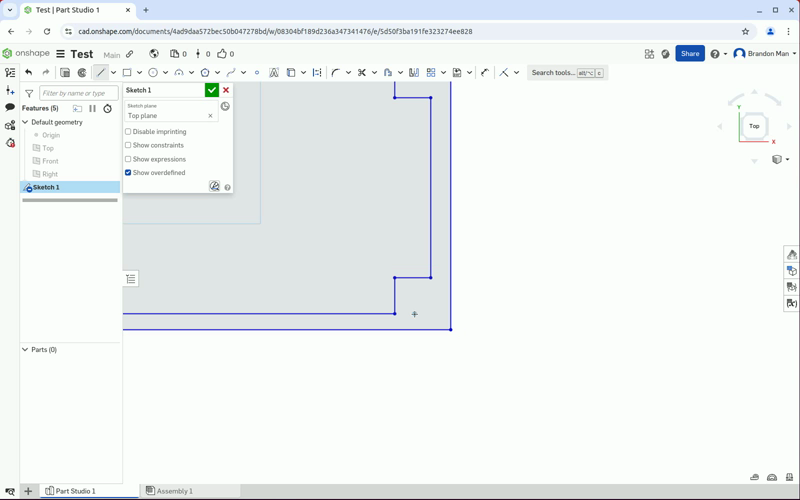
scroll(-6)
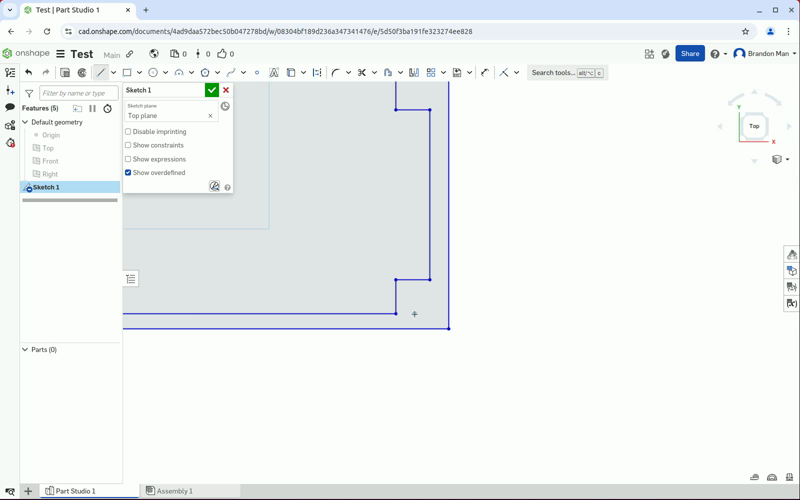
scroll(-6)
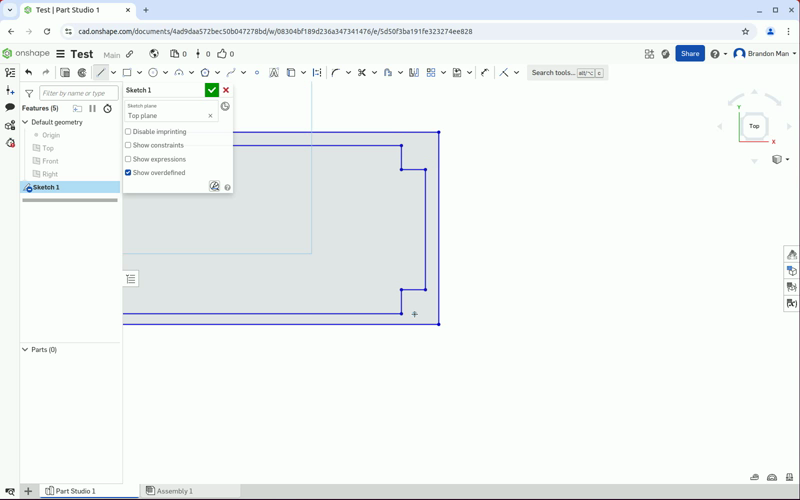
scroll(-6)
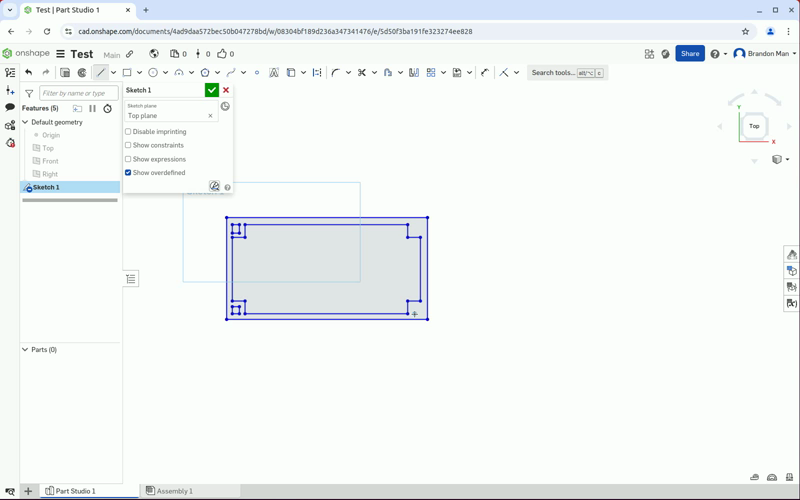
scroll(-6)
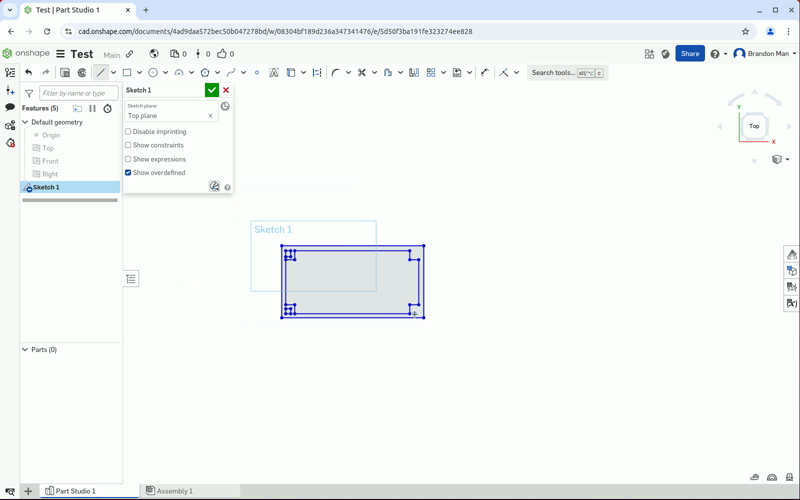
scroll(-6)
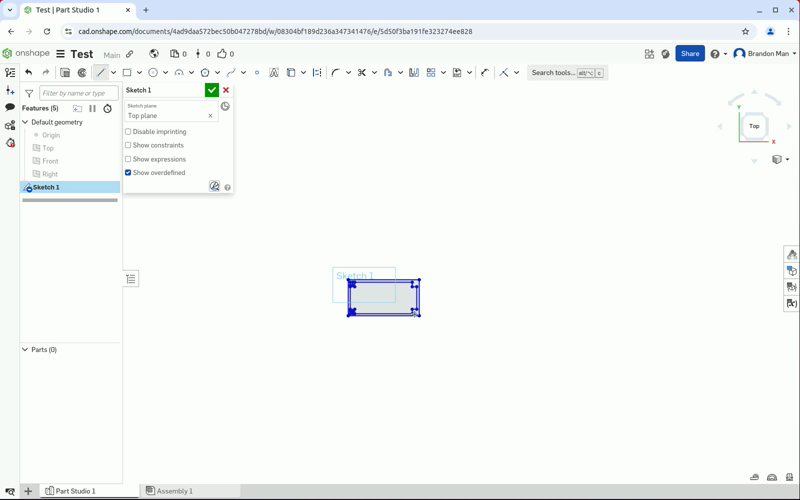
key_up(shift)
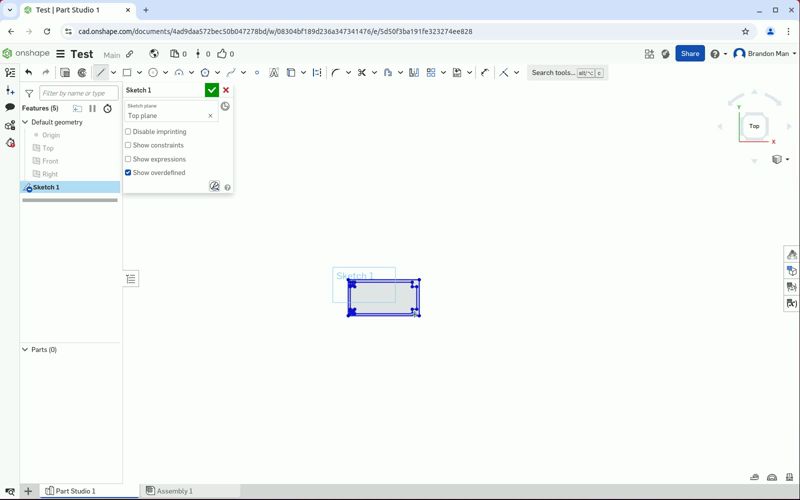
key_down(shift)
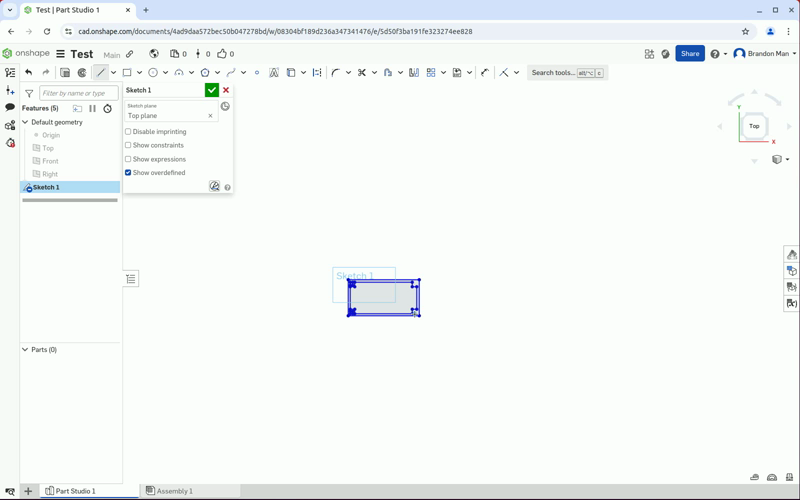
mouse_move(444, 313)
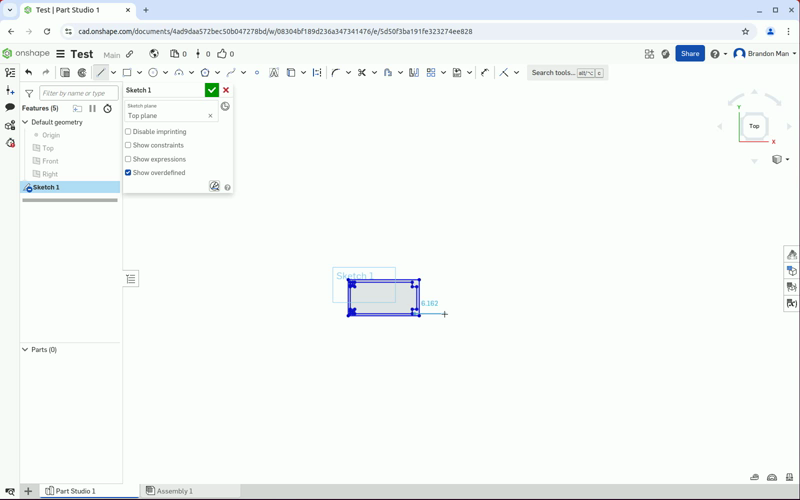
mouse_move(416, 313)
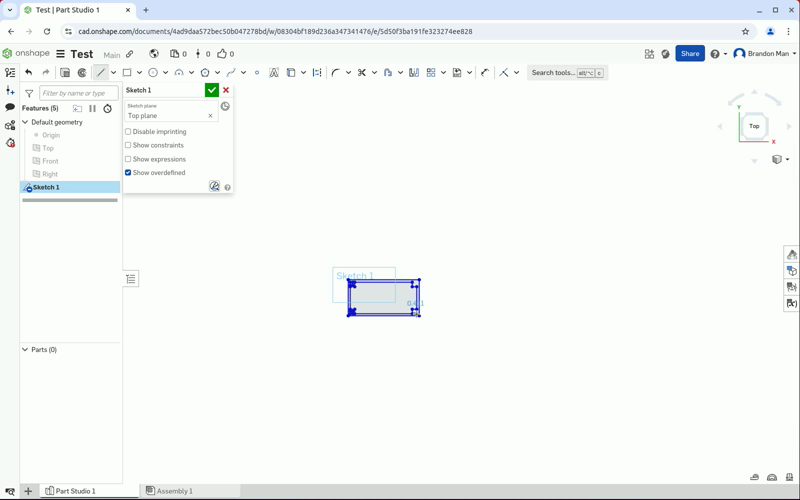
scroll(6)
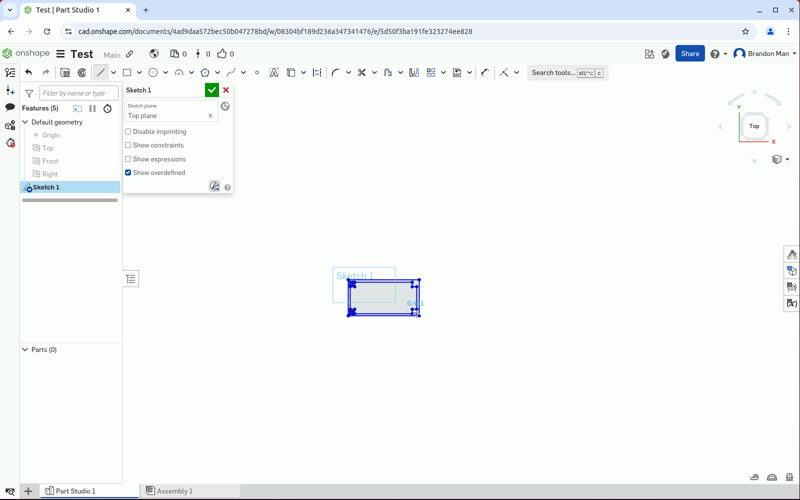
scroll(6)
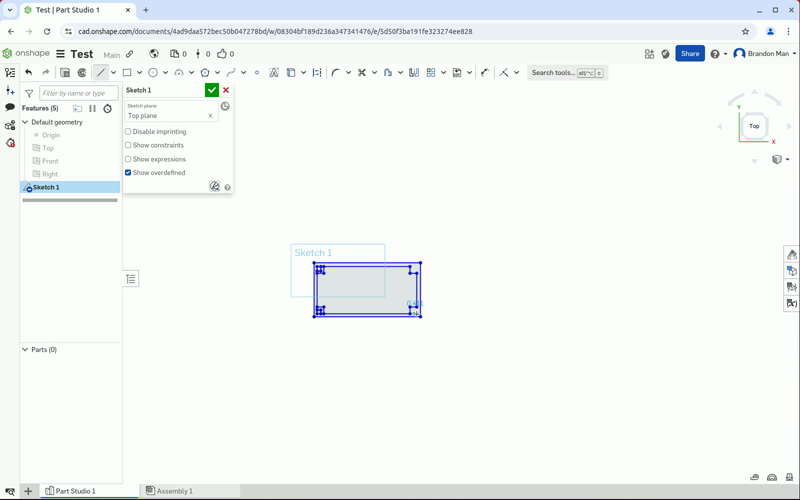
scroll(6)
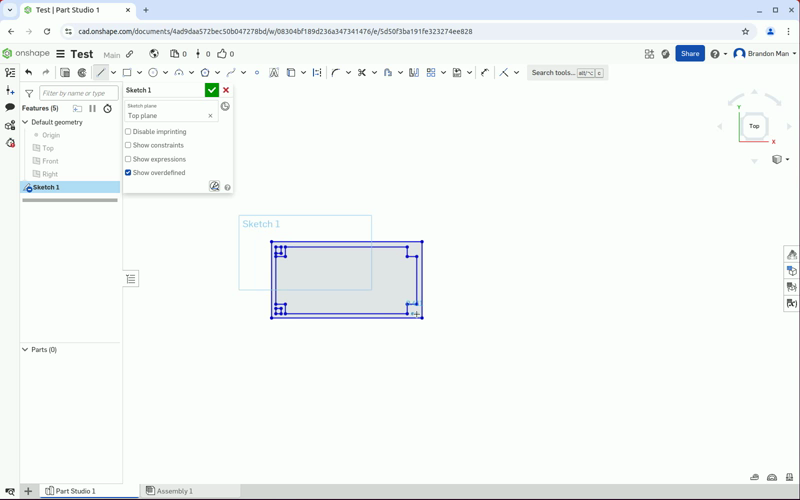
scroll(6)
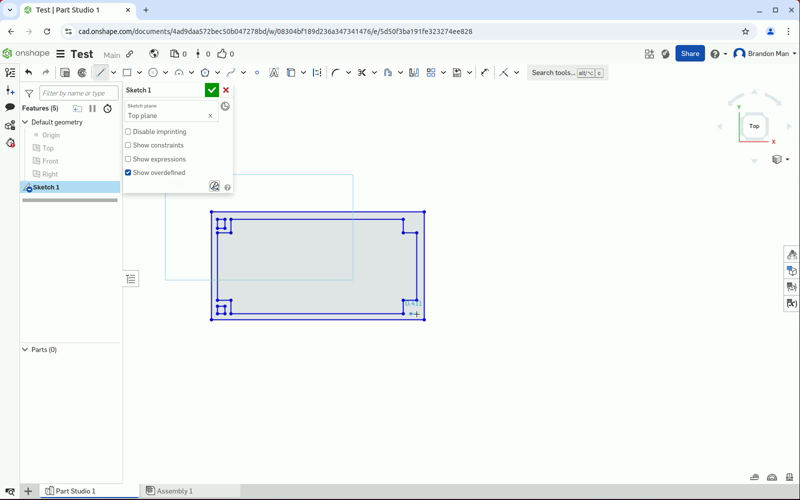
scroll(6)
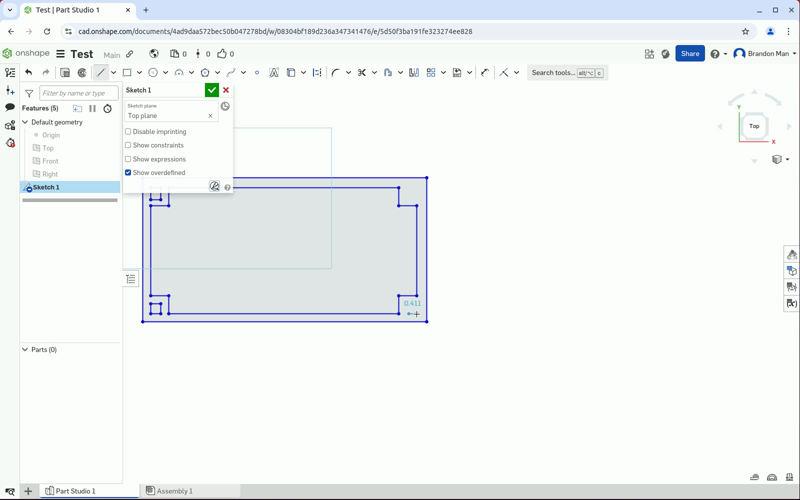
scroll(6)
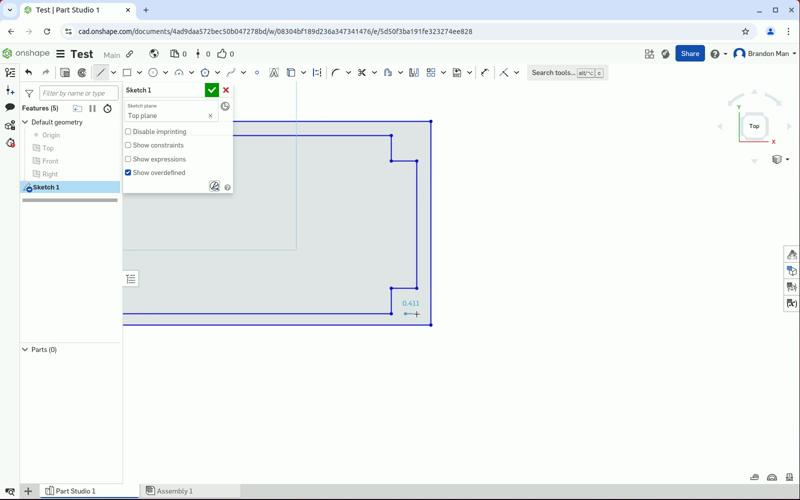
scroll(6)
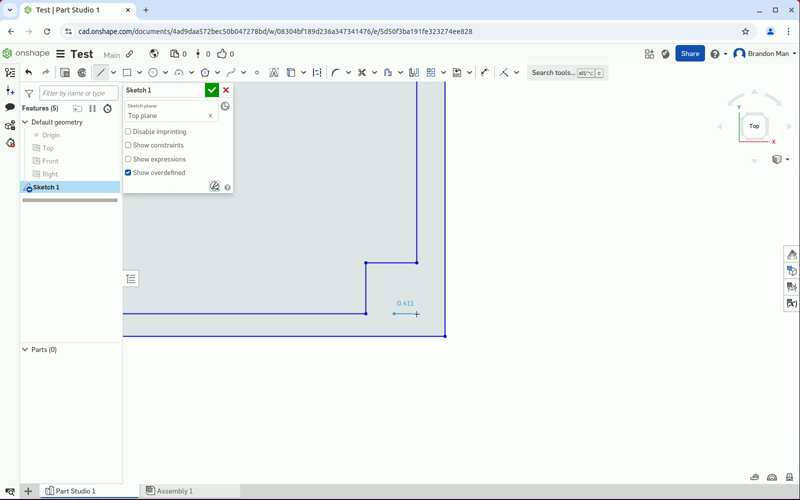
click(416, 313)
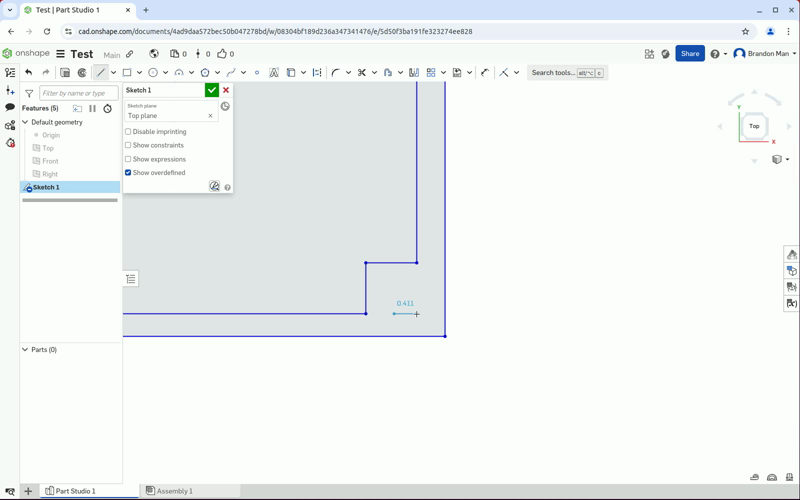
scroll(-6)
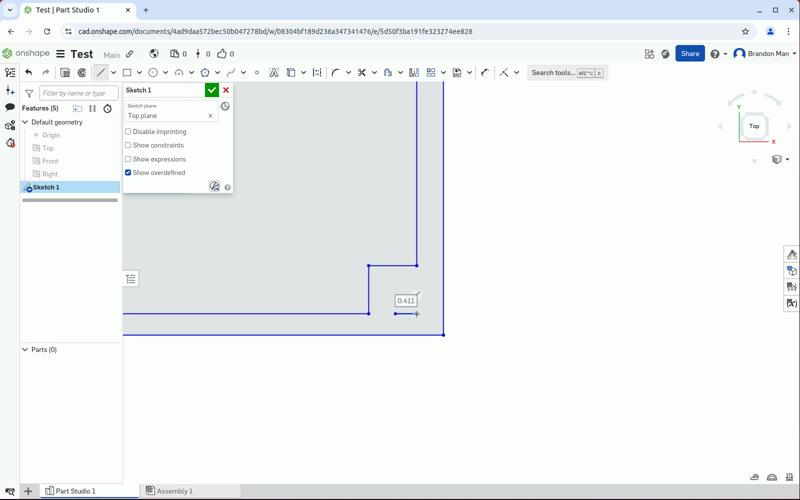
scroll(-6)
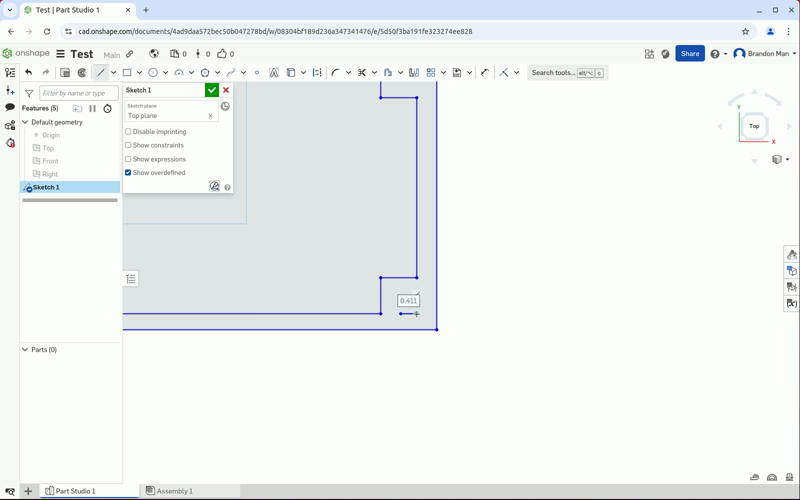
scroll(-6)
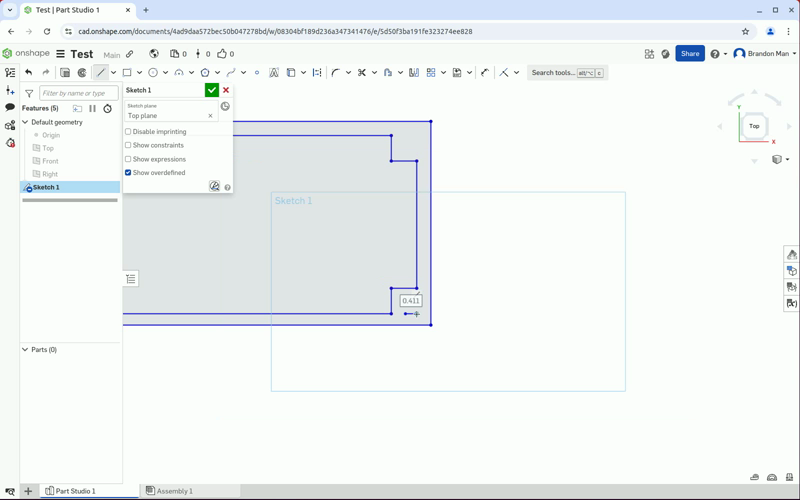
scroll(-6)
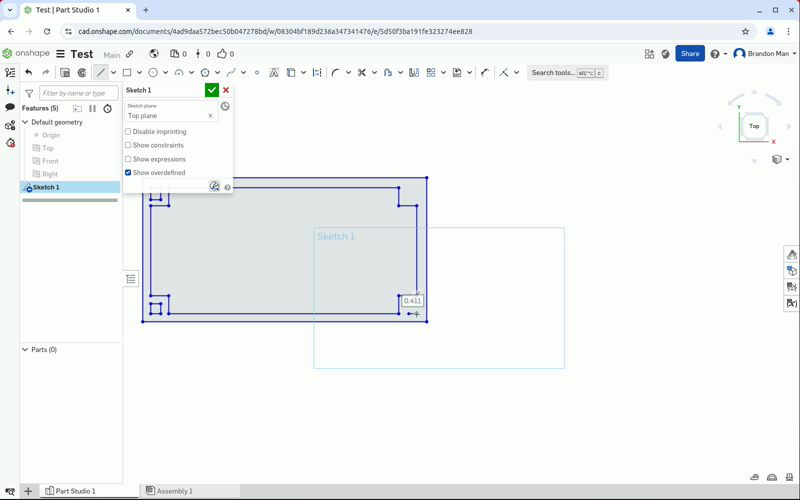
scroll(-6)
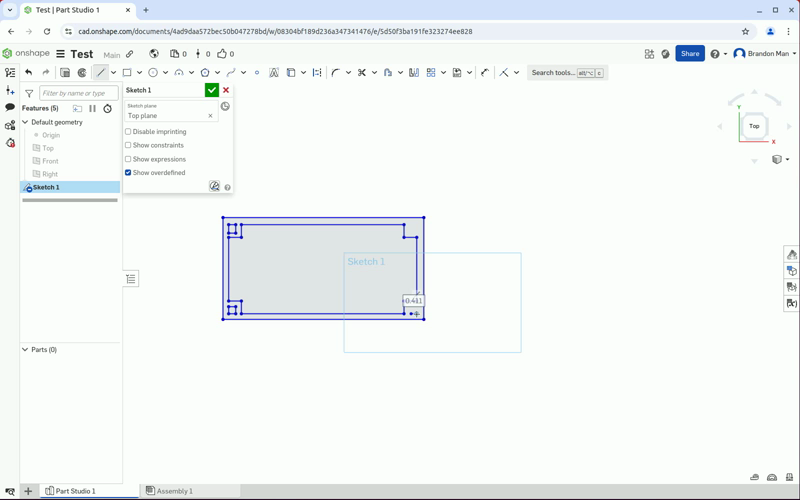
scroll(-6)
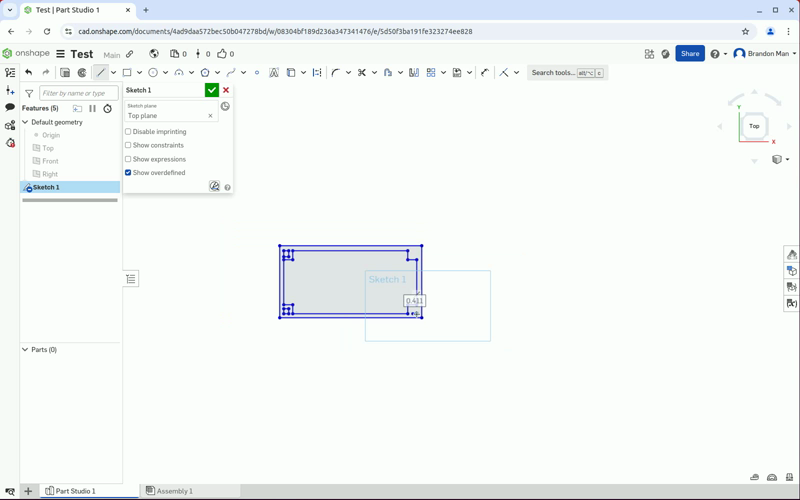
scroll(-6)
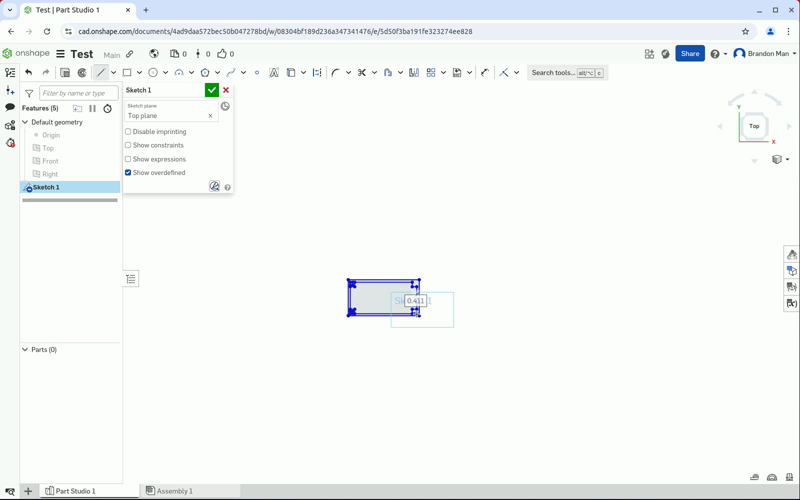
key_up(shift)
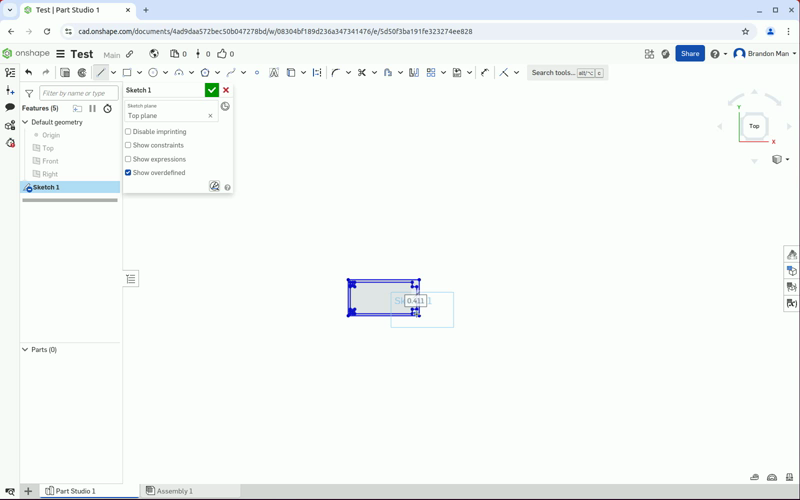
key_down(shift)
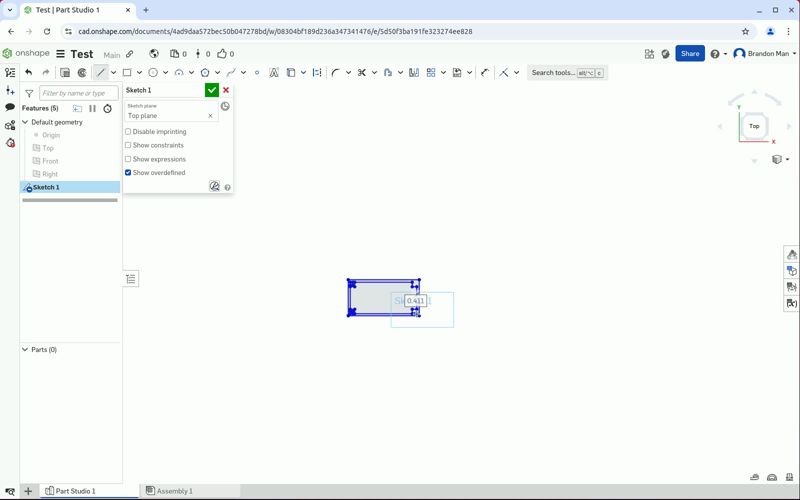
mouse_move(446, 313)
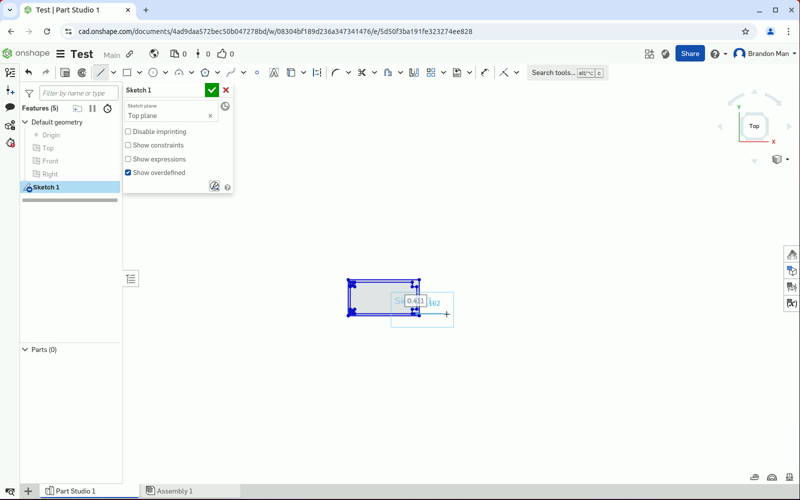
mouse_move(416, 311)
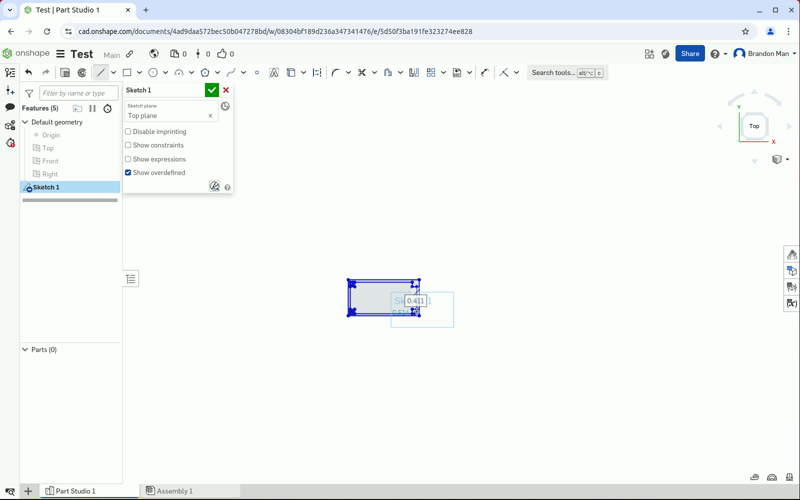
scroll(6)
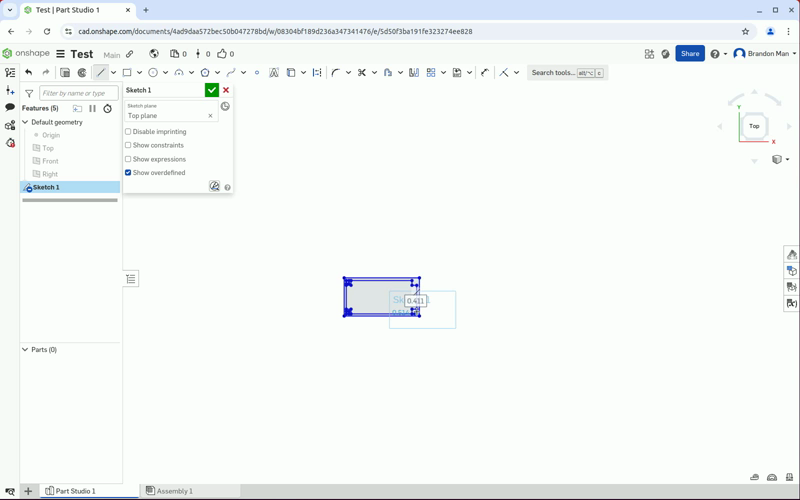
scroll(6)
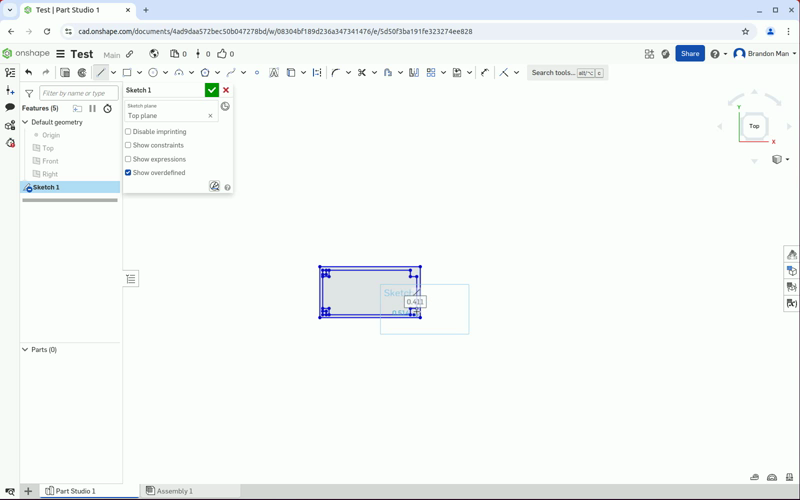
scroll(6)
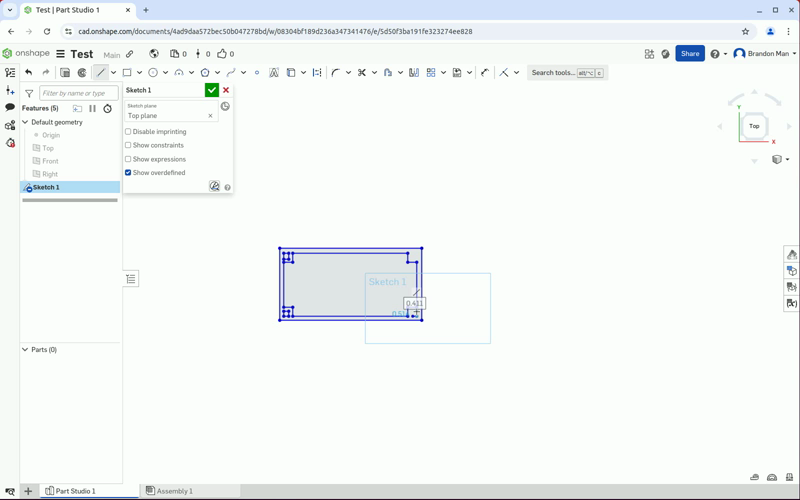
scroll(6)
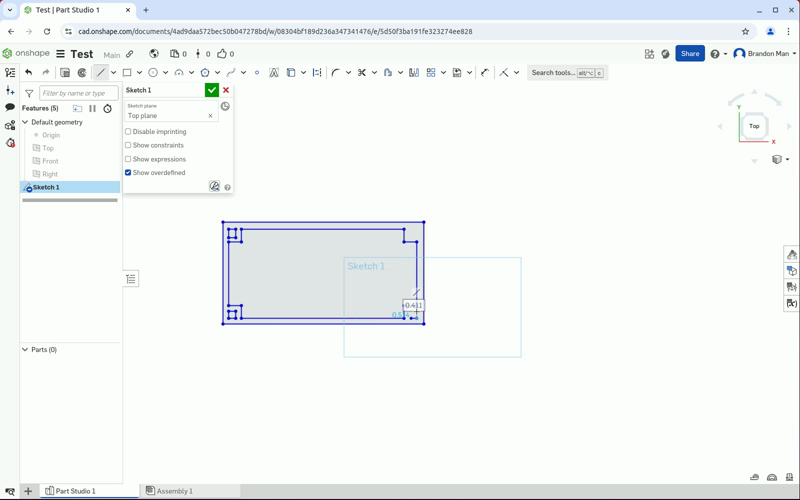
scroll(6)
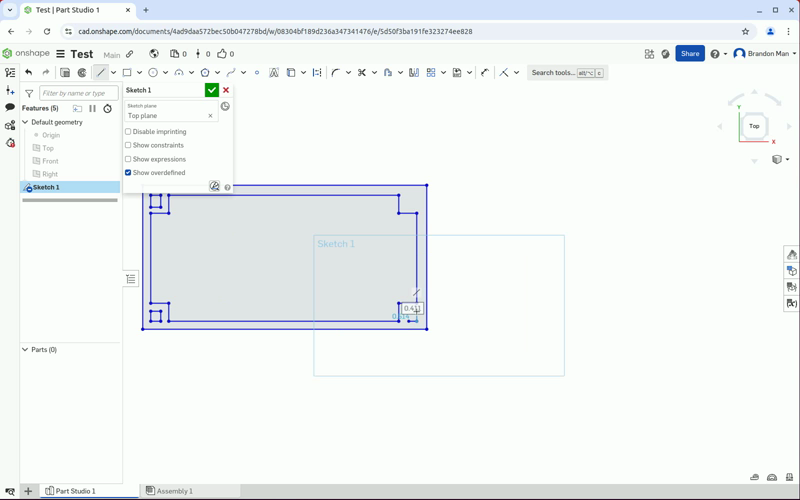
scroll(6)
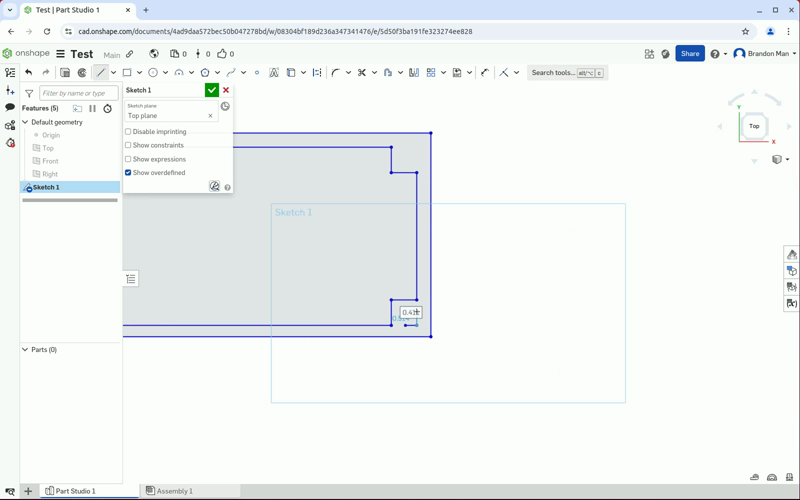
scroll(6)
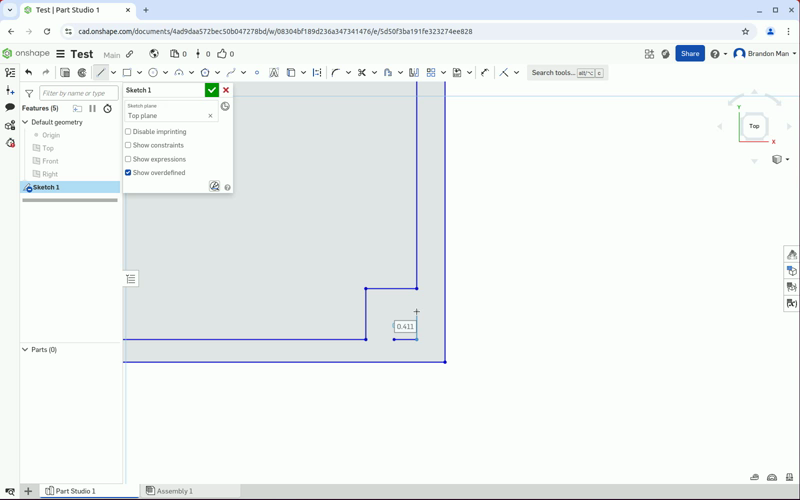
click(416, 311)
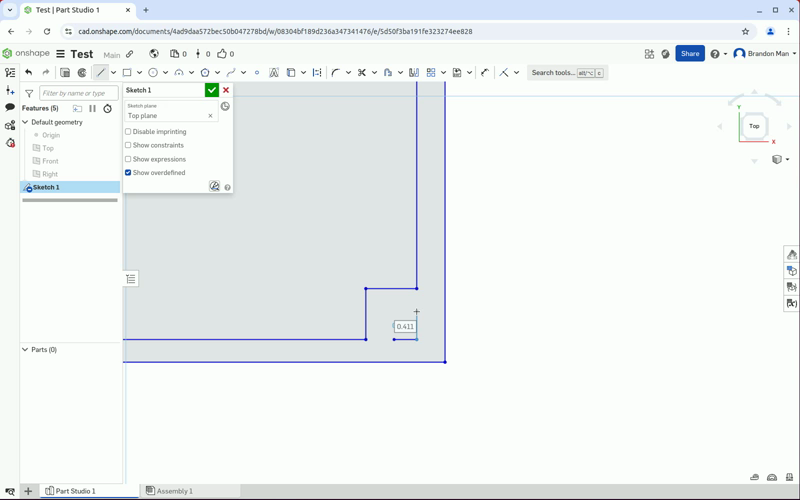
scroll(-6)
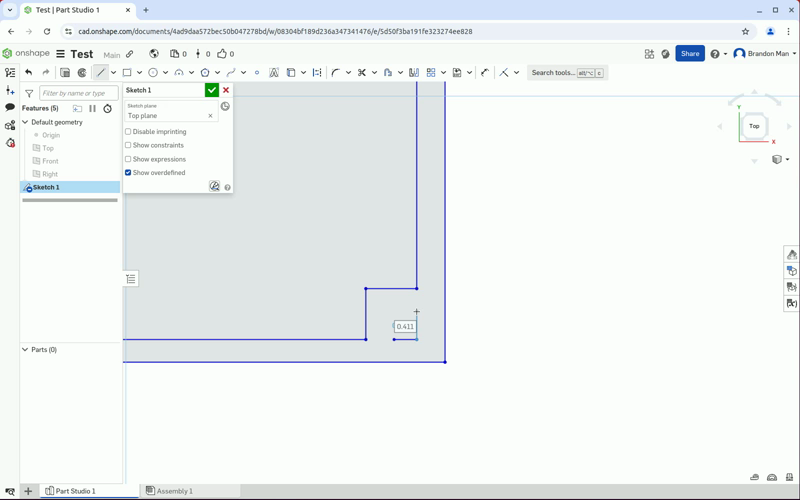
scroll(-6)
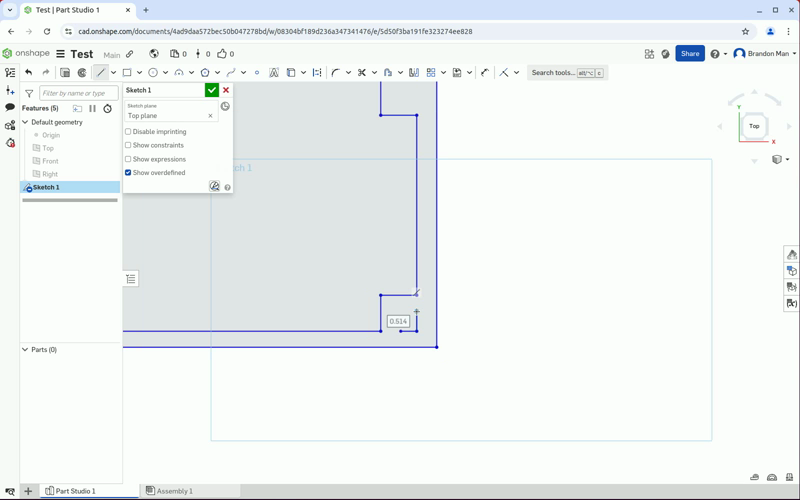
scroll(-6)
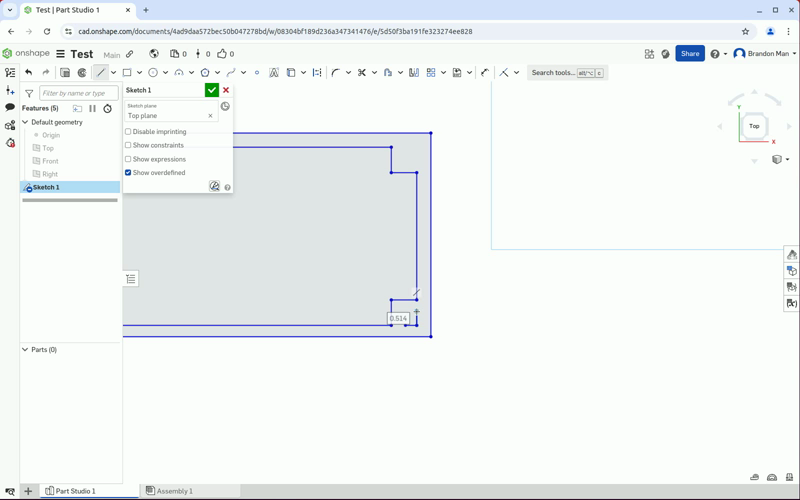
scroll(-6)
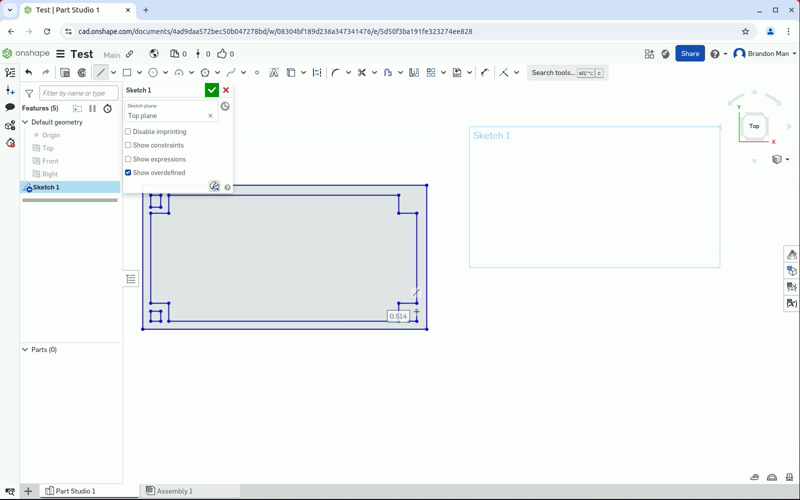
scroll(-6)
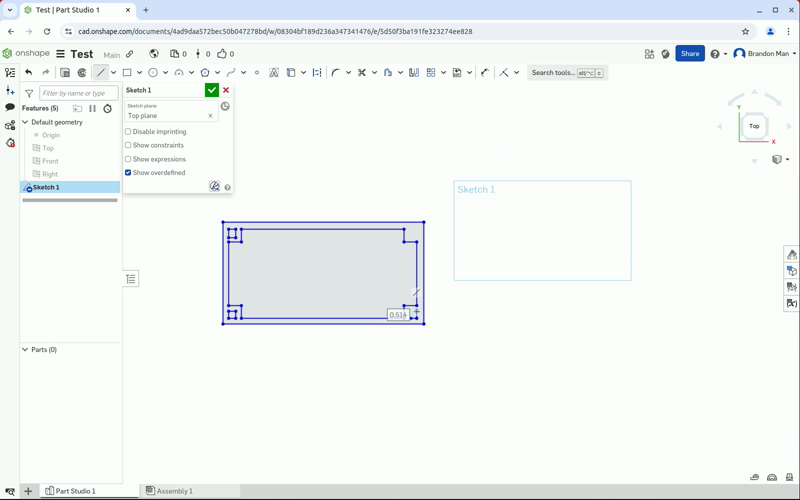
scroll(-6)
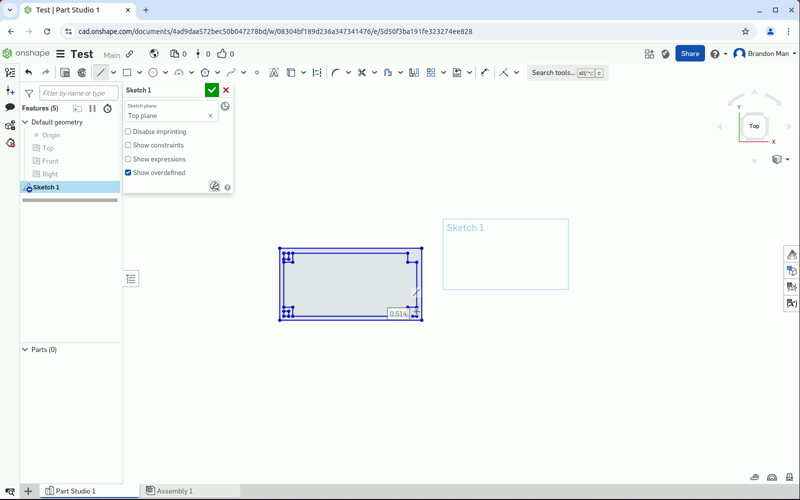
scroll(-6)
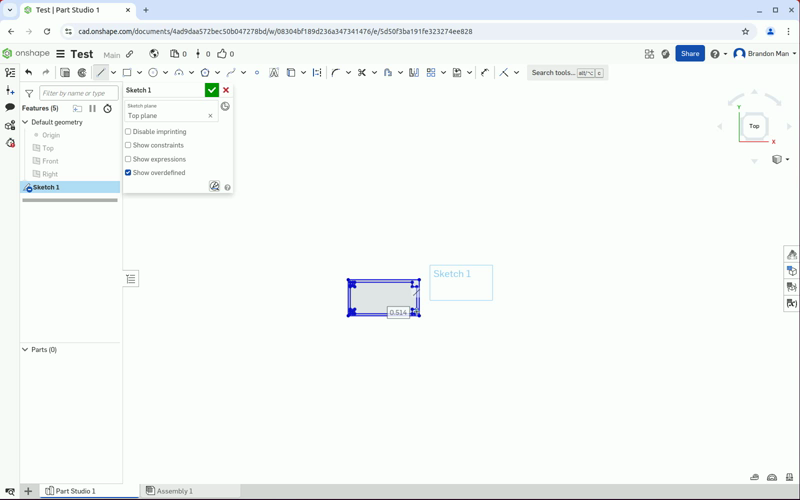
key_up(shift)
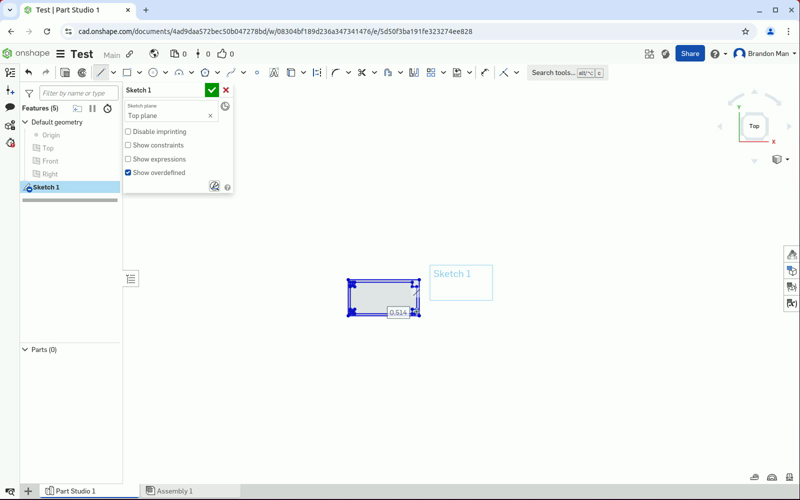
key_down(shift)
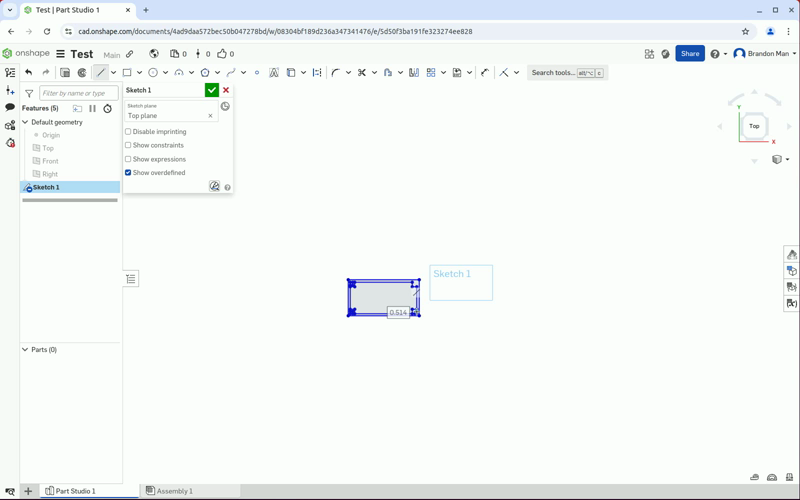
mouse_move(446, 311)
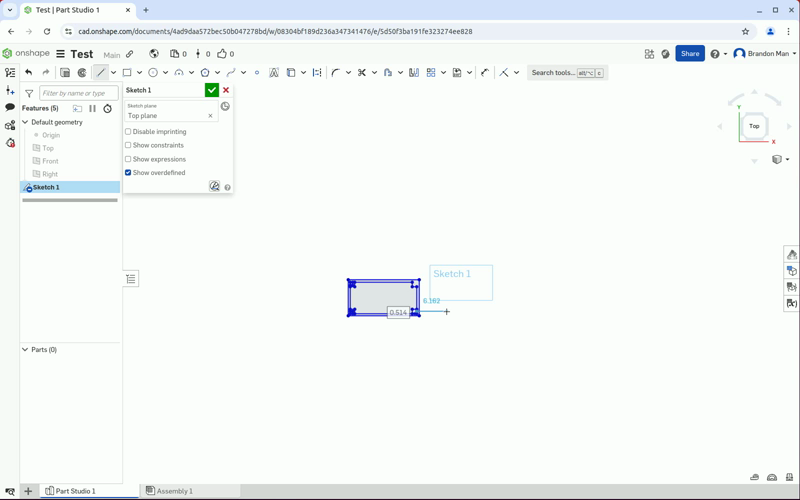
mouse_move(414, 311)
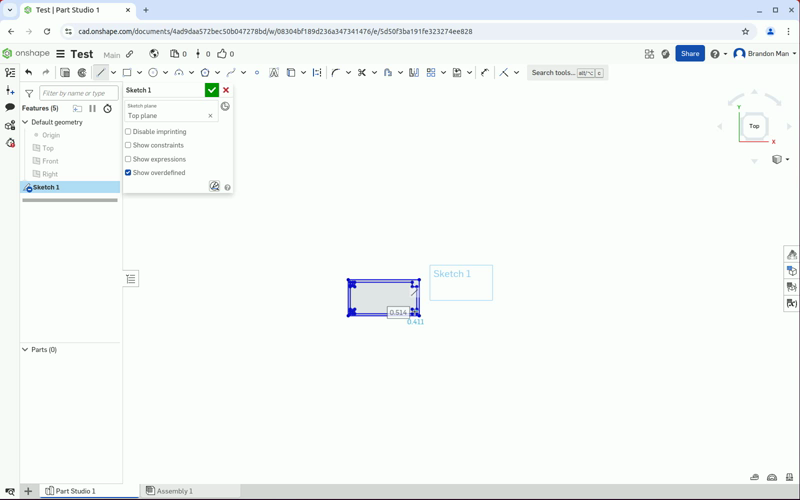
scroll(6)
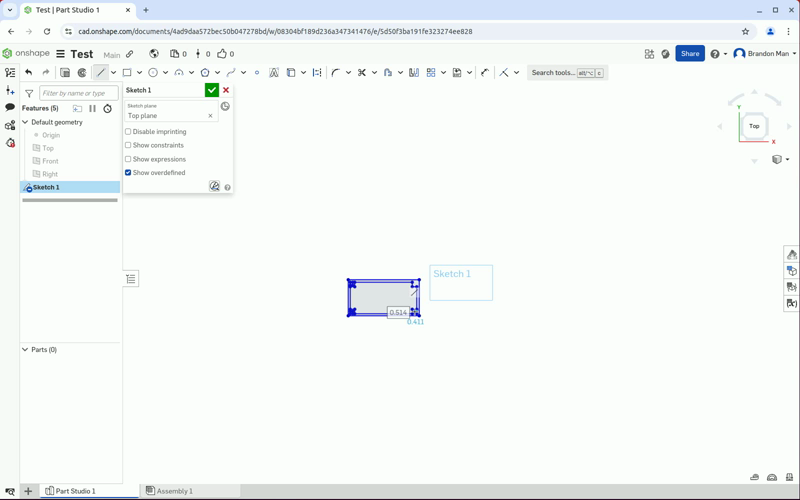
scroll(6)
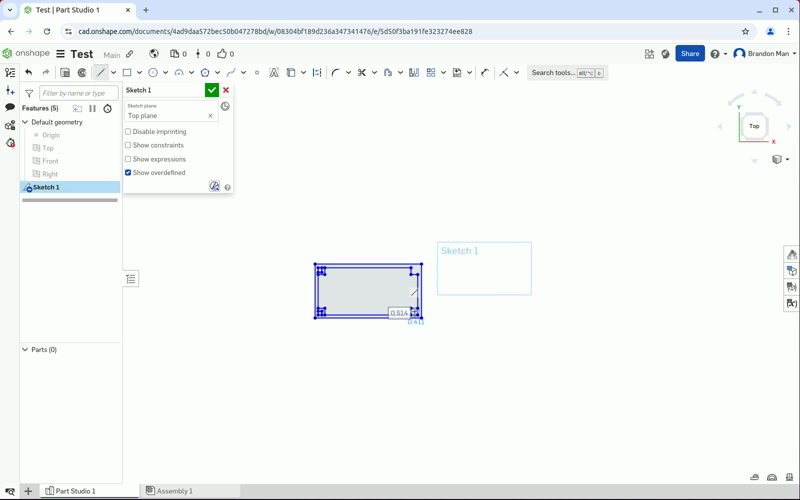
scroll(6)
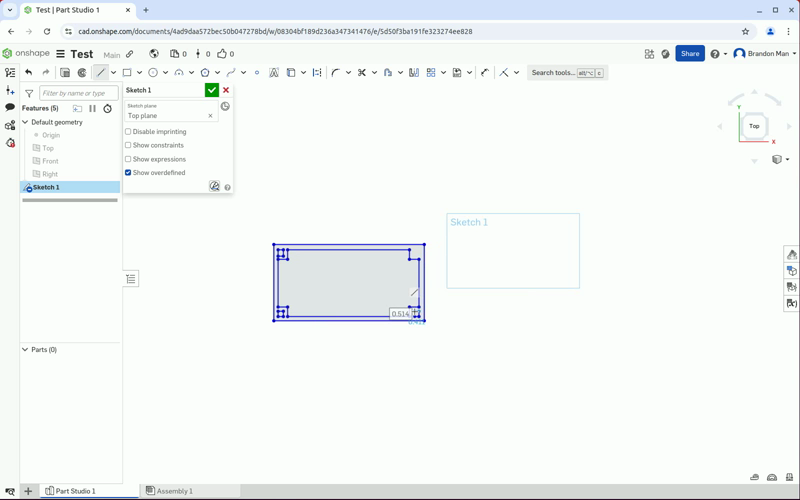
scroll(6)
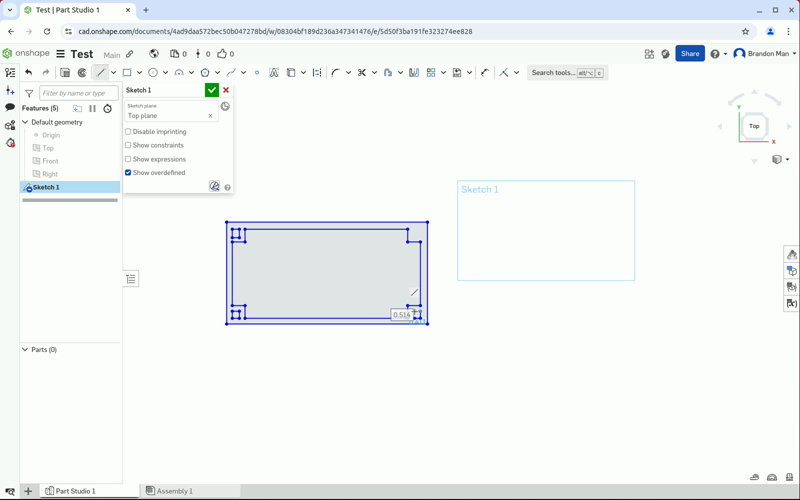
scroll(6)
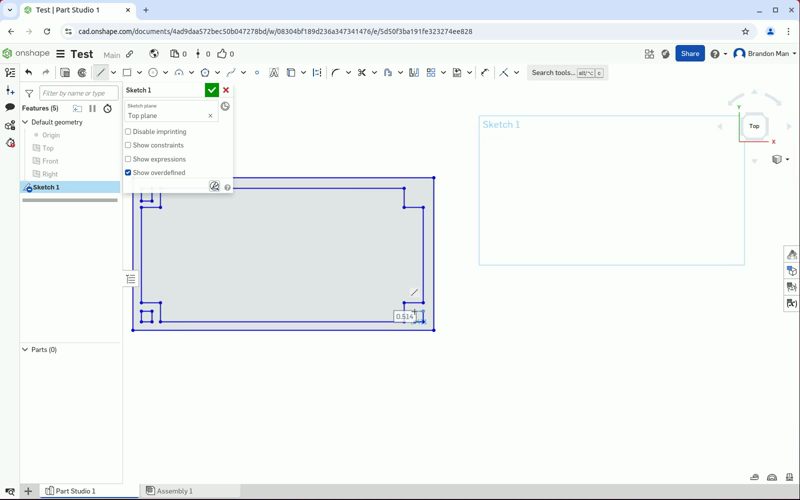
scroll(6)
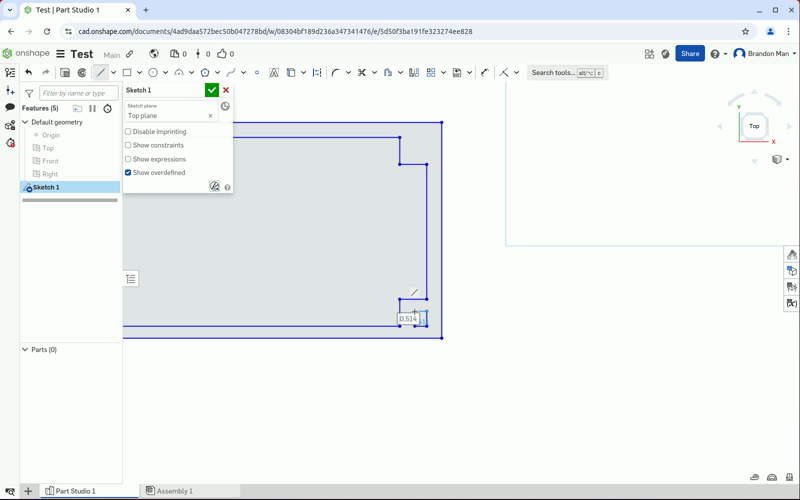
scroll(6)
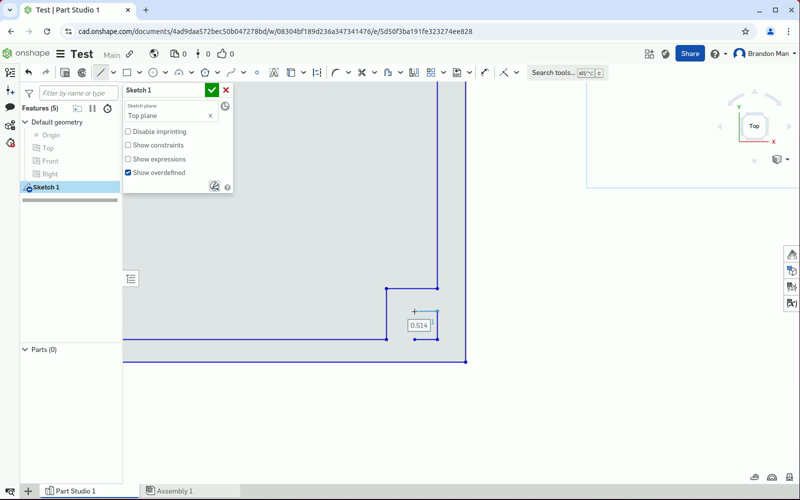
click(414, 311)
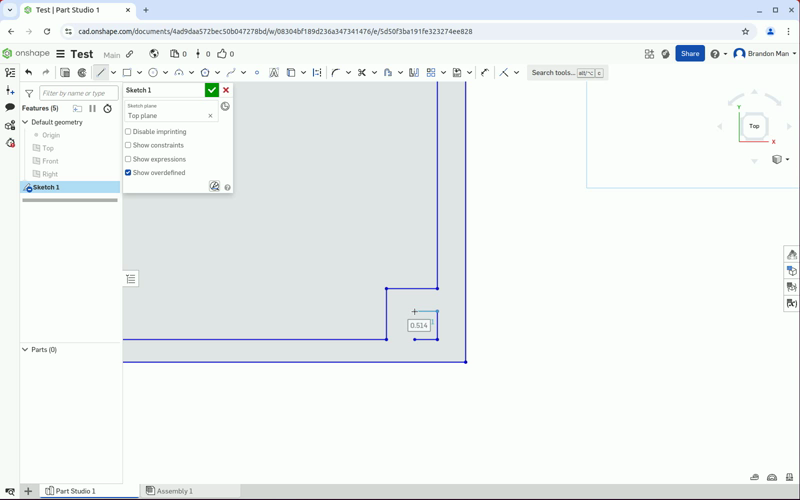
scroll(-6)
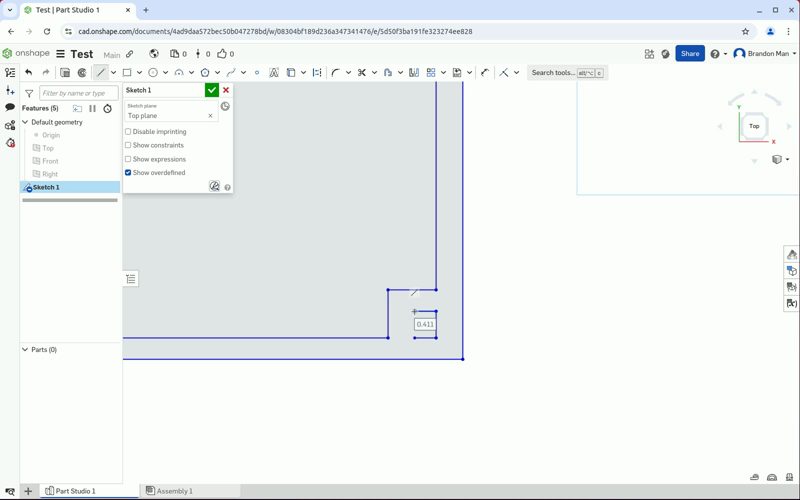
scroll(-6)
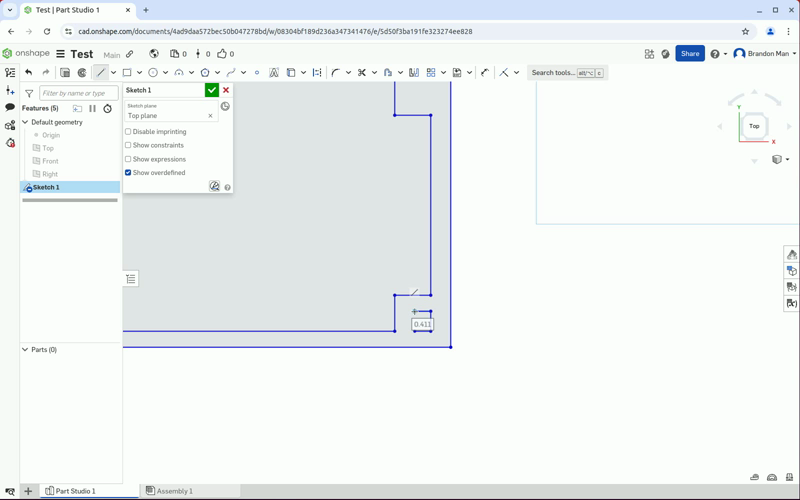
scroll(-6)
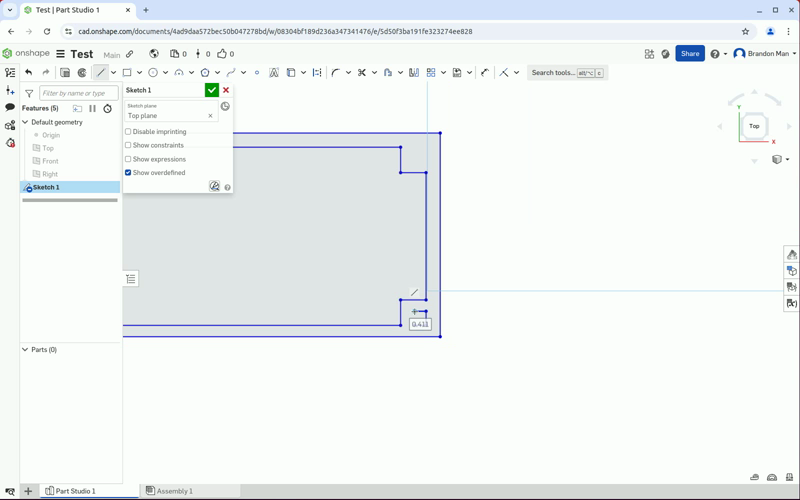
scroll(-6)
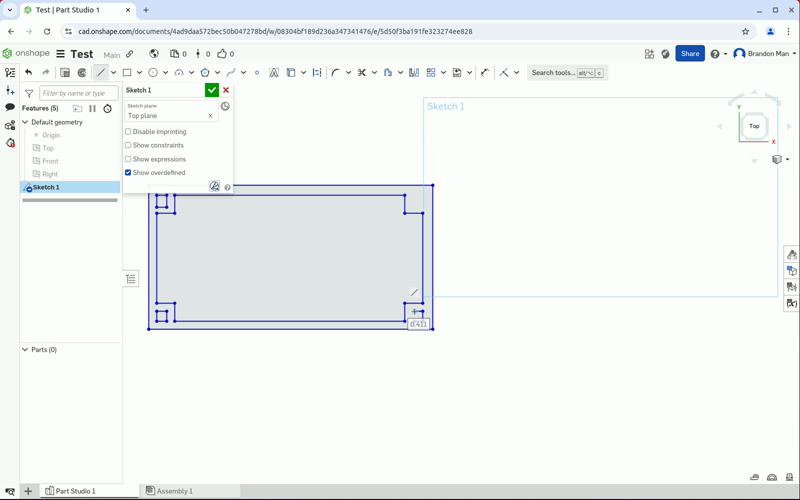
scroll(-6)
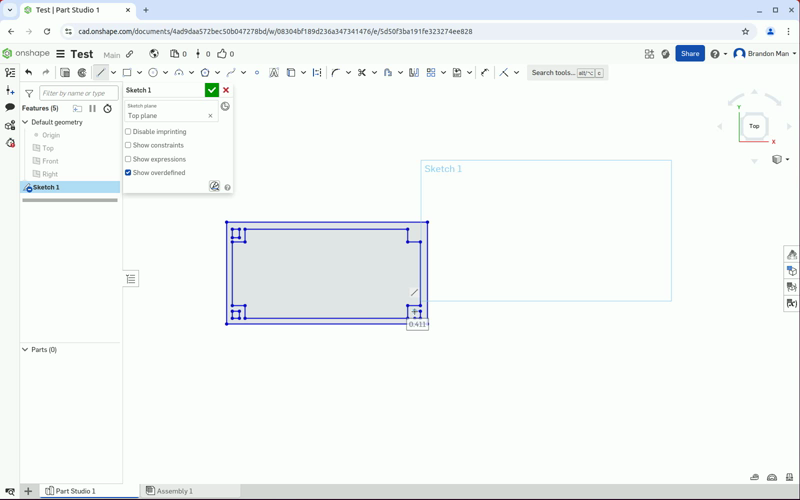
scroll(-6)
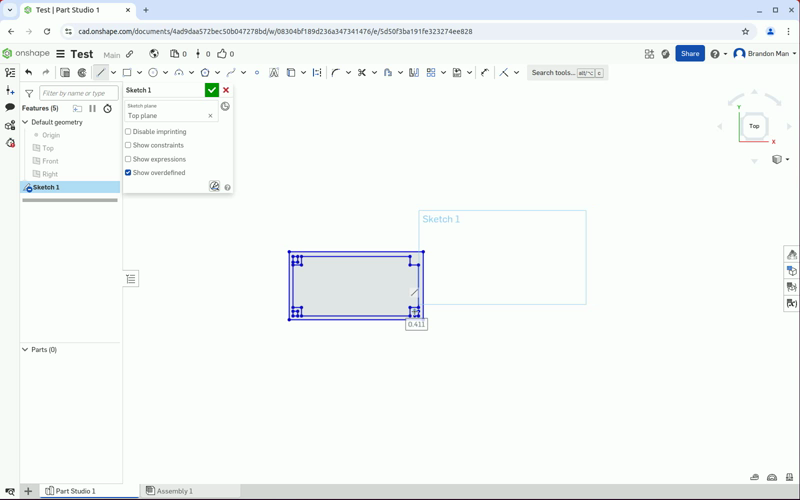
scroll(-6)
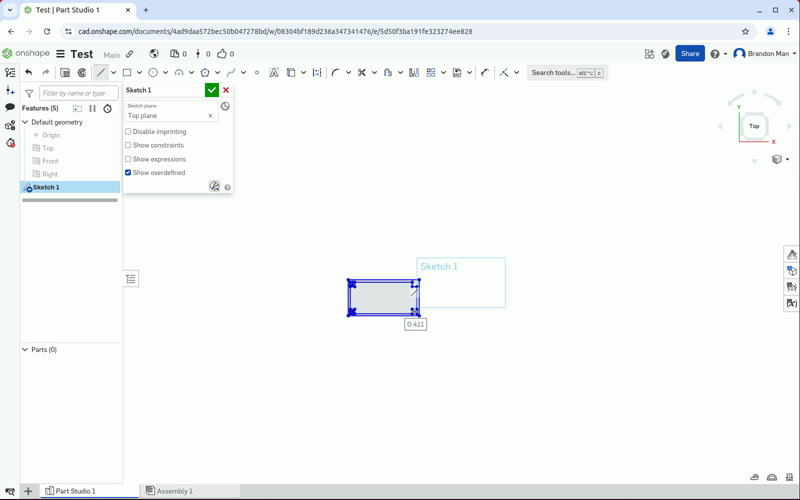
key_up(shift)
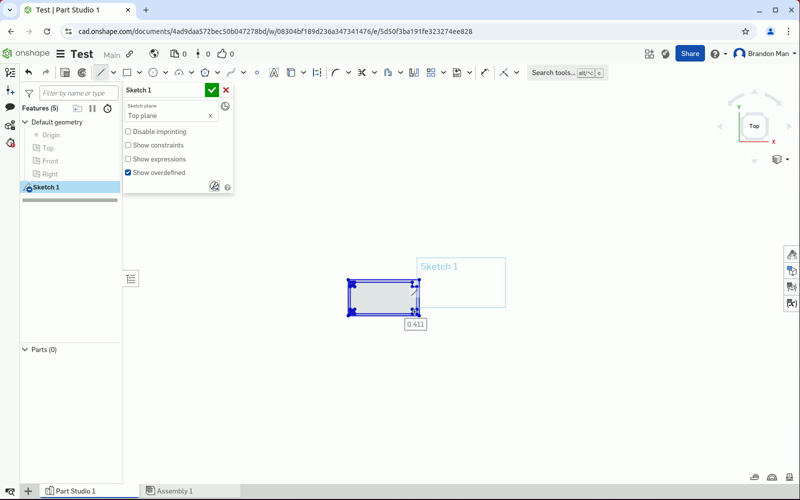
mouse_move(444, 311)
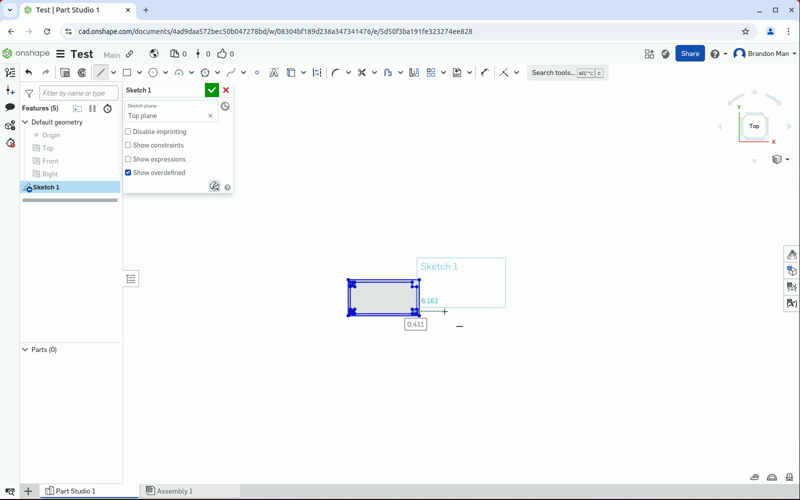
key_down(shift)
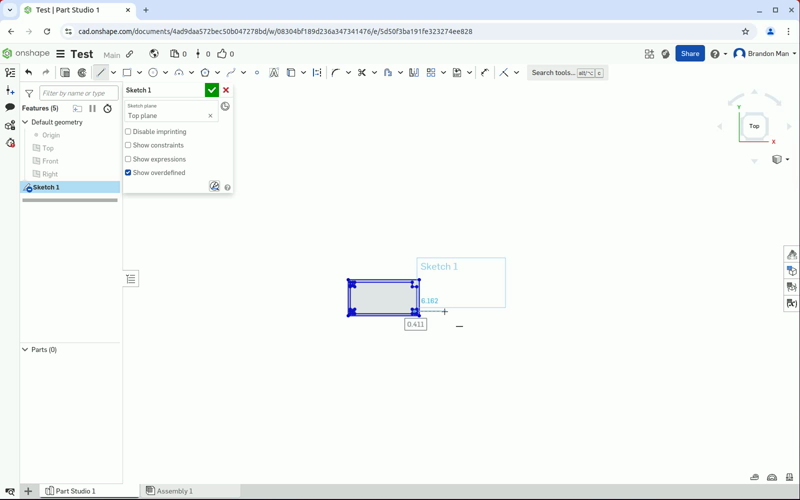
mouse_move(414, 313)
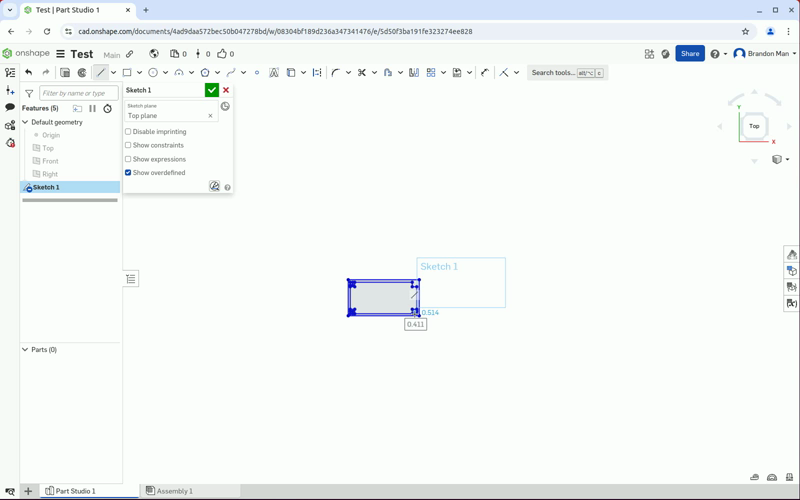
scroll(6)
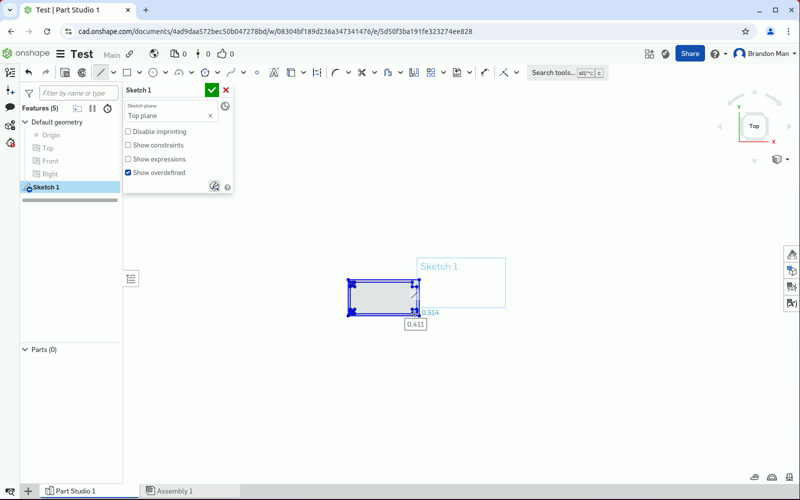
scroll(6)
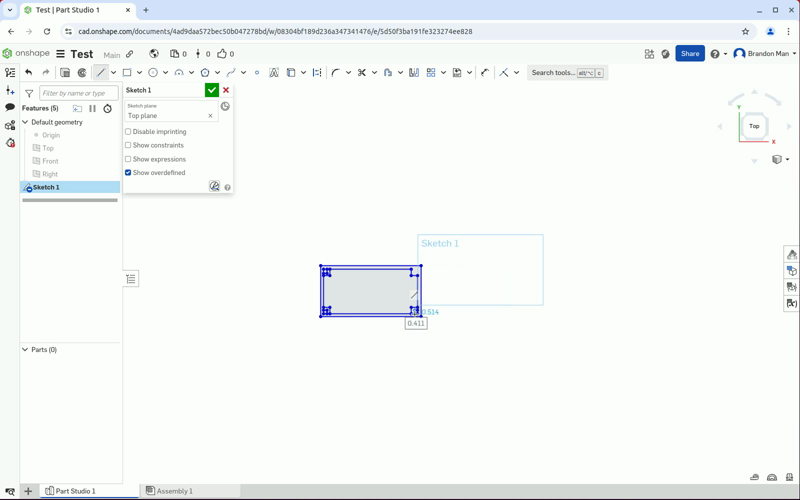
scroll(6)
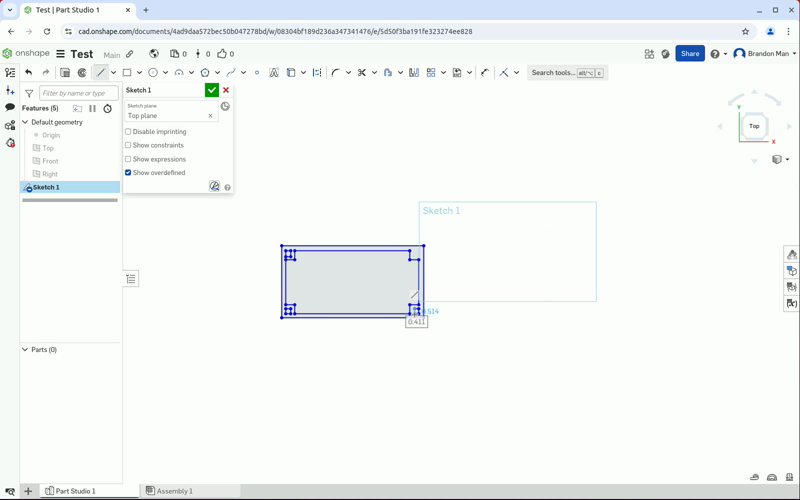
scroll(6)
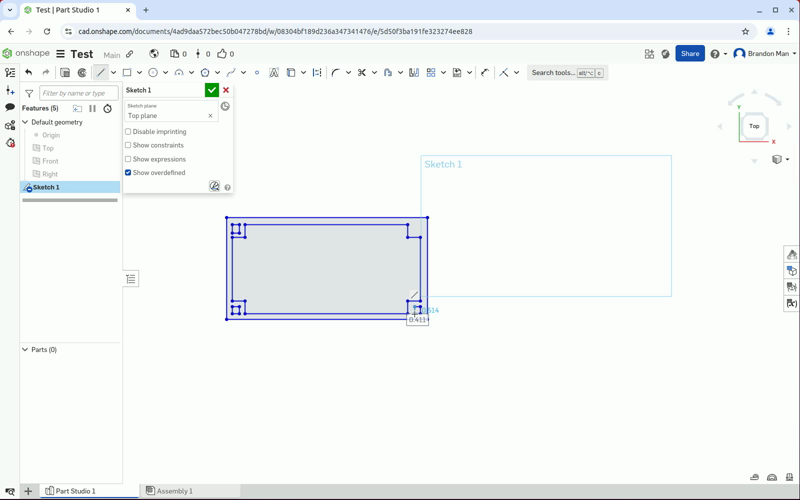
scroll(6)
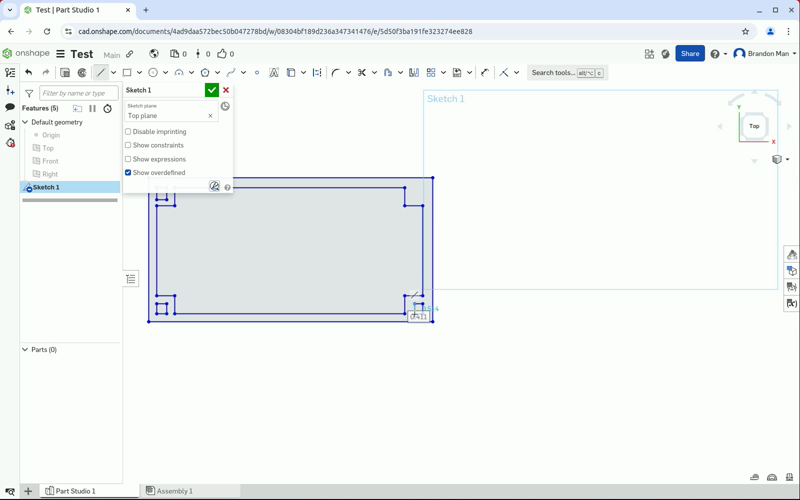
scroll(6)
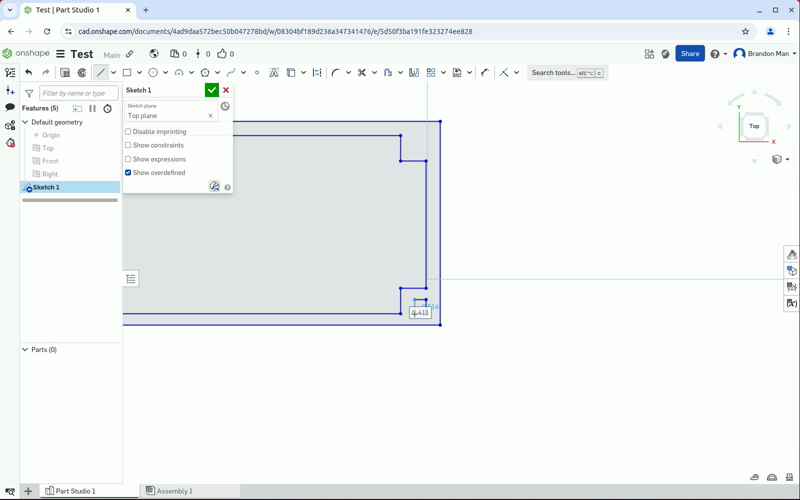
scroll(6)
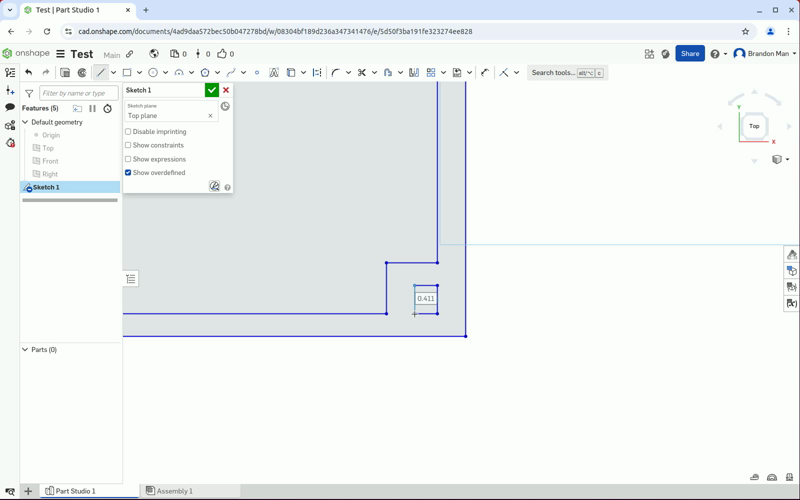
key_up(shift)
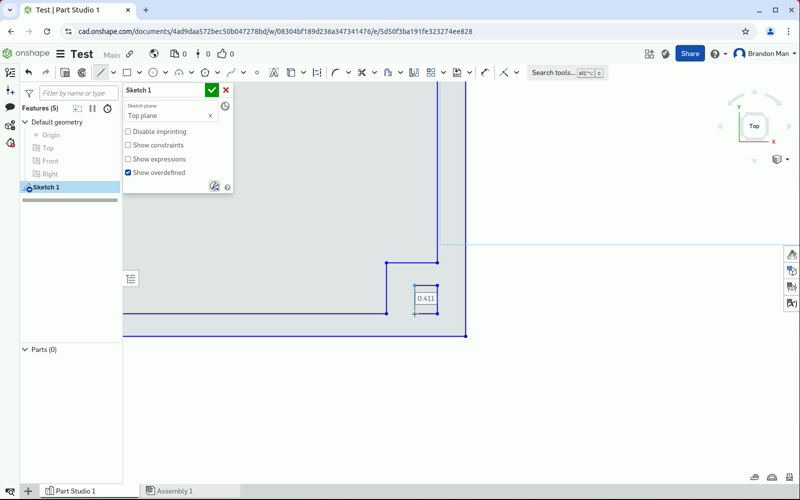
click(414, 313)
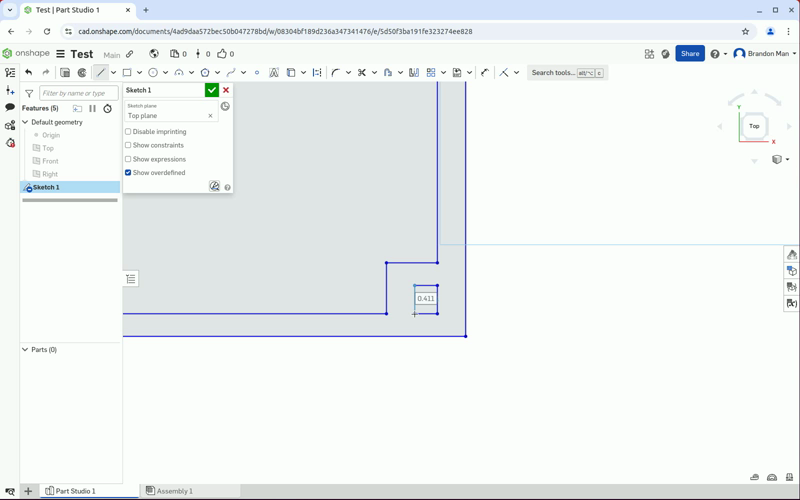
scroll(-6)
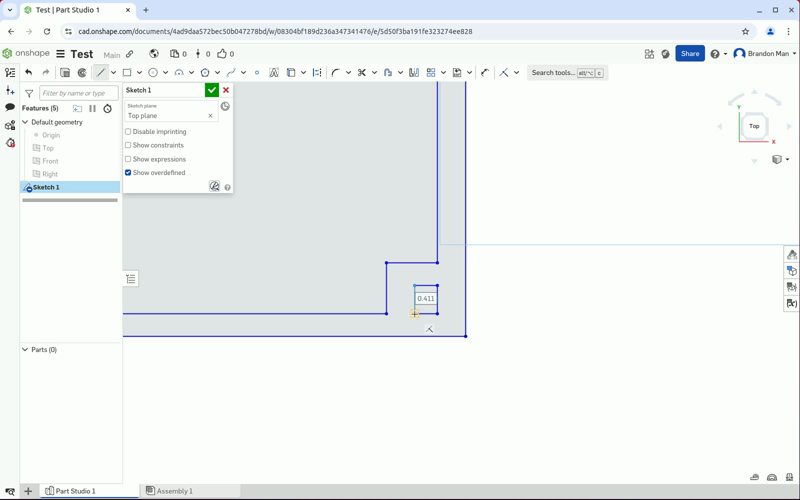
scroll(-6)
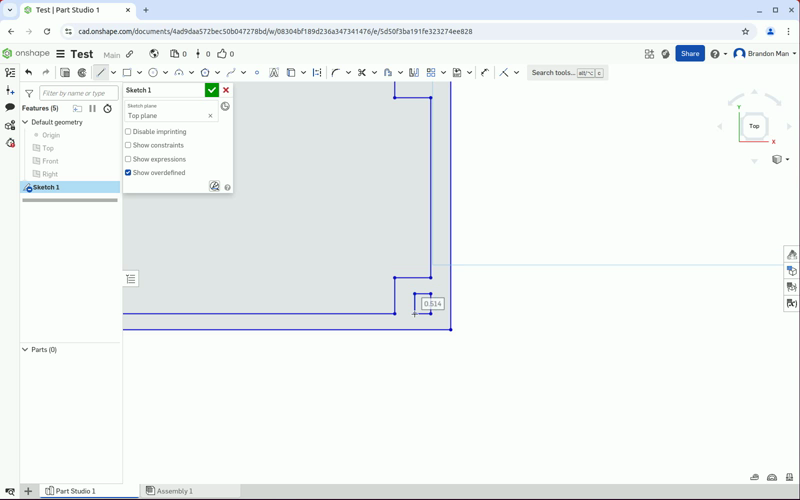
scroll(-6)
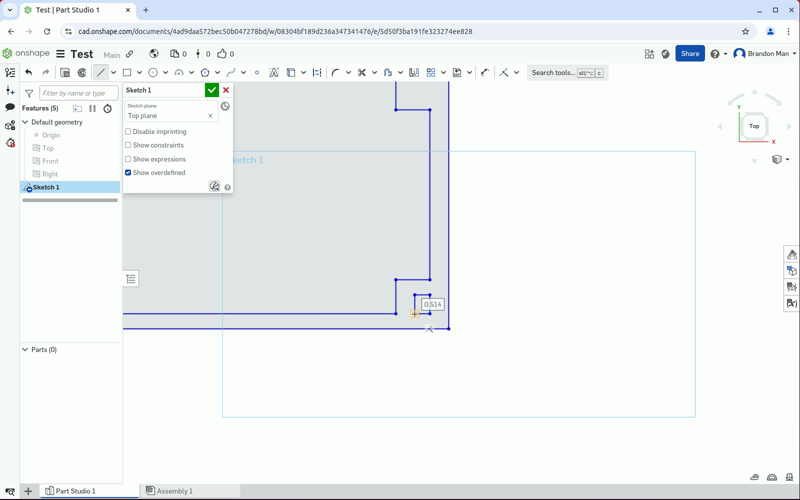
scroll(-6)
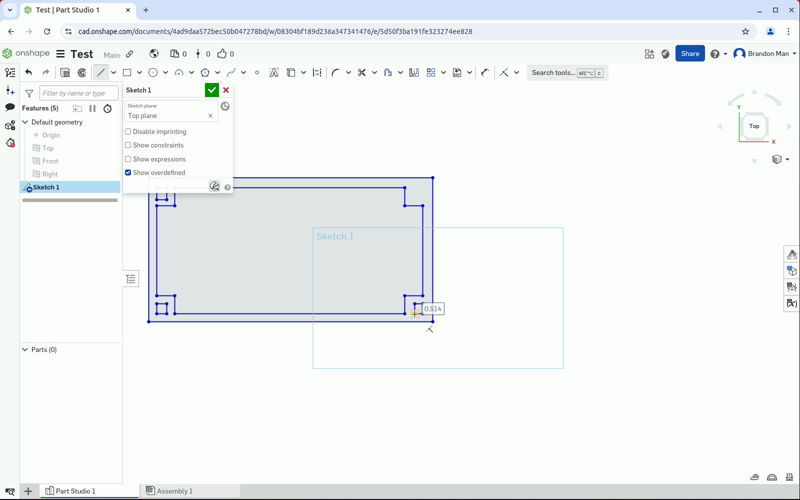
scroll(-6)
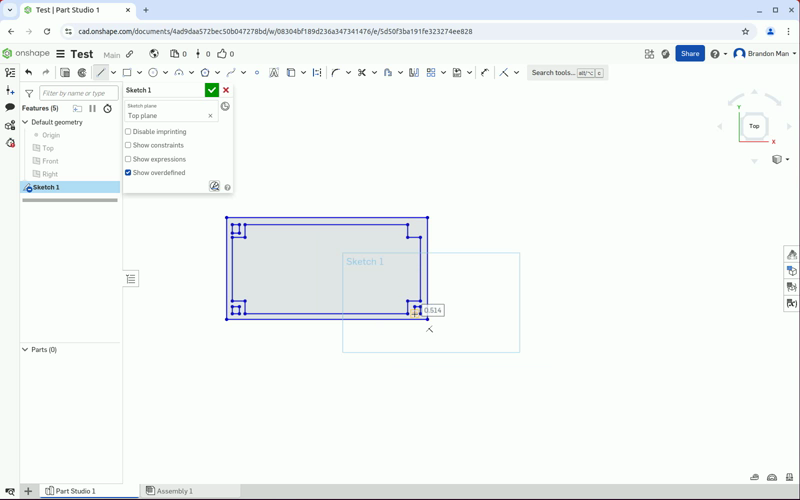
scroll(-6)
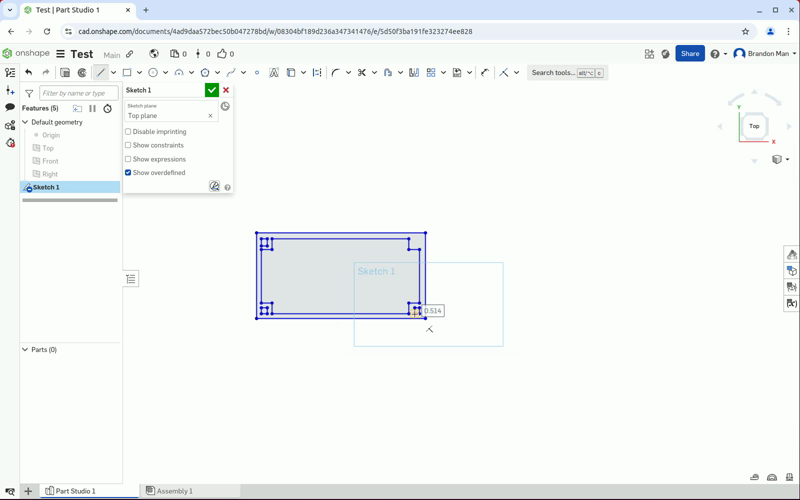
scroll(-6)
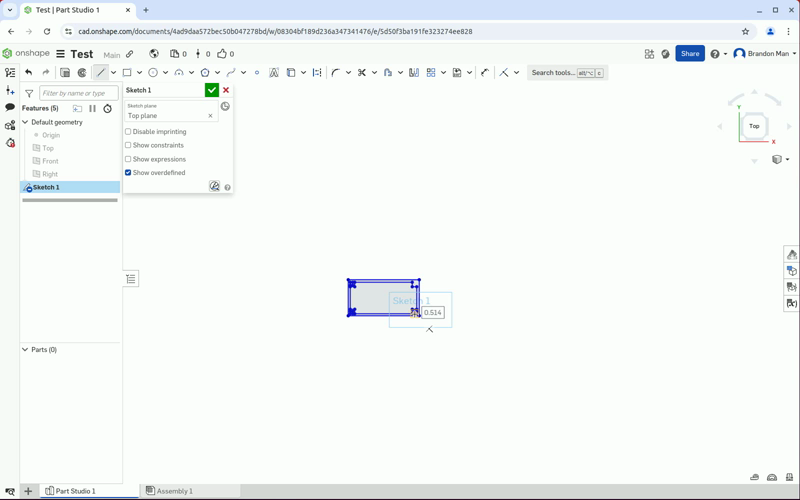
key(esc)
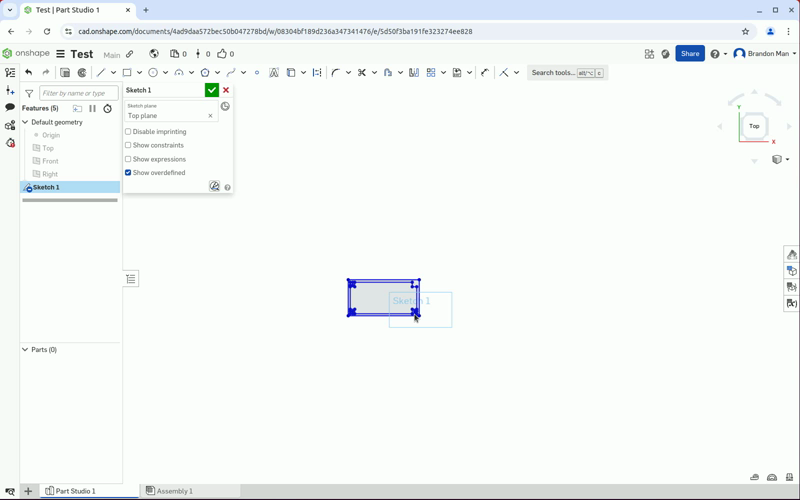
key(l)
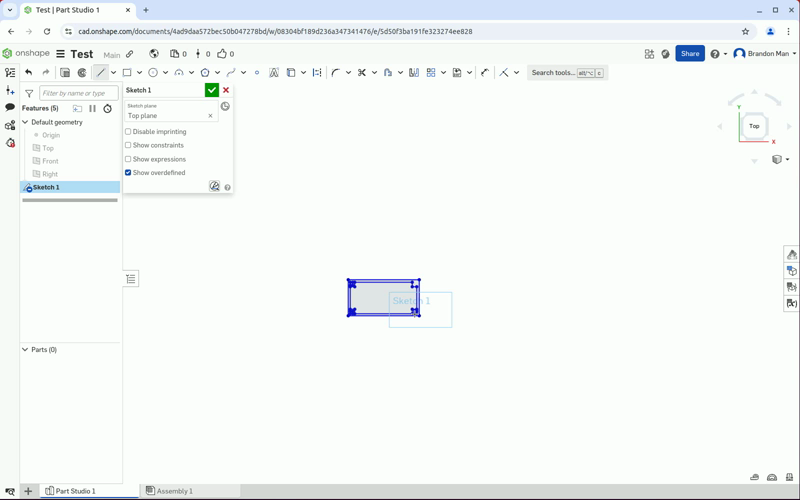
key_down(shift)
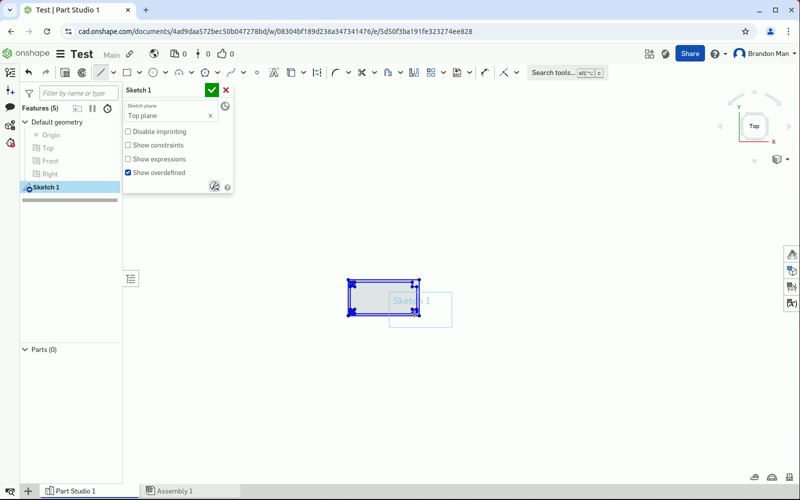
mouse_move(414, 285)
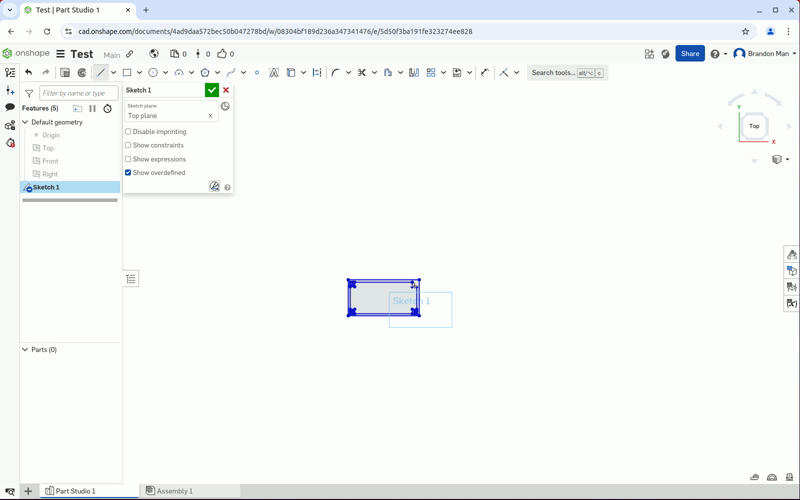
scroll(6)
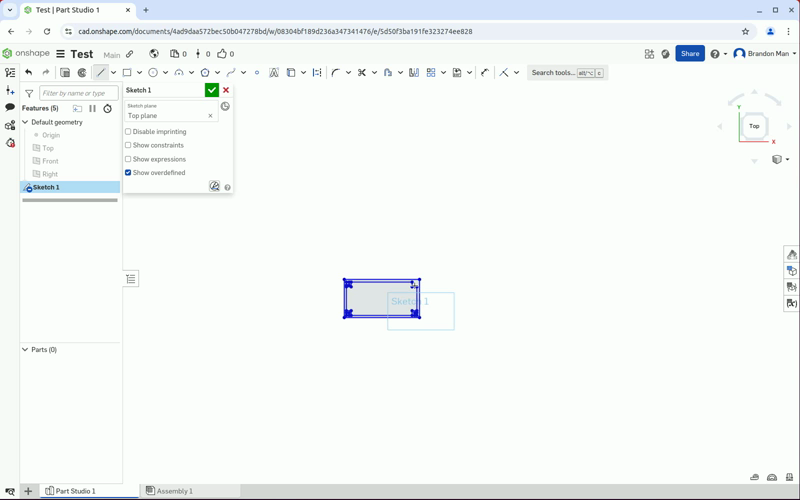
scroll(6)
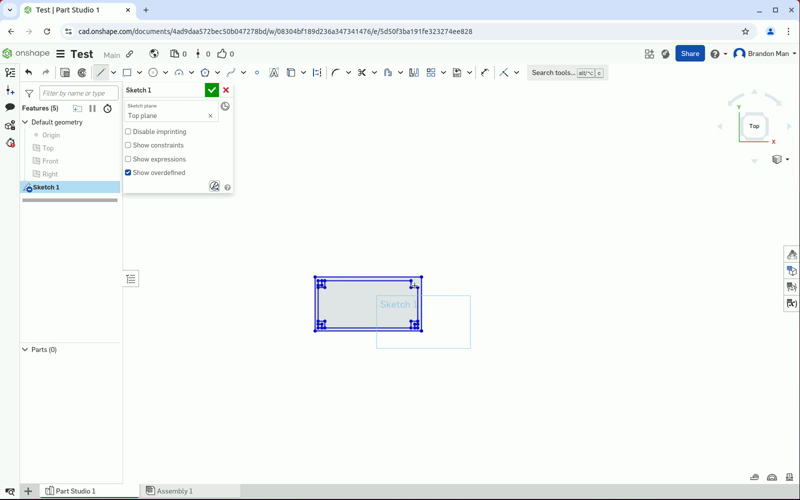
scroll(6)
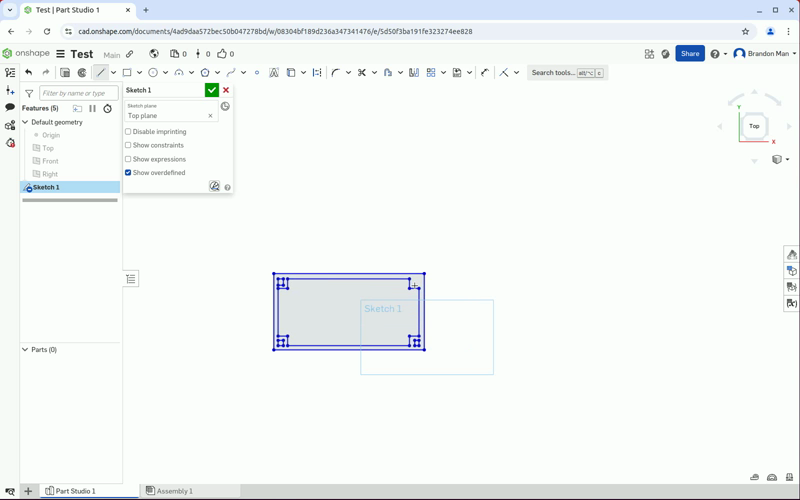
scroll(6)
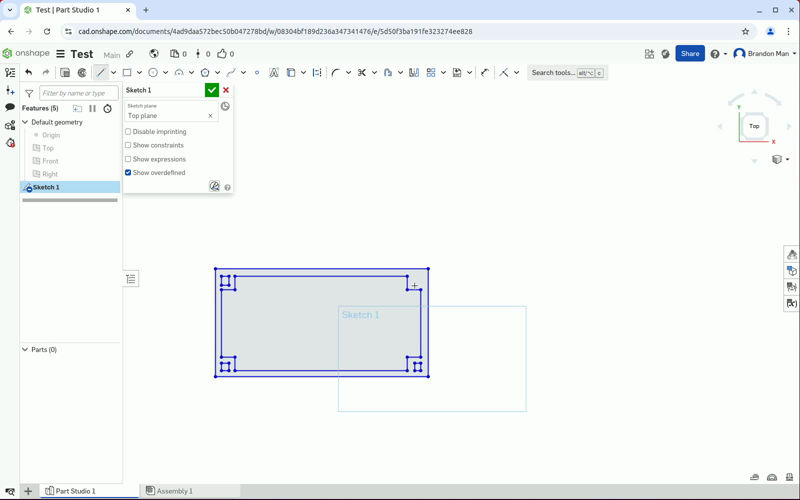
scroll(6)
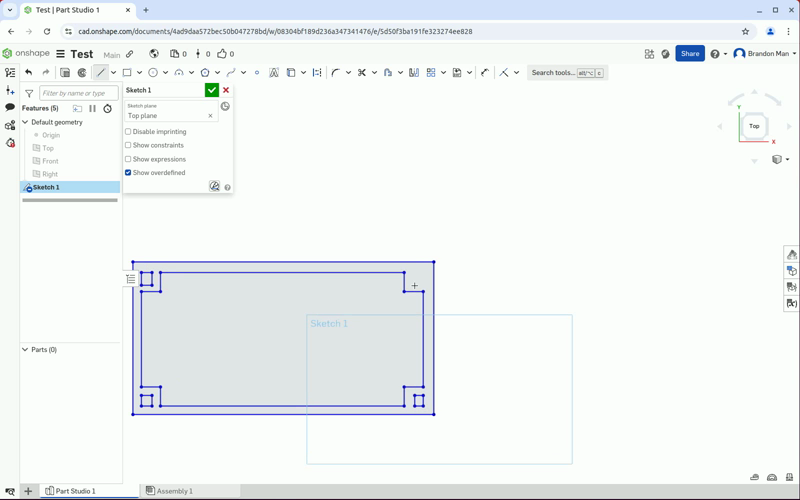
scroll(6)
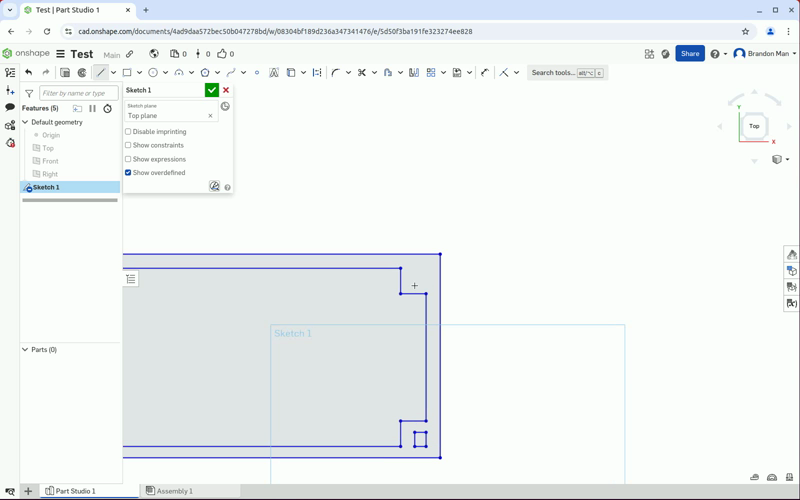
scroll(6)
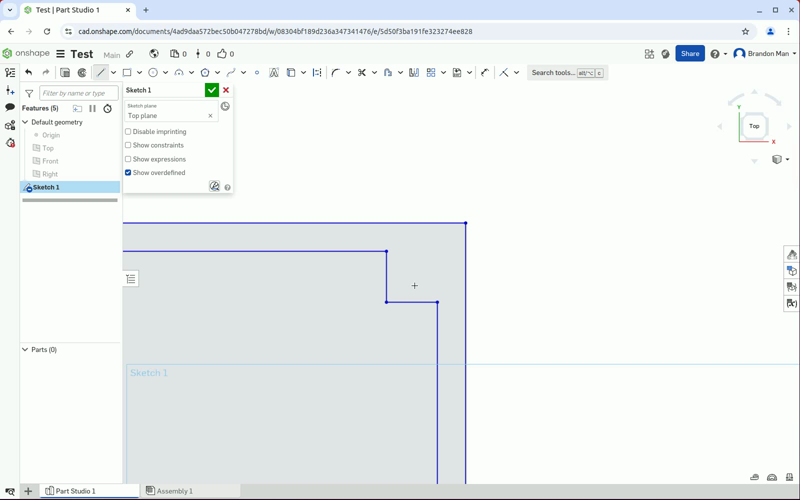
click(414, 285)
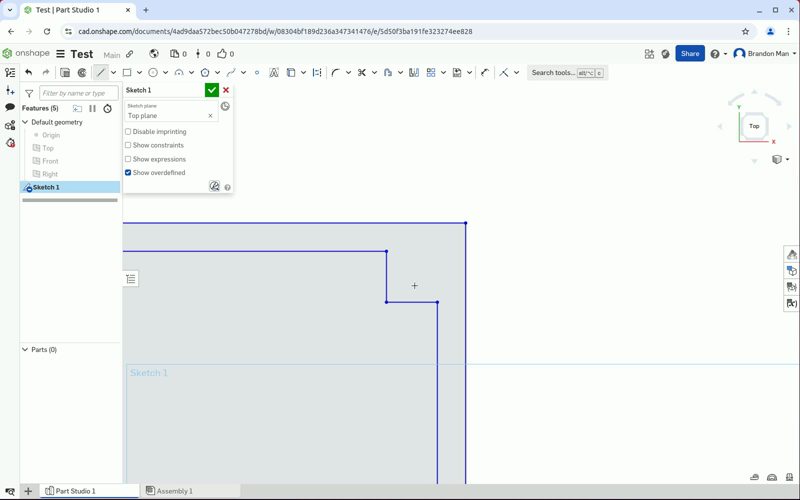
scroll(-6)
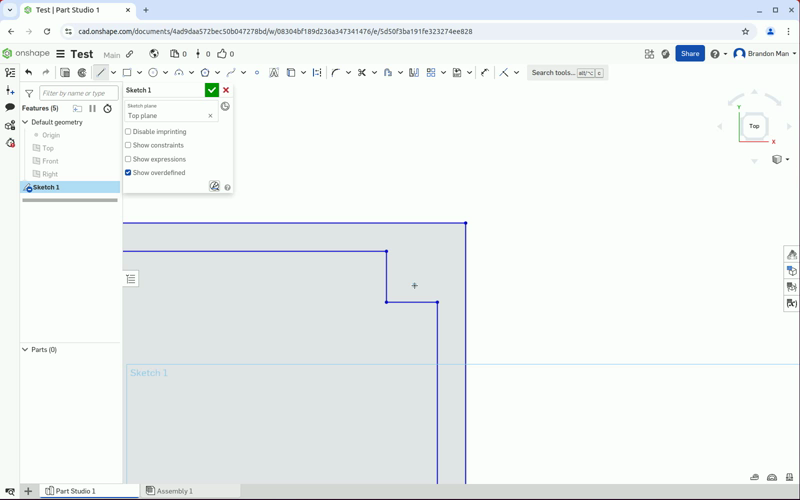
scroll(-6)
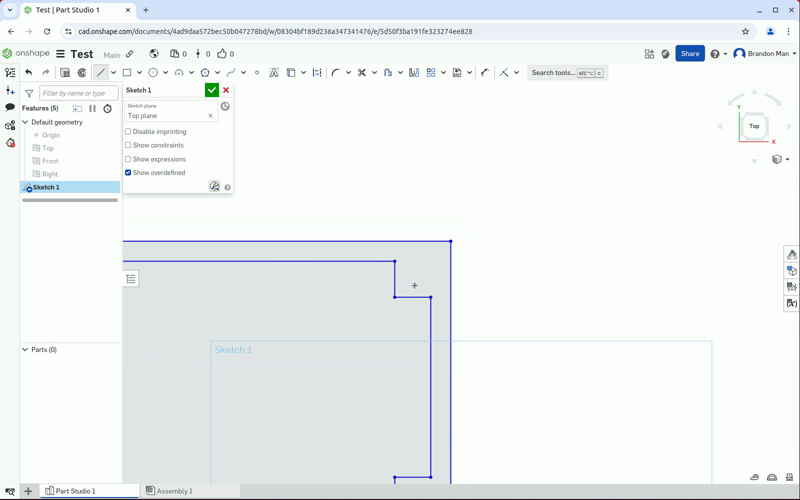
scroll(-6)
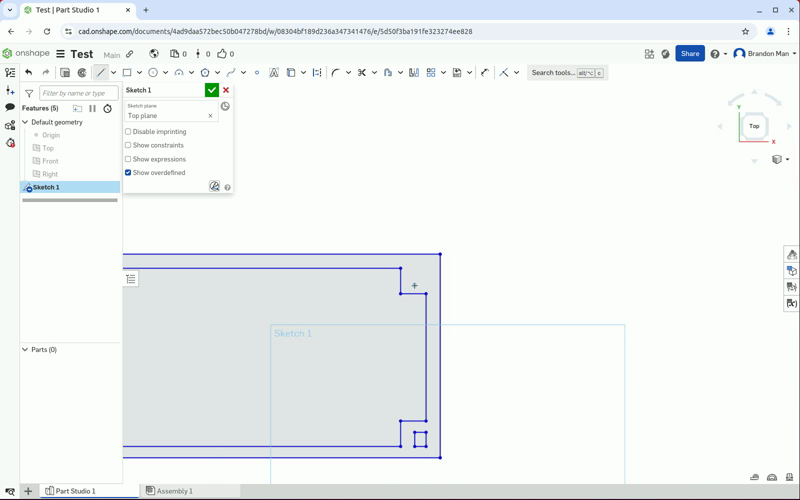
scroll(-6)
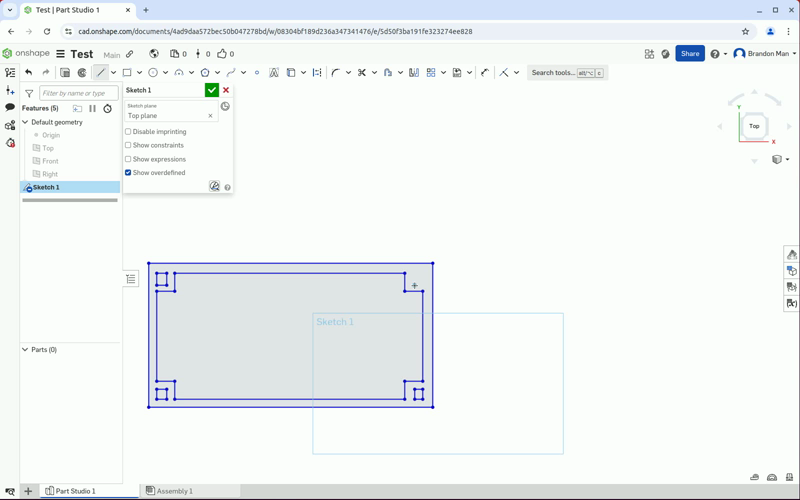
scroll(-6)
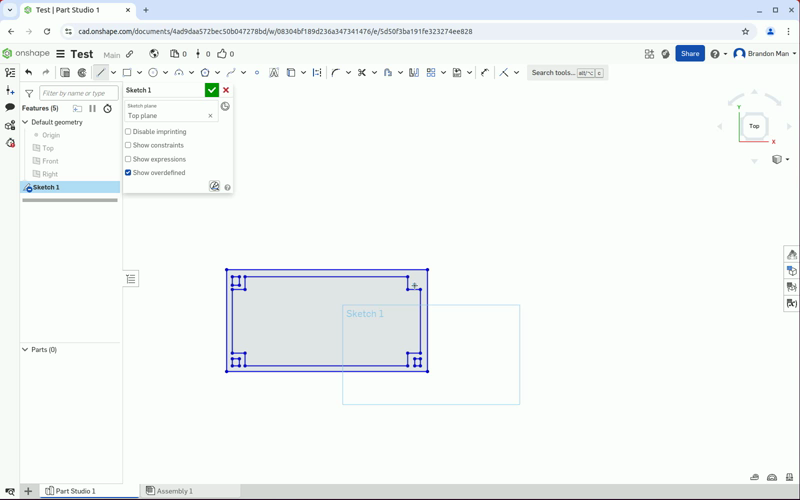
scroll(-6)
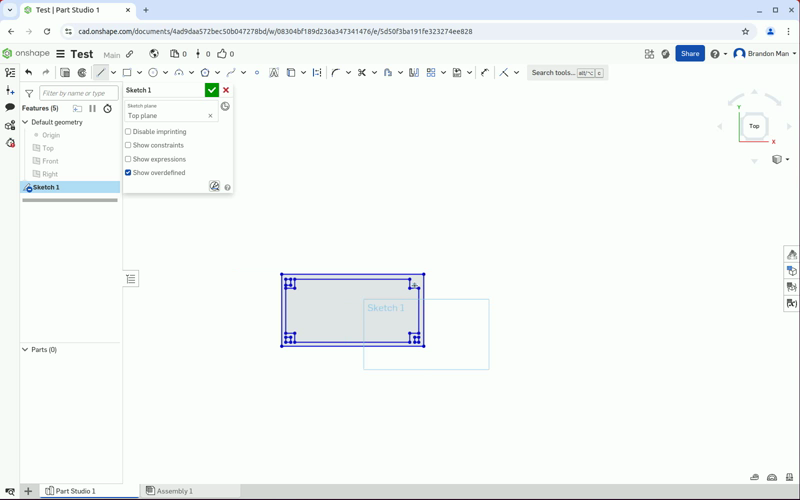
scroll(-6)
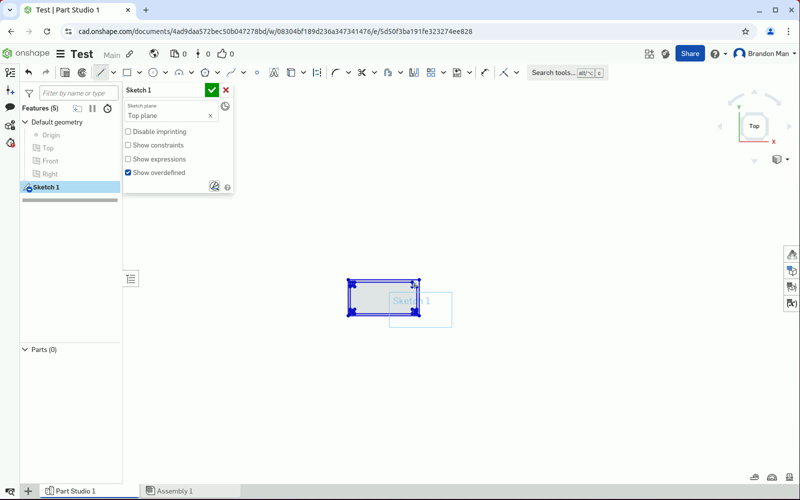
key_up(shift)
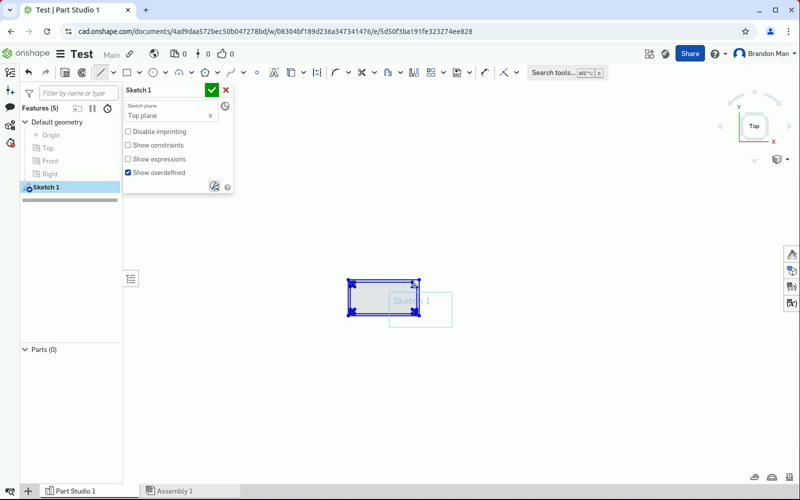
key_down(shift)
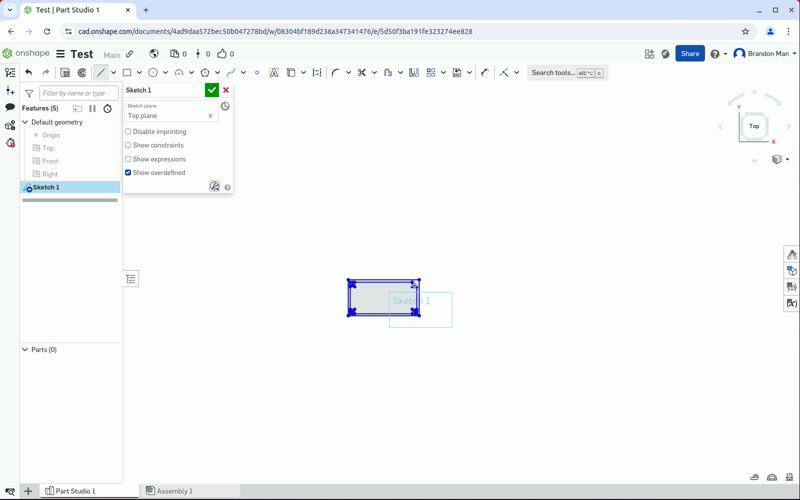
mouse_move(444, 285)
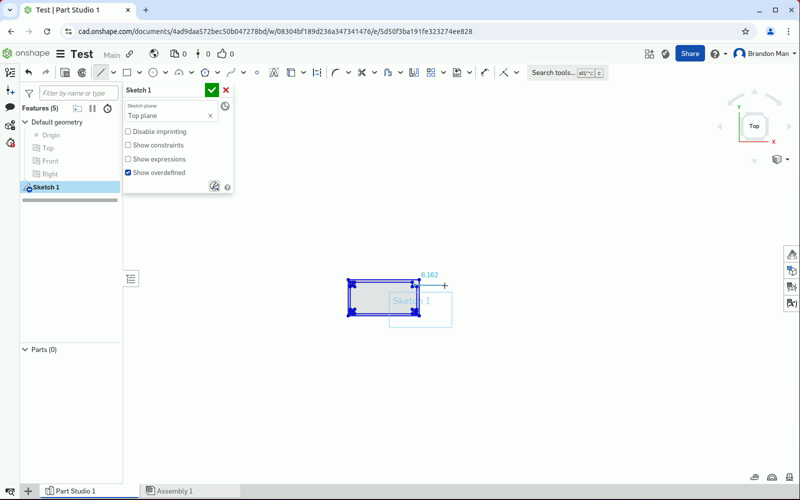
mouse_move(416, 285)
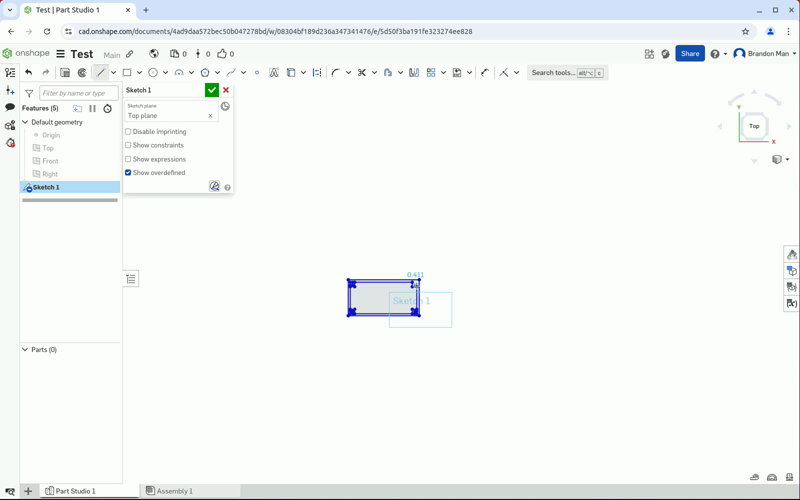
scroll(6)
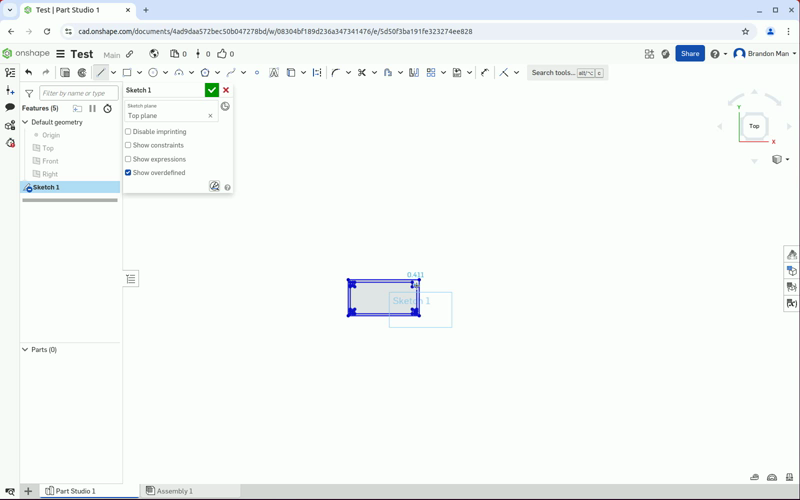
scroll(6)
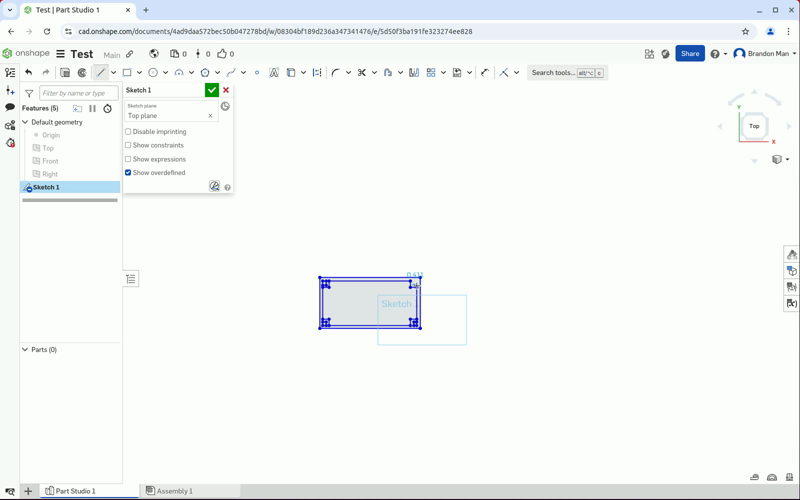
scroll(6)
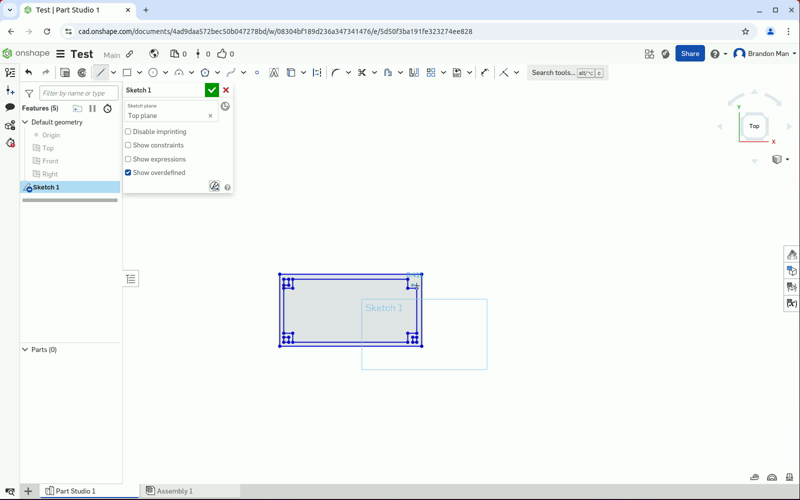
scroll(6)
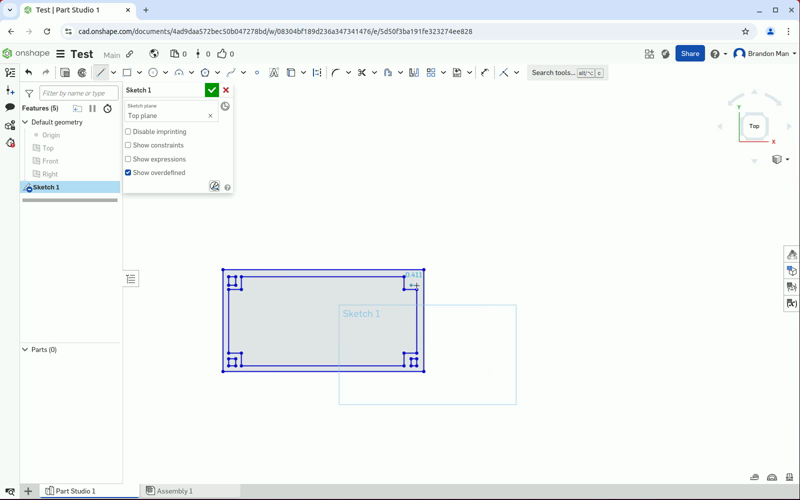
scroll(6)
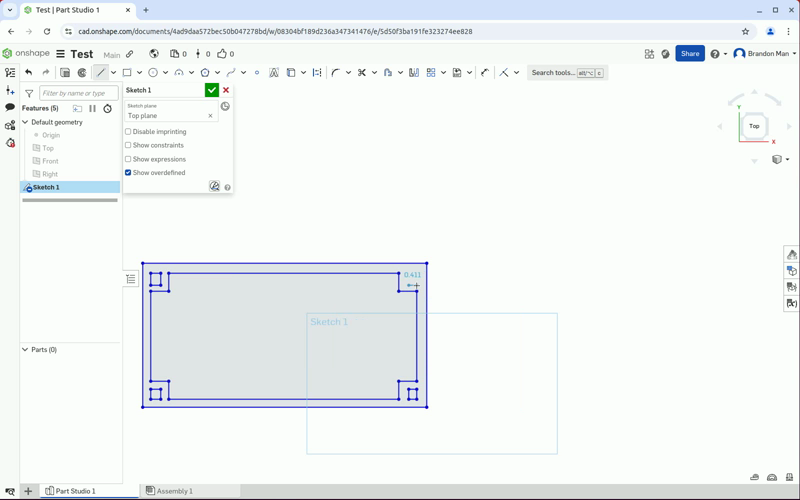
scroll(6)
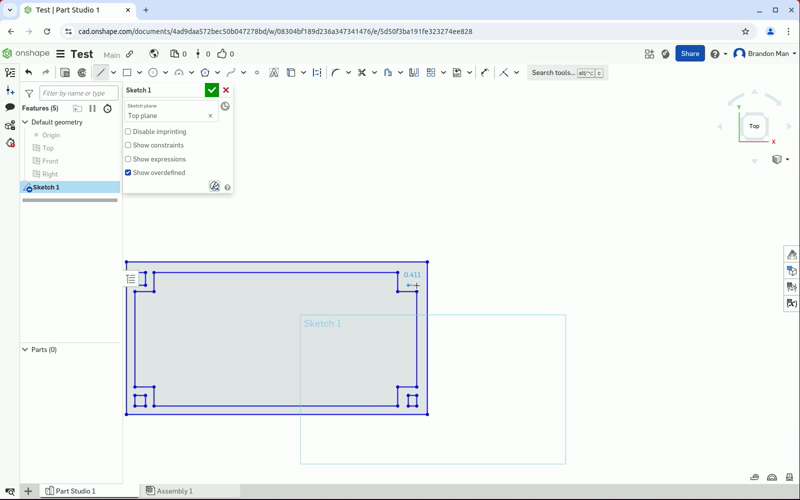
scroll(6)
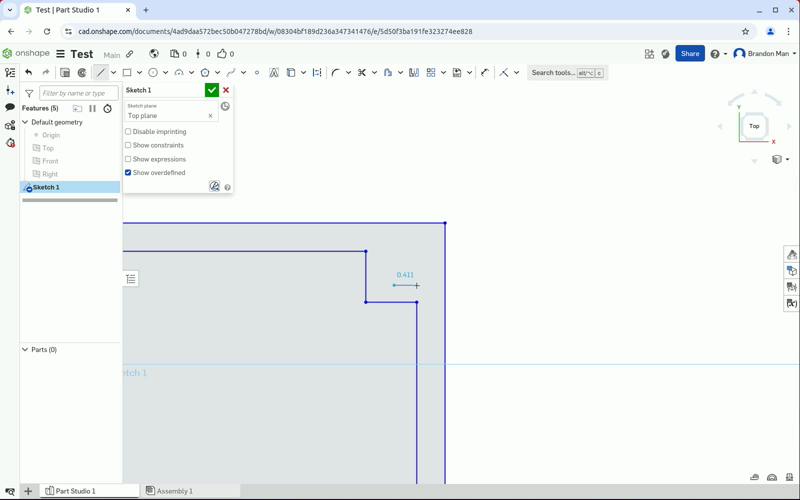
click(416, 285)
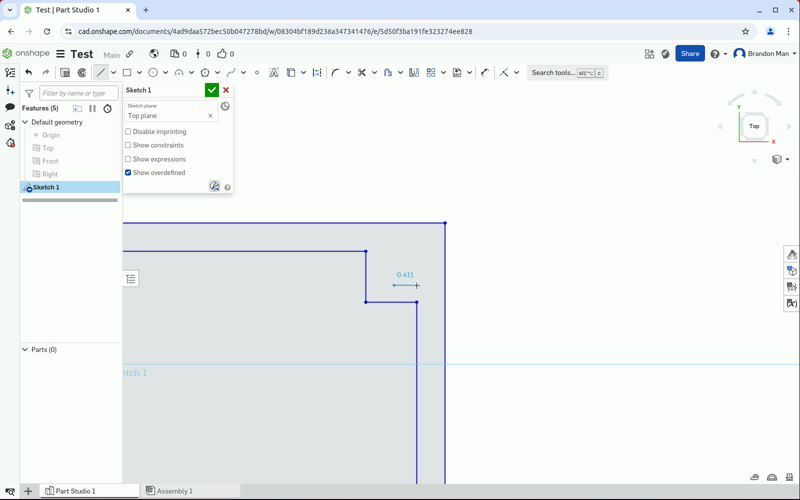
scroll(-6)
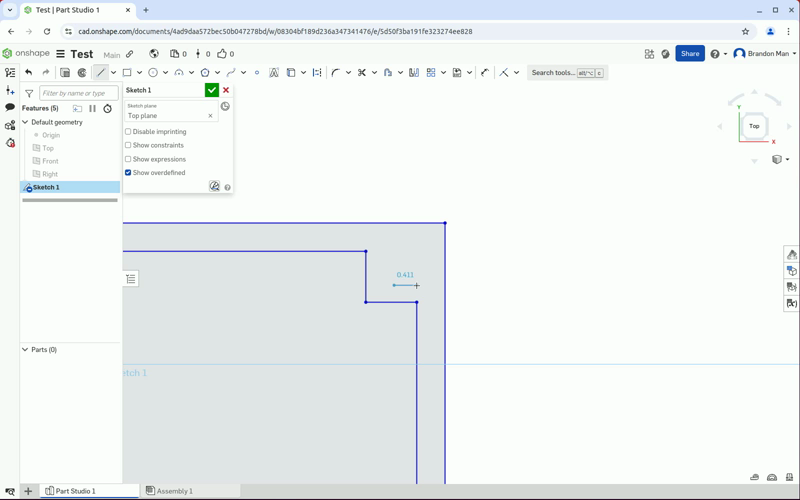
scroll(-6)
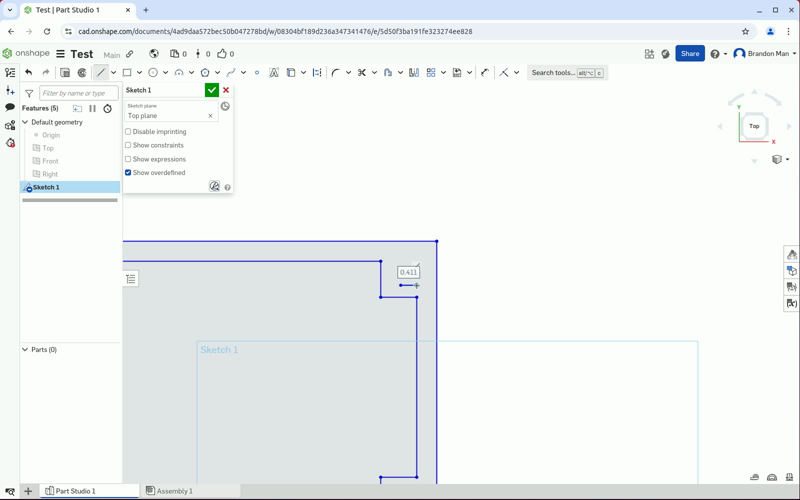
scroll(-6)
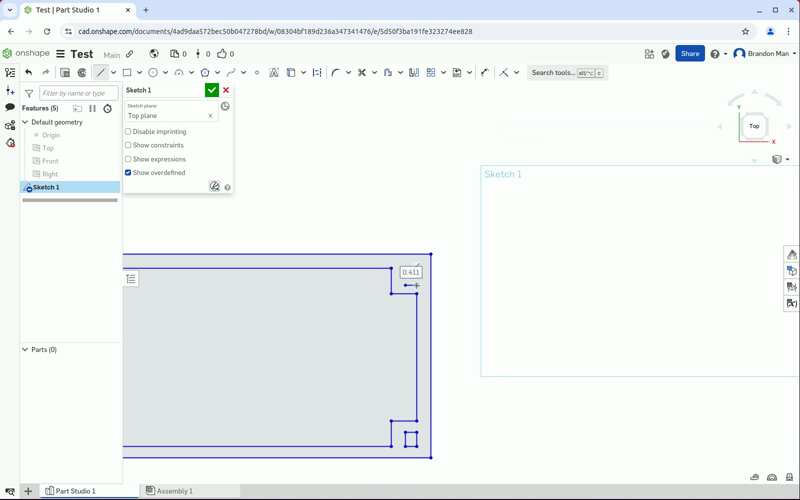
scroll(-6)
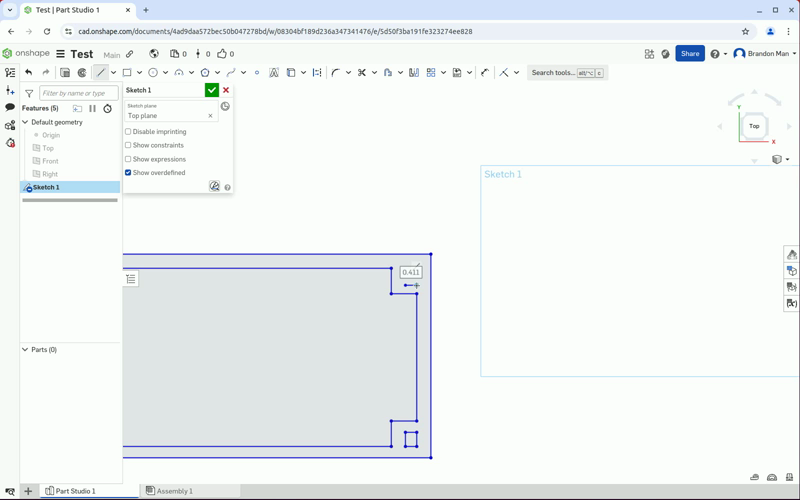
scroll(-6)
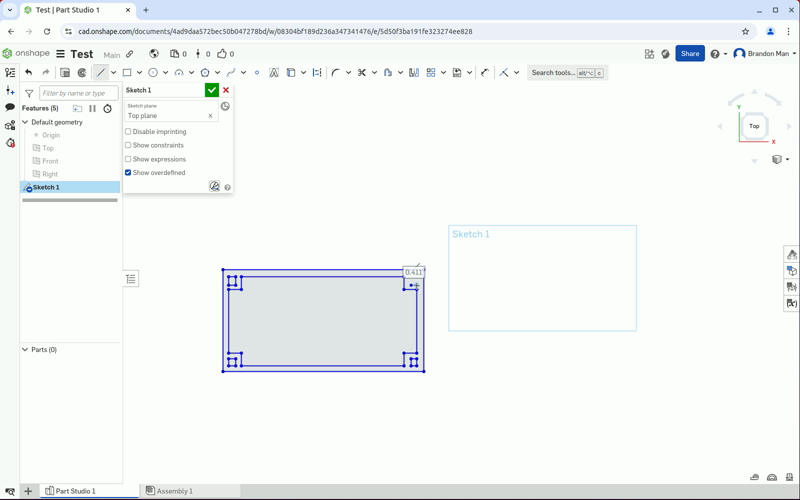
scroll(-6)
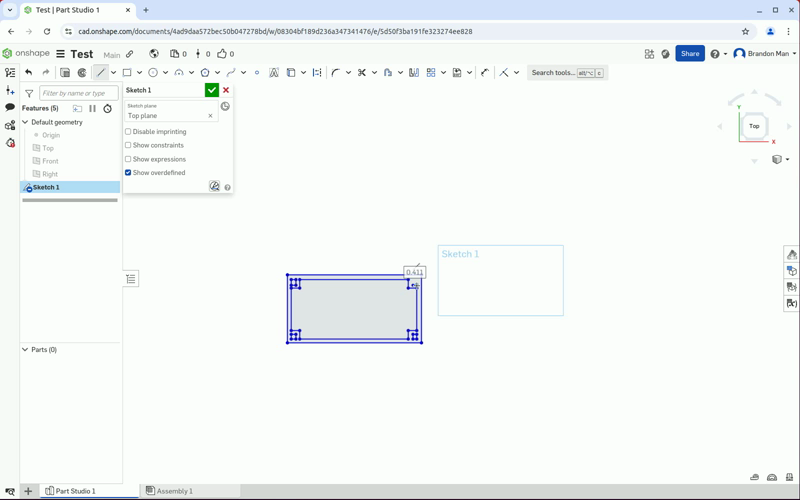
scroll(-6)
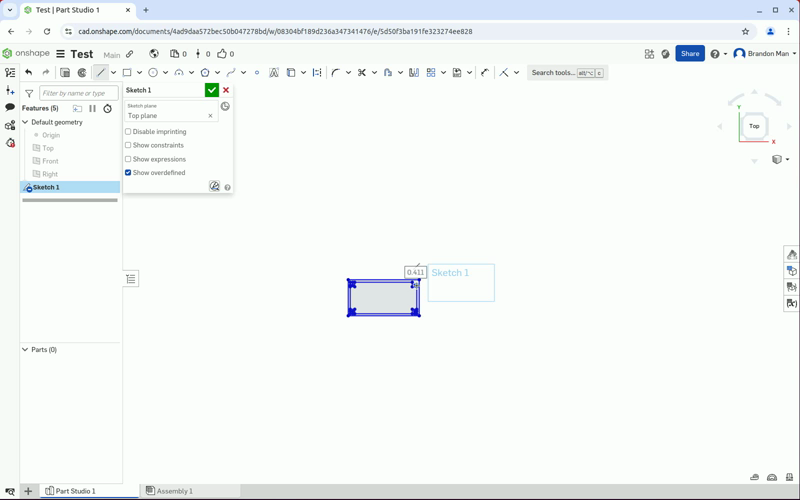
key_up(shift)
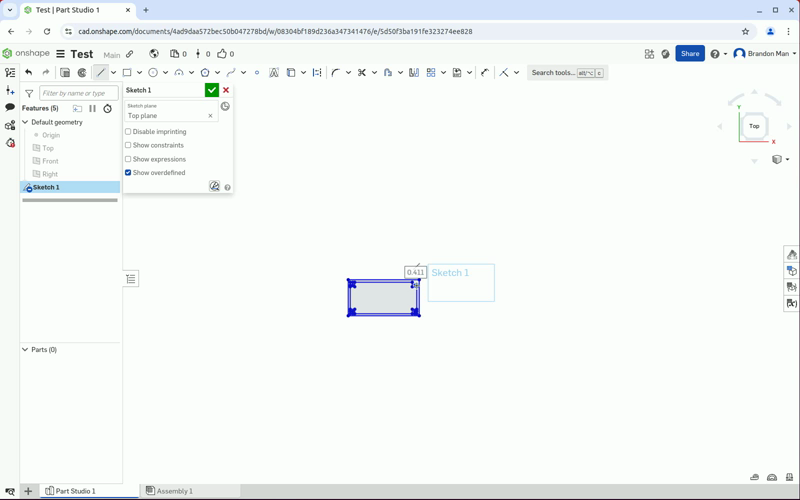
key_down(shift)
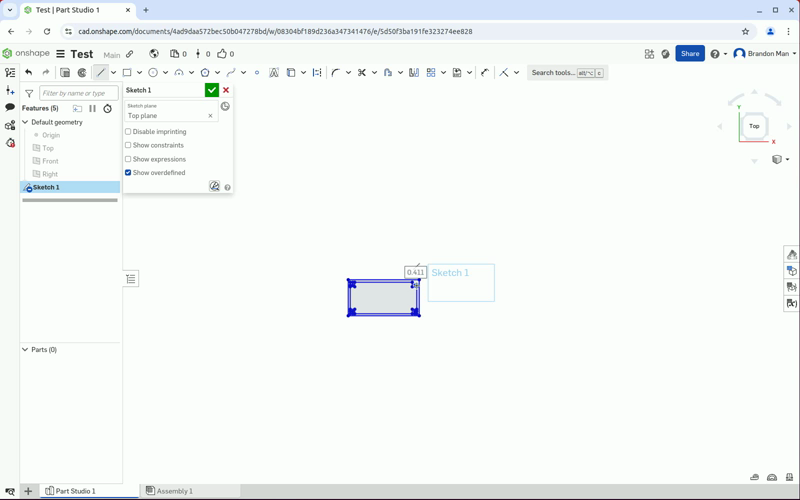
mouse_move(446, 285)
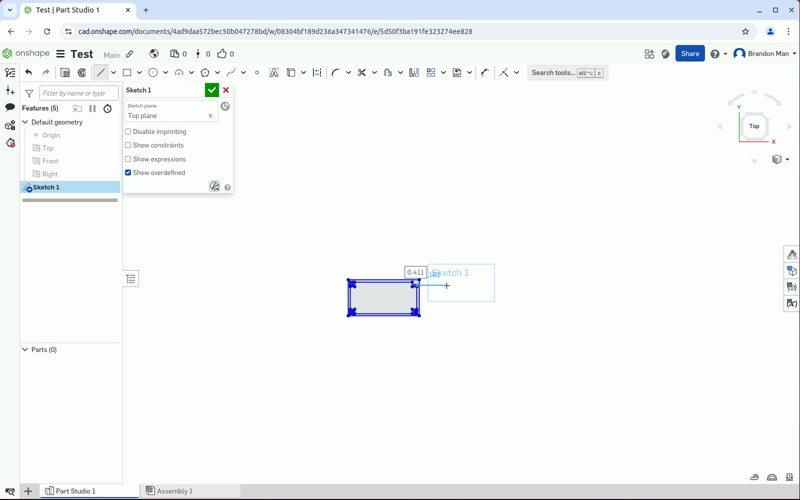
mouse_move(416, 282)
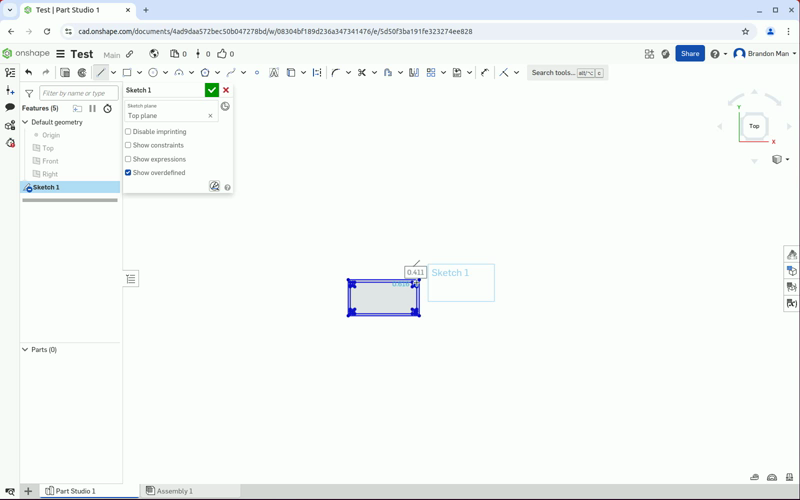
scroll(6)
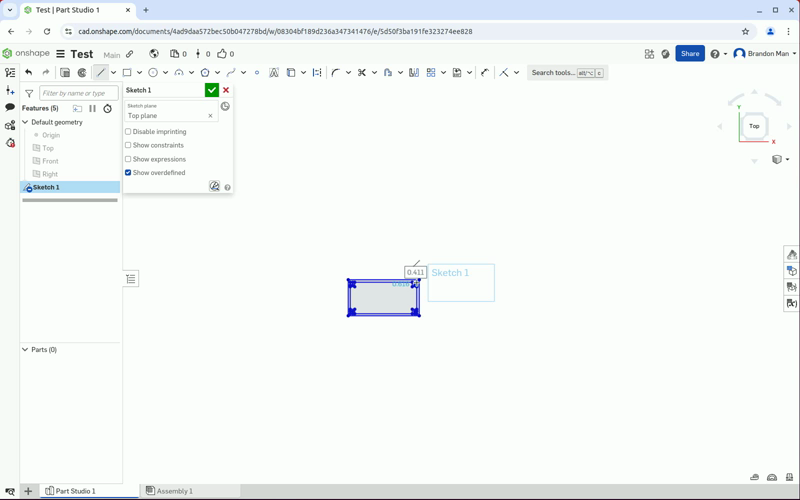
scroll(6)
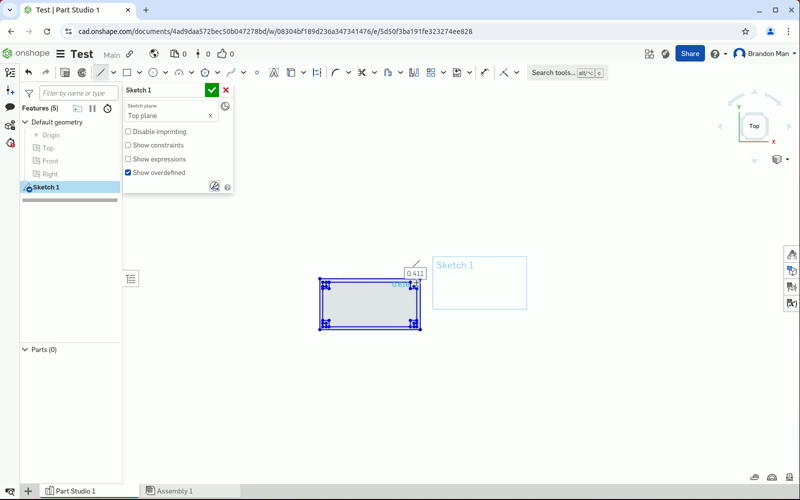
scroll(6)
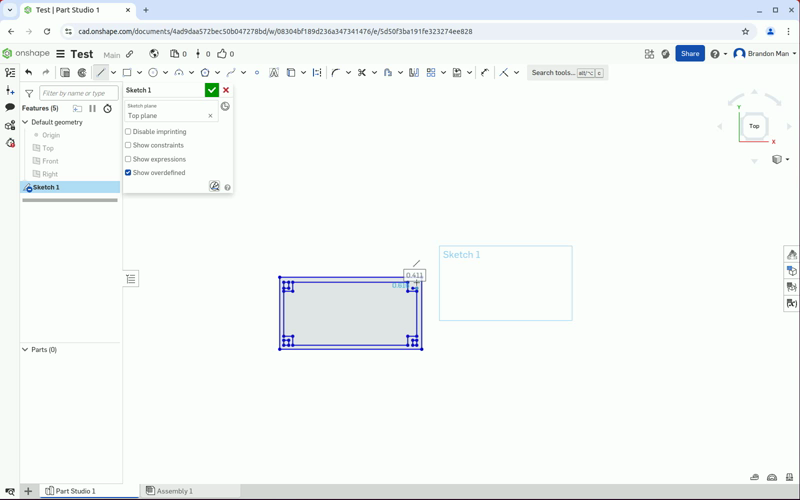
scroll(6)
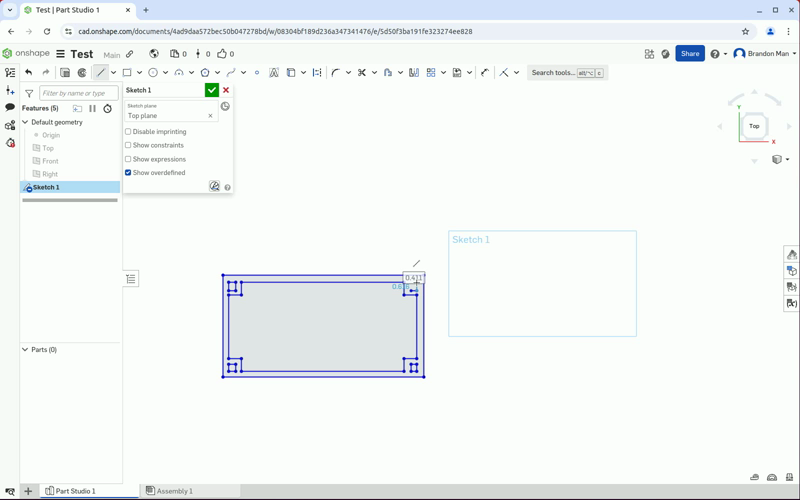
scroll(6)
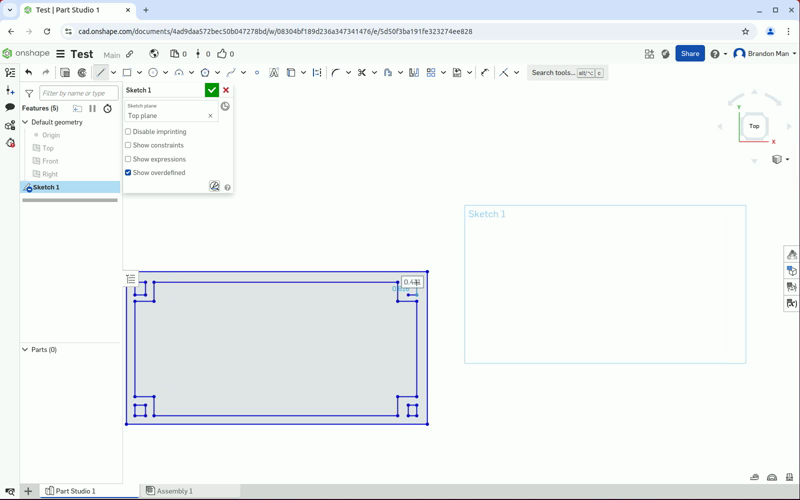
scroll(6)
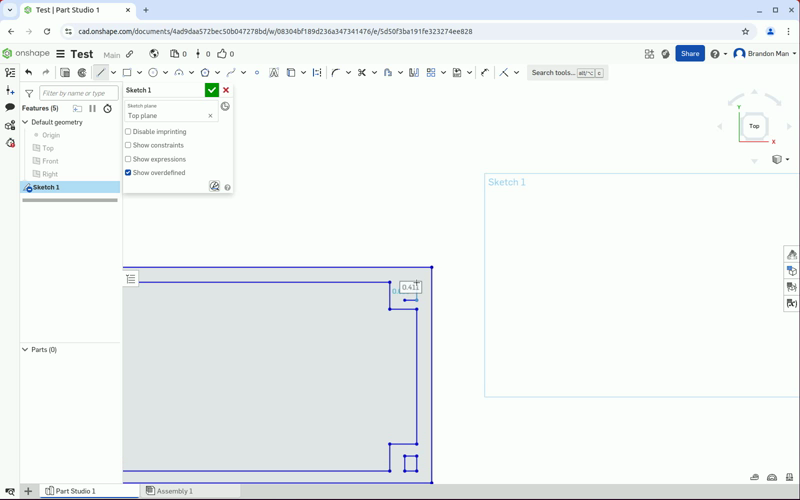
scroll(6)
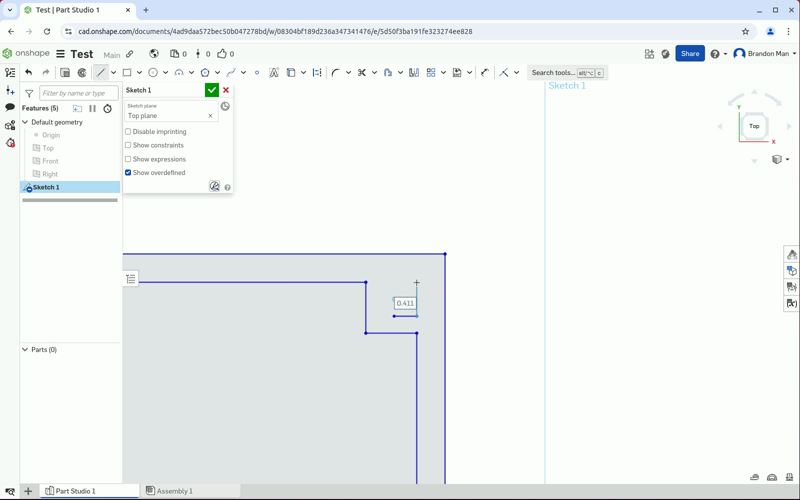
click(416, 282)
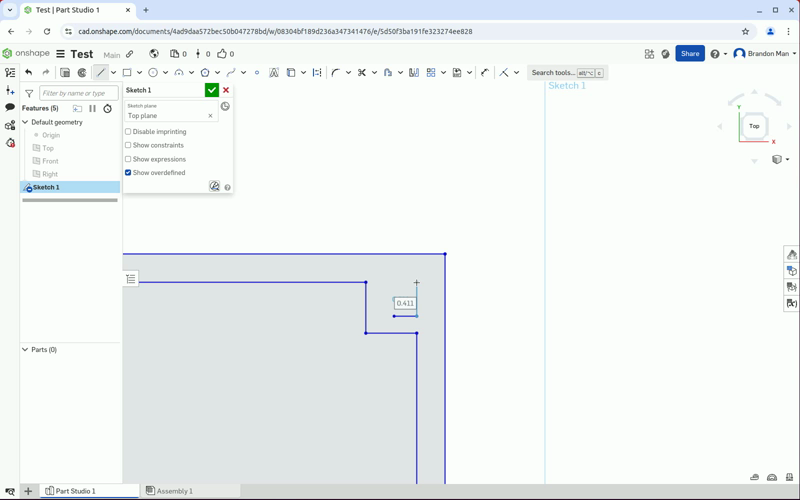
scroll(-6)
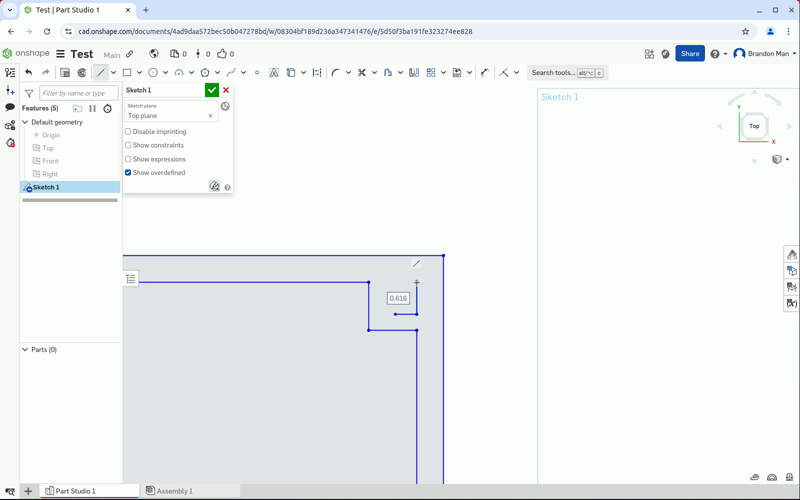
scroll(-6)
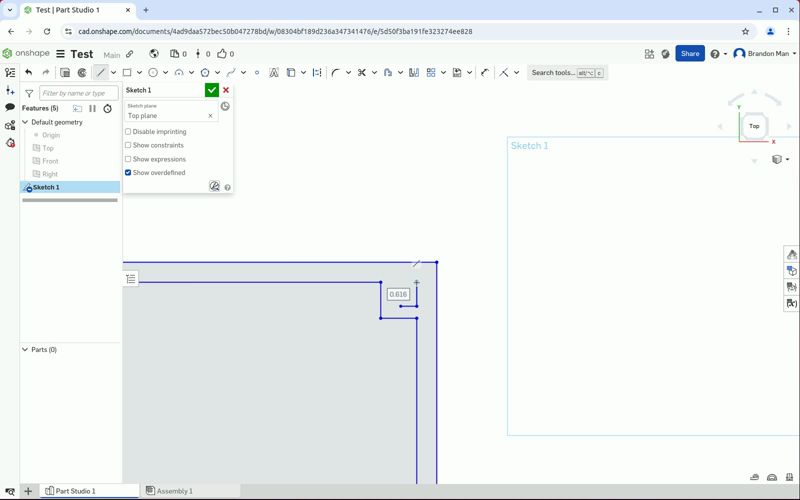
scroll(-6)
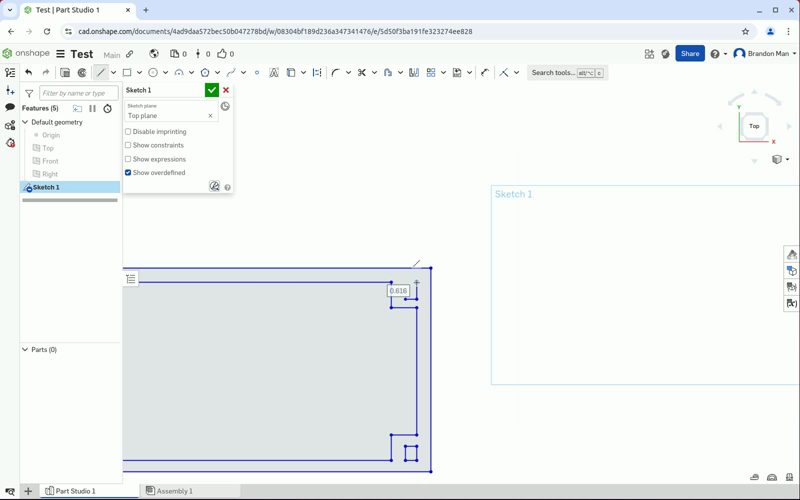
scroll(-6)
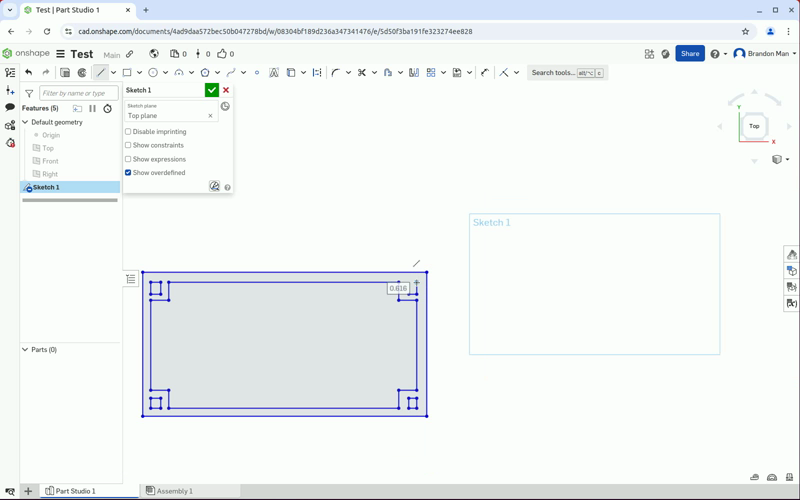
scroll(-6)
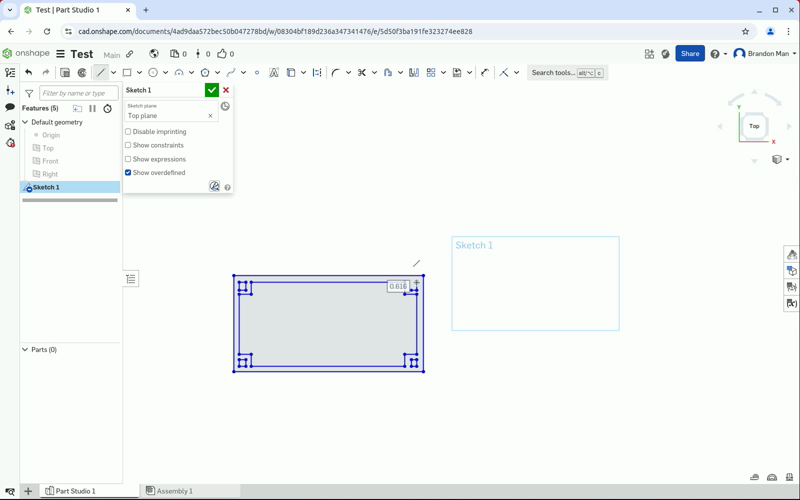
scroll(-6)
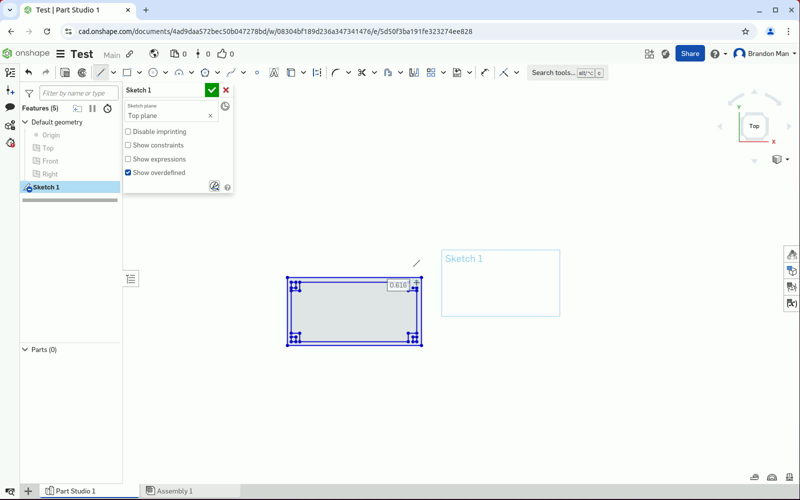
scroll(-6)
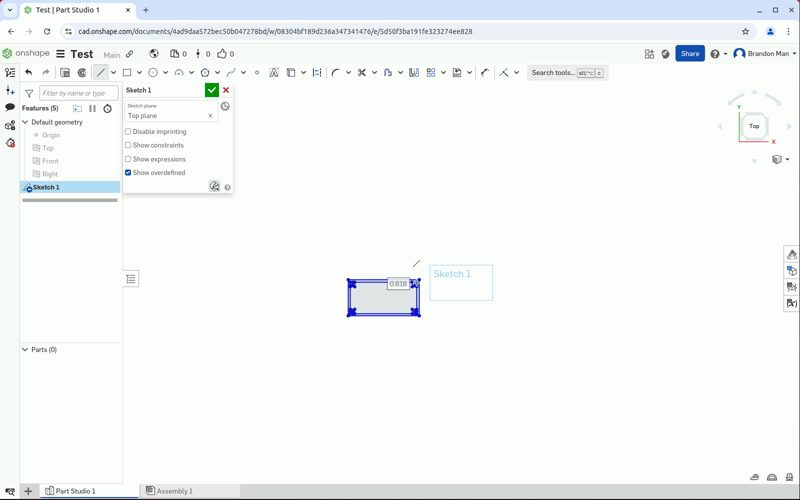
key_up(shift)
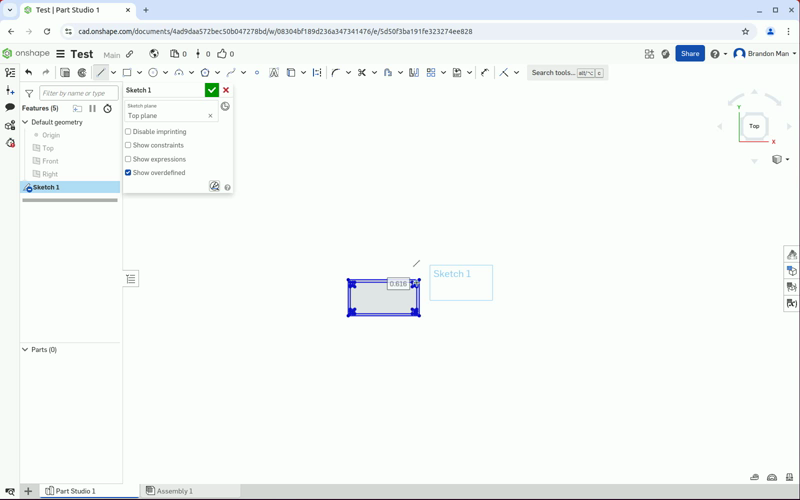
key_down(shift)
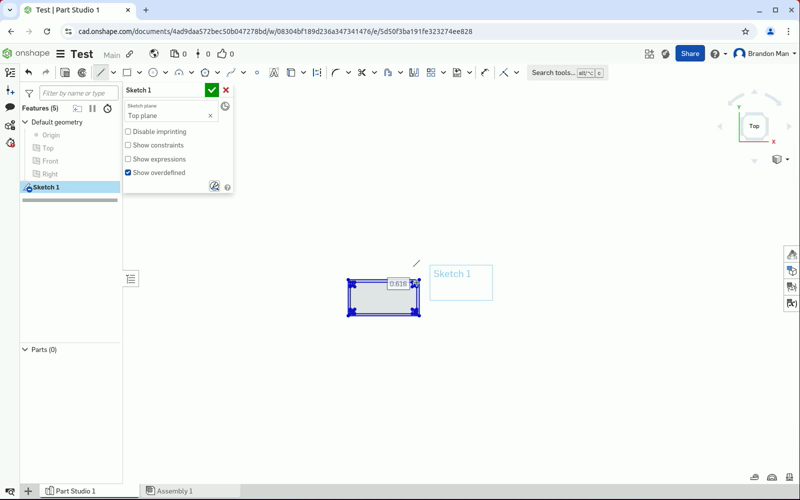
mouse_move(446, 282)
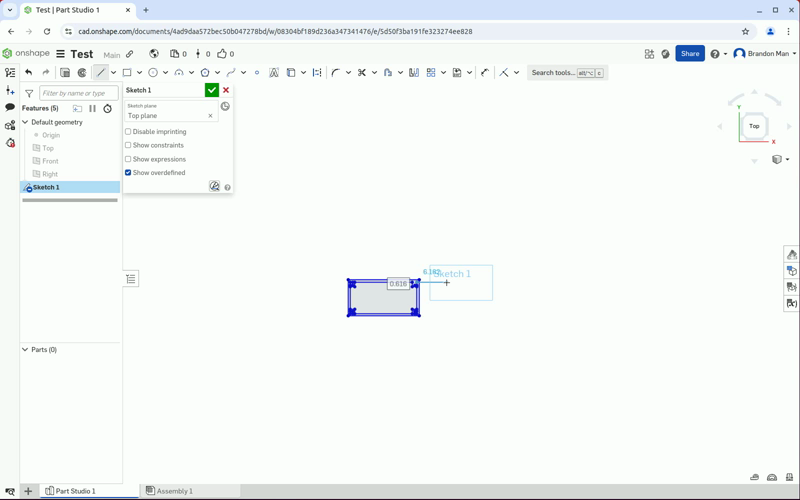
mouse_move(414, 282)
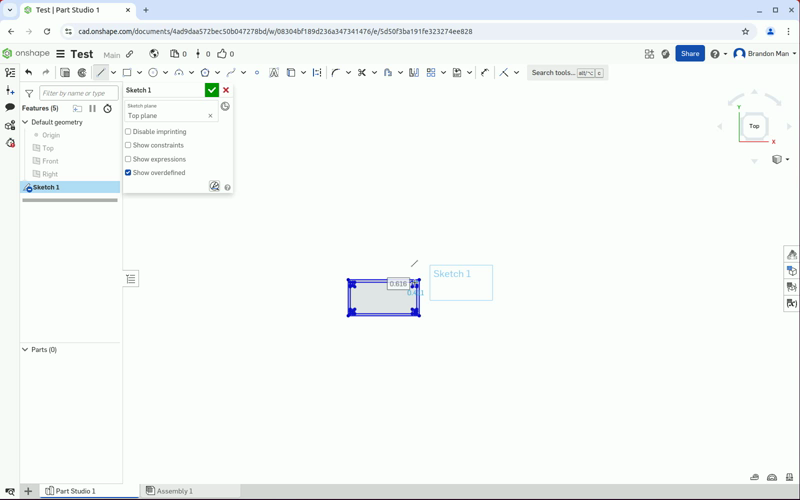
scroll(6)
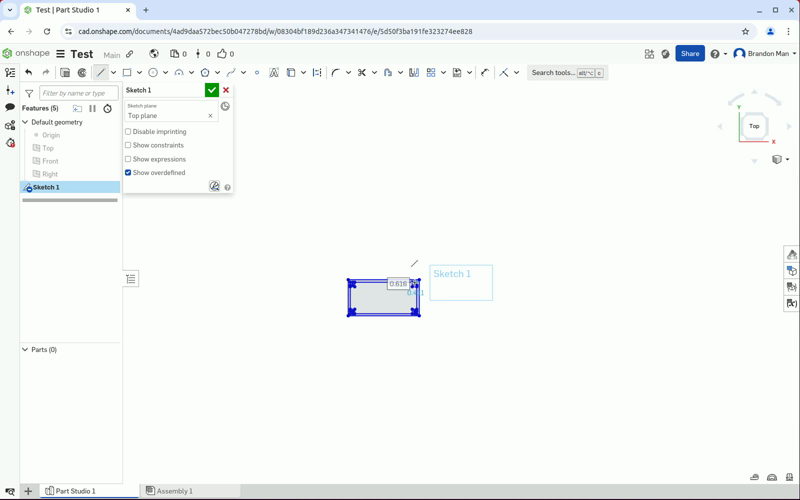
scroll(6)
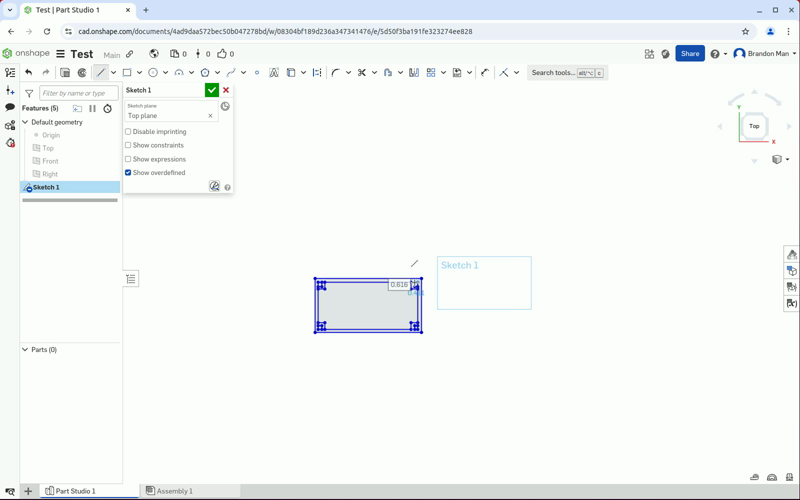
scroll(6)
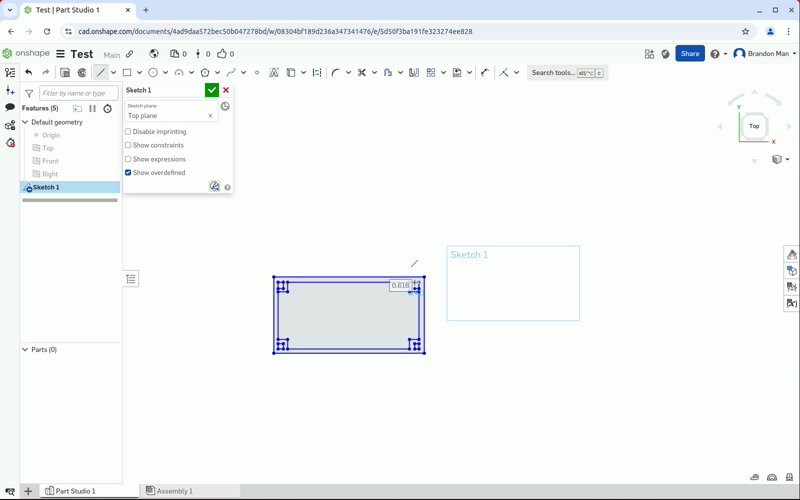
scroll(6)
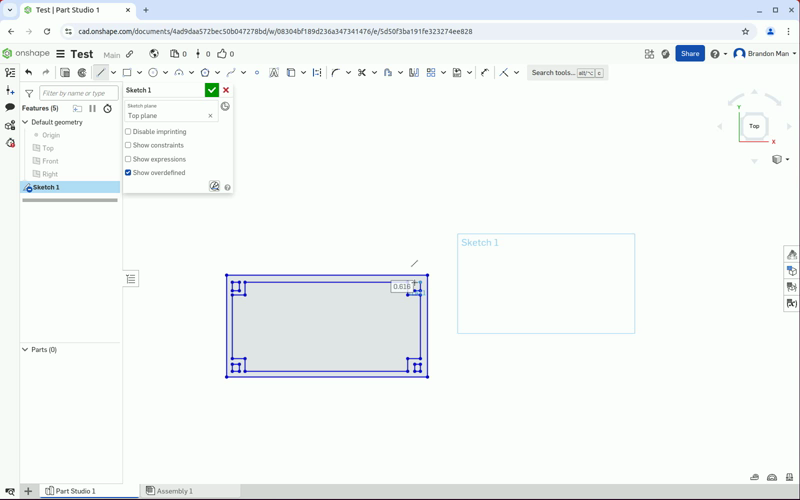
scroll(6)
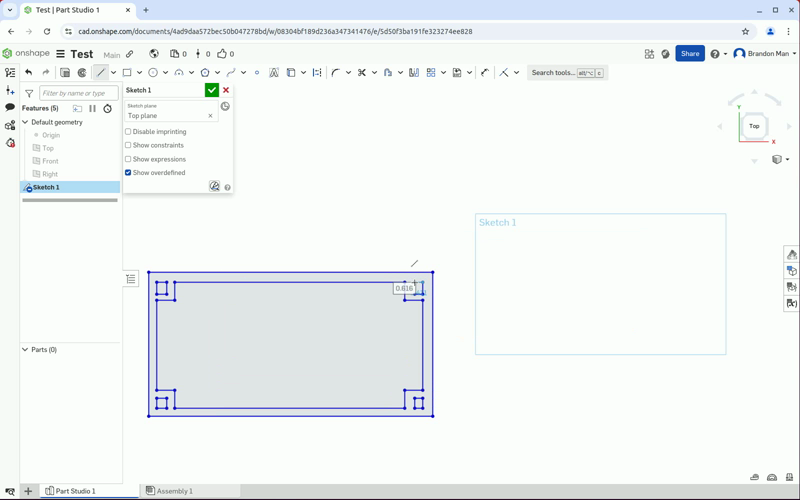
scroll(6)
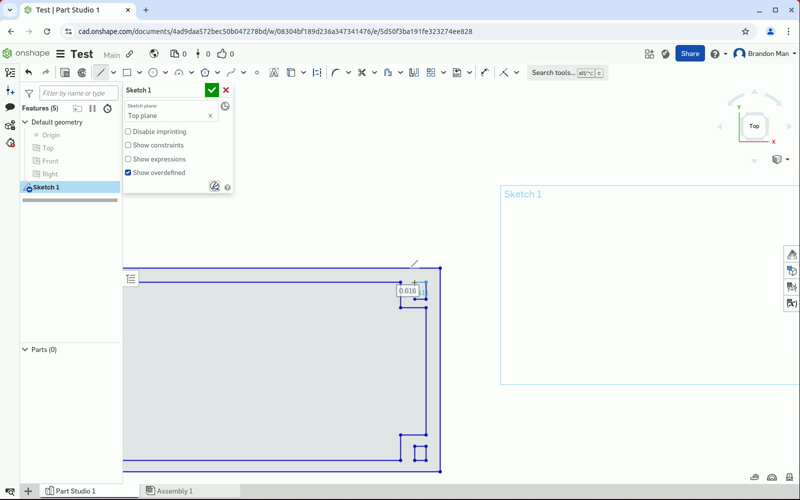
scroll(6)
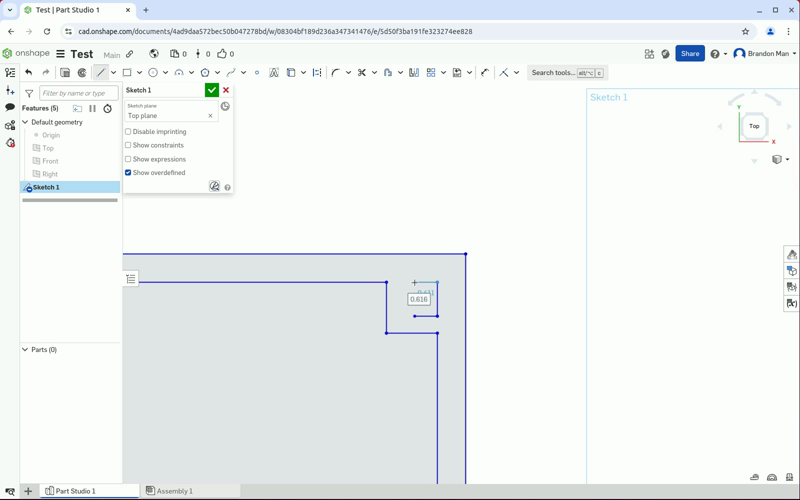
click(414, 282)
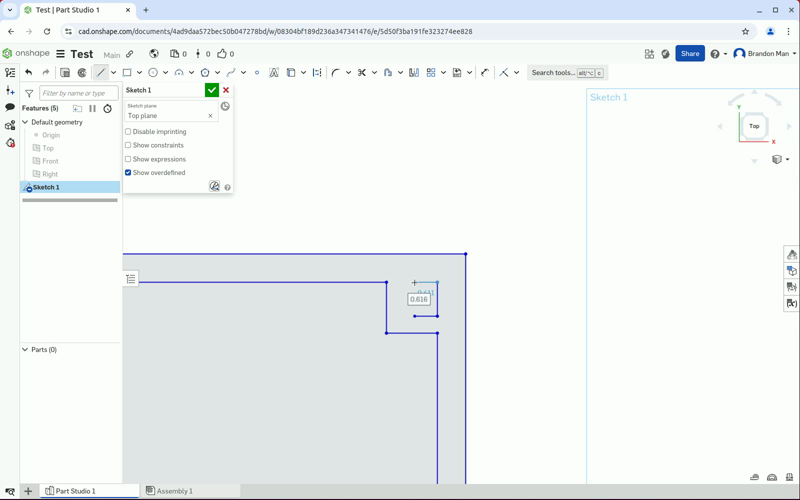
scroll(-6)
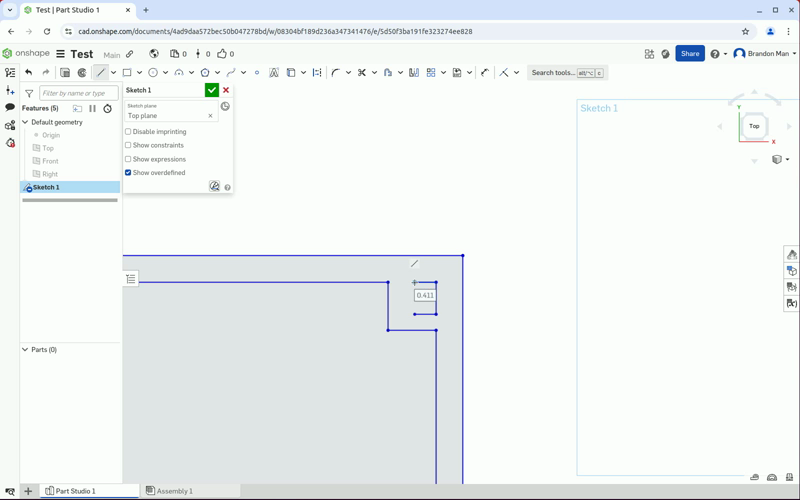
scroll(-6)
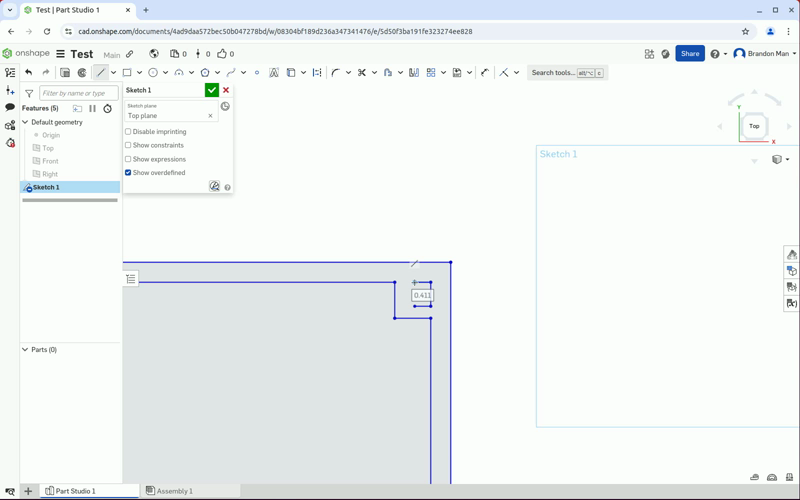
scroll(-6)
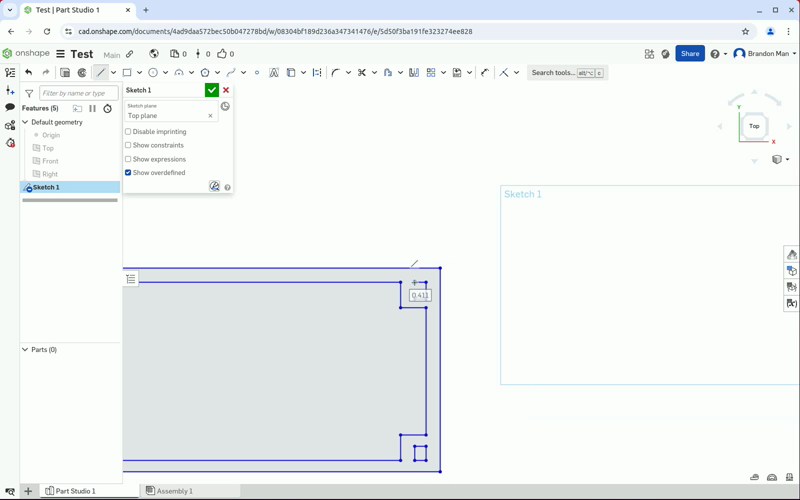
scroll(-6)
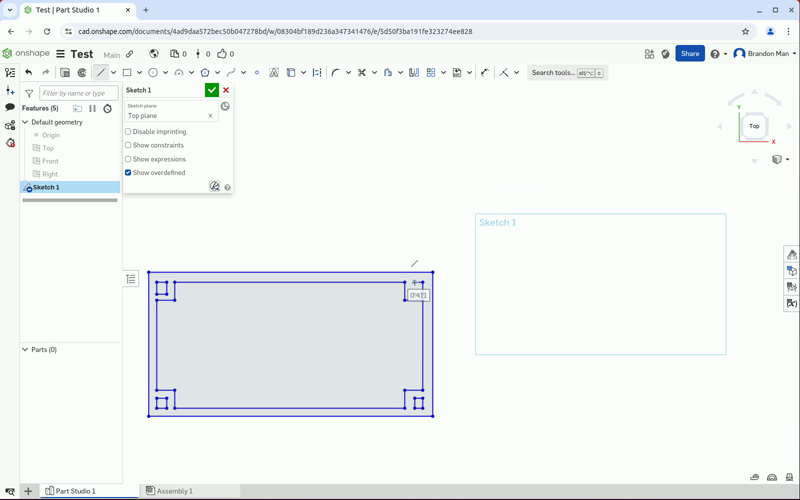
scroll(-6)
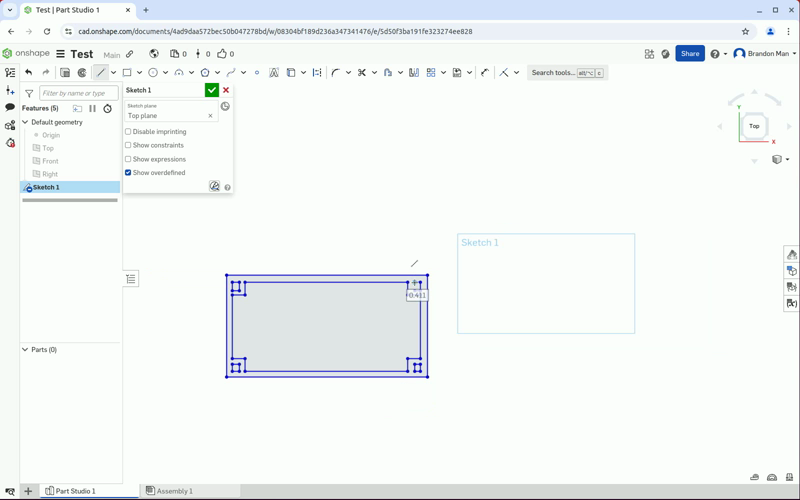
scroll(-6)
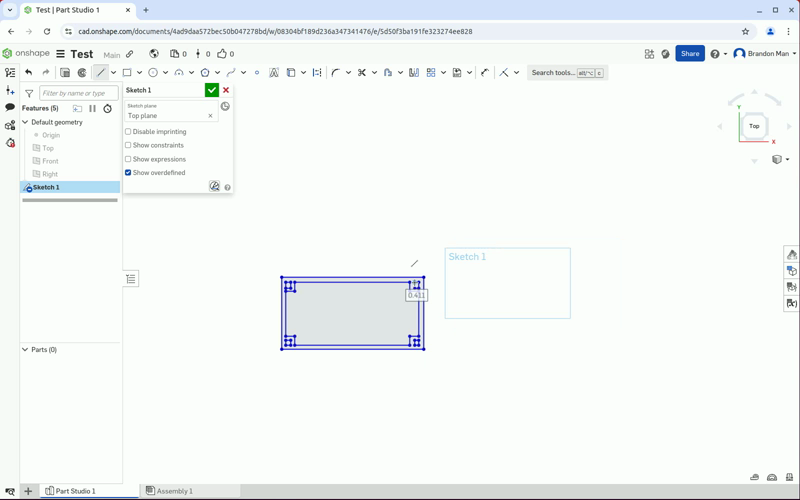
scroll(-6)
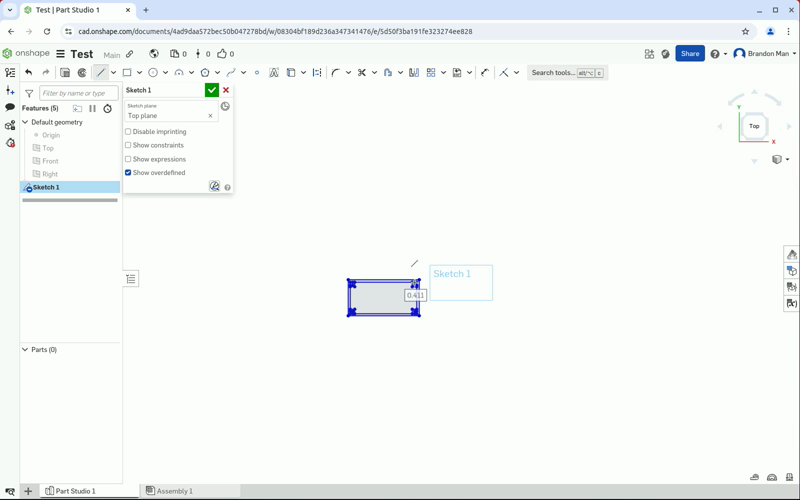
key_up(shift)
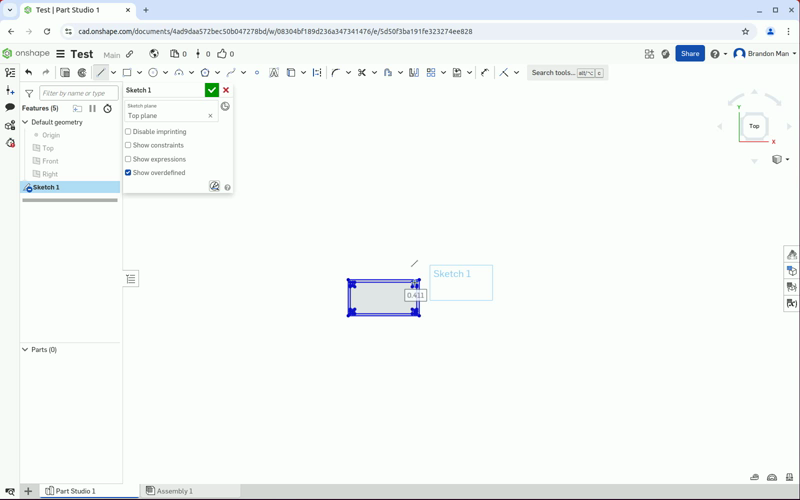
mouse_move(444, 282)
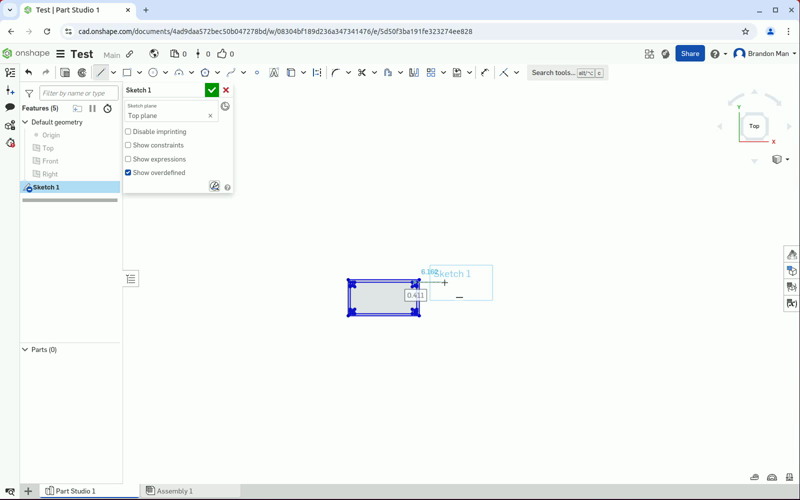
key_down(shift)
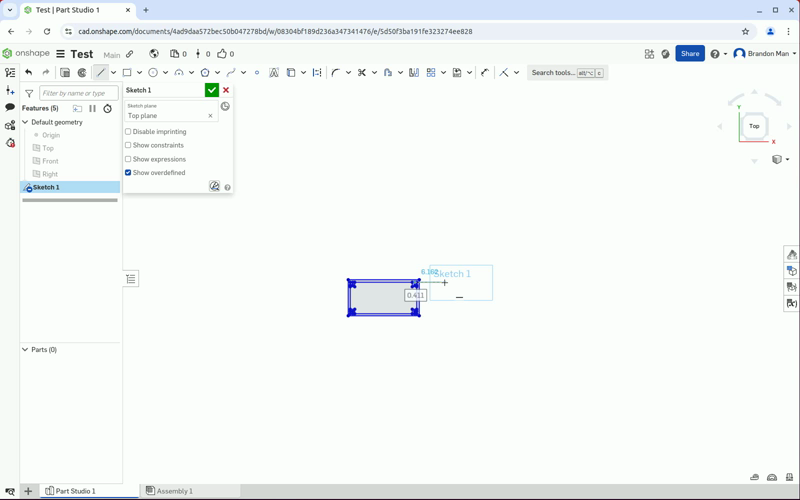
mouse_move(414, 285)
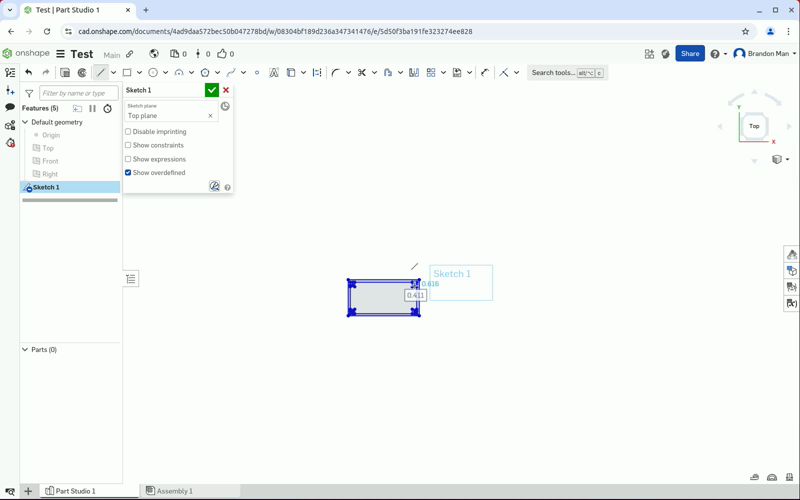
scroll(6)
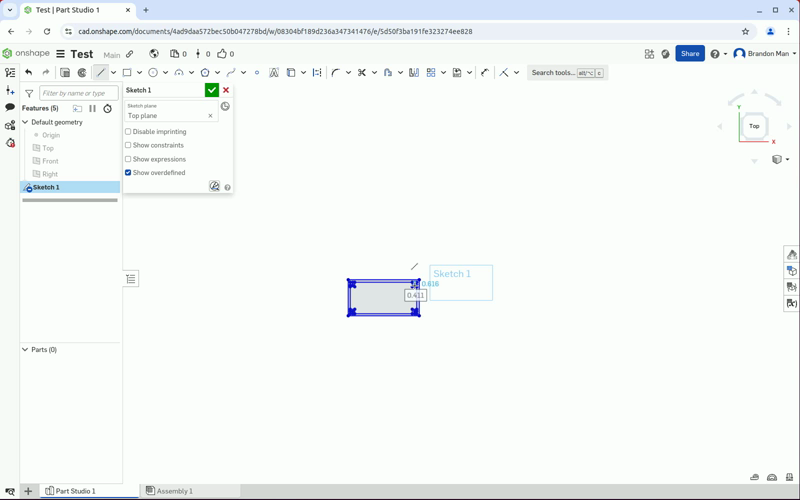
scroll(6)
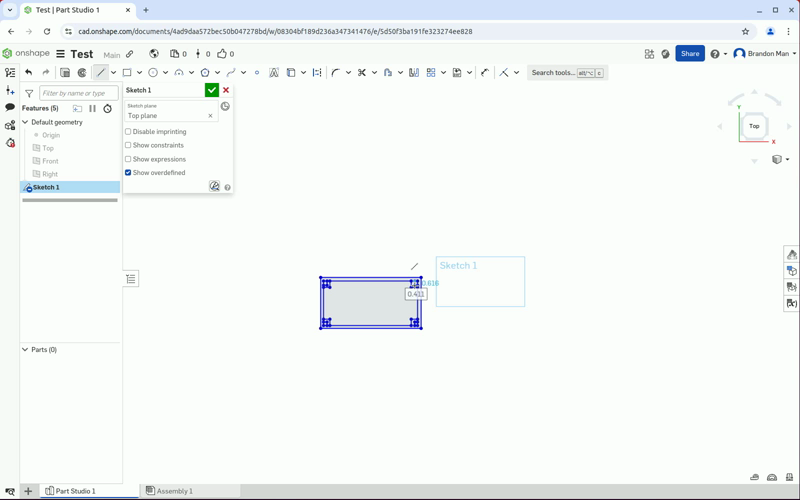
scroll(6)
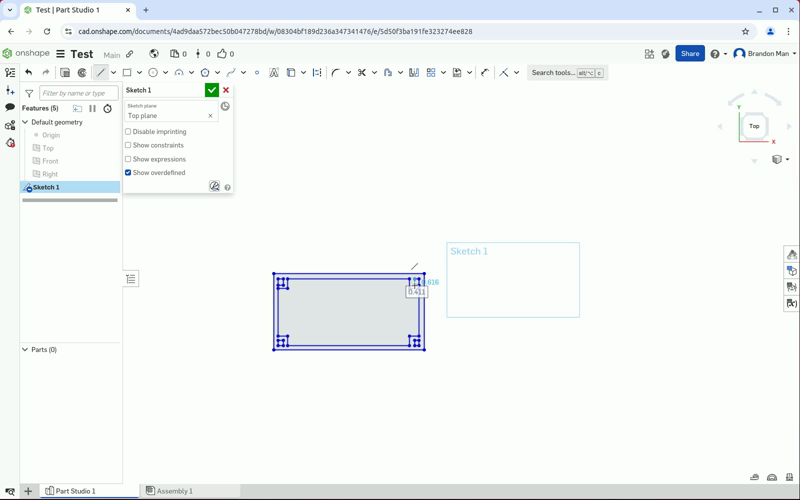
scroll(6)
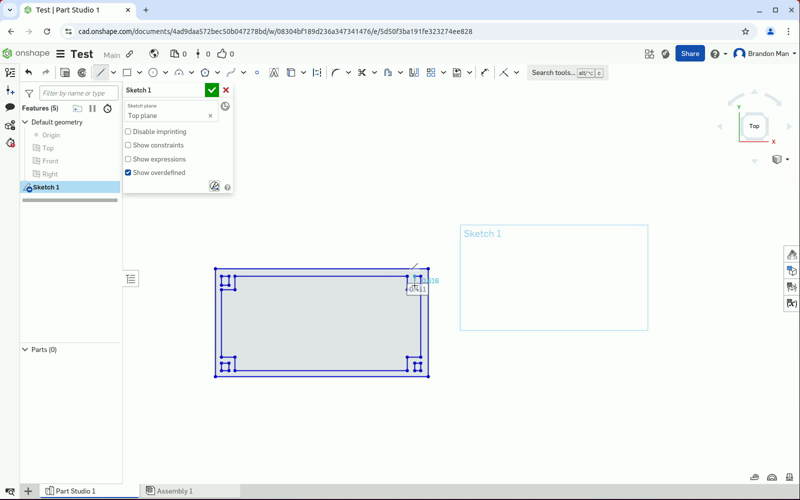
scroll(6)
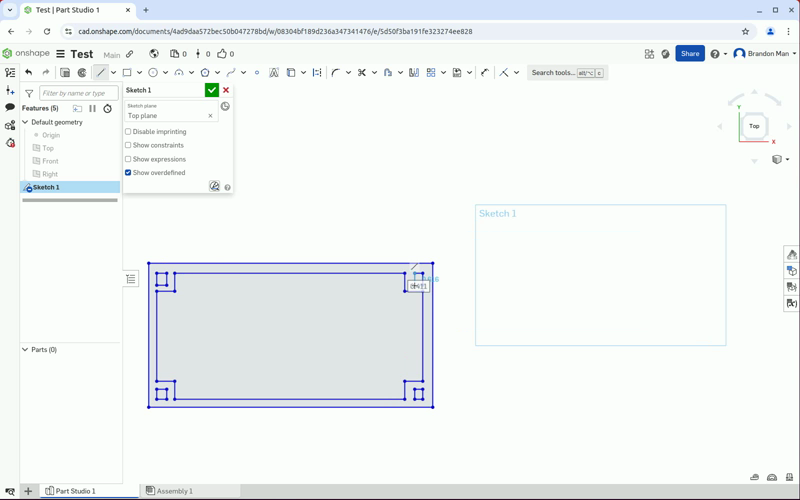
scroll(6)
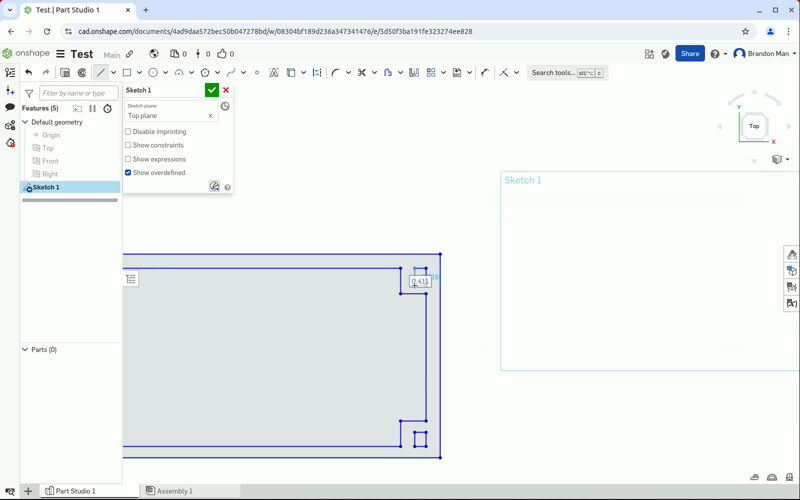
scroll(6)
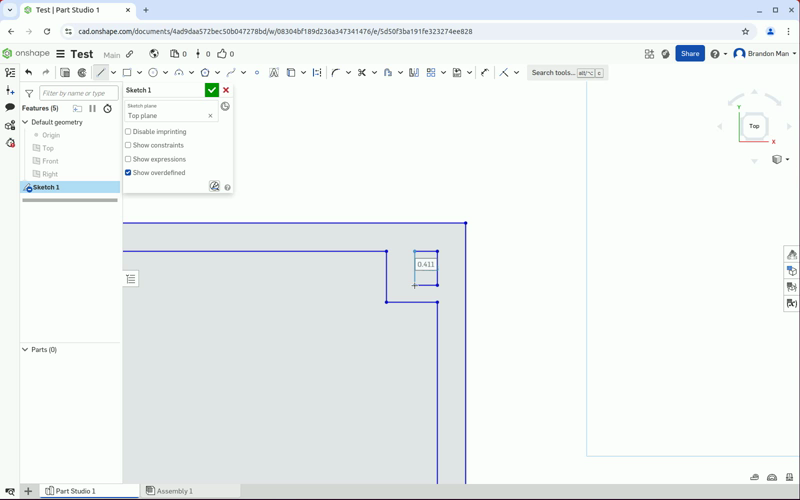
key_up(shift)
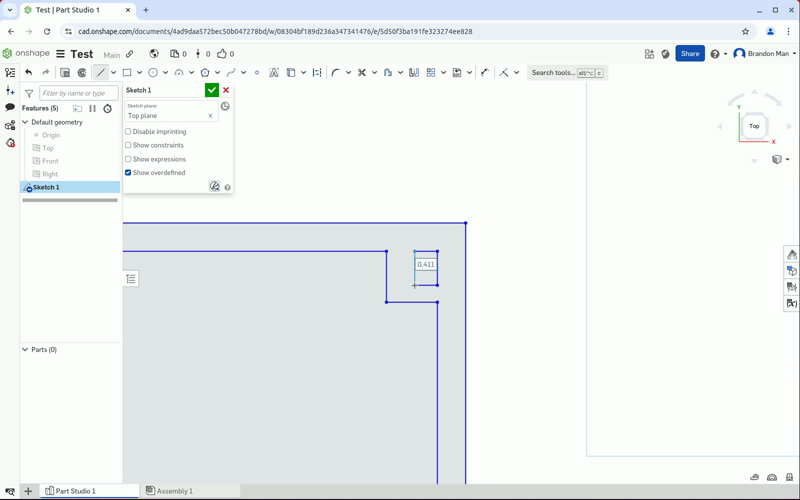
click(414, 285)
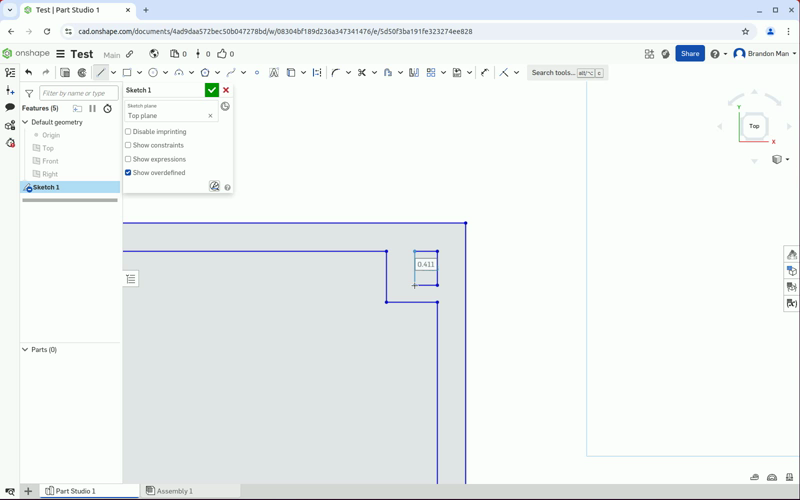
scroll(-6)
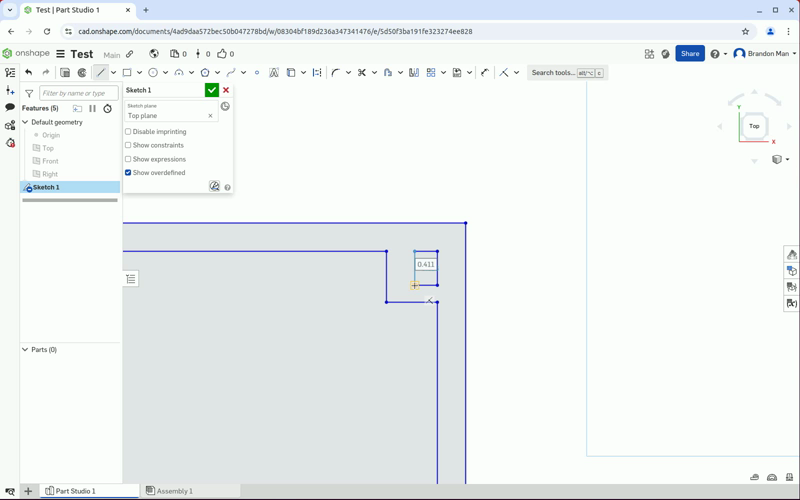
scroll(-6)
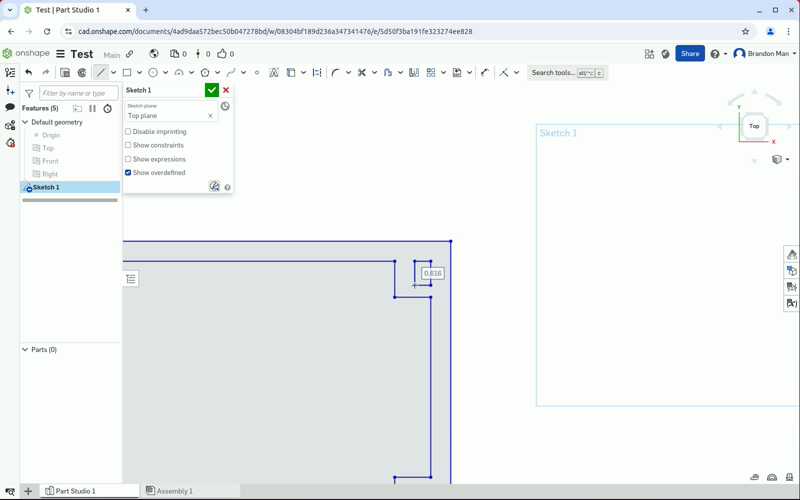
scroll(-6)
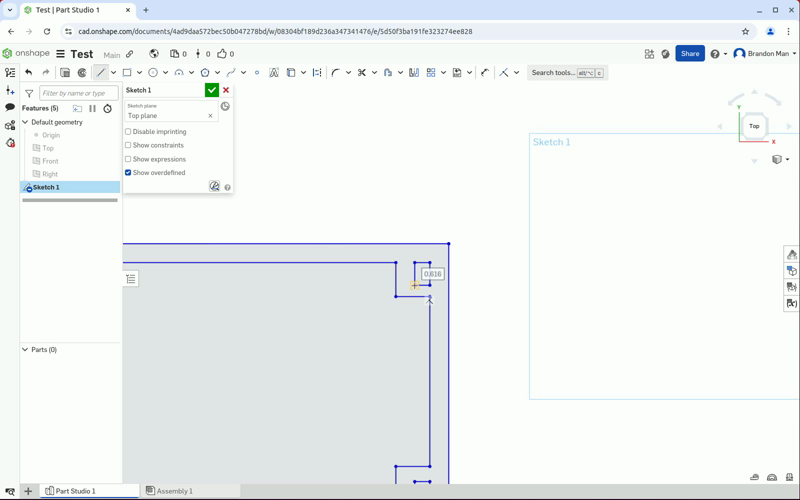
scroll(-6)
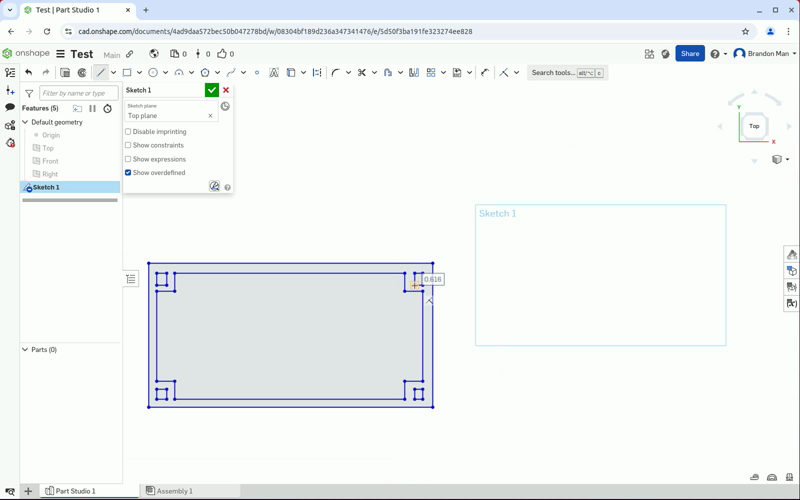
scroll(-6)
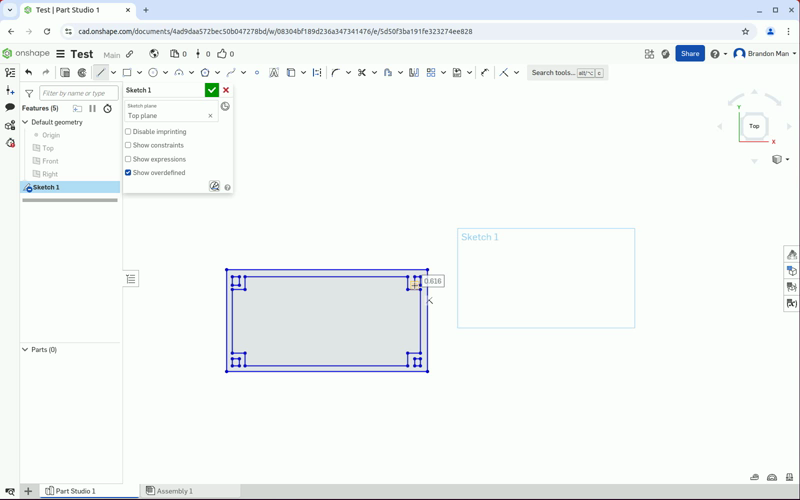
scroll(-6)
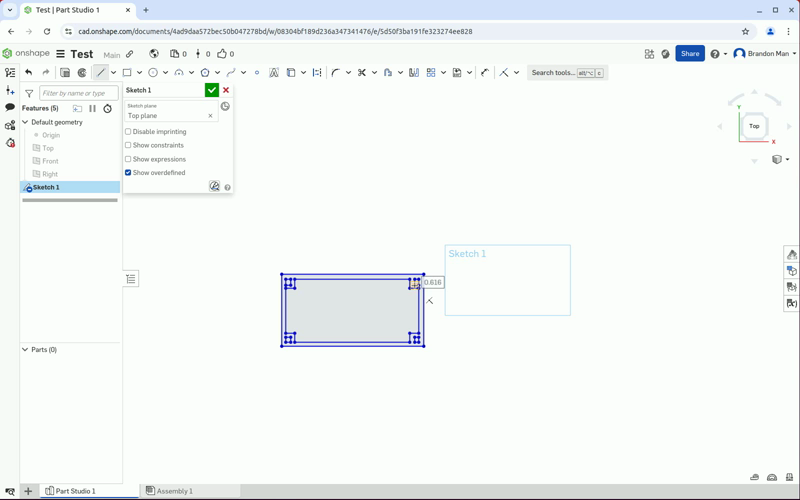
scroll(-6)
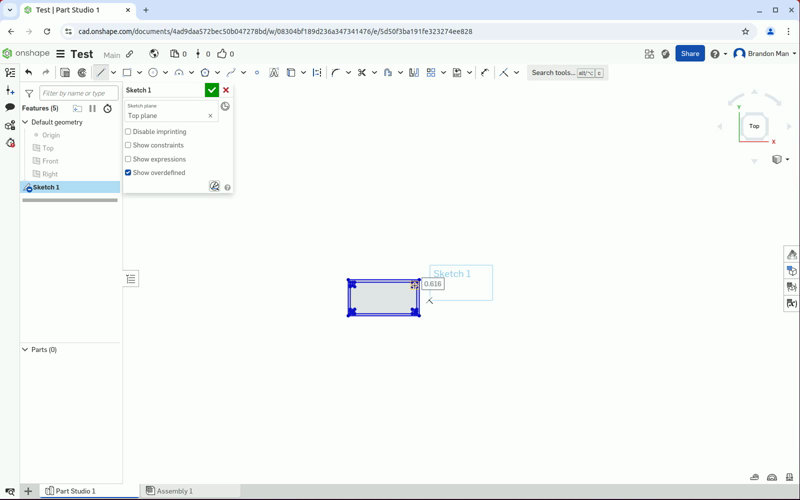
key(esc)
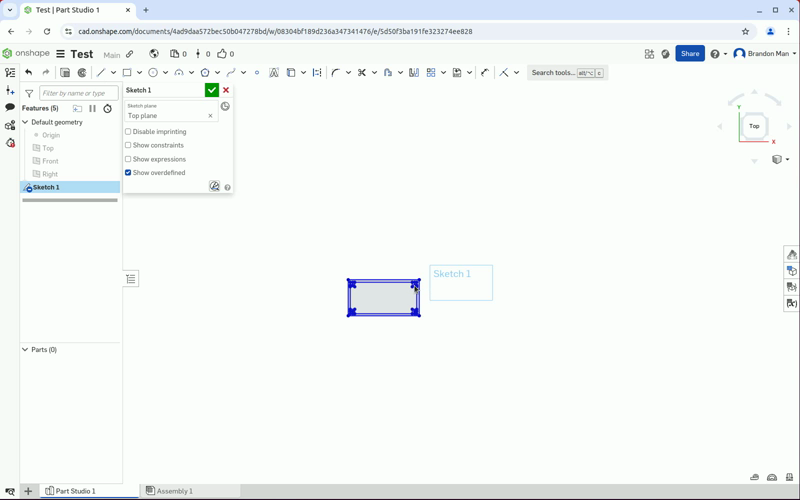
mouse_move(352, 310)
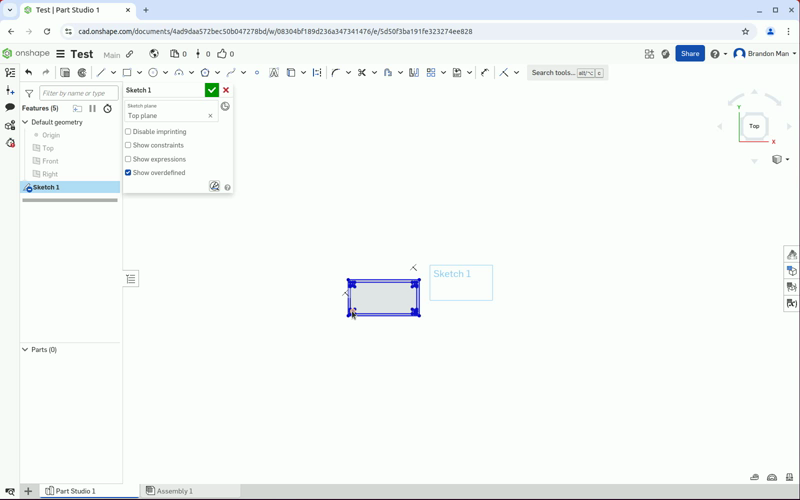
scroll(6)
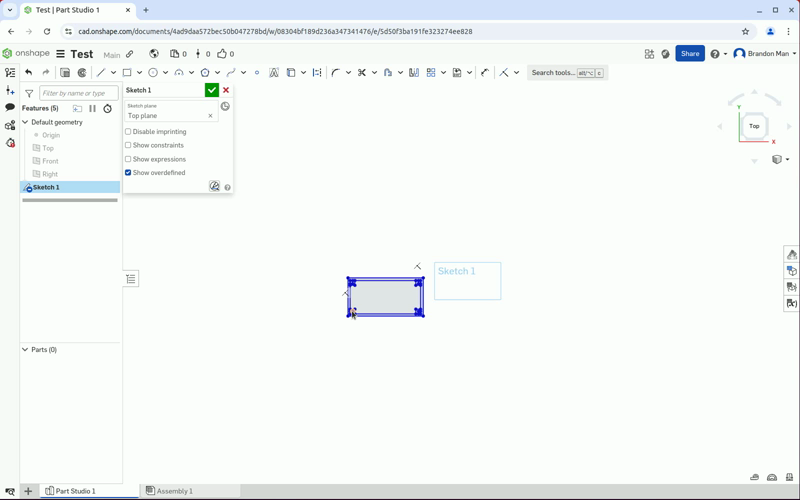
scroll(6)
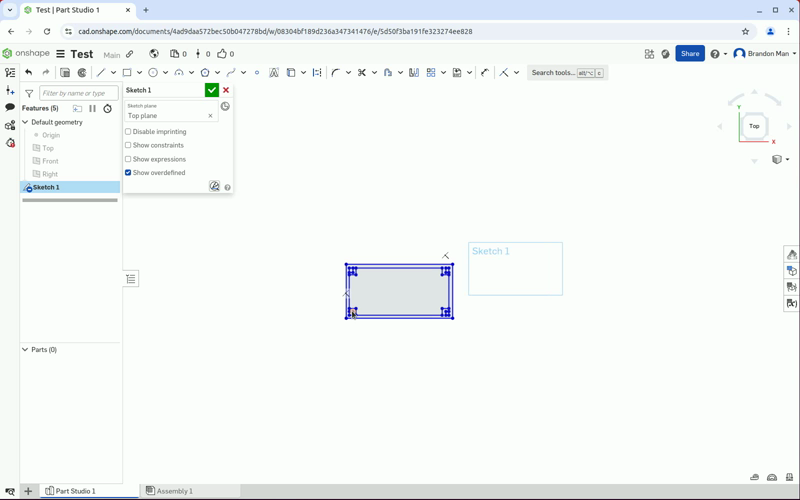
scroll(6)
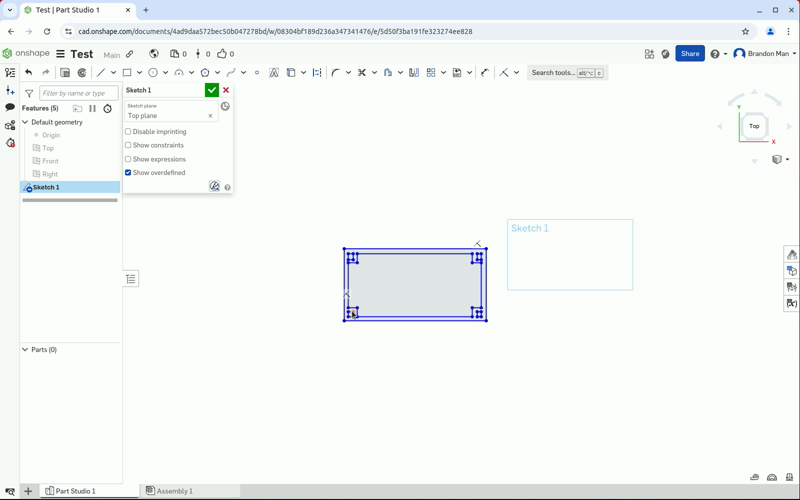
scroll(6)
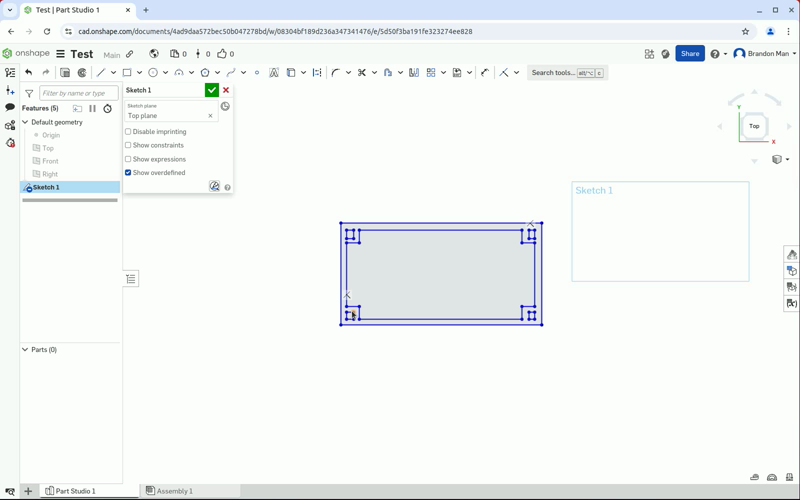
scroll(6)
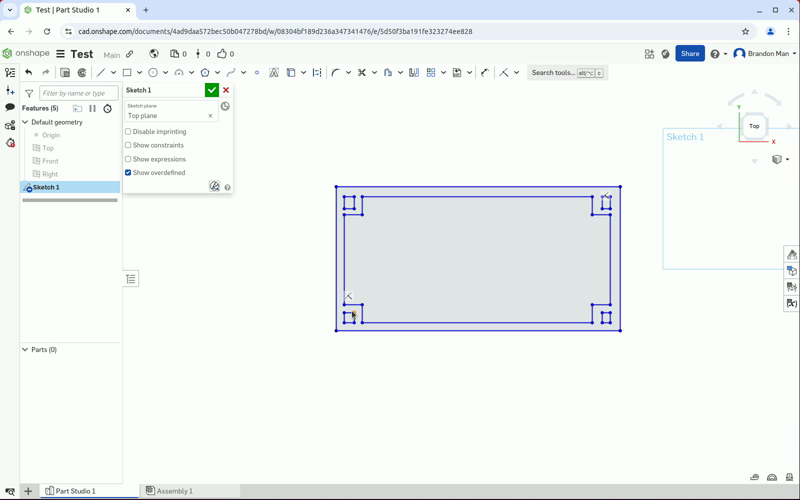
scroll(6)
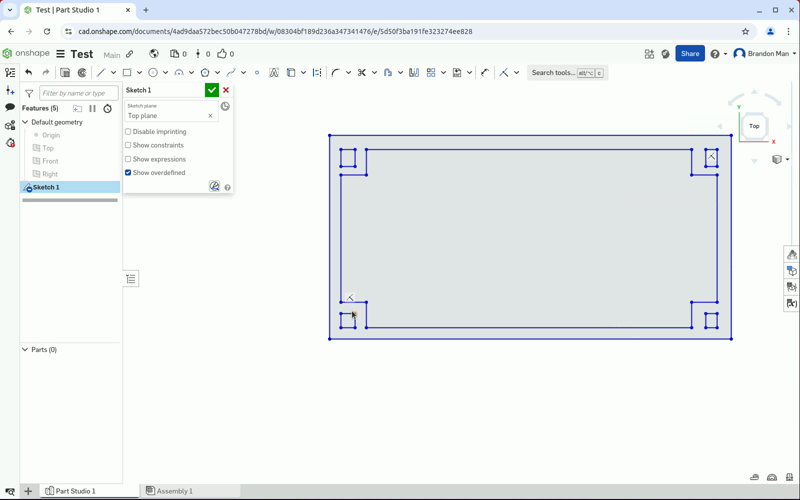
scroll(6)
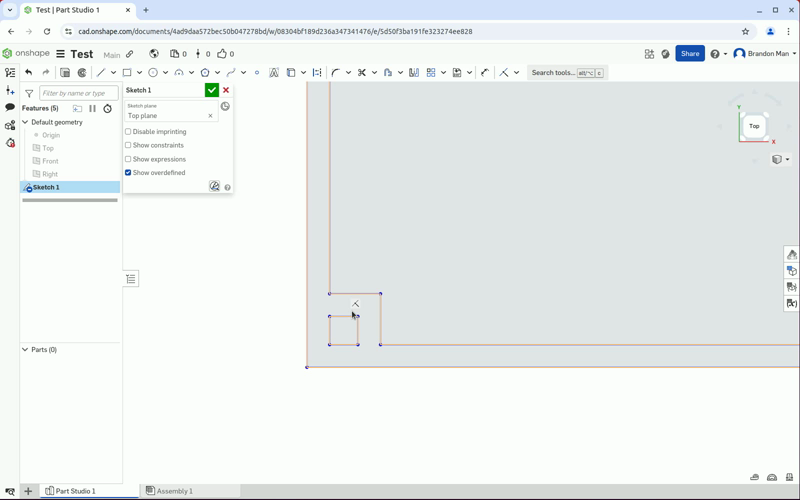
click(352, 310)
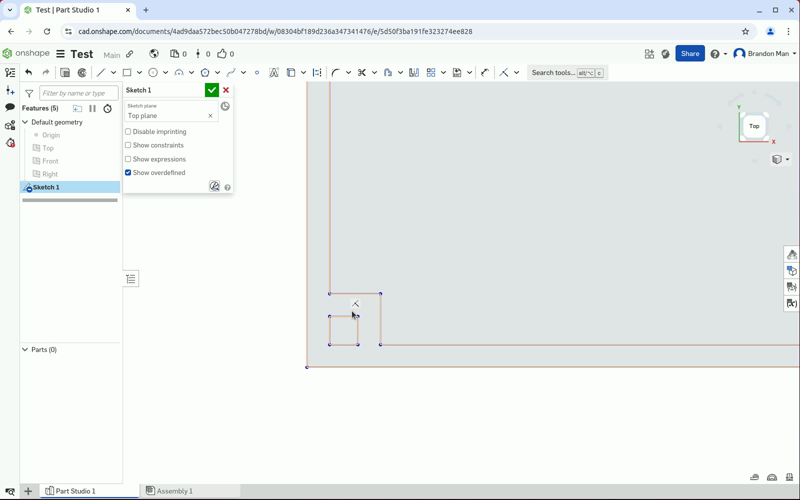
scroll(-6)
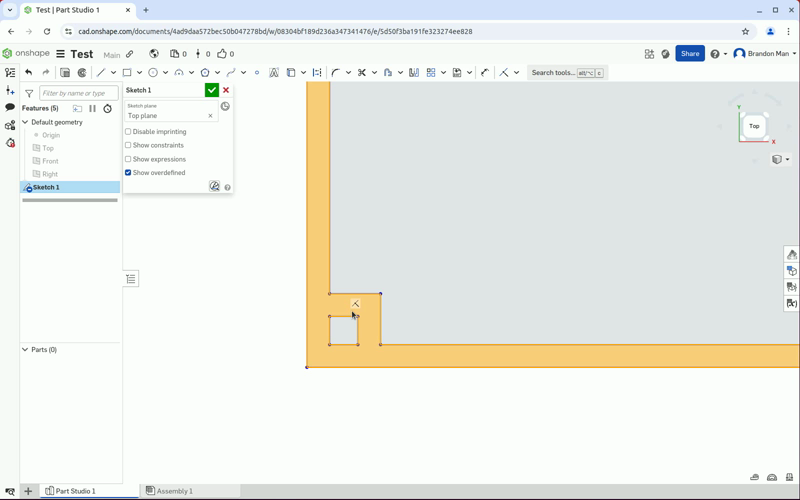
scroll(-6)
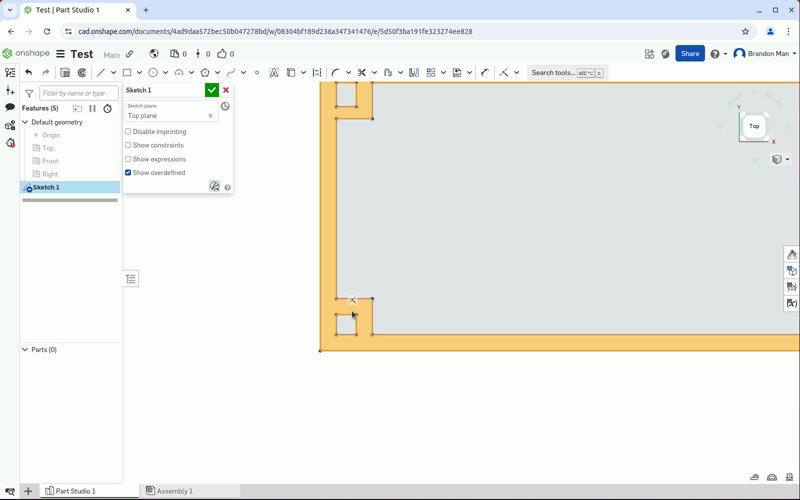
scroll(-6)
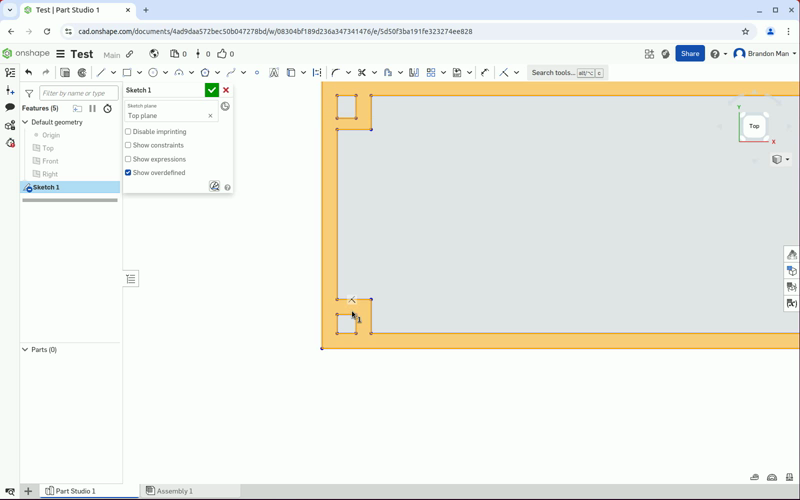
scroll(-6)
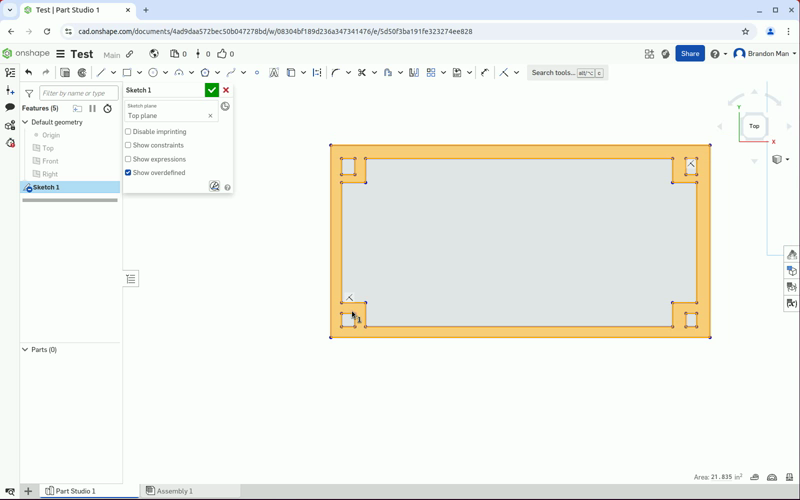
scroll(-6)
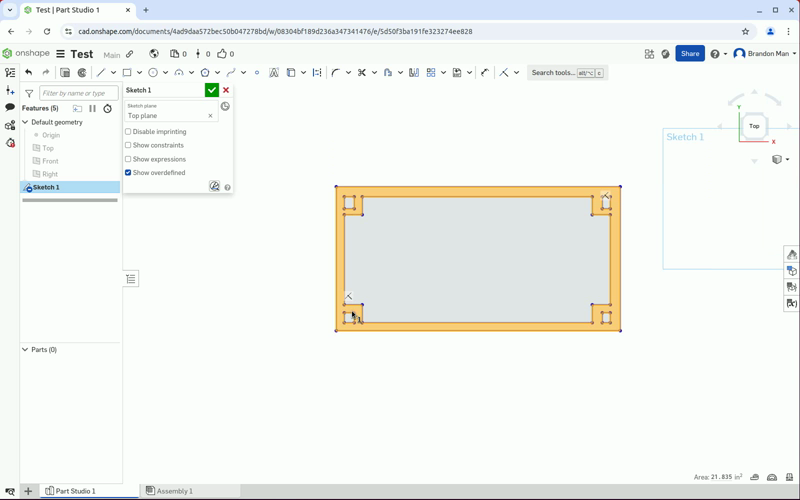
scroll(-6)
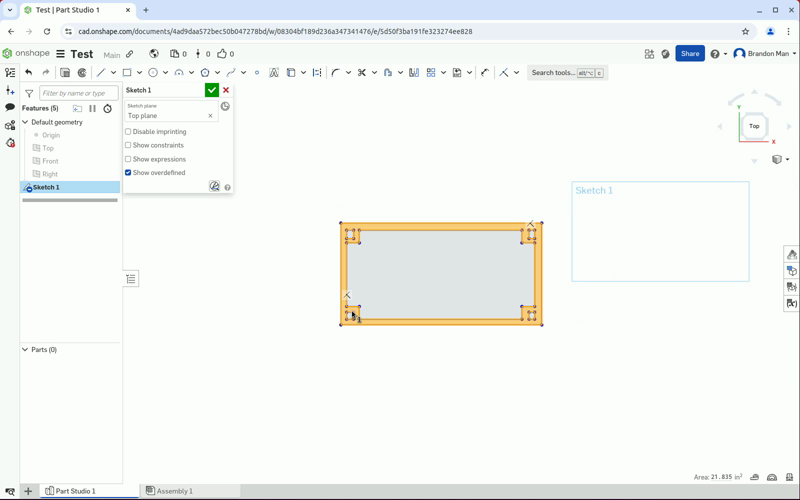
scroll(-6)
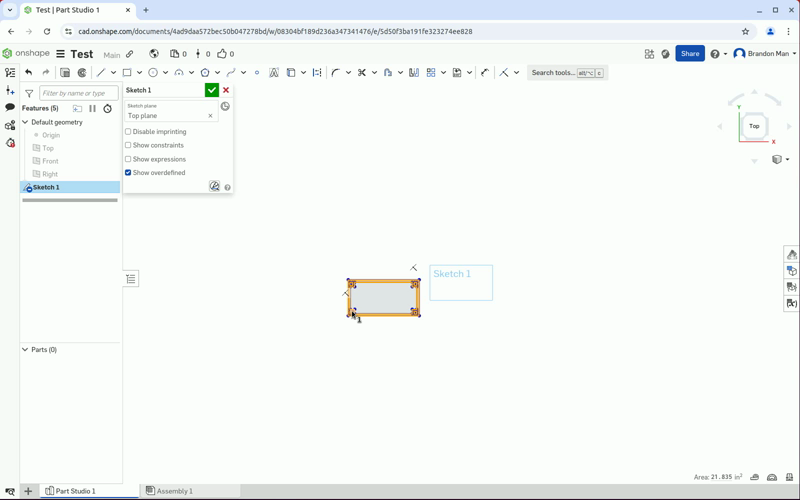
mouse_move(73, 352)
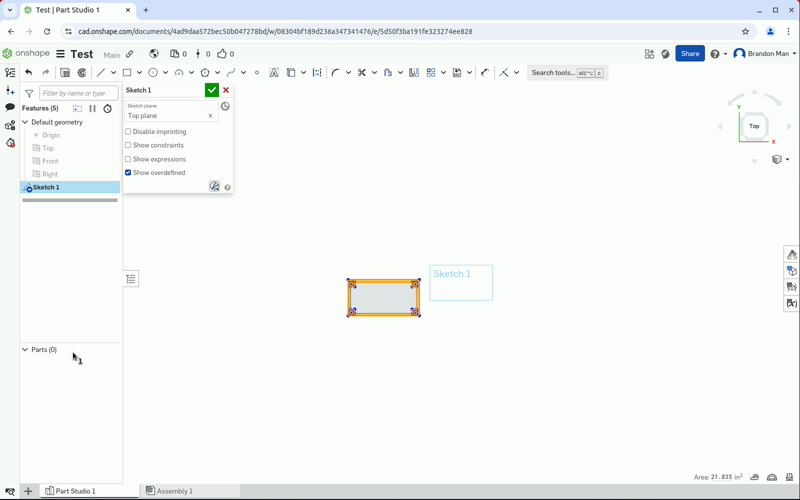
key(shift+y)
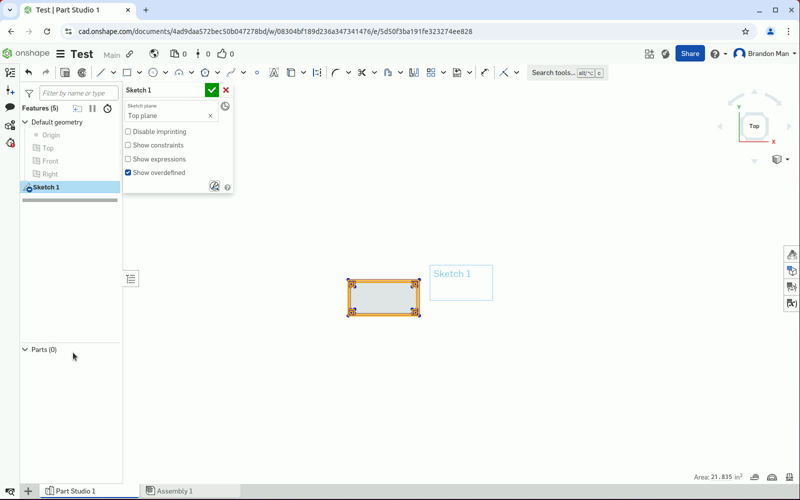
key(shift+e)
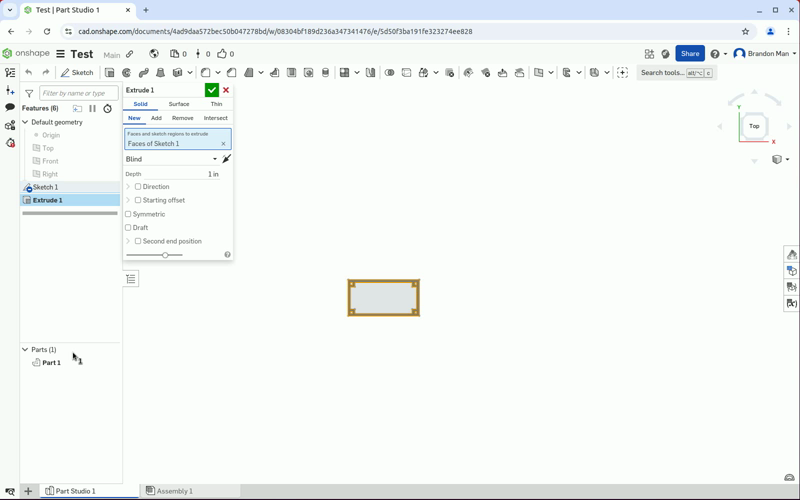
mouse_move(143, 106)
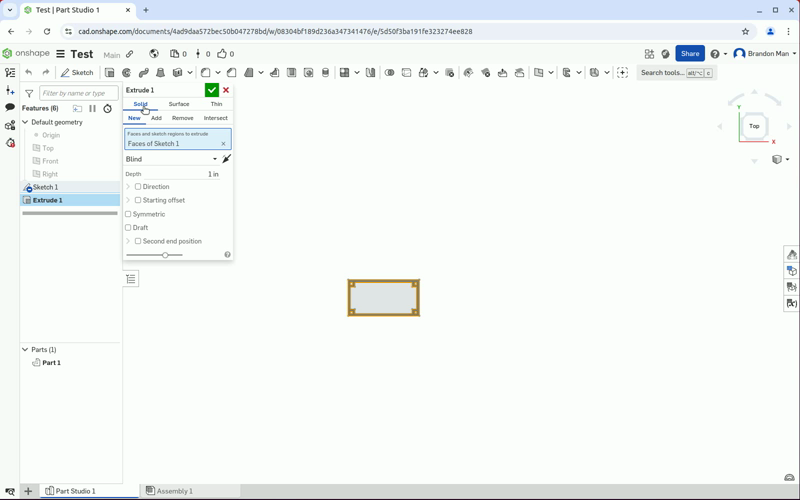
click(143, 106)
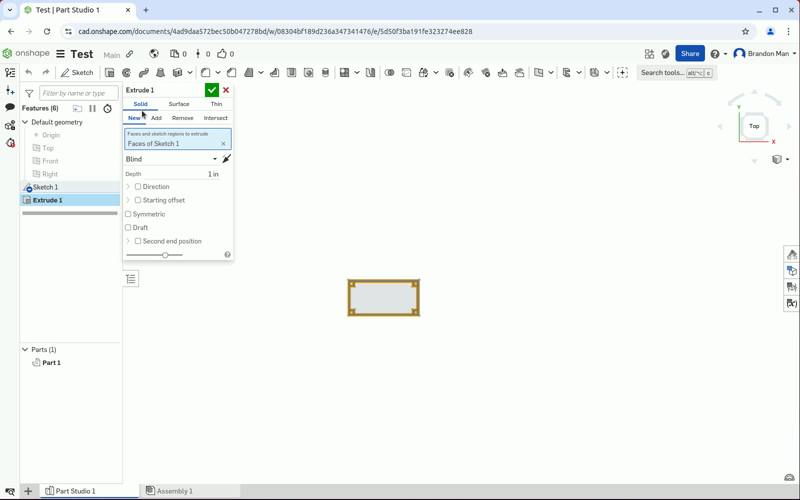
mouse_move(137, 120)
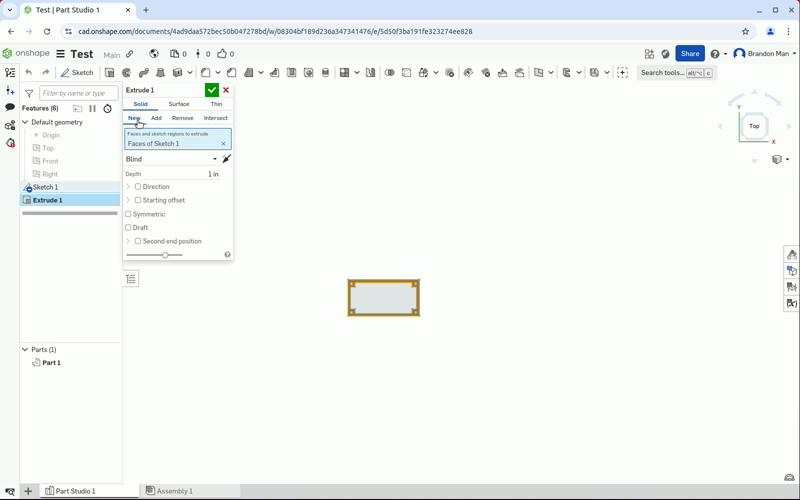
click(137, 120)
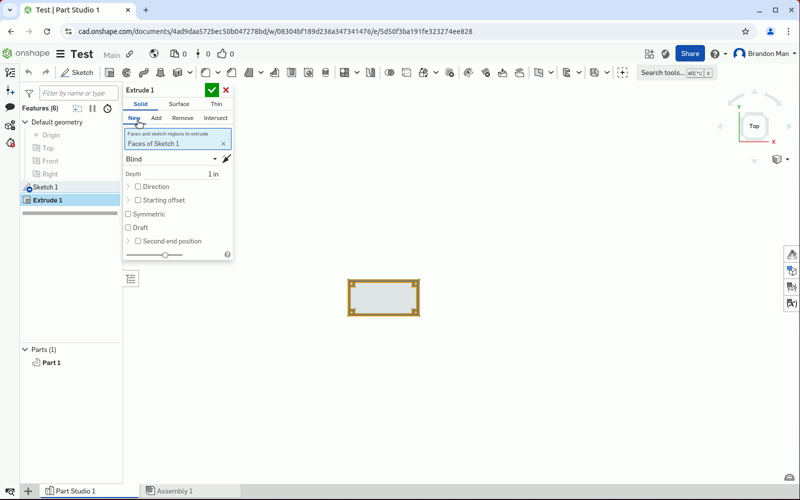
key(tab, 4)
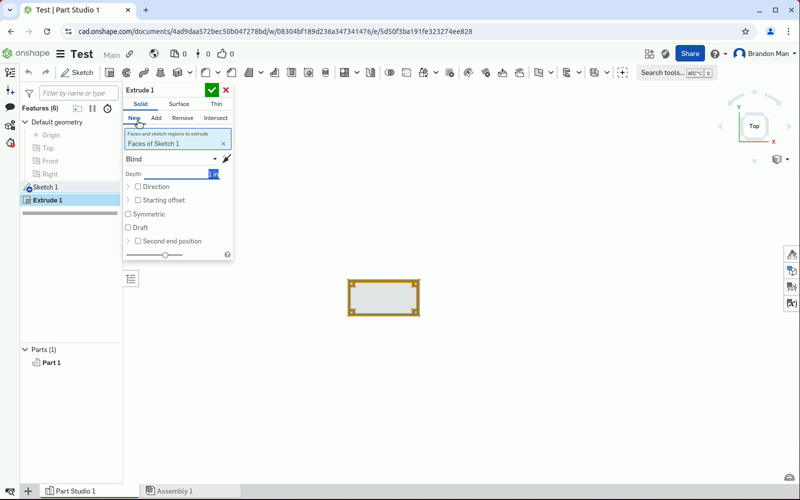
text(1.204)
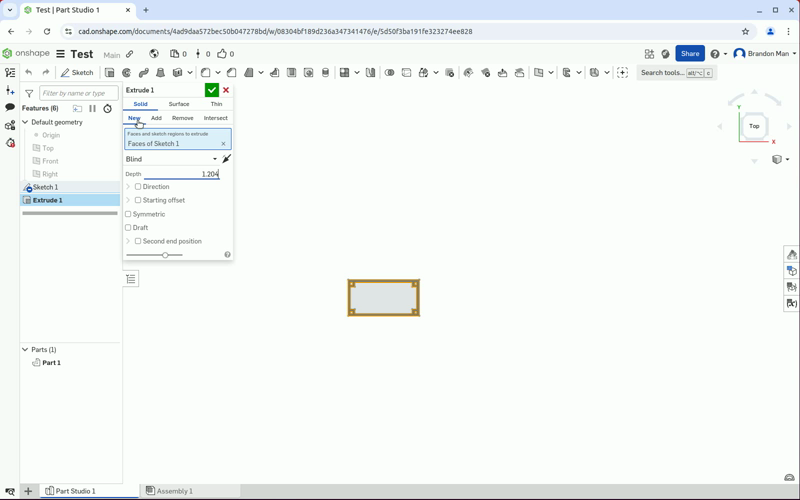
key(enter)
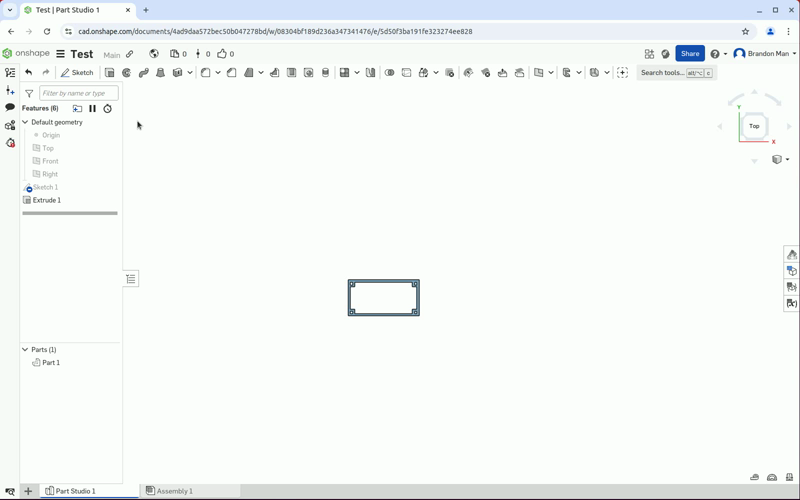
key(shift+h)
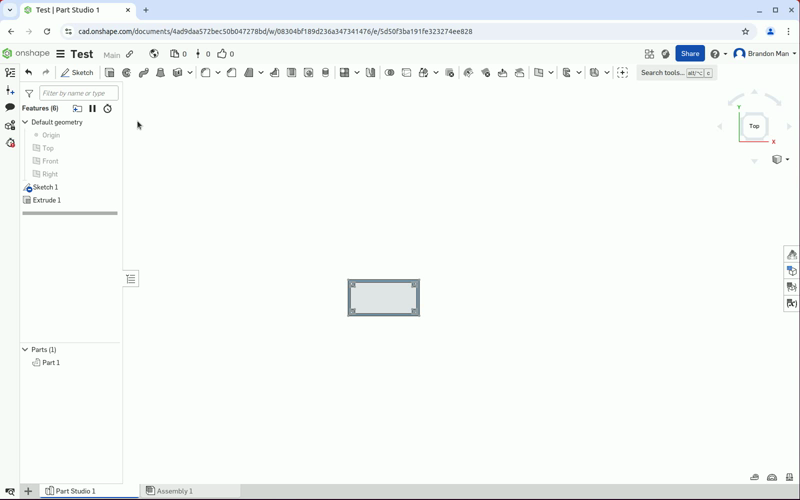
key(shift+h)
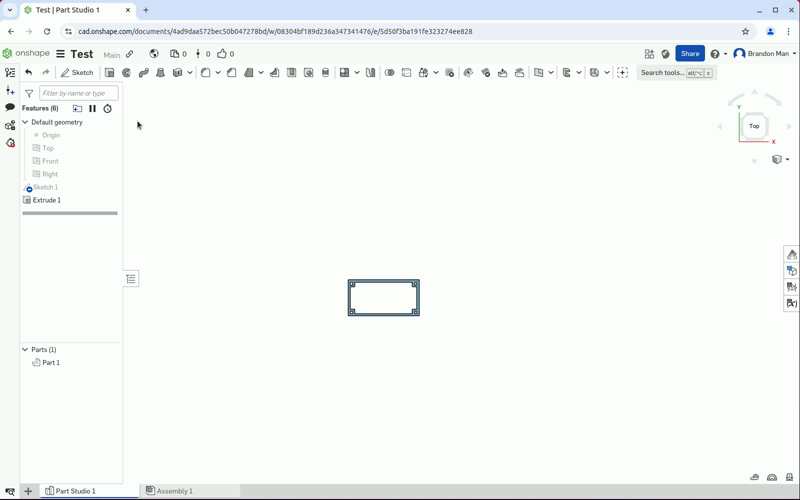
mouse_move(73, 189)
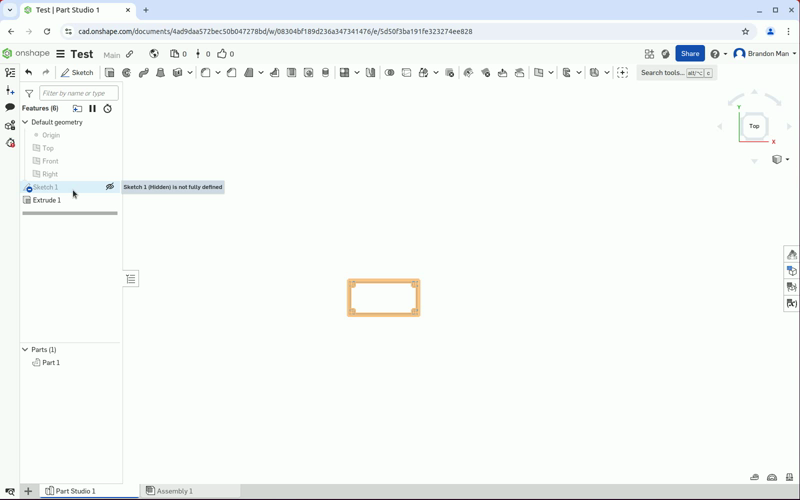
click(73, 189)
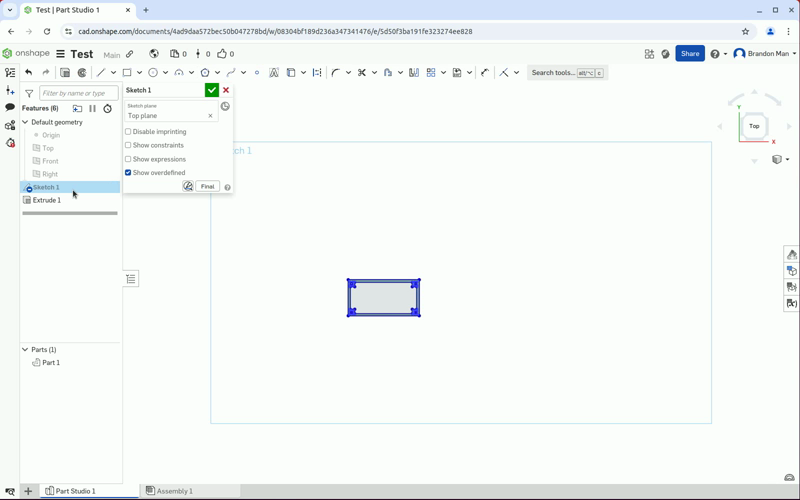
mouse_move(229, 92)
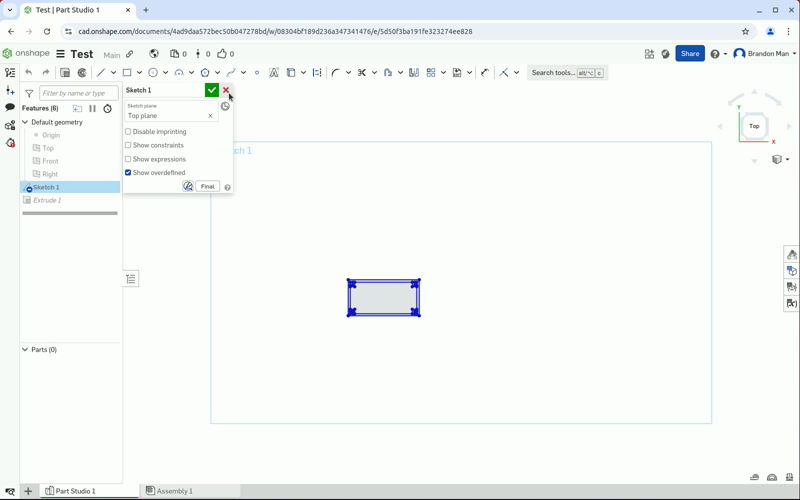
click(229, 92)
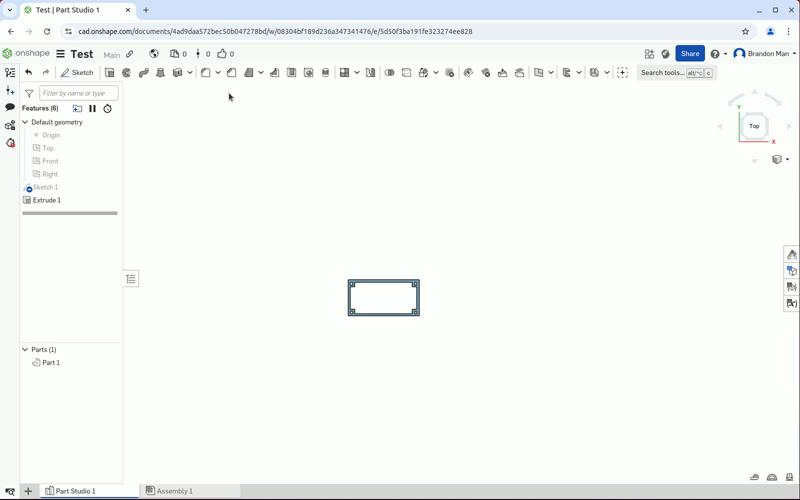
mouse_move(73, 352)
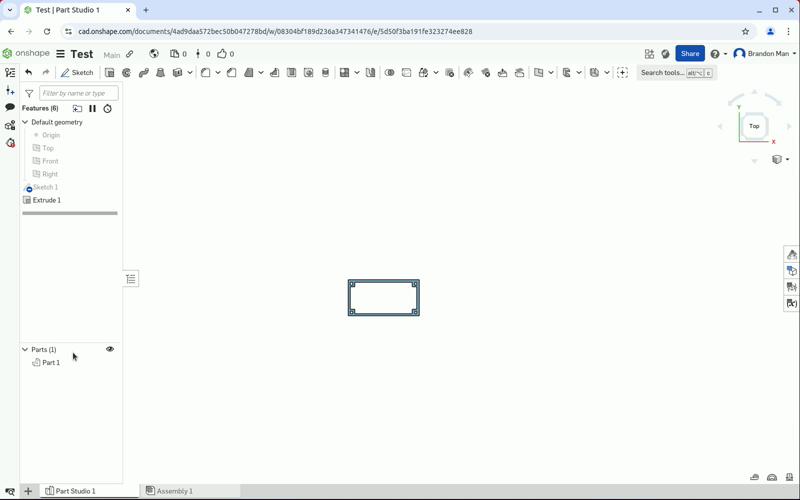
key(y)
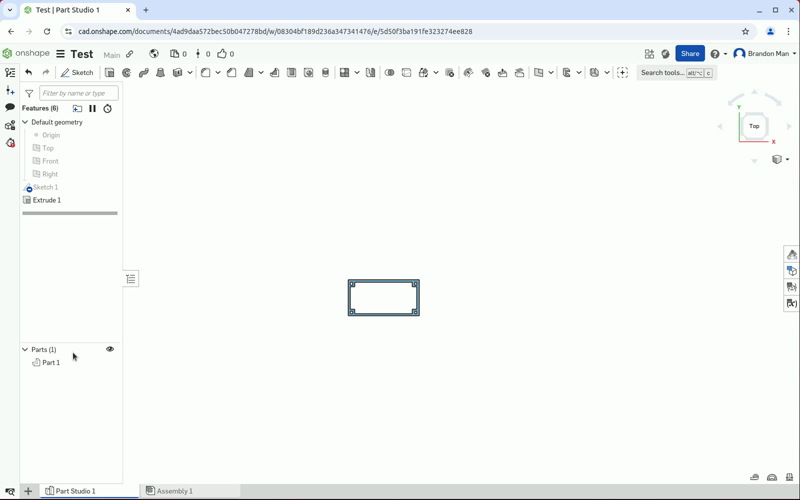
key(shift+p)
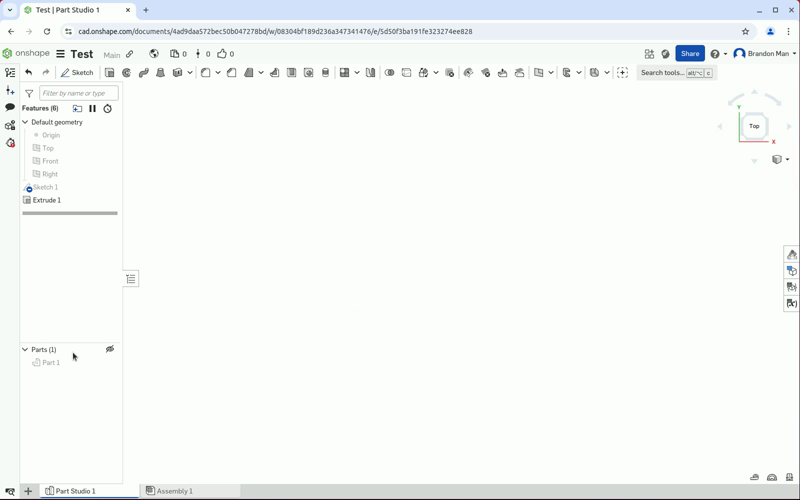
key(space)
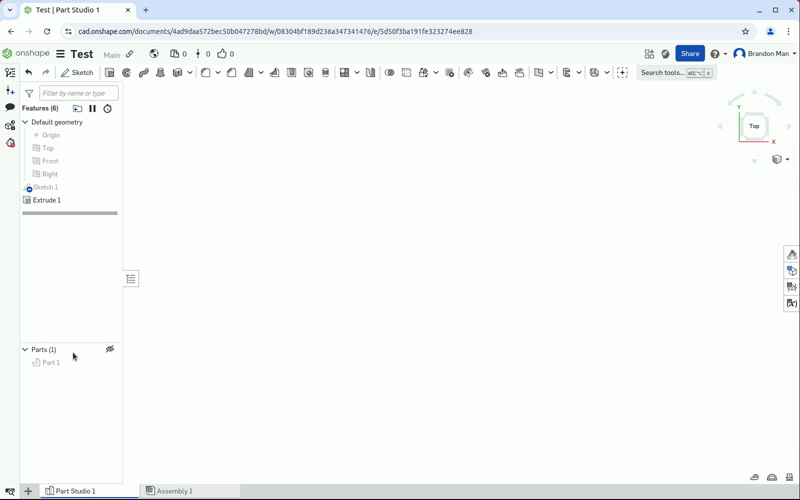
key_down(shift)
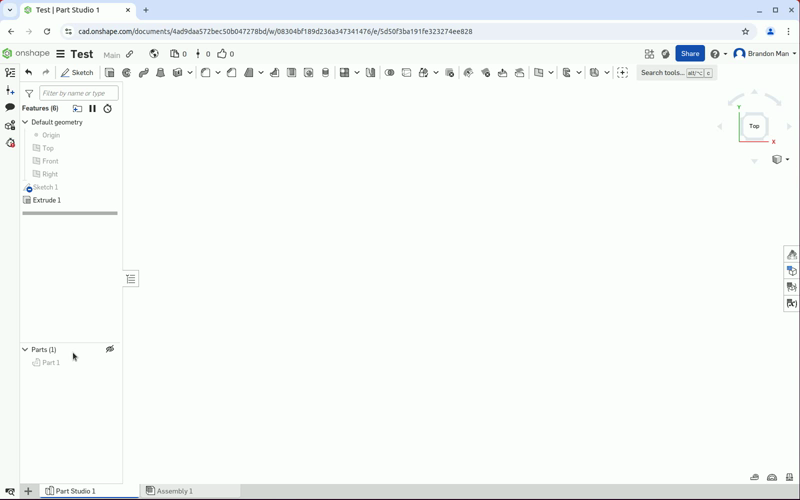
key(up)
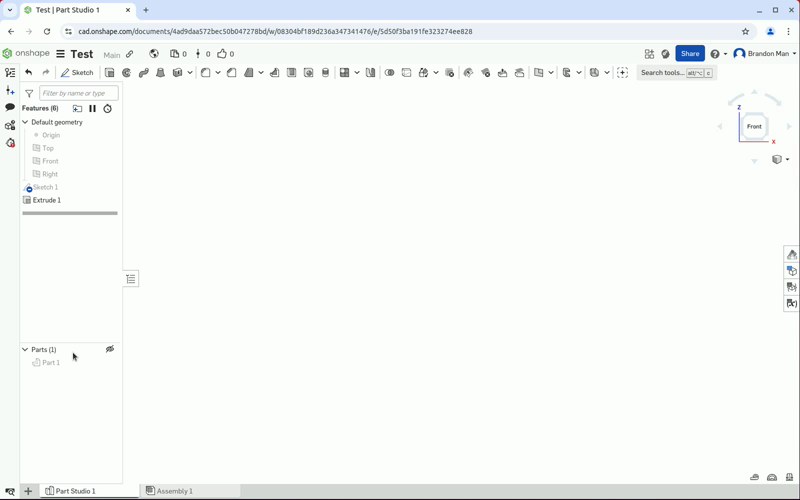
key_up(shift)
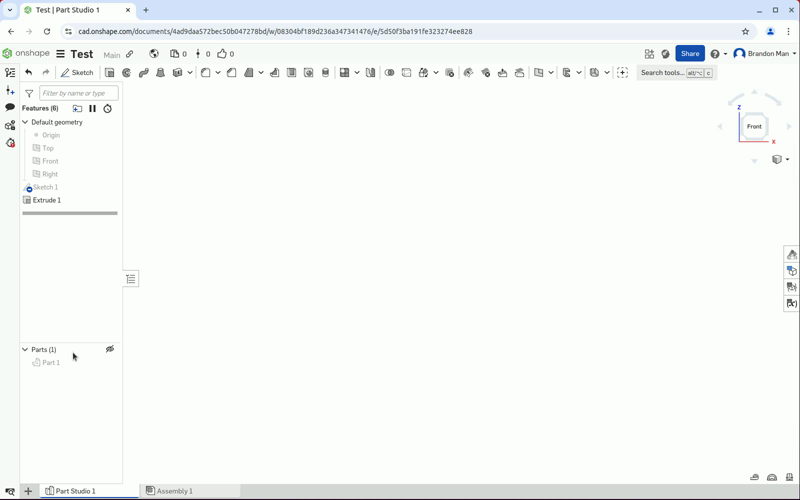
mouse_move(73, 352)
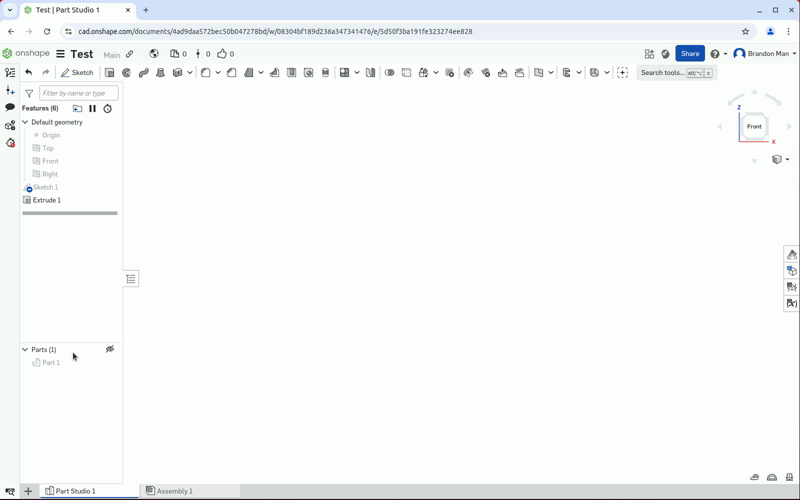
key(shift+y)
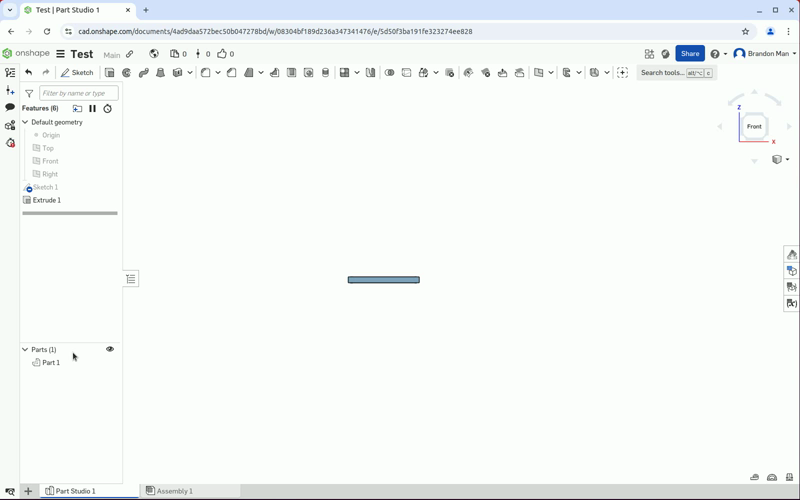
mouse_move(541, 75)
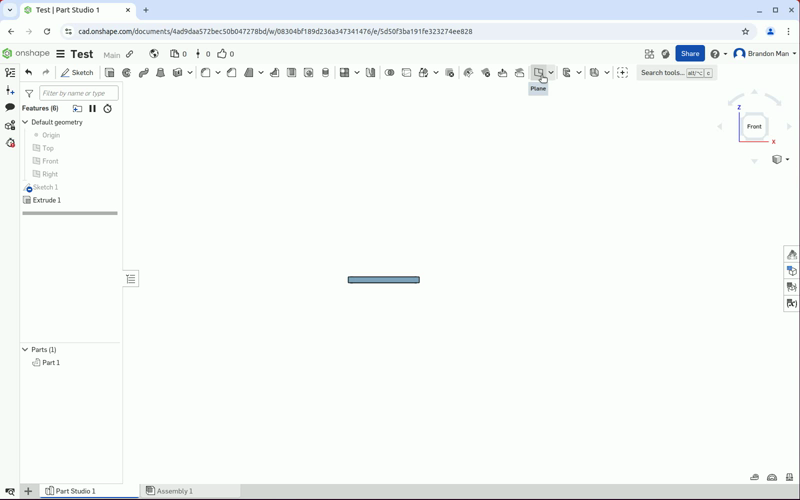
click(541, 75)
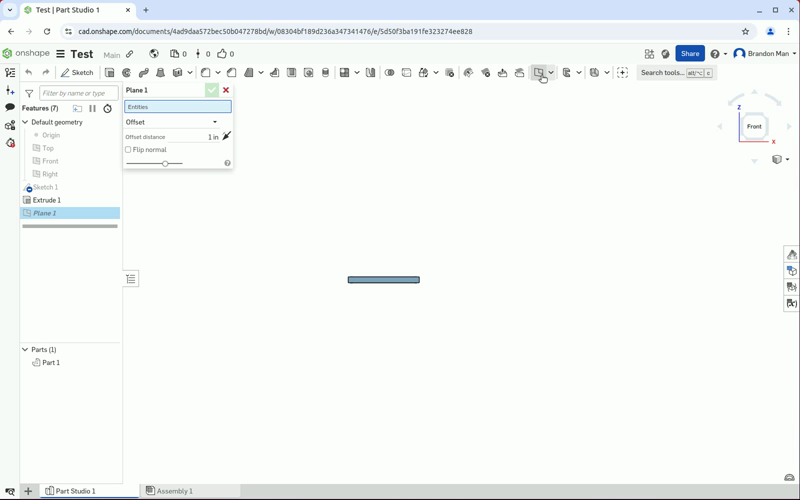
mouse_move(73, 163)
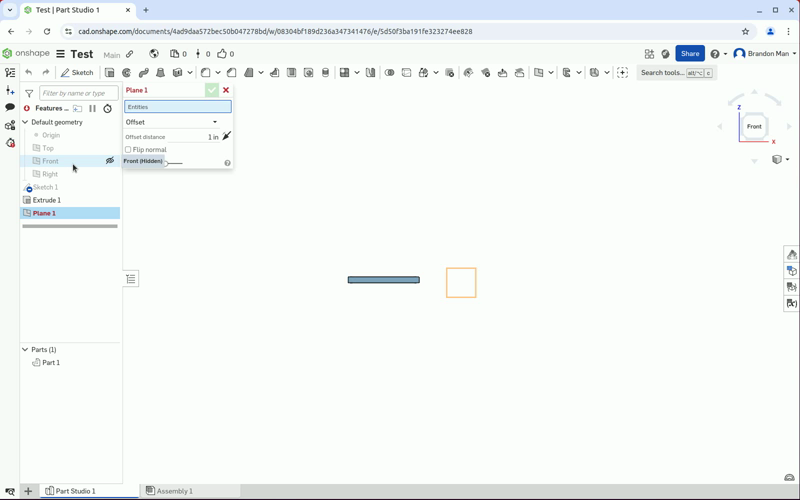
click(73, 163)
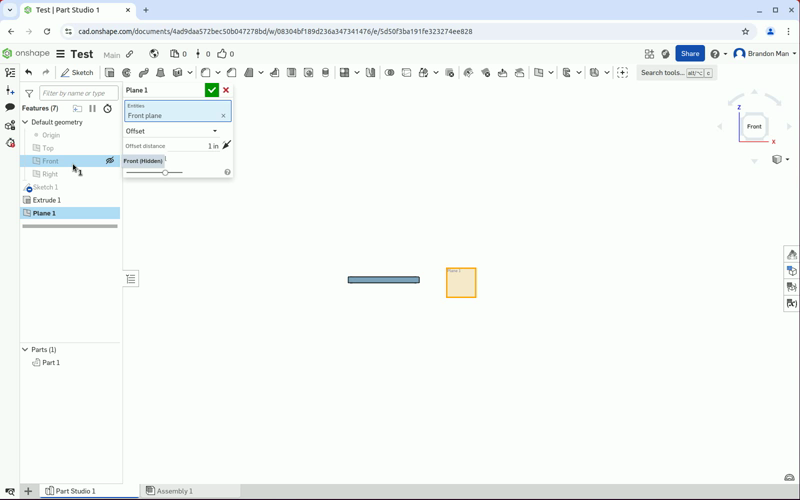
key(tab, 2)
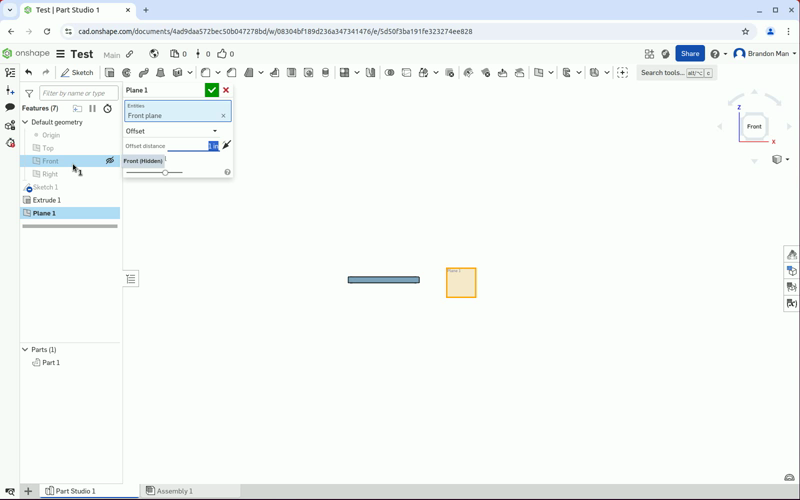
text(6.748)
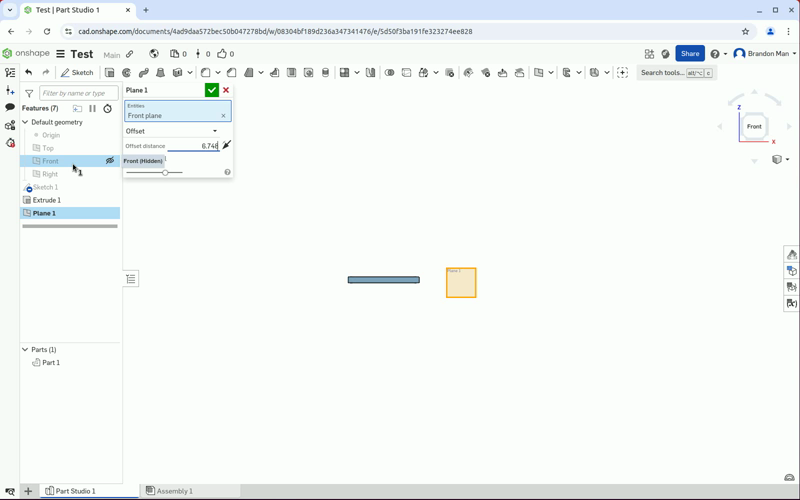
key(enter, 2)
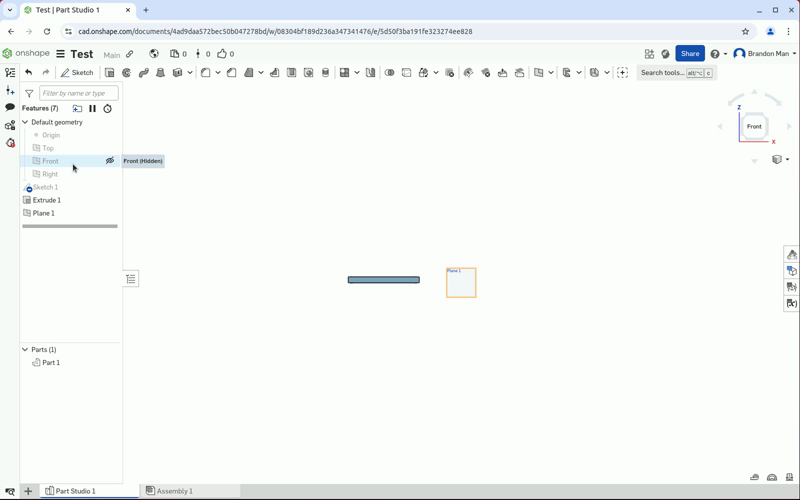
key(shift+s)
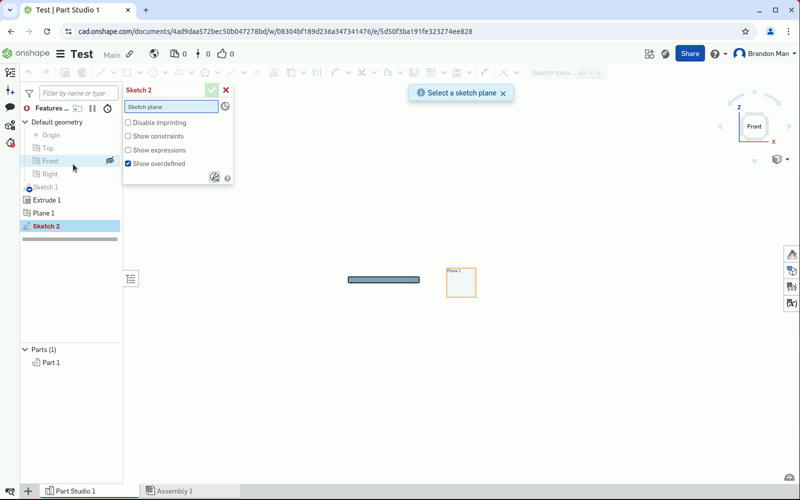
mouse_move(73, 215)
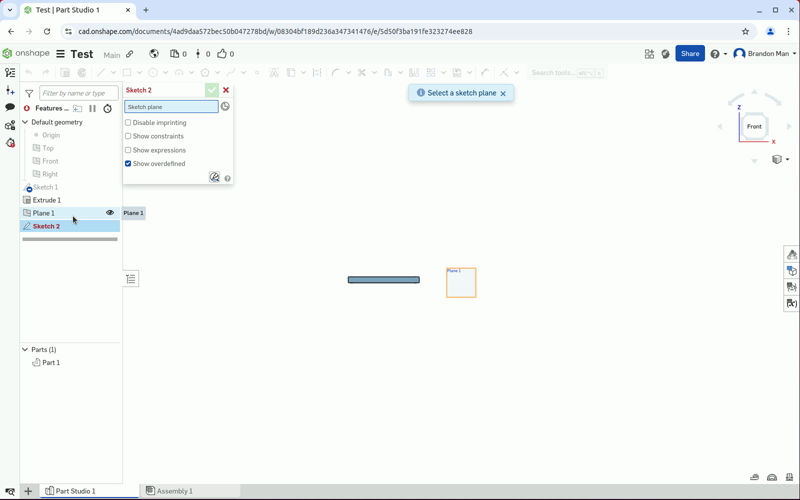
click(73, 215)
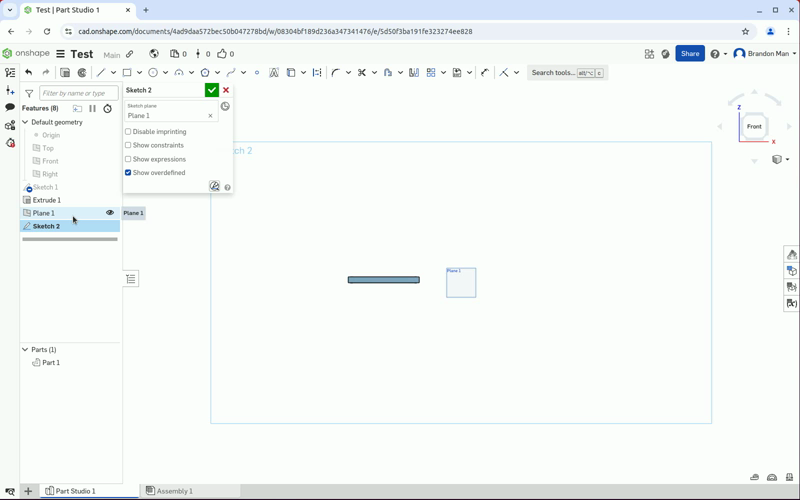
mouse_move(73, 352)
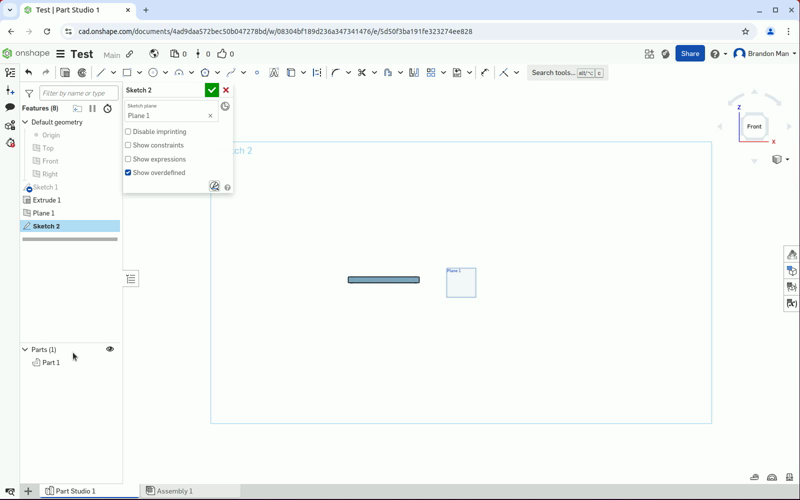
key(y)
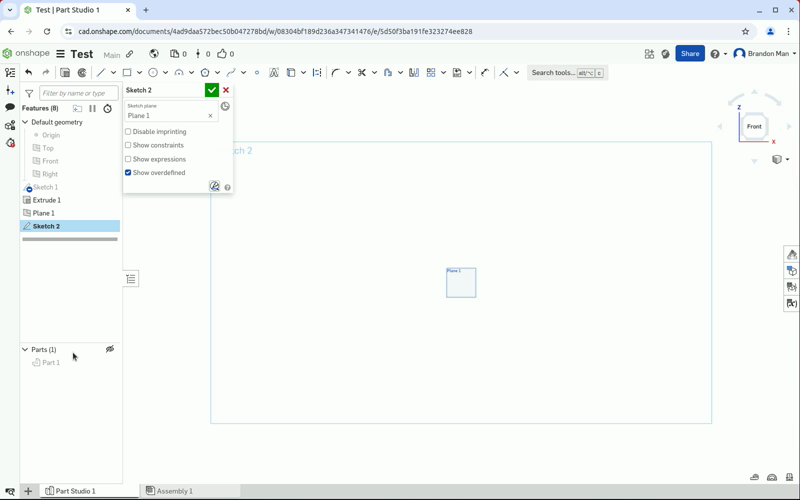
key(c)
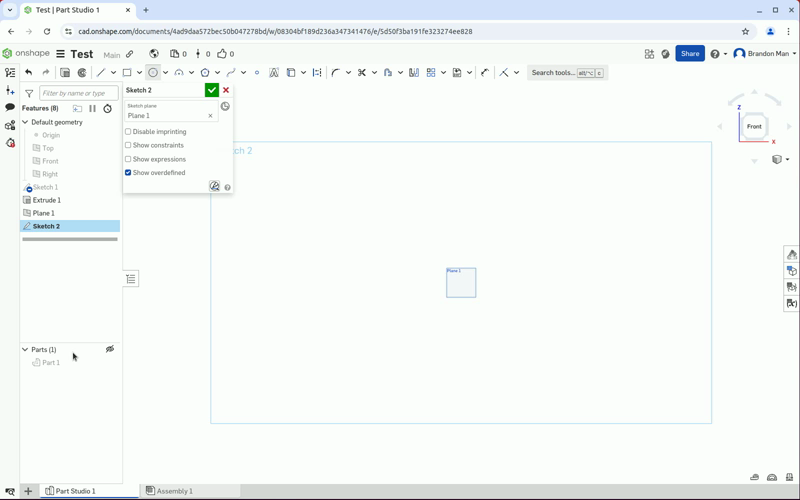
key_down(shift)
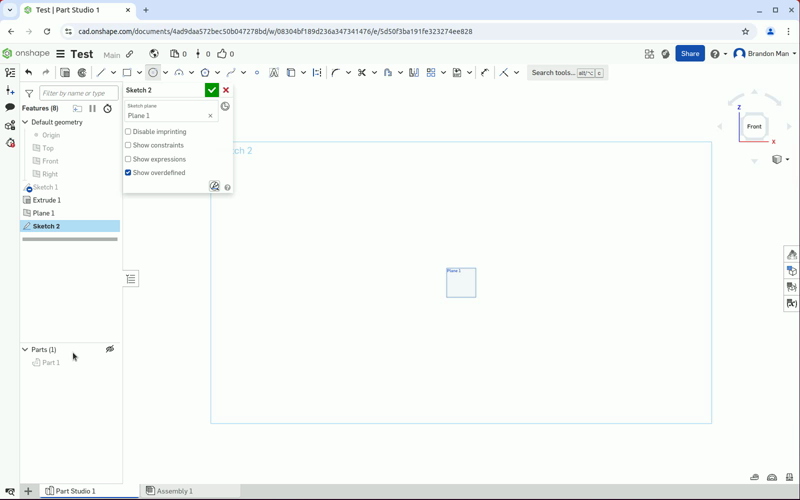
mouse_move(351, 280)
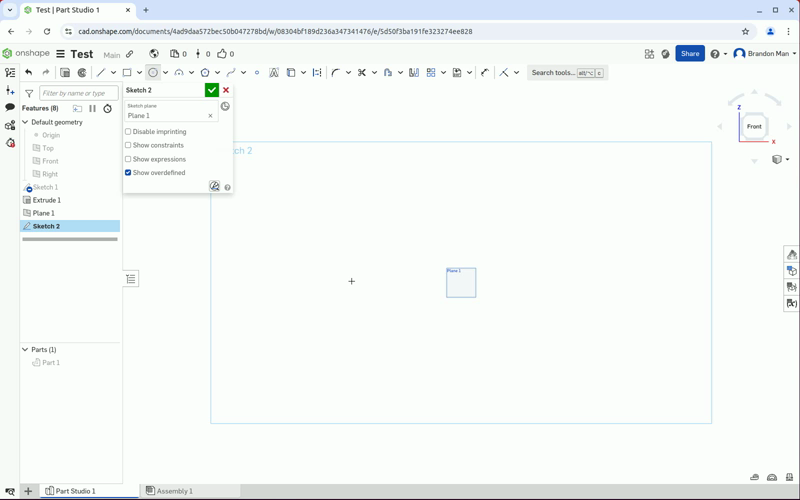
click(351, 280)
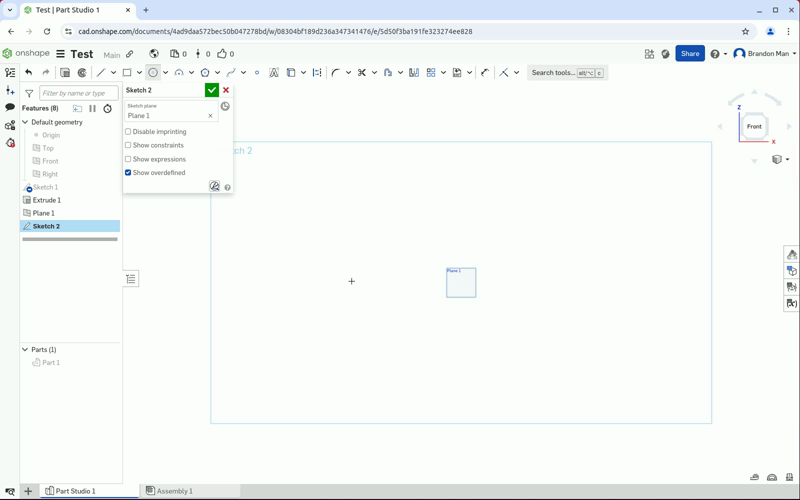
key_up(shift)
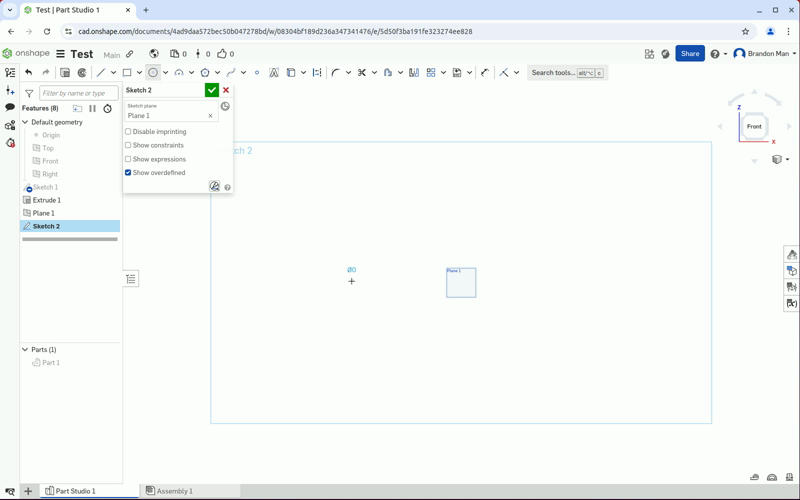
mouse_move(353, 280)
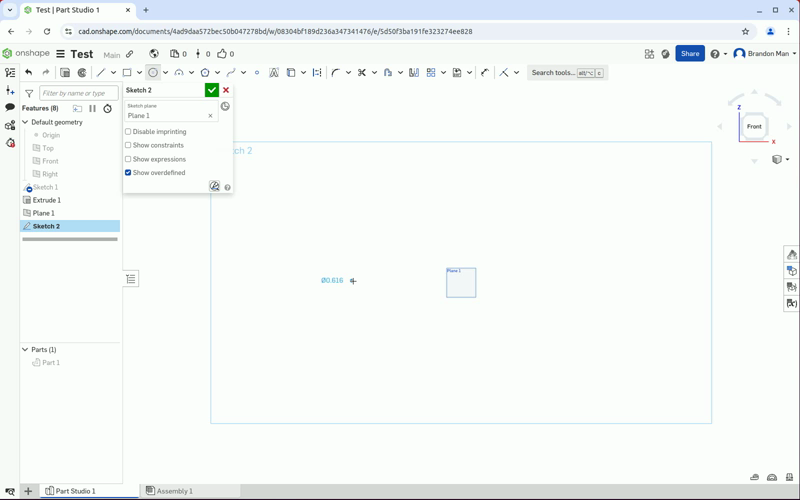
scroll(6)
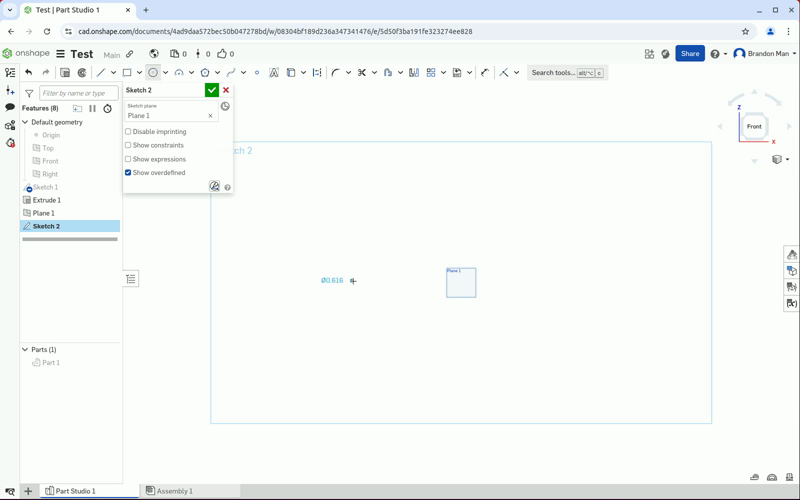
scroll(6)
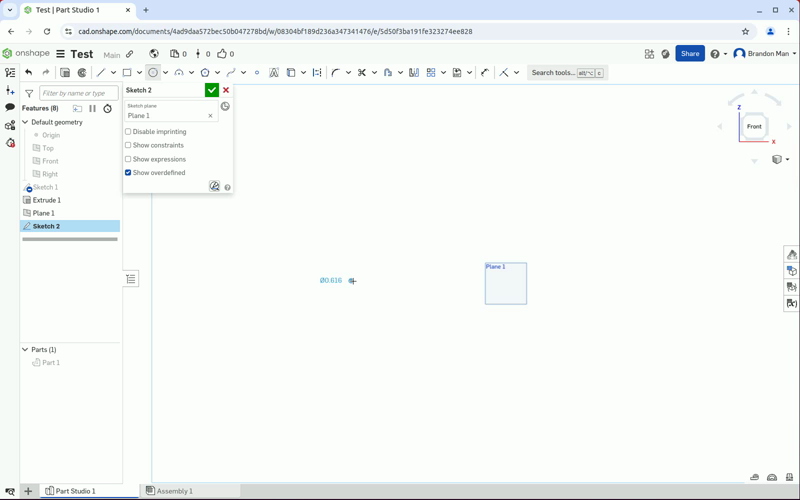
scroll(6)
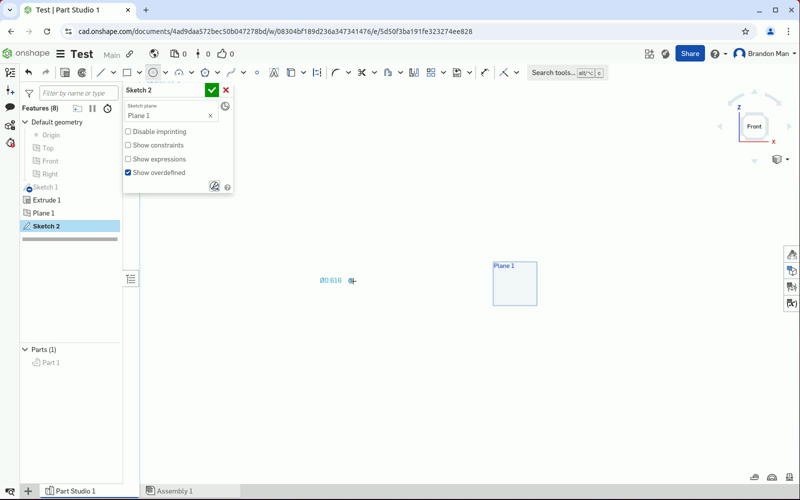
scroll(6)
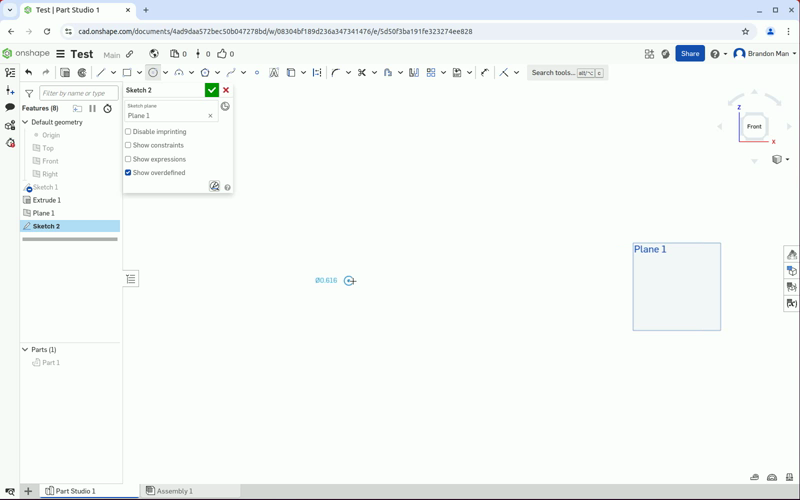
scroll(6)
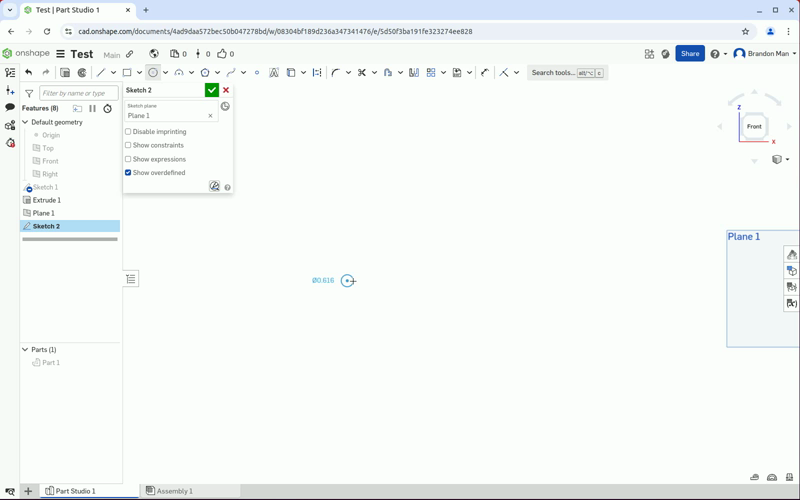
scroll(6)
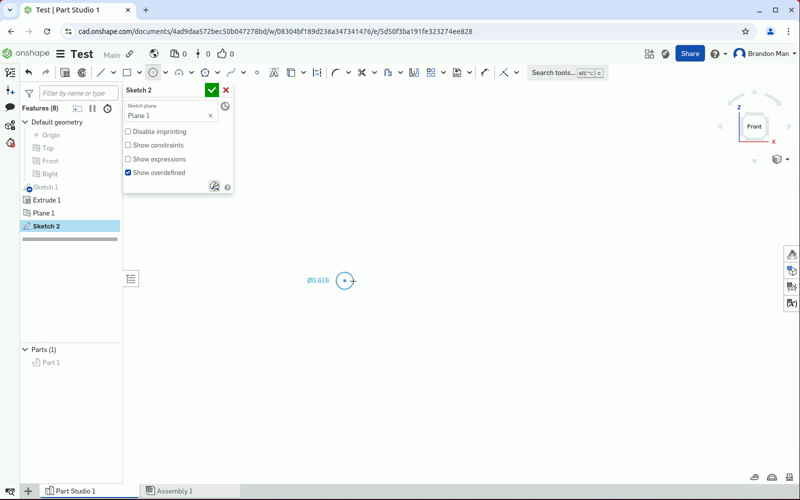
scroll(6)
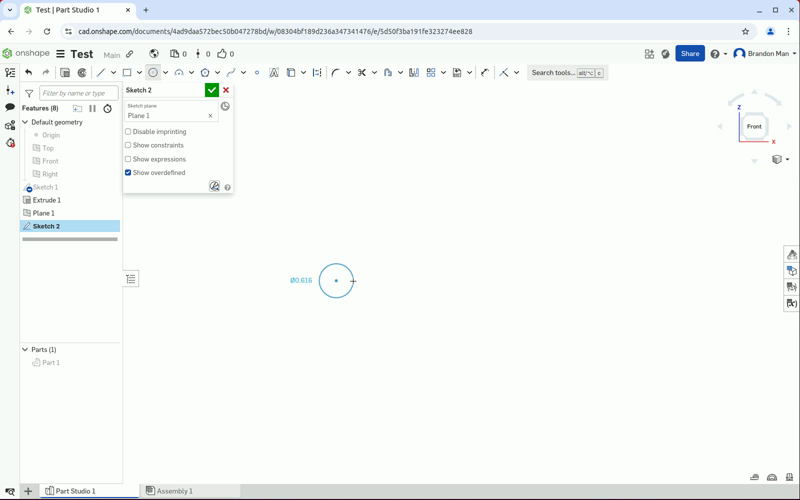
click(353, 280)
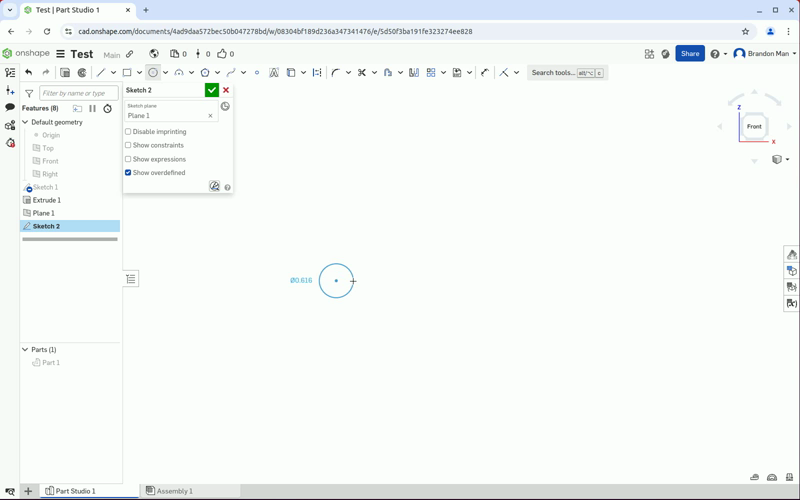
scroll(-6)
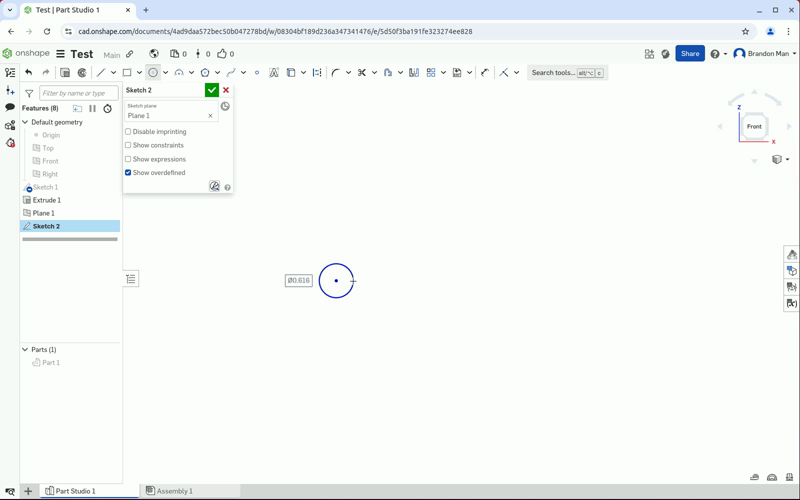
scroll(-6)
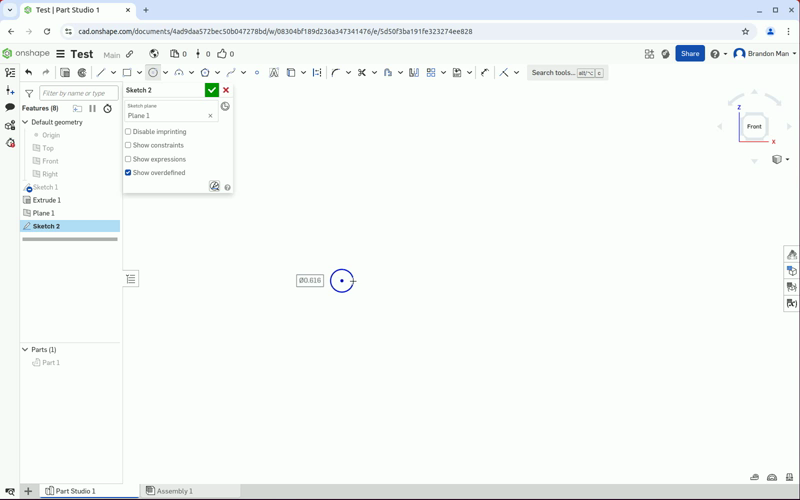
scroll(-6)
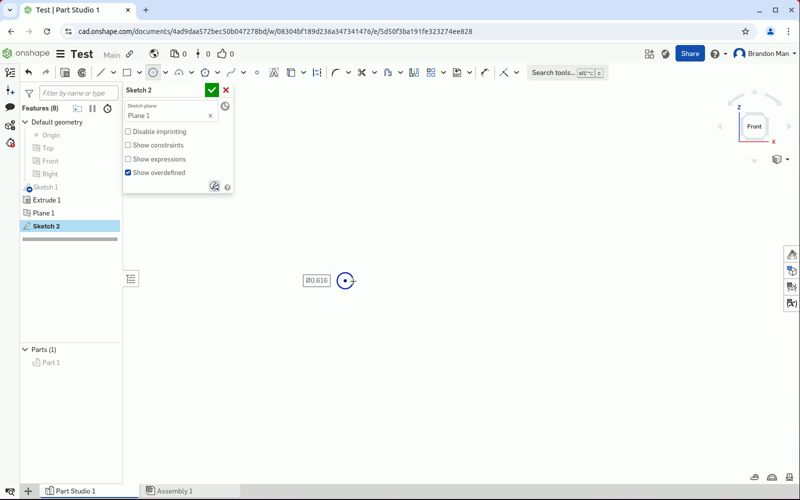
scroll(-6)
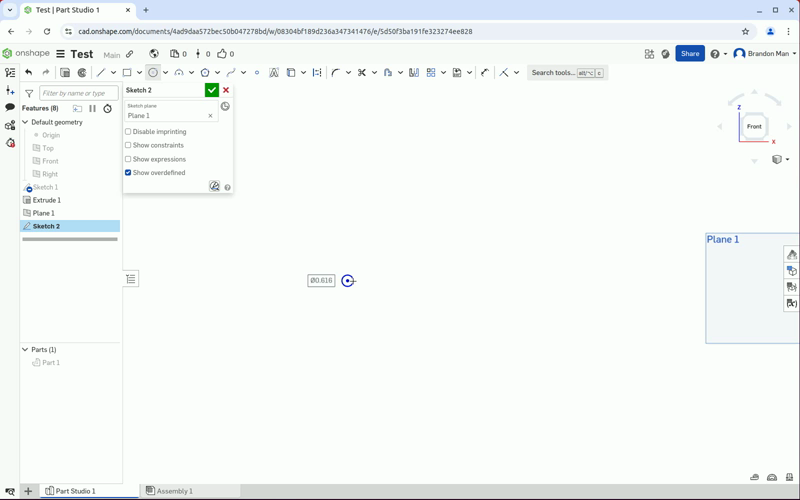
scroll(-6)
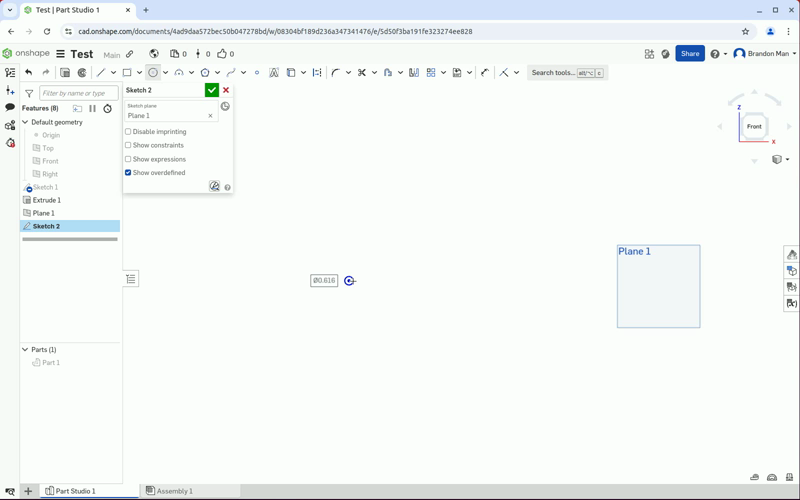
scroll(-6)
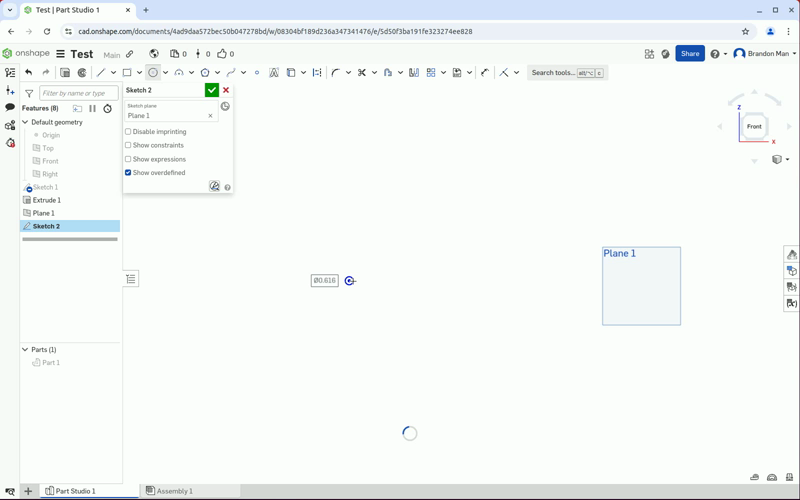
scroll(-6)
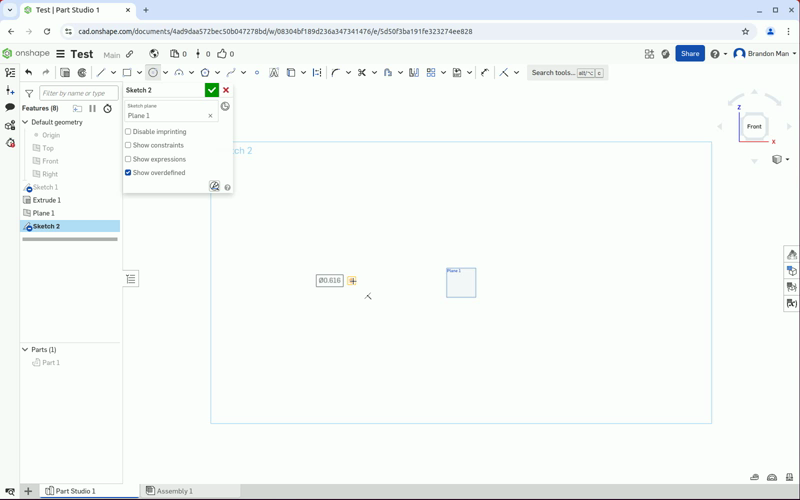
key(esc)
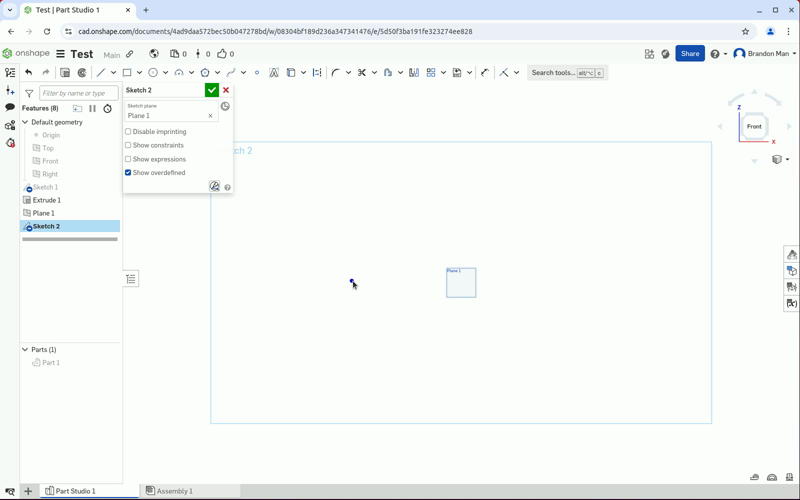
mouse_move(352, 280)
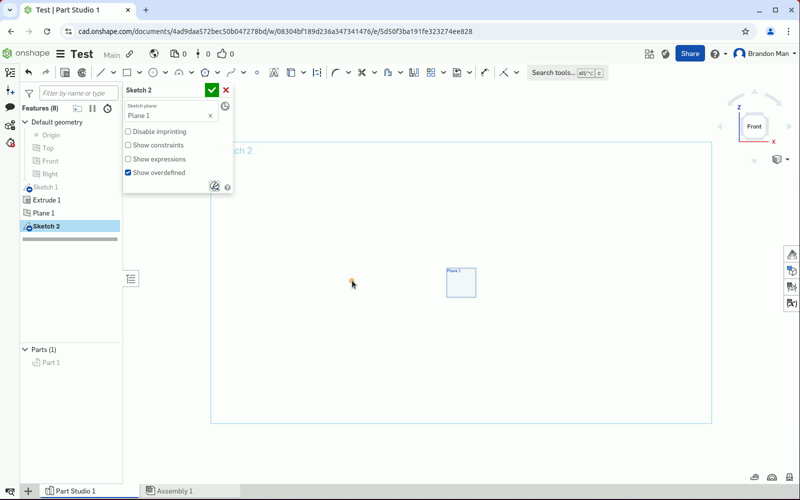
scroll(6)
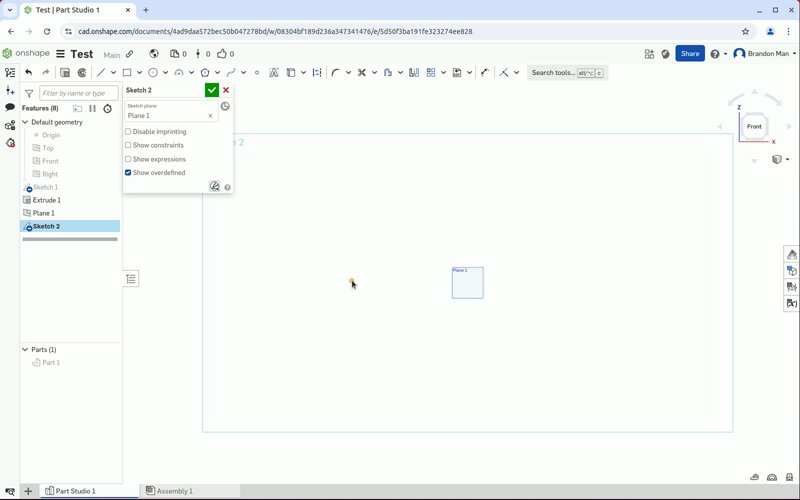
scroll(6)
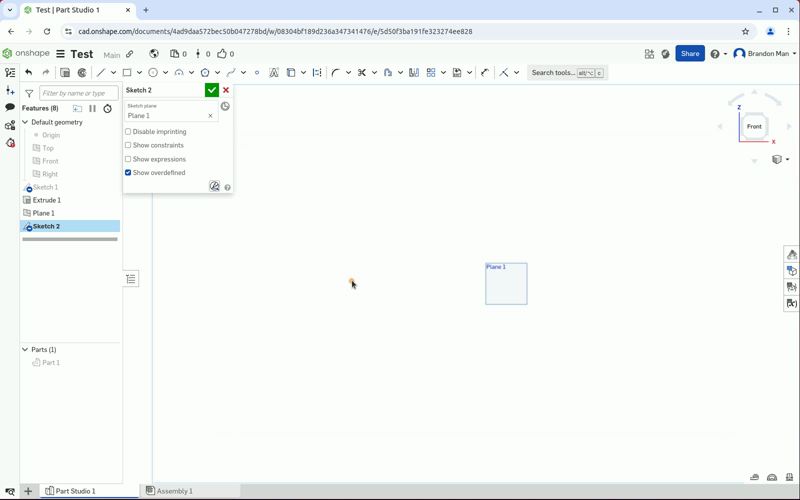
scroll(6)
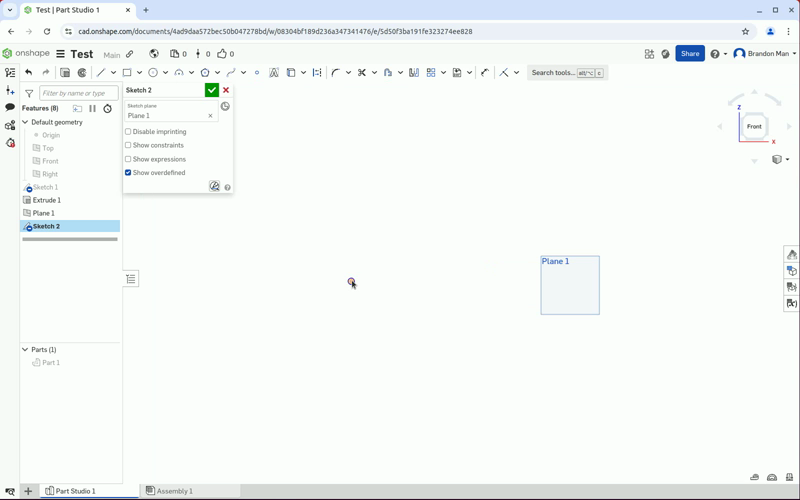
scroll(6)
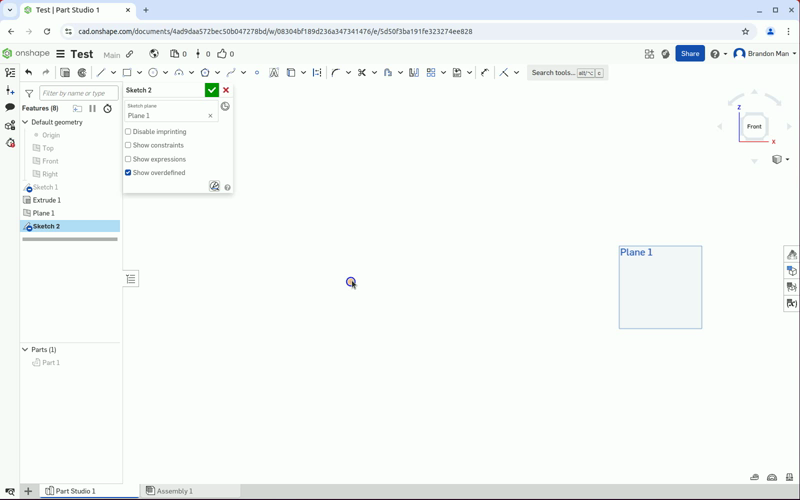
scroll(6)
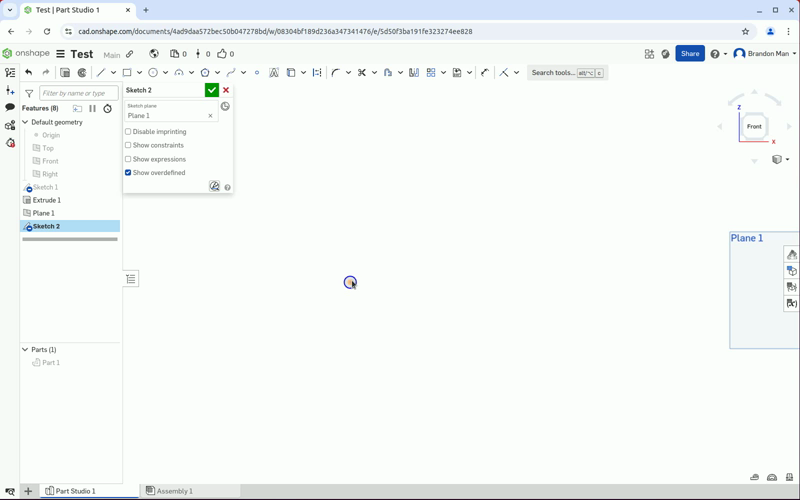
scroll(6)
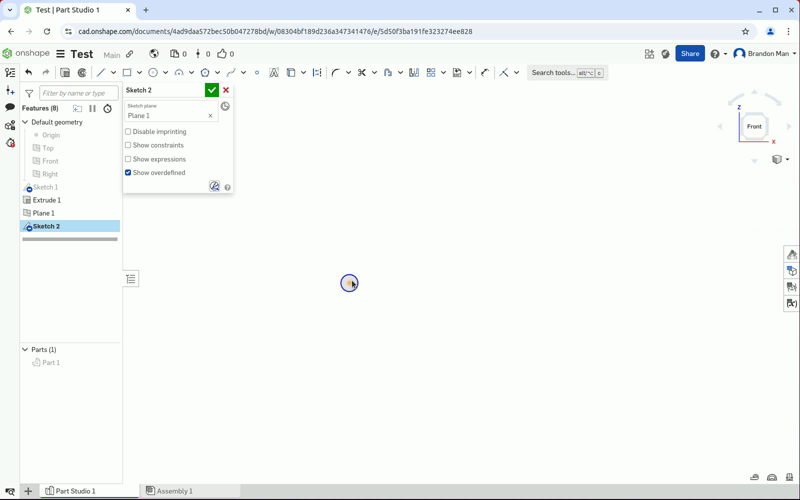
scroll(6)
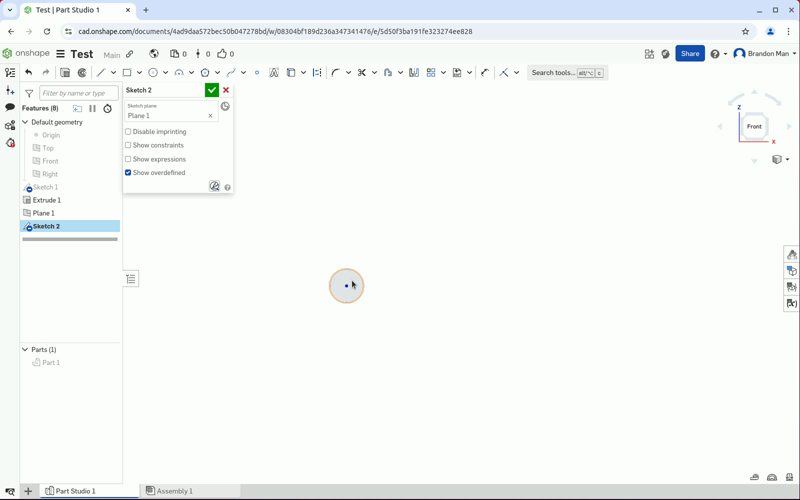
click(352, 280)
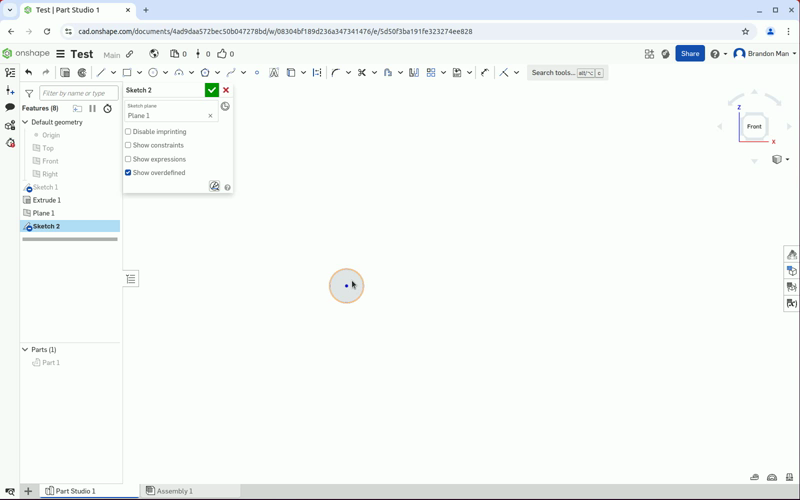
scroll(-6)
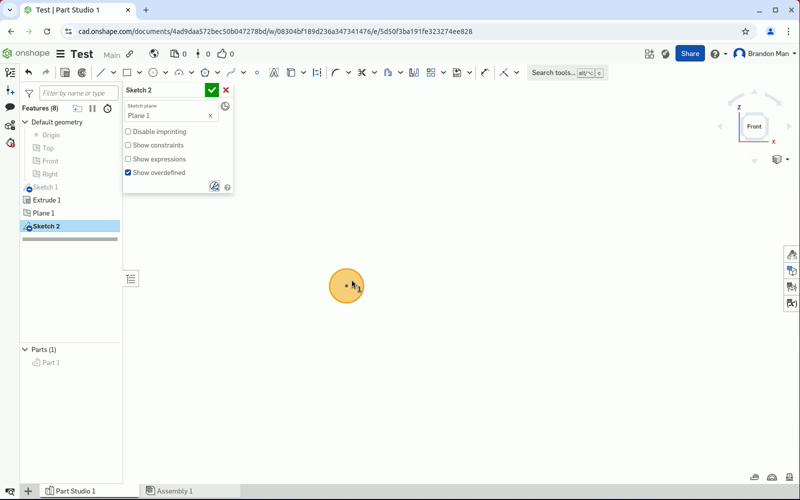
scroll(-6)
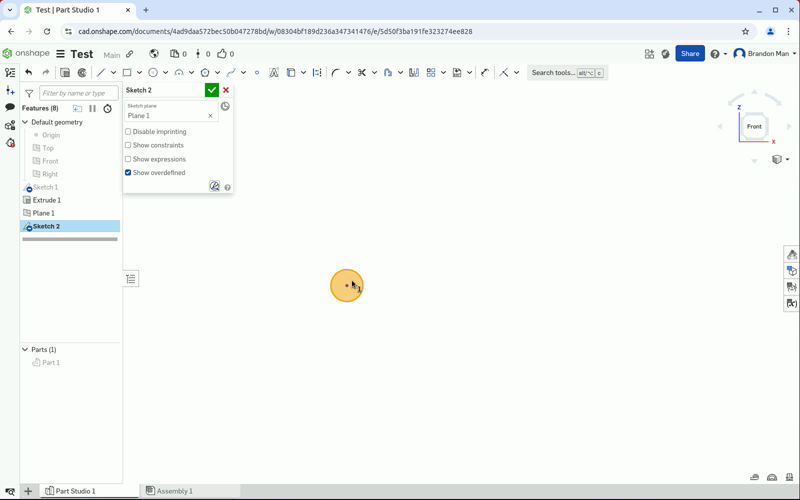
scroll(-6)
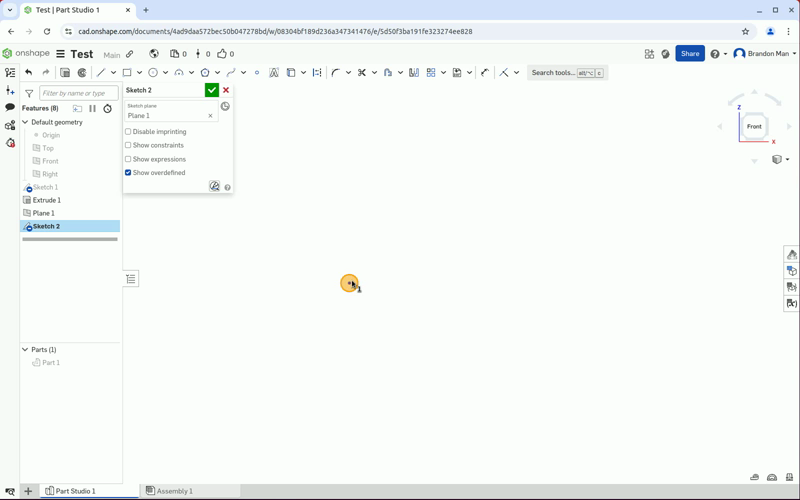
scroll(-6)
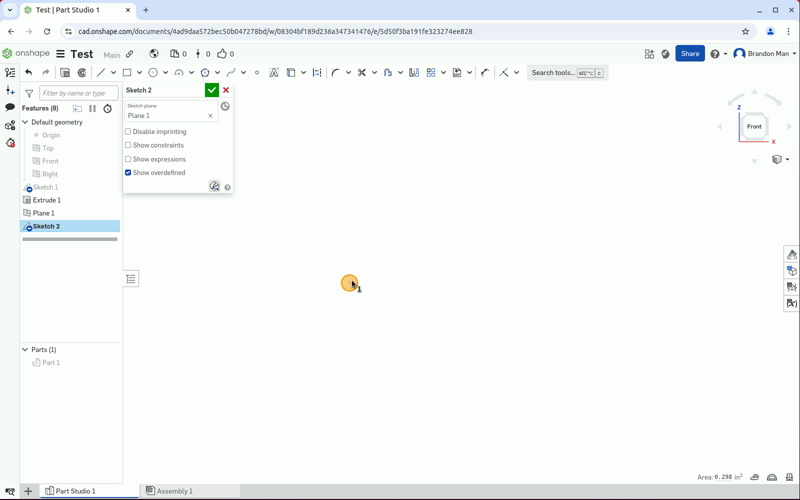
scroll(-6)
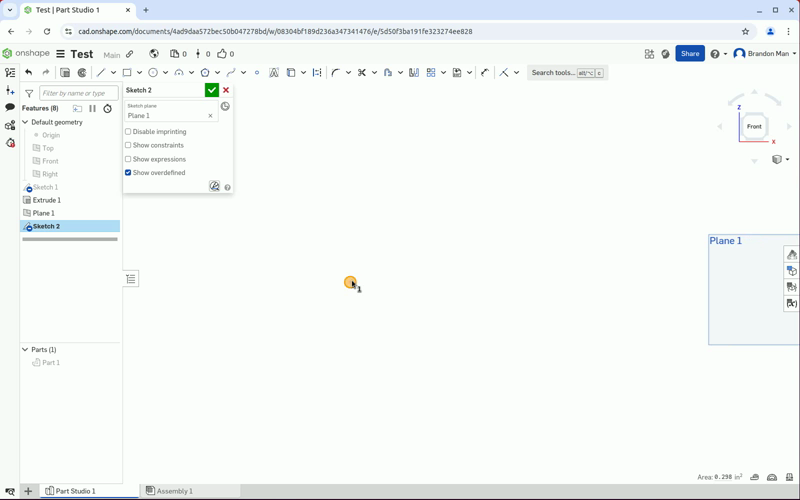
scroll(-6)
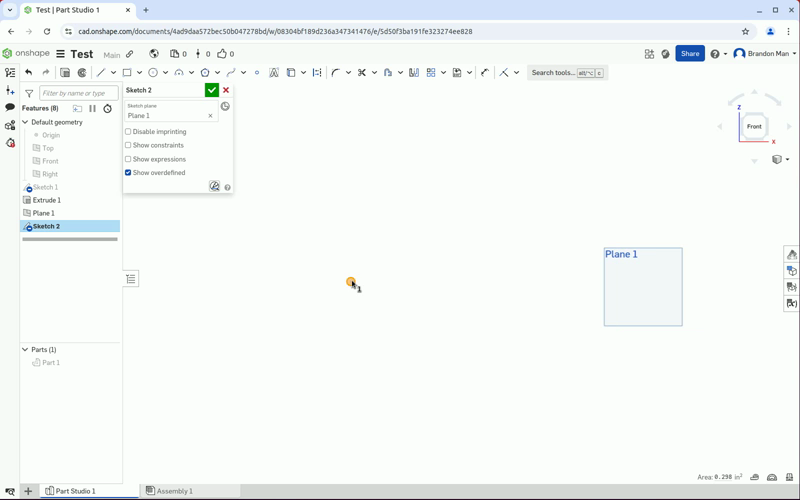
scroll(-6)
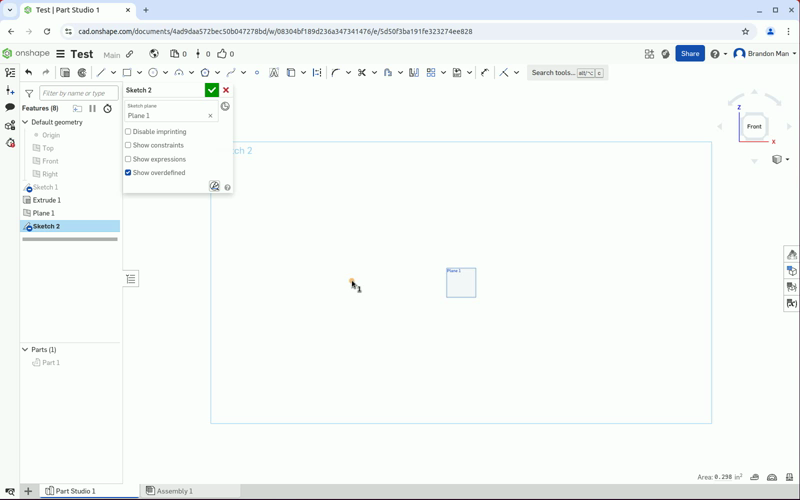
mouse_move(73, 352)
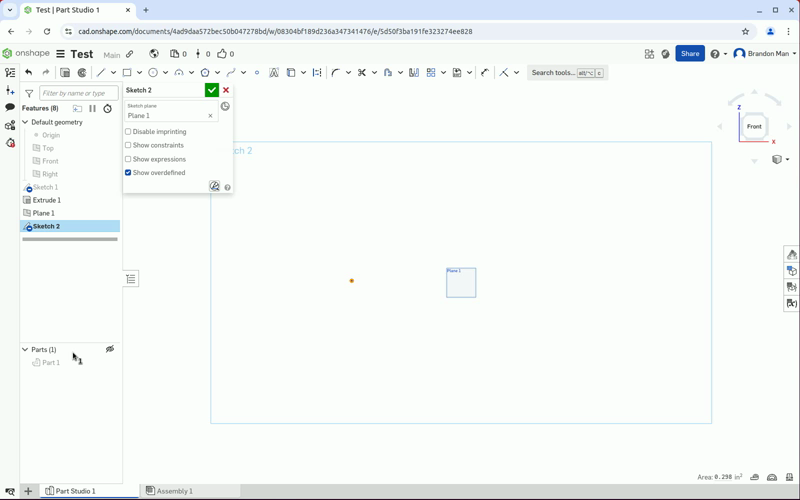
key(shift+y)
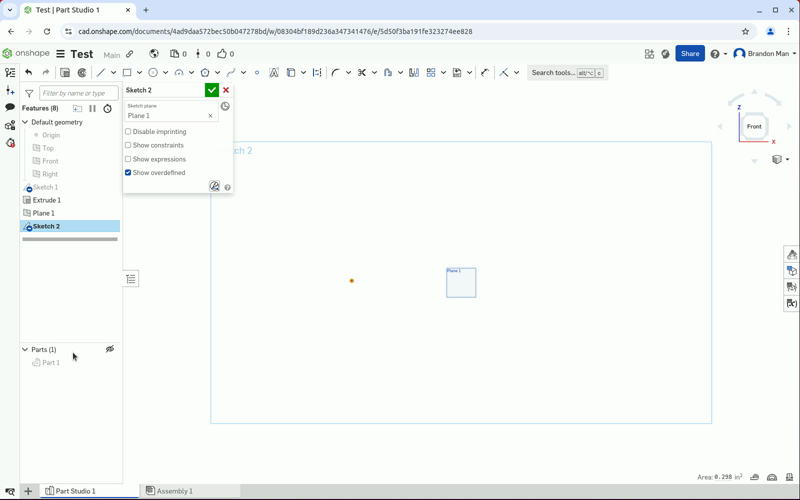
key(shift+e)
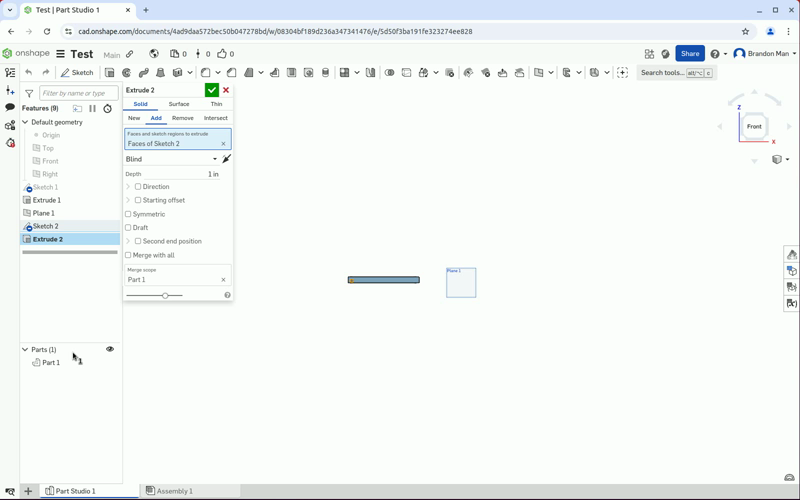
mouse_move(143, 106)
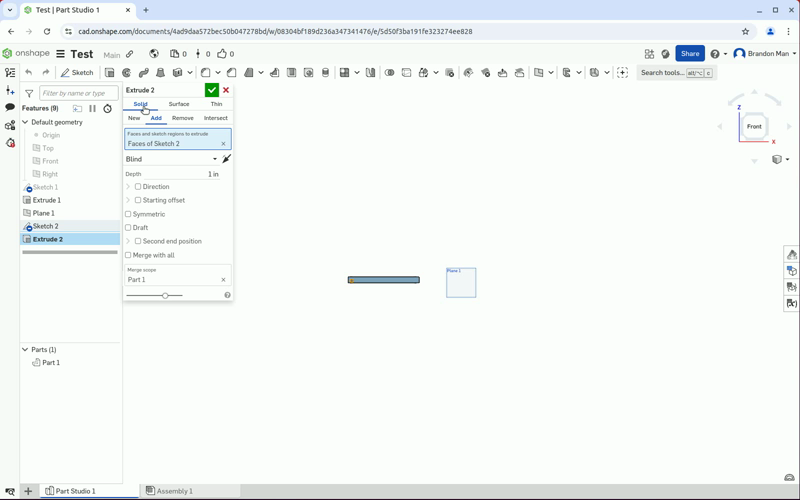
click(143, 106)
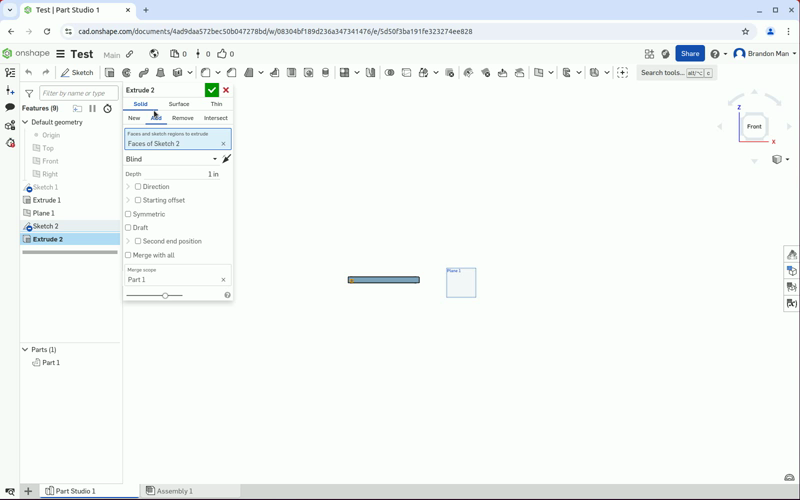
mouse_move(186, 120)
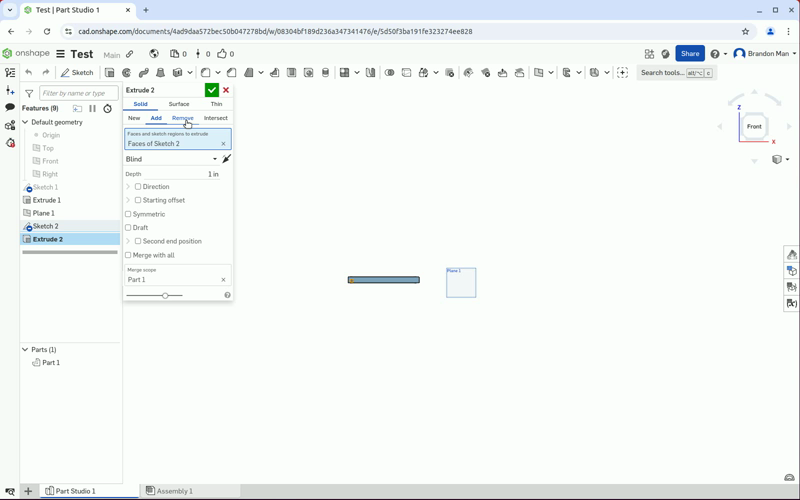
click(186, 120)
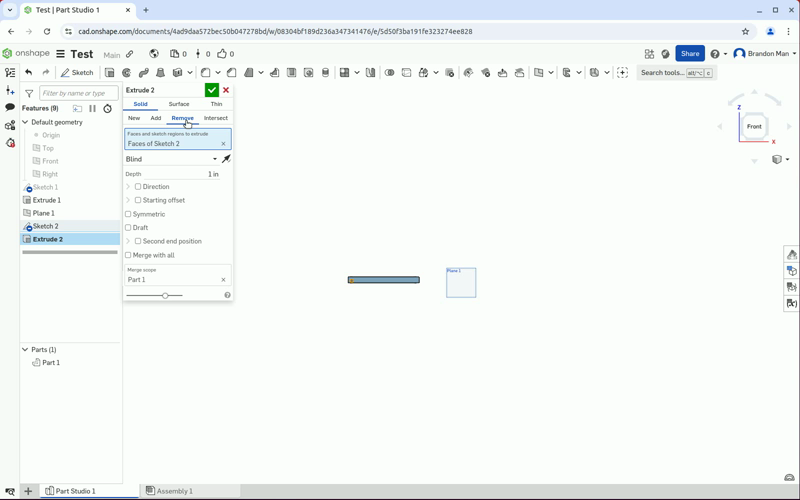
key(tab, 4)
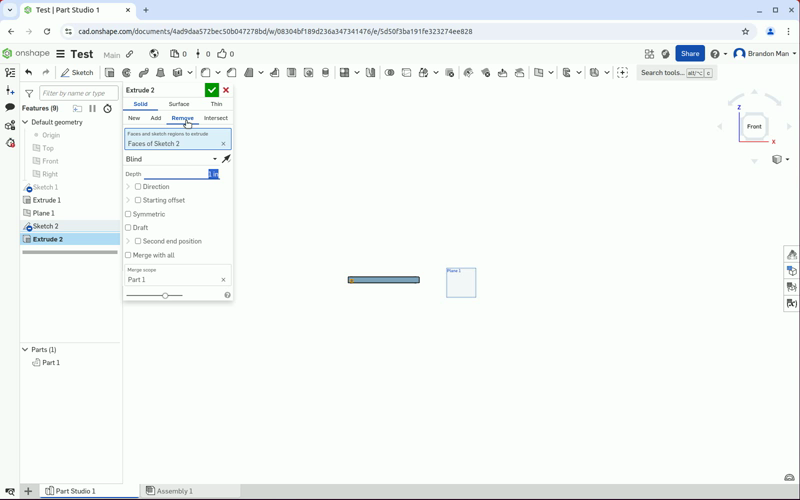
text(10.351)
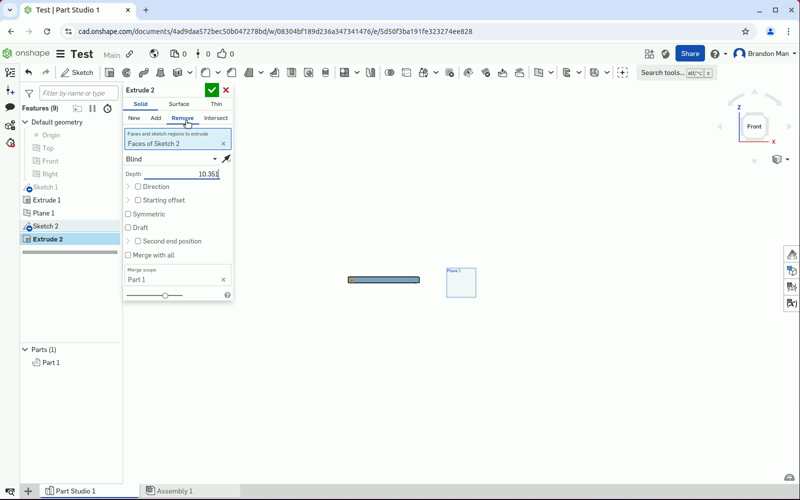
key(tab, 6)
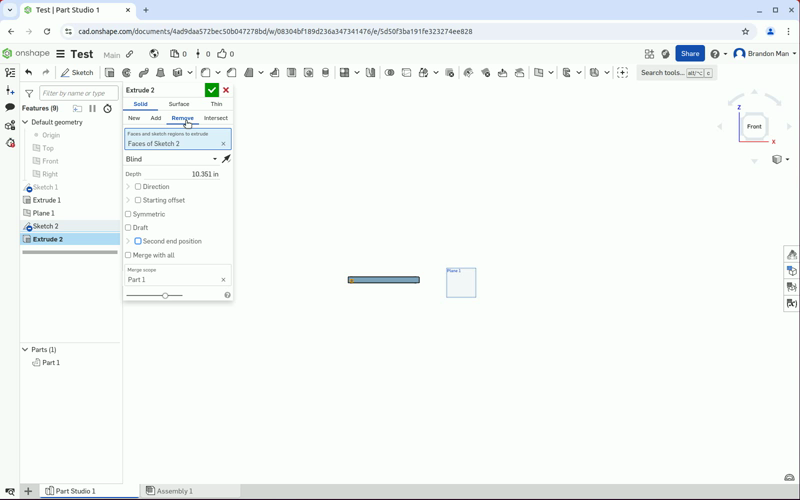
key(space)
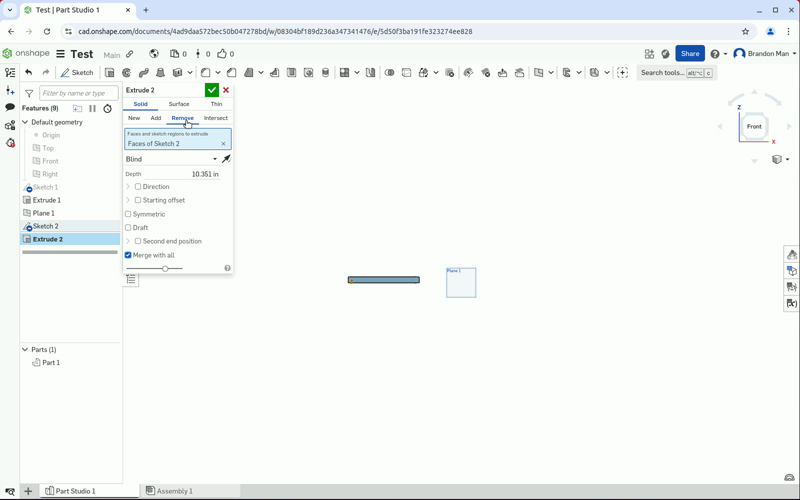
key(enter)
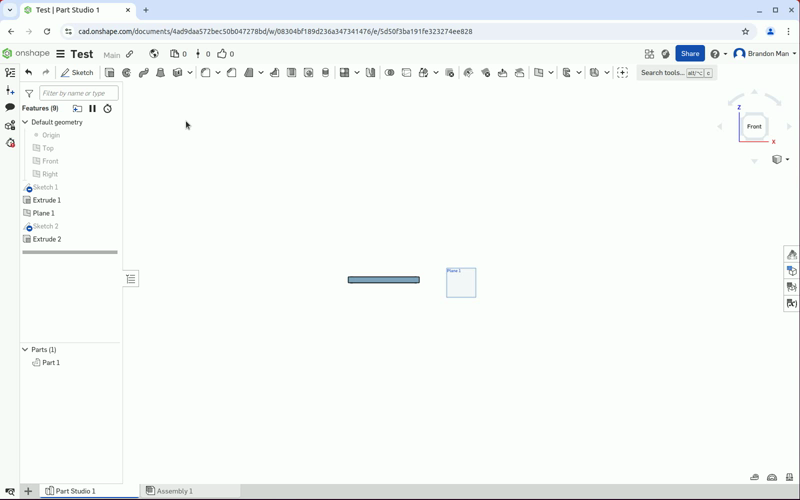
key(shift+h)
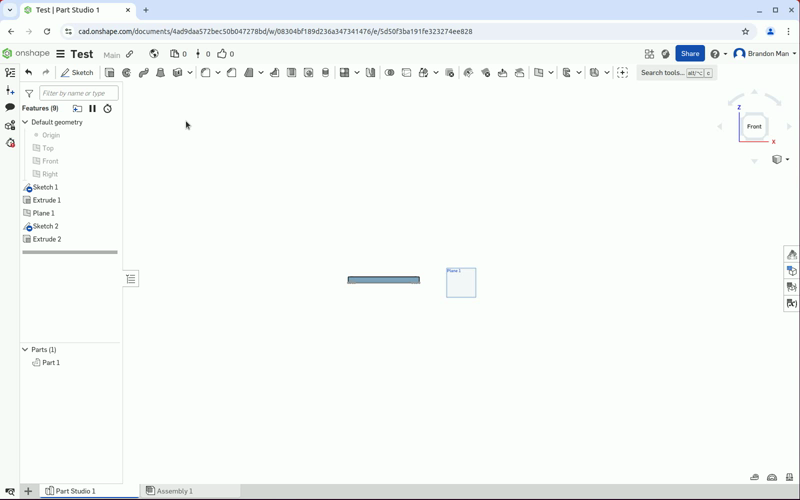
key(shift+h)
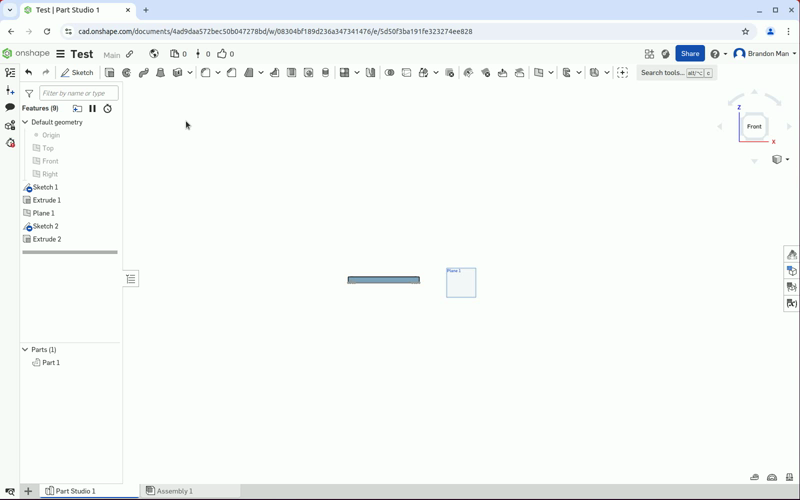
key(shift+7)
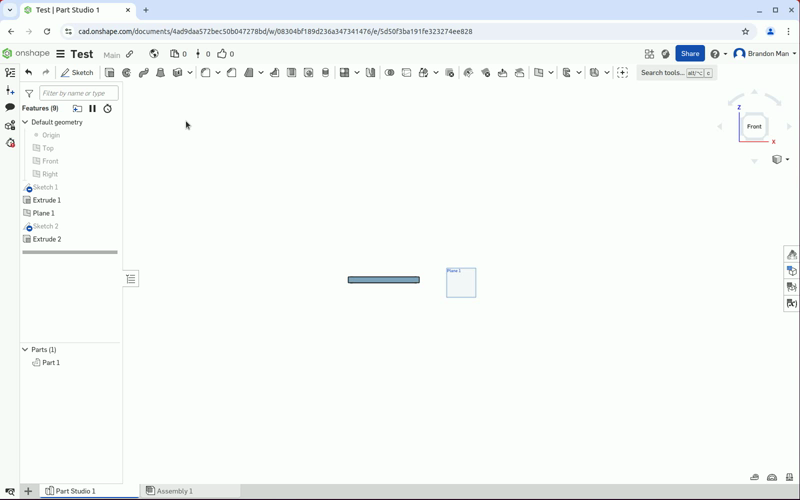
key(left, 2)
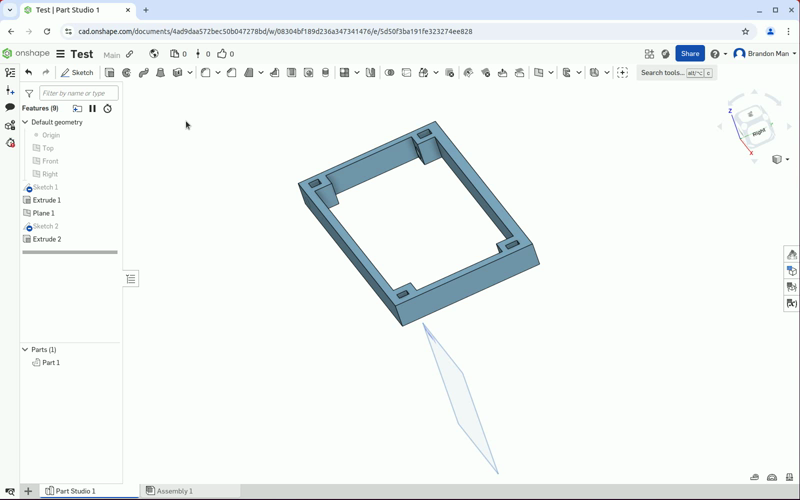
key(down, 2)
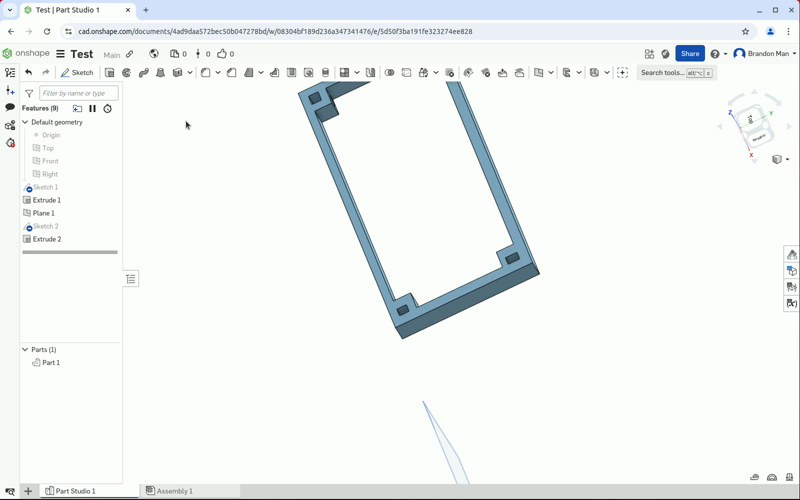
key(up, 2)
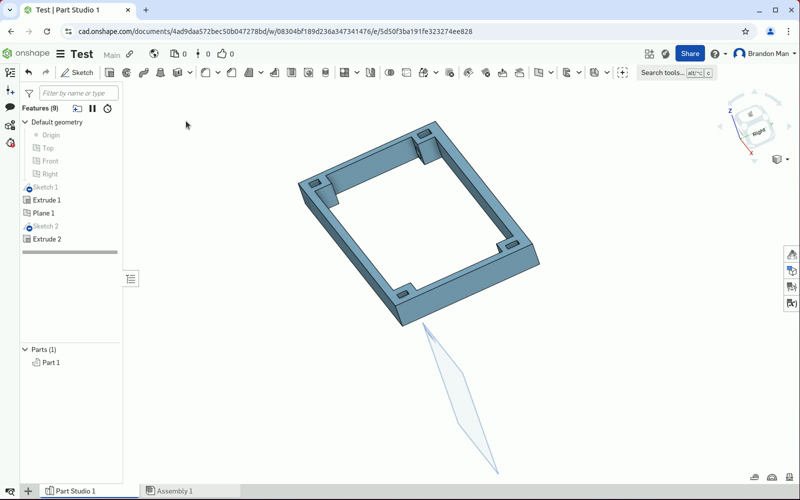
key(right, 2)
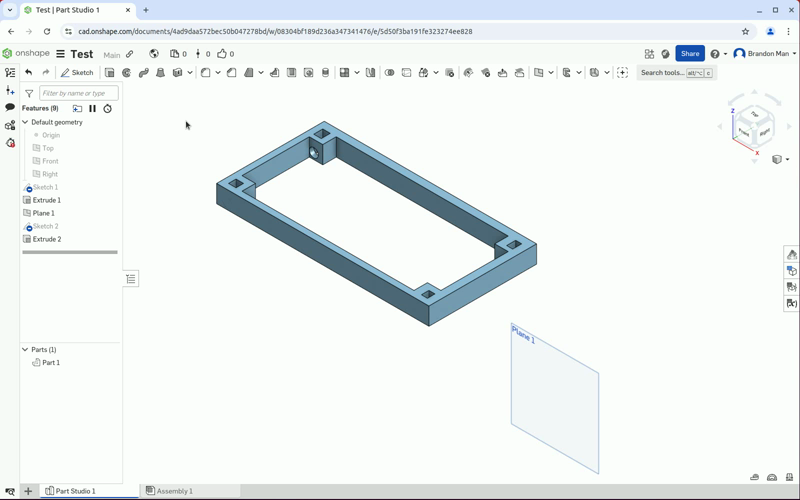
mouse_move(73, 189)
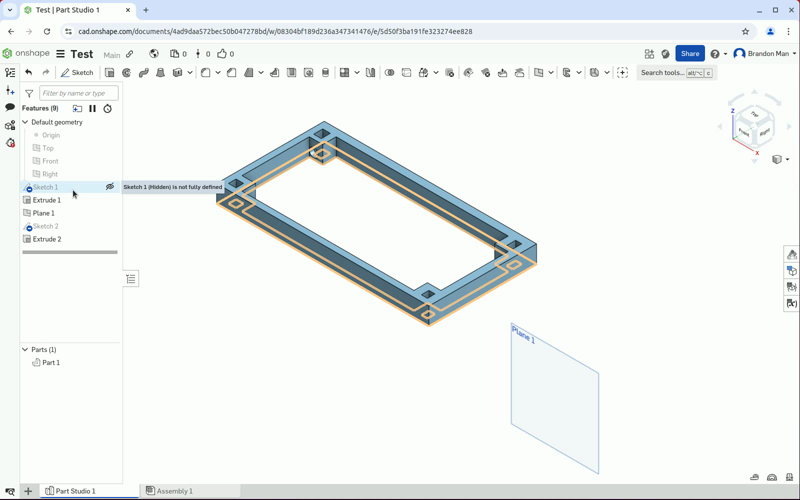
click(73, 189)